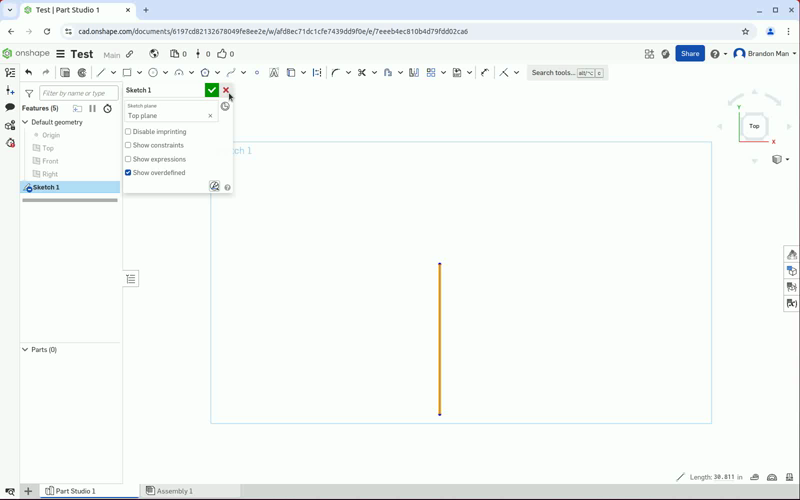
key(shift+h)
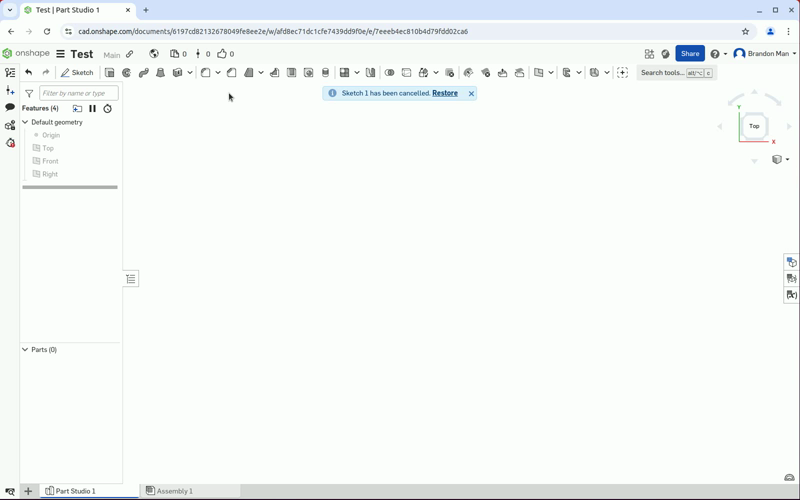
mouse_move(73, 352)
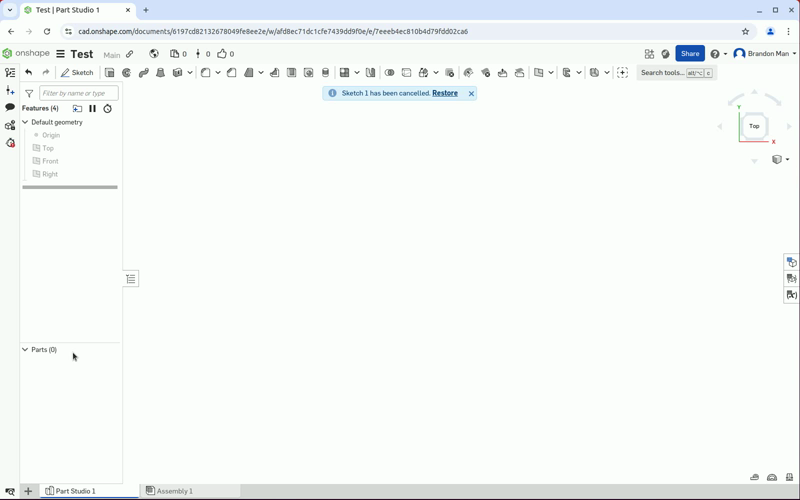
key(y)
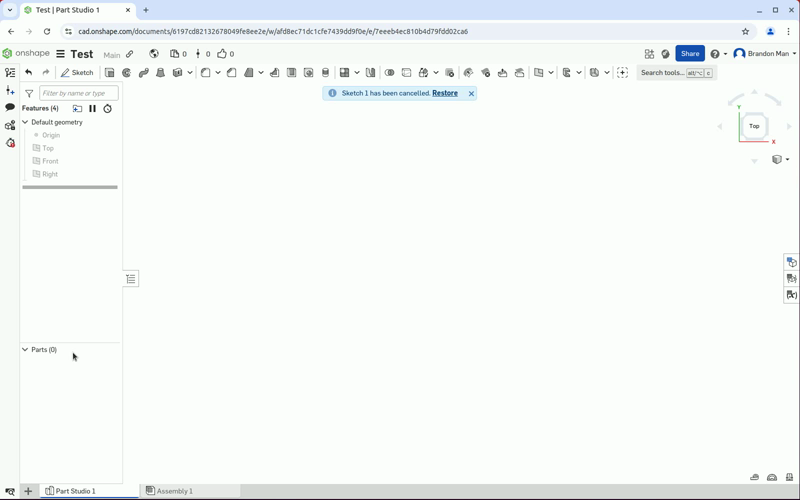
key(shift+p)
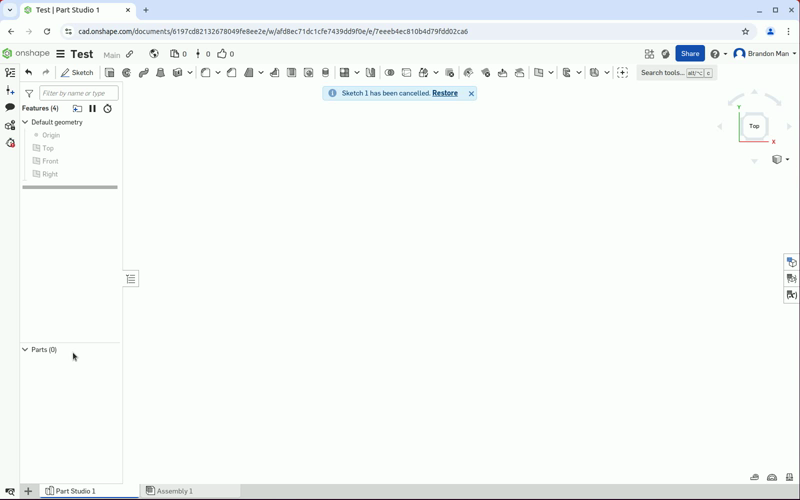
key(space)
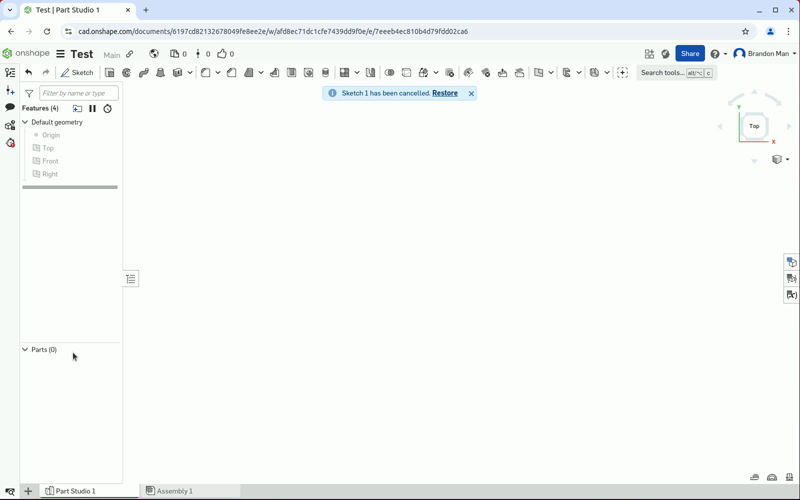
key_down(shift)
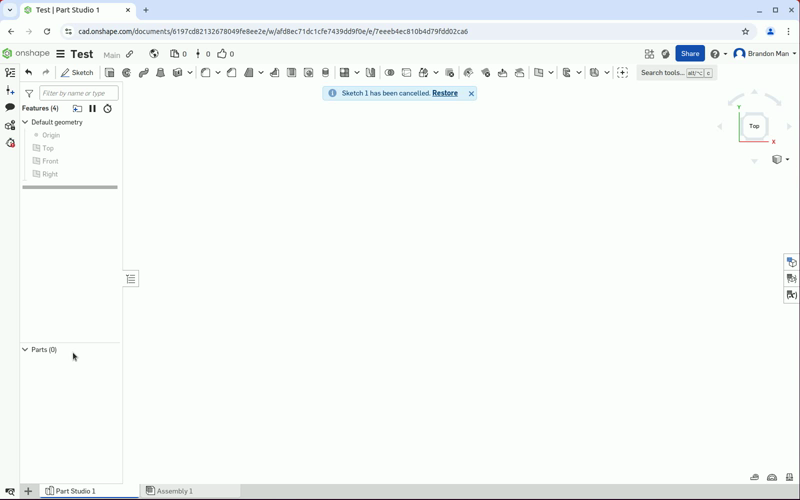
key(up)
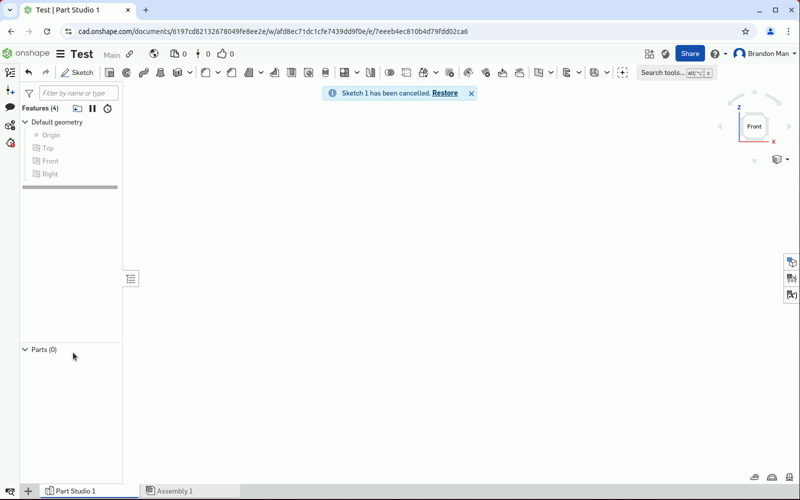
key_up(shift)
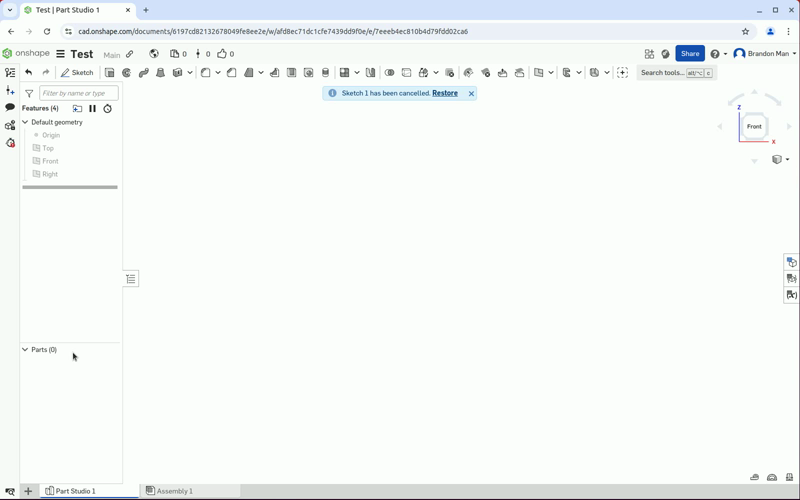
mouse_move(73, 352)
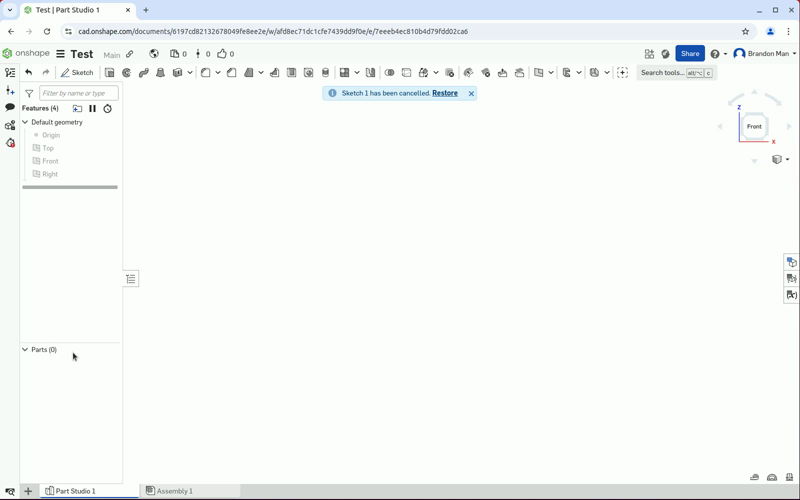
key(shift+y)
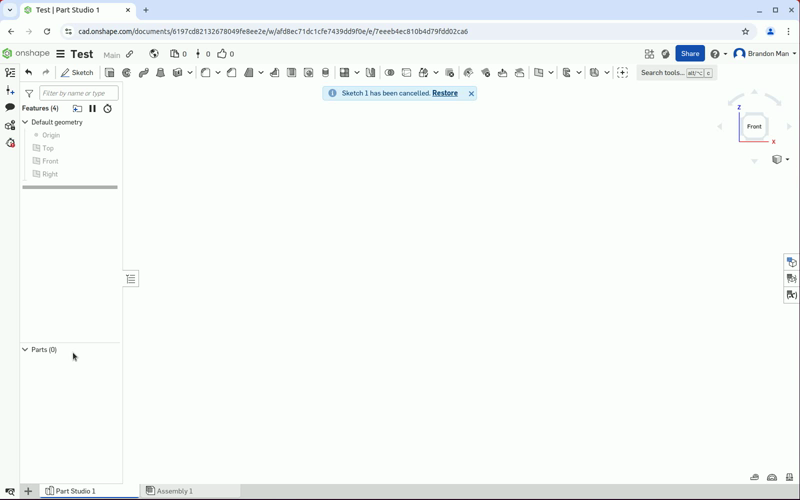
key(shift+s)
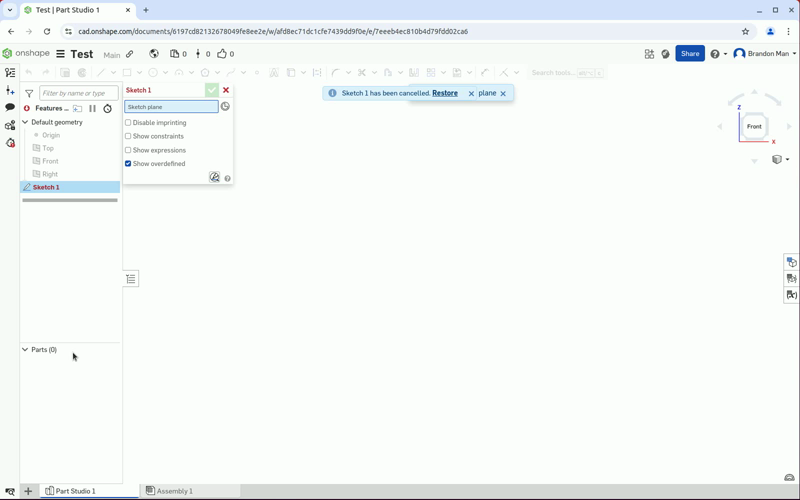
mouse_move(73, 163)
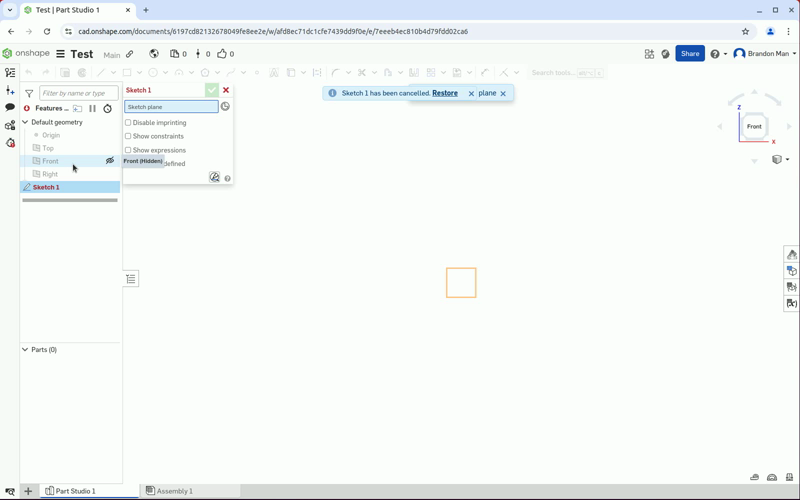
click(73, 163)
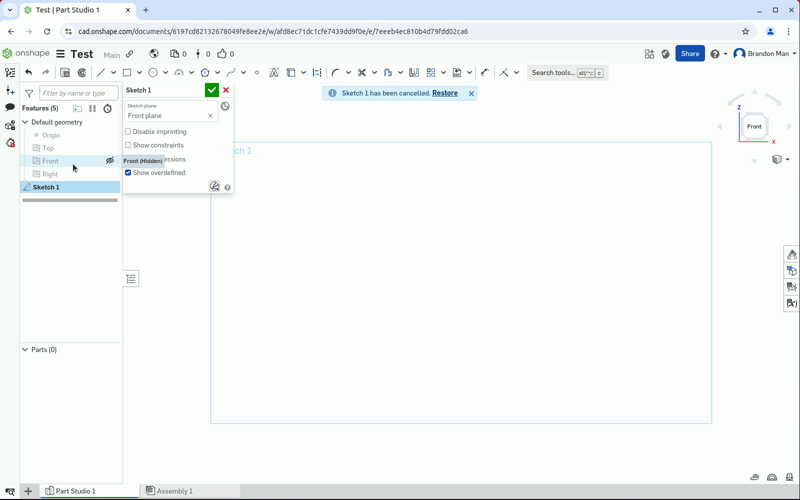
mouse_move(73, 352)
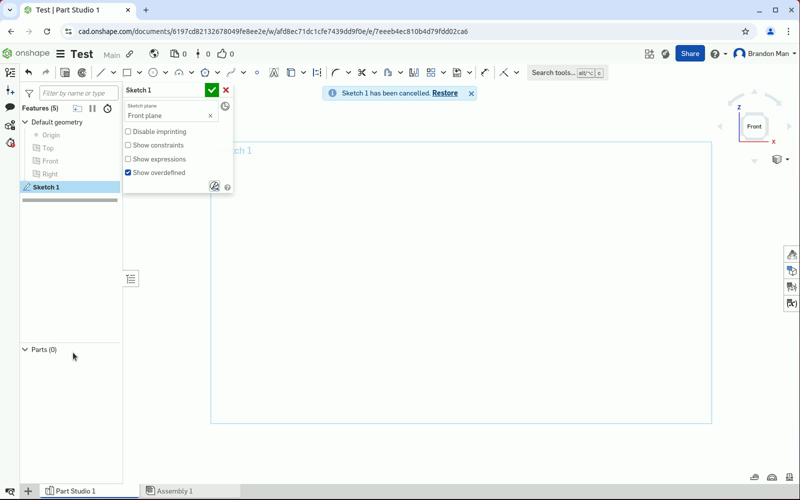
key(y)
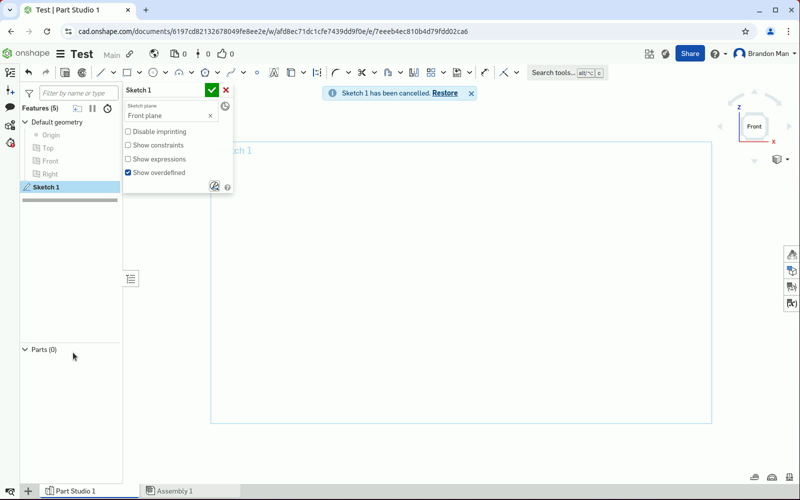
key(a)
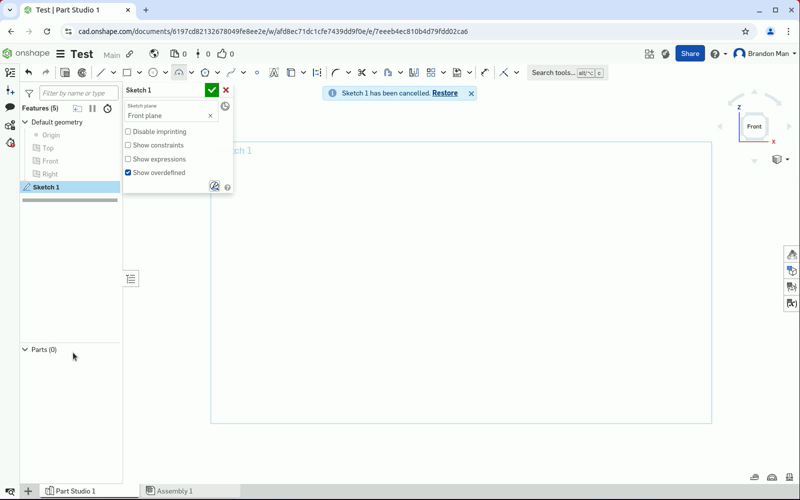
key_down(shift)
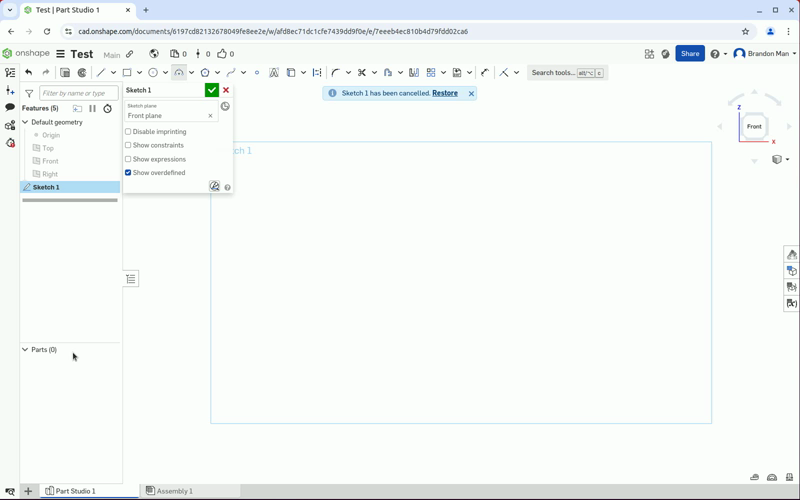
mouse_move(380, 239)
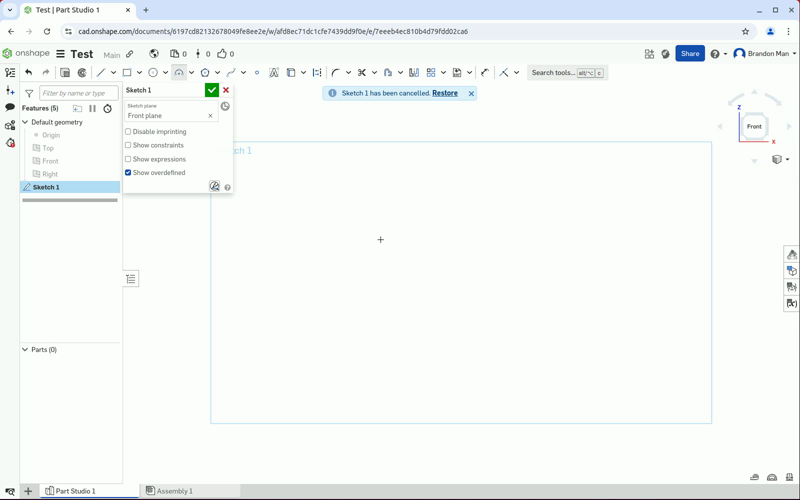
click(380, 239)
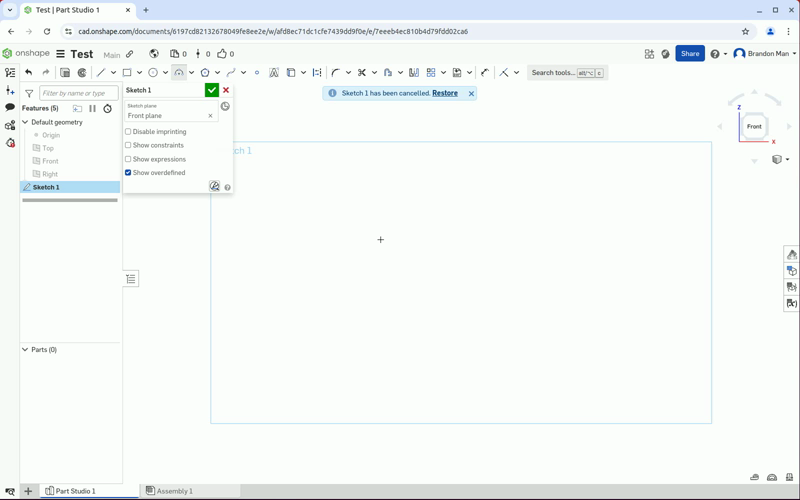
key_up(shift)
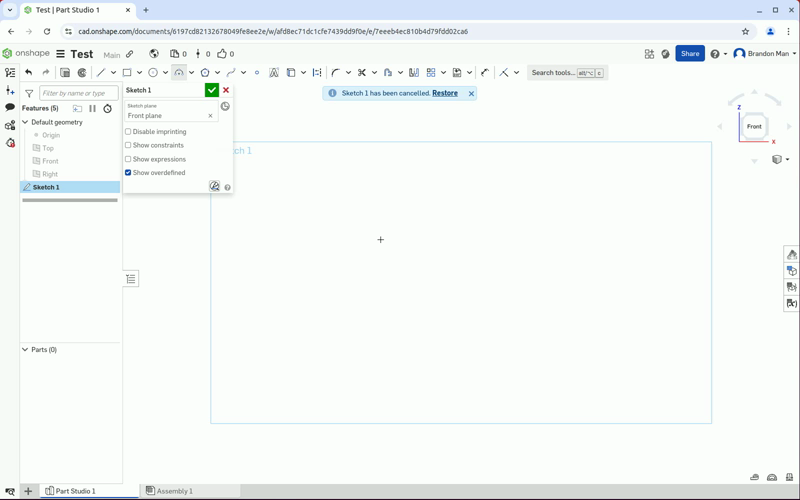
key_down(shift)
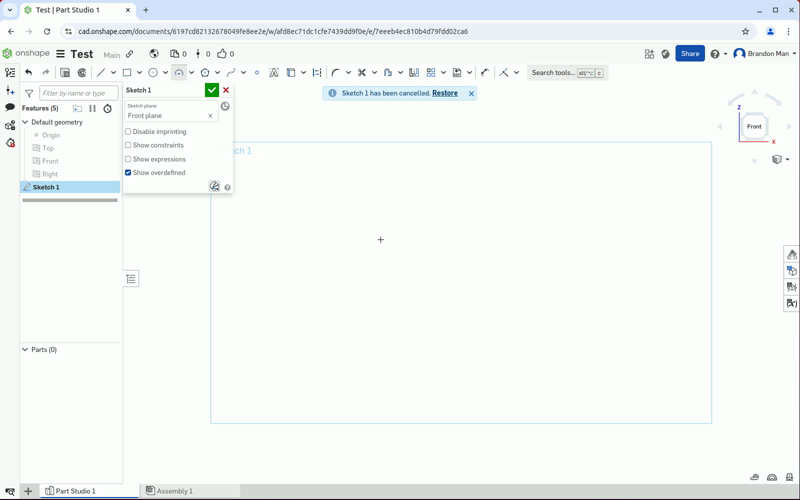
mouse_move(384, 233)
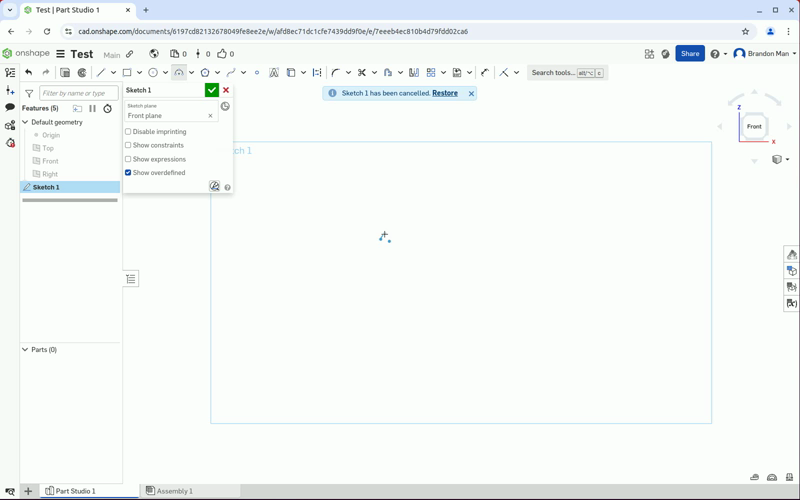
scroll(6)
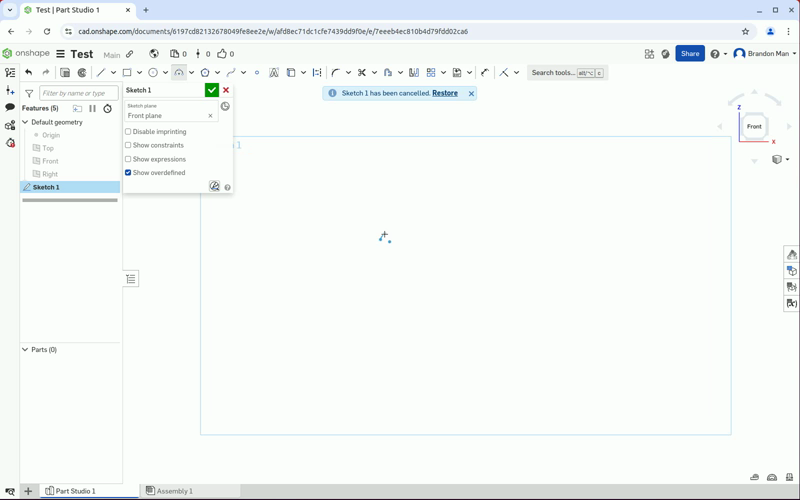
scroll(6)
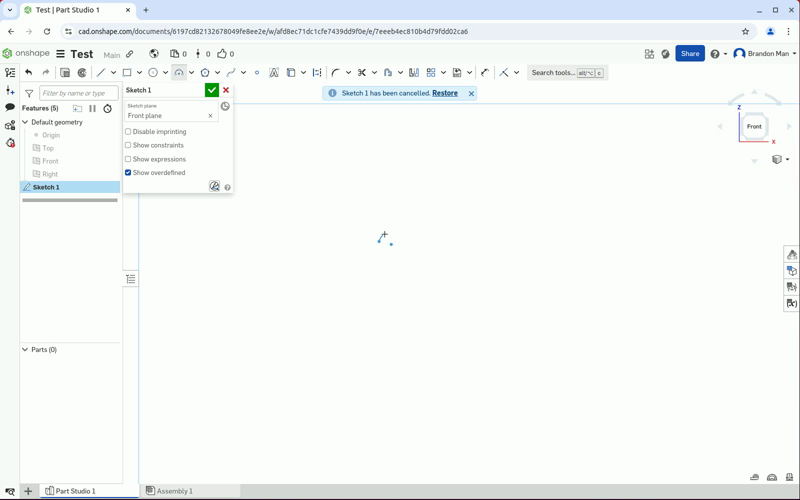
scroll(6)
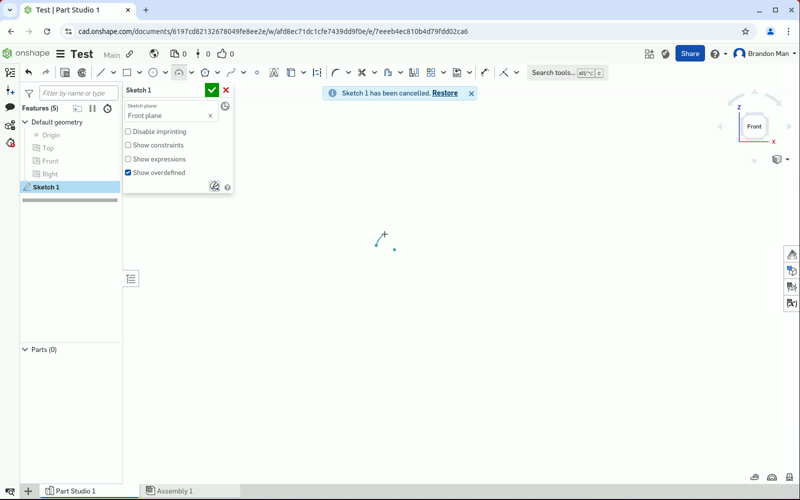
scroll(6)
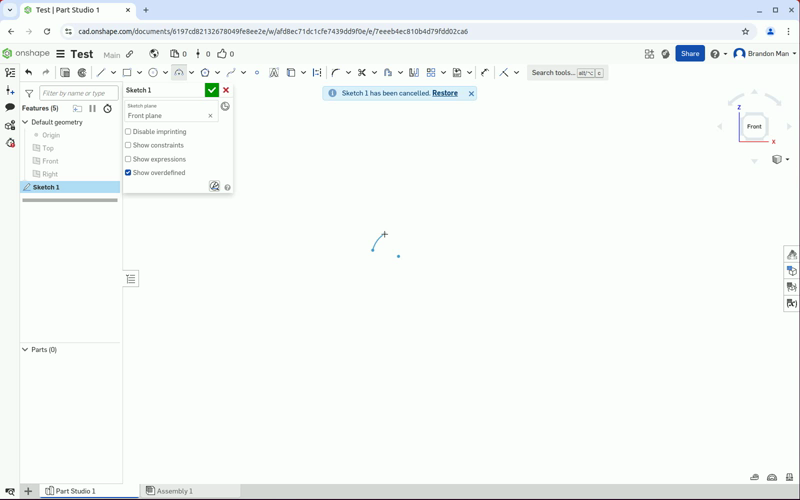
scroll(6)
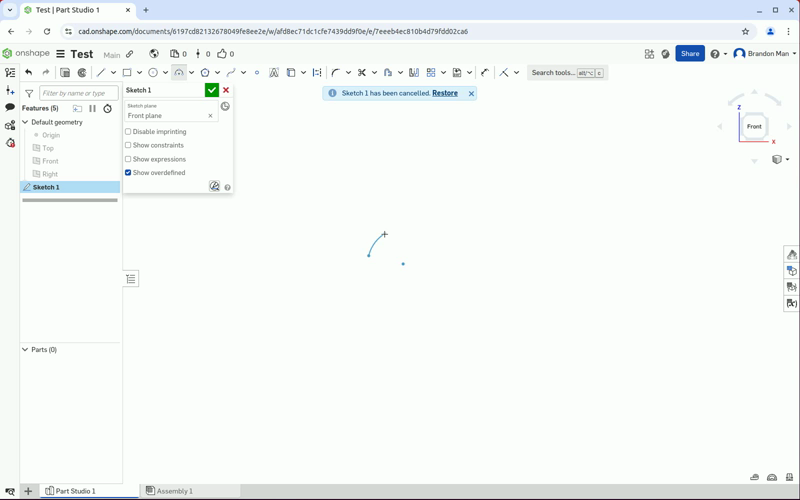
scroll(6)
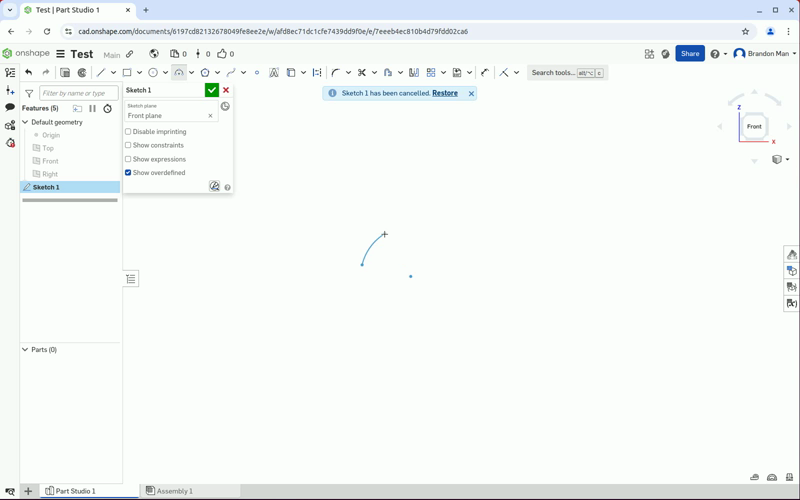
scroll(6)
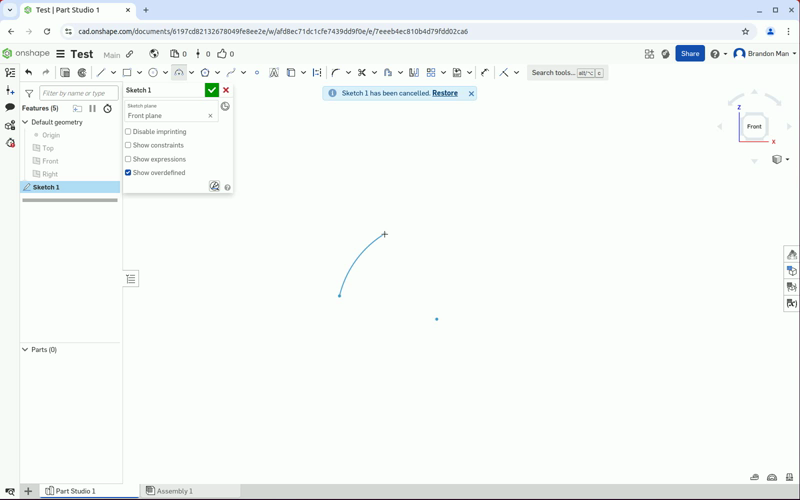
click(384, 233)
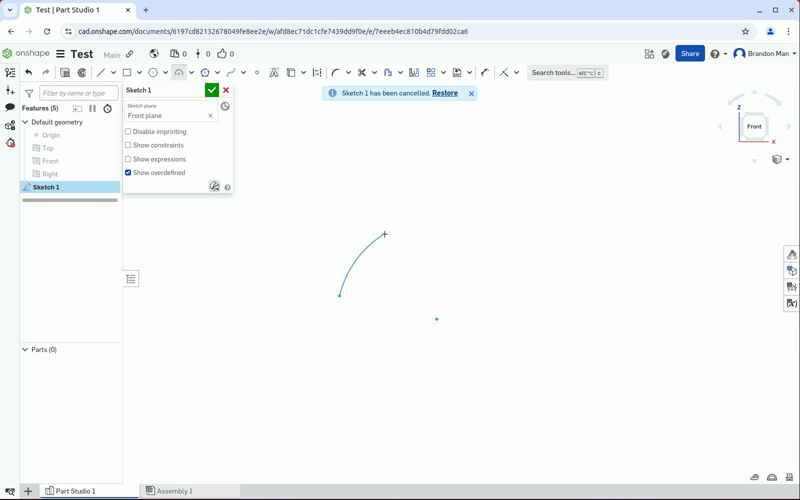
scroll(-6)
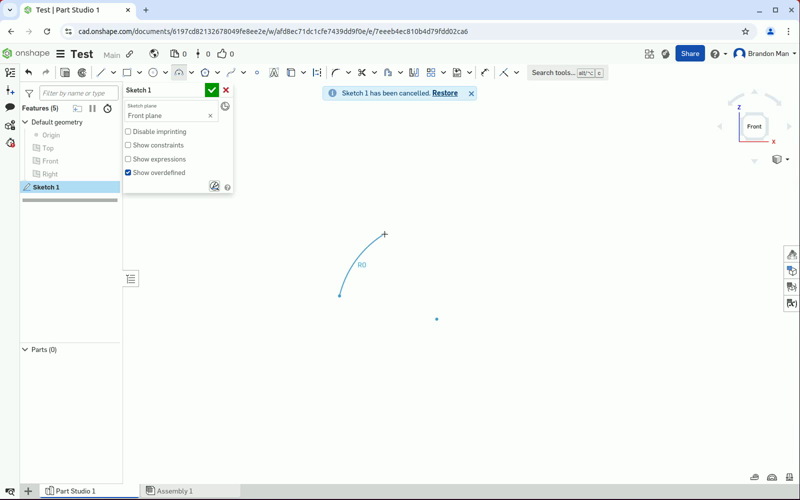
scroll(-6)
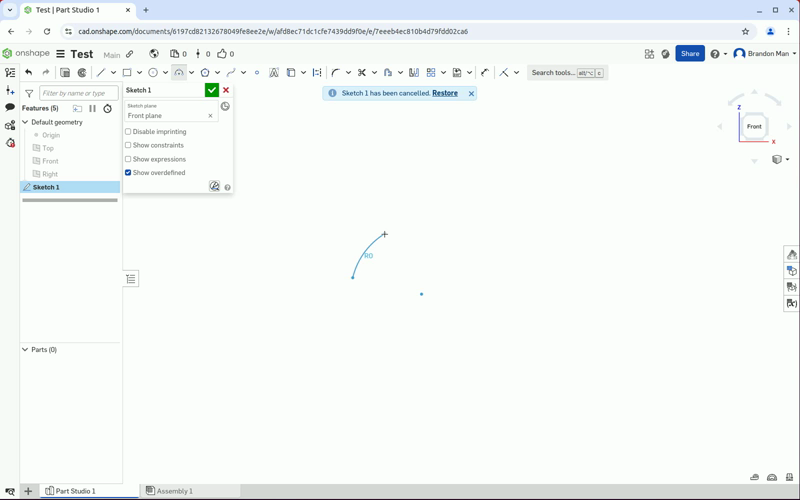
scroll(-6)
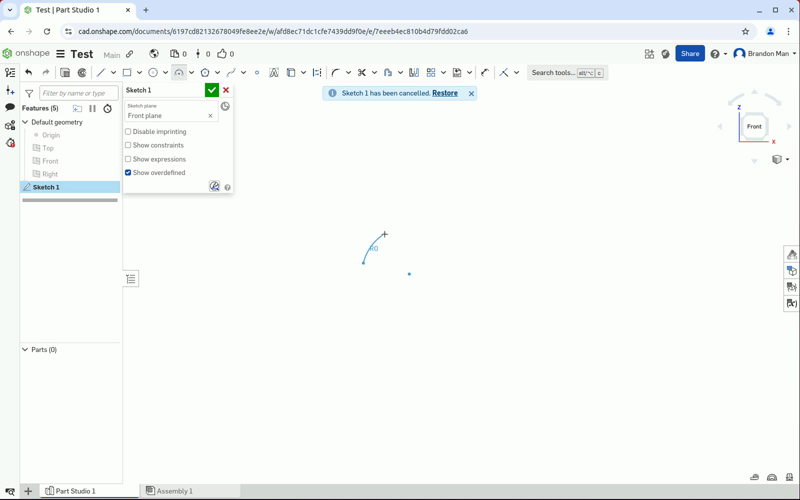
scroll(-6)
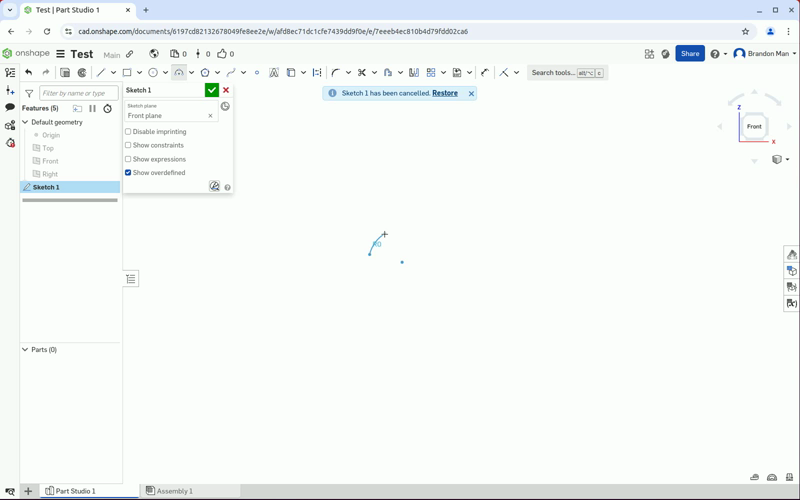
scroll(-6)
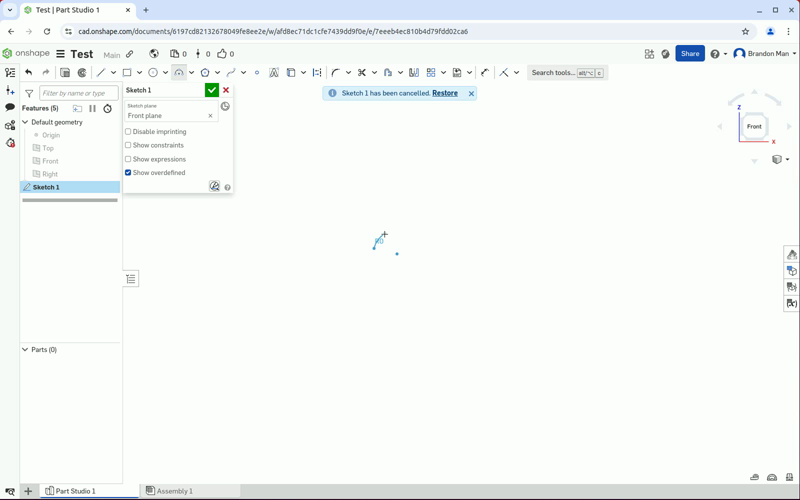
scroll(-6)
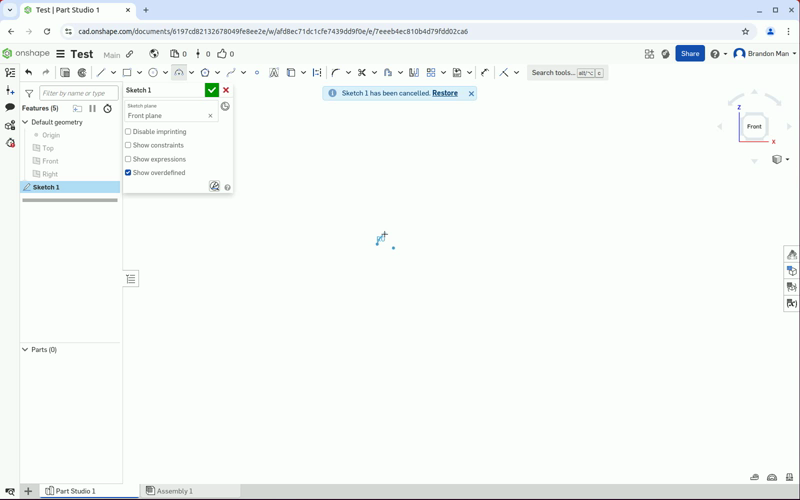
scroll(-6)
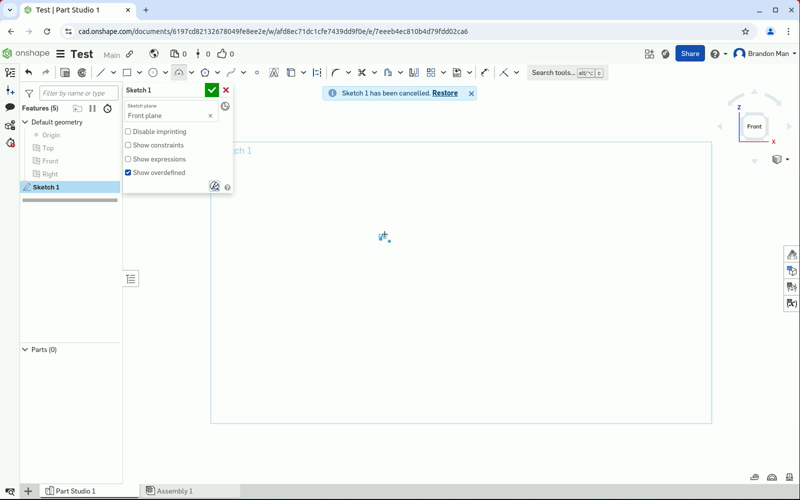
mouse_move(371, 230)
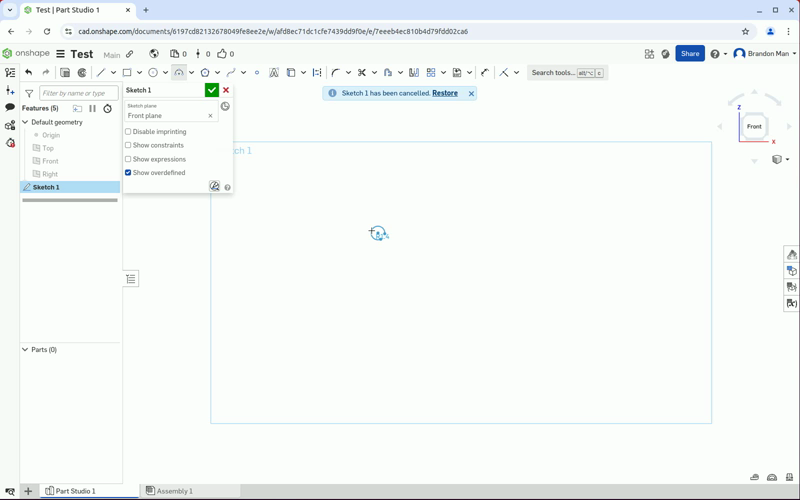
scroll(6)
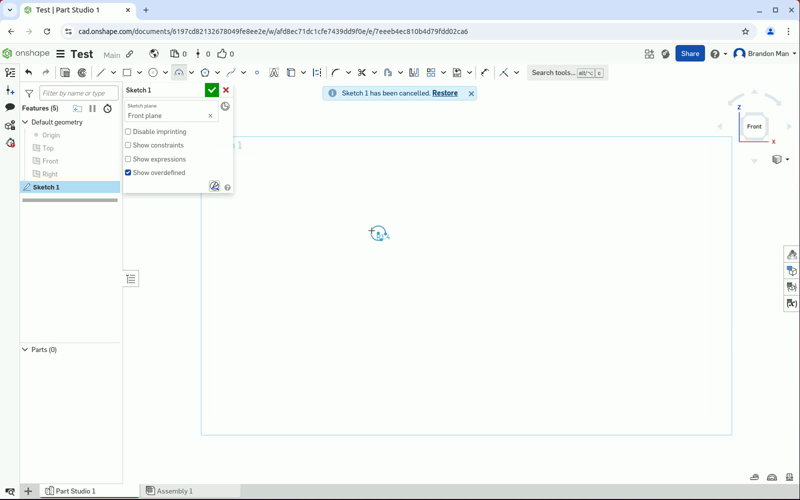
scroll(6)
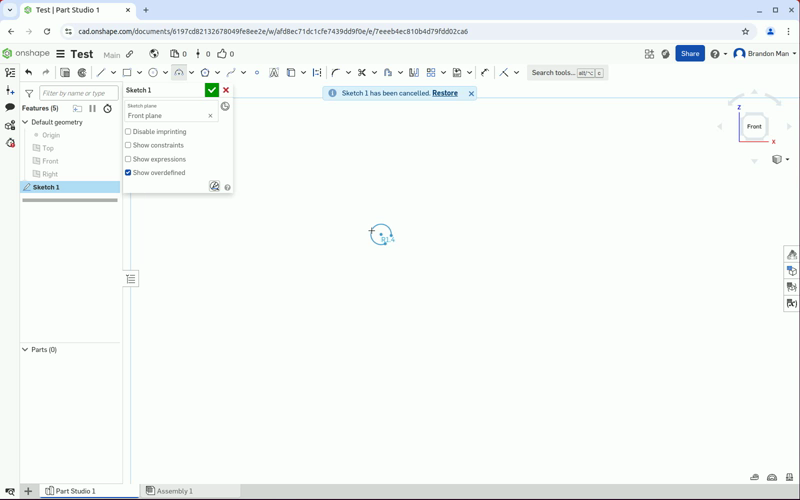
scroll(6)
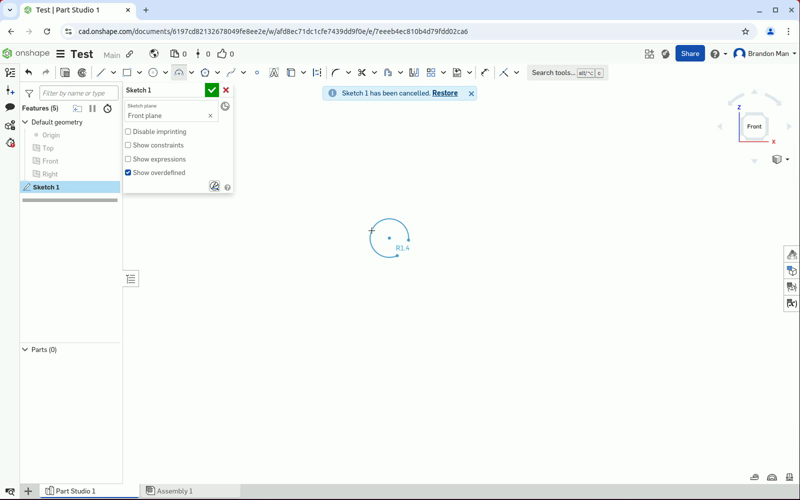
scroll(6)
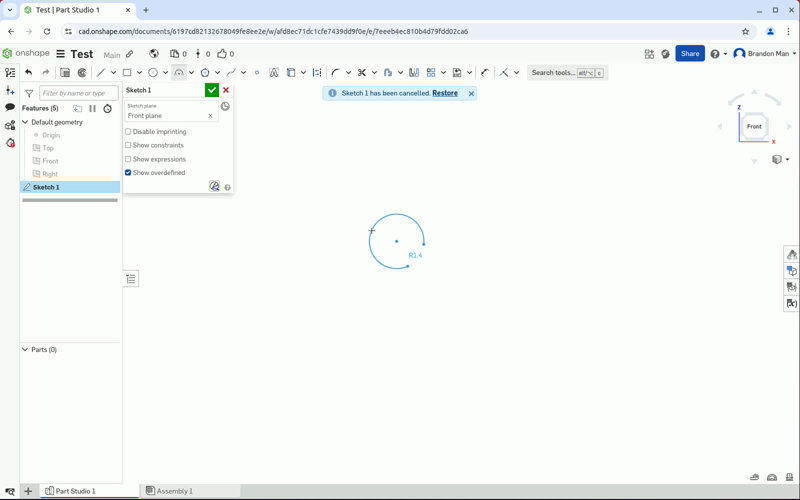
scroll(6)
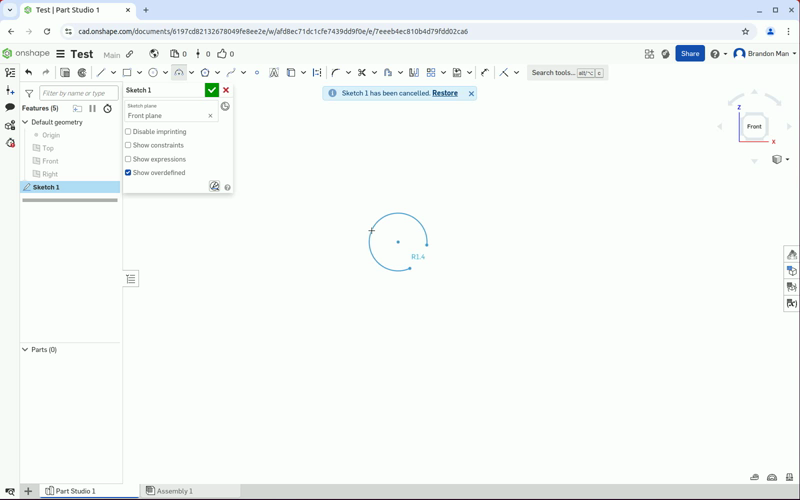
scroll(6)
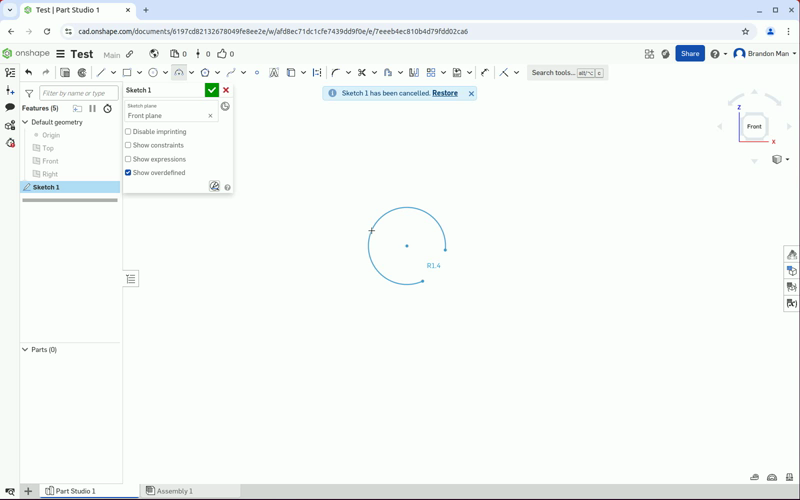
scroll(6)
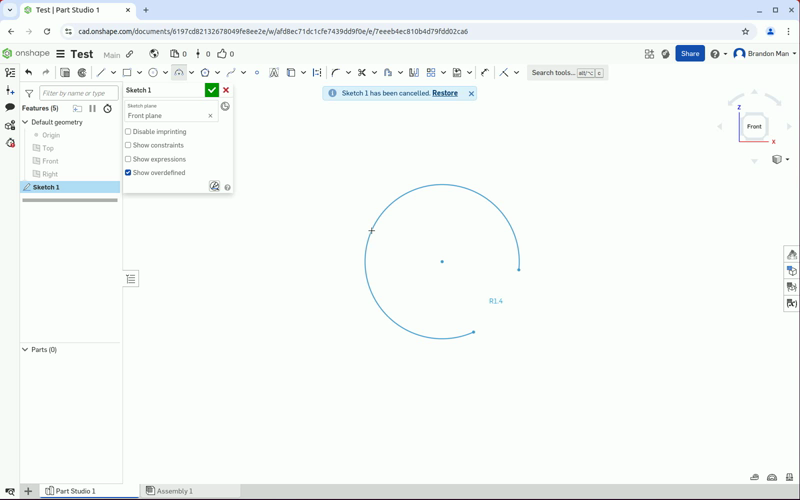
click(371, 230)
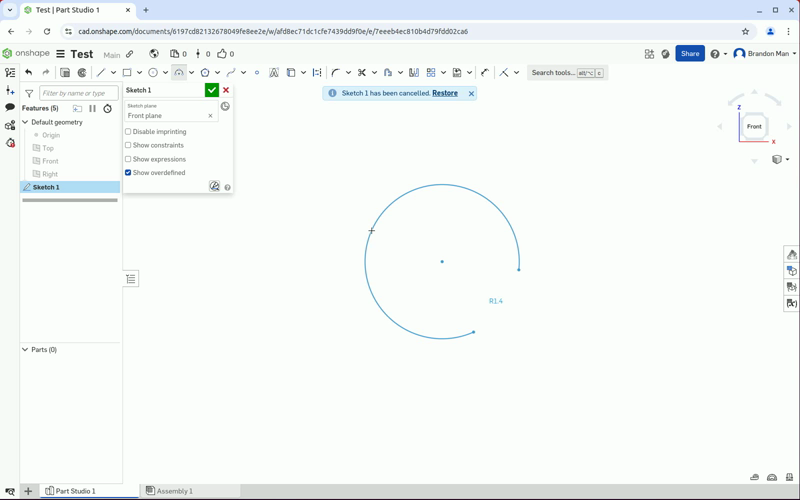
scroll(-6)
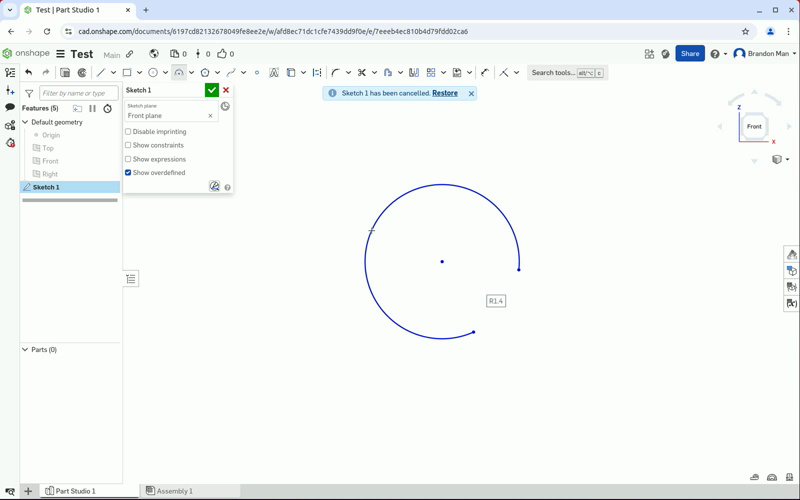
scroll(-6)
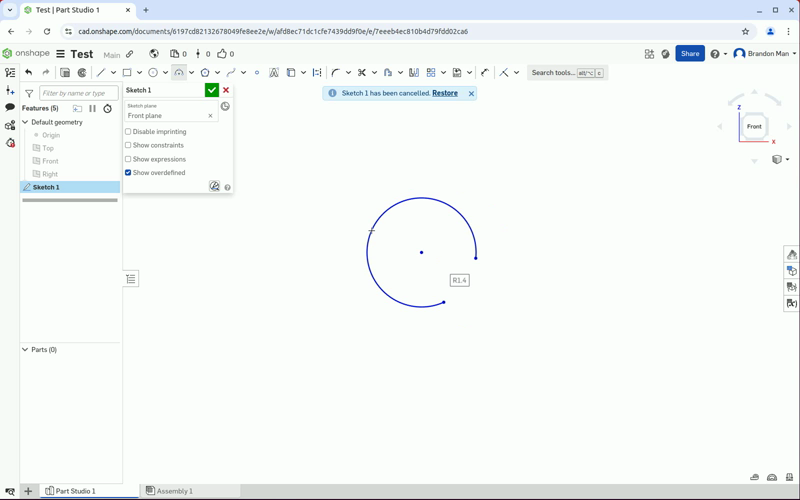
scroll(-6)
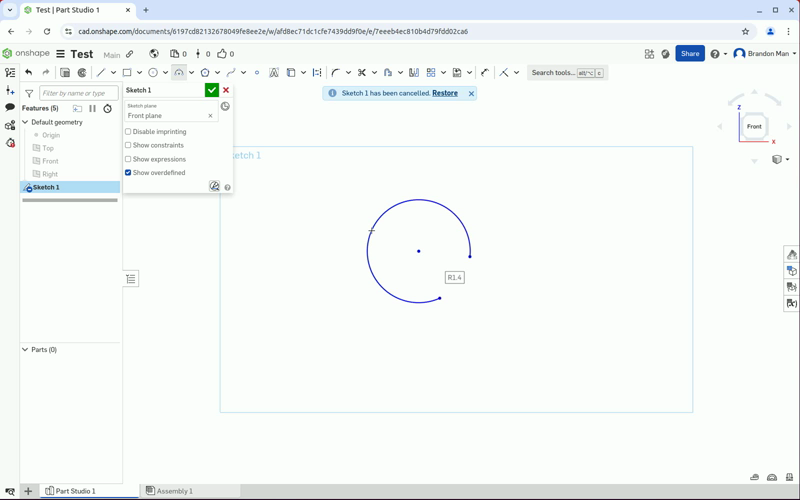
scroll(-6)
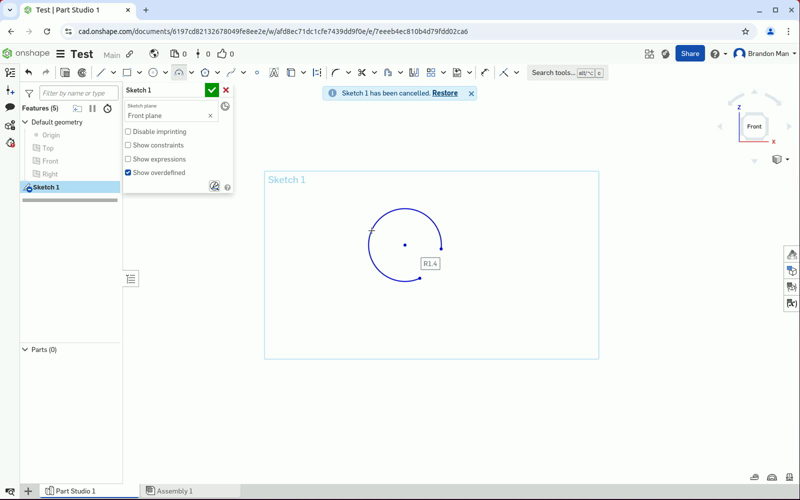
scroll(-6)
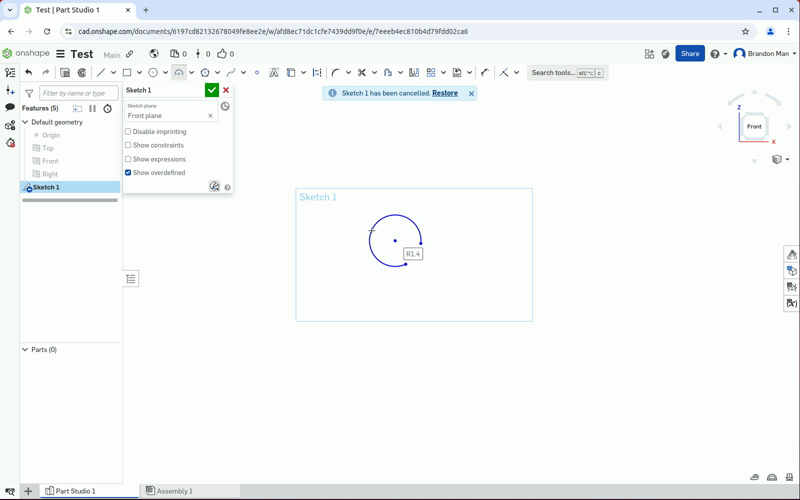
scroll(-6)
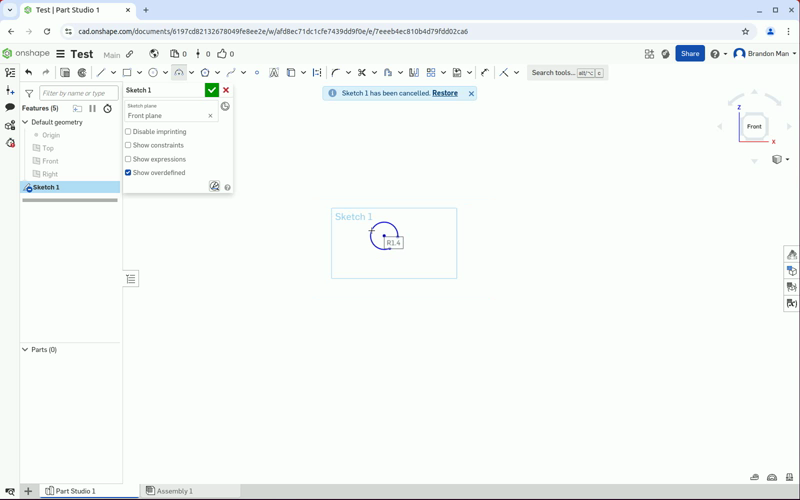
scroll(-6)
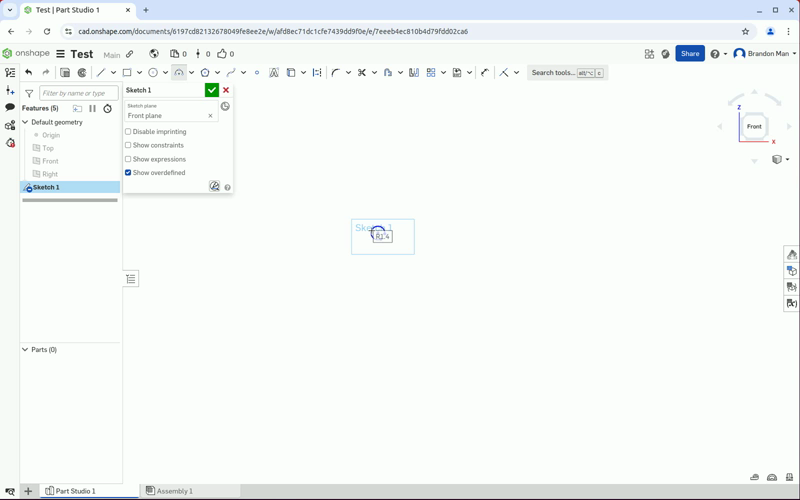
key_up(shift)
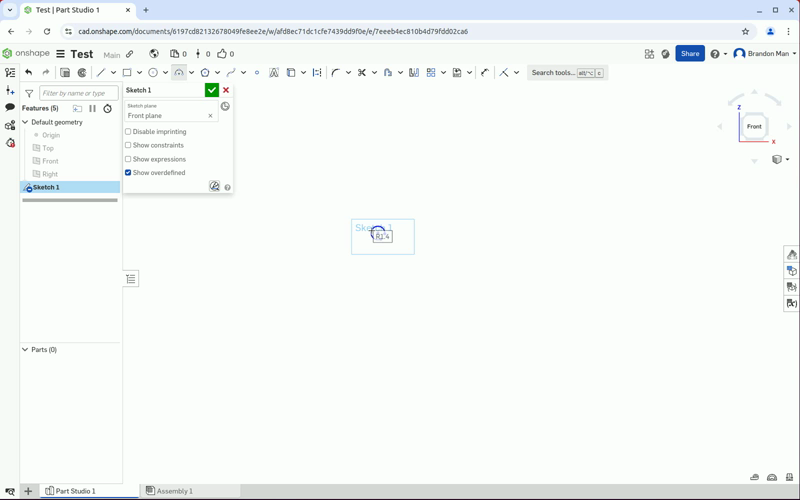
key(esc)
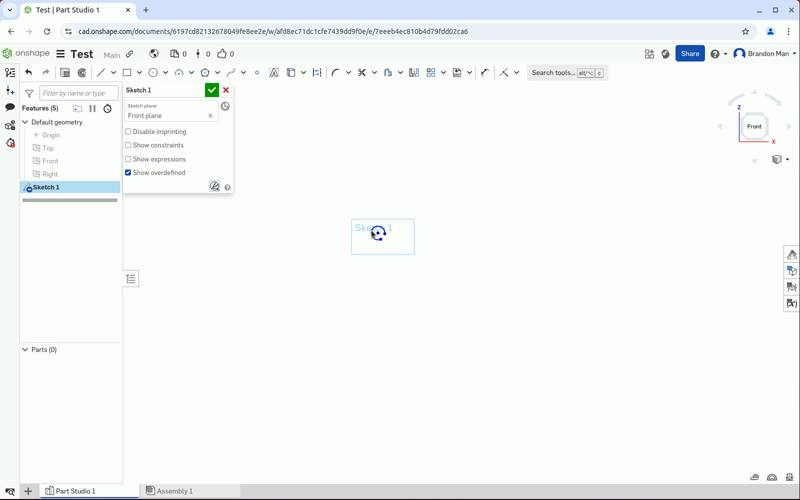
key(l)
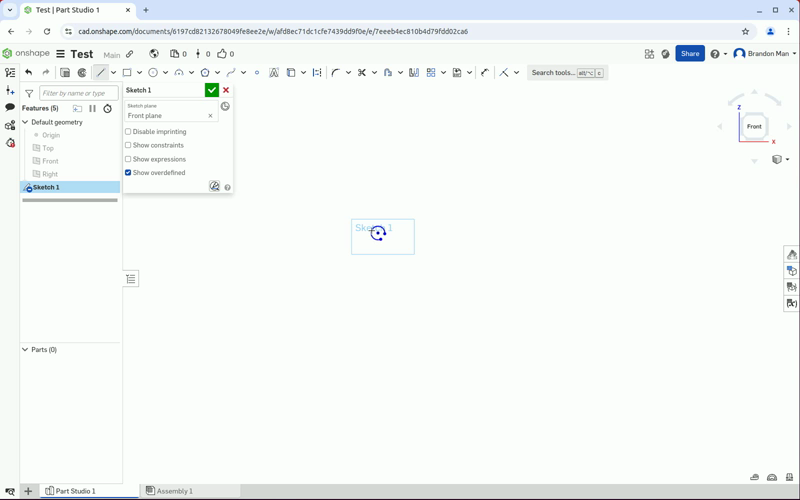
mouse_move(384, 233)
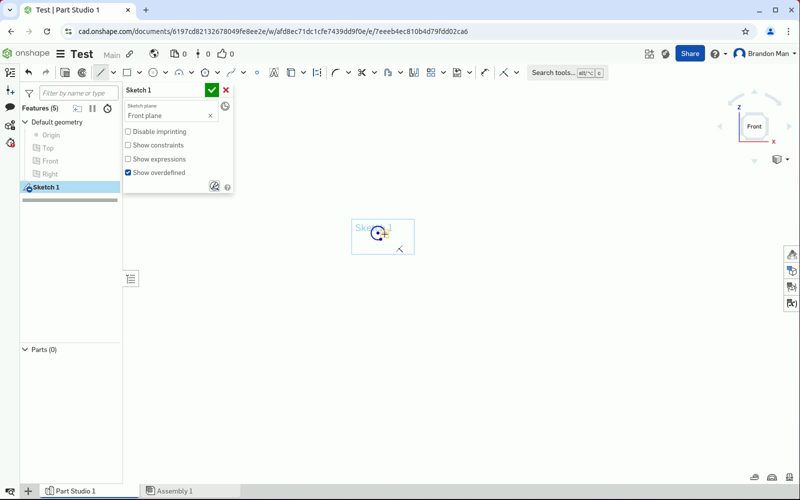
click(384, 233)
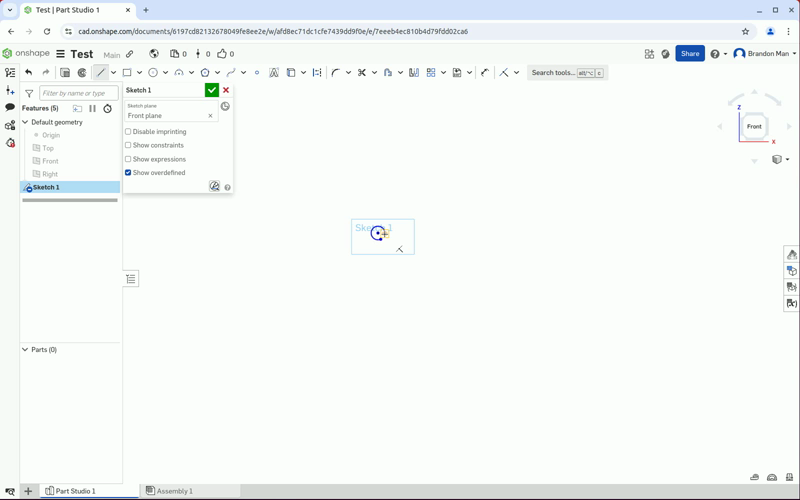
key_down(shift)
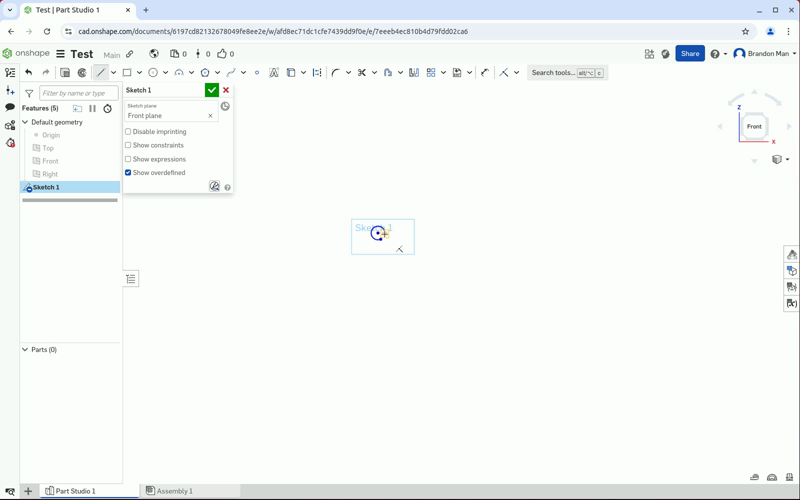
mouse_move(414, 233)
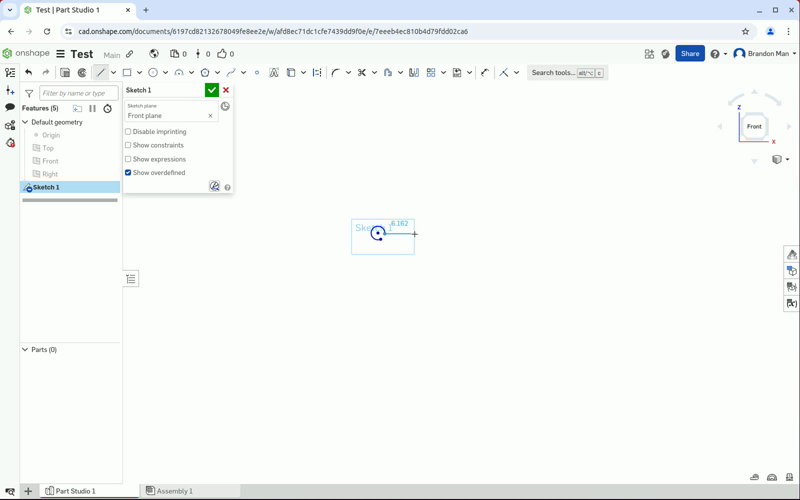
mouse_move(394, 233)
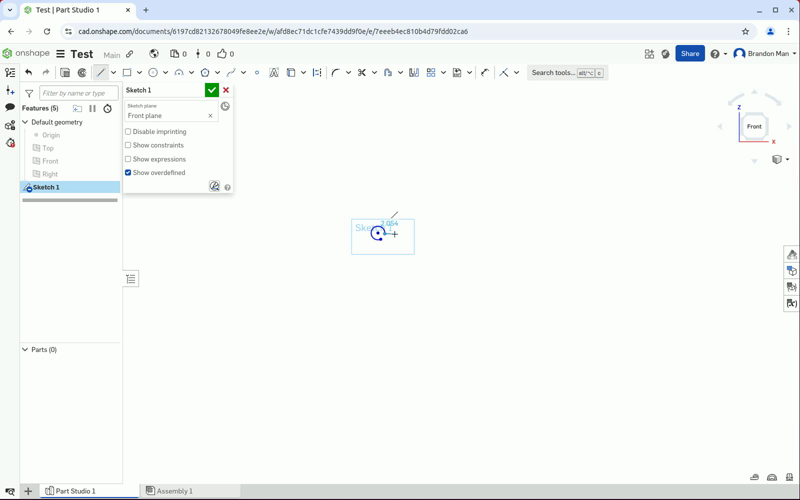
click(394, 233)
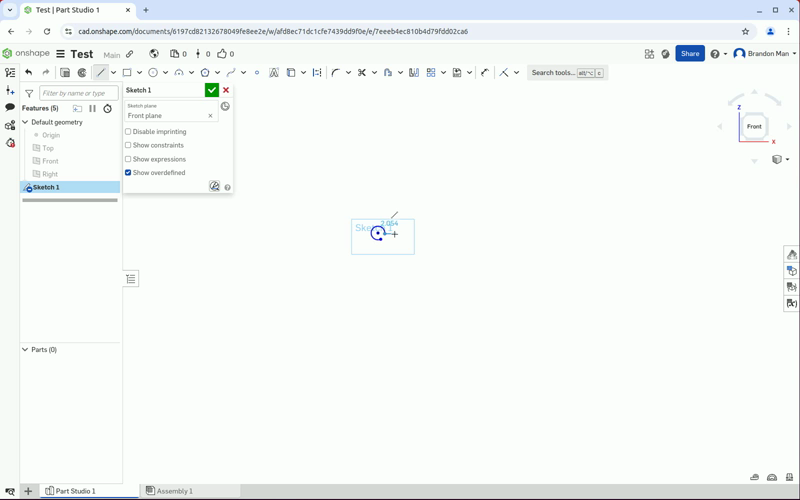
key_up(shift)
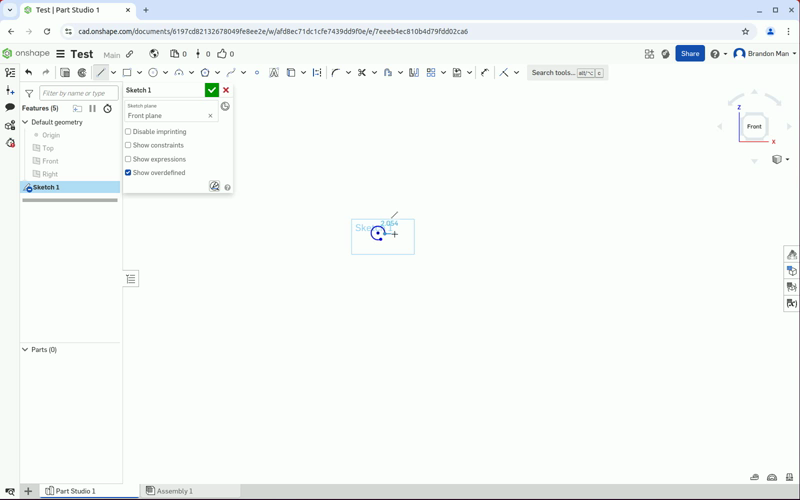
key(esc)
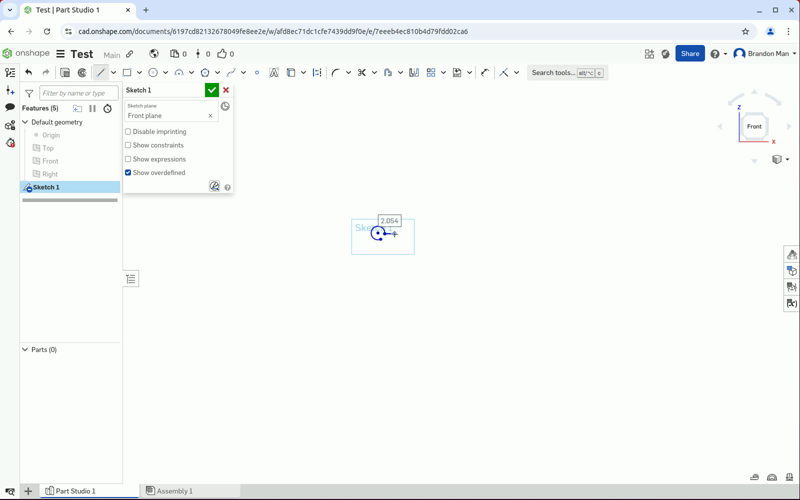
key(a)
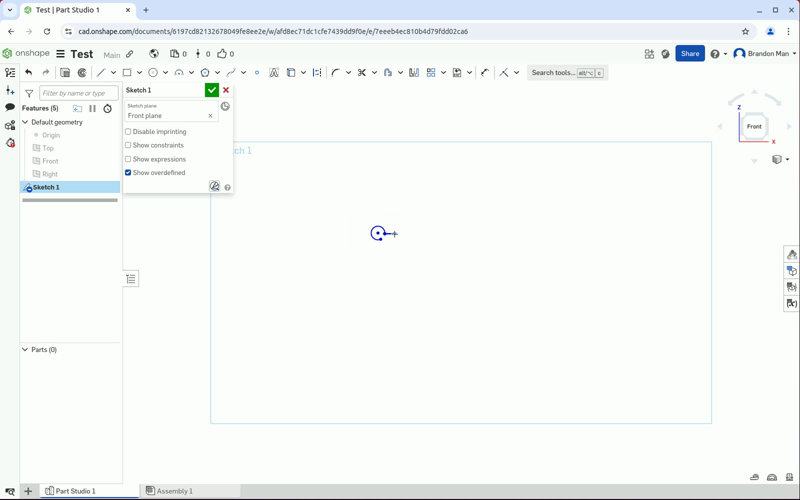
mouse_move(394, 233)
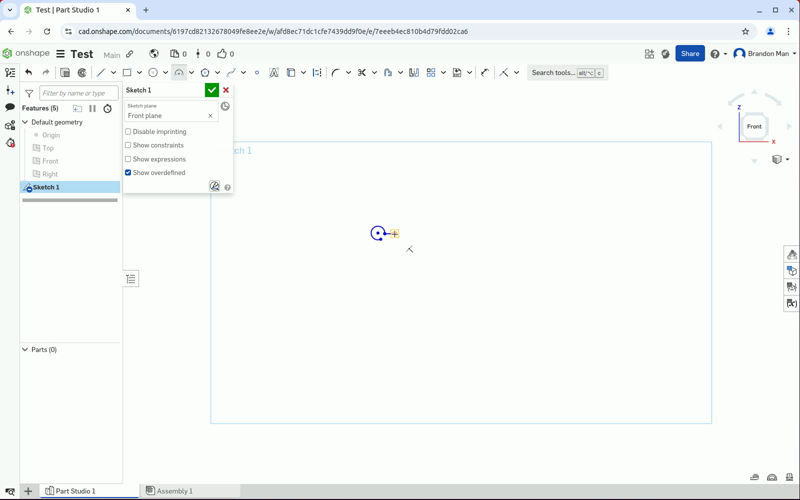
click(394, 233)
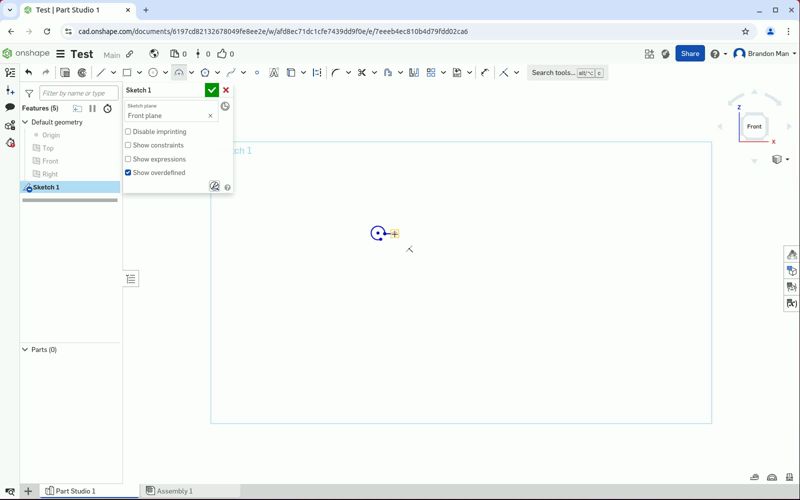
key_down(shift)
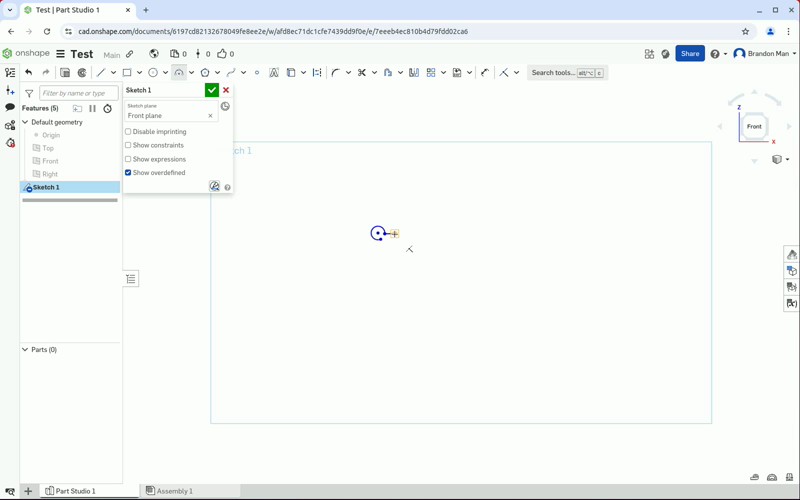
mouse_move(386, 248)
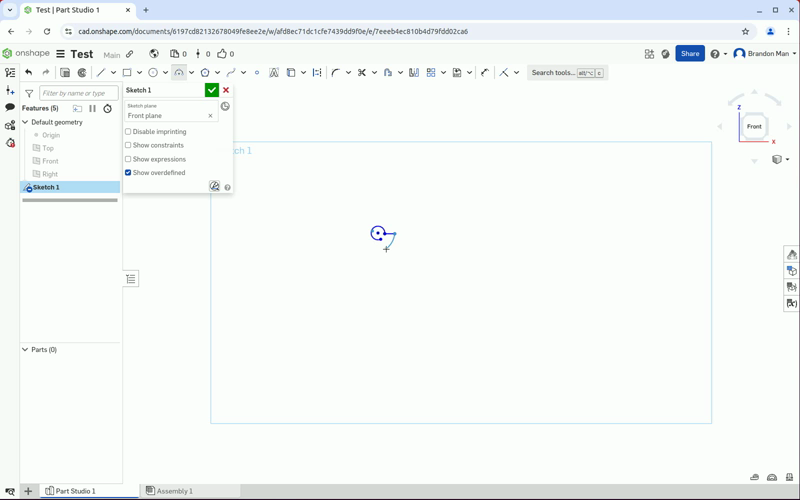
click(386, 248)
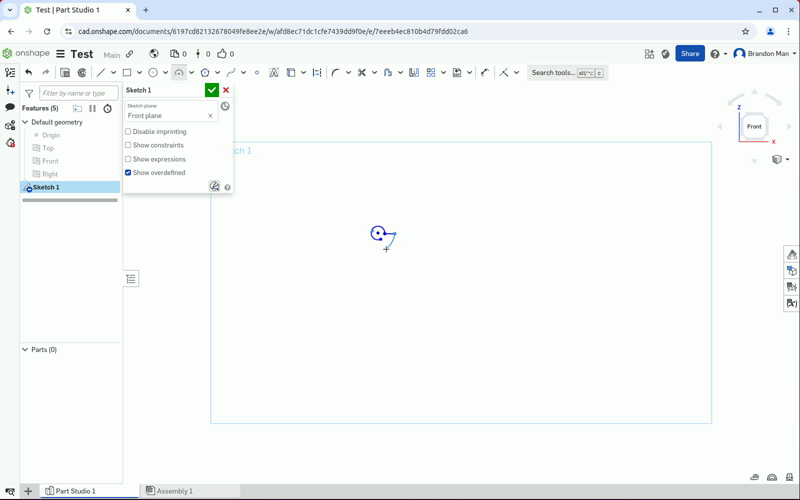
mouse_move(362, 225)
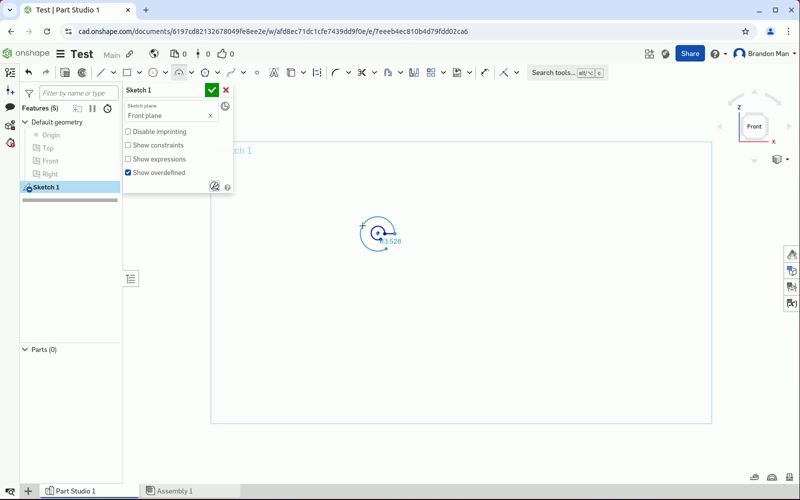
click(362, 225)
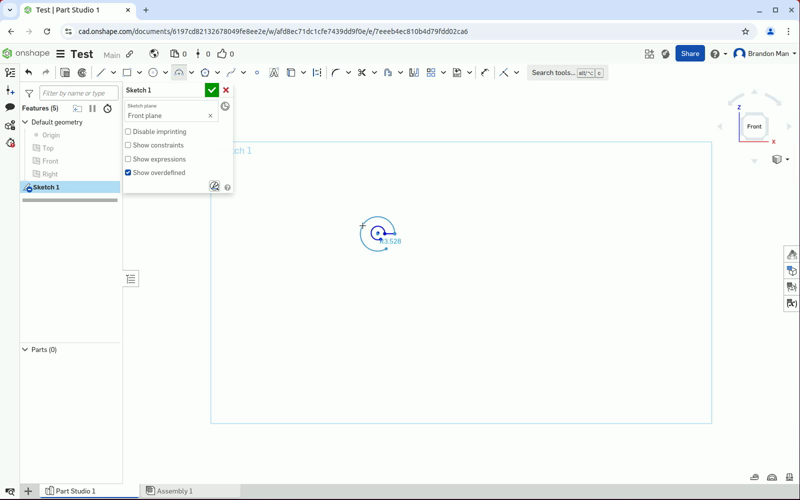
key_up(shift)
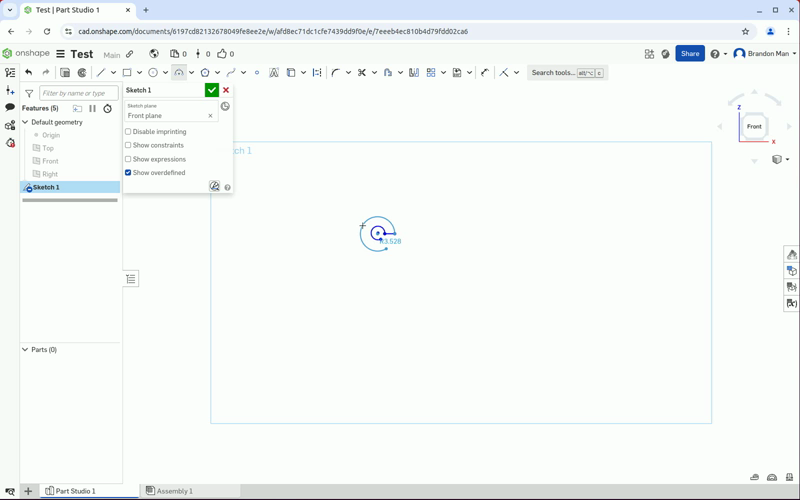
key(esc)
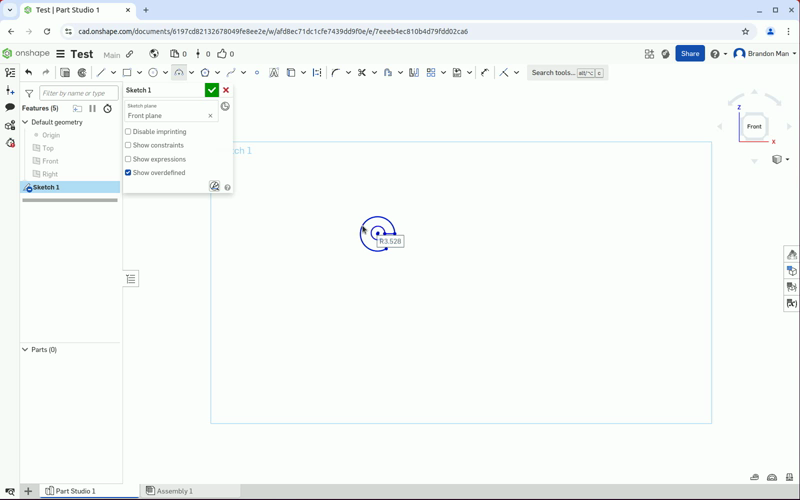
key(l)
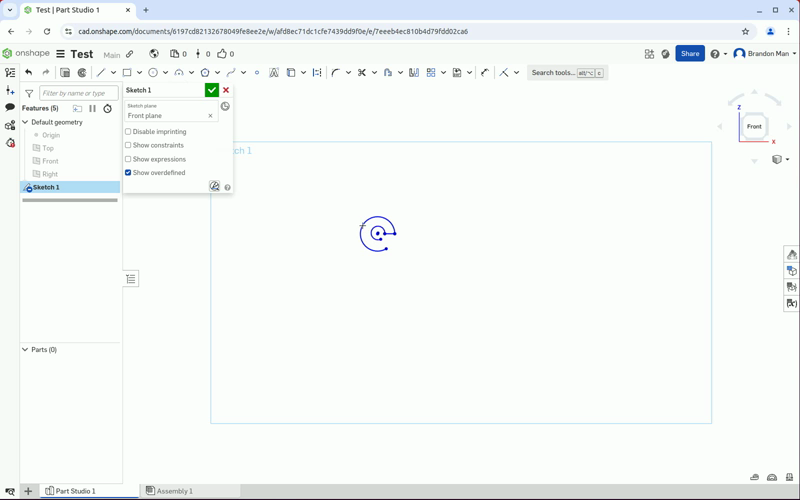
mouse_move(386, 248)
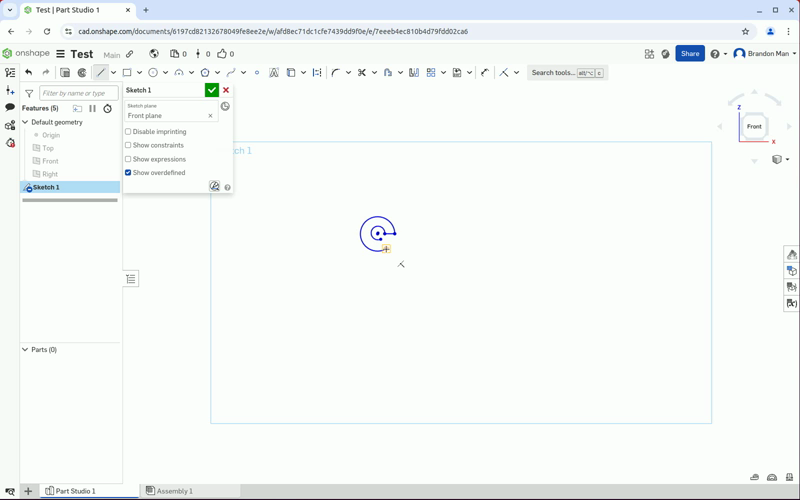
click(386, 248)
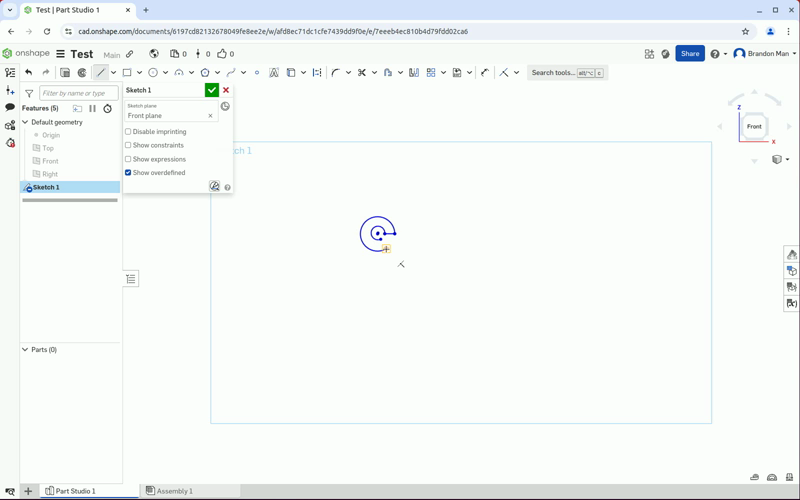
mouse_move(416, 248)
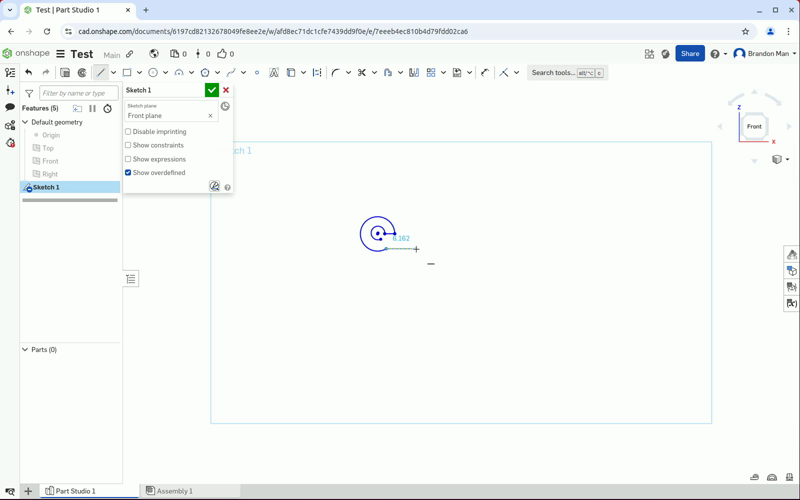
key_down(shift)
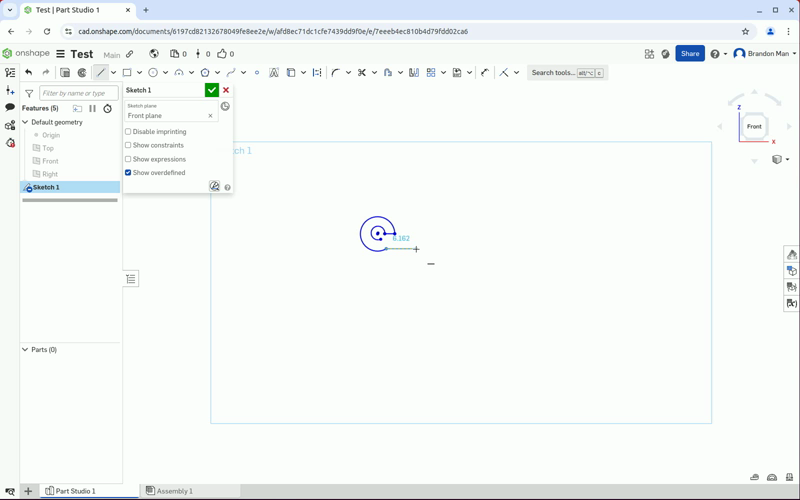
mouse_move(380, 239)
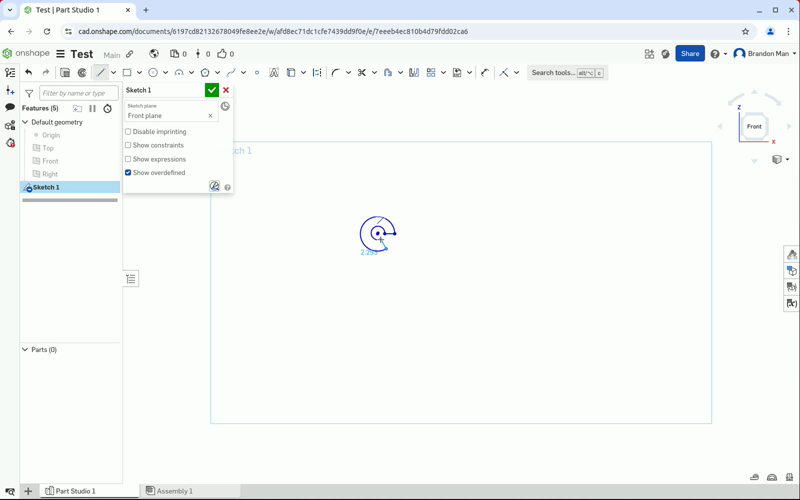
key_up(shift)
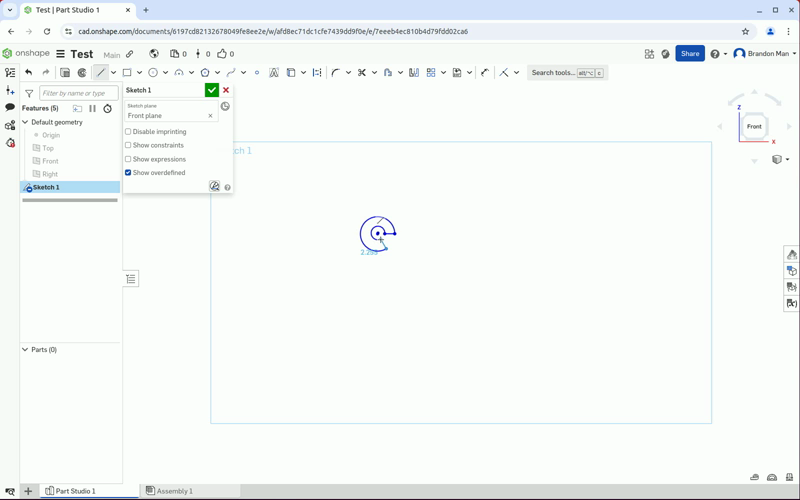
click(380, 239)
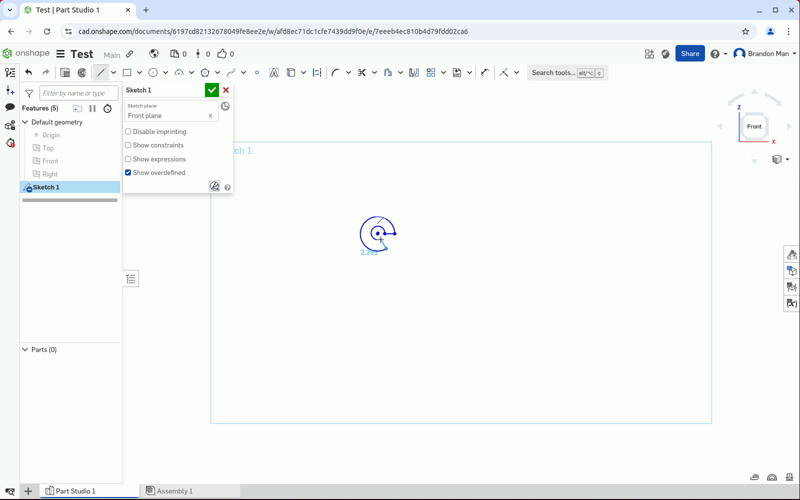
key(esc)
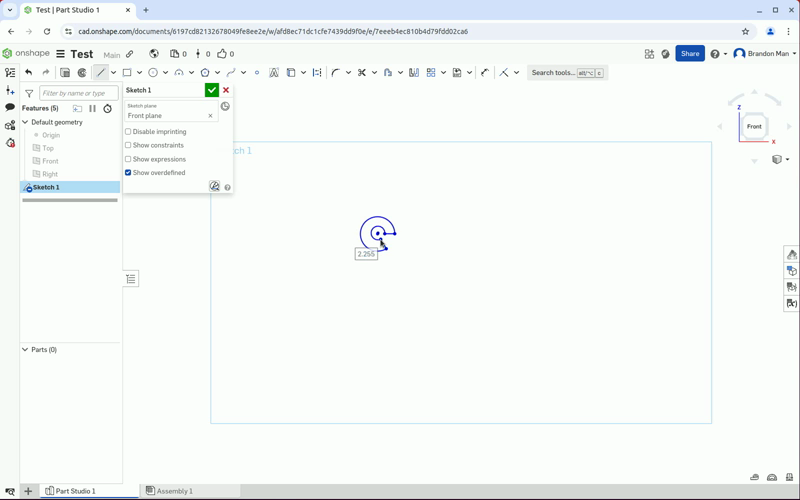
mouse_move(362, 227)
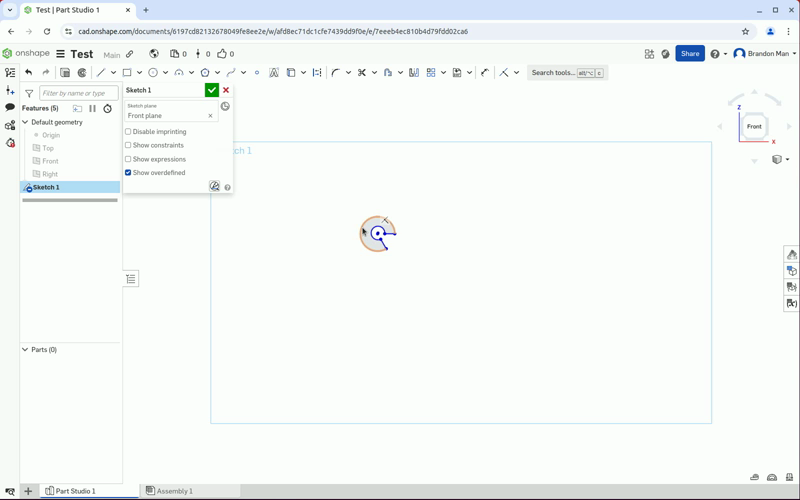
scroll(6)
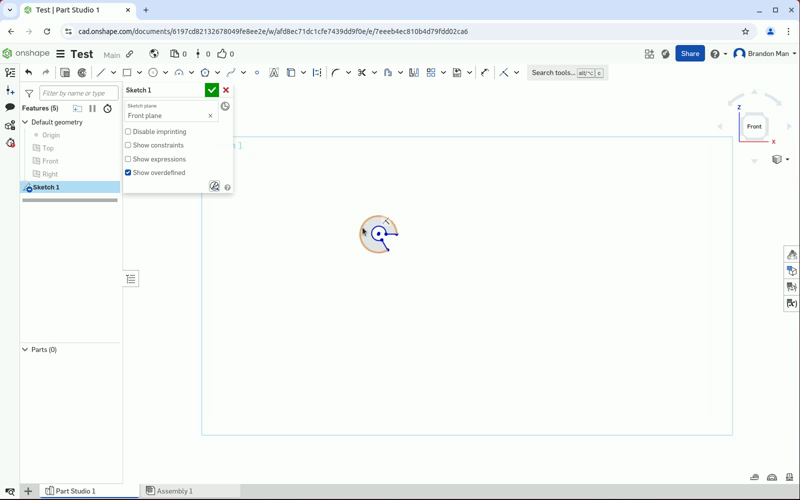
scroll(6)
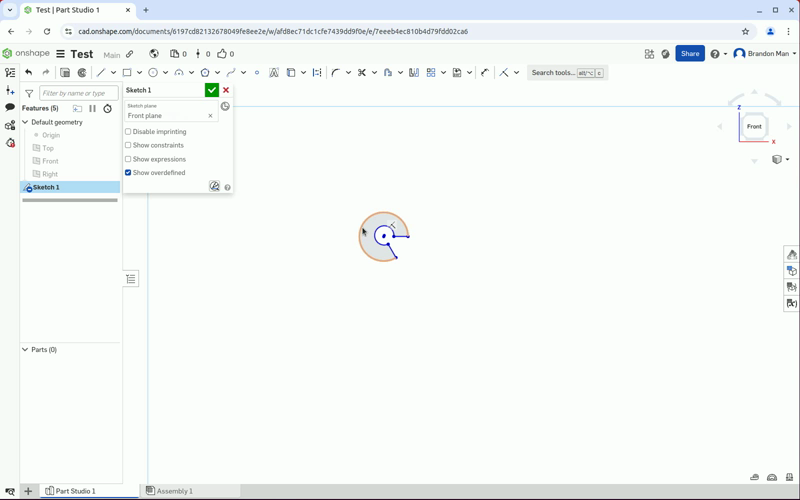
scroll(6)
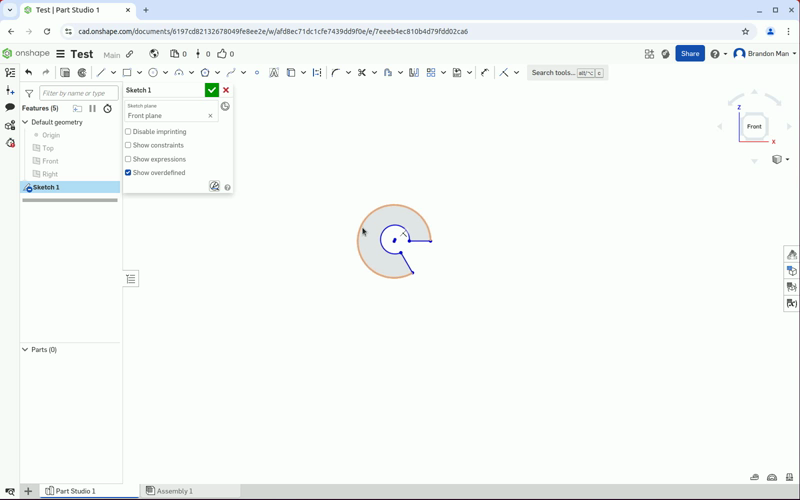
scroll(6)
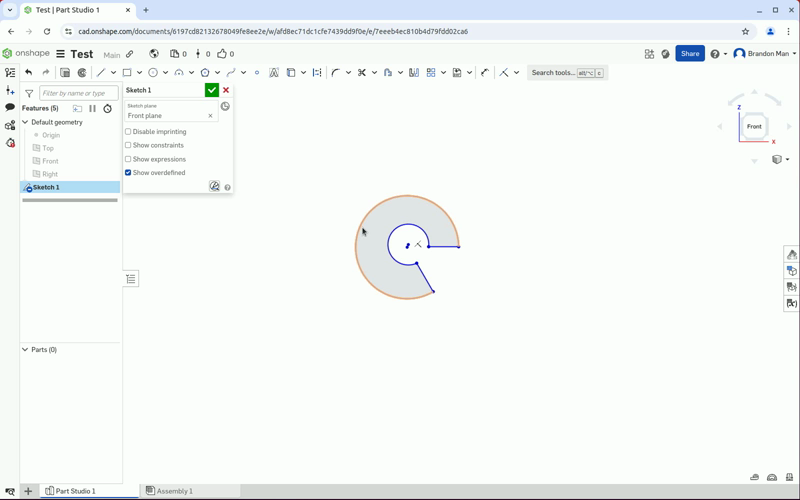
scroll(6)
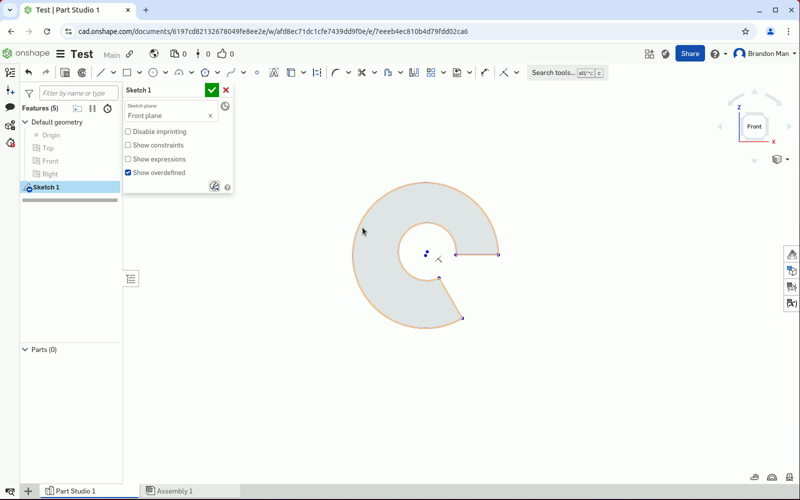
scroll(6)
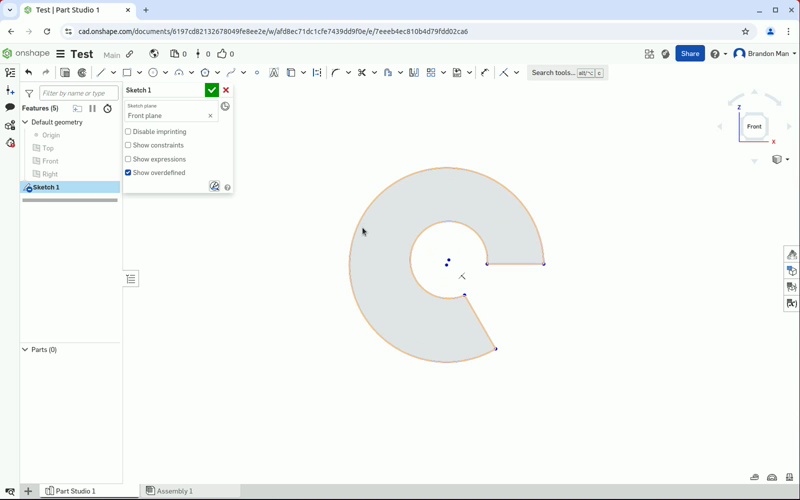
scroll(6)
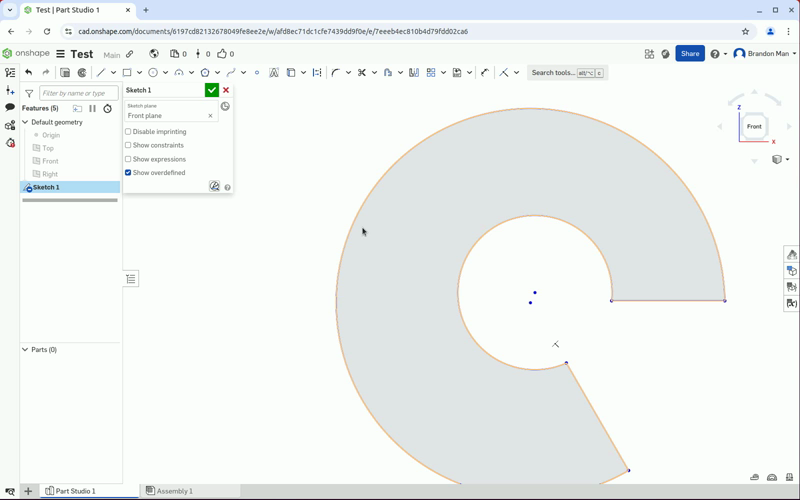
click(362, 227)
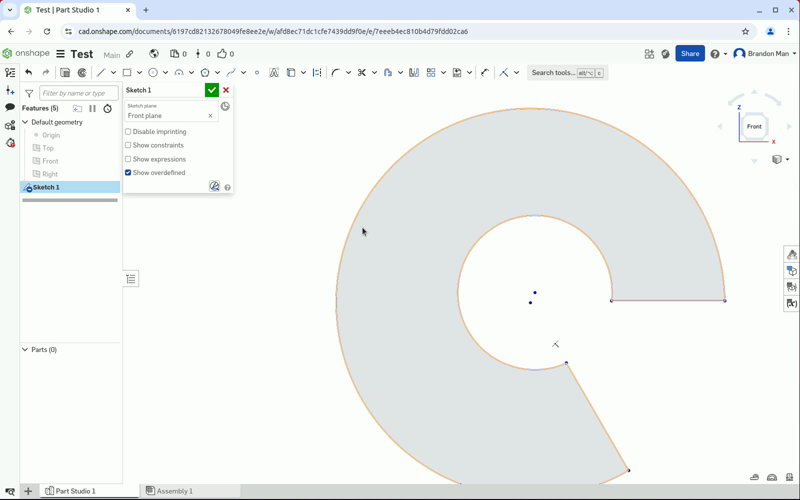
scroll(-6)
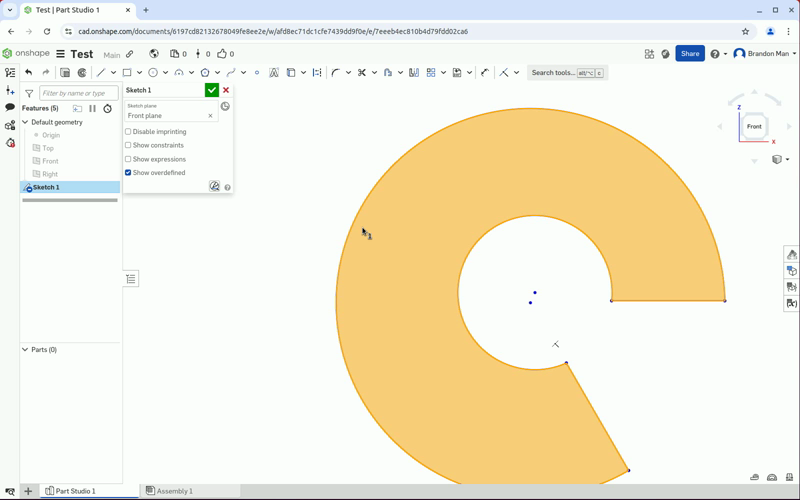
scroll(-6)
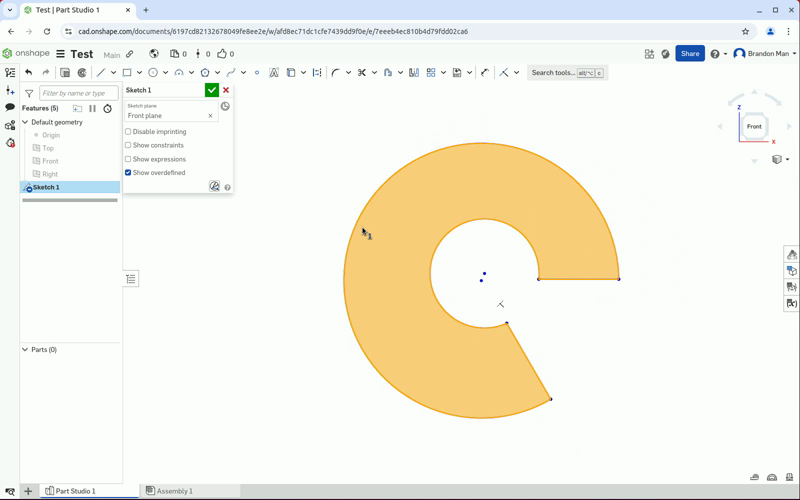
scroll(-6)
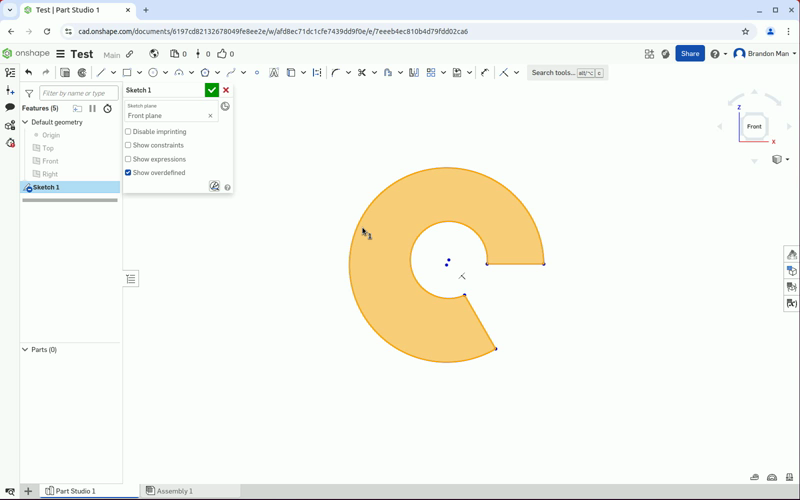
scroll(-6)
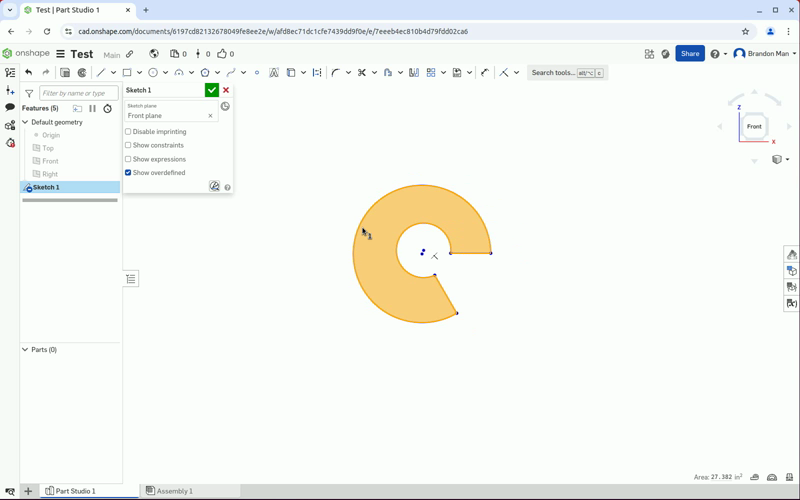
scroll(-6)
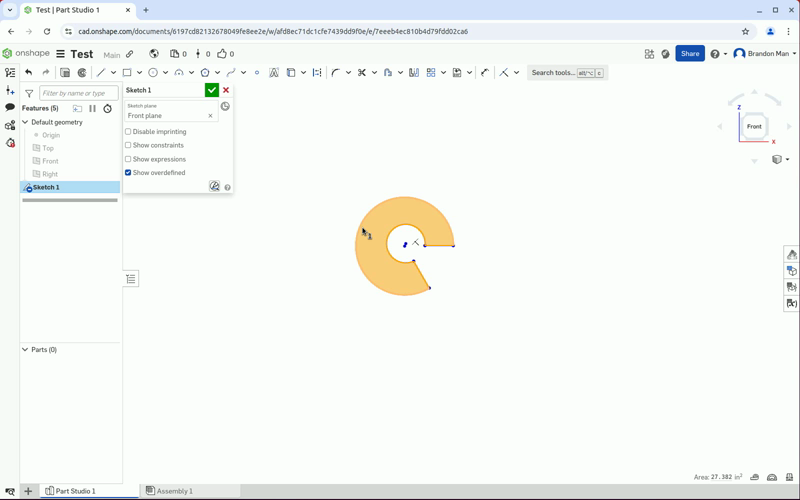
scroll(-6)
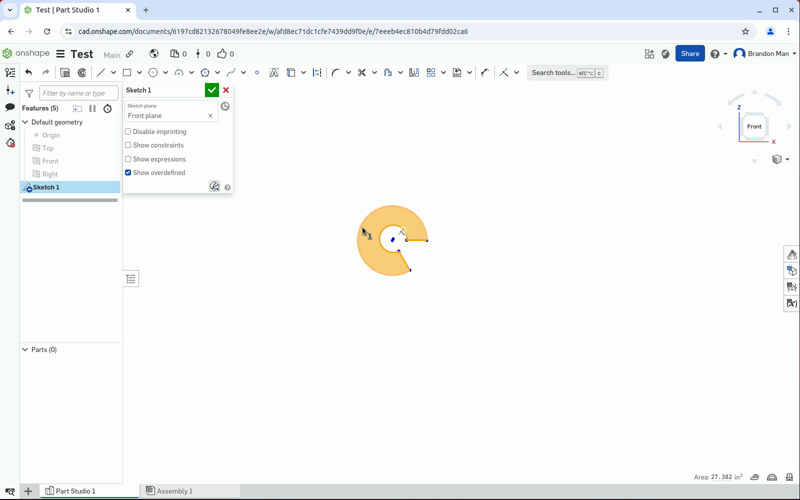
scroll(-6)
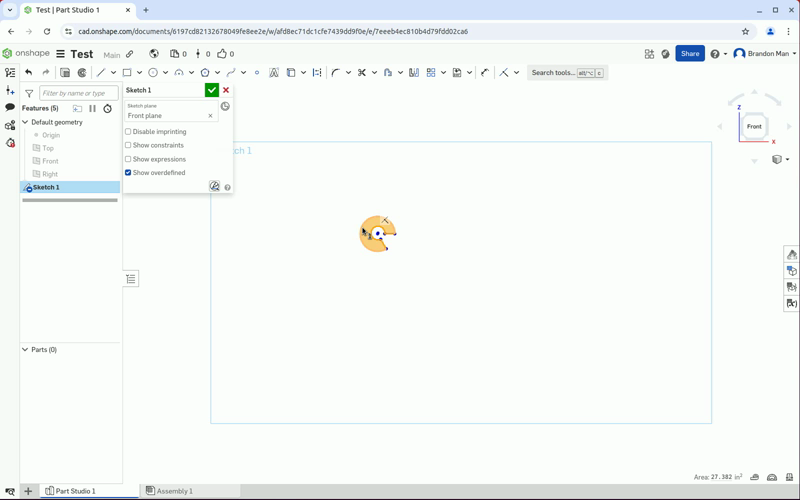
mouse_move(73, 352)
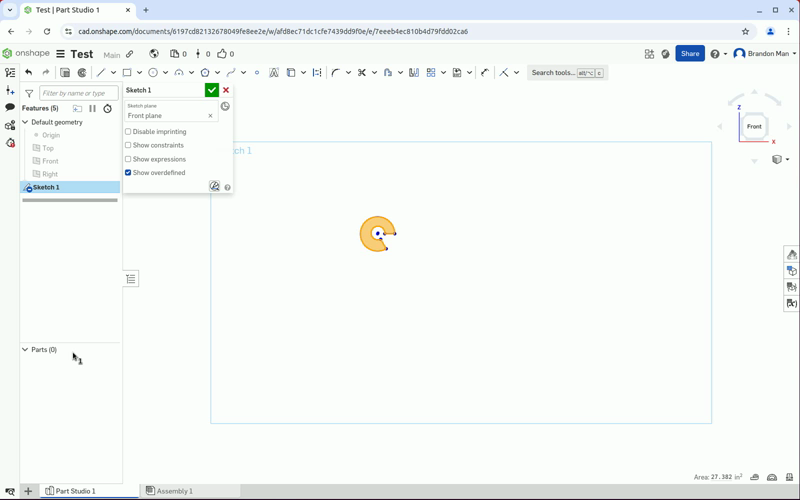
key(shift+y)
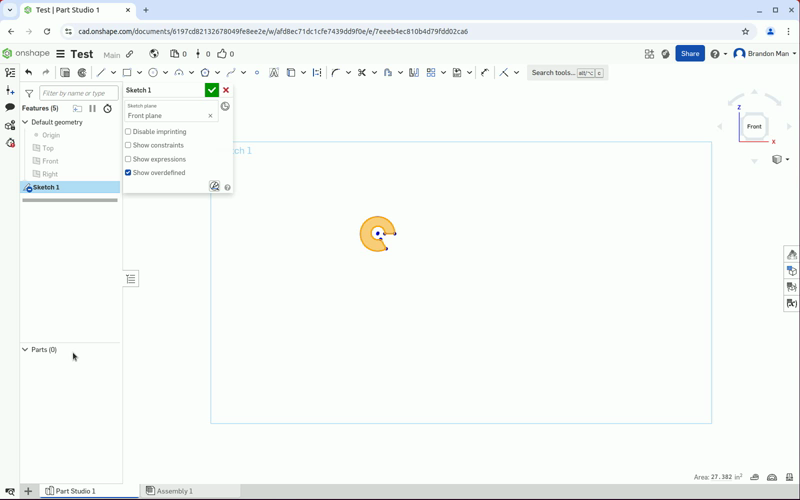
key(shift+e)
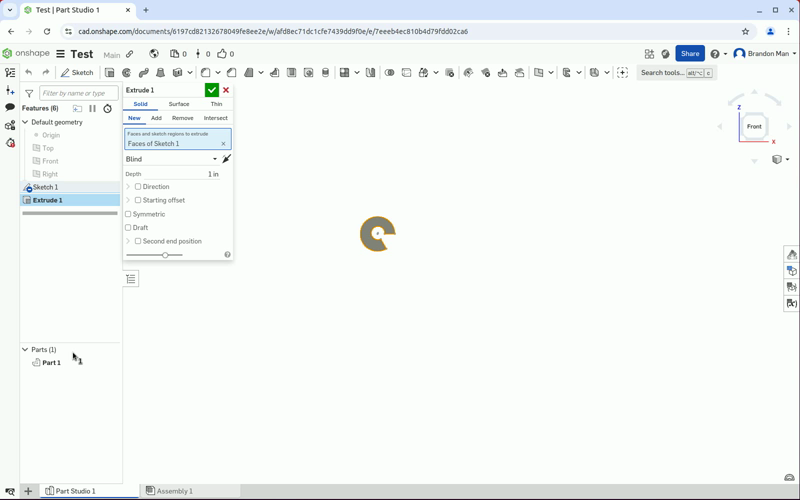
mouse_move(143, 106)
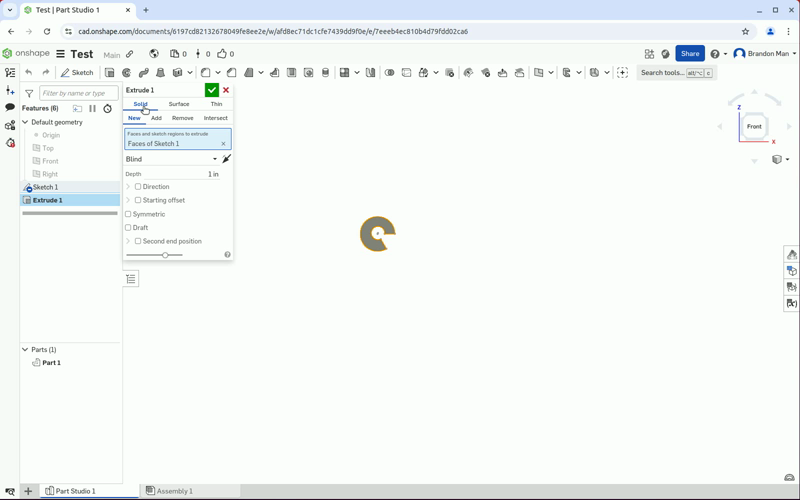
click(143, 106)
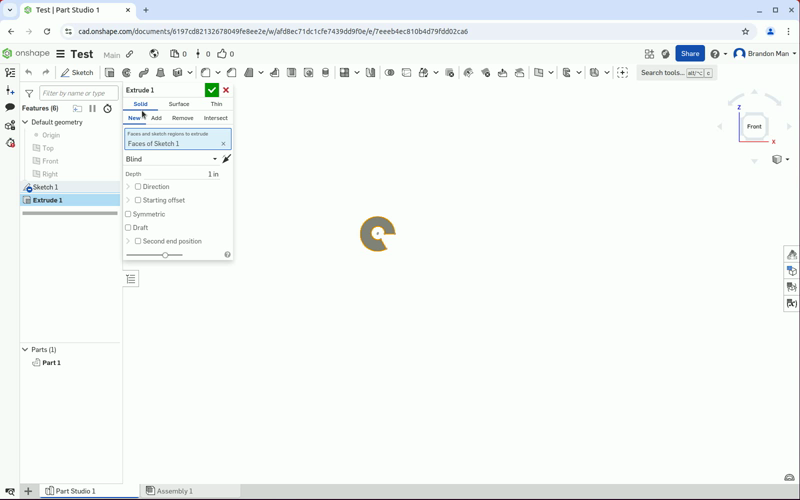
mouse_move(137, 120)
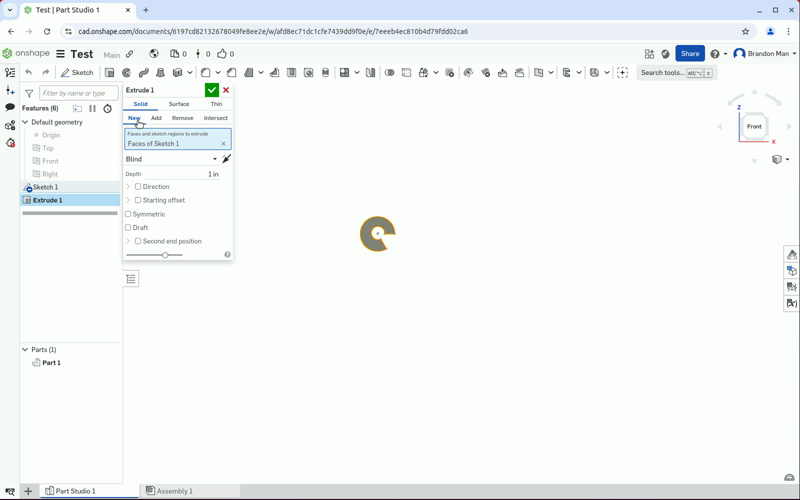
click(137, 120)
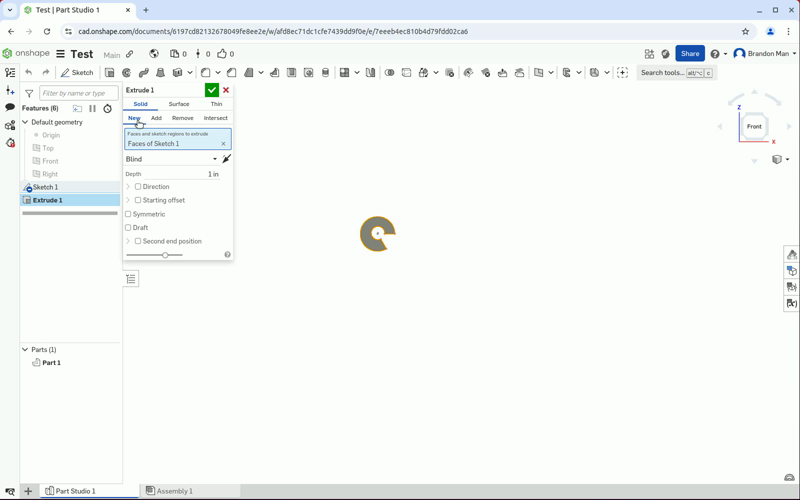
key(tab, 4)
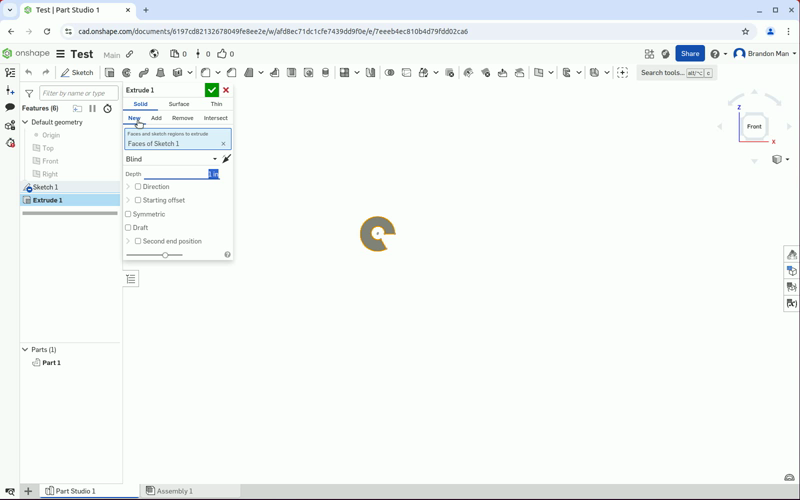
text(10.592)
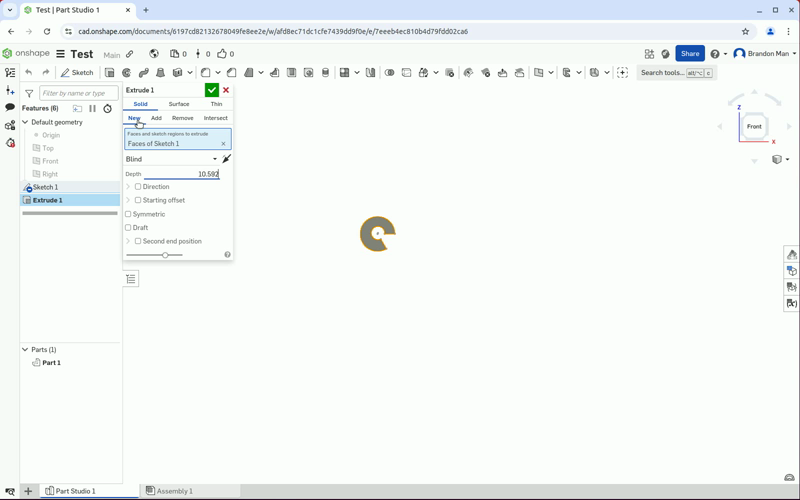
key(tab, 3)
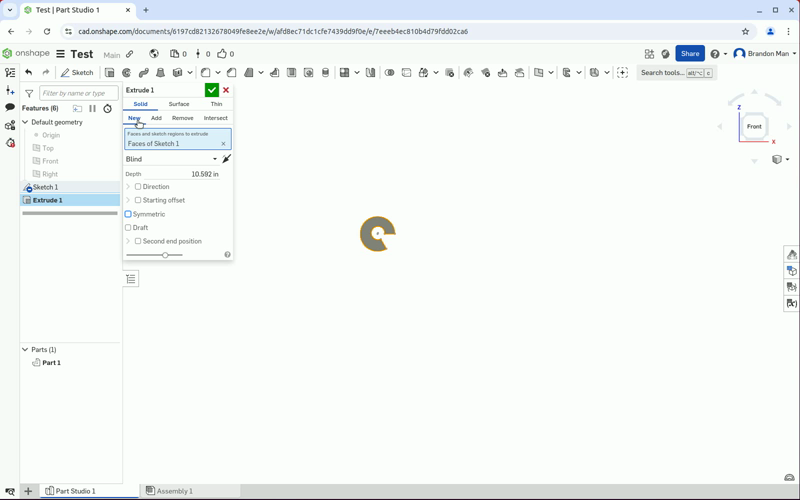
key(space)
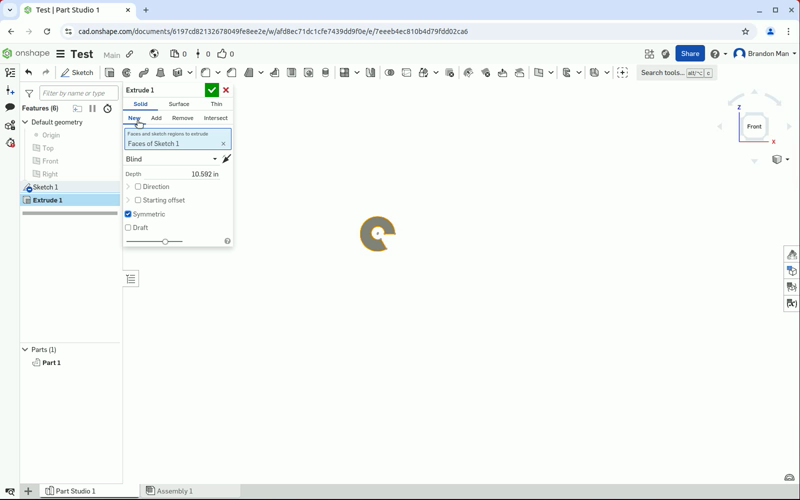
key(enter)
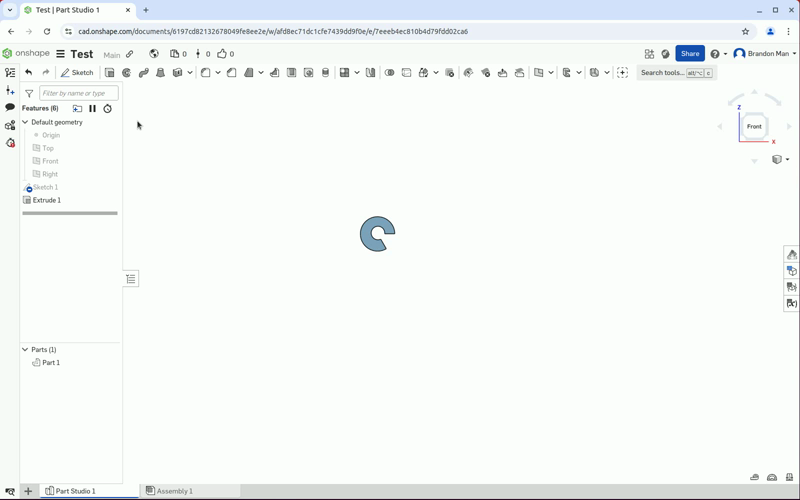
key(shift+h)
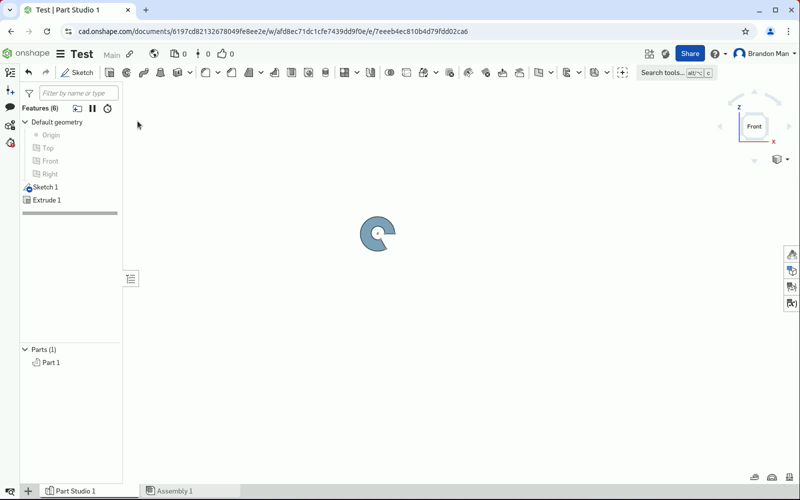
key(shift+h)
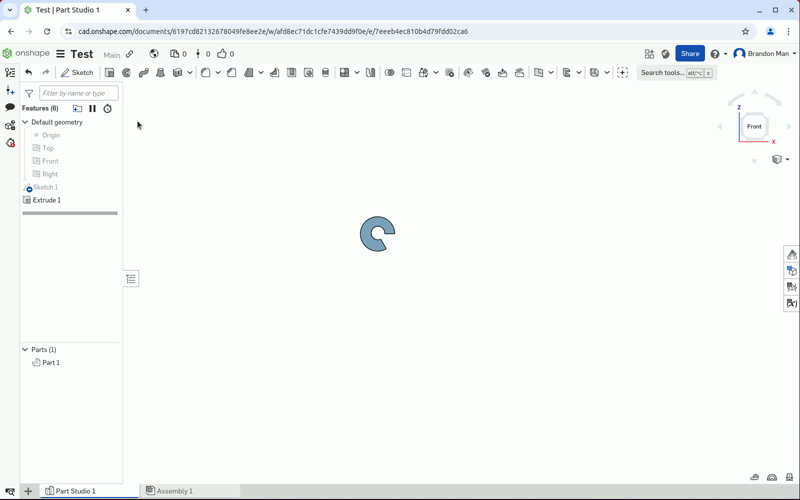
mouse_move(73, 189)
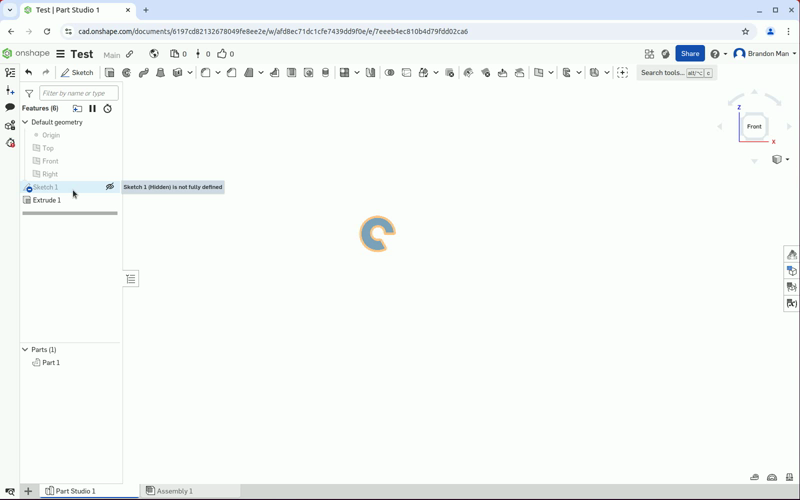
click(73, 189)
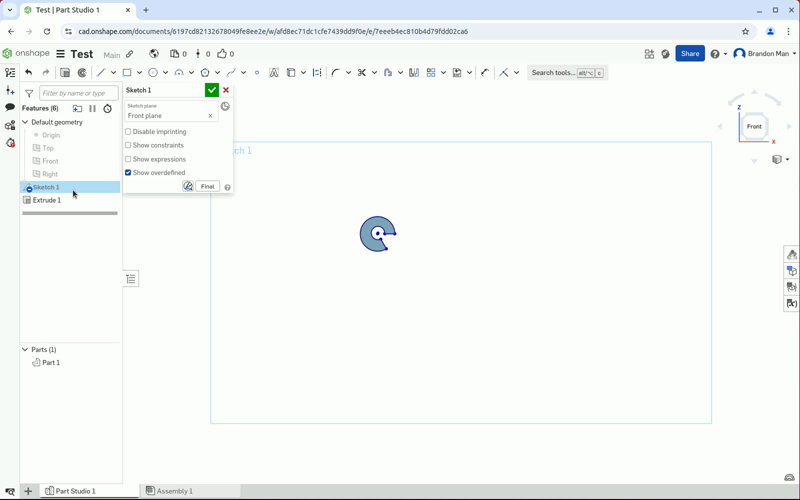
mouse_move(229, 92)
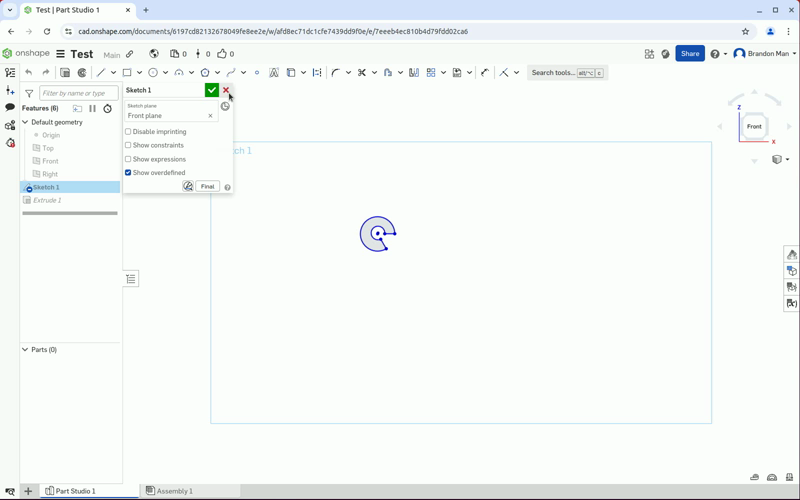
click(229, 92)
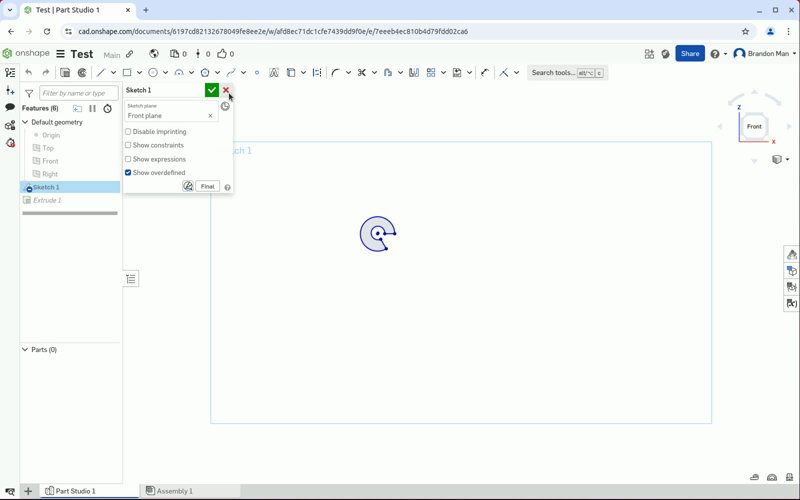
key(shift+s)
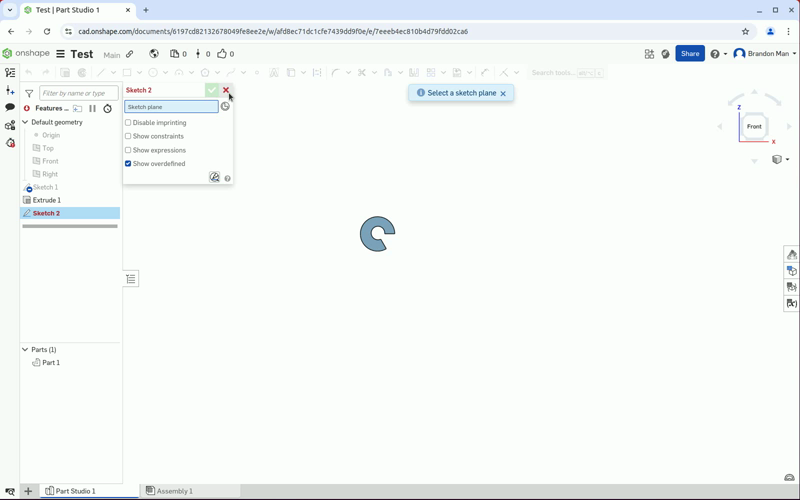
mouse_move(73, 163)
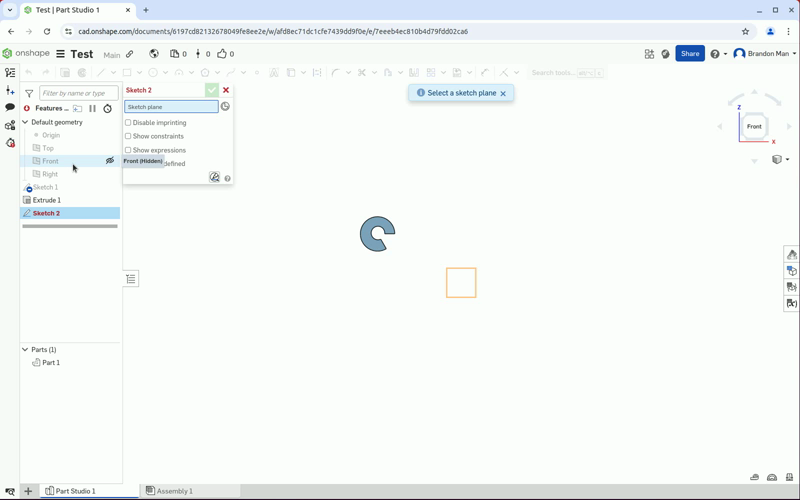
click(73, 163)
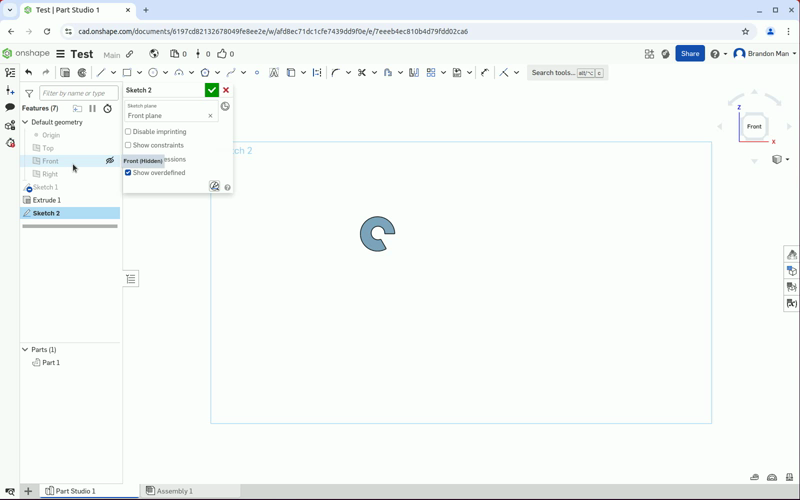
mouse_move(73, 352)
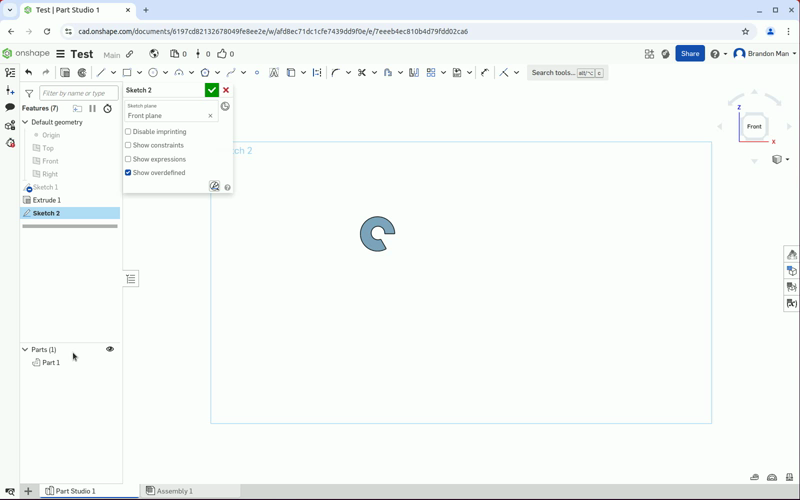
key(y)
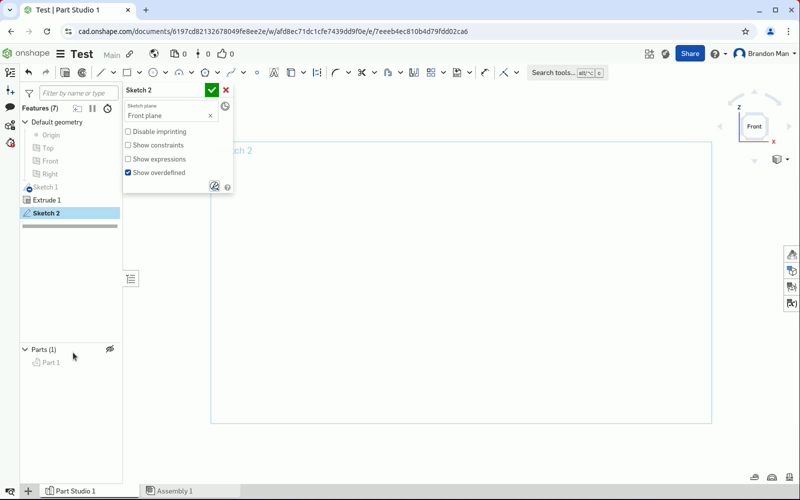
key(l)
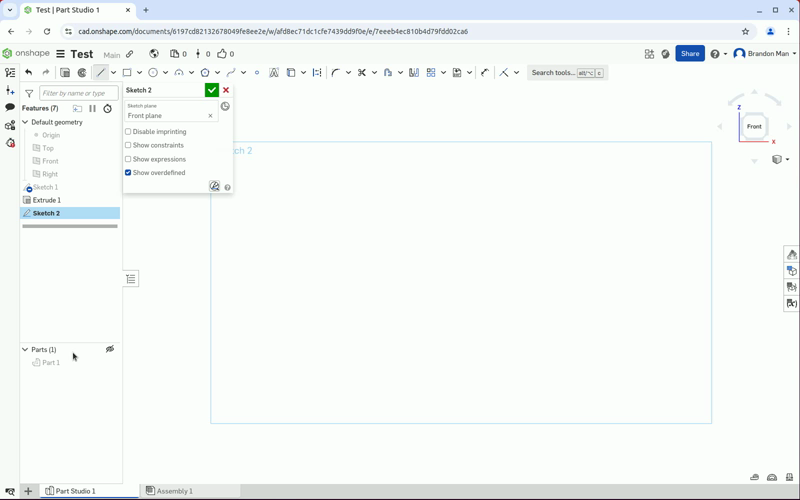
key_down(shift)
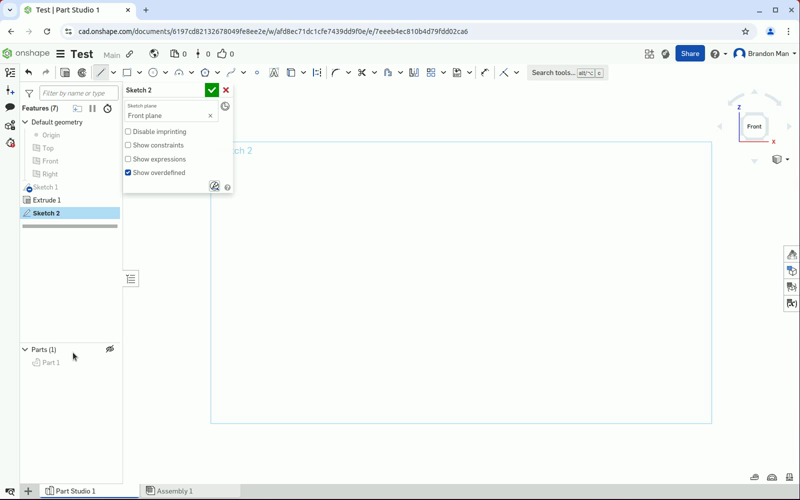
mouse_move(380, 239)
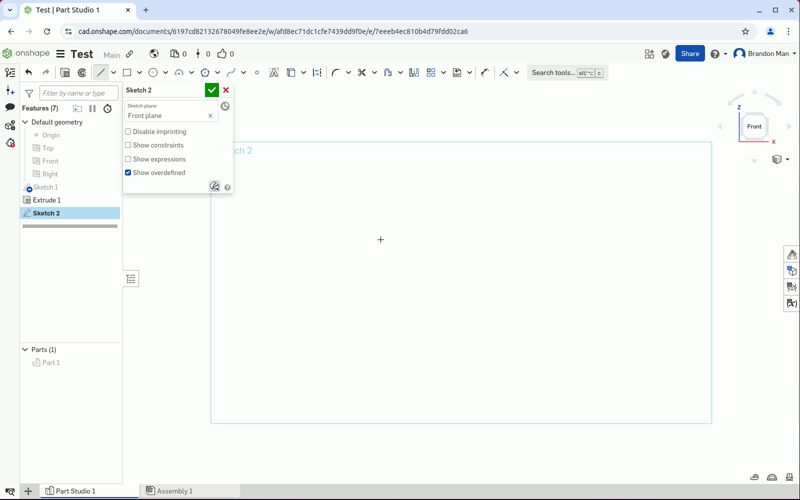
click(380, 239)
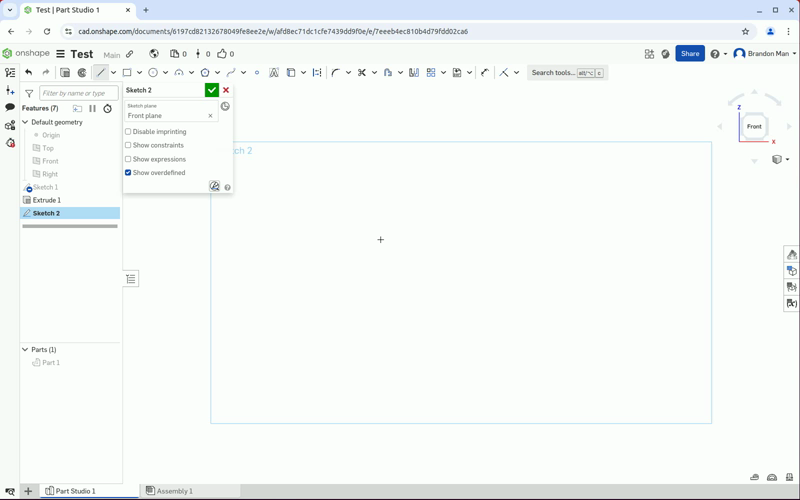
key_up(shift)
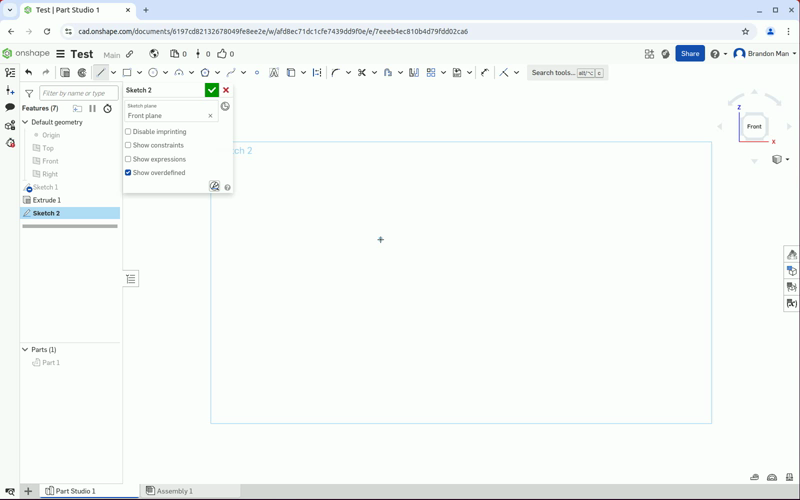
key_down(shift)
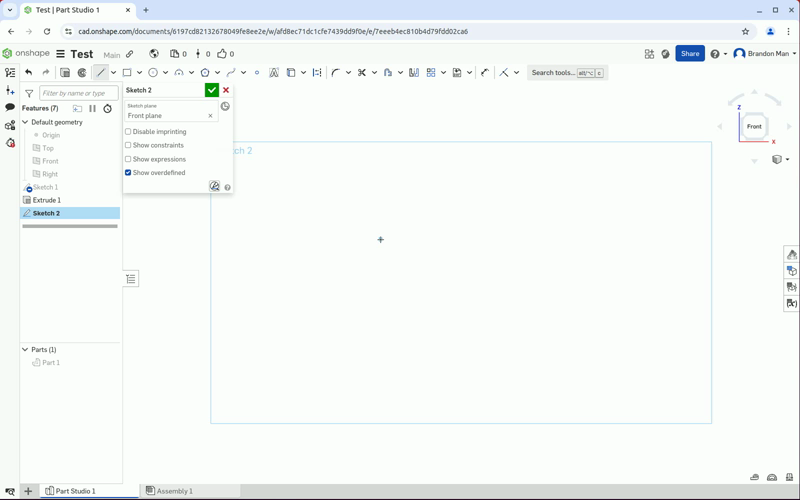
mouse_move(410, 239)
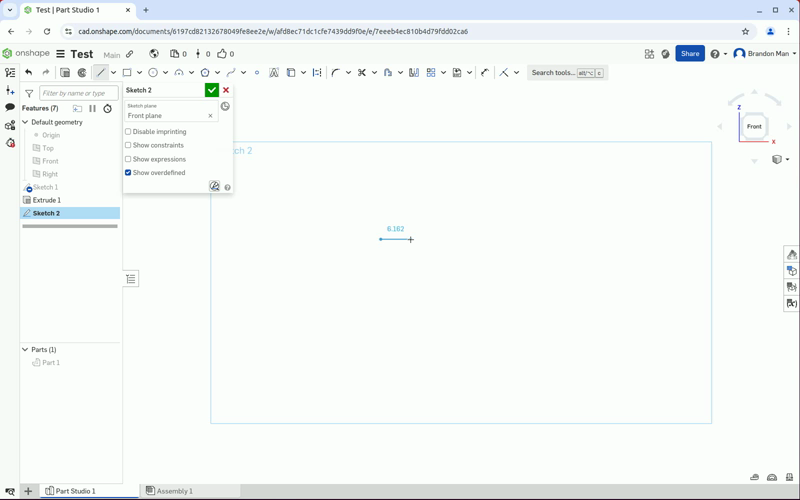
mouse_move(386, 248)
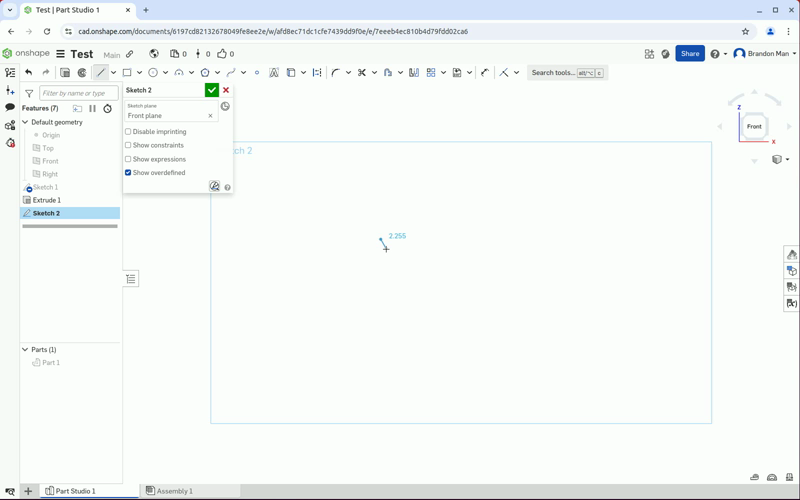
click(386, 248)
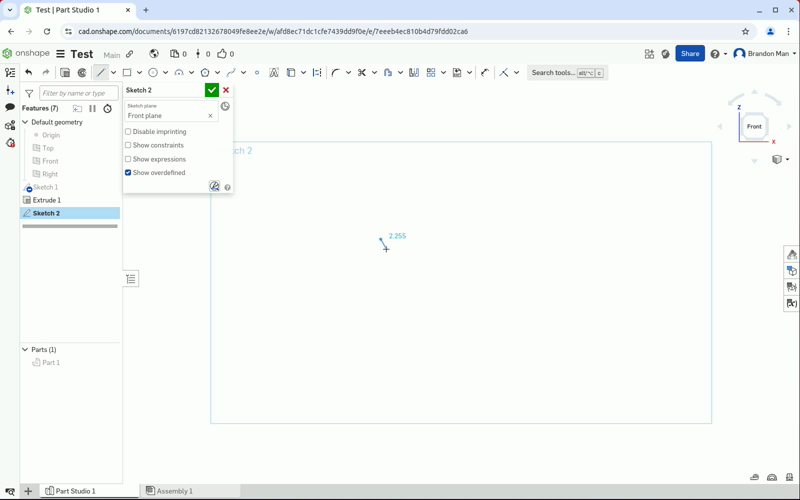
key_up(shift)
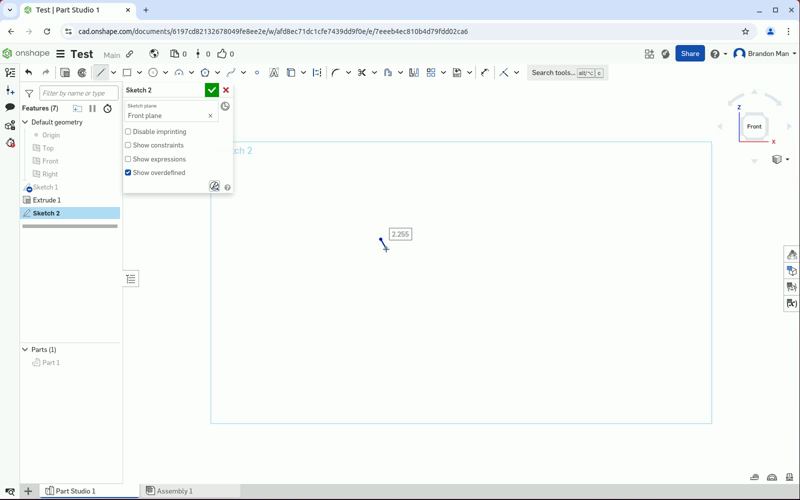
key(esc)
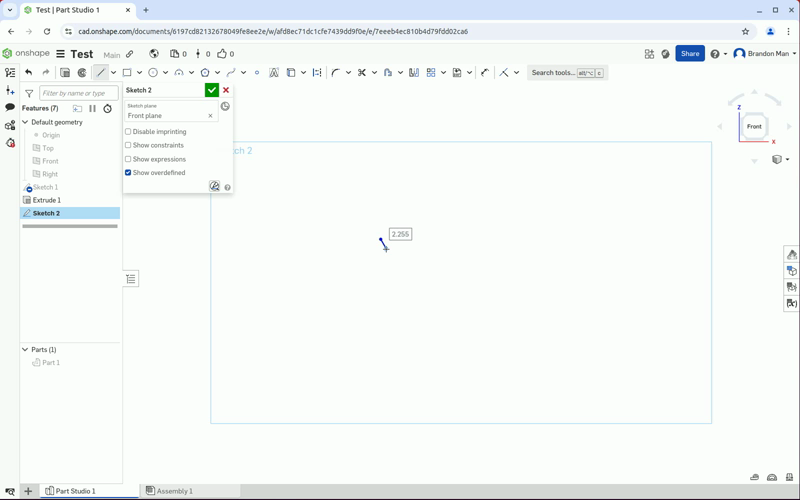
key(a)
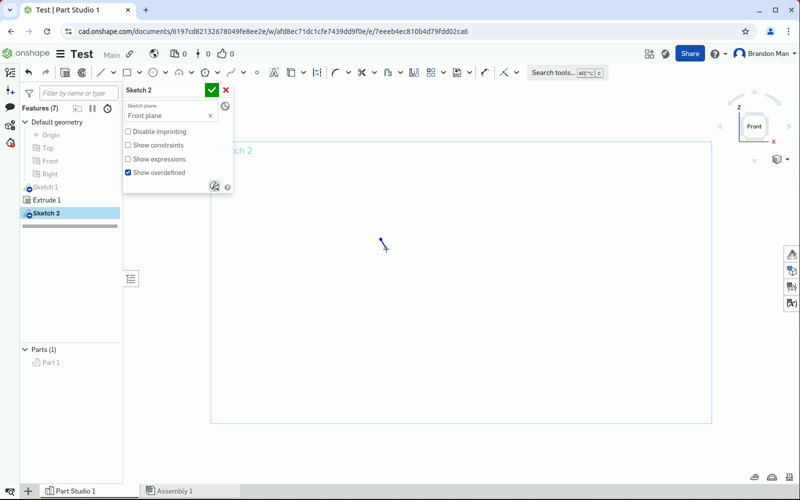
mouse_move(386, 248)
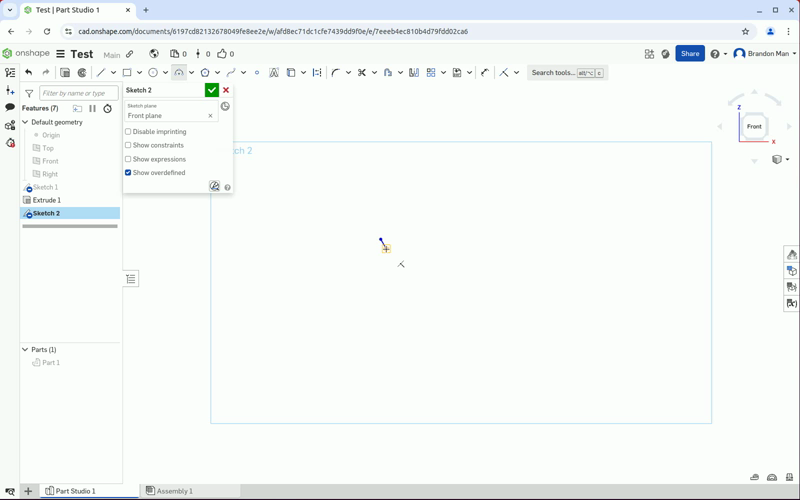
click(386, 248)
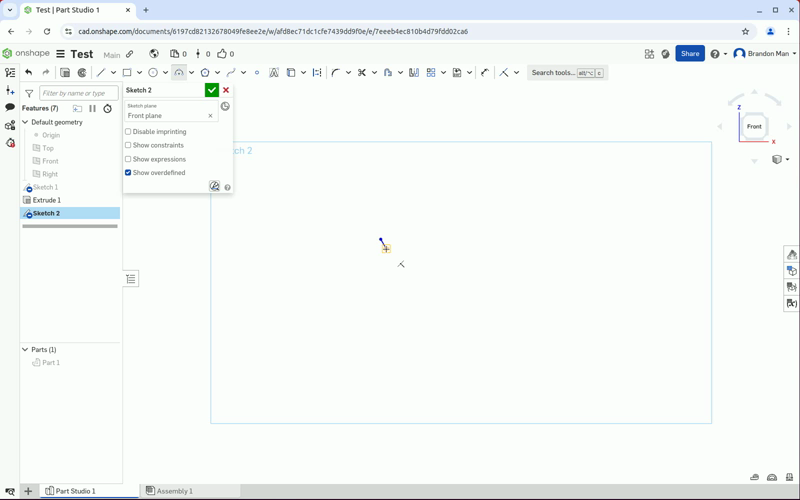
key_down(shift)
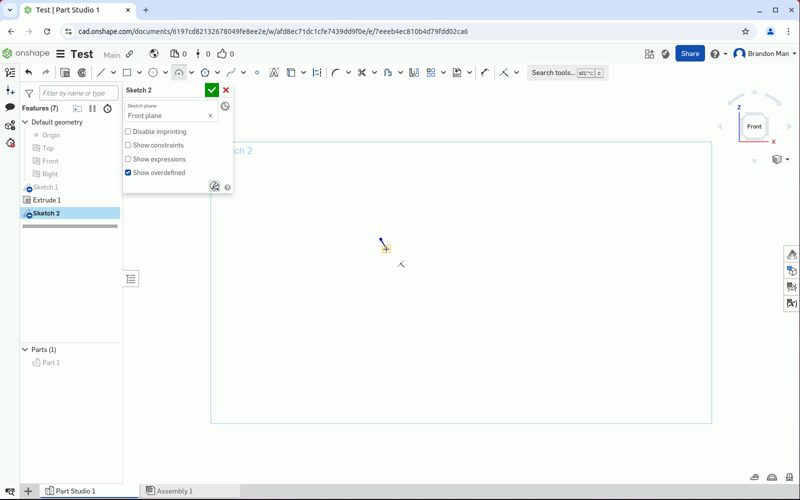
mouse_move(395, 233)
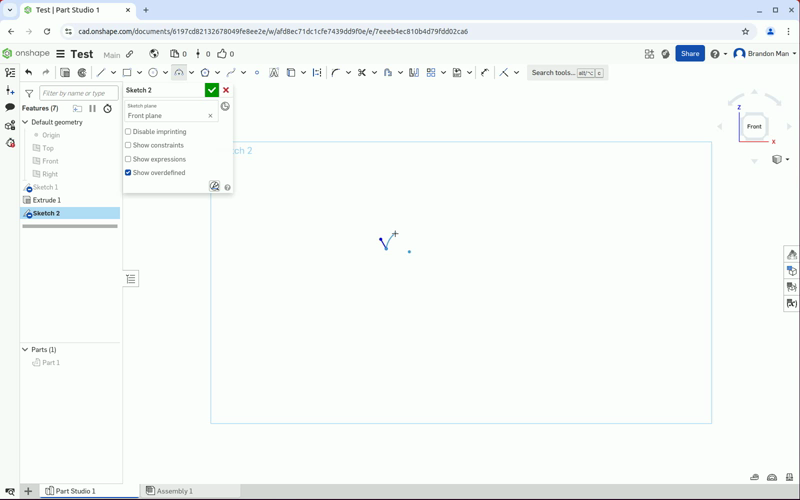
click(395, 233)
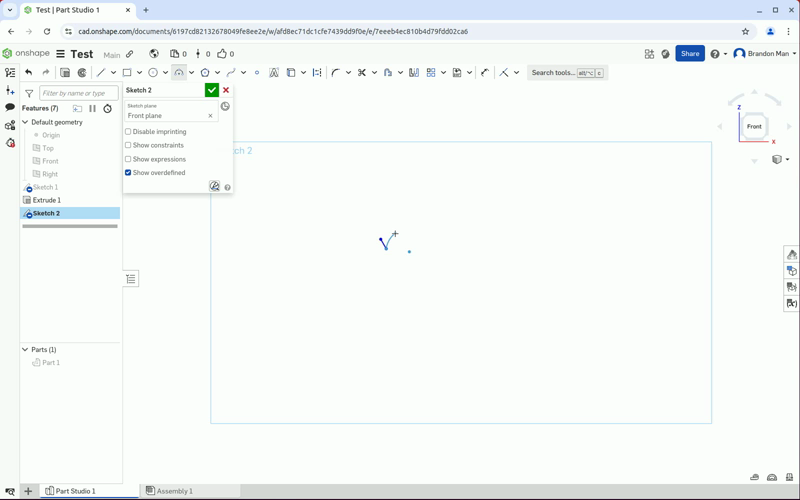
mouse_move(392, 242)
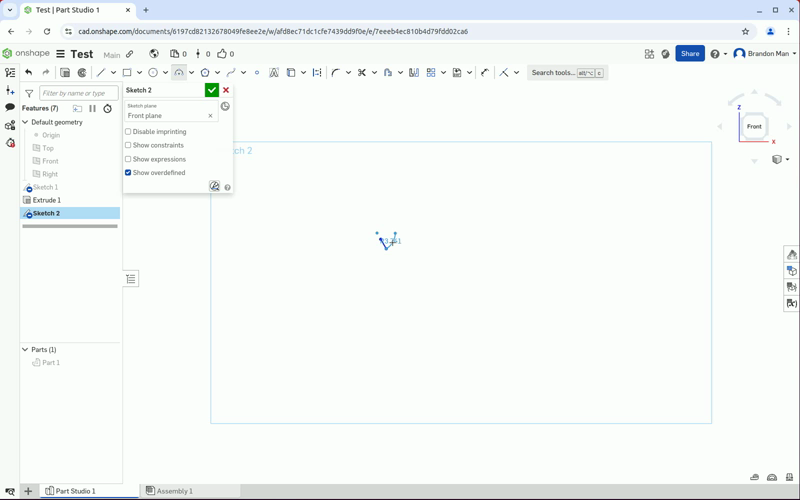
click(392, 242)
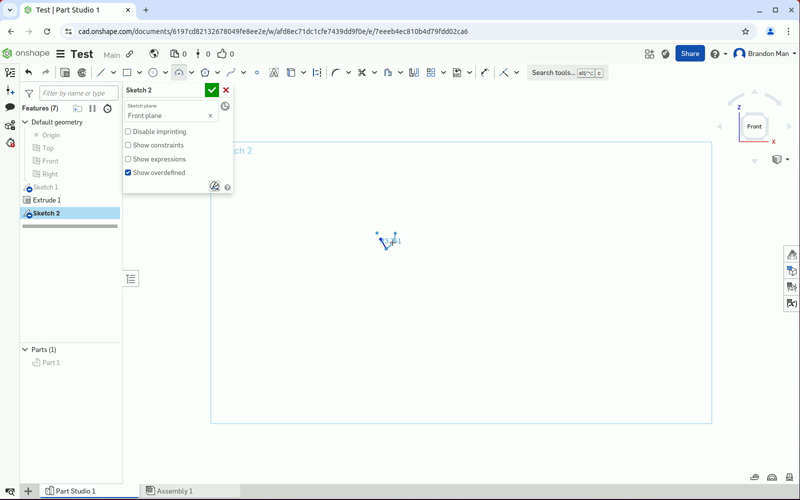
key_up(shift)
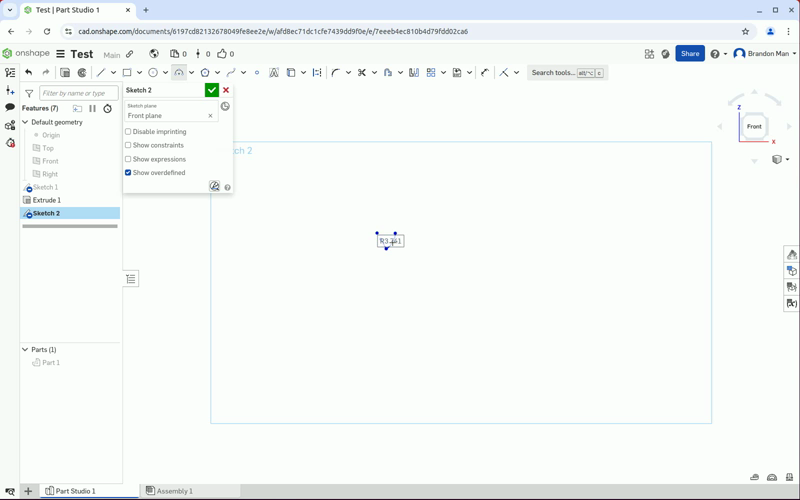
key(esc)
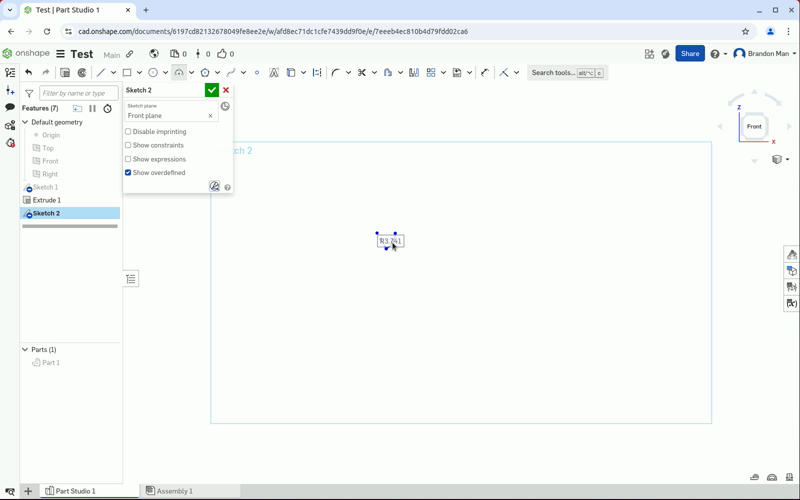
key(l)
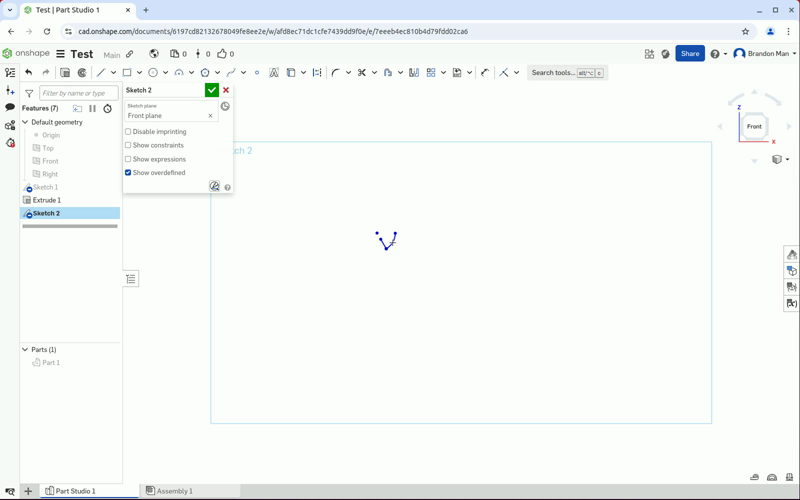
mouse_move(395, 233)
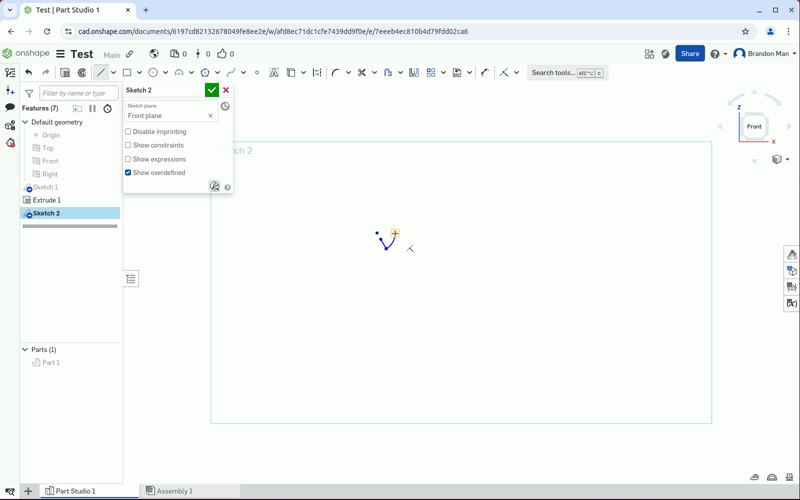
click(395, 233)
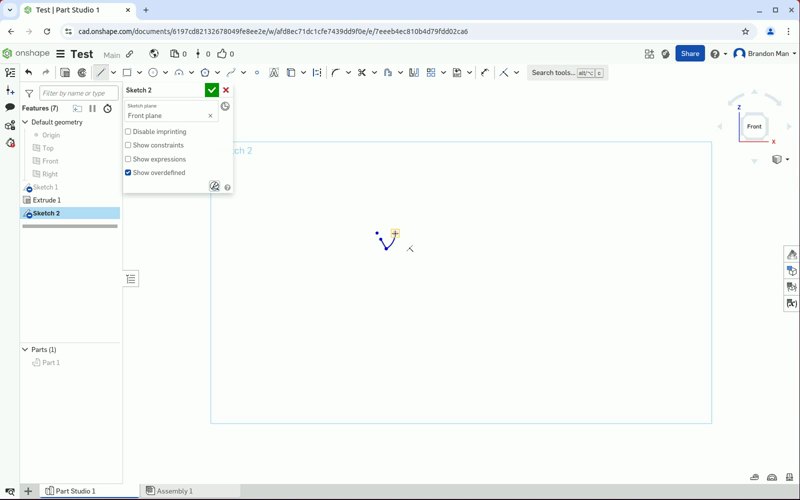
key_down(shift)
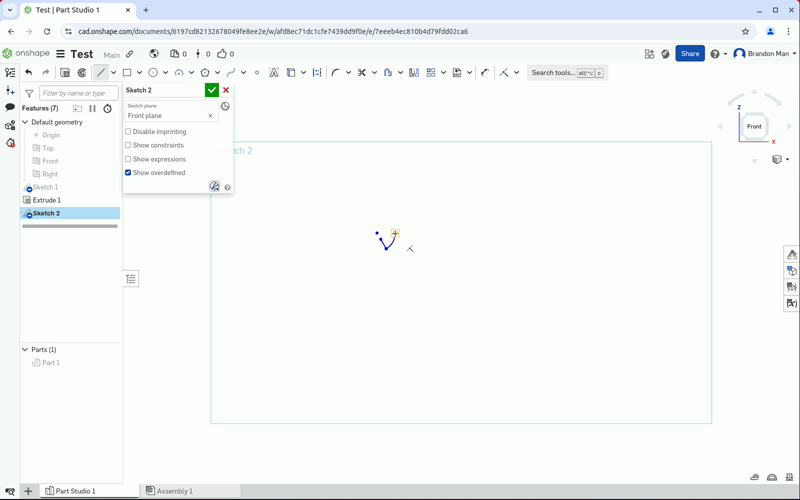
mouse_move(425, 233)
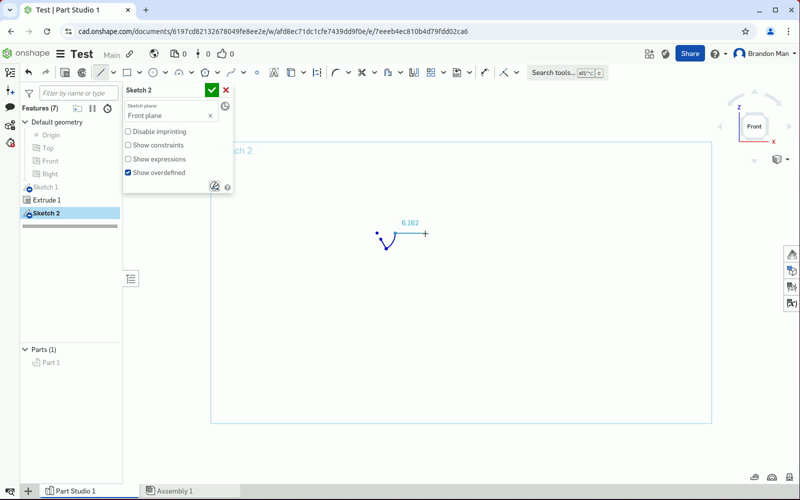
mouse_move(384, 233)
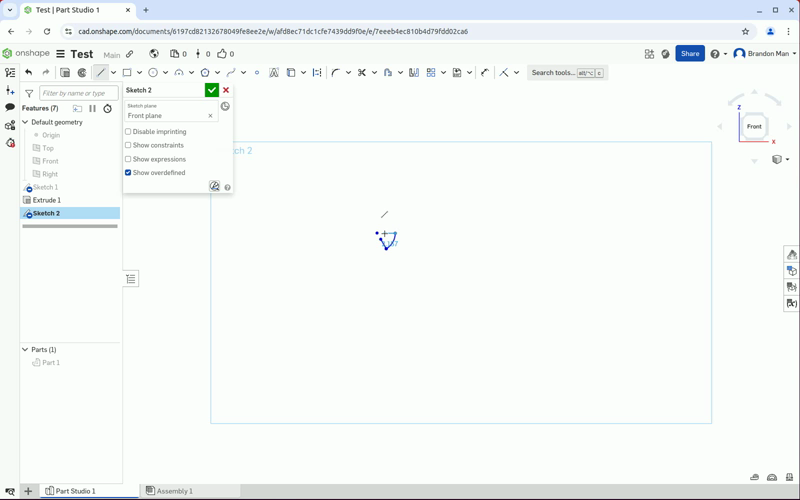
click(384, 233)
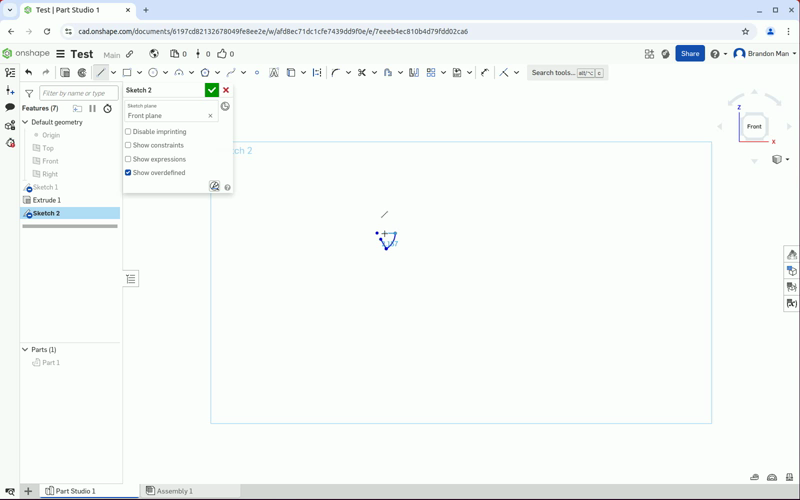
key_up(shift)
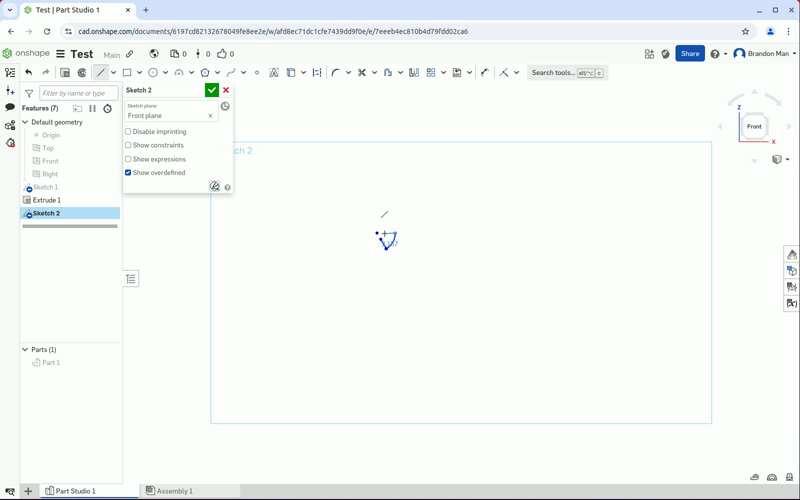
key(esc)
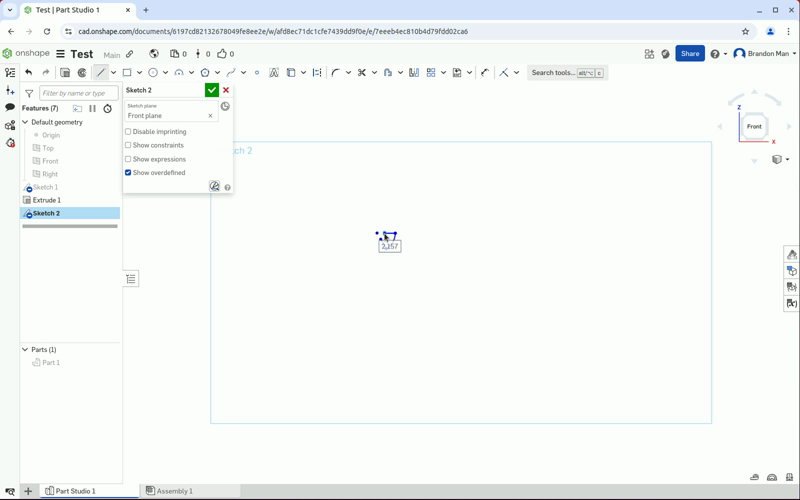
key(a)
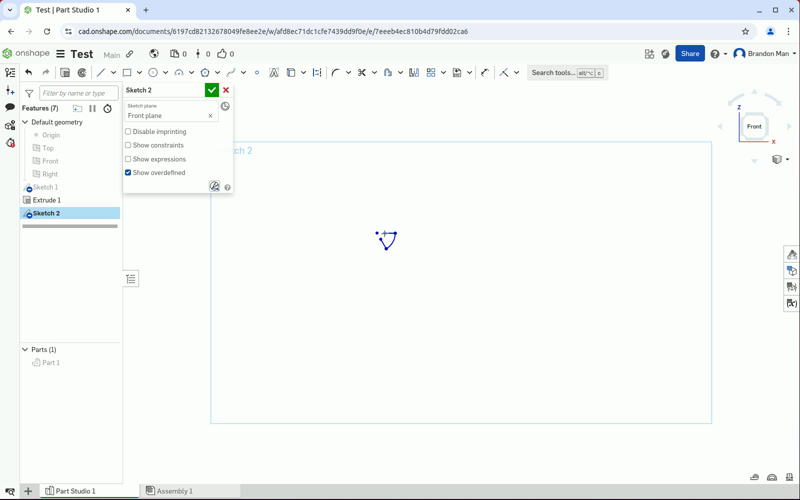
mouse_move(384, 233)
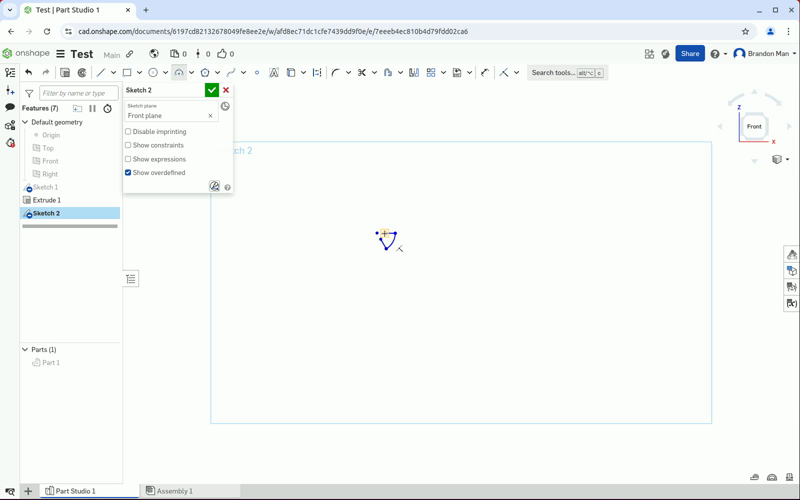
click(384, 233)
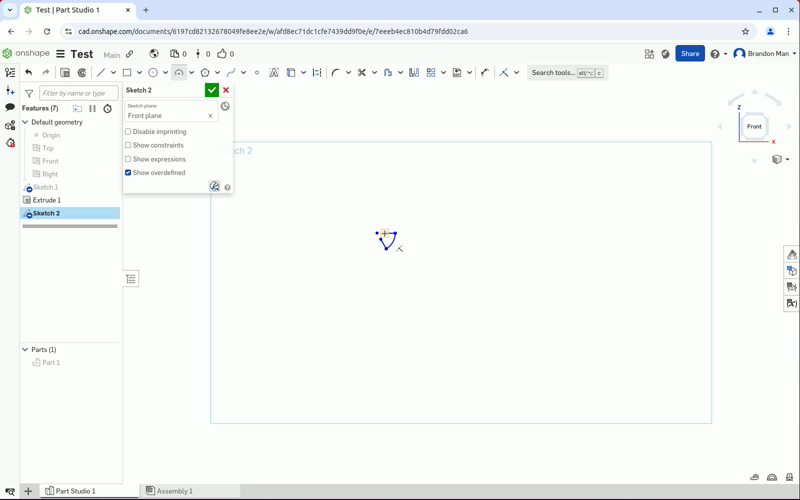
mouse_move(380, 239)
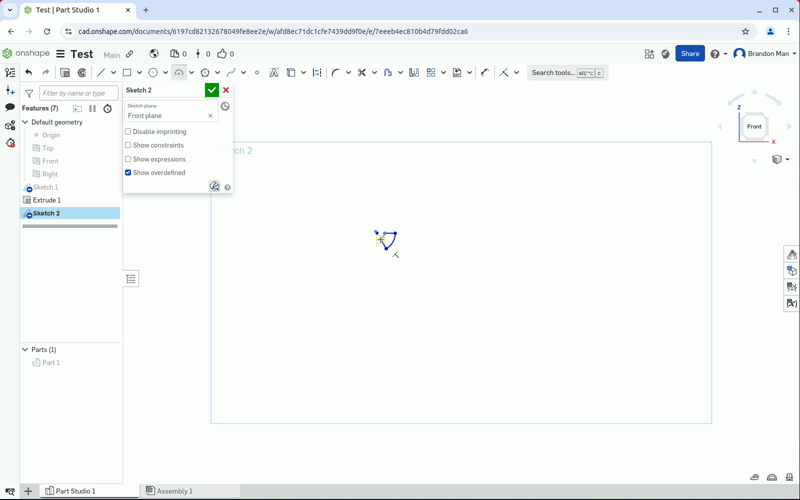
scroll(6)
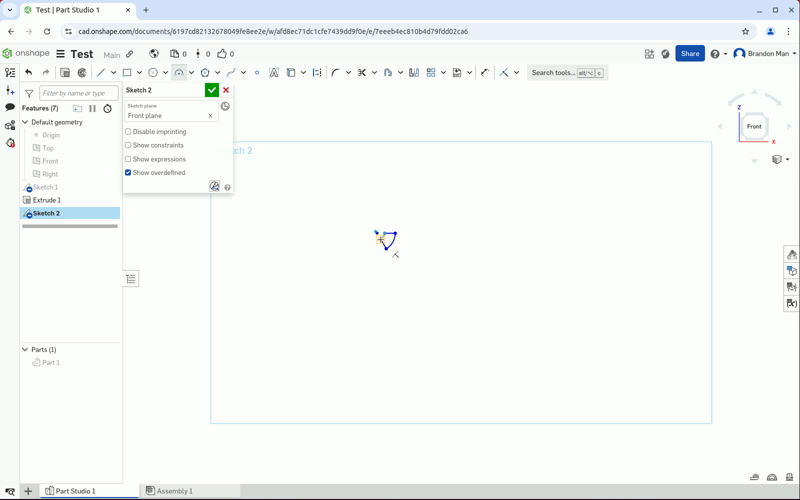
scroll(6)
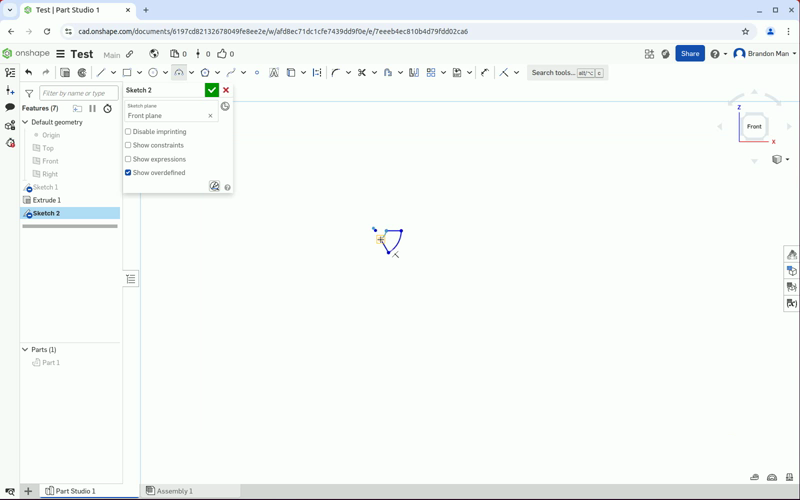
scroll(6)
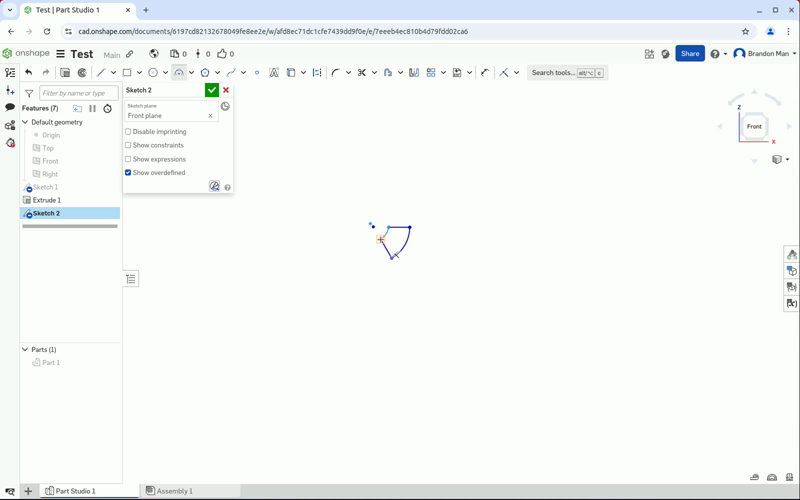
scroll(6)
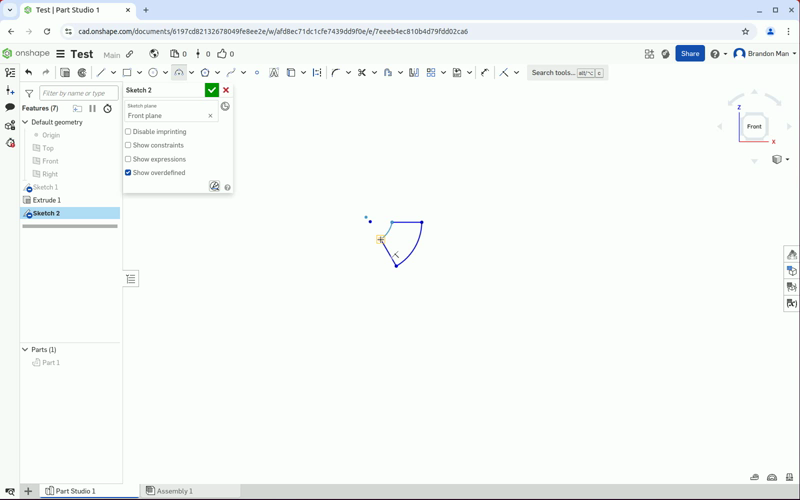
scroll(6)
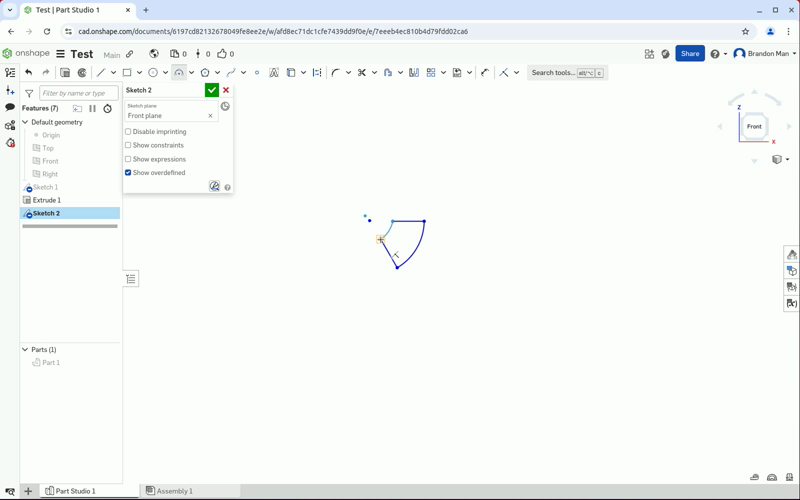
scroll(6)
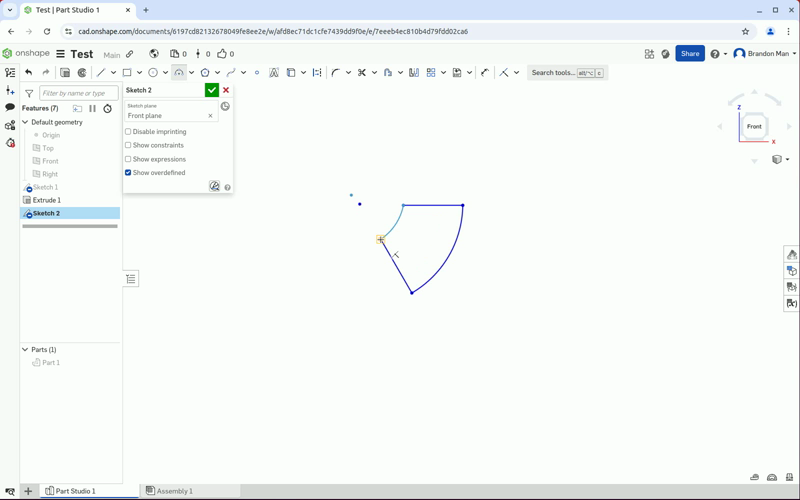
scroll(6)
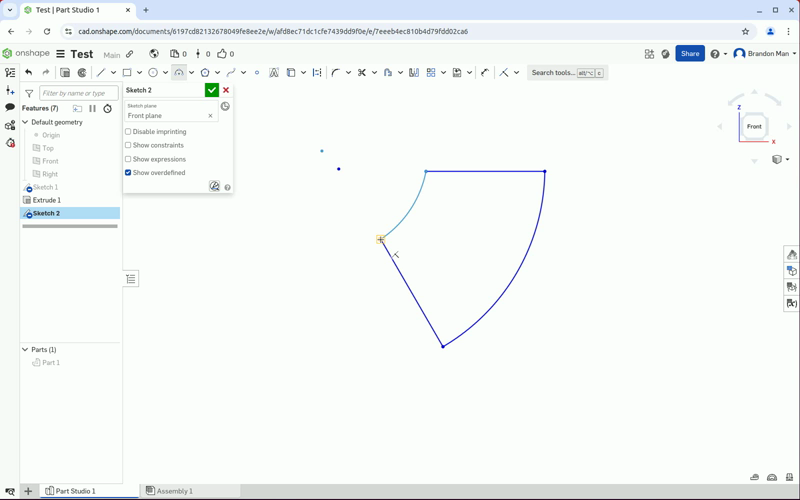
click(380, 239)
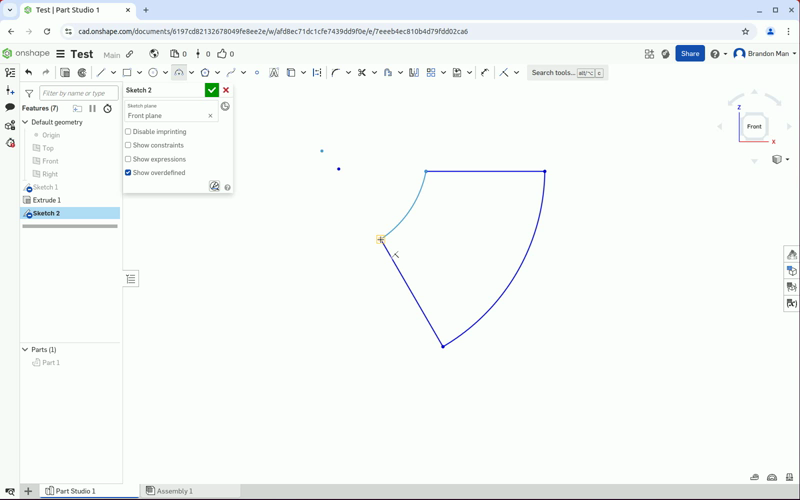
scroll(-6)
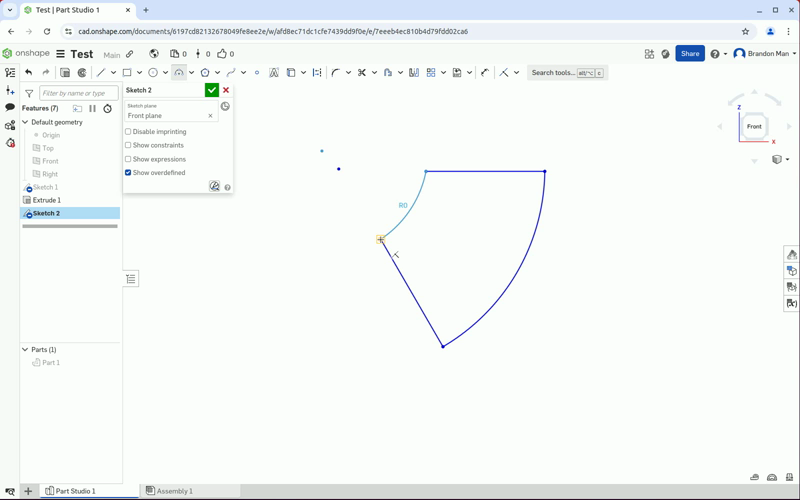
scroll(-6)
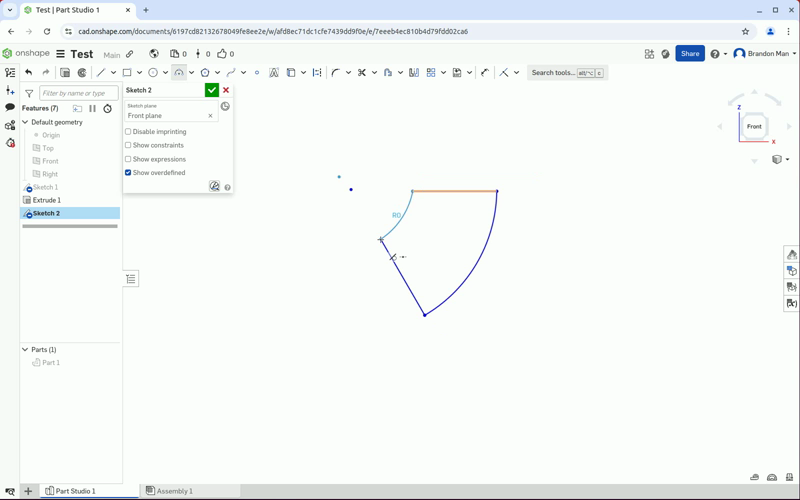
scroll(-6)
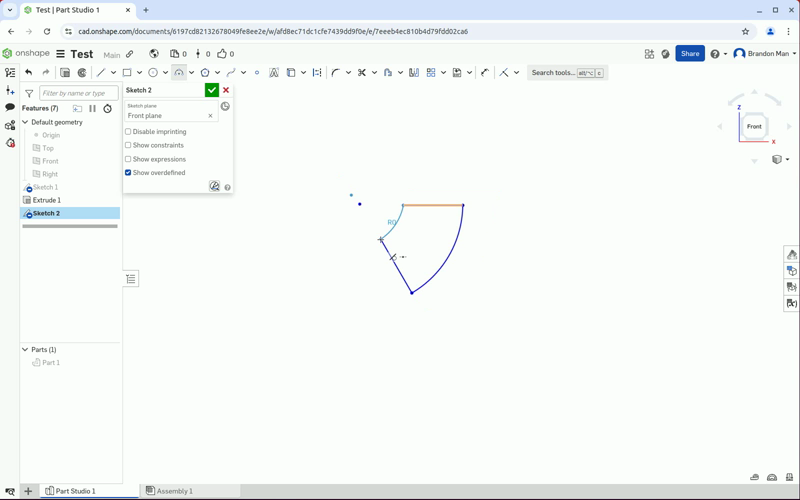
scroll(-6)
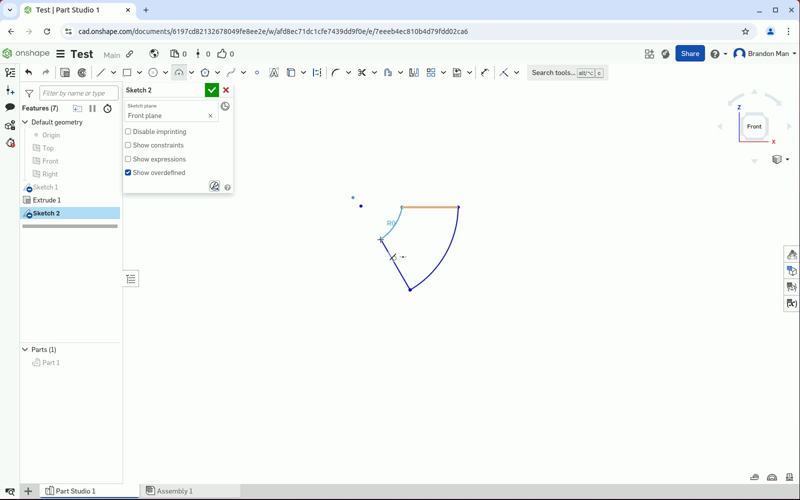
scroll(-6)
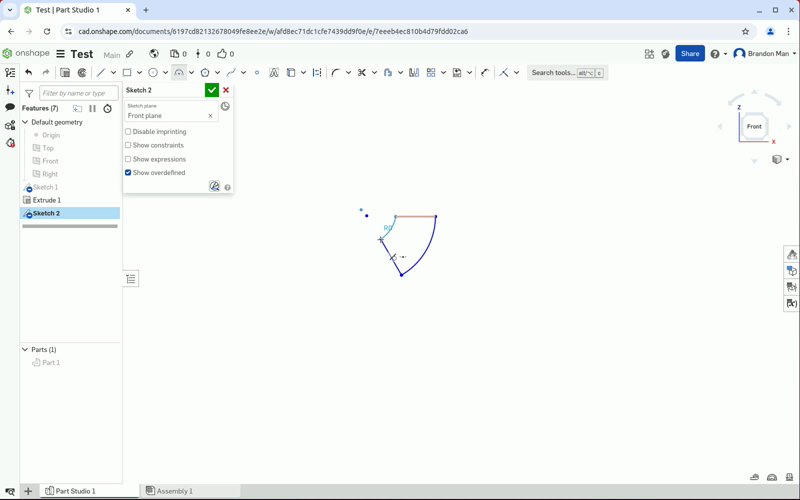
scroll(-6)
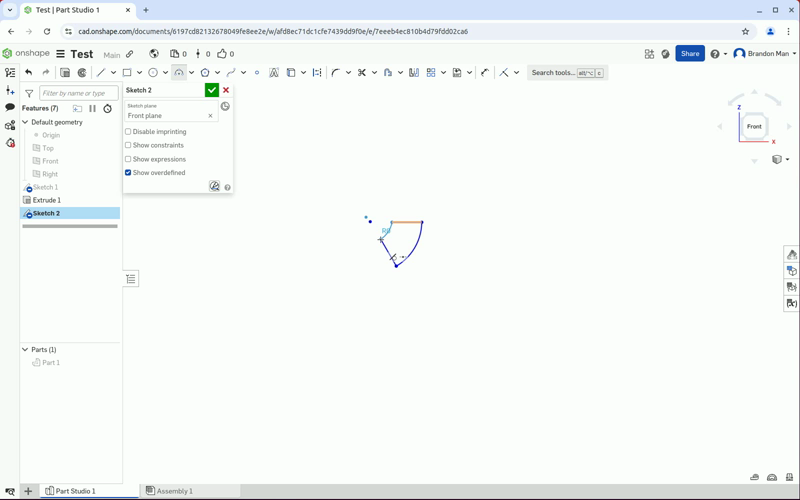
scroll(-6)
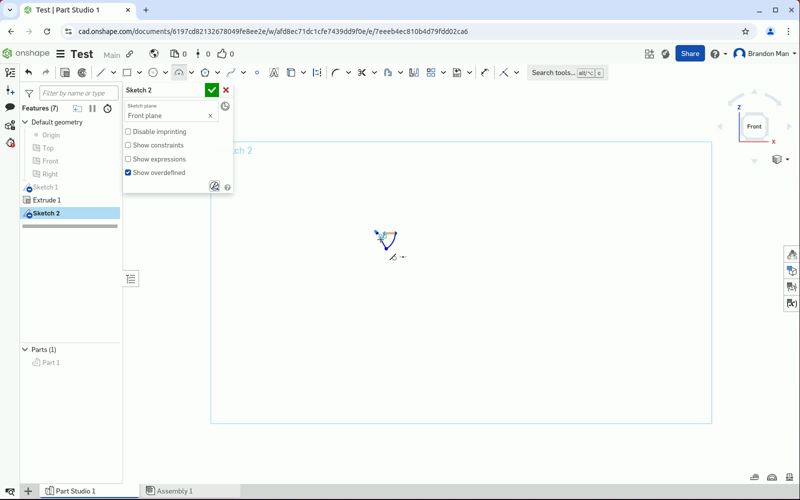
key_down(shift)
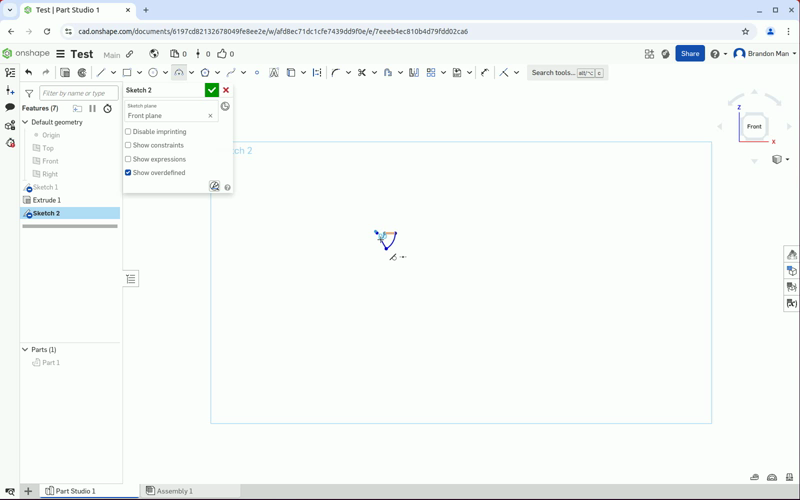
mouse_move(383, 237)
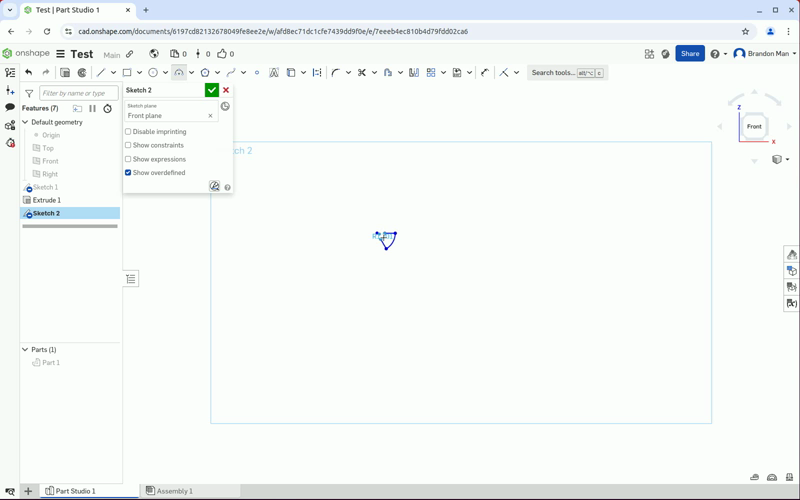
scroll(6)
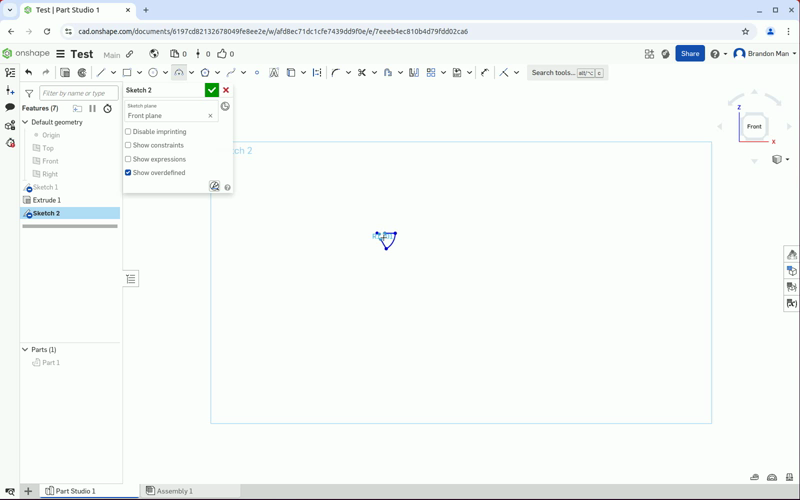
scroll(6)
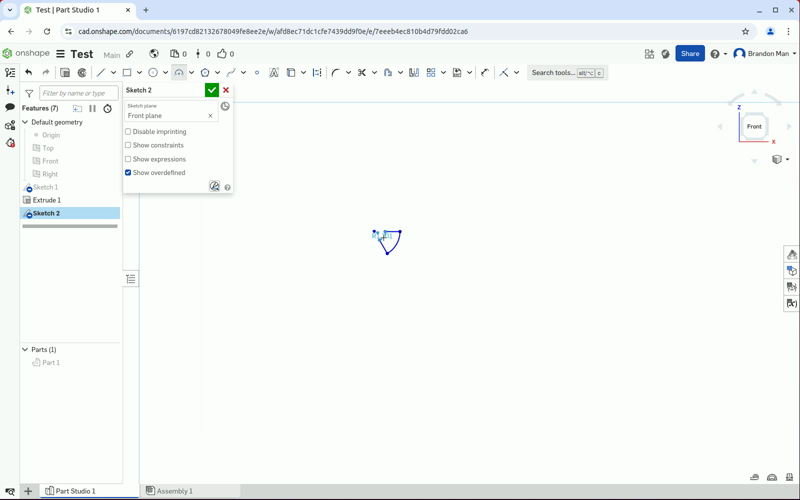
scroll(6)
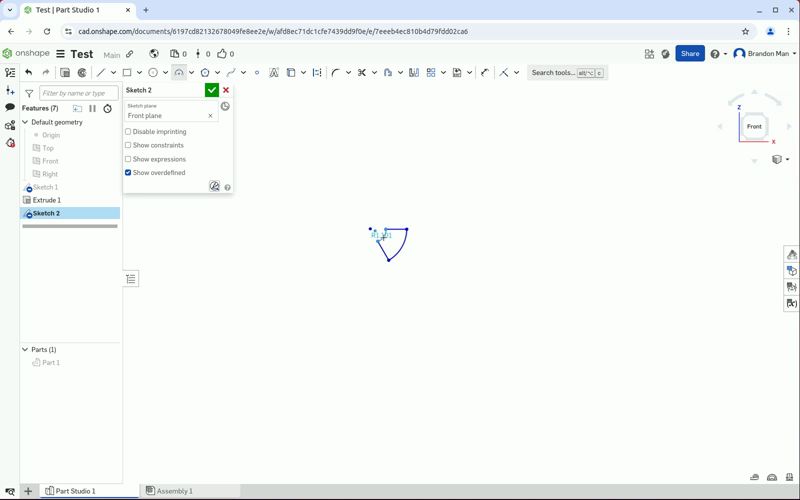
scroll(6)
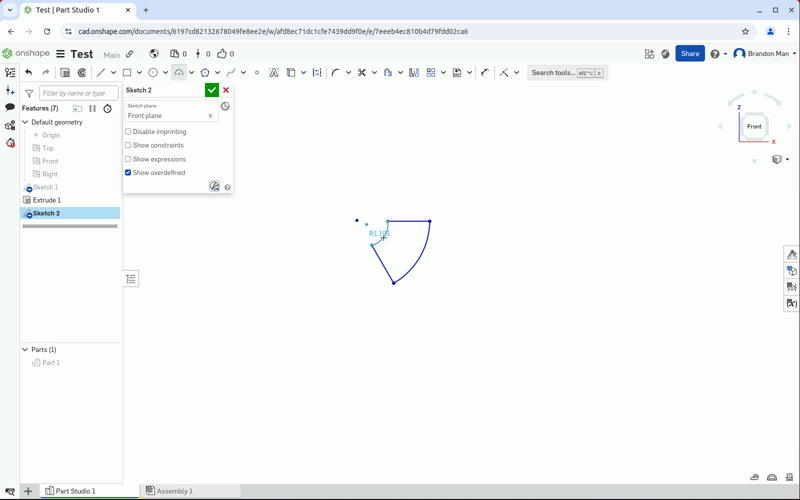
scroll(6)
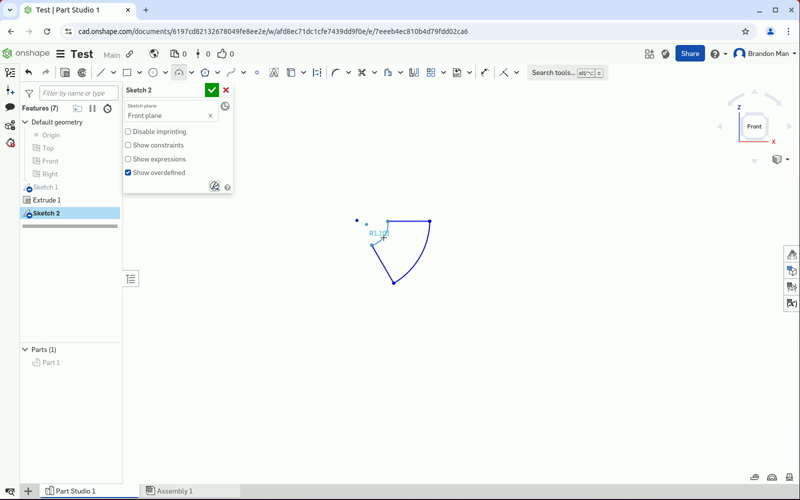
scroll(6)
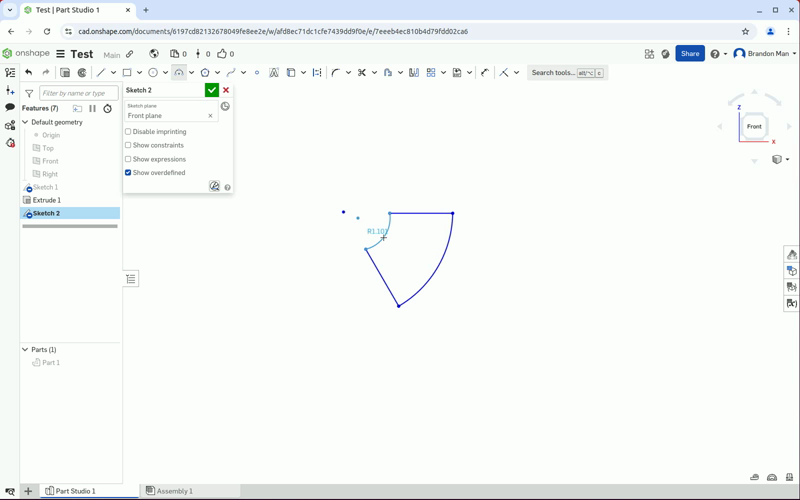
scroll(6)
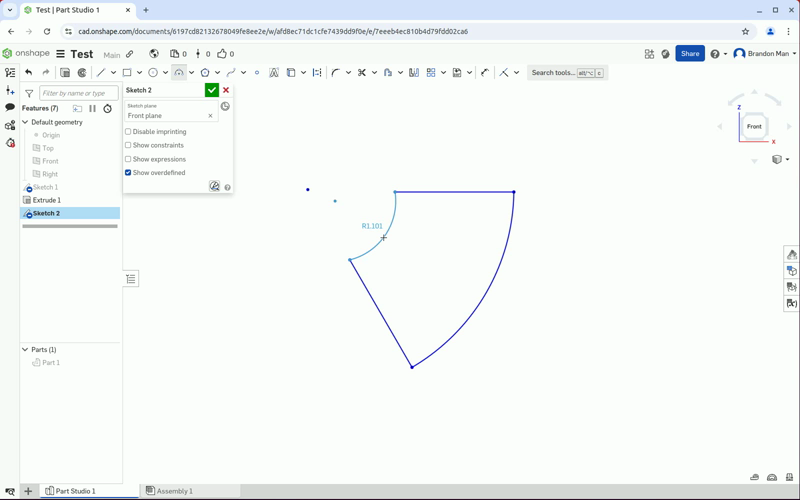
click(383, 237)
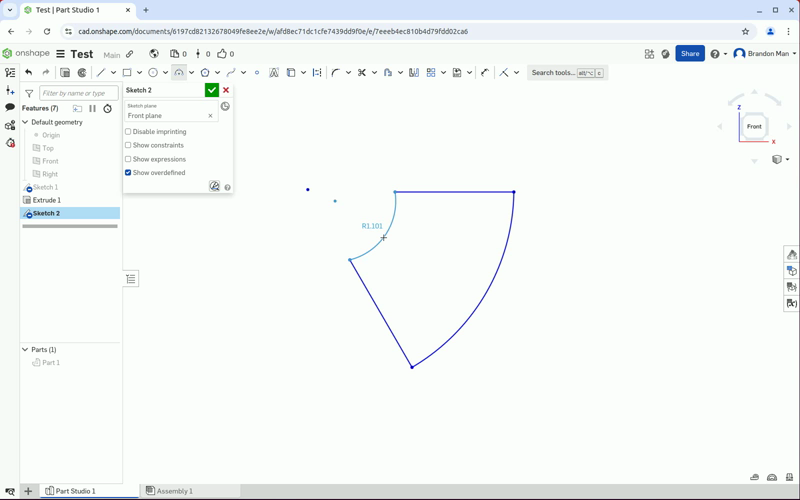
scroll(-6)
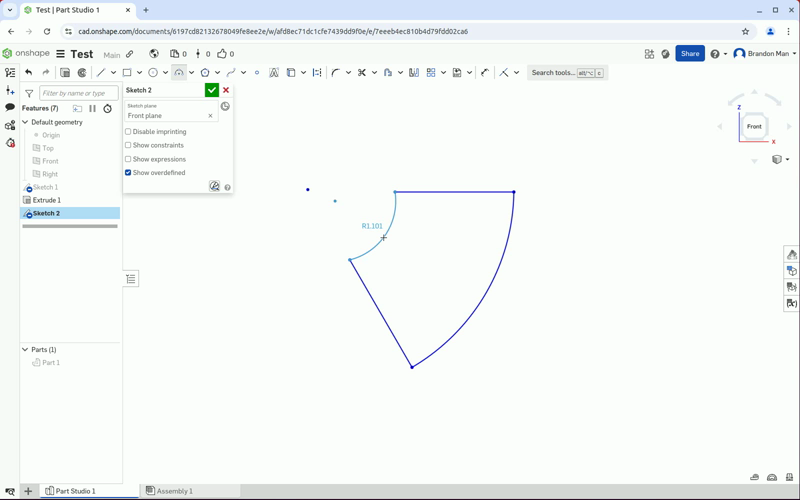
scroll(-6)
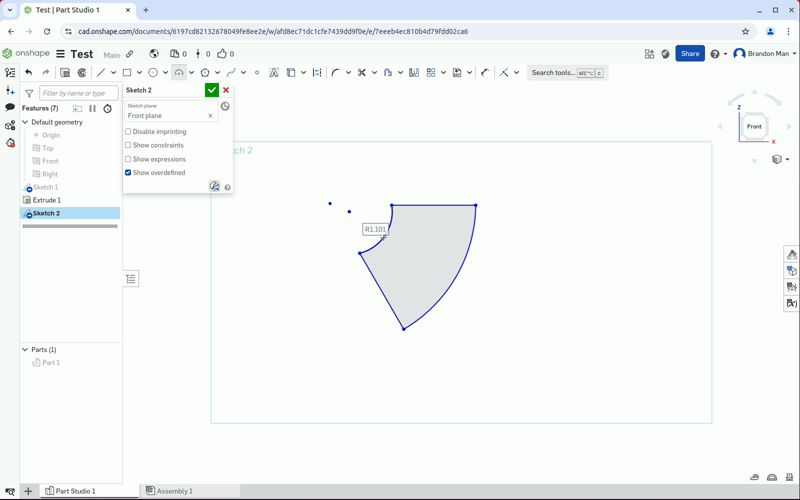
scroll(-6)
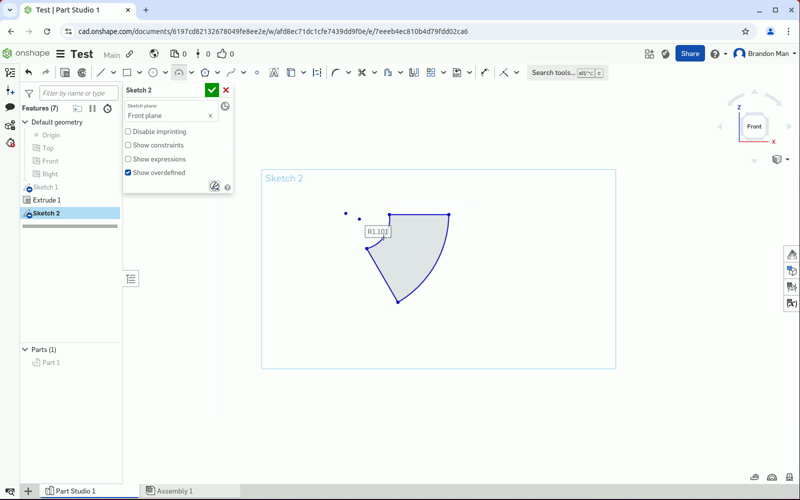
scroll(-6)
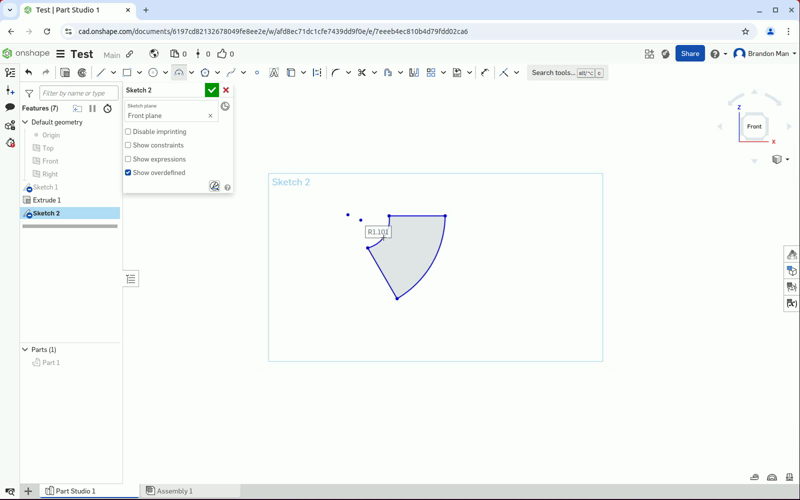
scroll(-6)
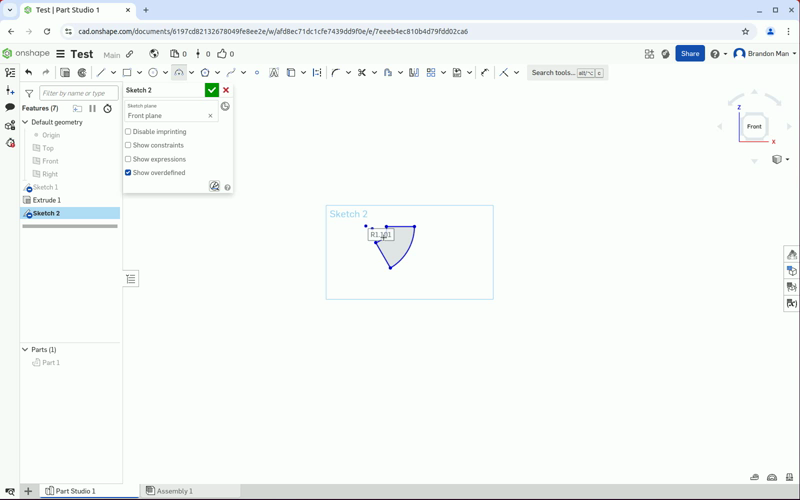
scroll(-6)
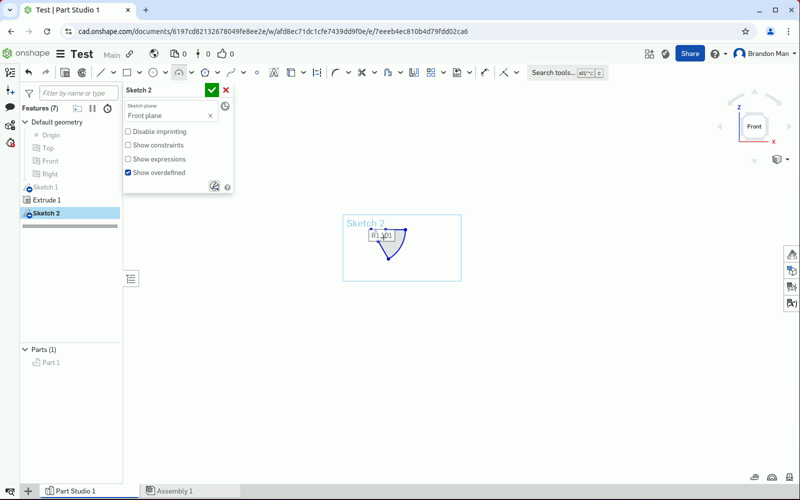
scroll(-6)
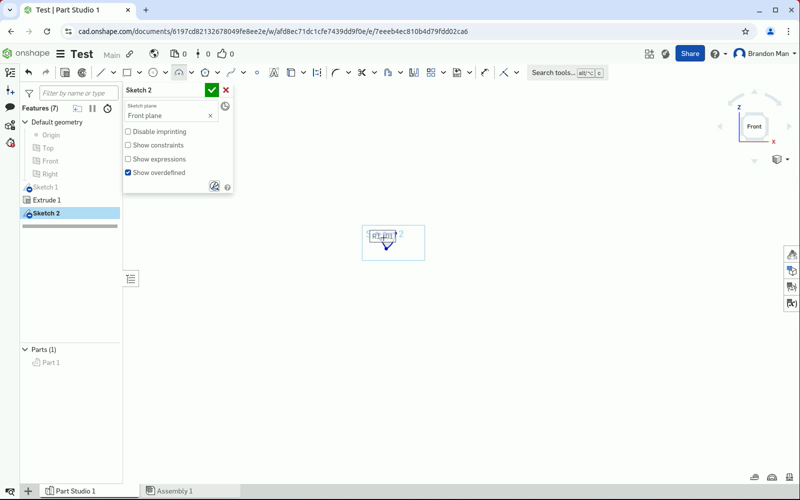
key_up(shift)
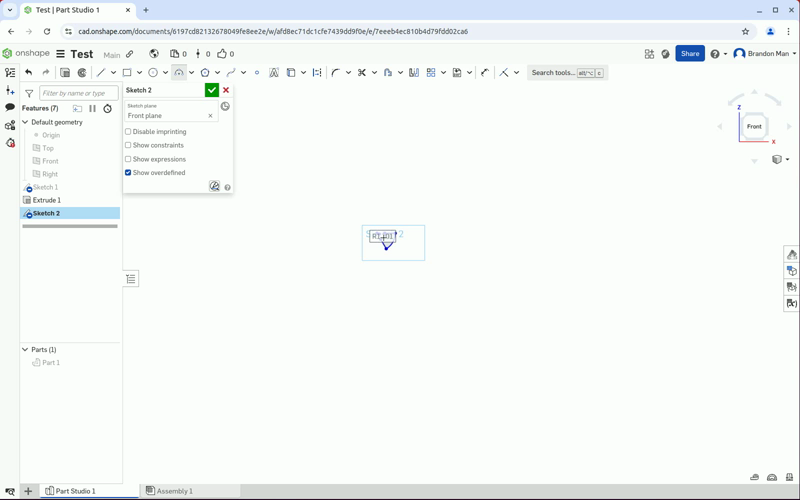
key(esc)
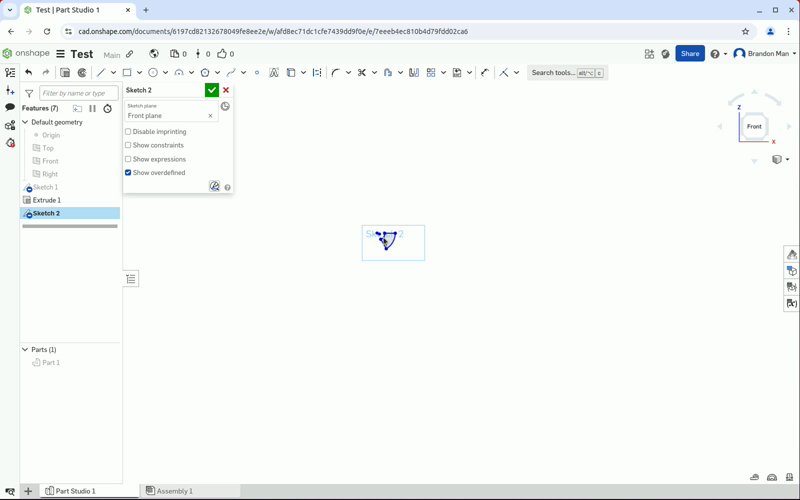
mouse_move(387, 242)
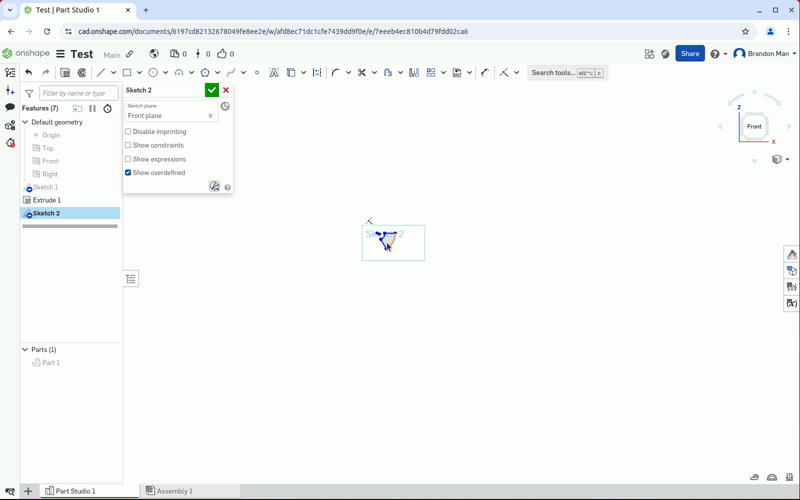
scroll(6)
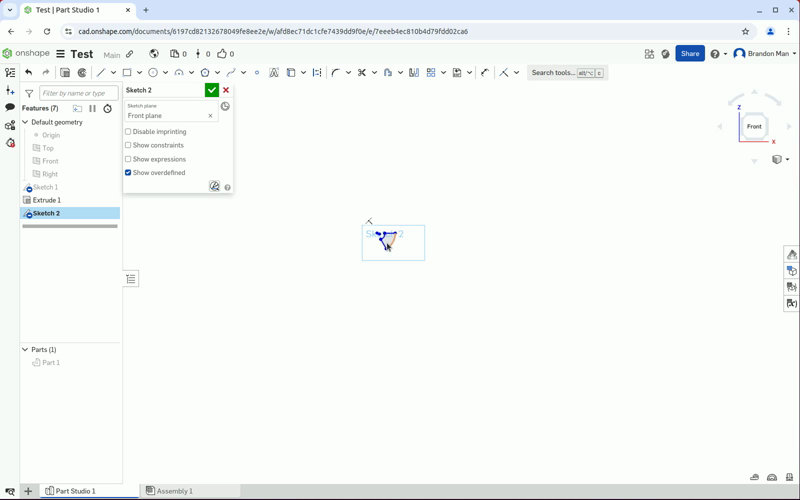
scroll(6)
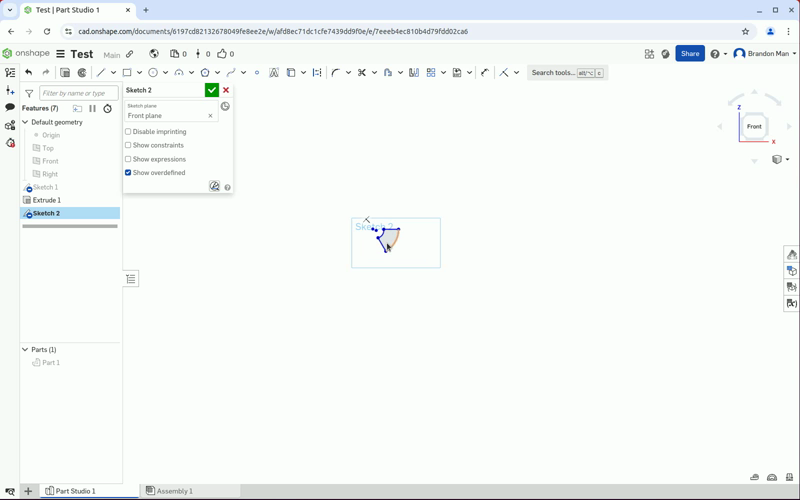
scroll(6)
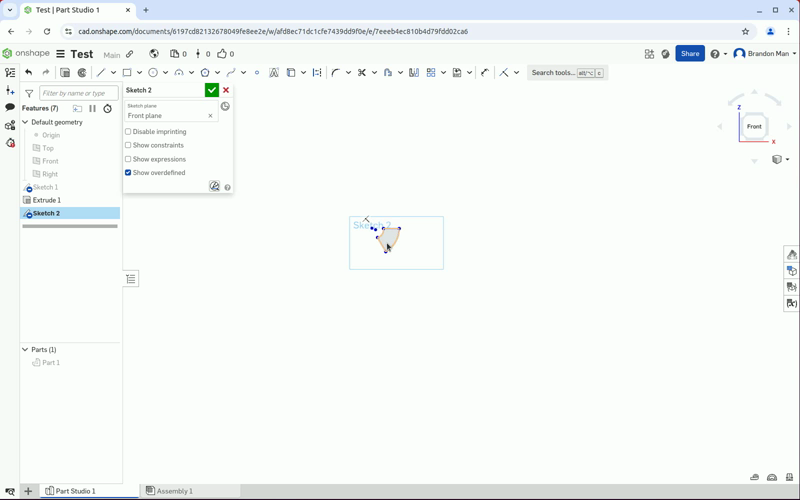
scroll(6)
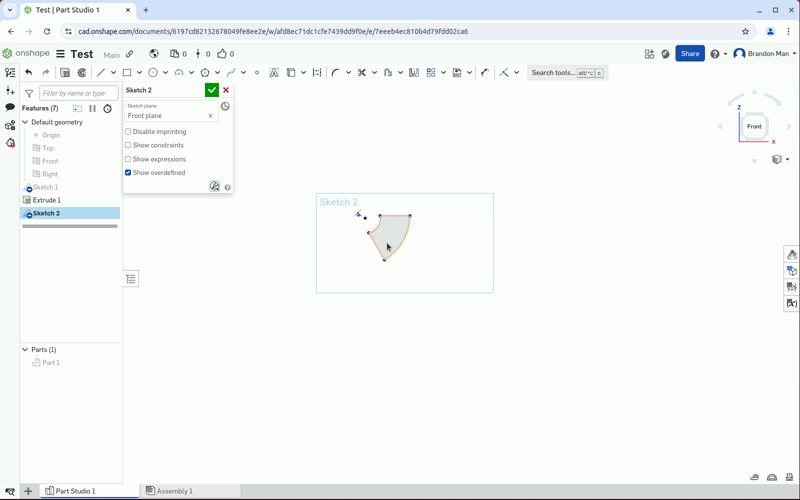
scroll(6)
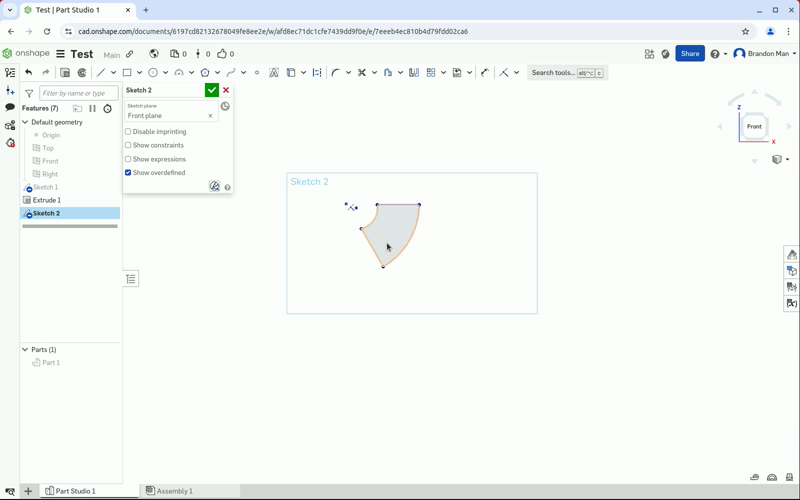
scroll(6)
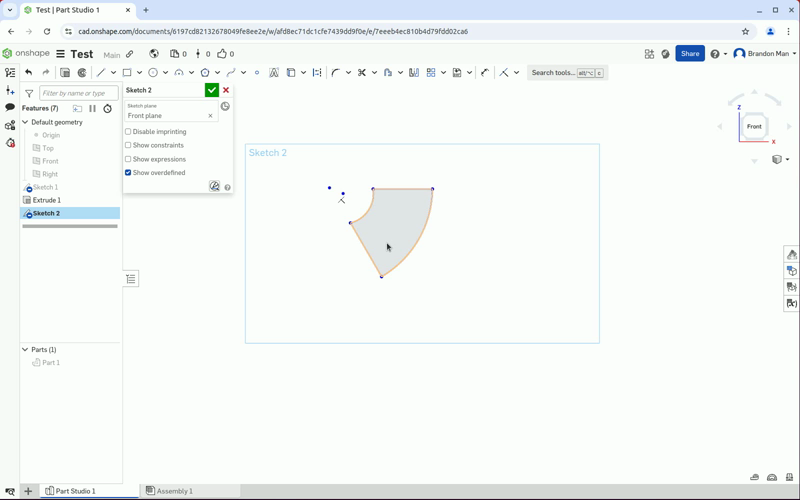
scroll(6)
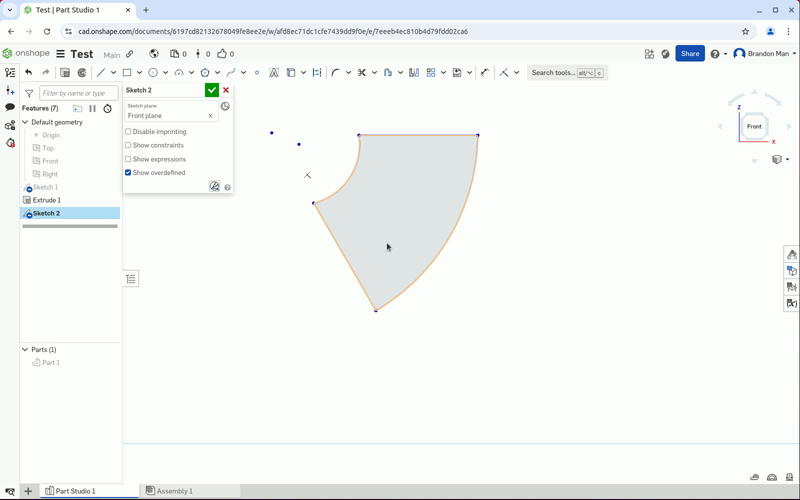
click(387, 242)
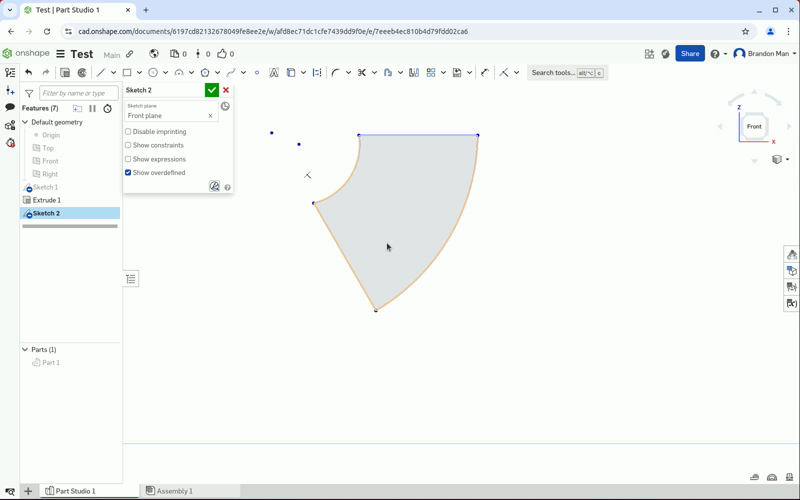
scroll(-6)
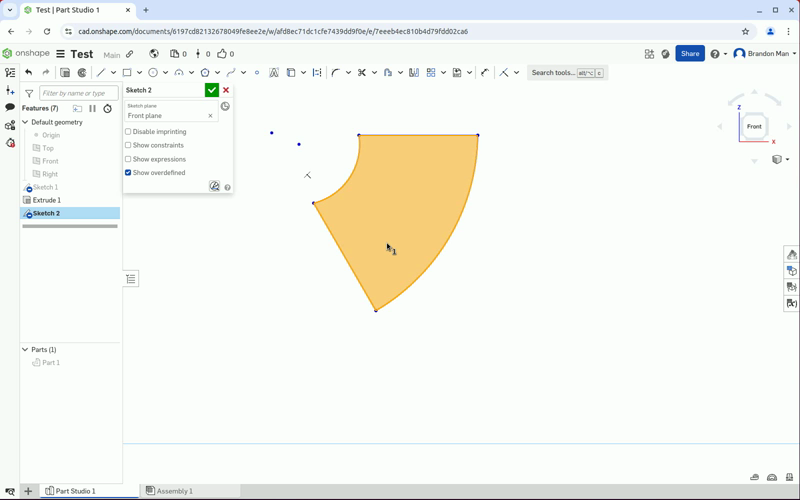
scroll(-6)
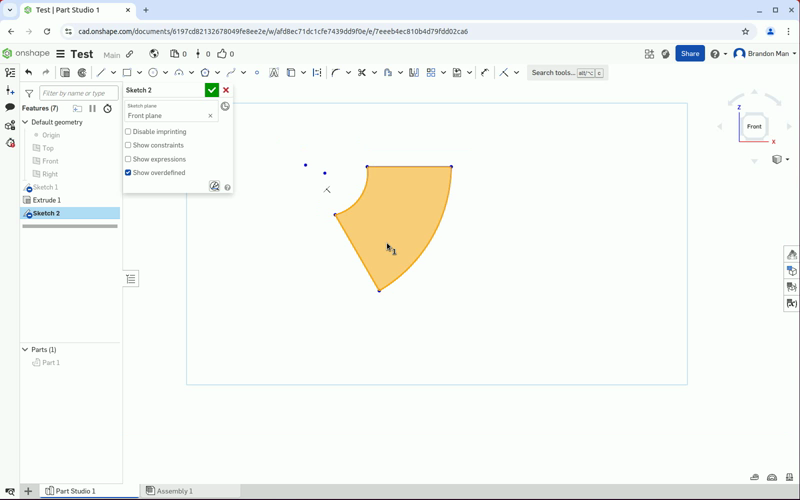
scroll(-6)
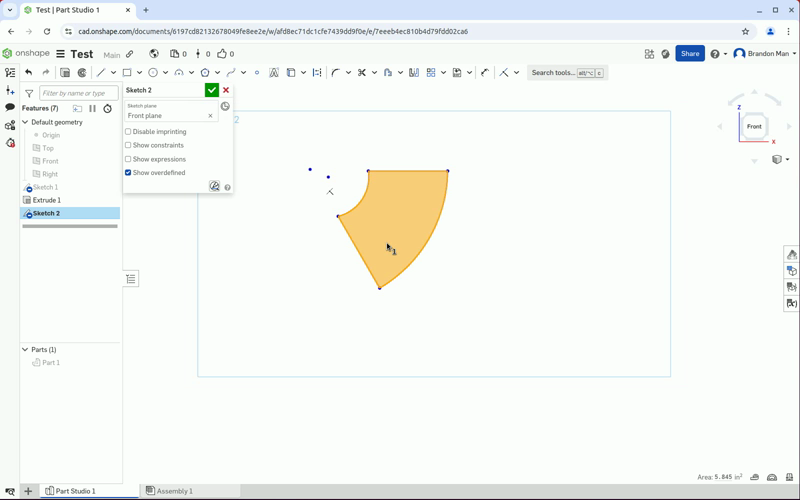
scroll(-6)
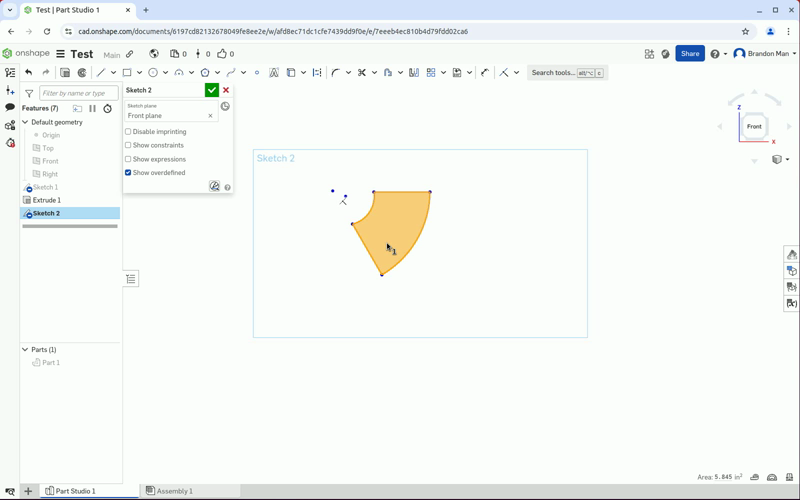
scroll(-6)
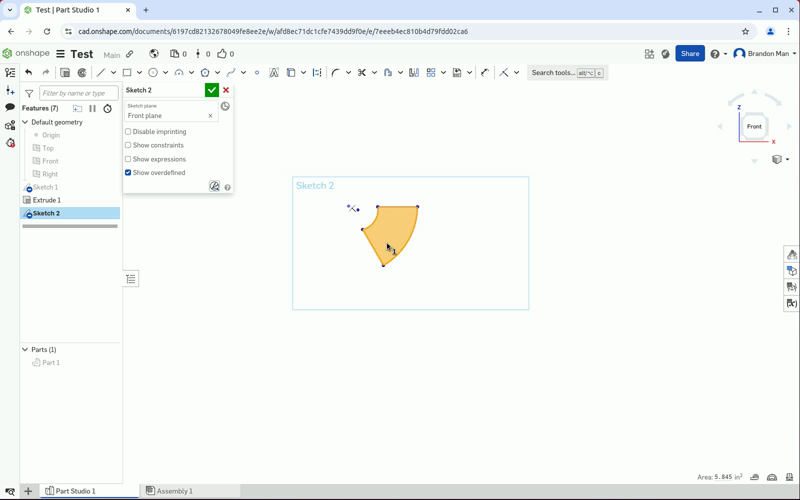
scroll(-6)
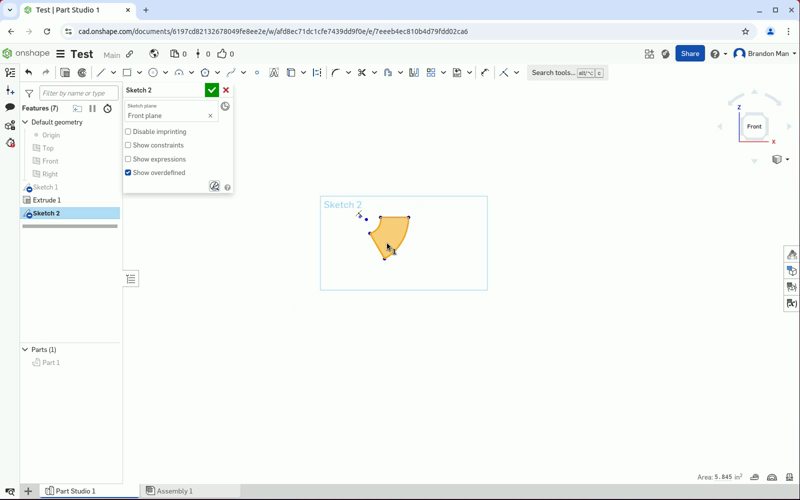
scroll(-6)
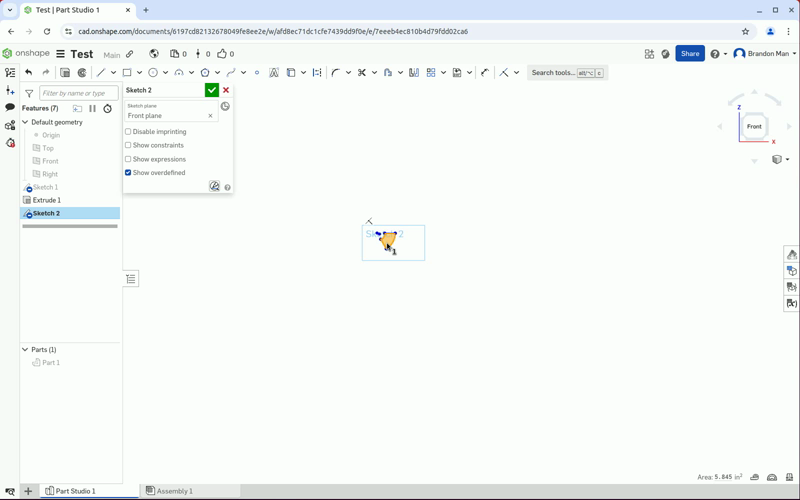
mouse_move(73, 352)
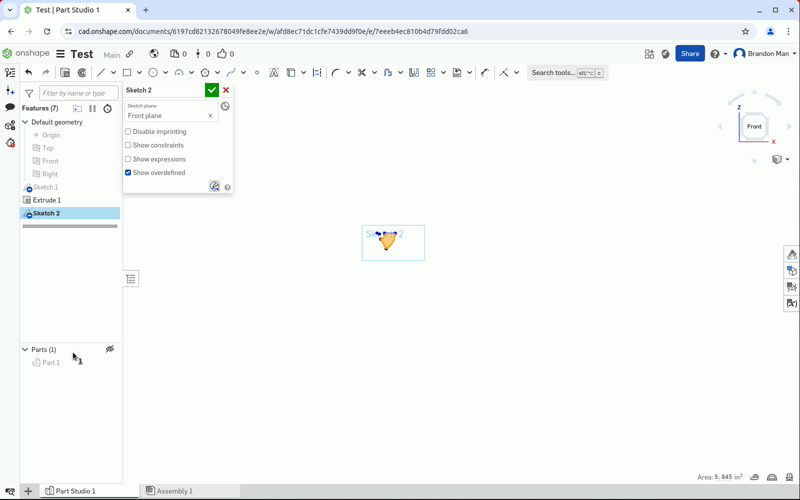
key(shift+y)
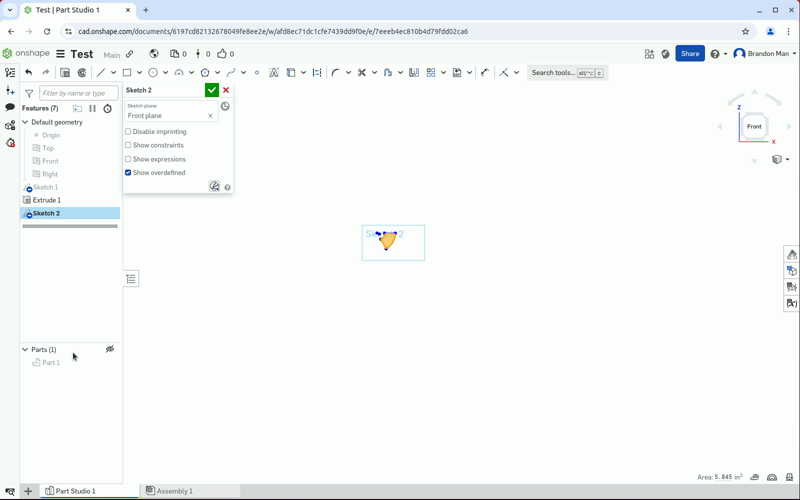
key(shift+e)
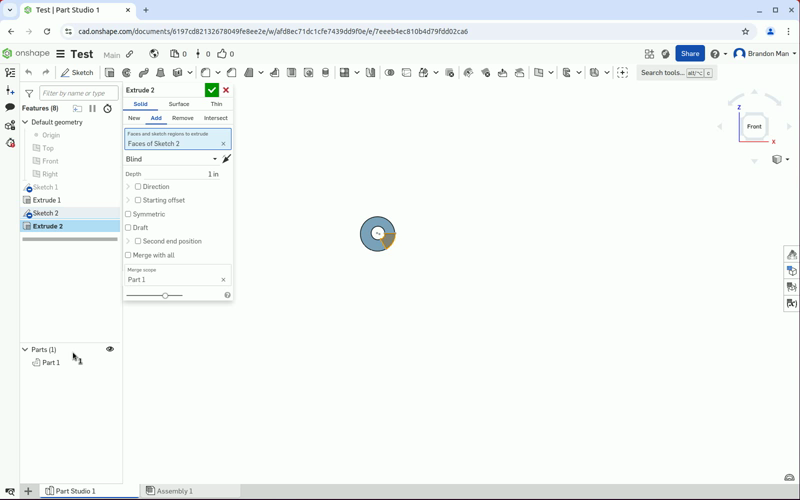
mouse_move(143, 106)
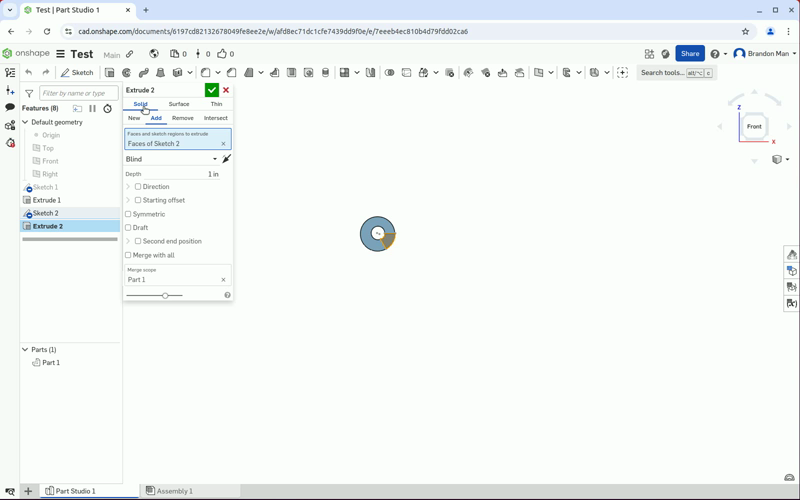
click(143, 106)
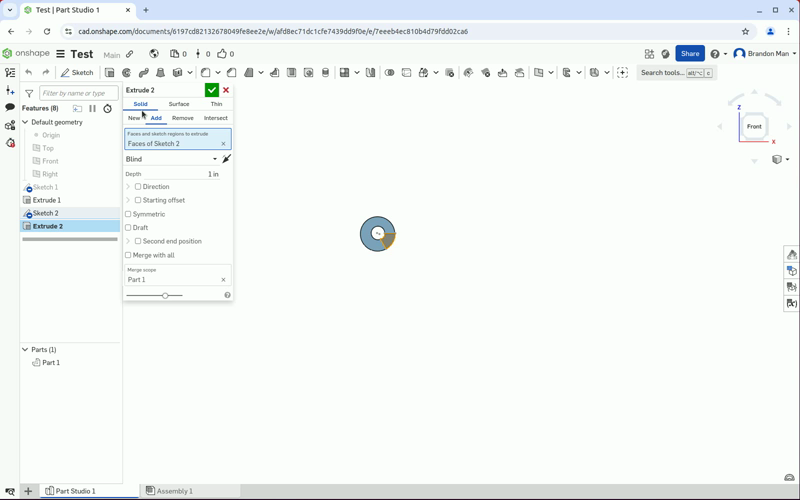
mouse_move(137, 120)
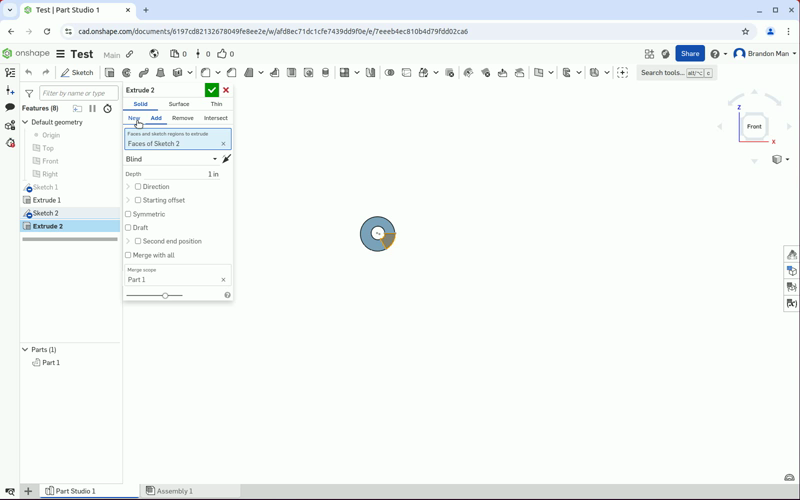
click(137, 120)
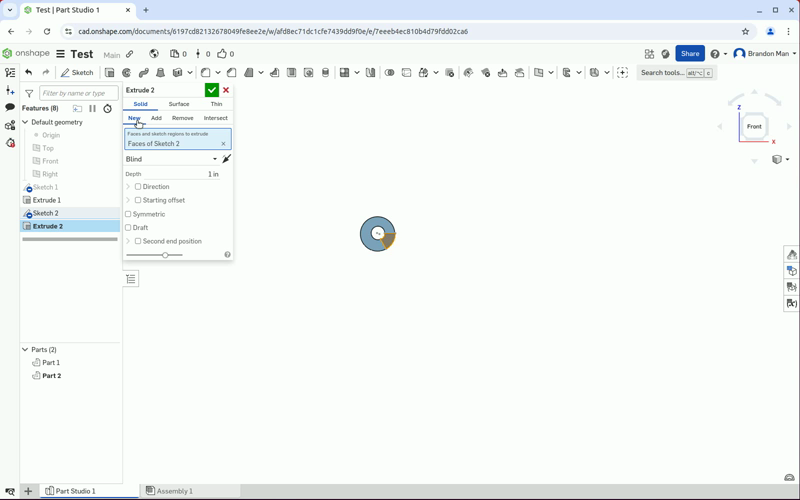
key(tab, 4)
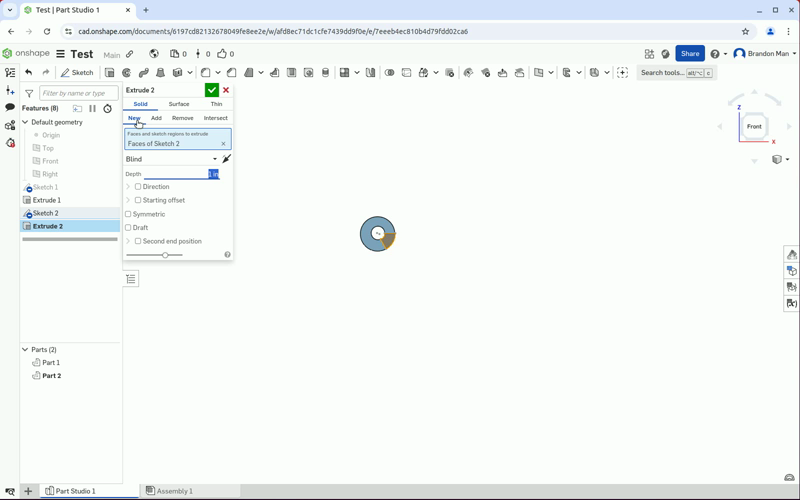
text(10.592)
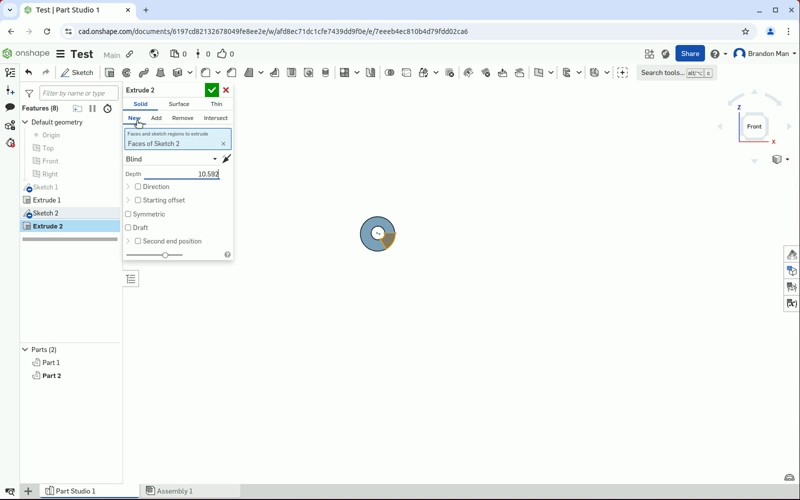
key(tab, 3)
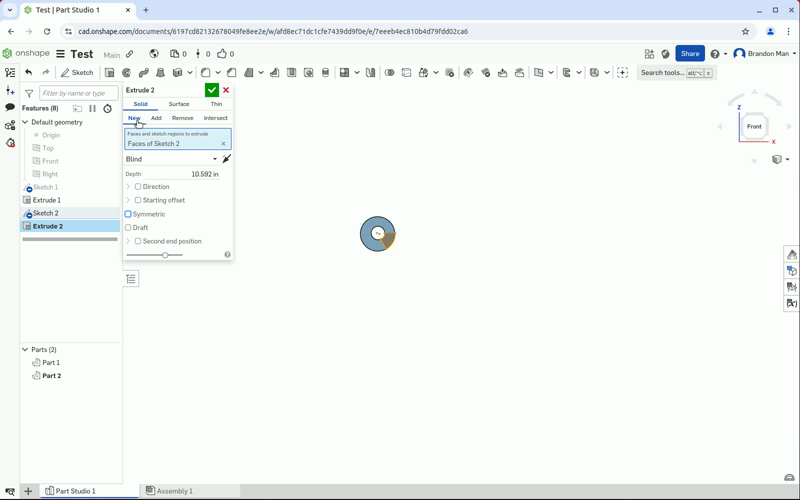
key(space)
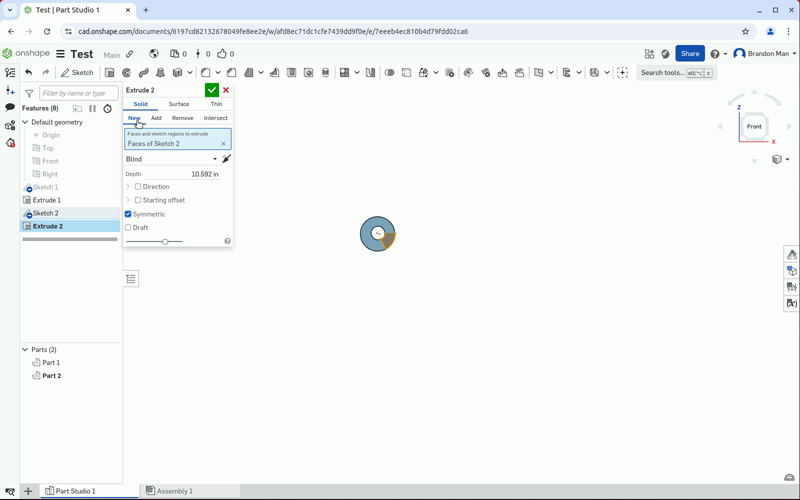
key(enter)
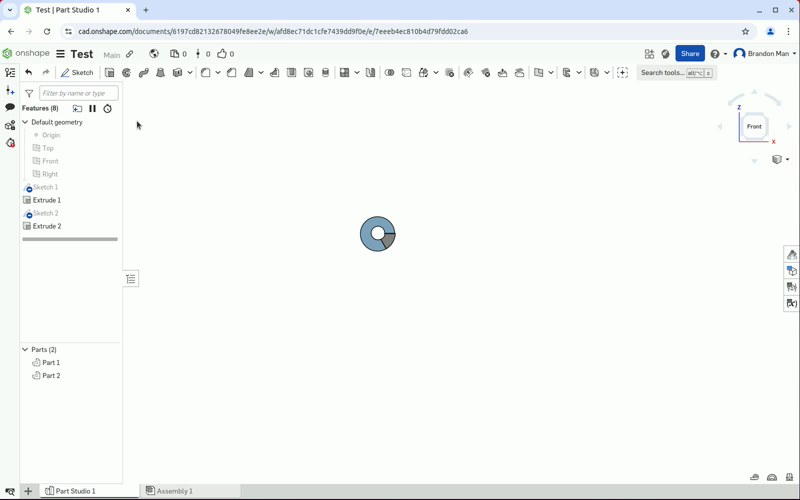
key(shift+h)
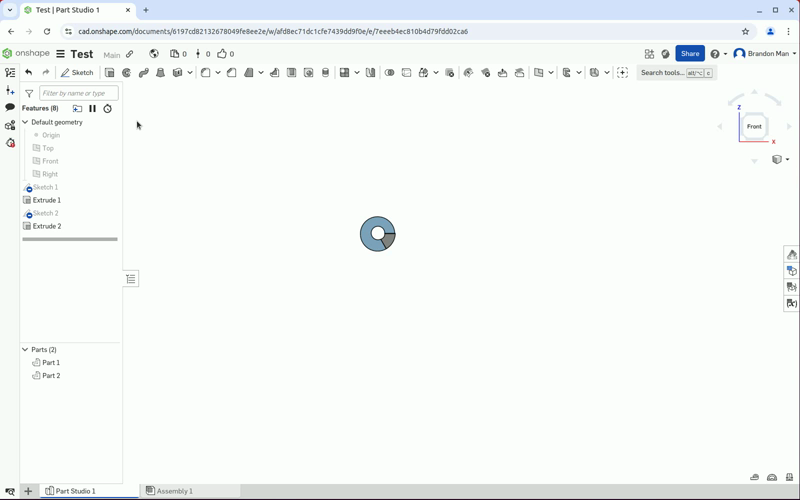
key(shift+h)
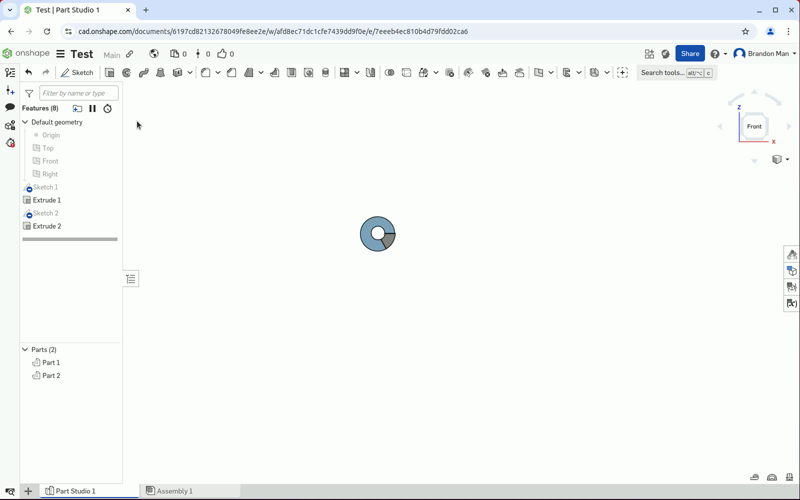
mouse_move(73, 189)
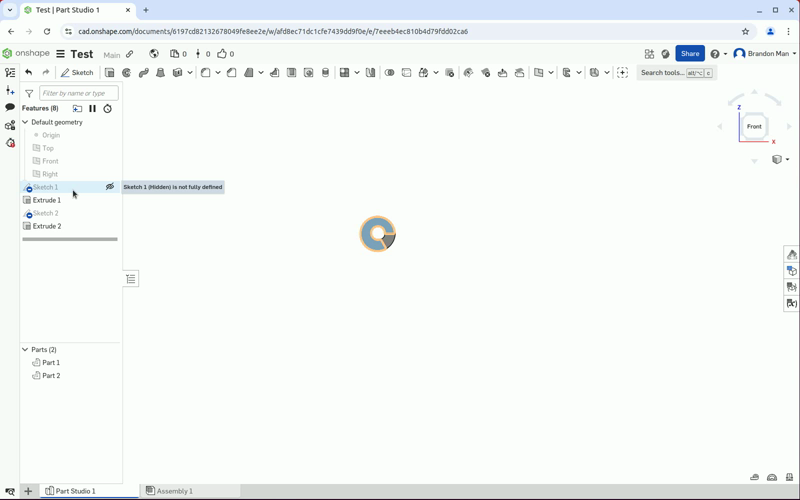
click(73, 189)
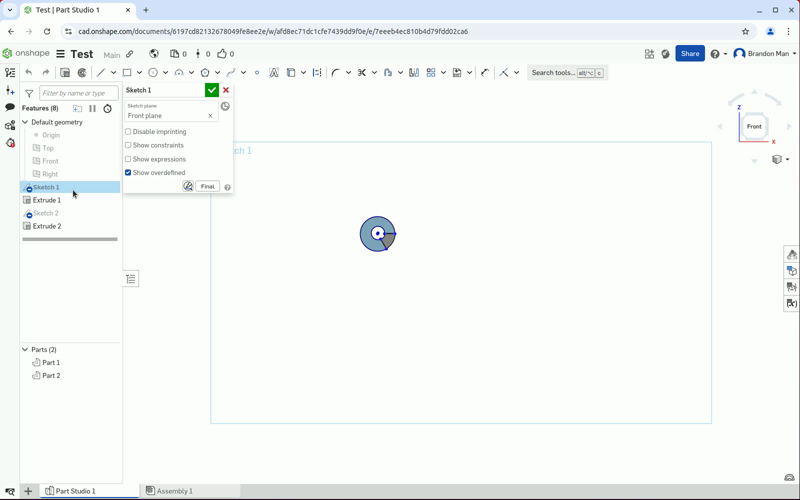
mouse_move(229, 92)
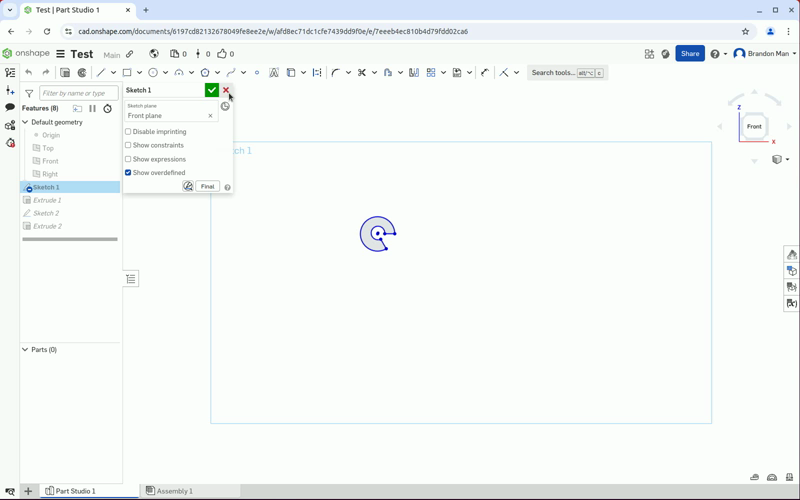
click(229, 92)
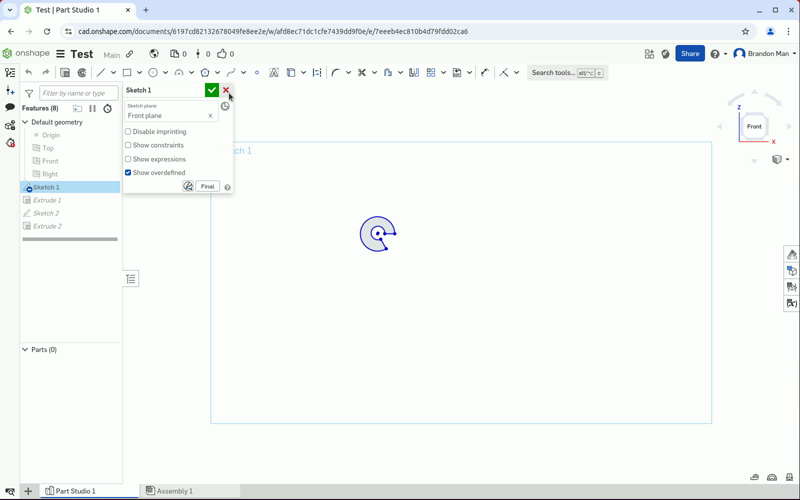
key(shift+s)
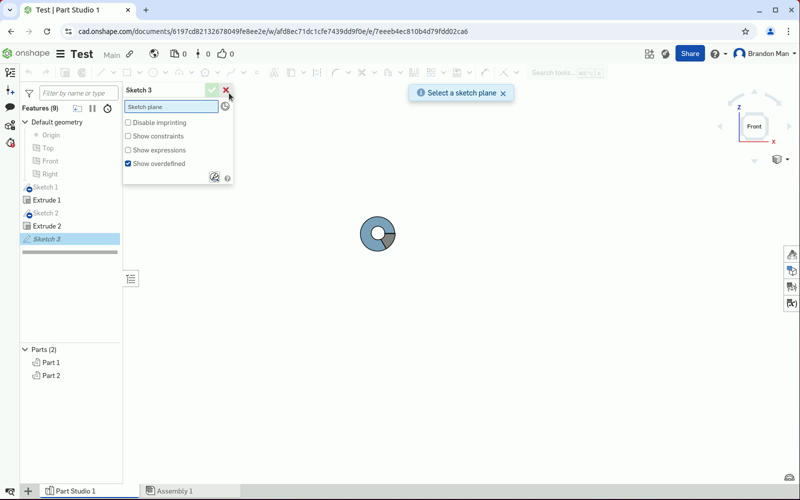
mouse_move(73, 163)
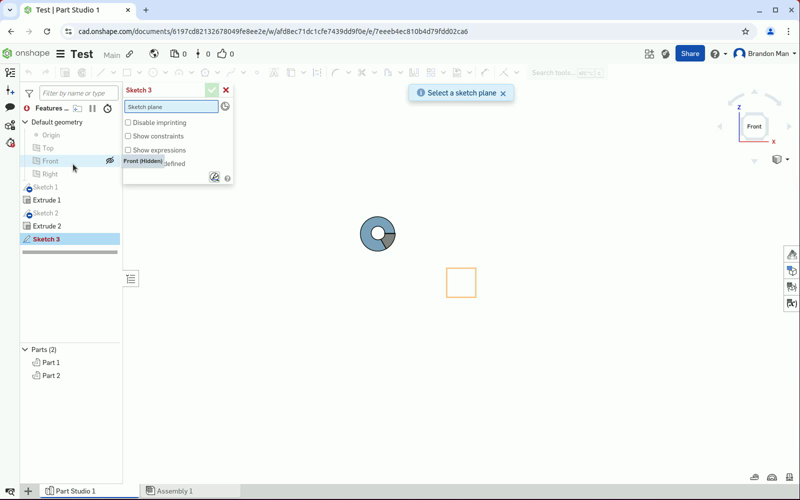
click(73, 163)
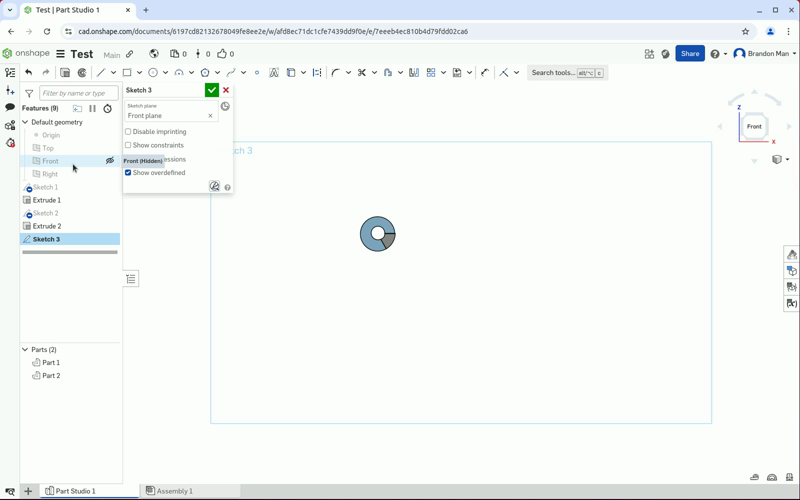
mouse_move(73, 352)
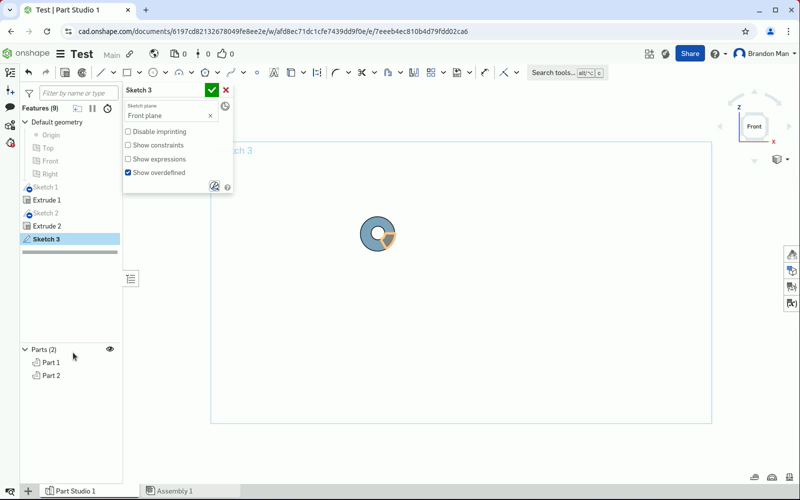
key(y)
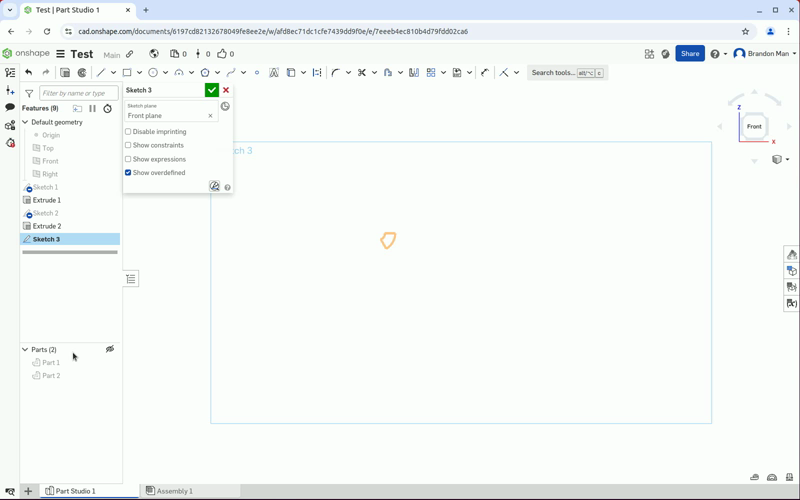
key(l)
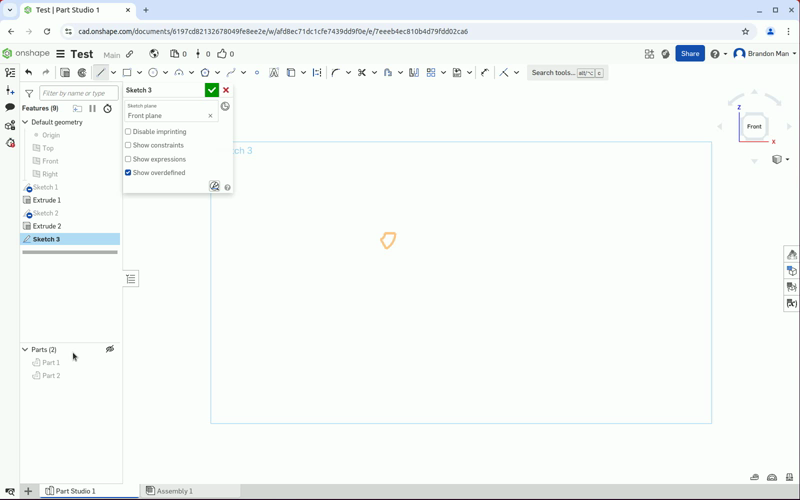
key_down(shift)
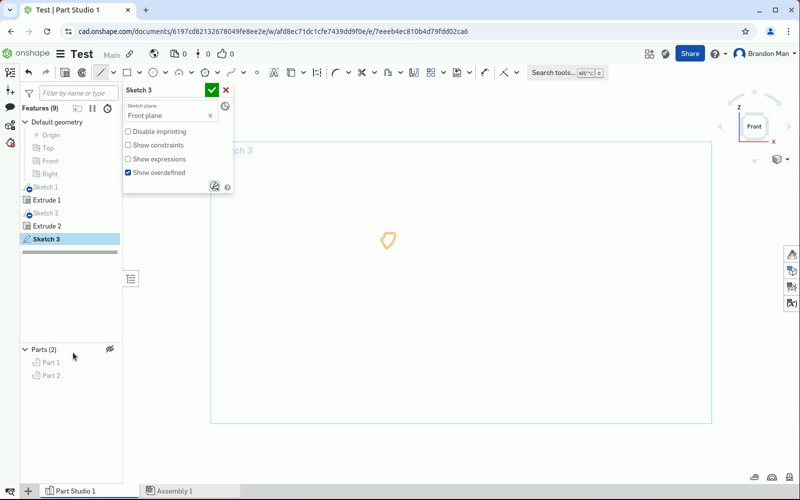
mouse_move(540, 233)
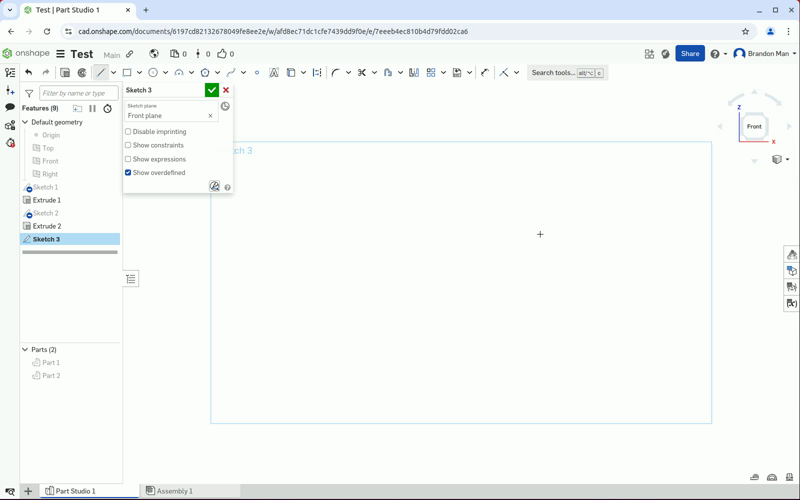
click(540, 233)
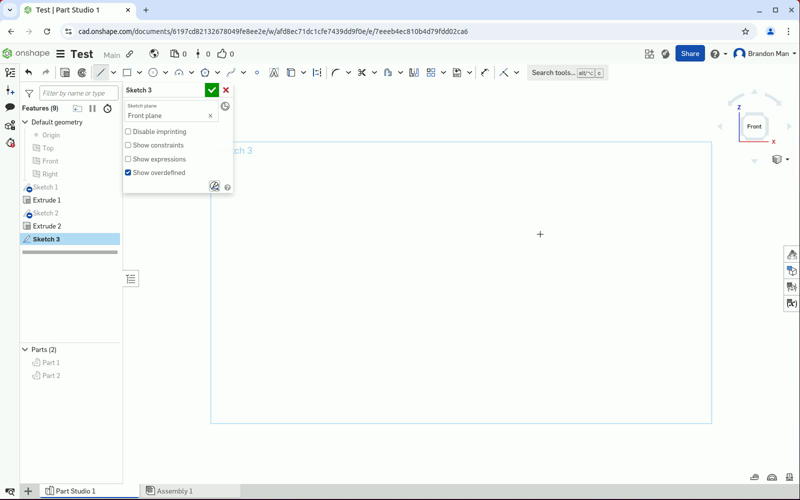
key_up(shift)
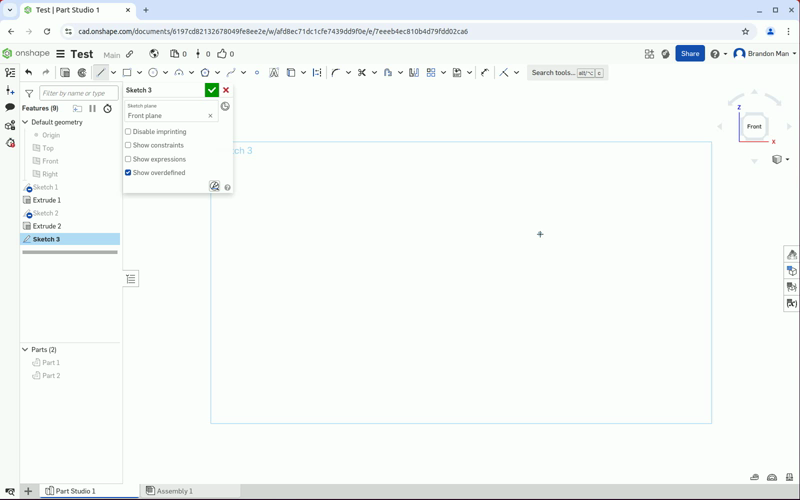
key_down(shift)
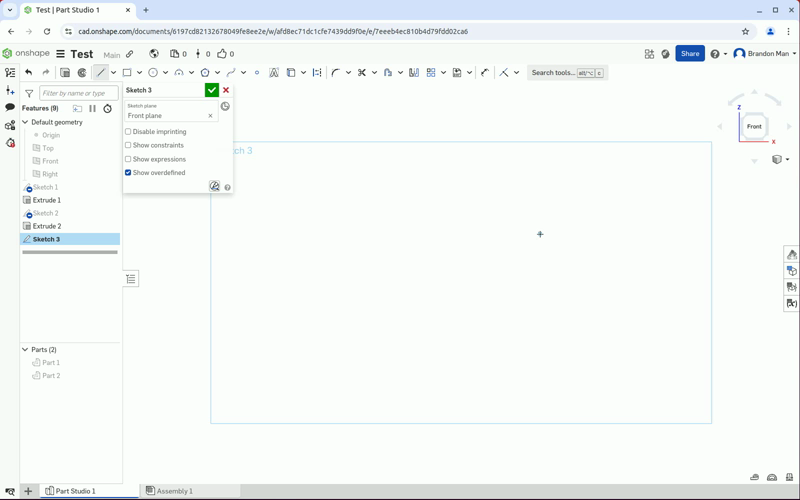
mouse_move(570, 233)
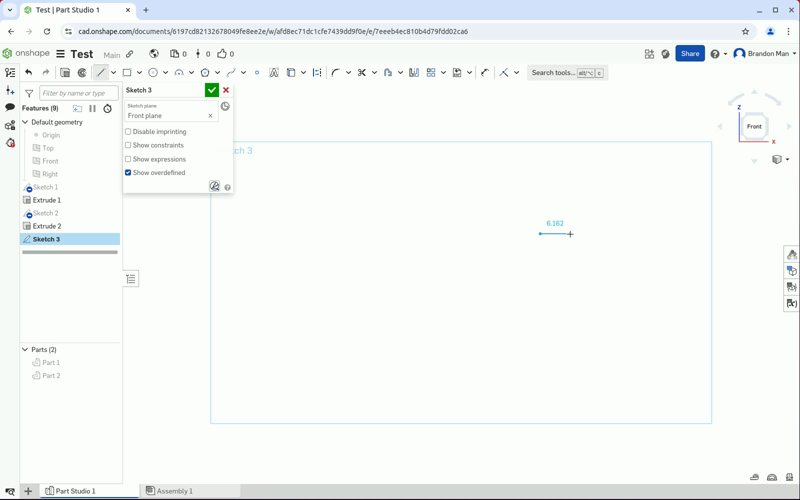
mouse_move(550, 233)
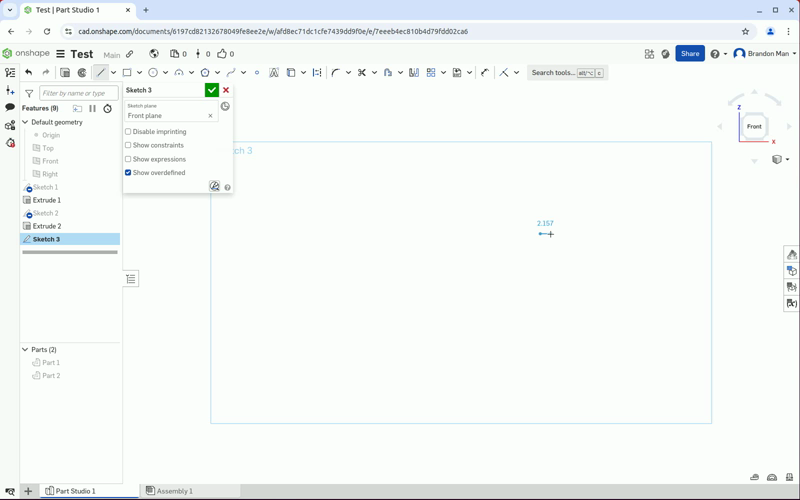
click(550, 233)
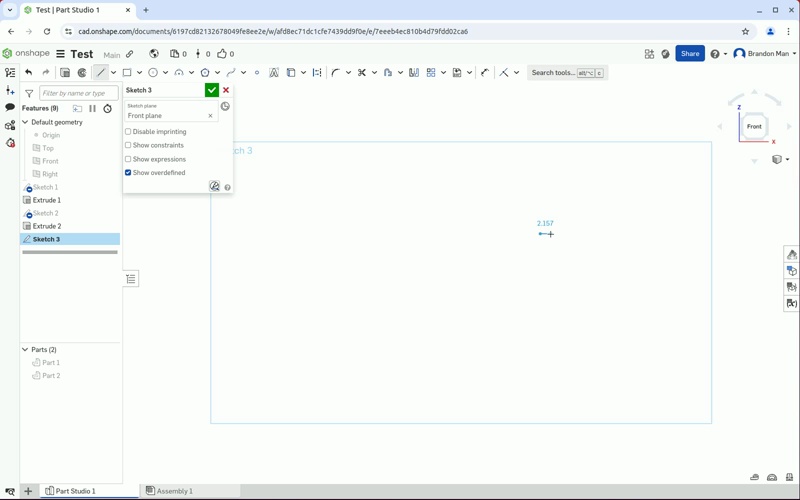
key_up(shift)
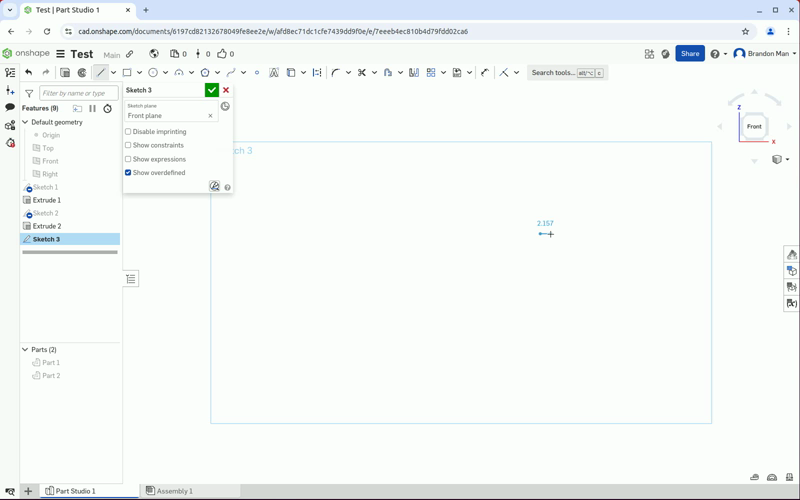
key(esc)
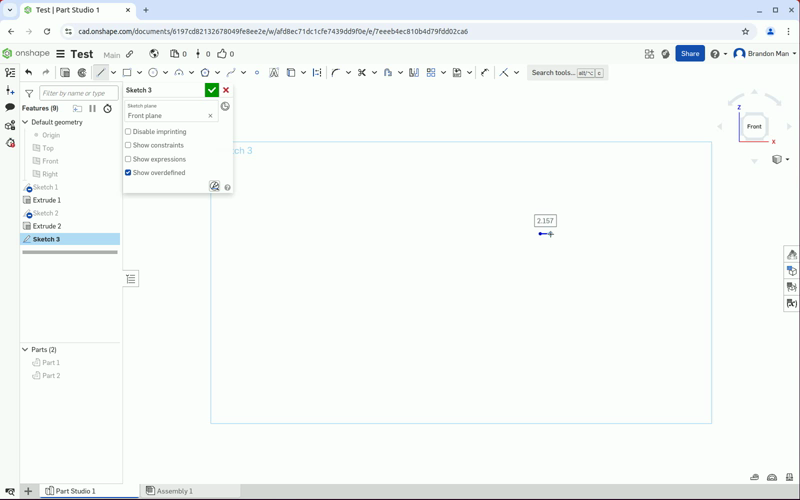
key(a)
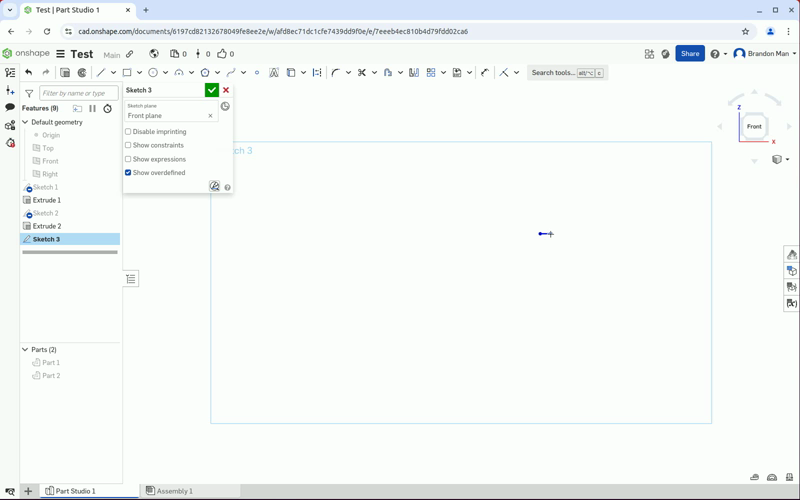
mouse_move(550, 233)
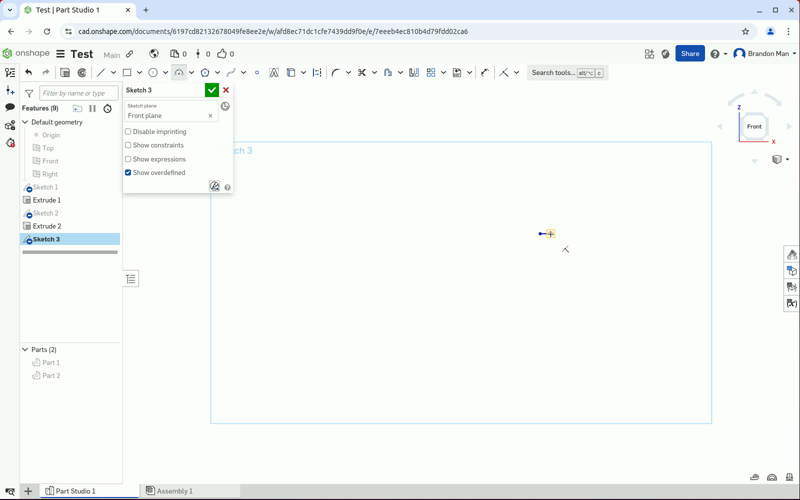
click(550, 233)
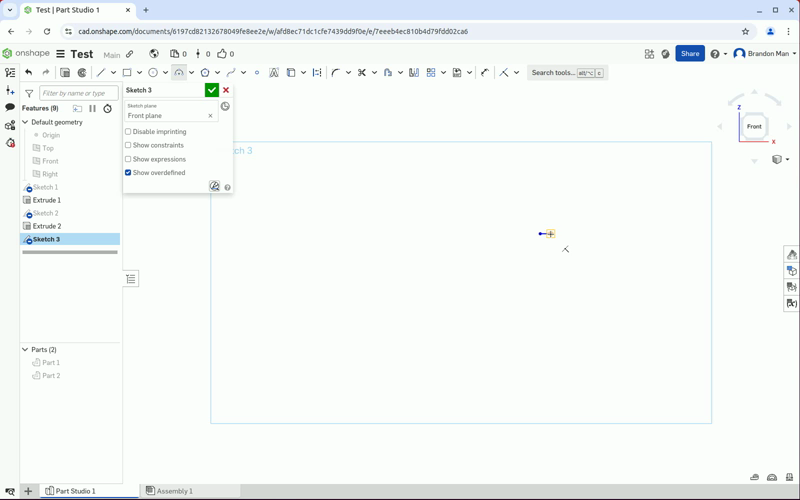
key_down(shift)
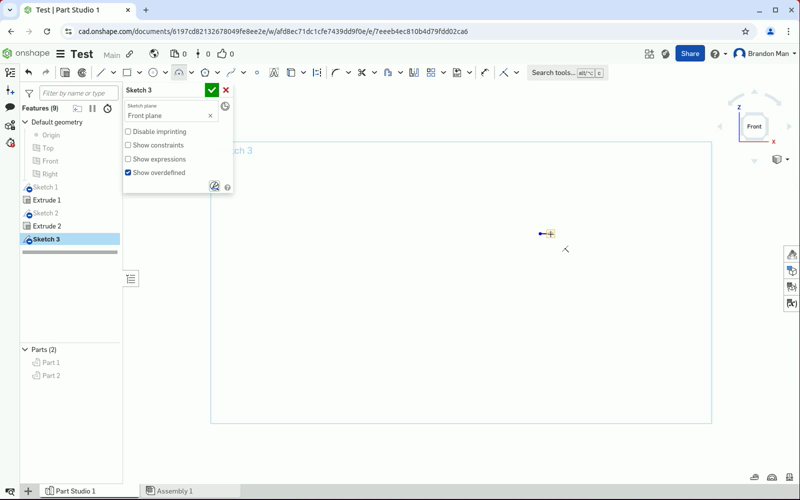
mouse_move(553, 239)
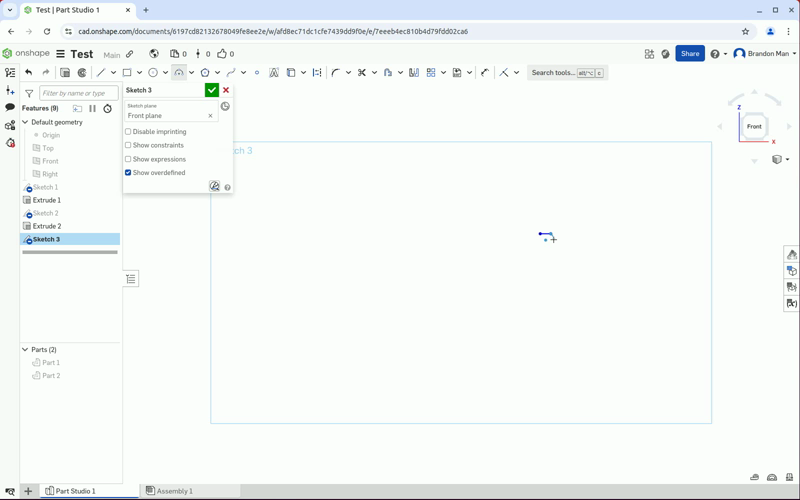
scroll(6)
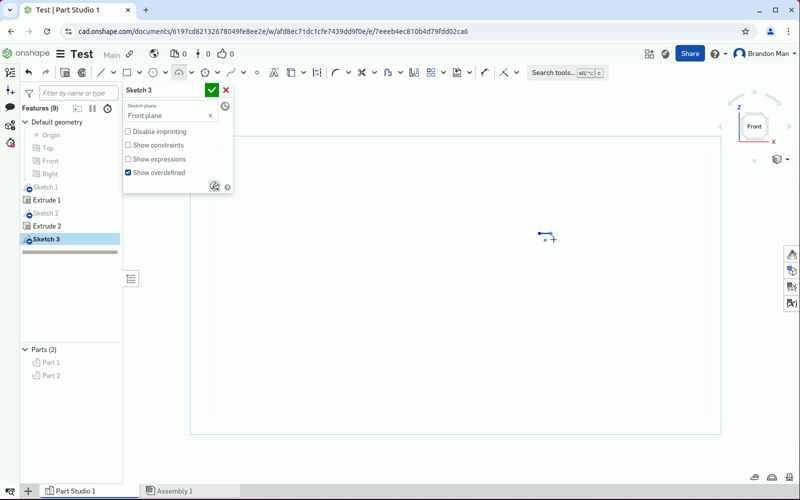
scroll(6)
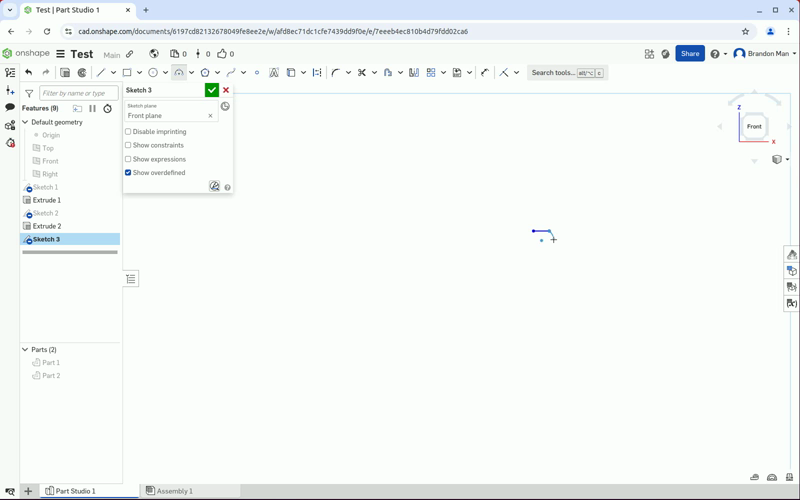
scroll(6)
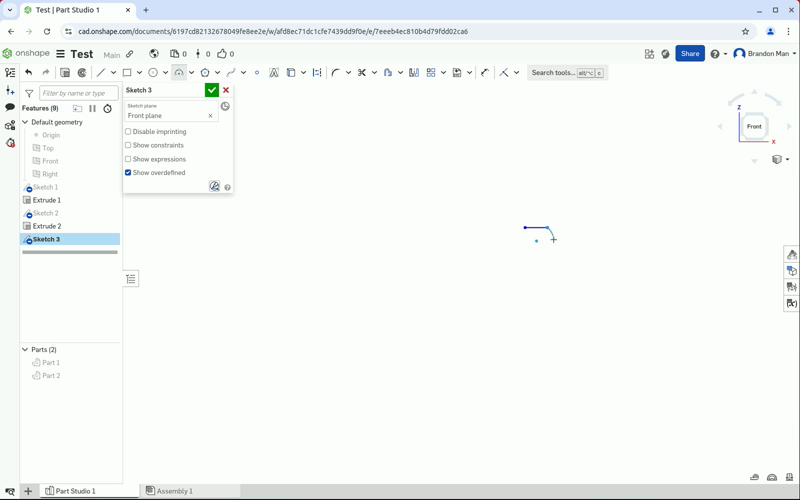
scroll(6)
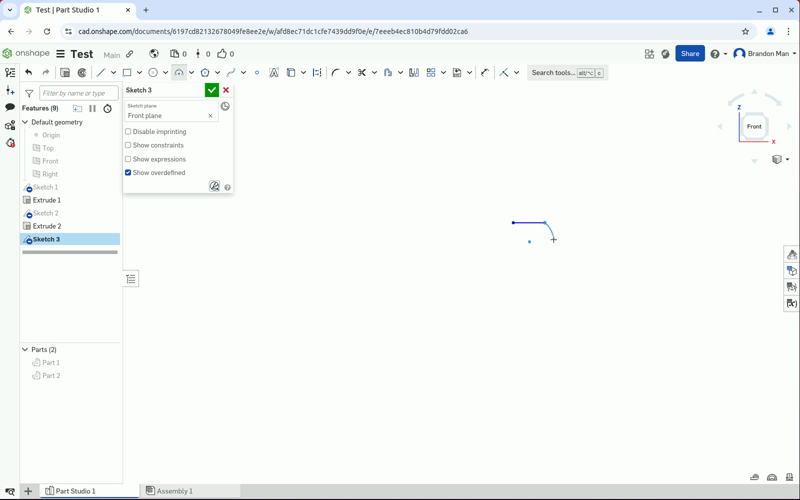
scroll(6)
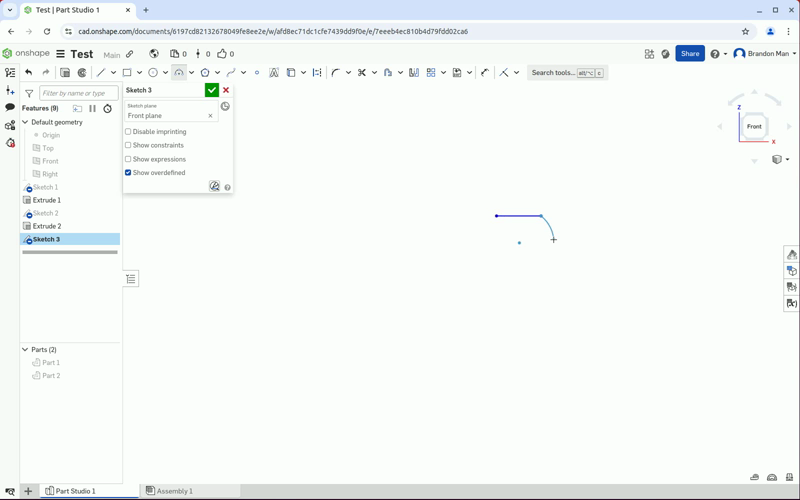
scroll(6)
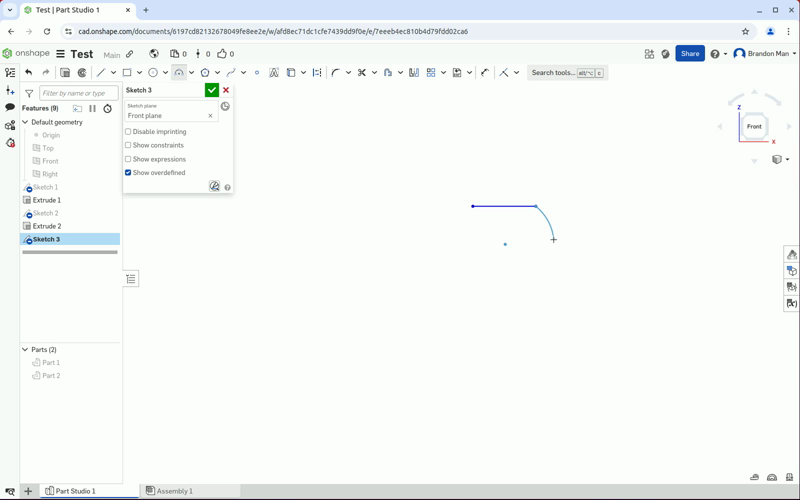
scroll(6)
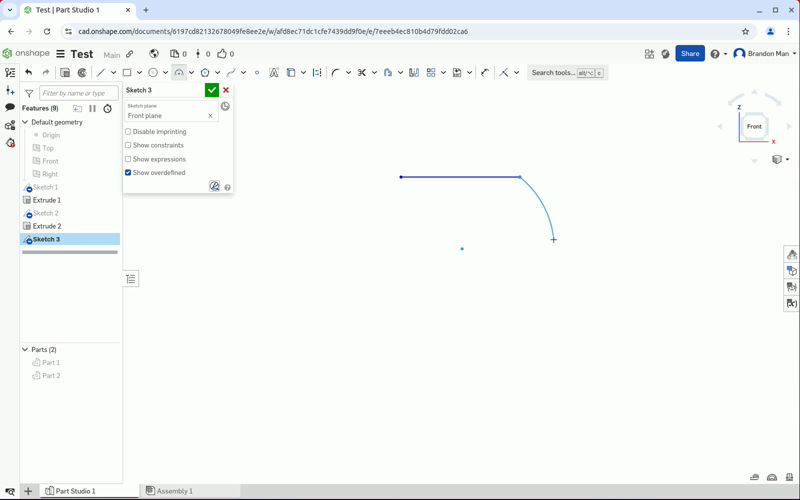
click(553, 239)
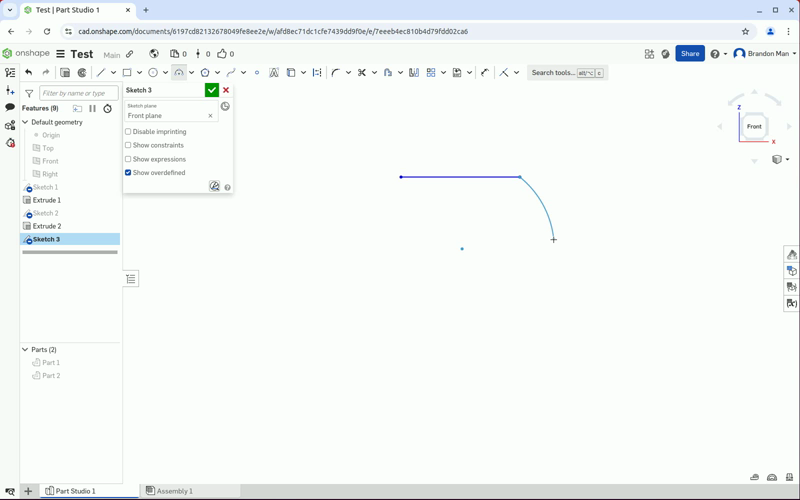
scroll(-6)
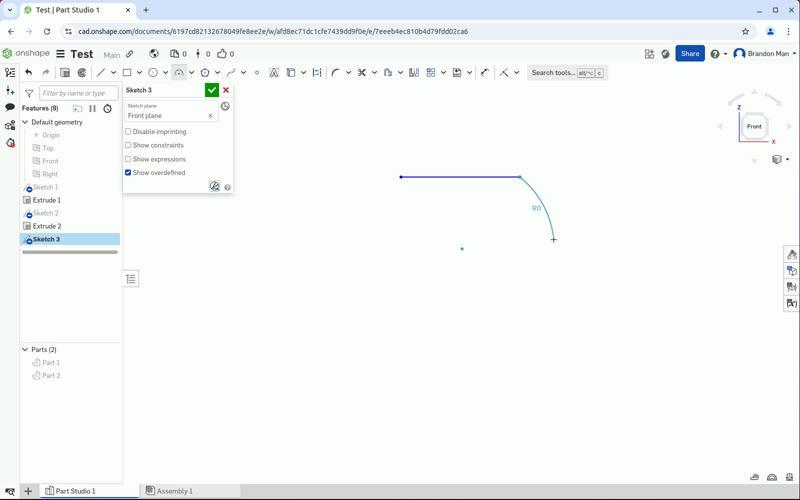
scroll(-6)
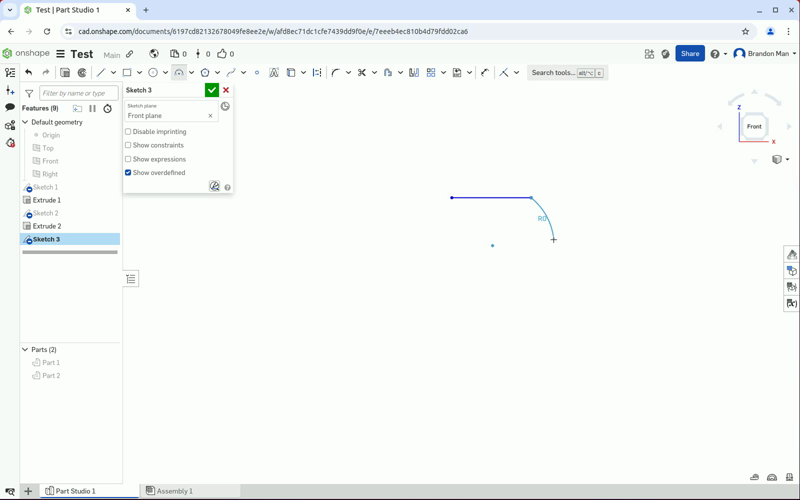
scroll(-6)
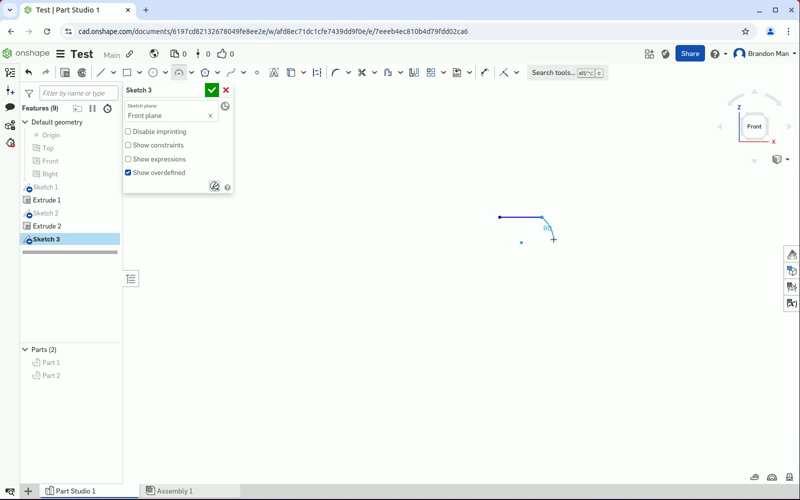
scroll(-6)
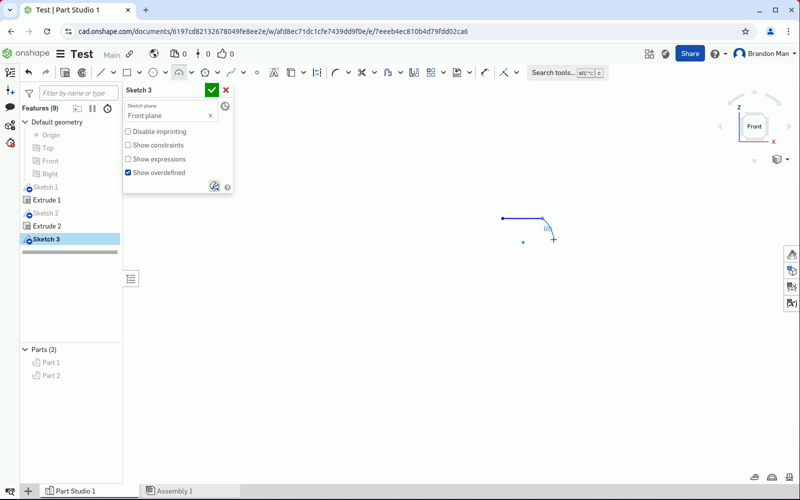
scroll(-6)
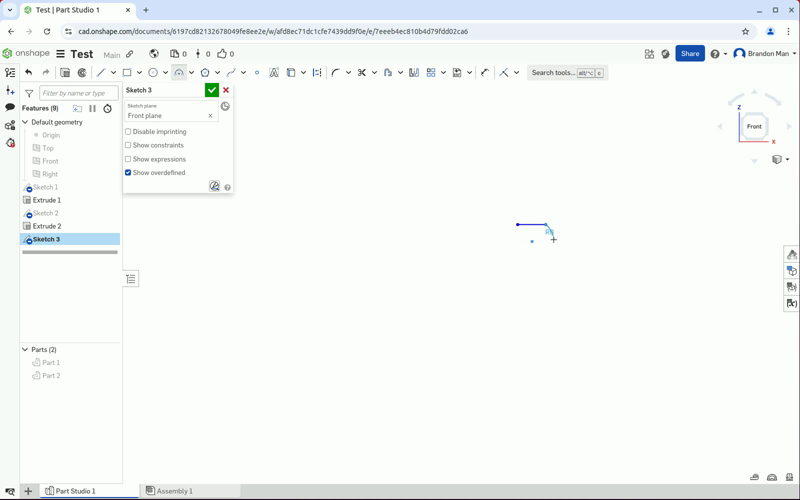
scroll(-6)
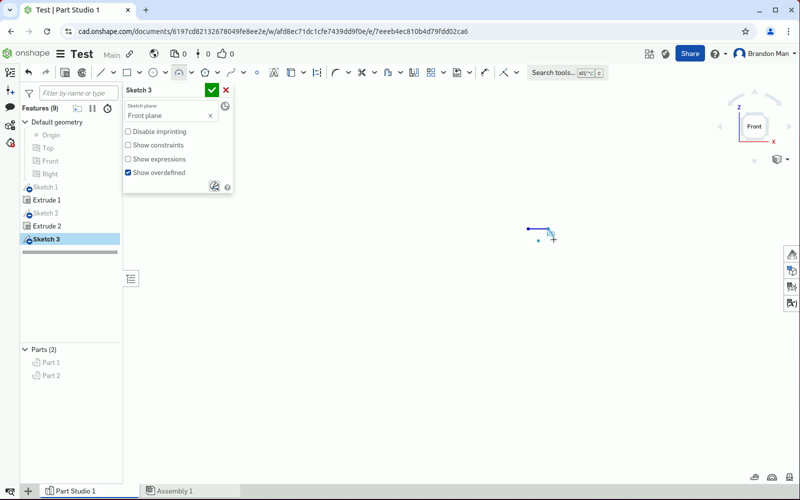
scroll(-6)
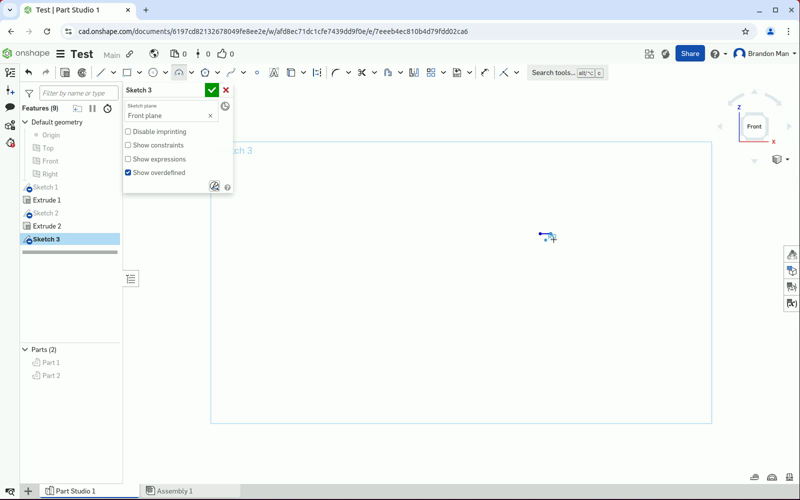
mouse_move(562, 230)
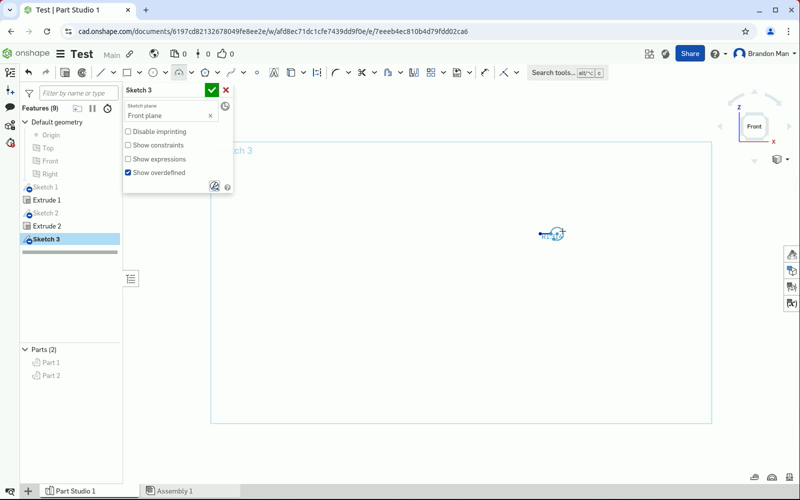
scroll(6)
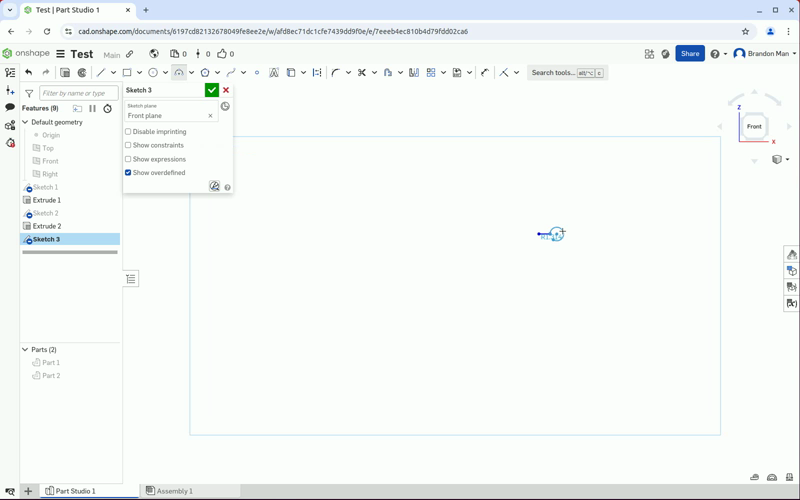
scroll(6)
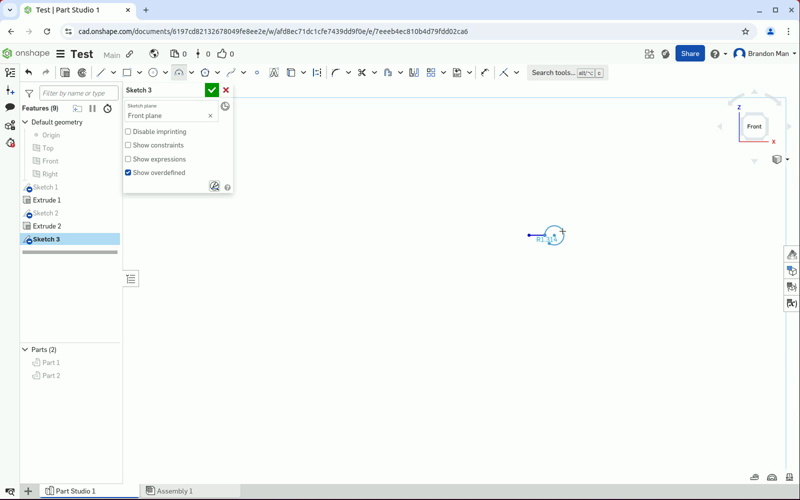
scroll(6)
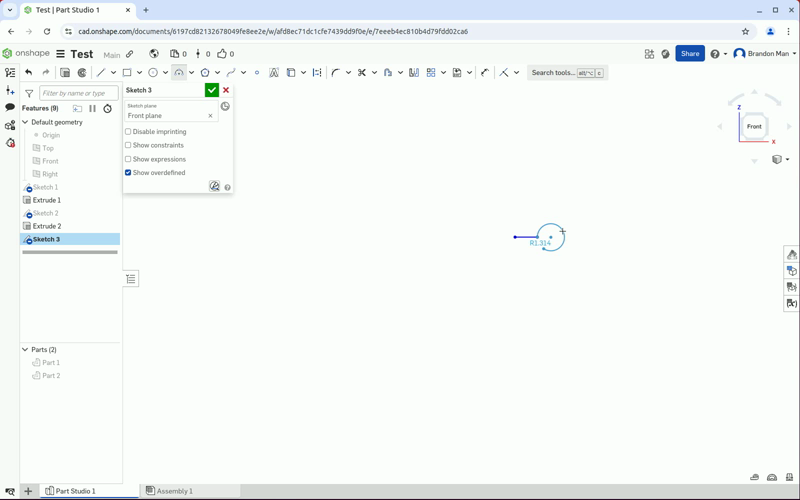
scroll(6)
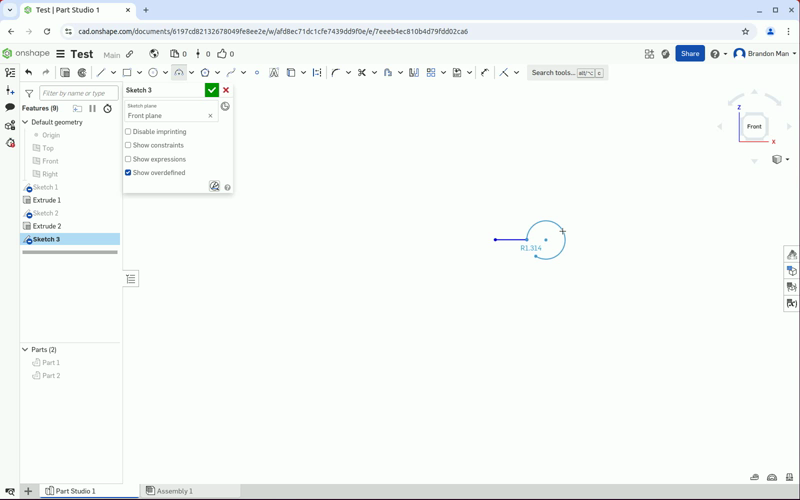
scroll(6)
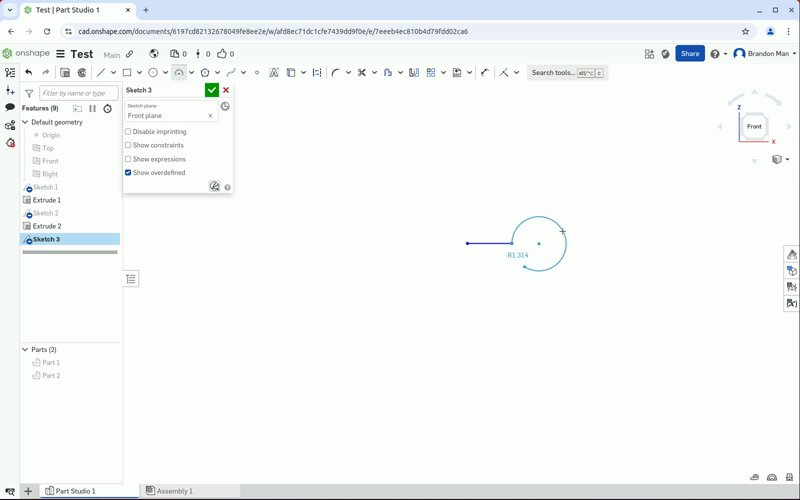
scroll(6)
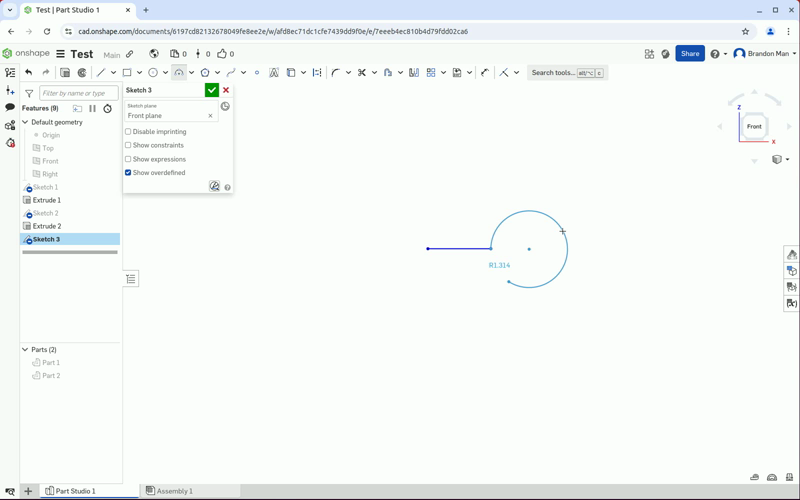
scroll(6)
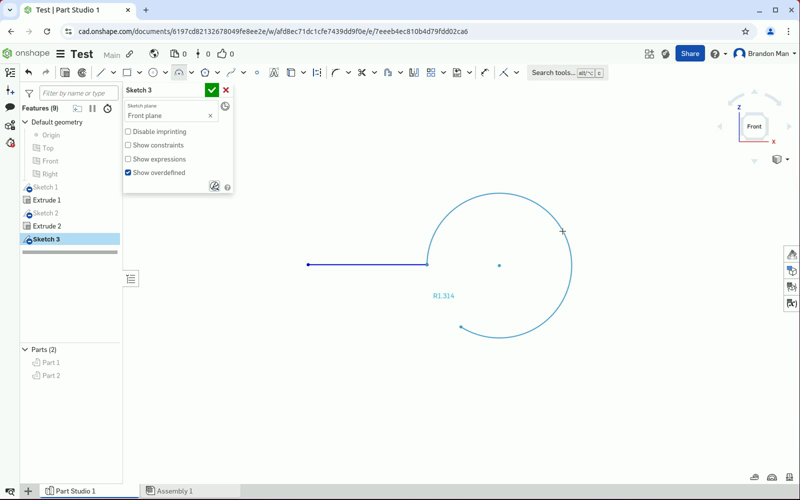
click(562, 230)
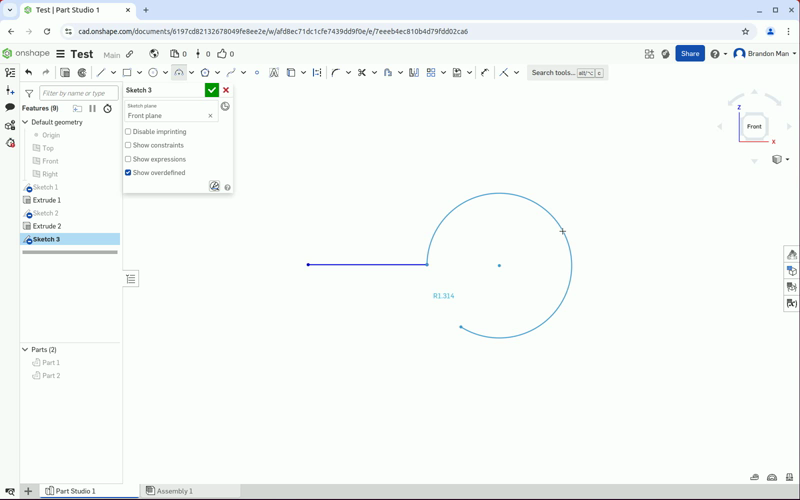
scroll(-6)
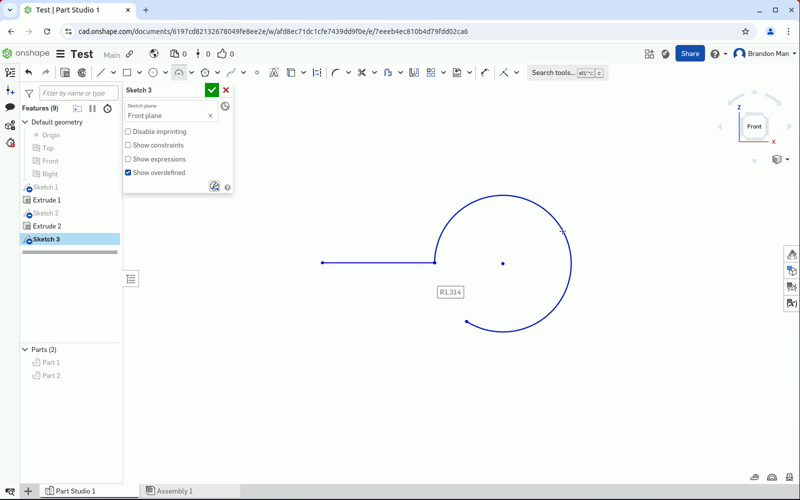
scroll(-6)
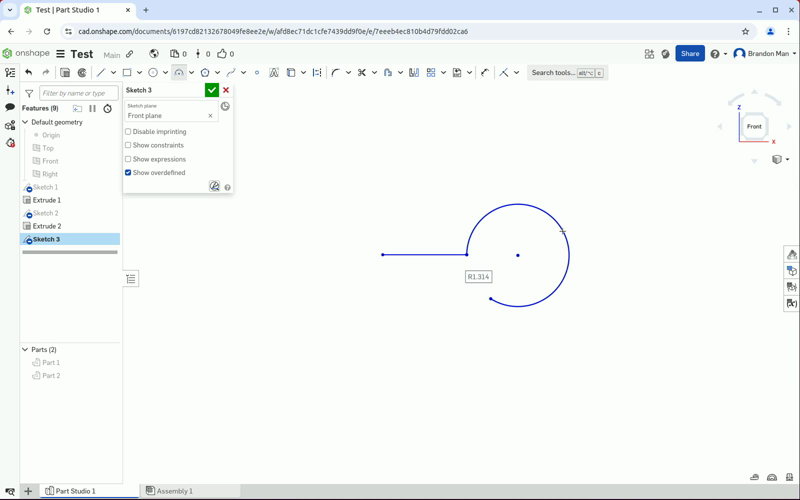
scroll(-6)
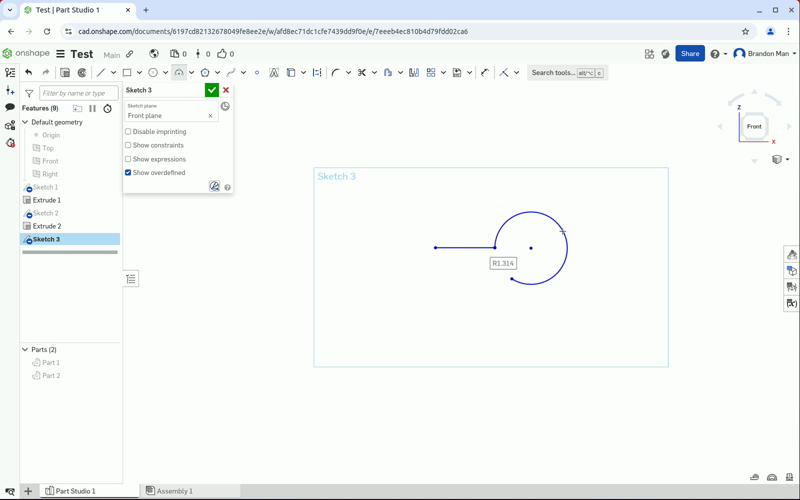
scroll(-6)
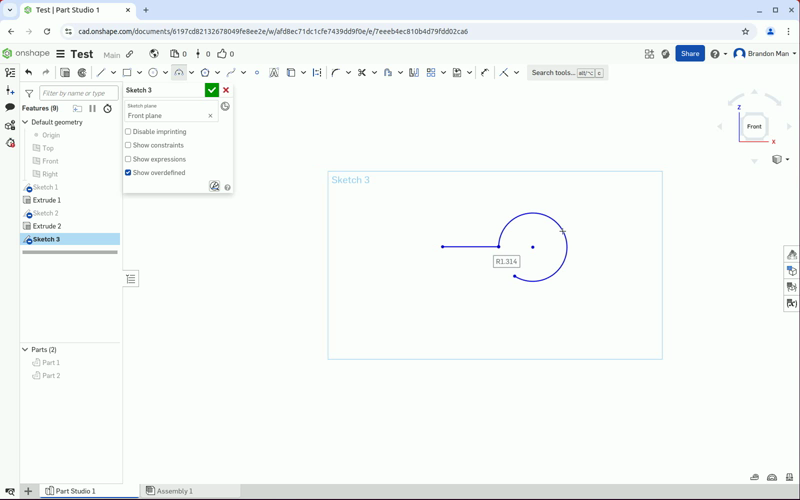
scroll(-6)
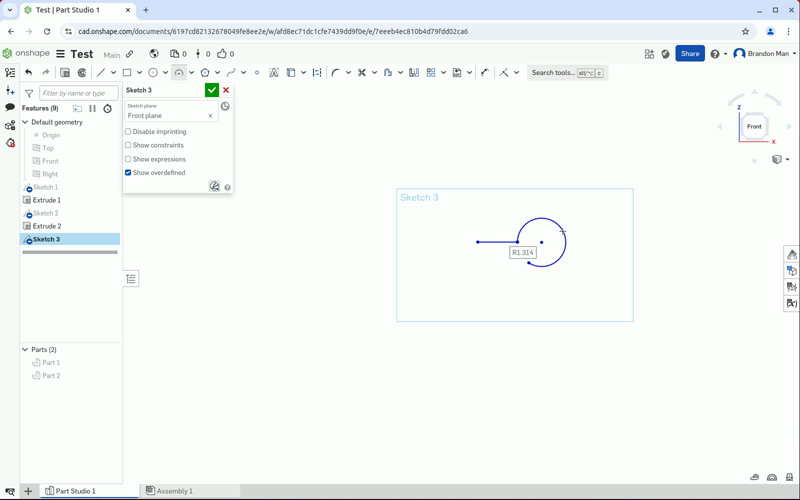
scroll(-6)
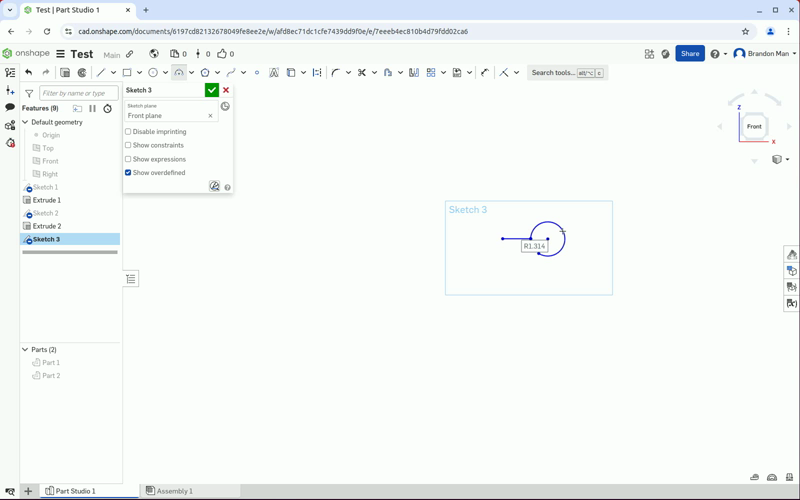
scroll(-6)
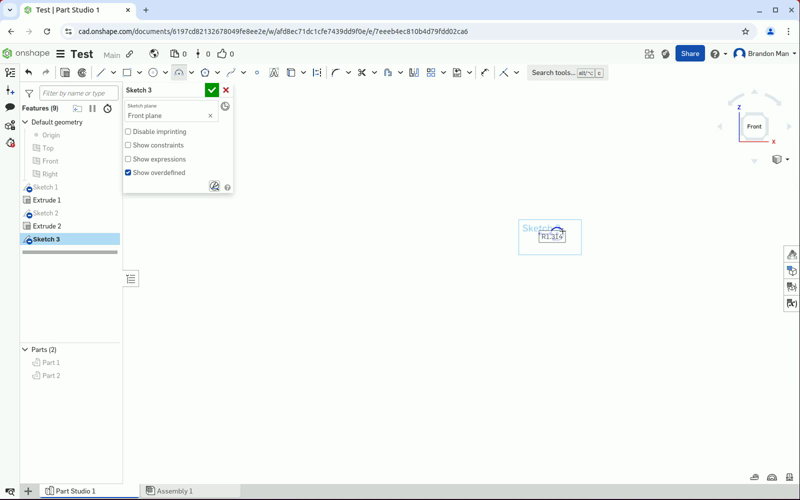
key_up(shift)
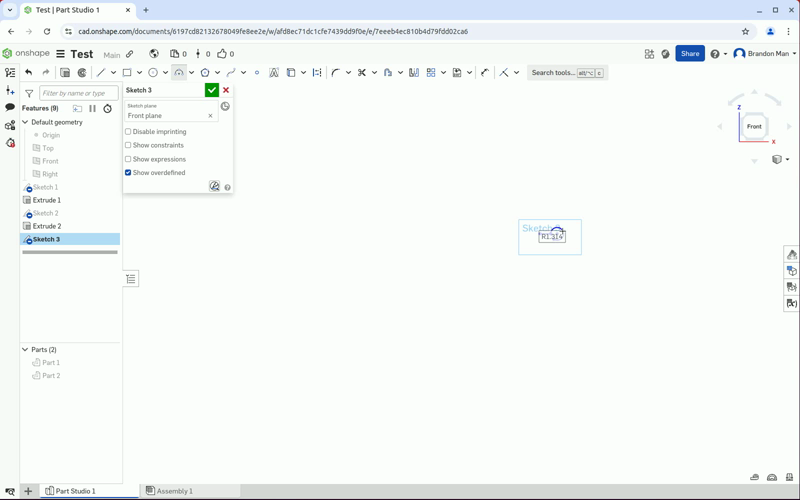
key(esc)
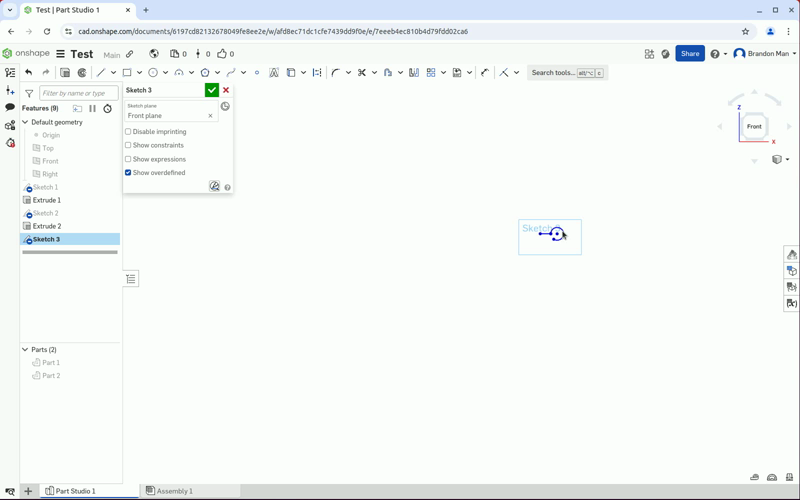
key(l)
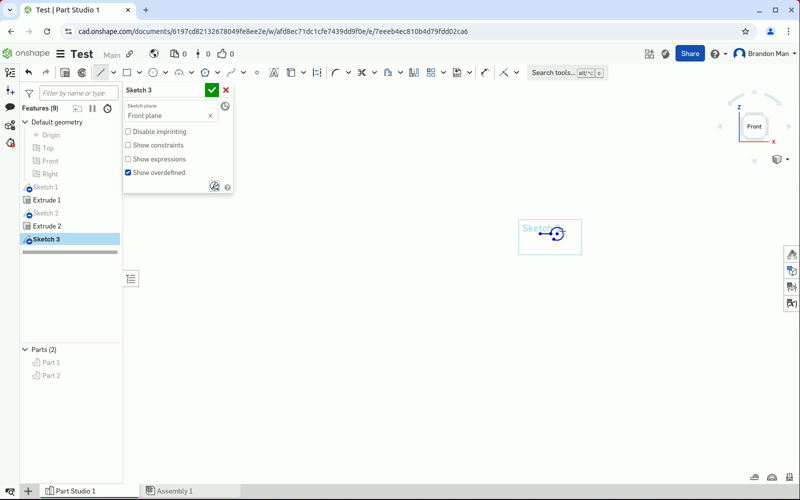
mouse_move(553, 239)
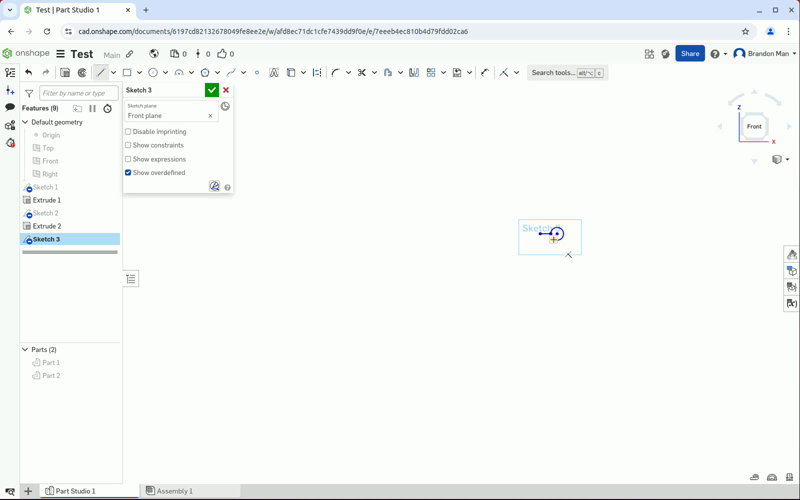
click(553, 239)
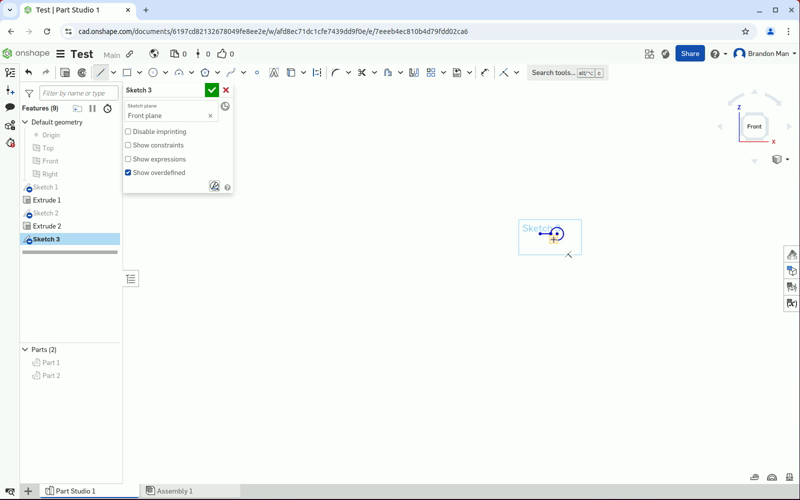
key_down(shift)
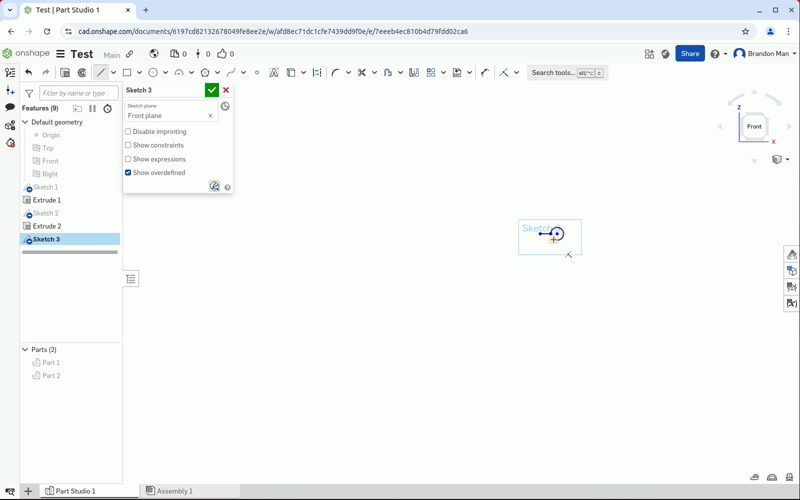
mouse_move(583, 239)
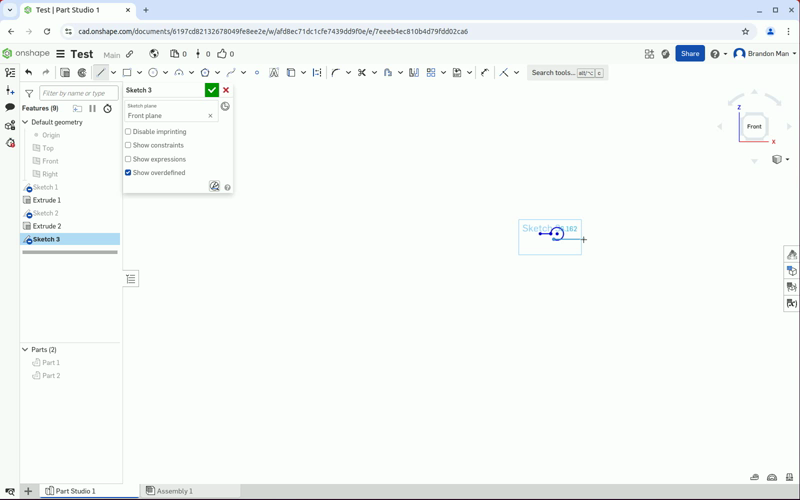
mouse_move(549, 248)
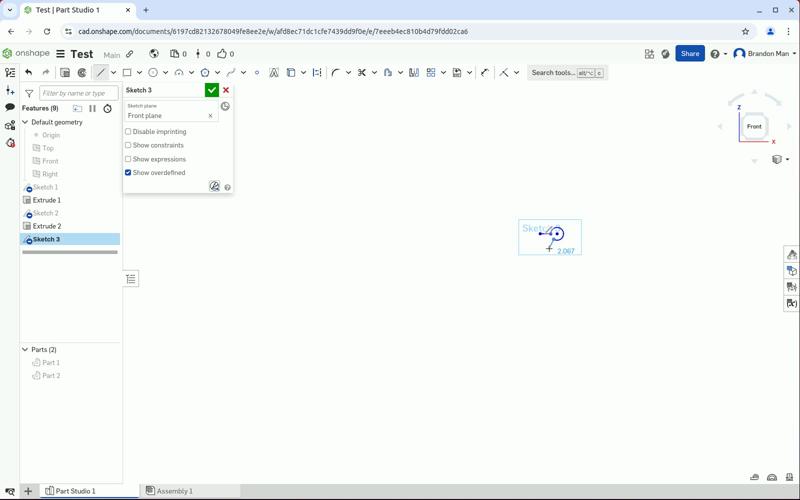
click(549, 248)
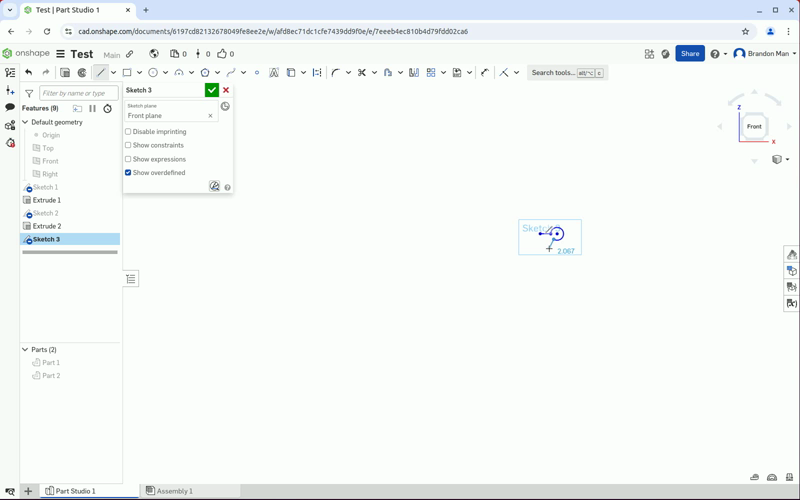
key_up(shift)
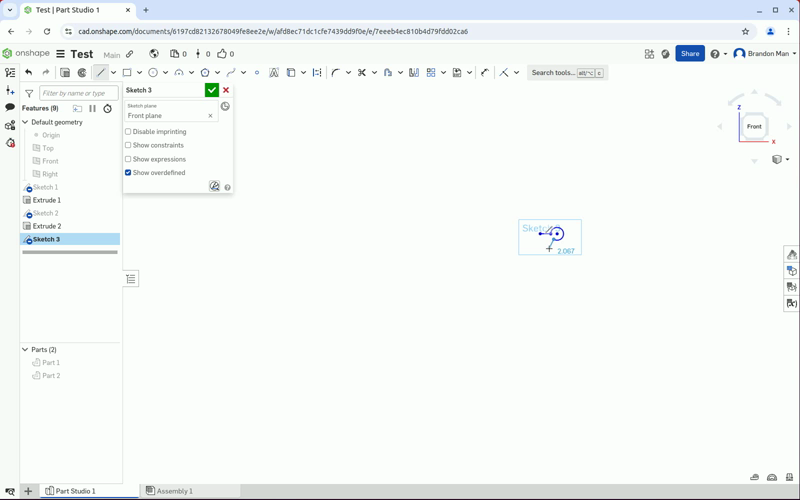
key(esc)
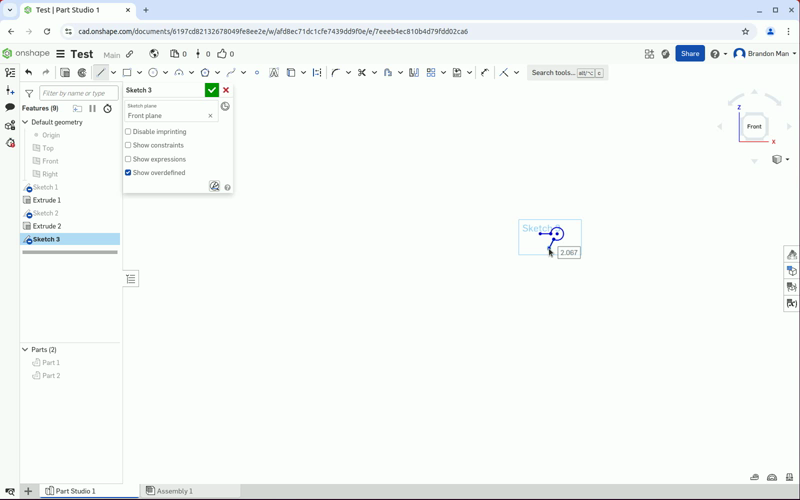
key(a)
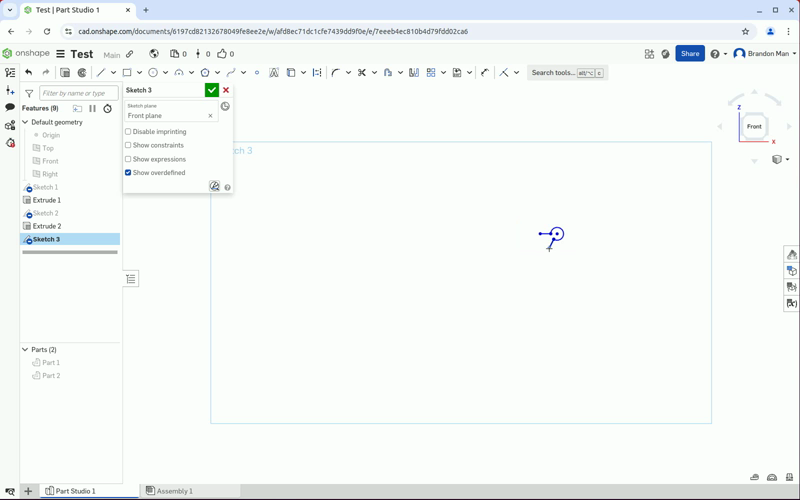
mouse_move(549, 248)
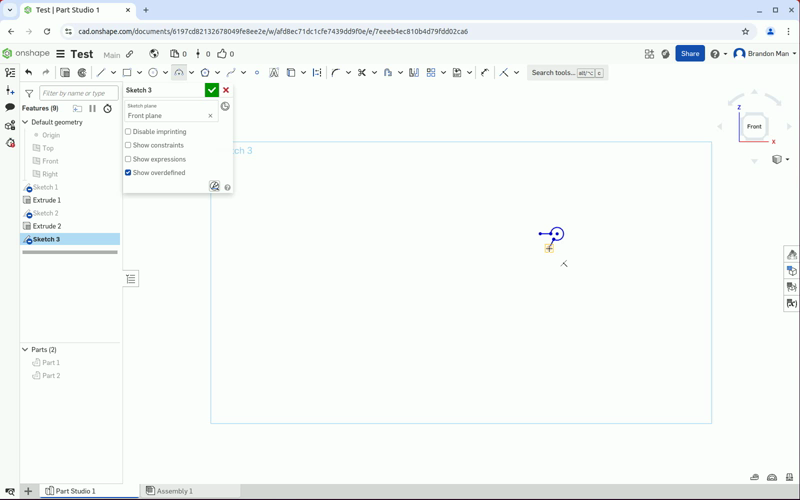
click(549, 248)
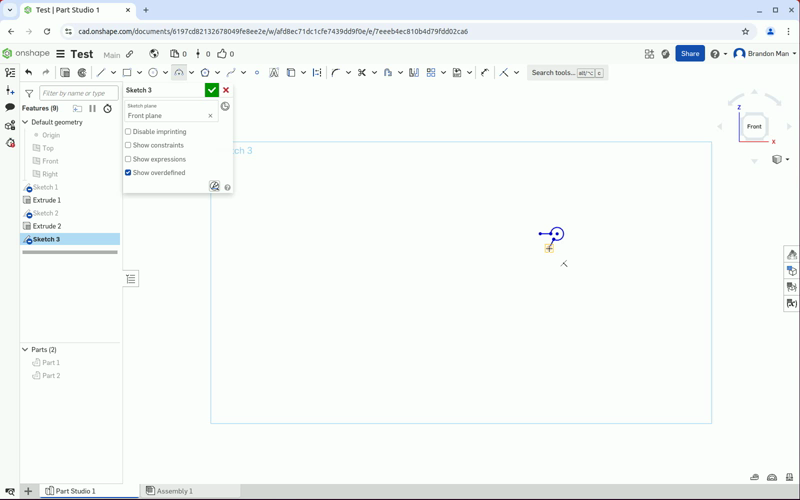
mouse_move(540, 233)
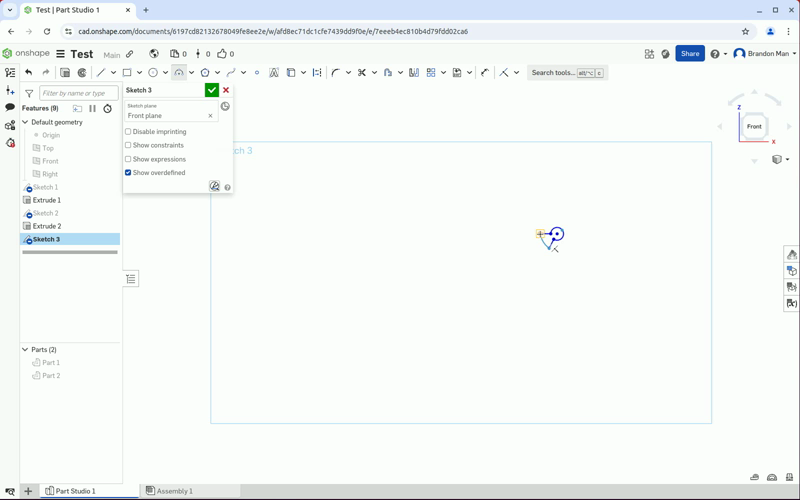
click(540, 233)
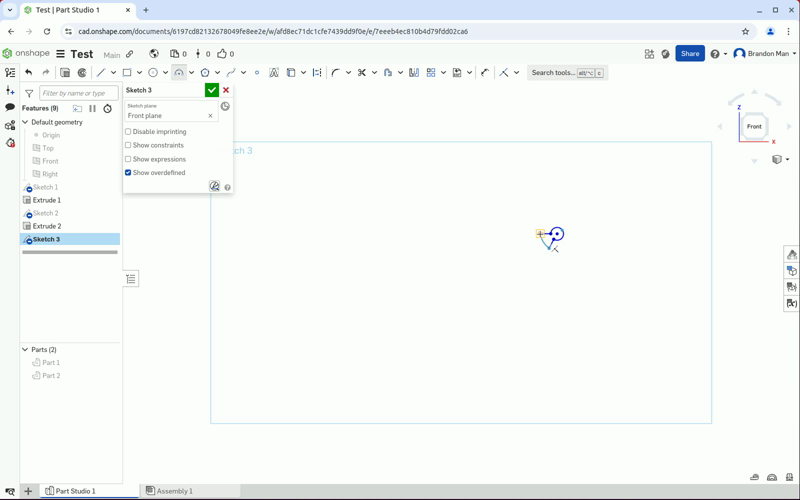
key_down(shift)
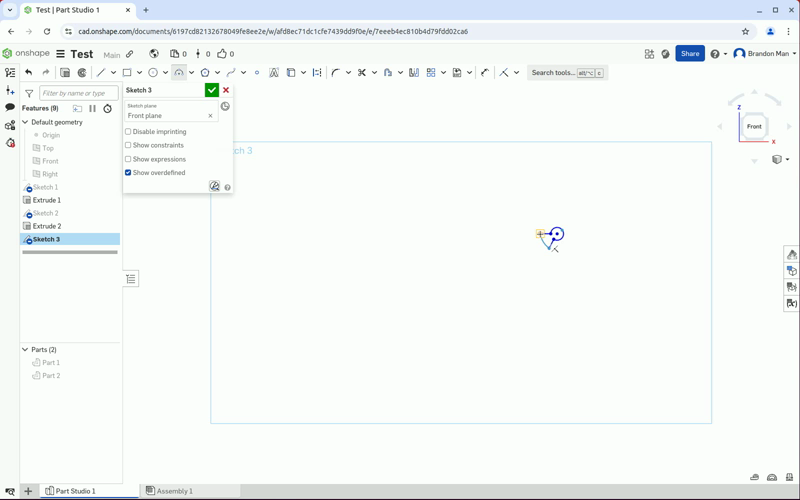
mouse_move(571, 225)
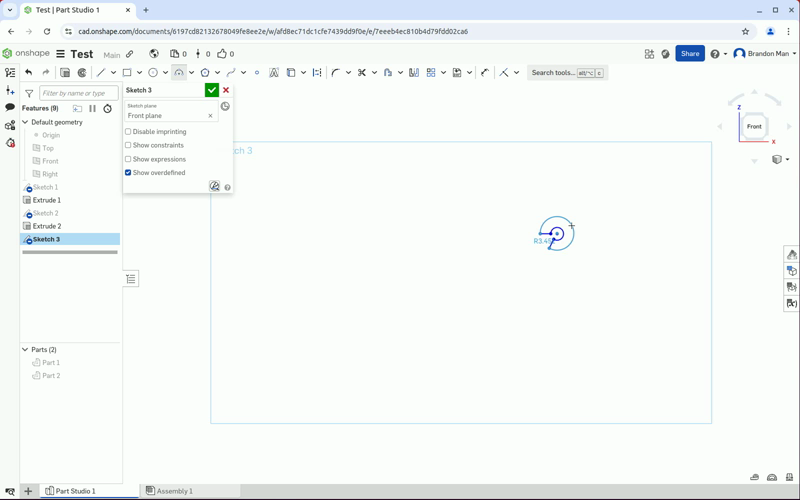
click(571, 225)
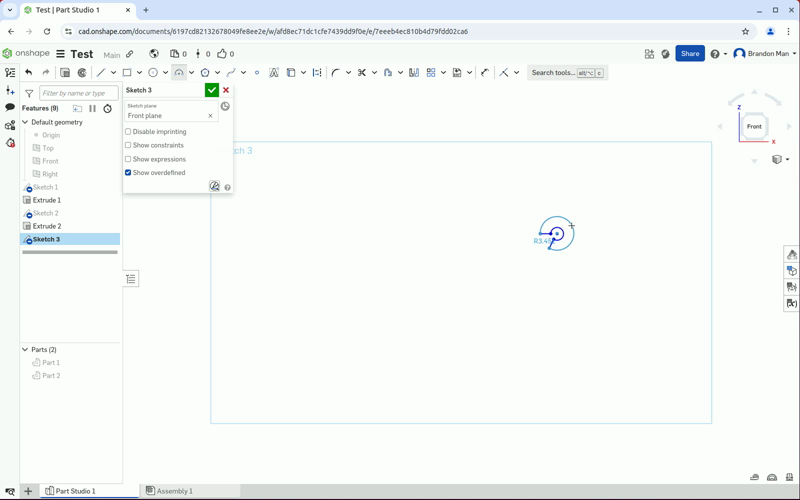
key_up(shift)
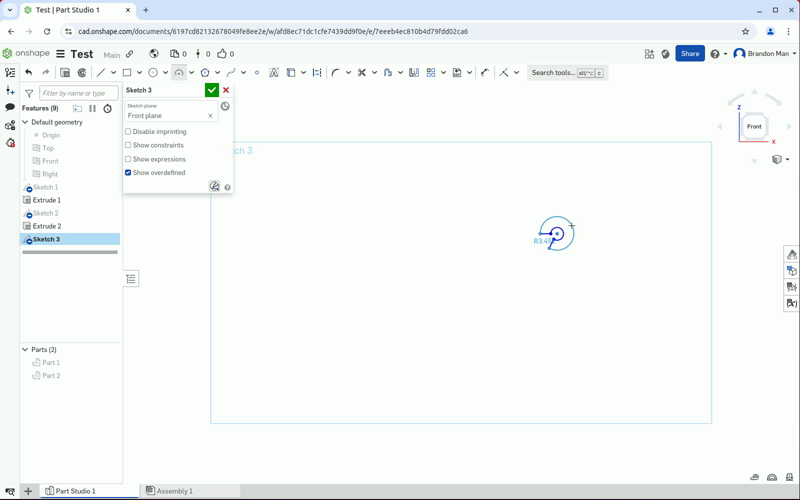
key(esc)
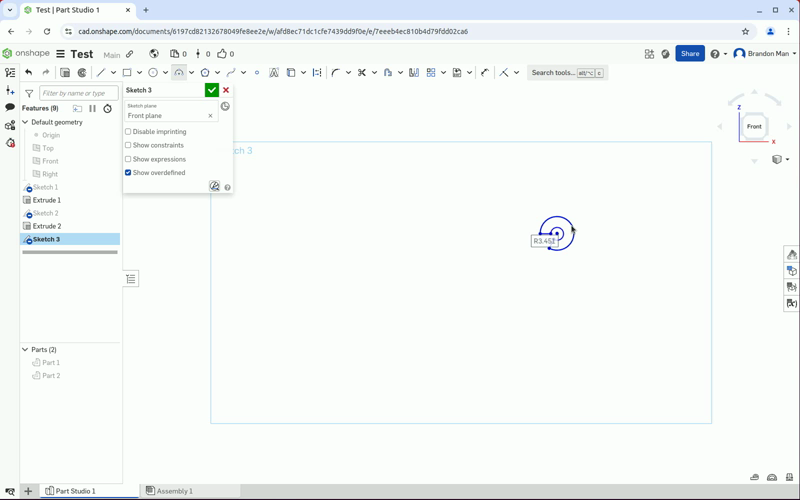
mouse_move(548, 221)
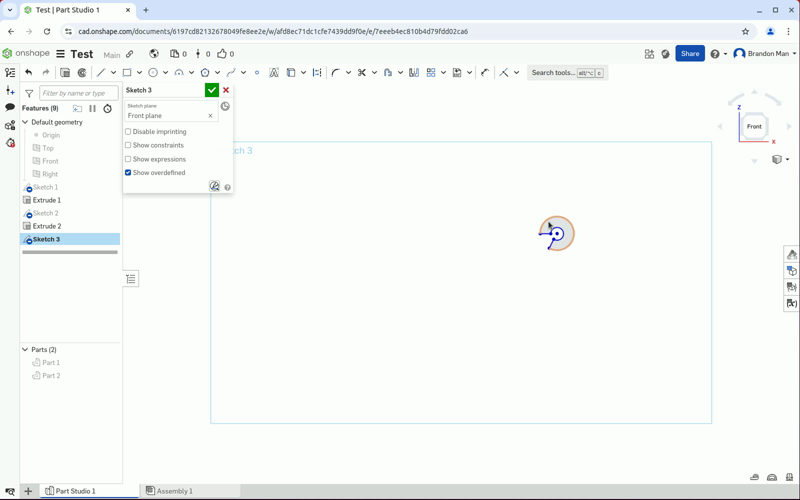
scroll(6)
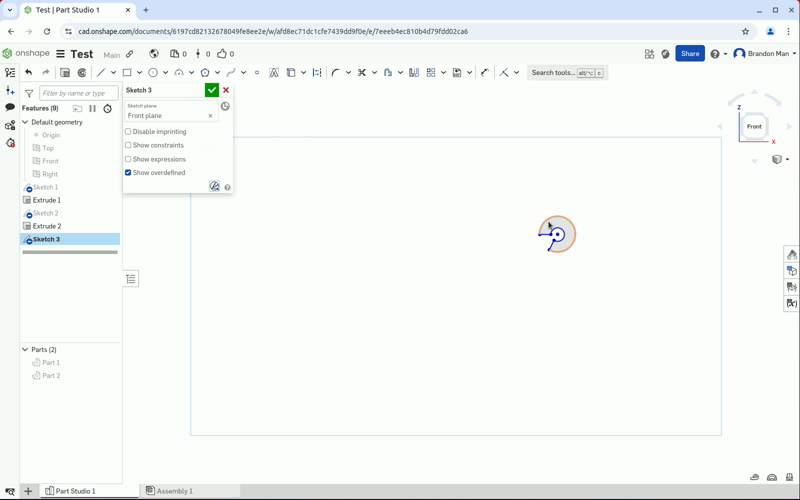
scroll(6)
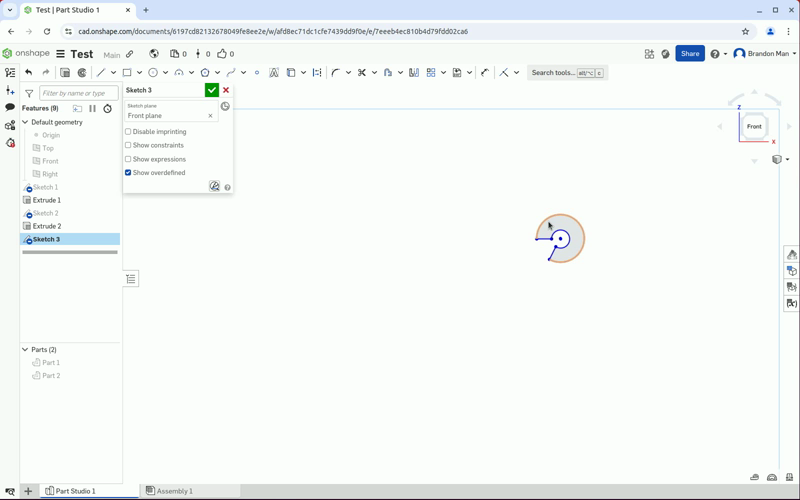
scroll(6)
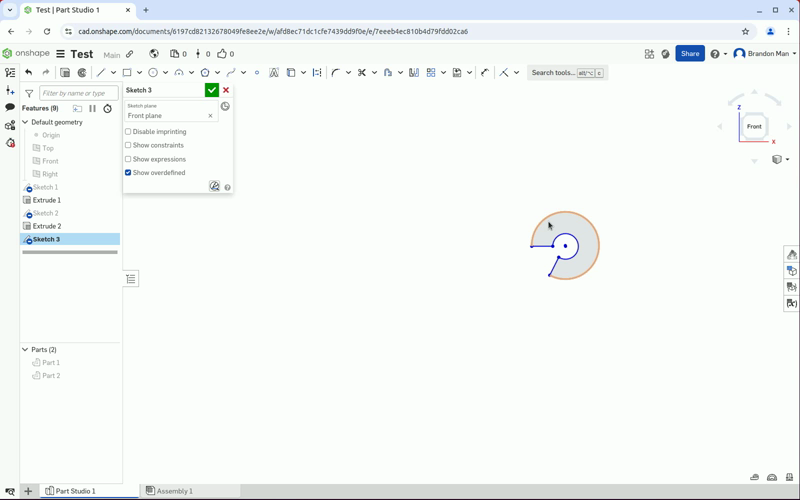
scroll(6)
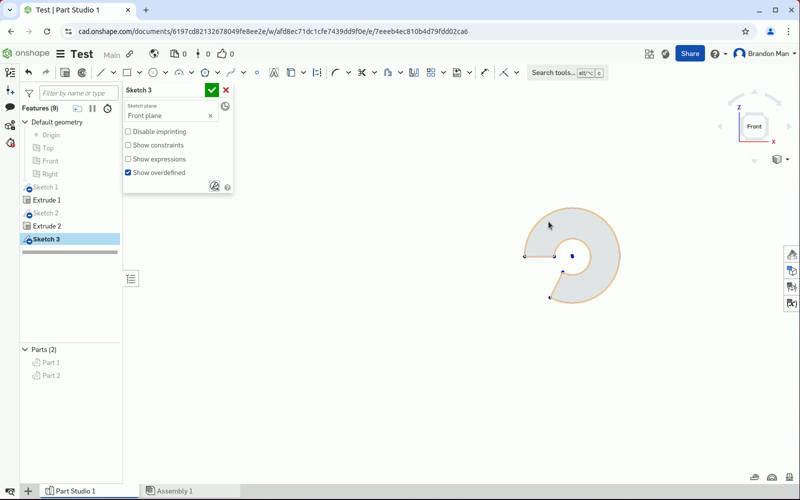
scroll(6)
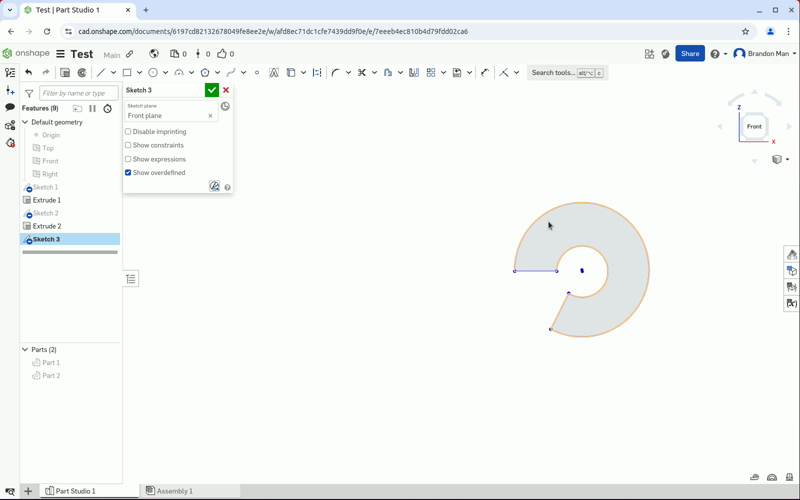
scroll(6)
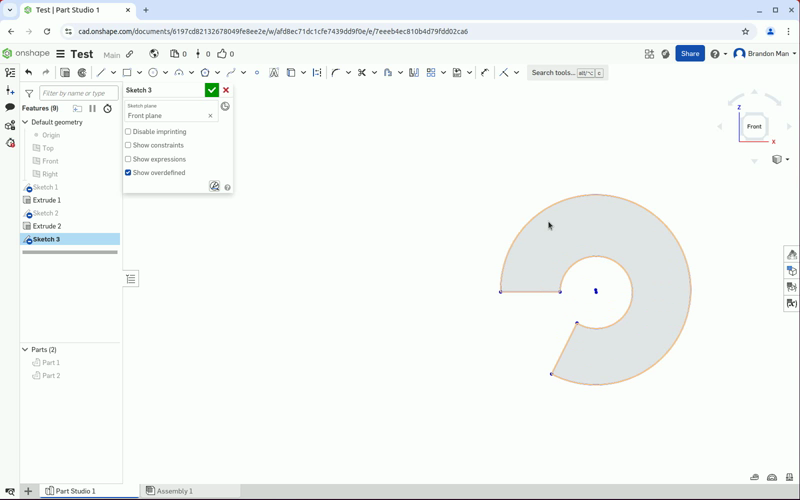
scroll(6)
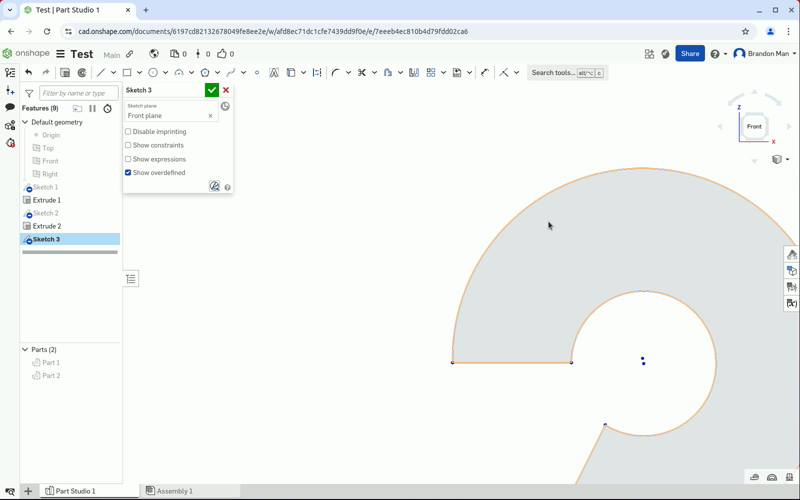
click(548, 221)
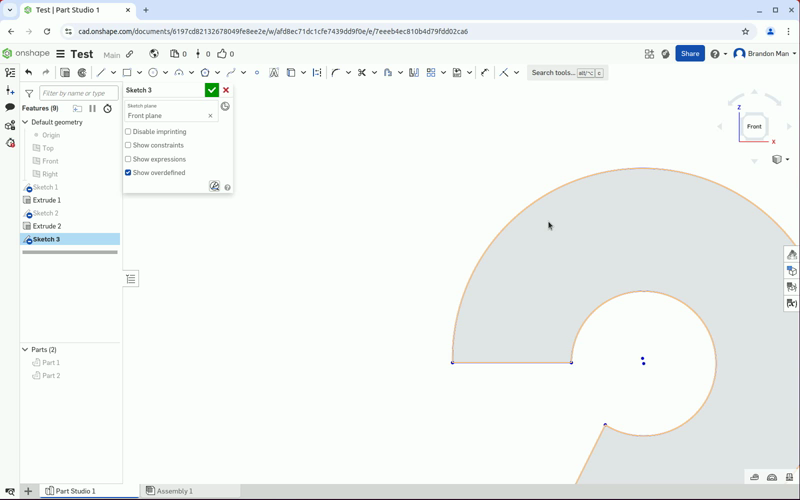
scroll(-6)
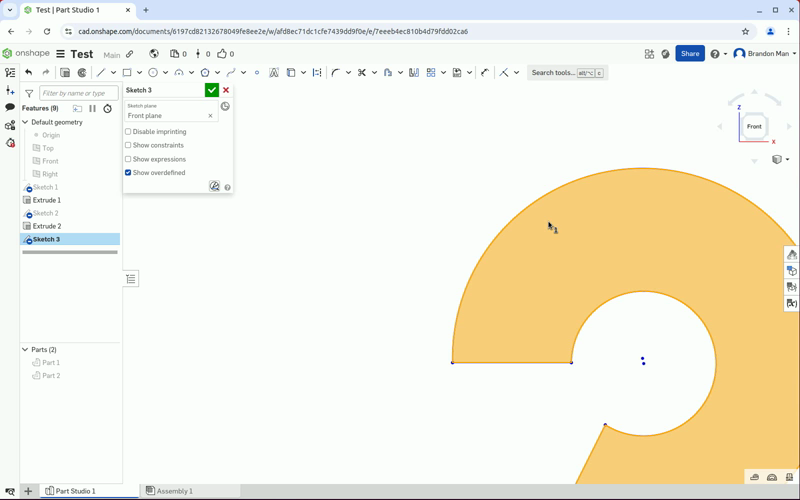
scroll(-6)
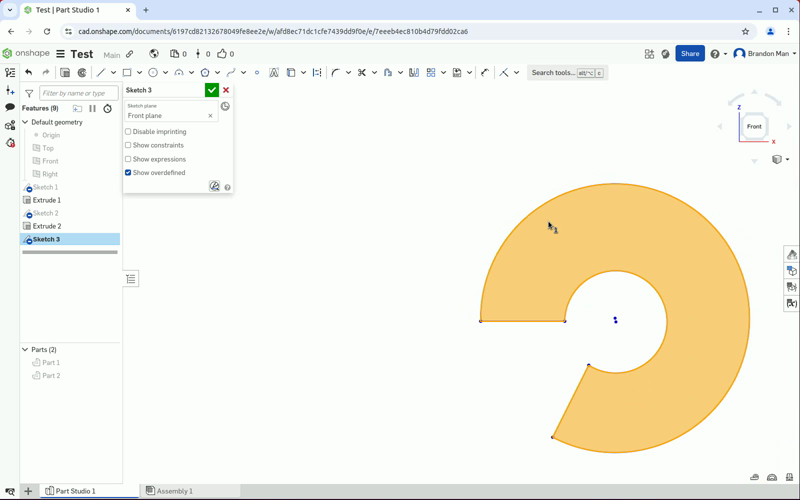
scroll(-6)
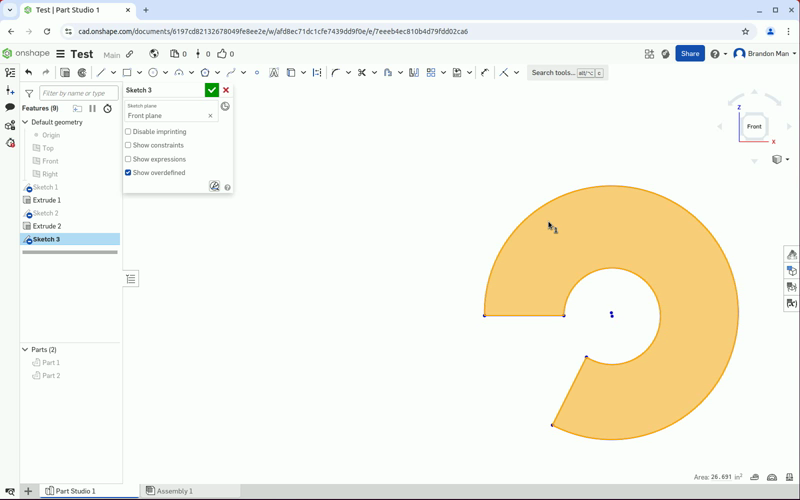
scroll(-6)
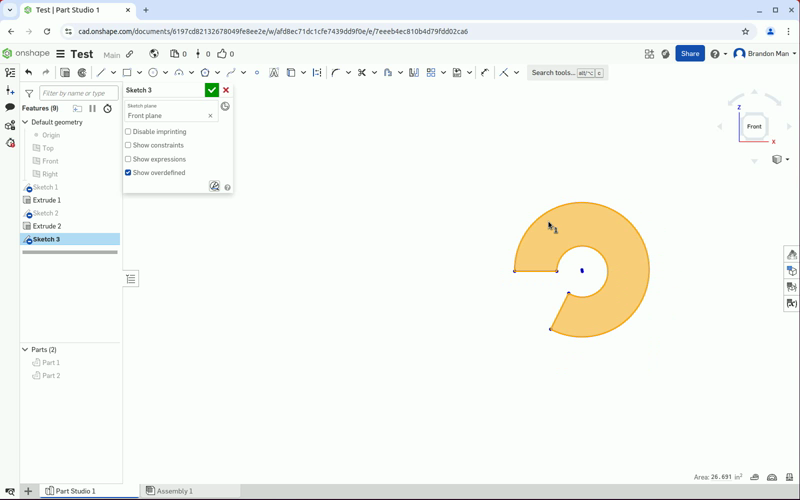
scroll(-6)
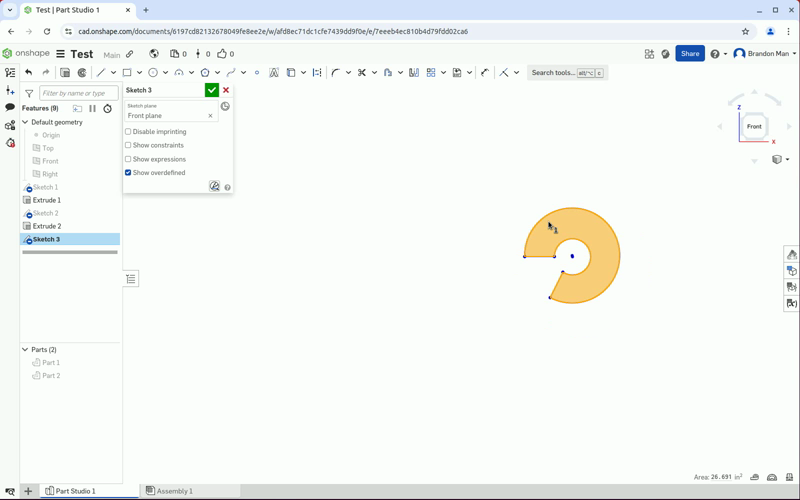
scroll(-6)
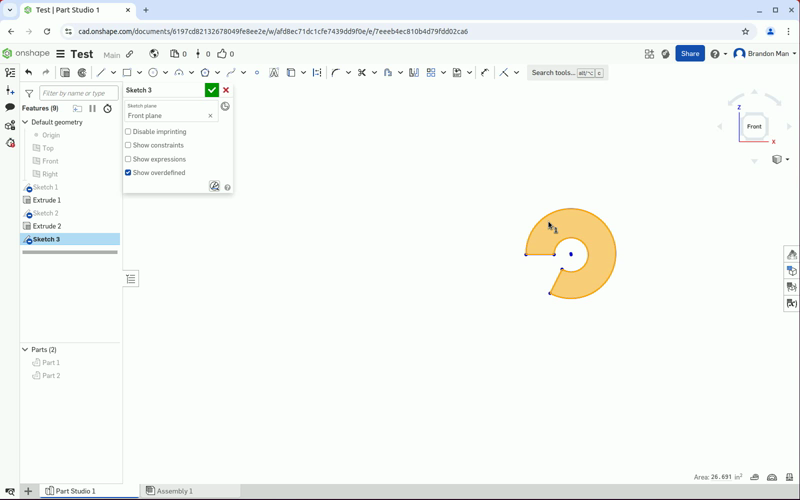
scroll(-6)
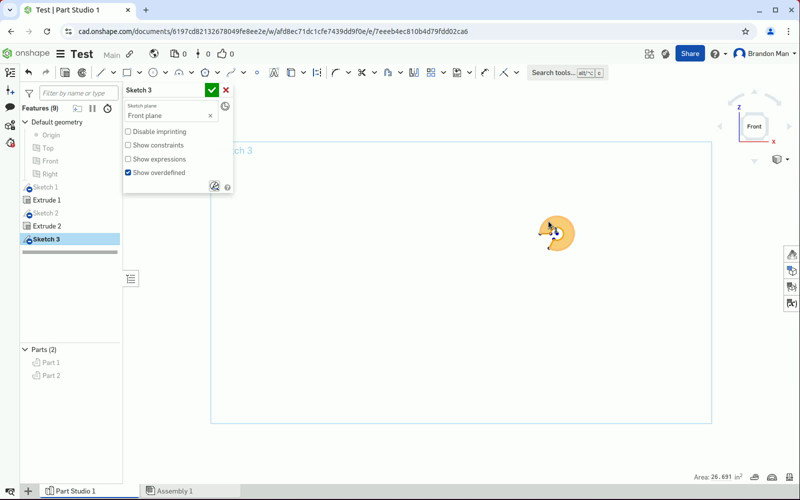
mouse_move(73, 352)
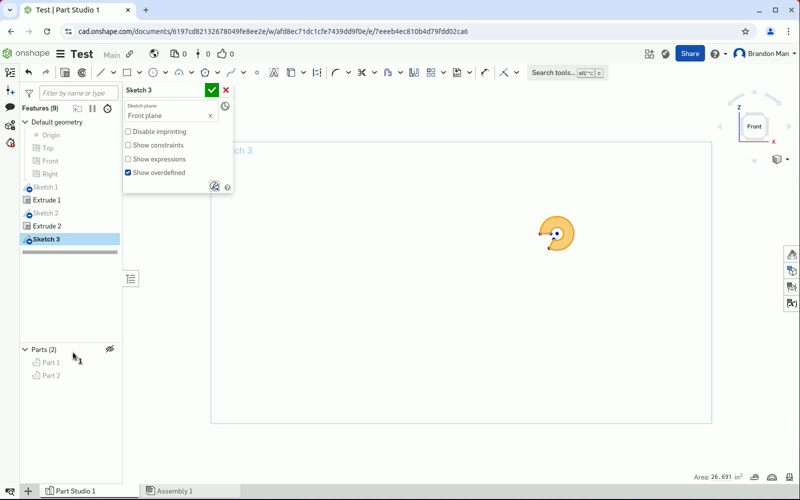
key(shift+y)
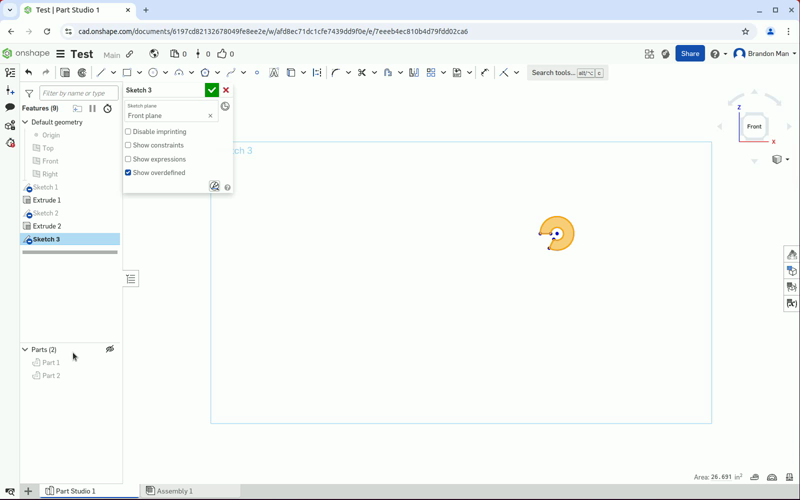
key(shift+e)
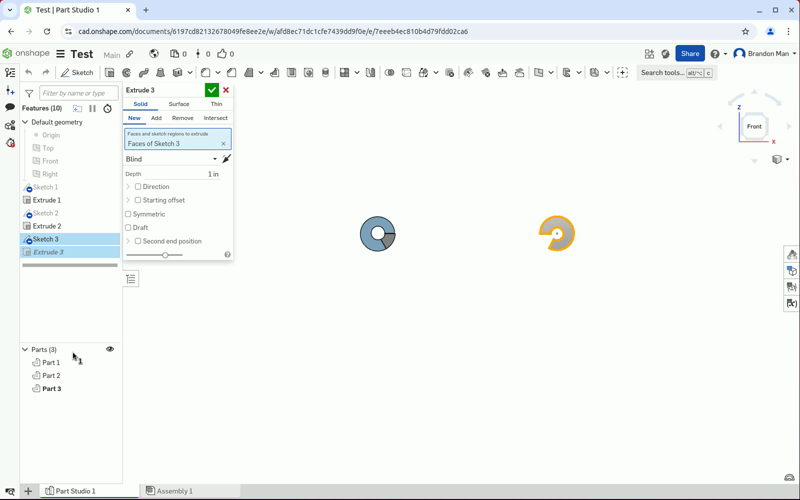
mouse_move(143, 106)
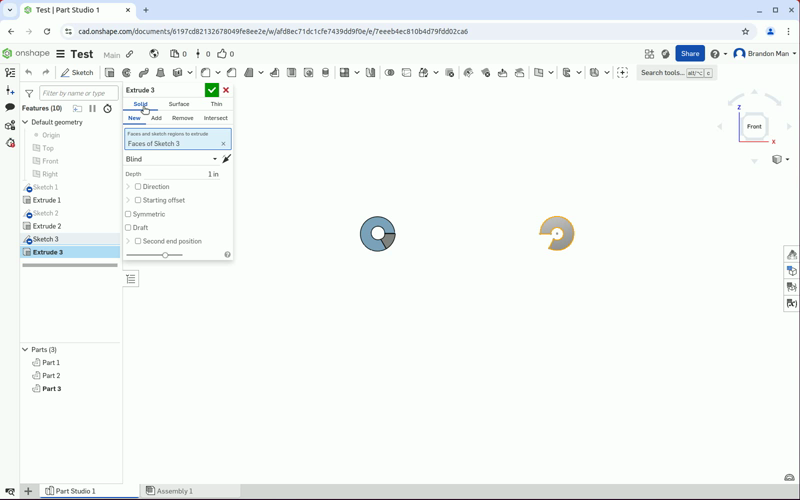
click(143, 106)
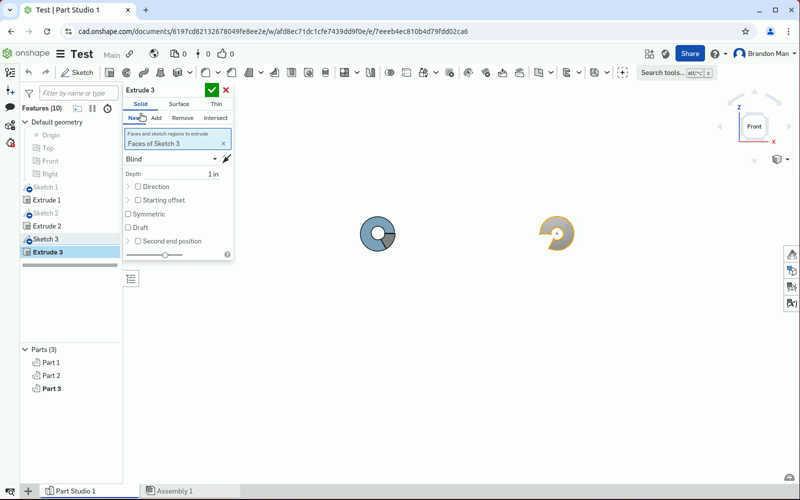
mouse_move(137, 120)
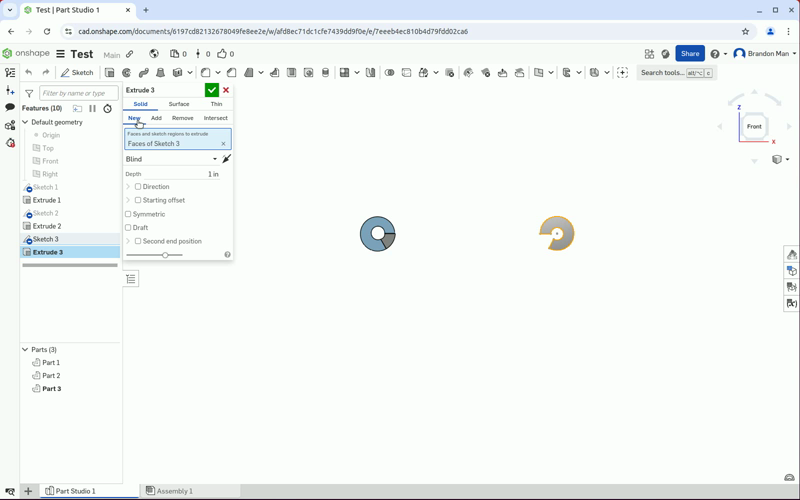
click(137, 120)
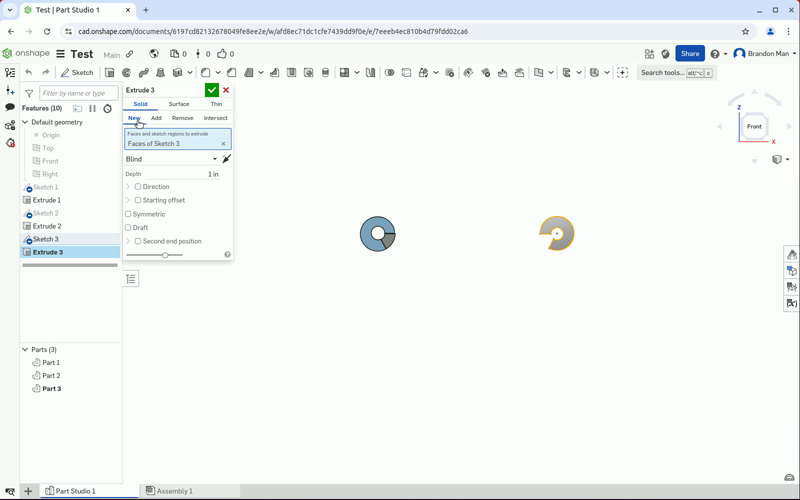
key(tab, 4)
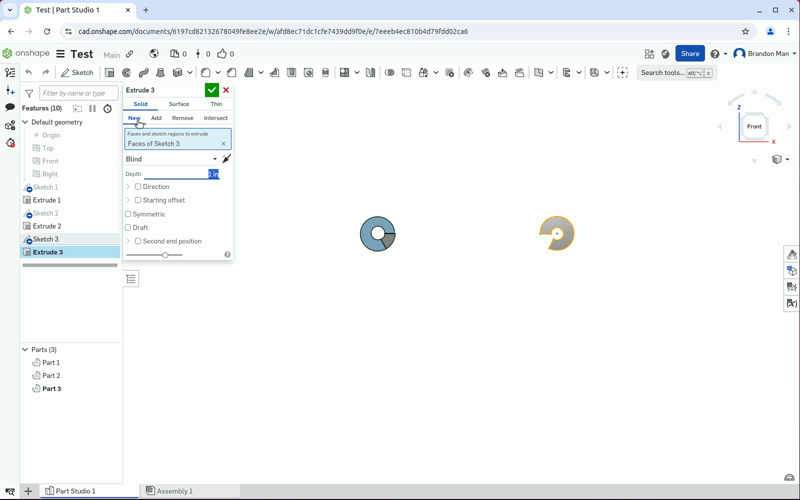
text(10.592)
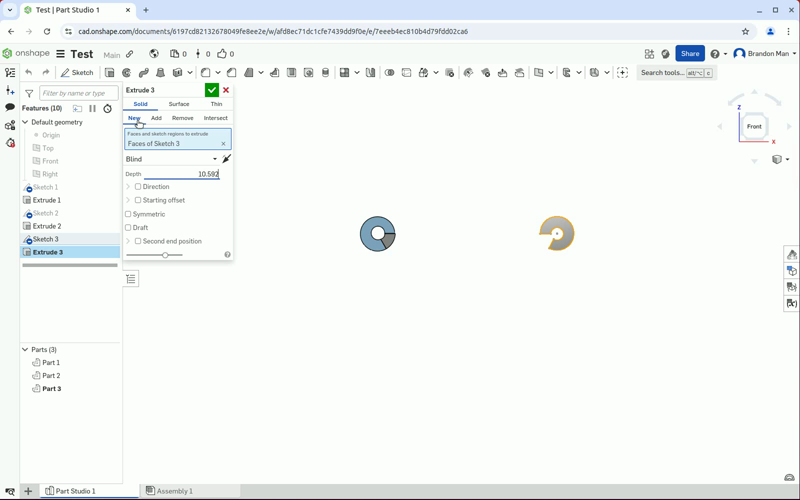
key(tab, 3)
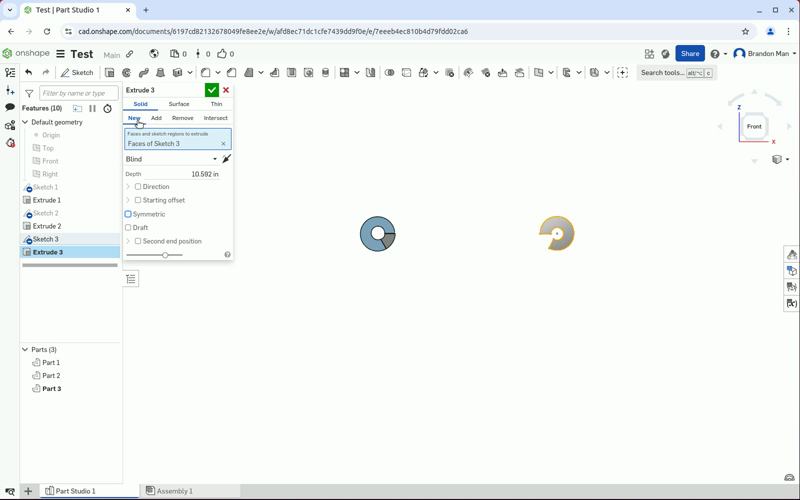
key(space)
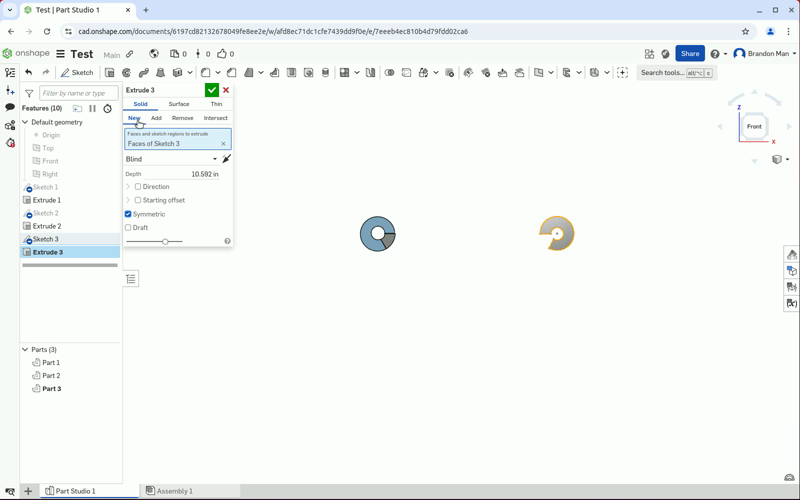
key(enter)
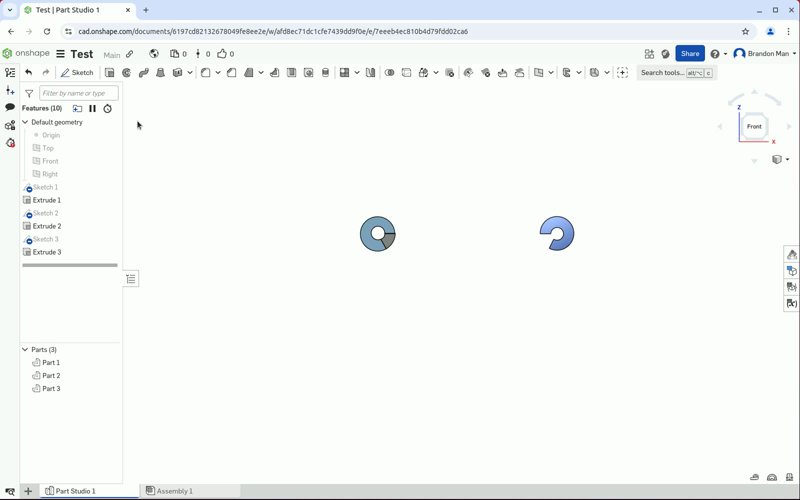
key(shift+h)
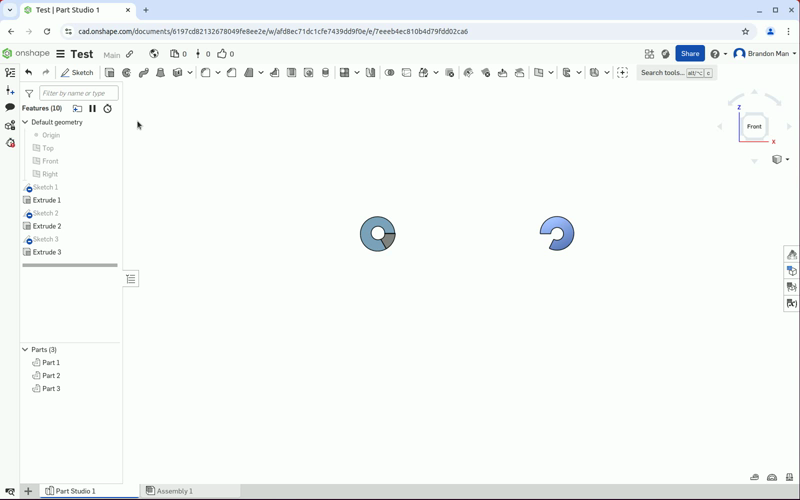
key(shift+h)
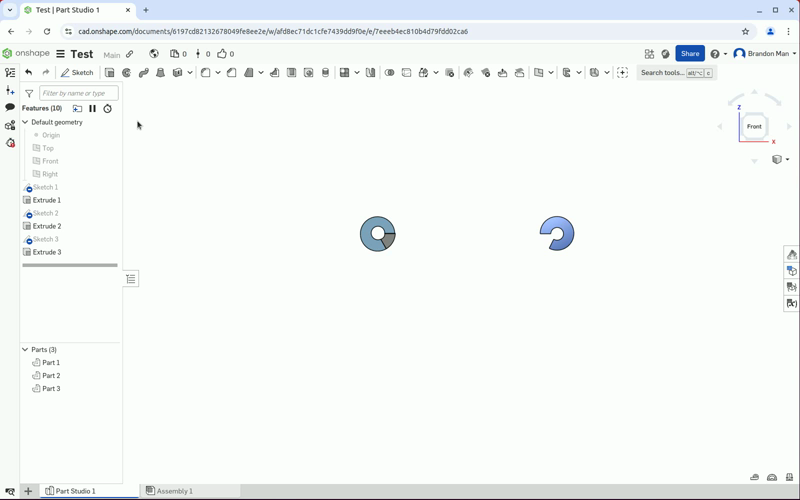
mouse_move(73, 189)
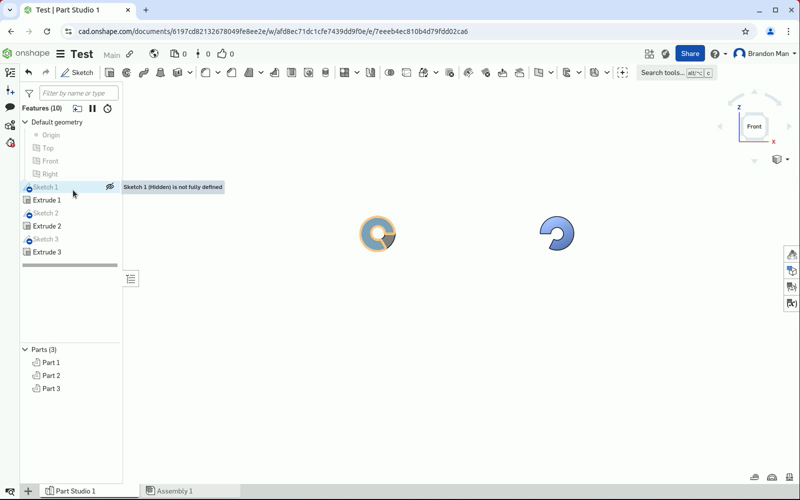
click(73, 189)
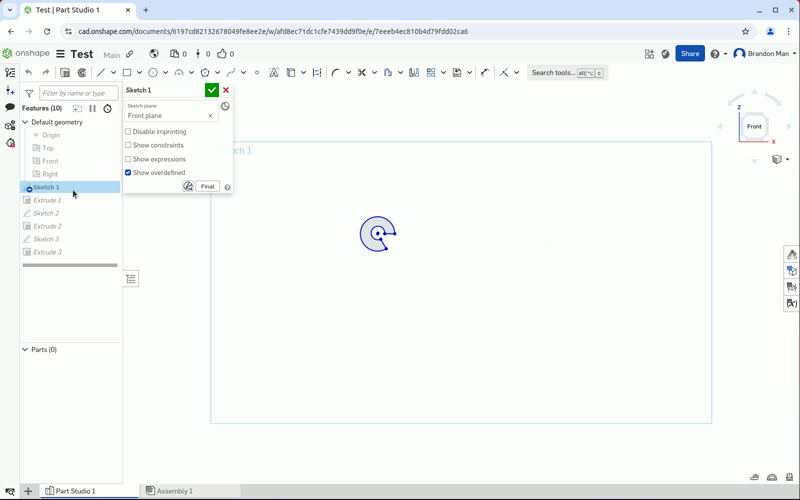
mouse_move(229, 92)
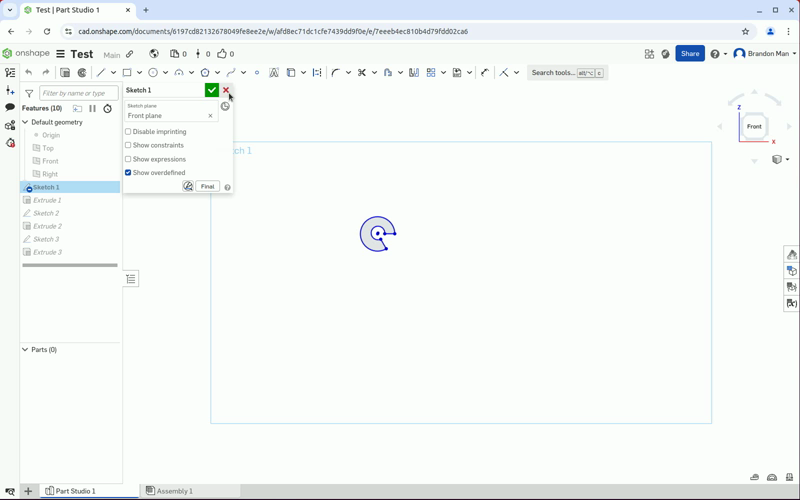
click(229, 92)
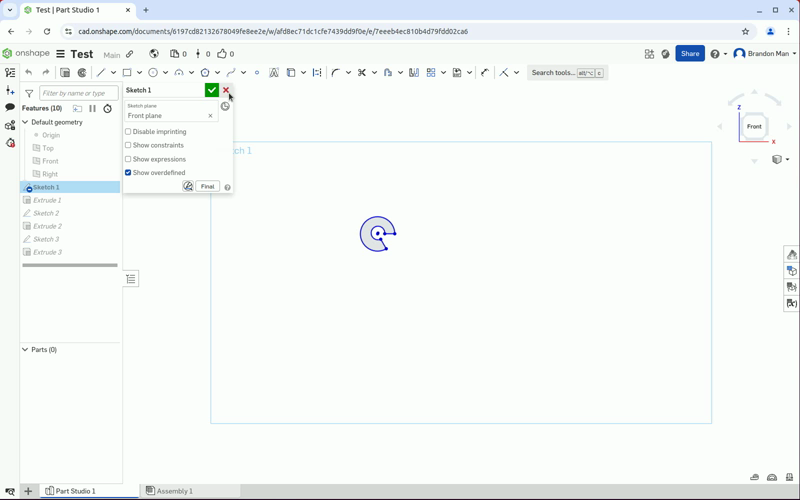
key(shift+s)
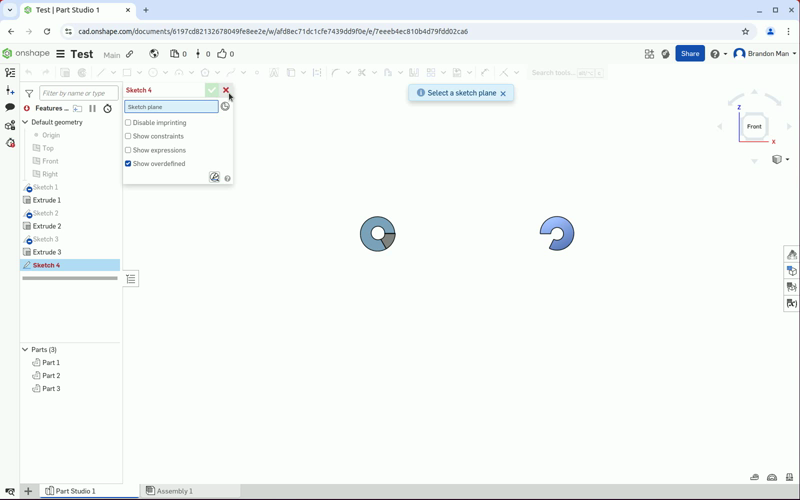
mouse_move(73, 163)
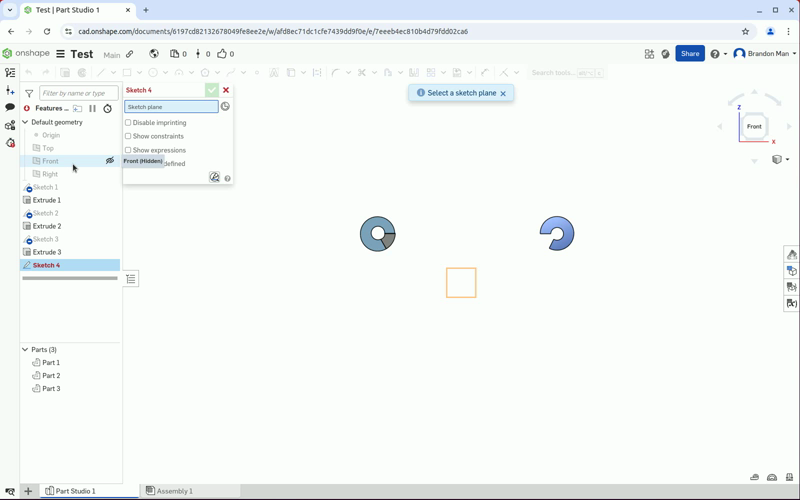
click(73, 163)
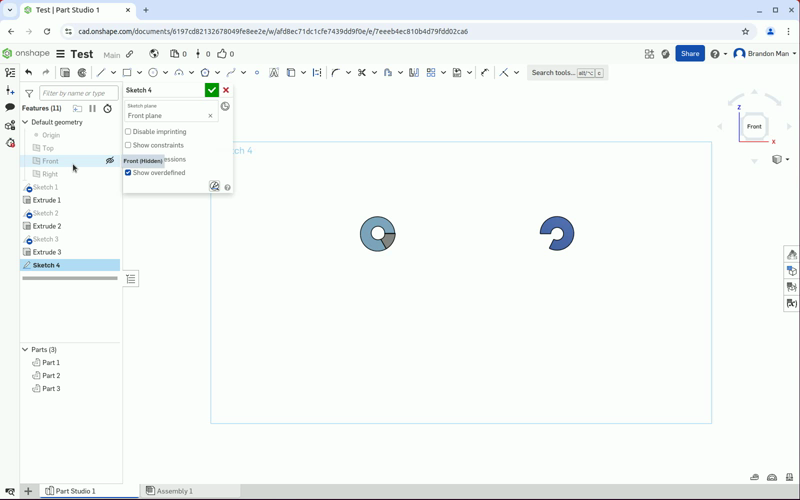
mouse_move(73, 352)
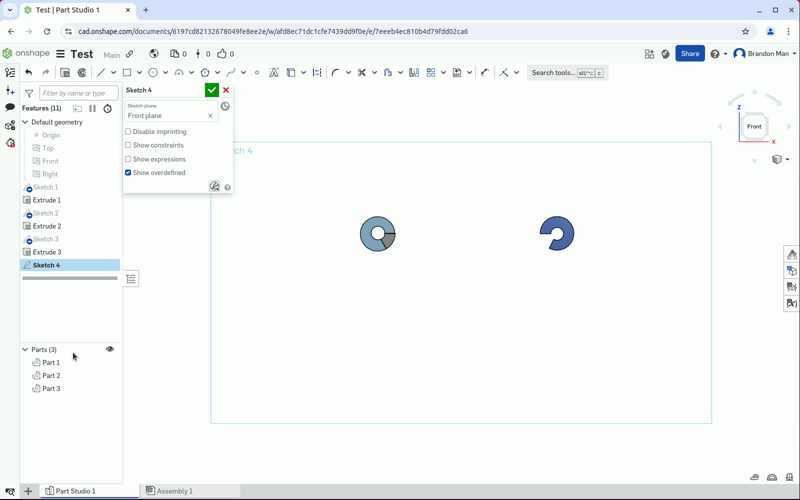
key(y)
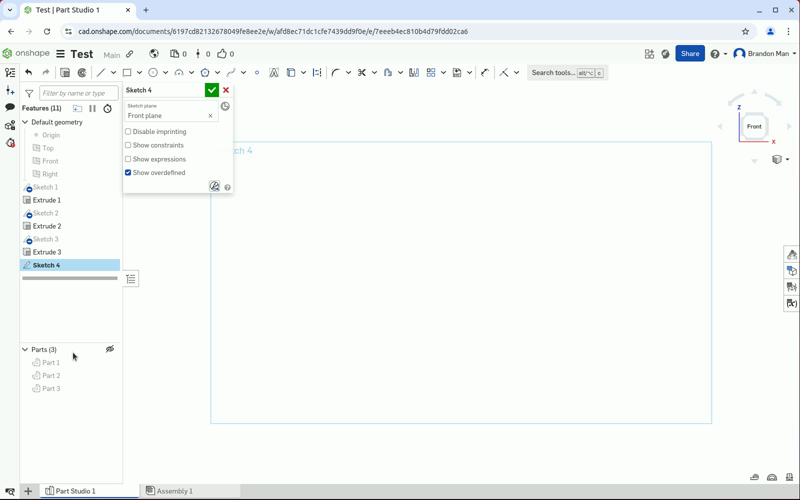
key(l)
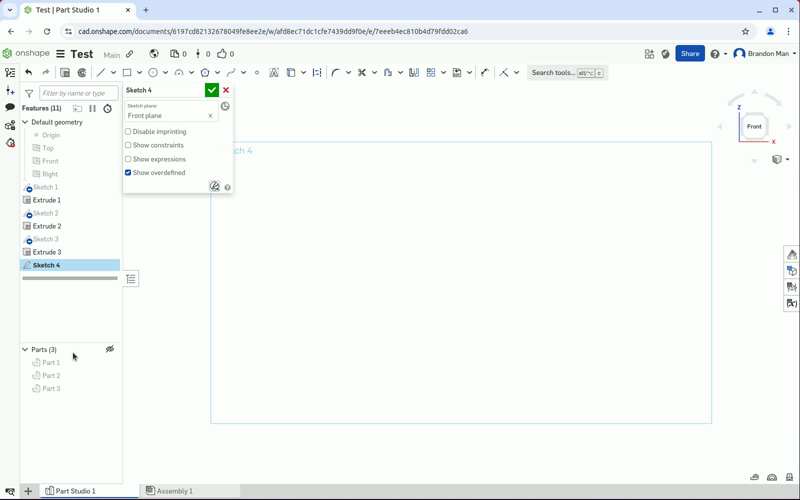
key_down(shift)
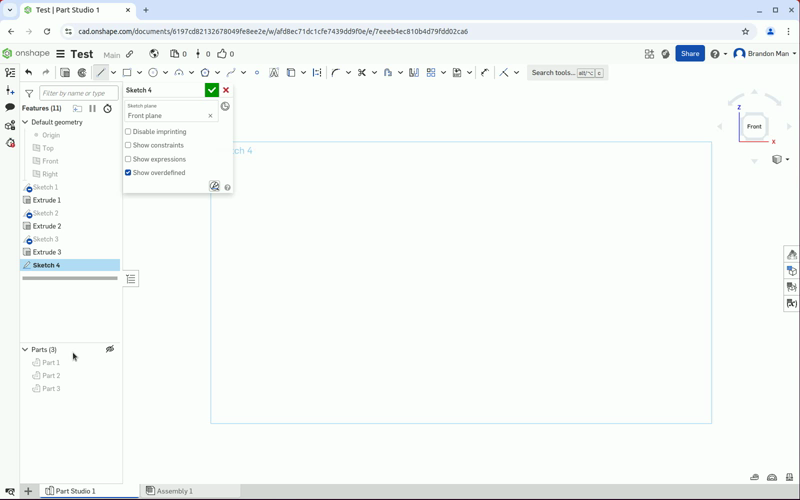
mouse_move(385, 247)
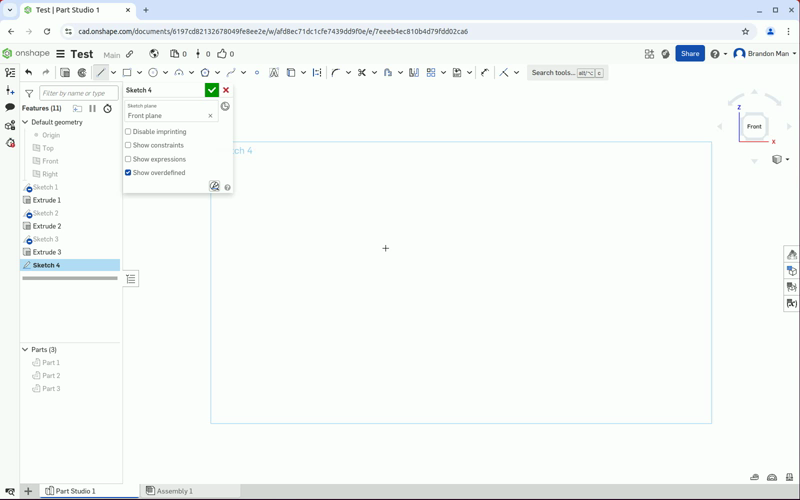
click(385, 247)
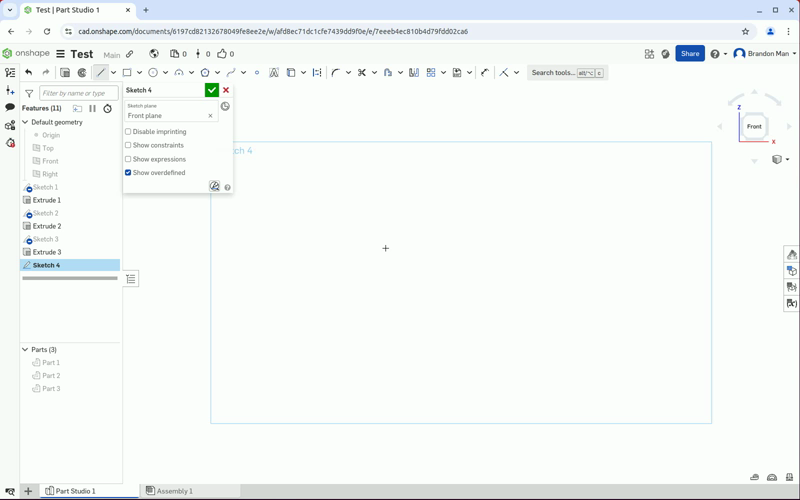
key_up(shift)
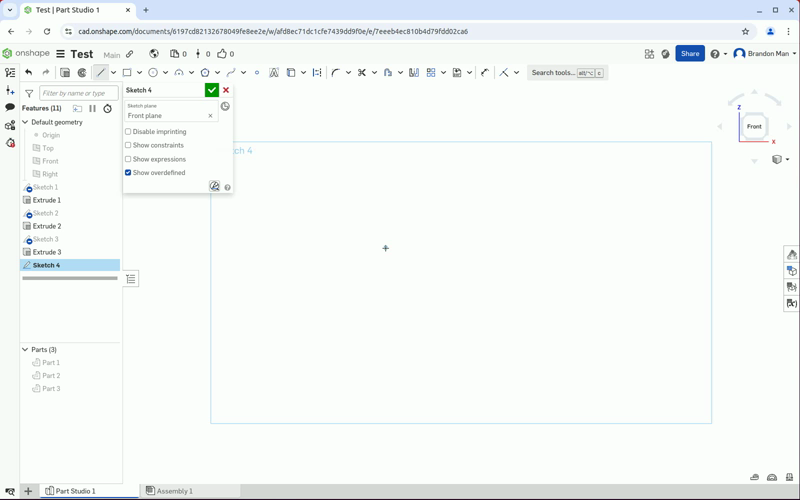
key_down(shift)
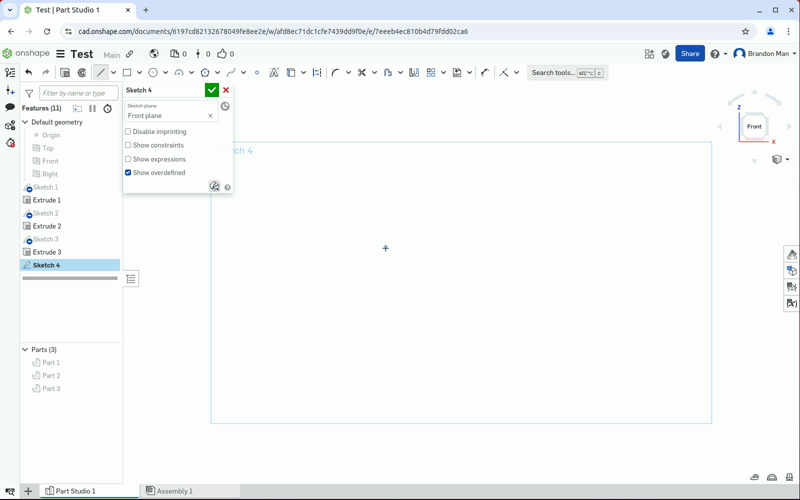
mouse_move(419, 307)
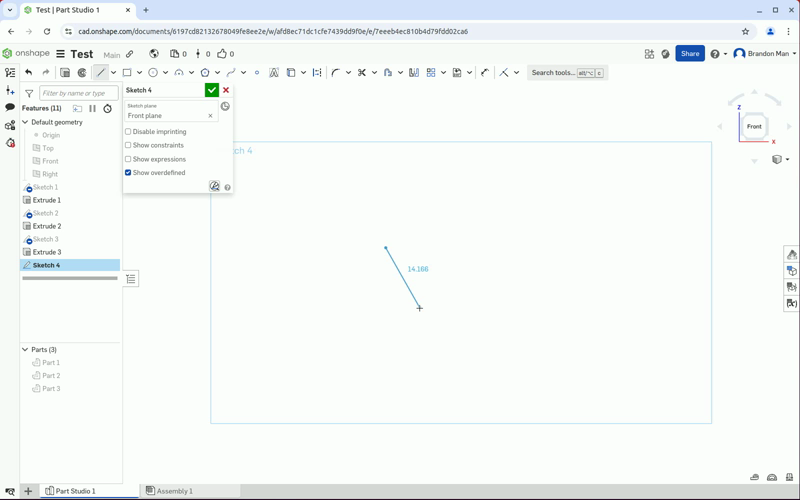
click(419, 307)
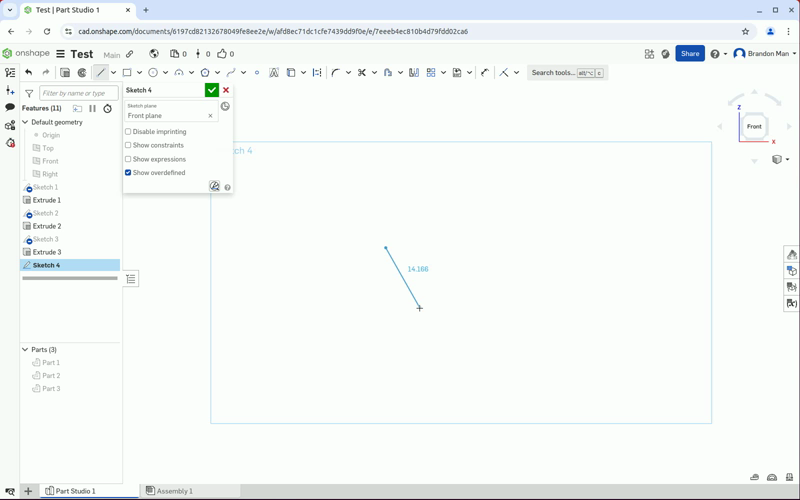
key_up(shift)
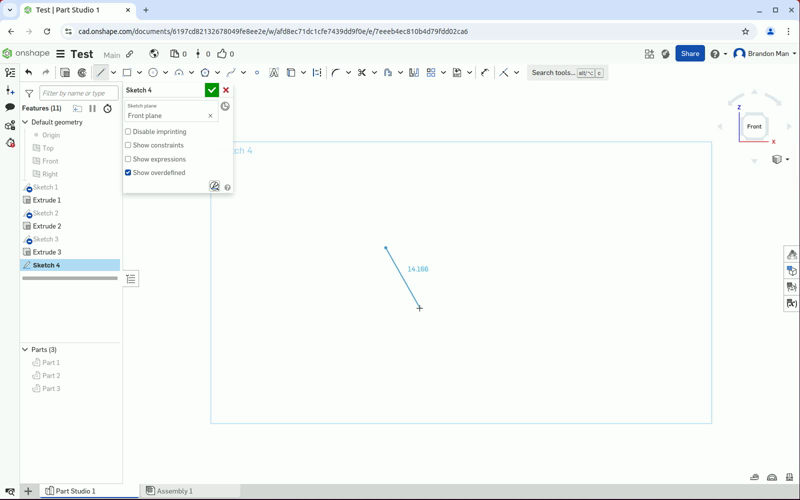
key(esc)
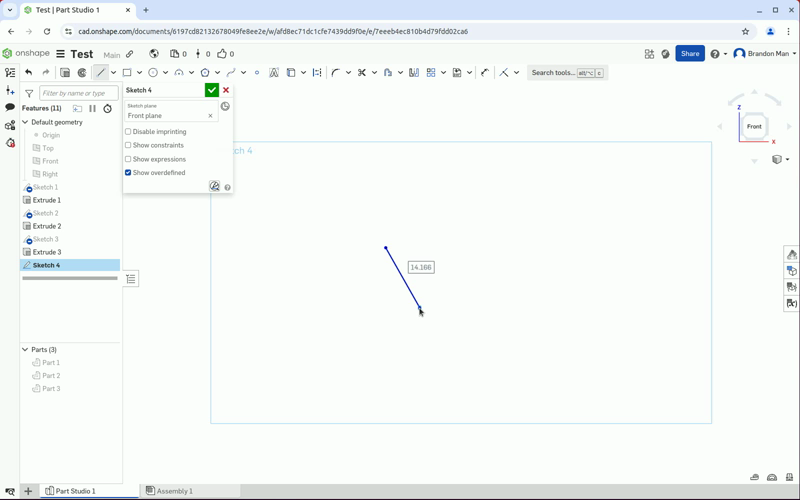
key(a)
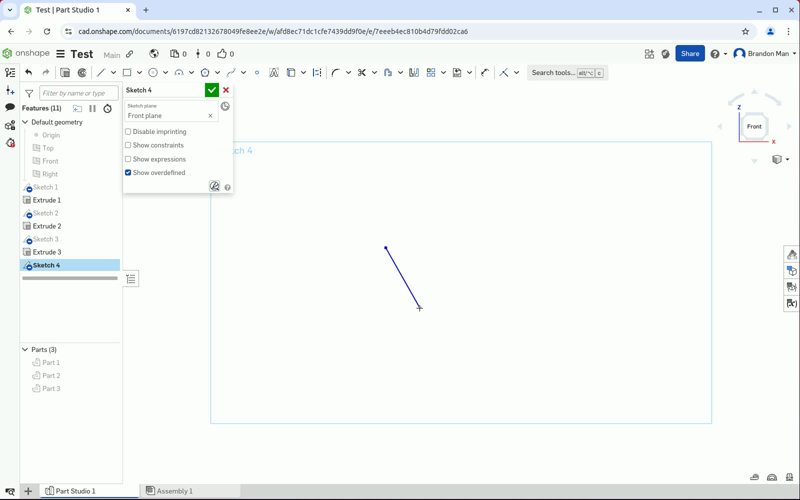
mouse_move(419, 307)
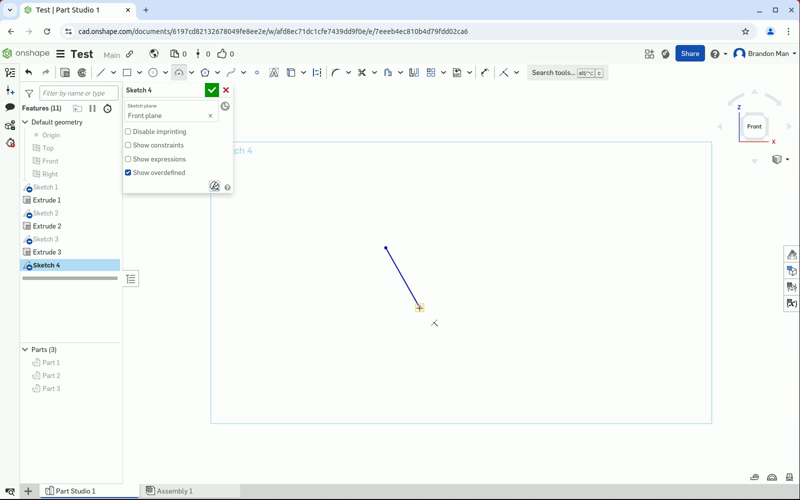
click(419, 307)
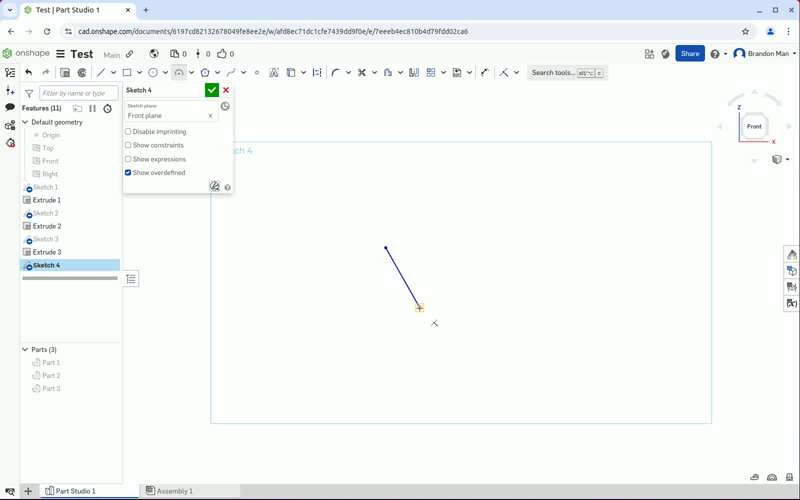
key_down(shift)
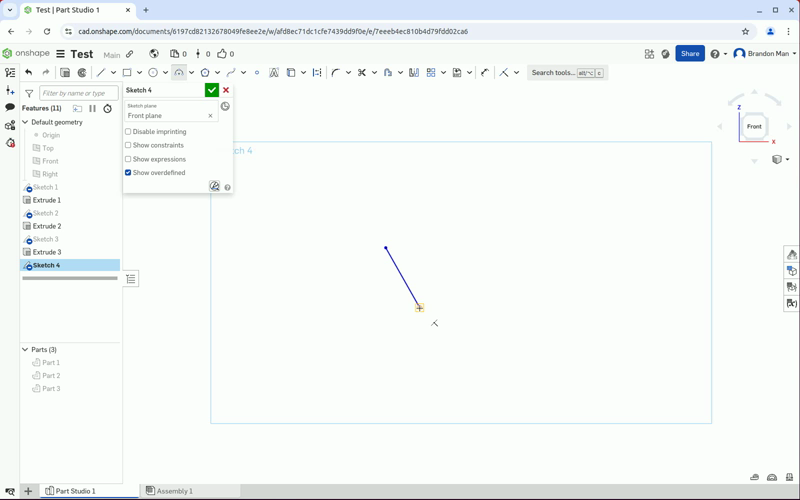
mouse_move(444, 321)
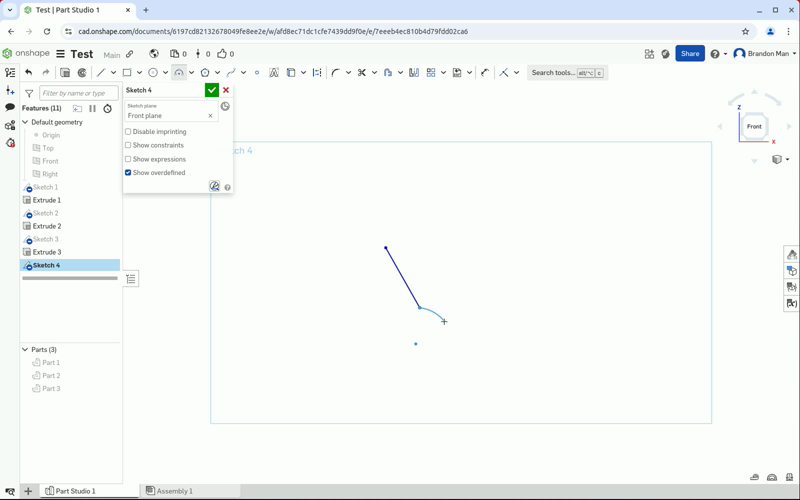
click(444, 321)
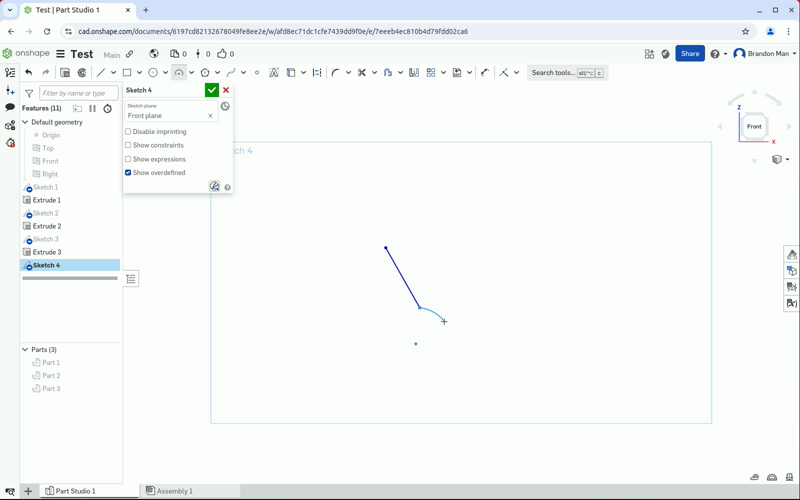
mouse_move(435, 306)
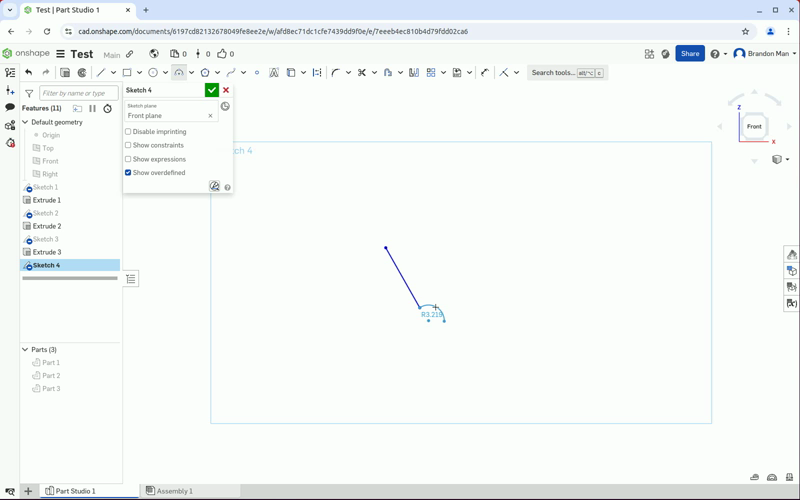
click(435, 306)
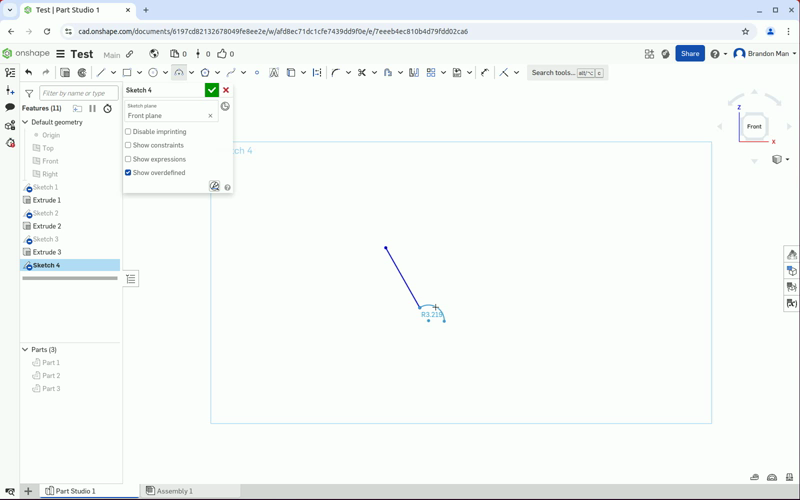
key_up(shift)
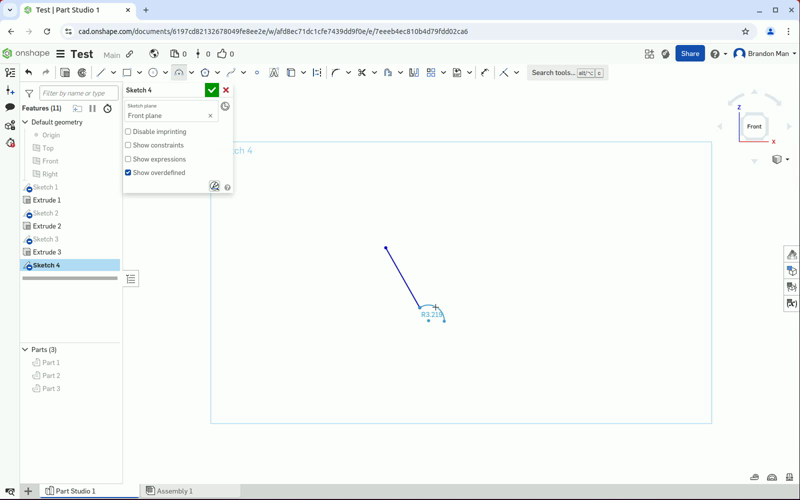
key(esc)
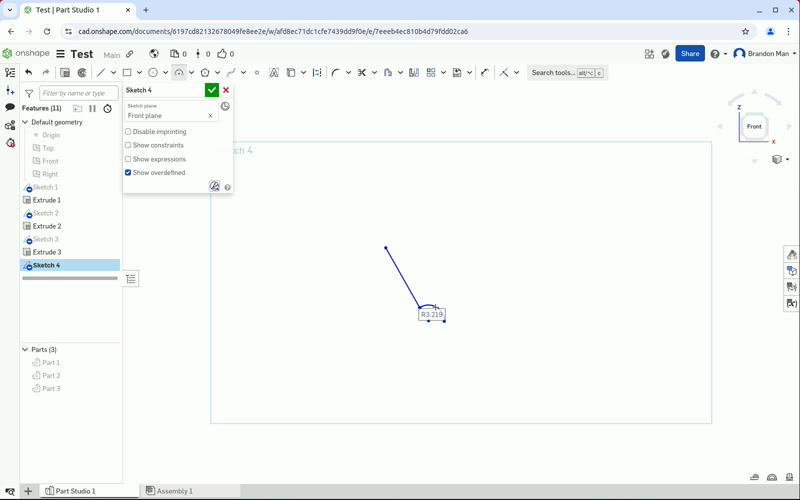
key(l)
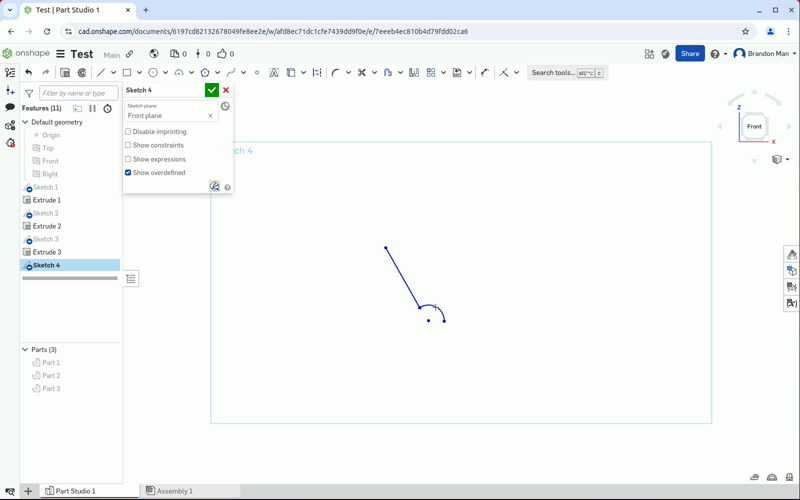
mouse_move(444, 321)
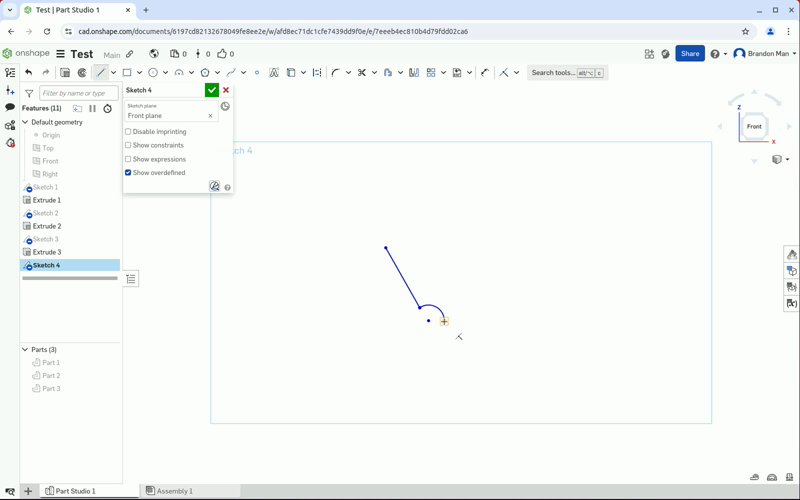
click(444, 321)
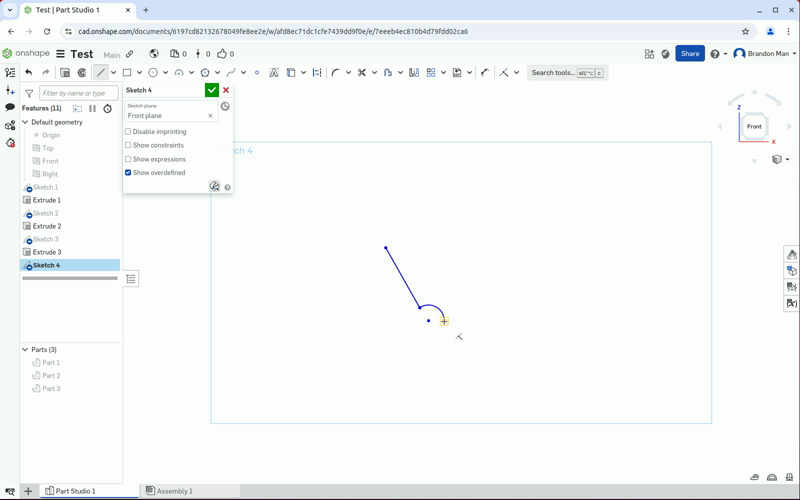
key_down(shift)
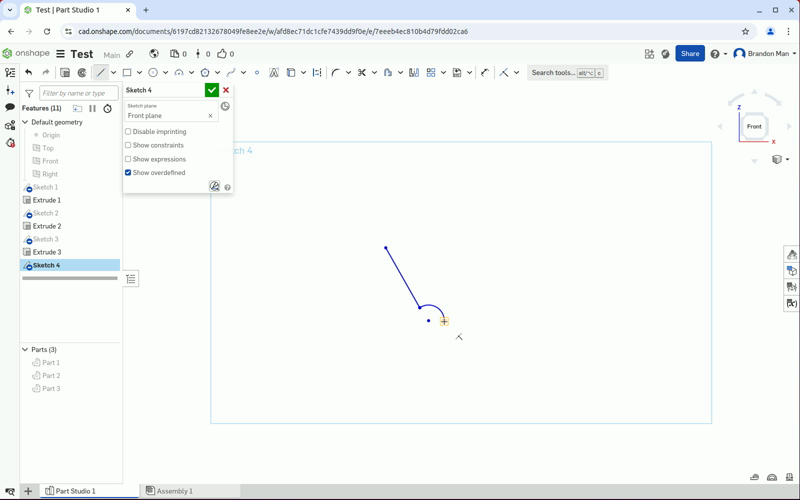
mouse_move(474, 321)
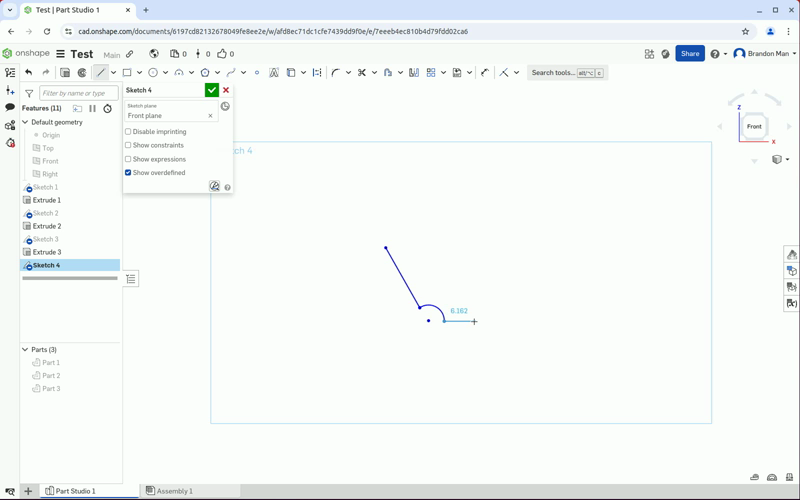
mouse_move(489, 321)
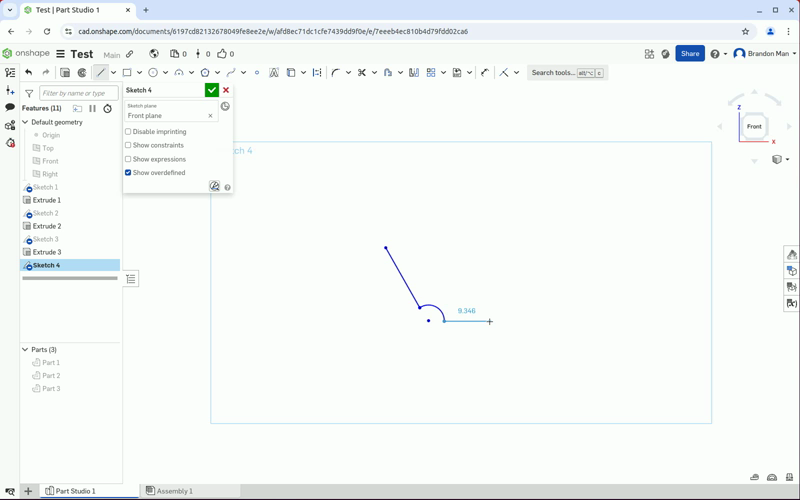
click(489, 321)
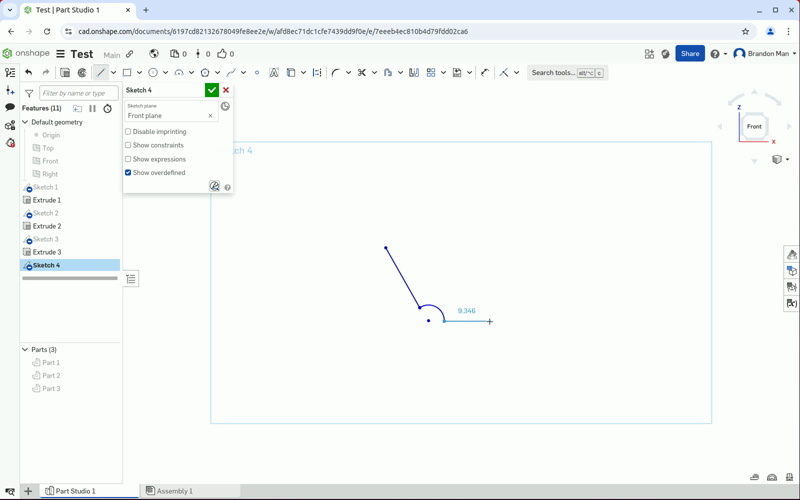
key_up(shift)
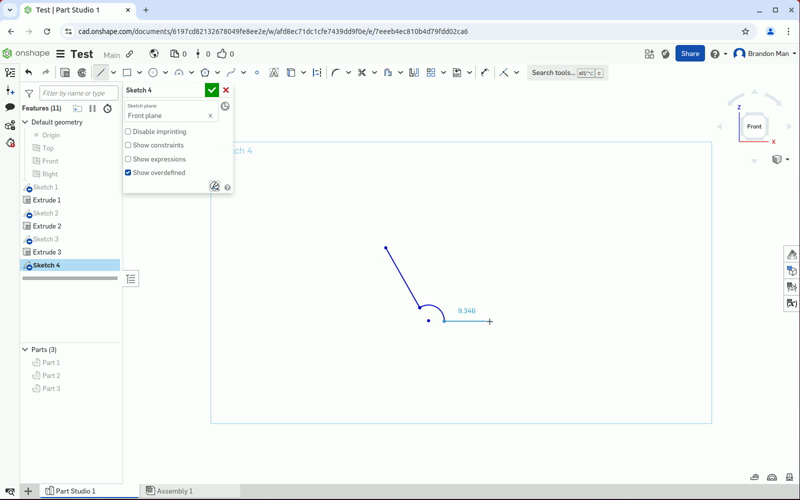
key(esc)
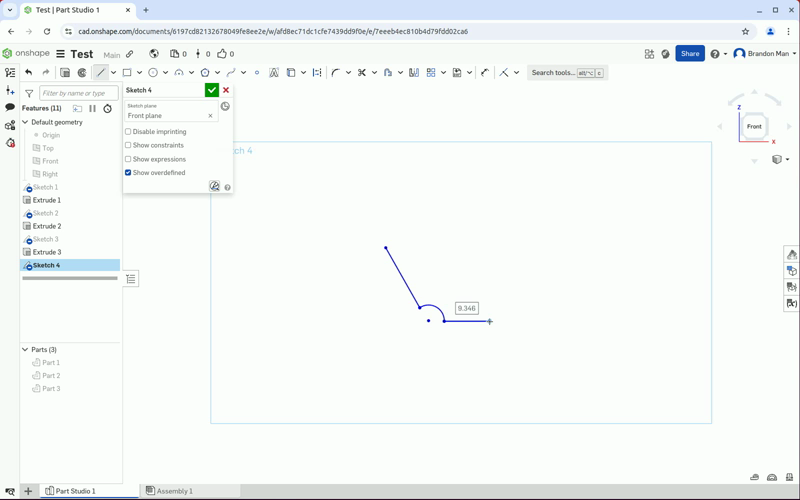
key(a)
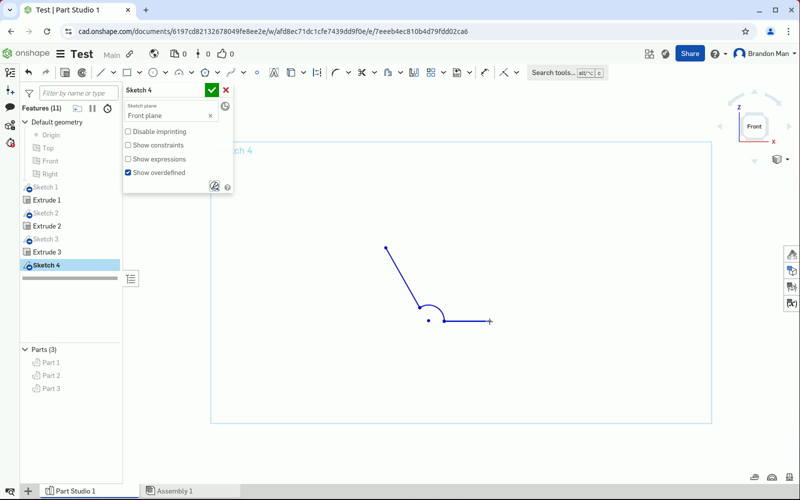
mouse_move(489, 321)
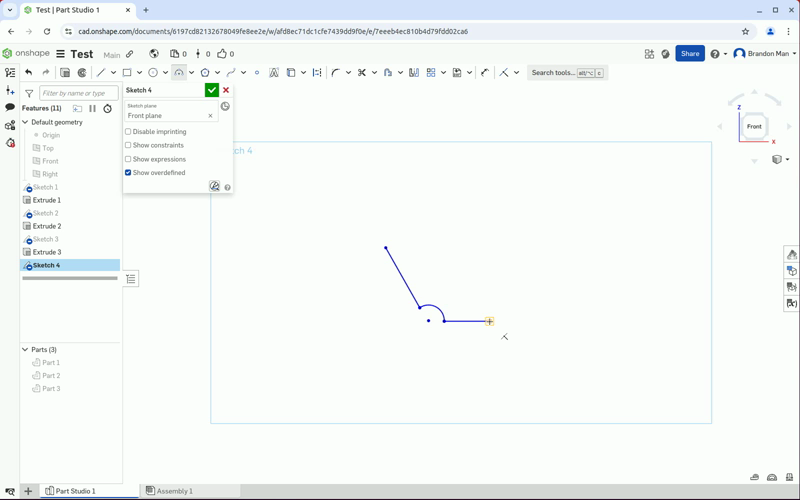
click(489, 321)
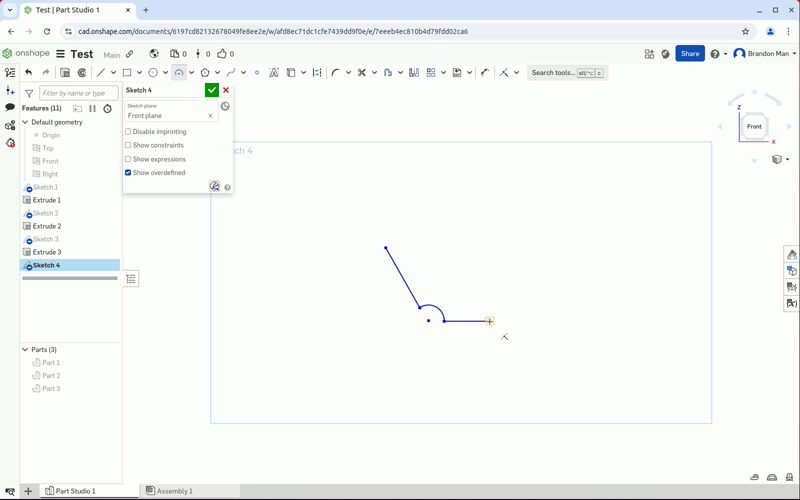
key_down(shift)
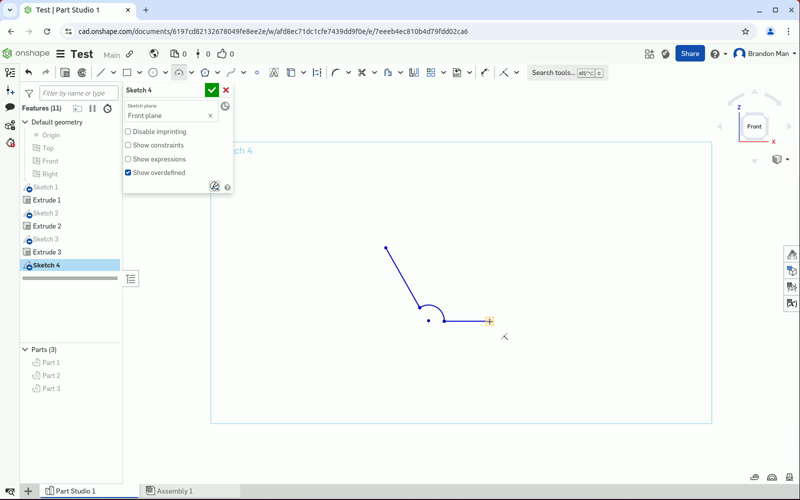
mouse_move(513, 307)
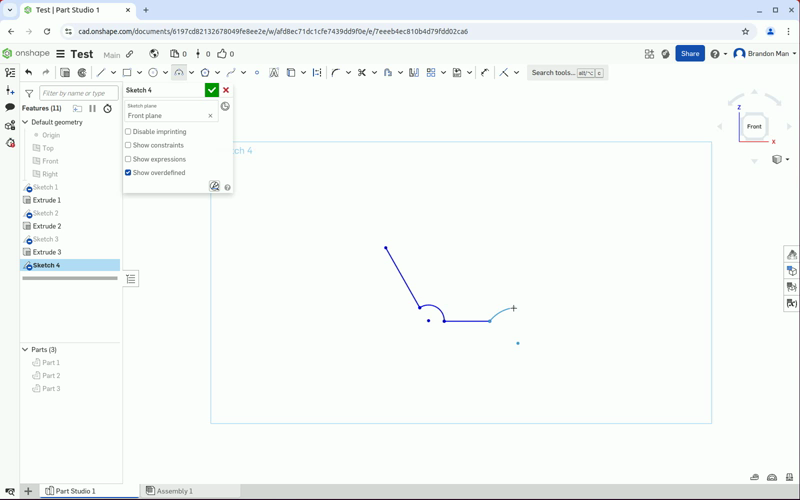
click(513, 307)
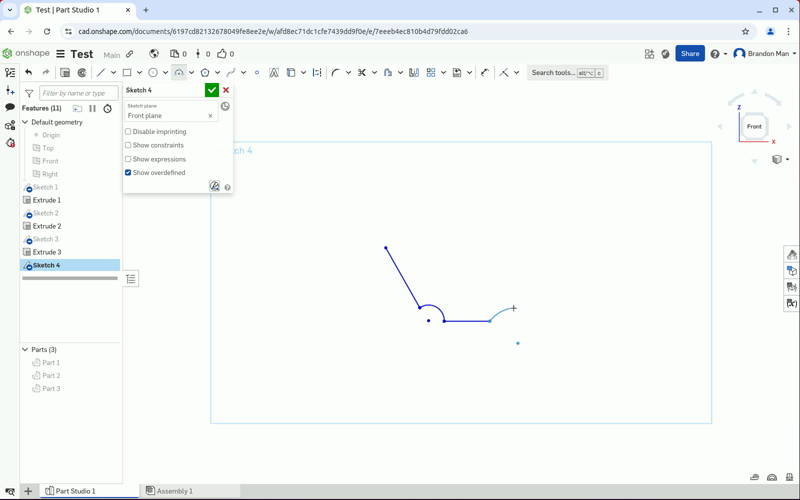
mouse_move(498, 306)
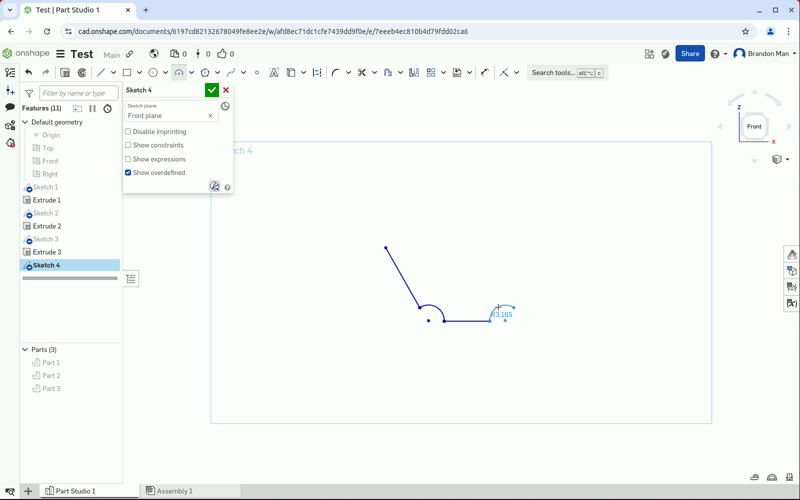
click(498, 306)
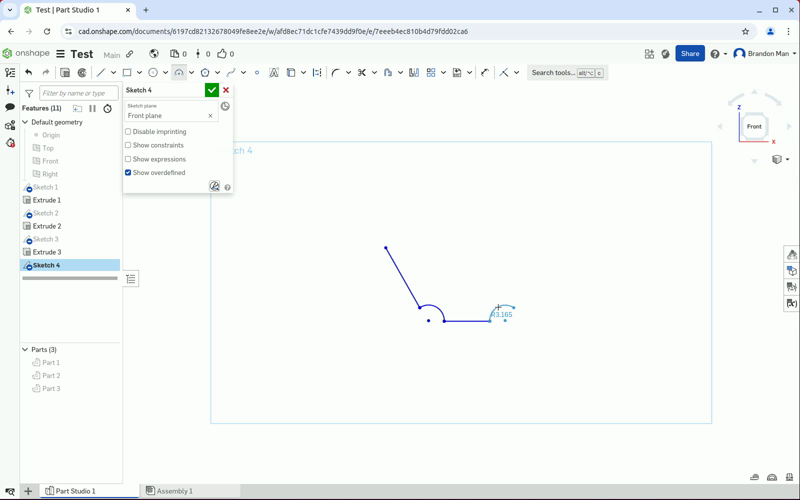
key_up(shift)
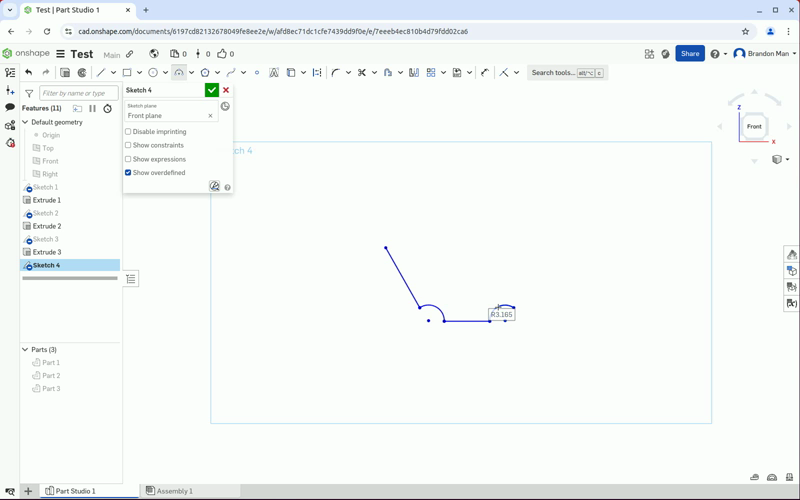
key(esc)
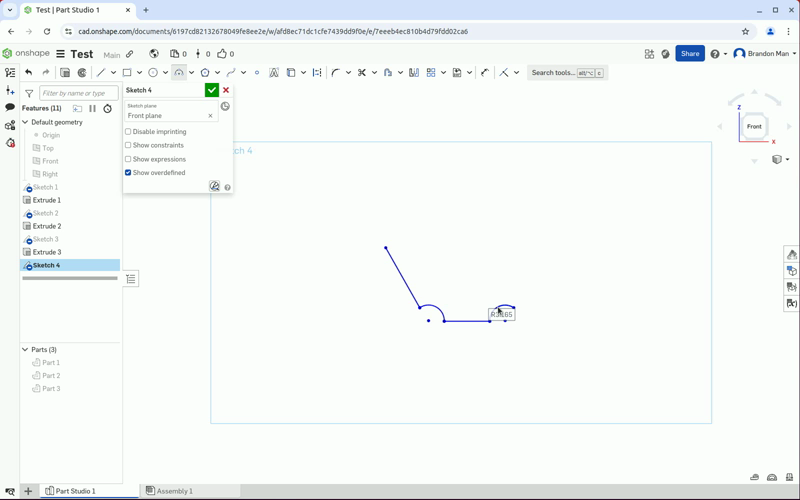
key(l)
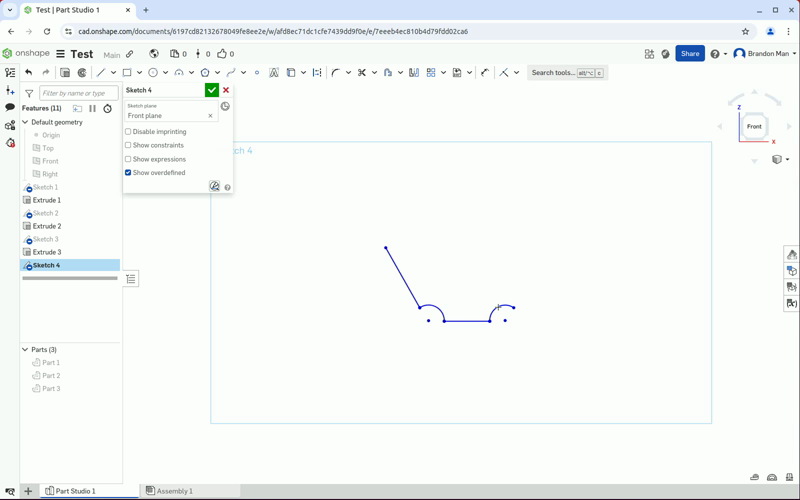
mouse_move(513, 307)
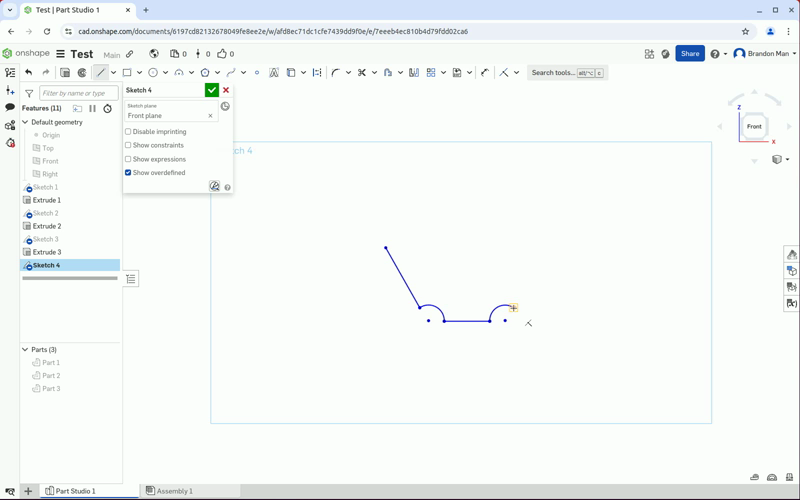
click(513, 307)
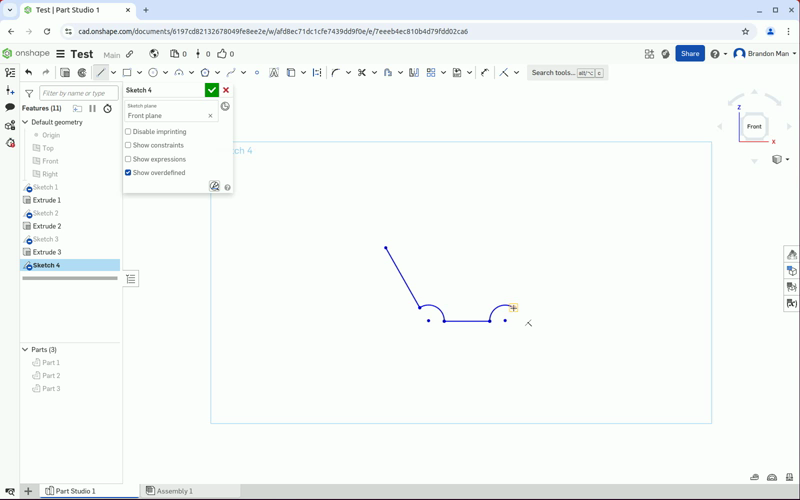
key_down(shift)
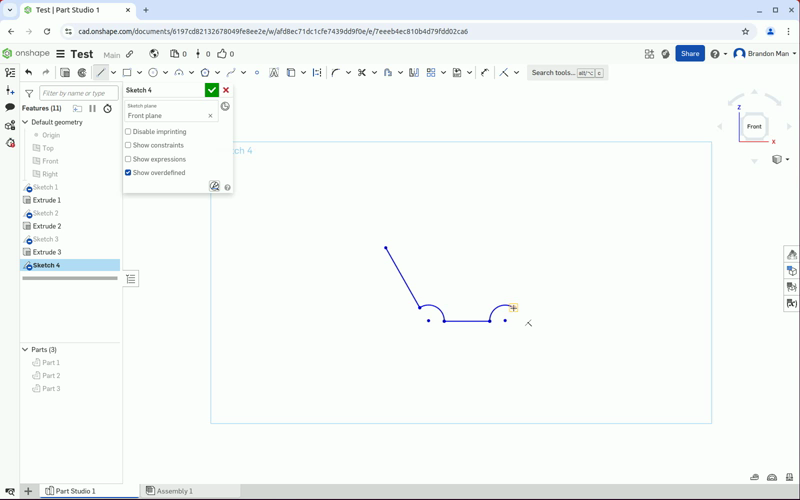
mouse_move(548, 247)
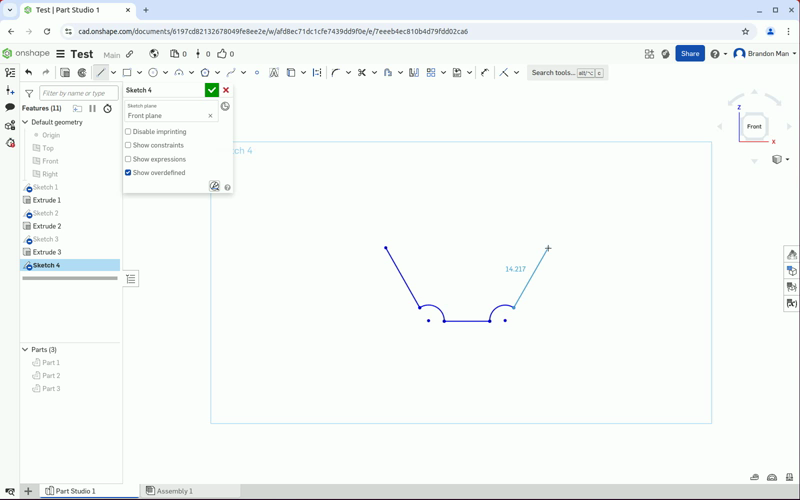
click(548, 247)
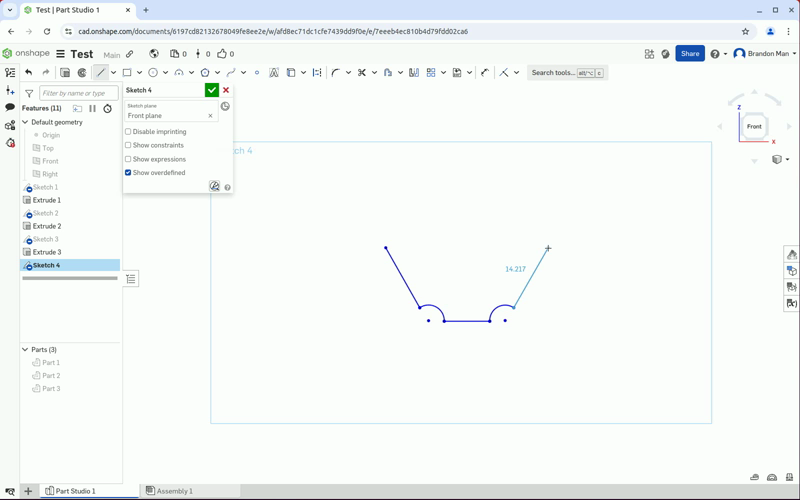
key_up(shift)
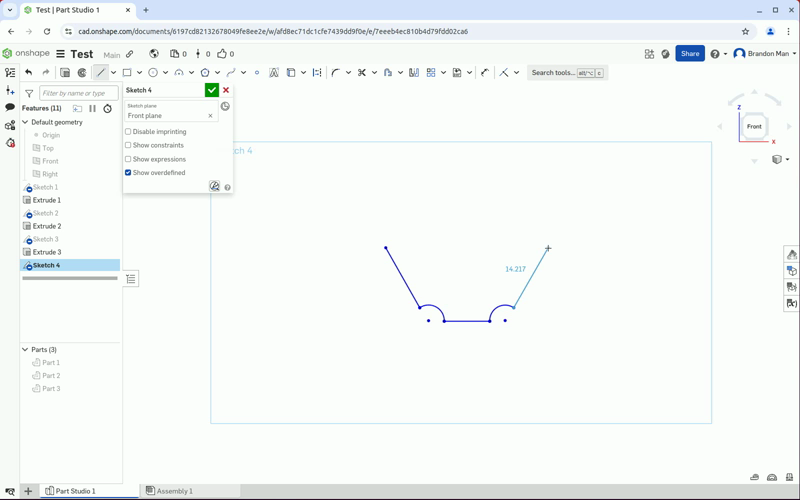
key(esc)
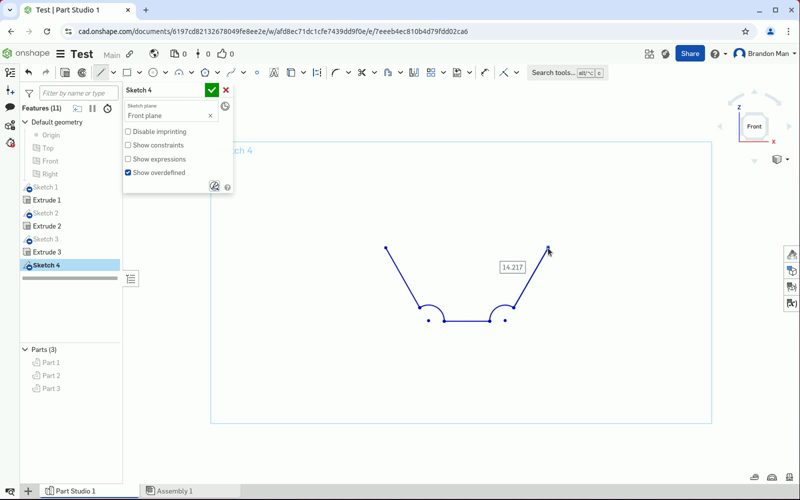
key(a)
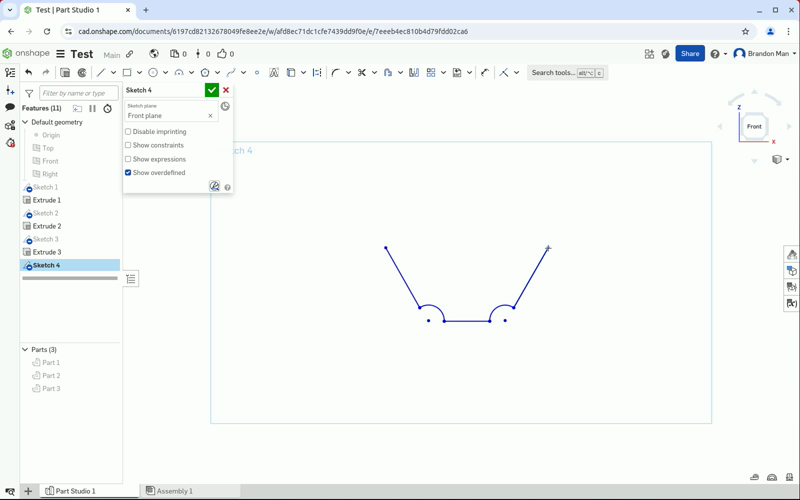
mouse_move(548, 247)
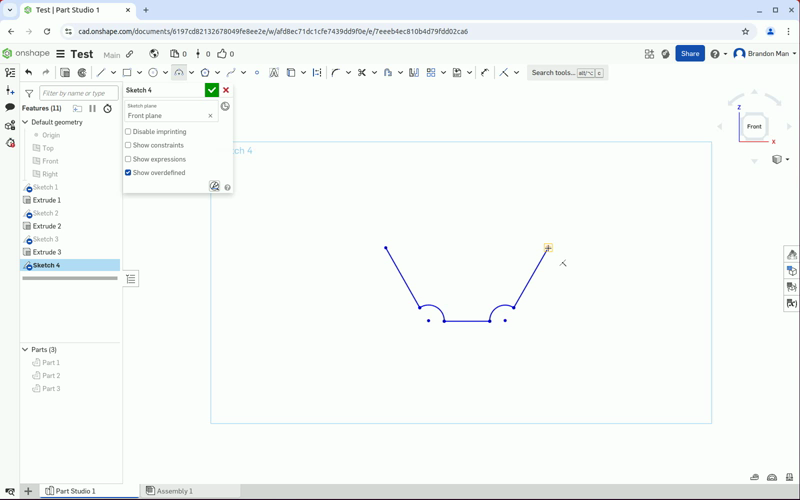
click(548, 247)
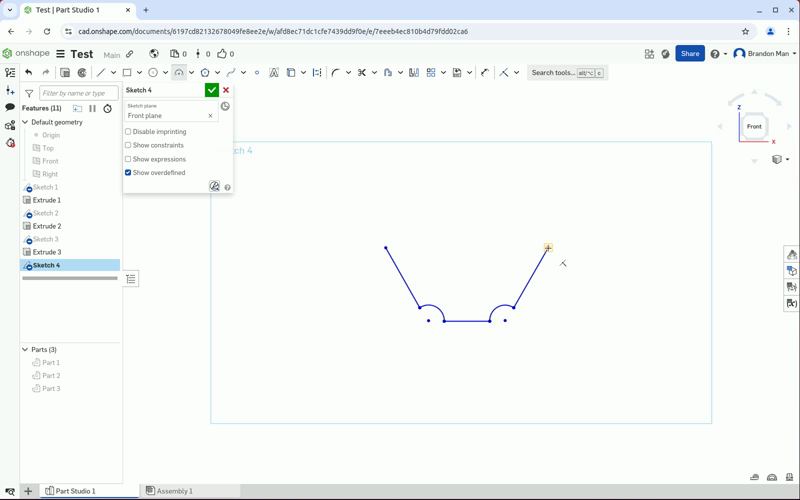
key_down(shift)
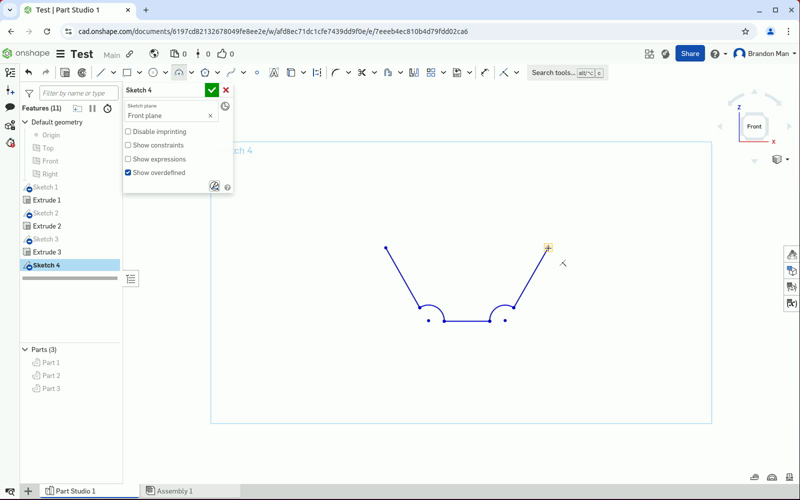
mouse_move(539, 234)
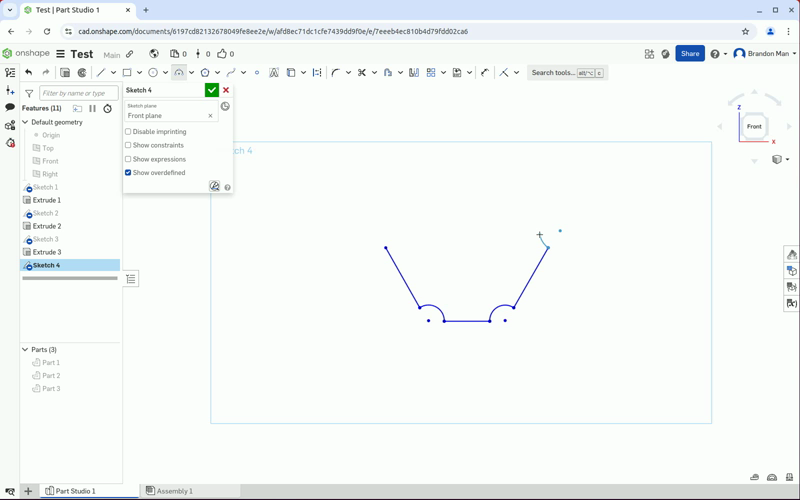
click(539, 234)
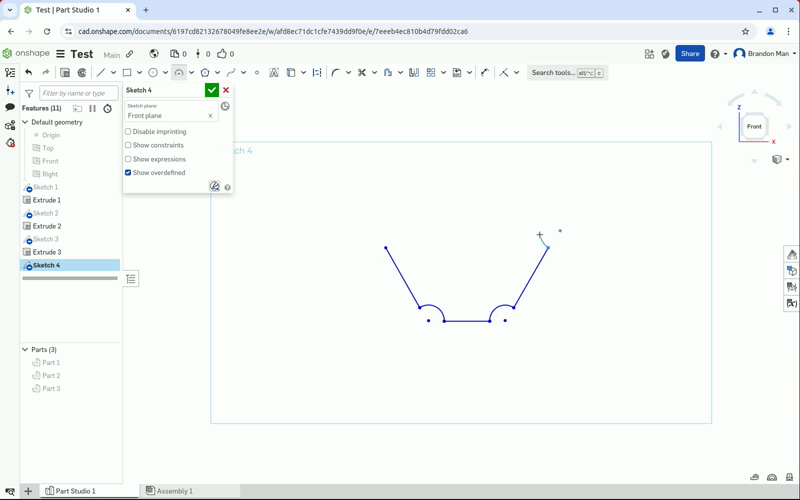
mouse_move(542, 242)
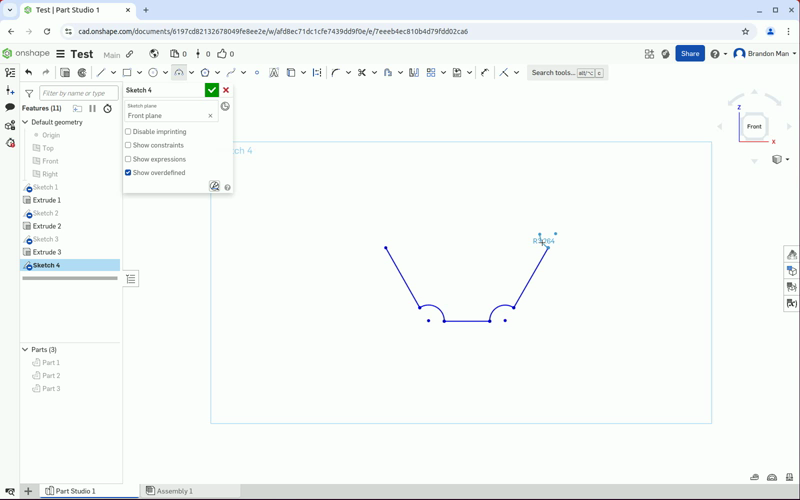
click(542, 242)
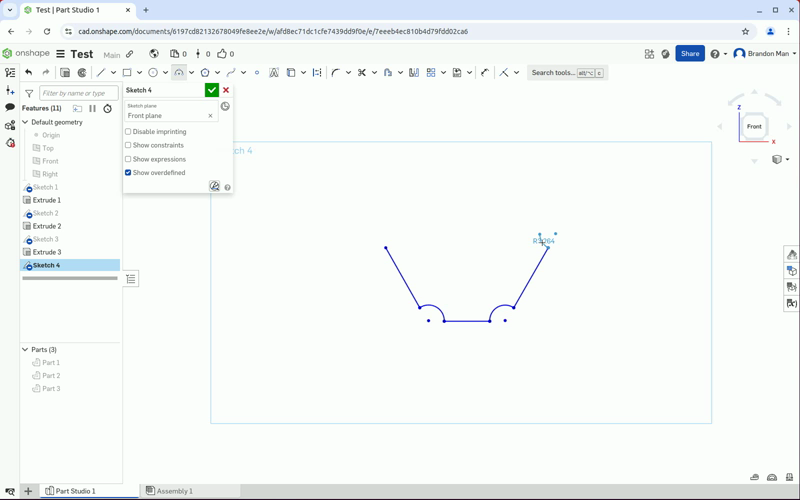
key_up(shift)
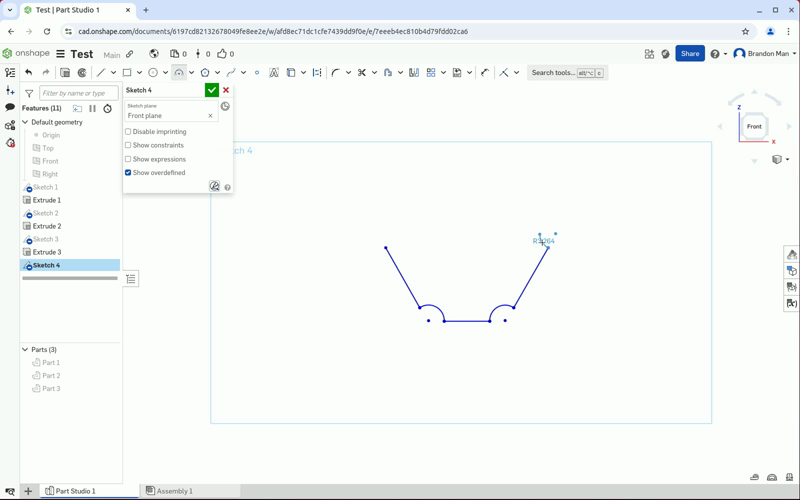
key(esc)
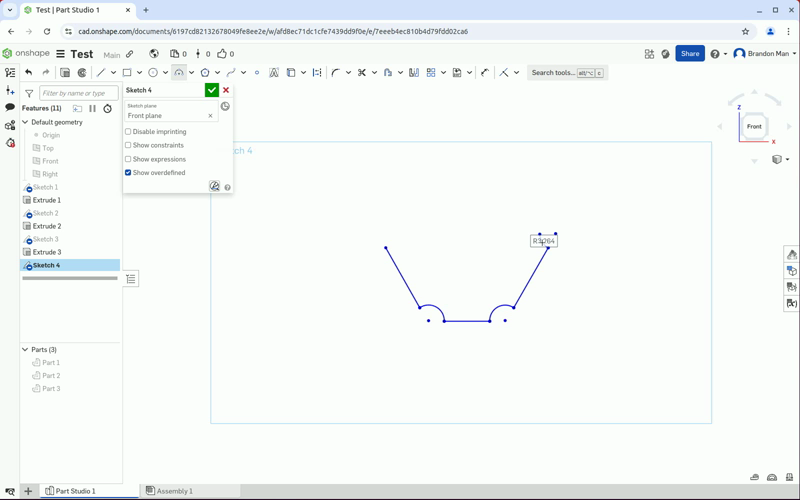
key(l)
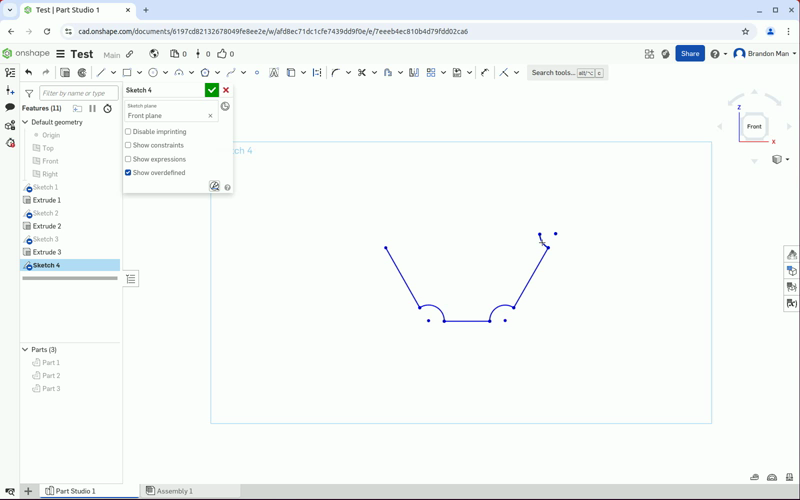
mouse_move(539, 234)
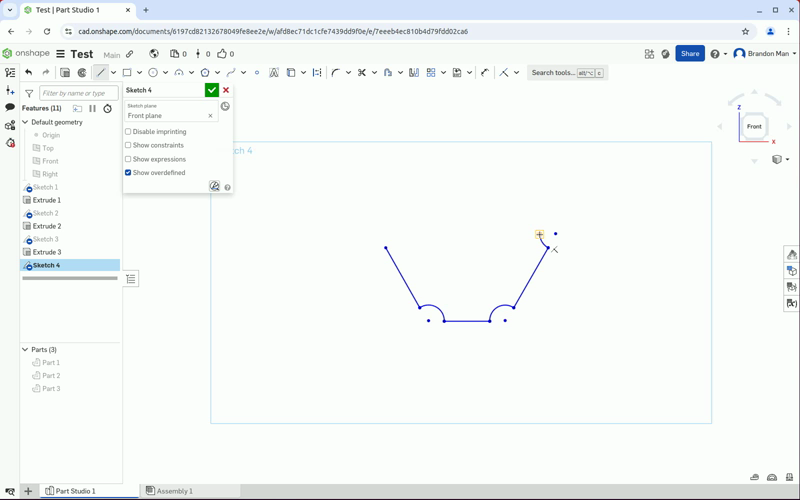
click(539, 234)
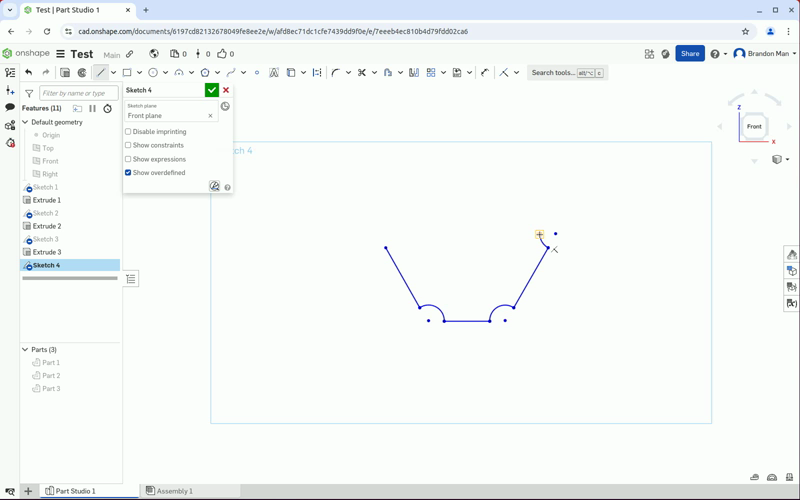
key_down(shift)
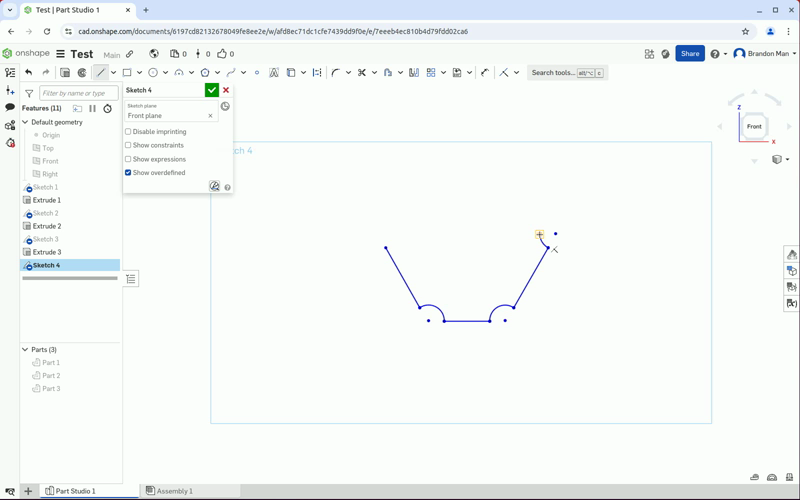
mouse_move(394, 234)
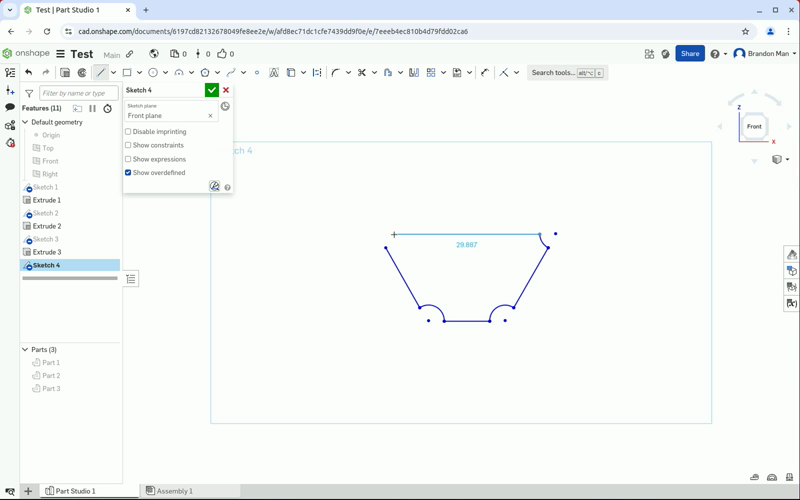
click(394, 234)
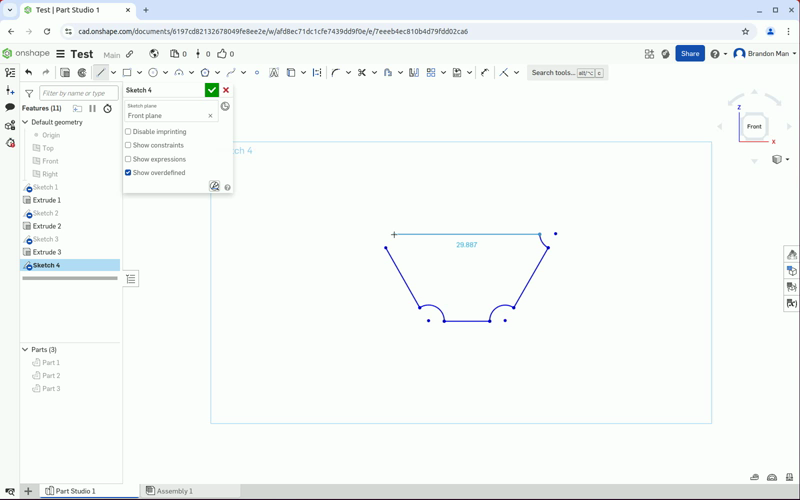
key_up(shift)
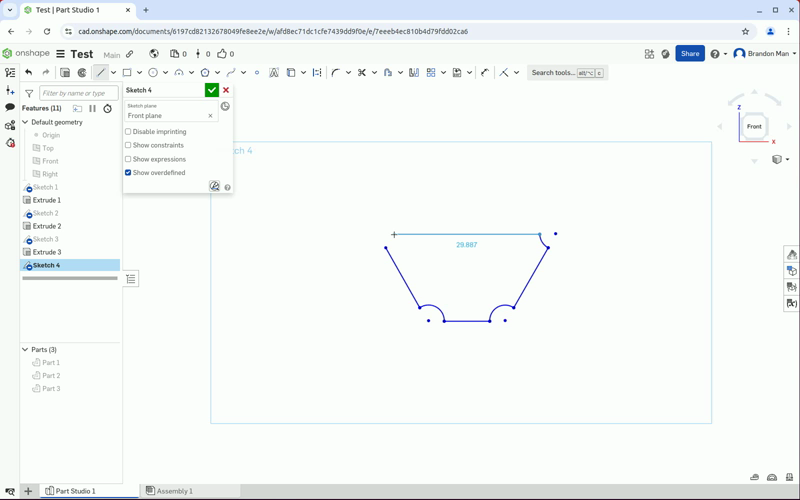
key(esc)
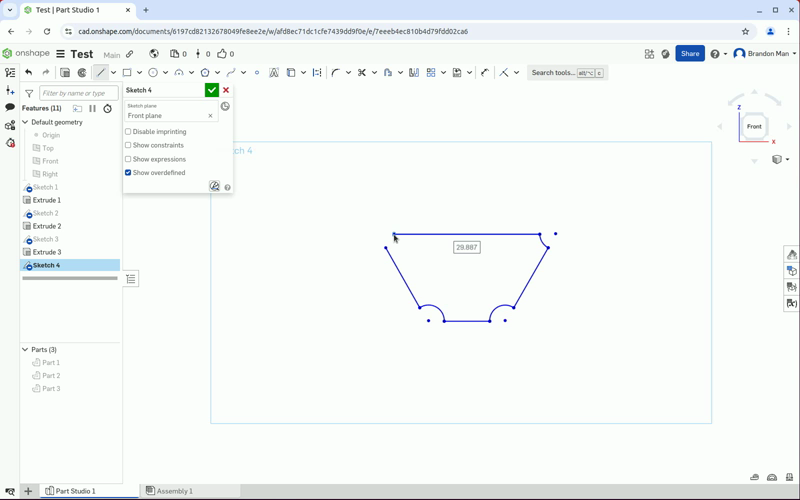
key(a)
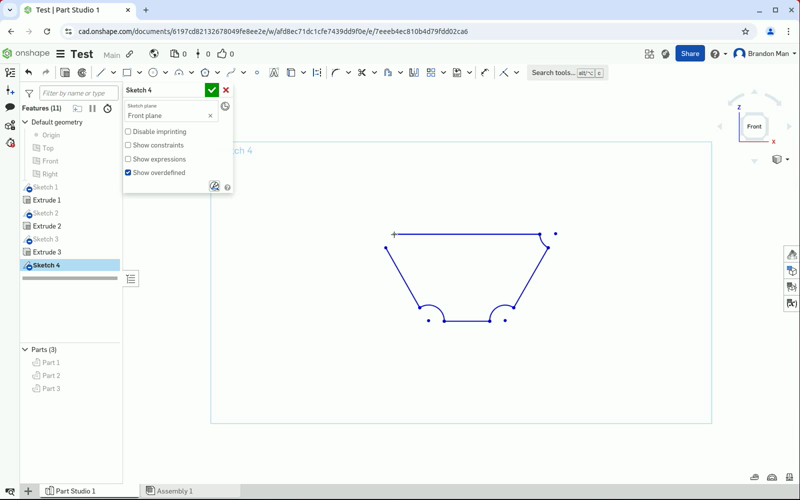
mouse_move(394, 234)
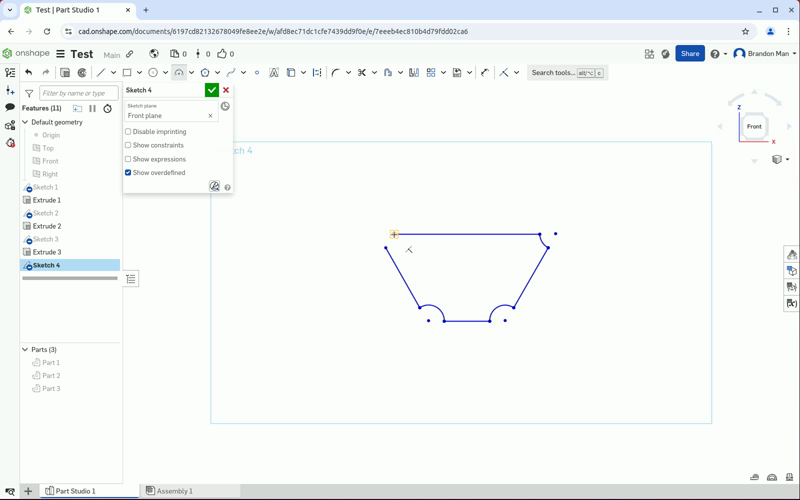
click(394, 234)
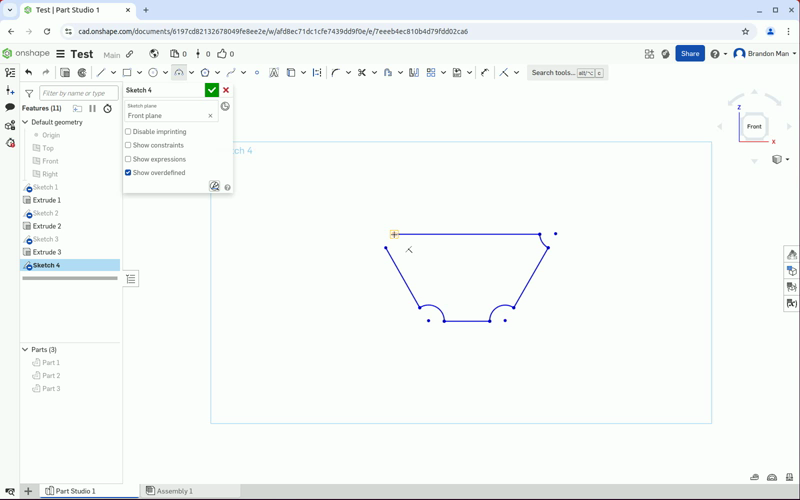
mouse_move(385, 247)
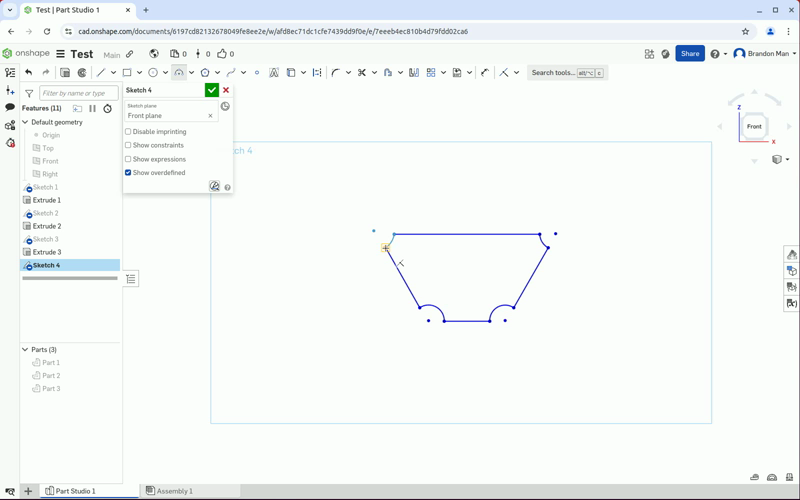
click(385, 247)
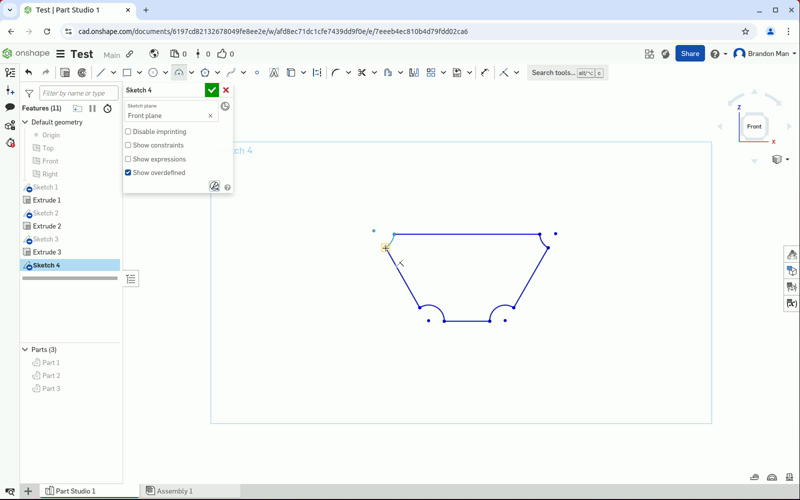
key_down(shift)
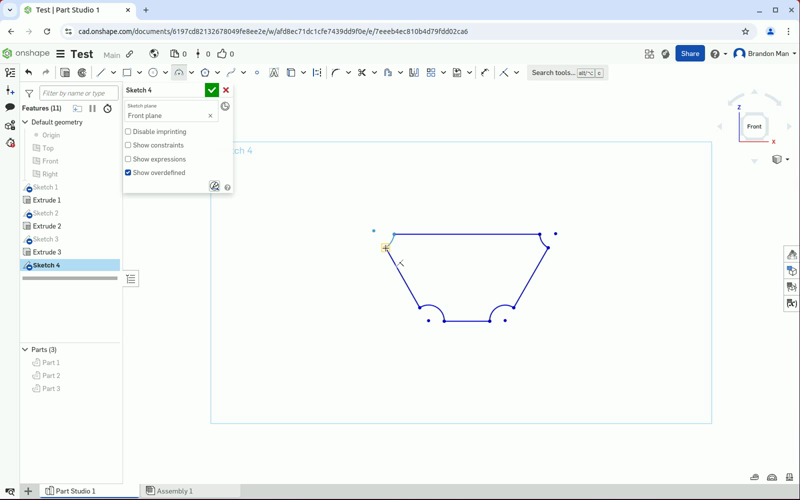
mouse_move(391, 242)
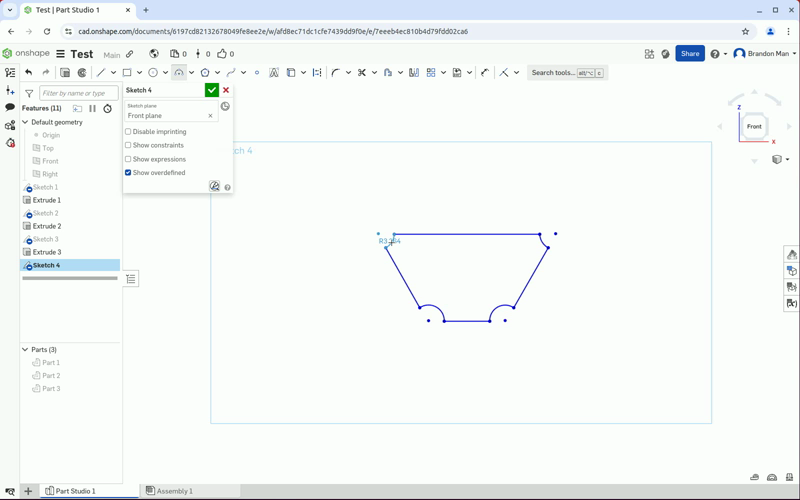
click(391, 242)
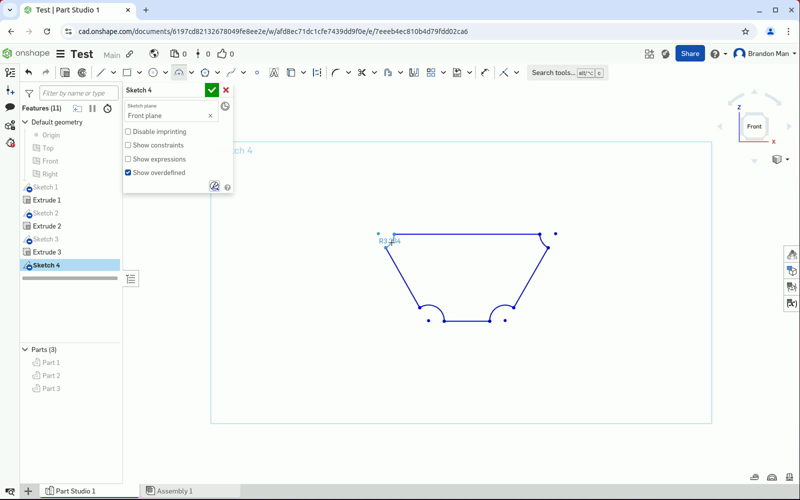
key_up(shift)
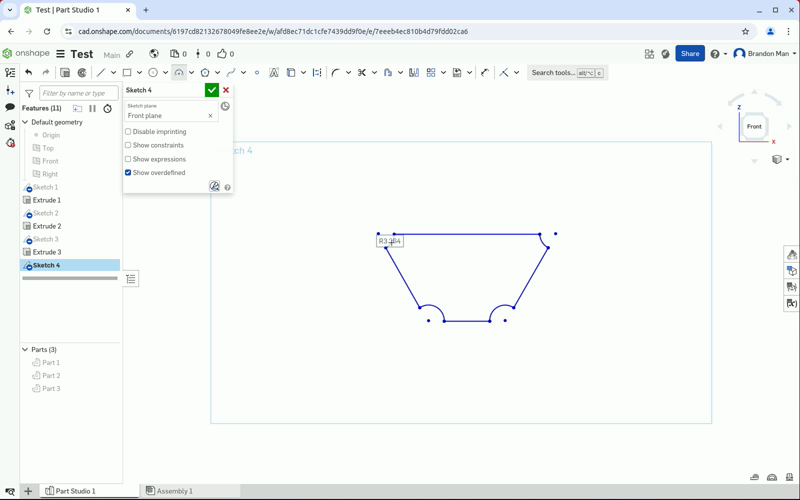
key(esc)
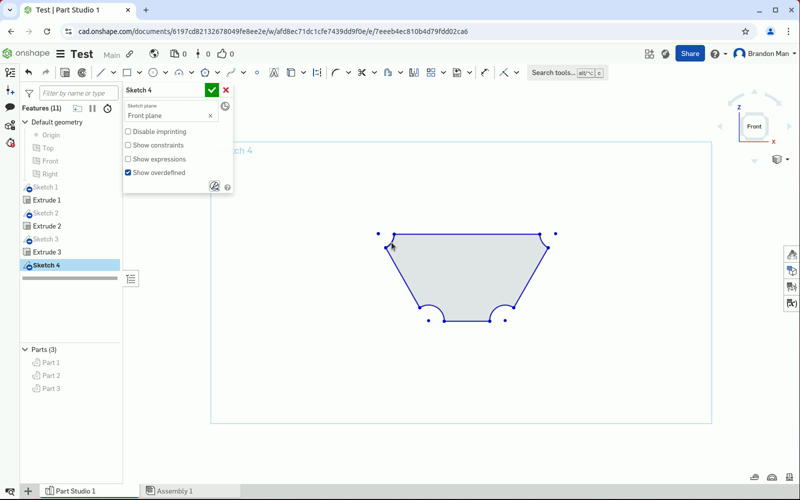
mouse_move(505, 245)
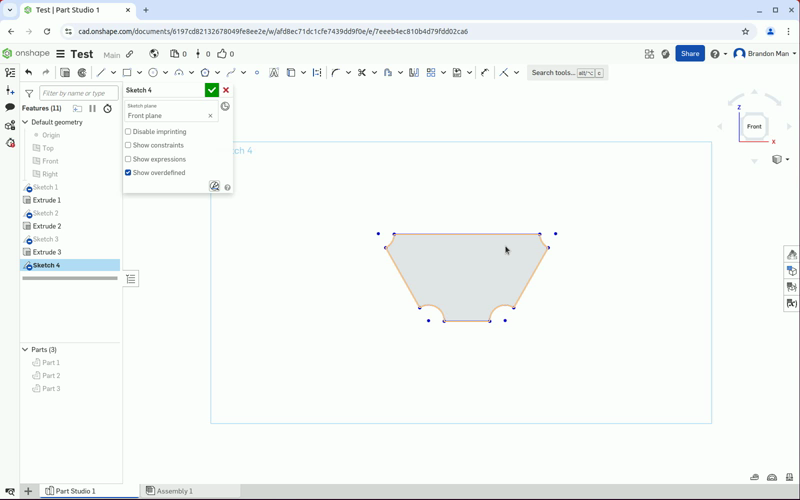
click(505, 245)
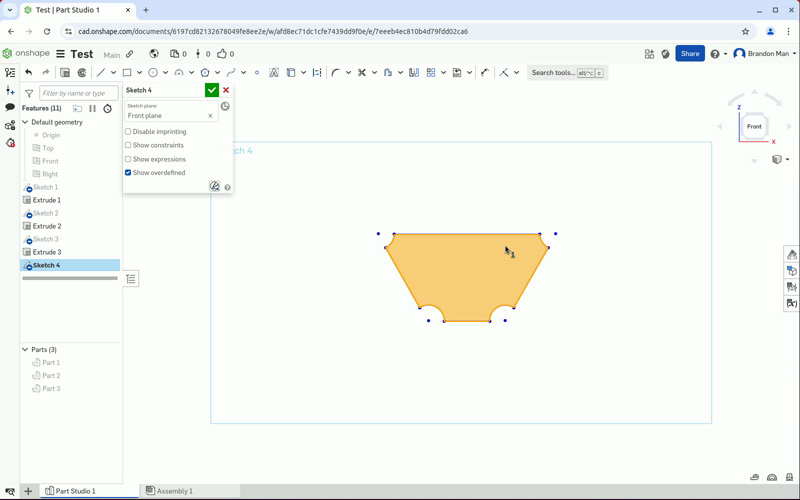
mouse_move(73, 352)
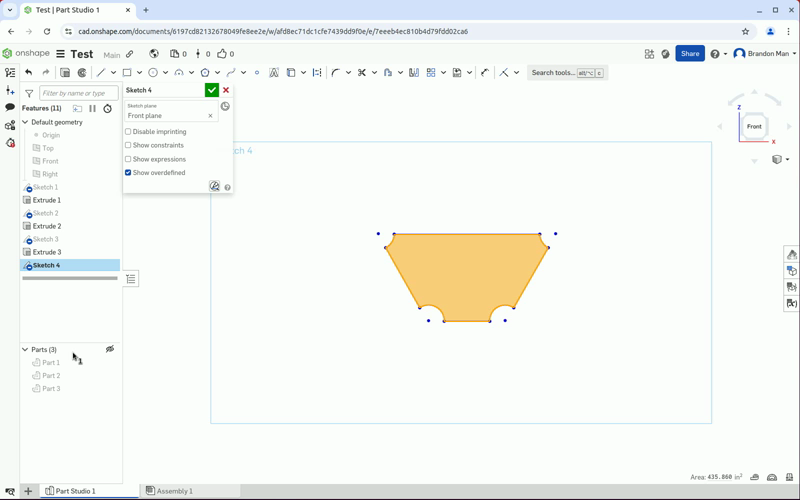
key(shift+y)
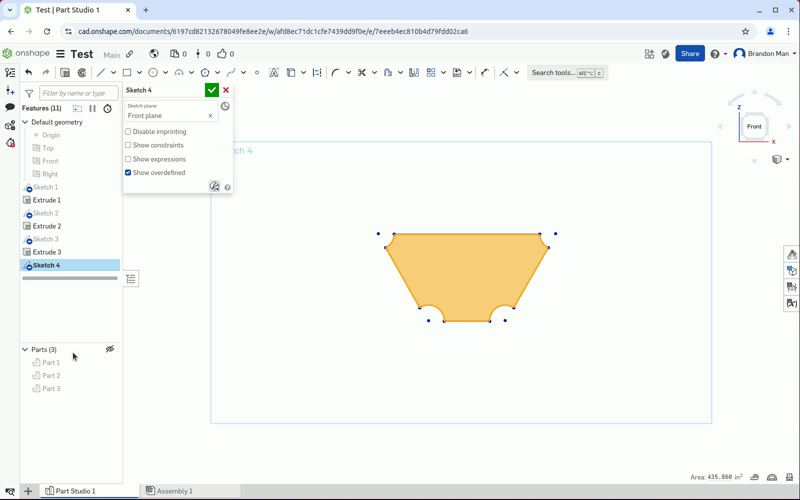
key(shift+e)
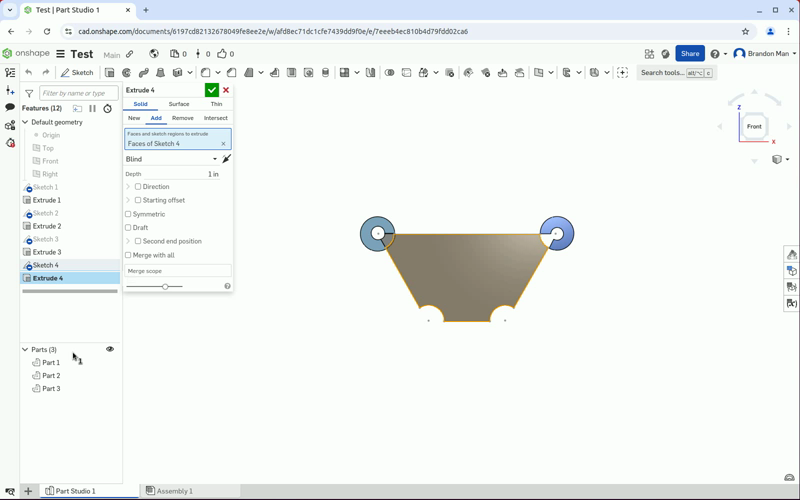
mouse_move(143, 106)
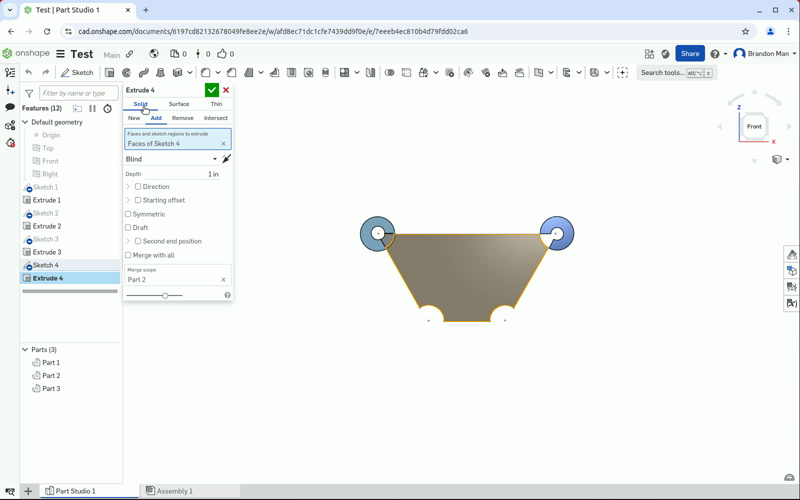
click(143, 106)
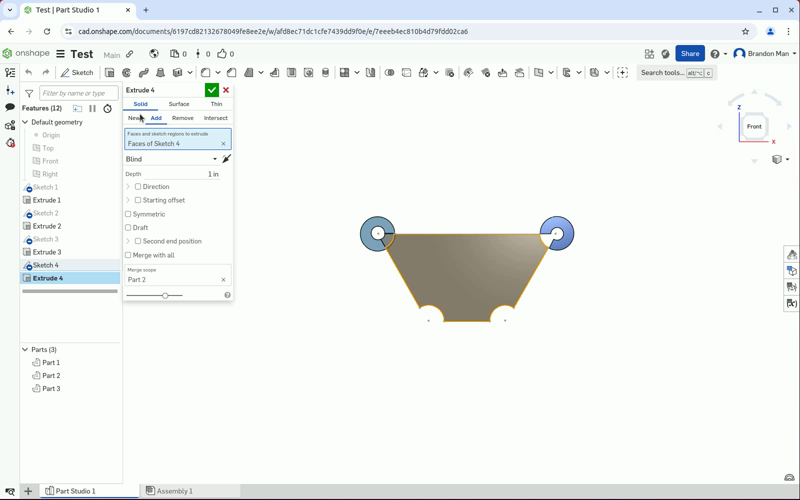
mouse_move(137, 120)
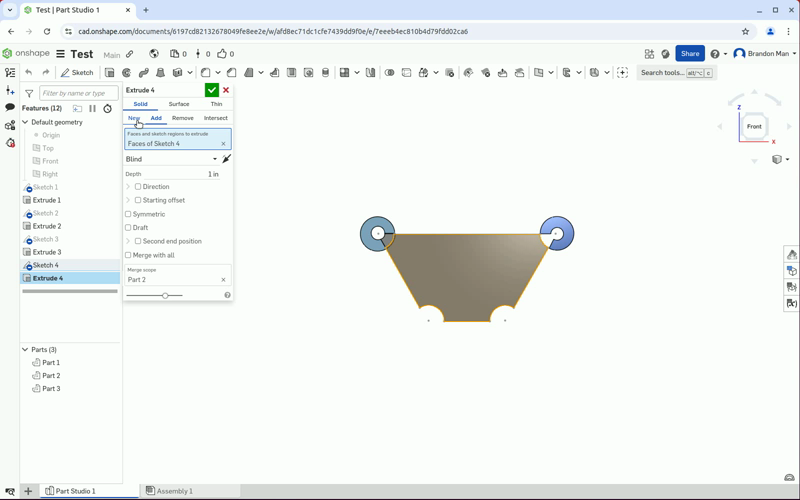
click(137, 120)
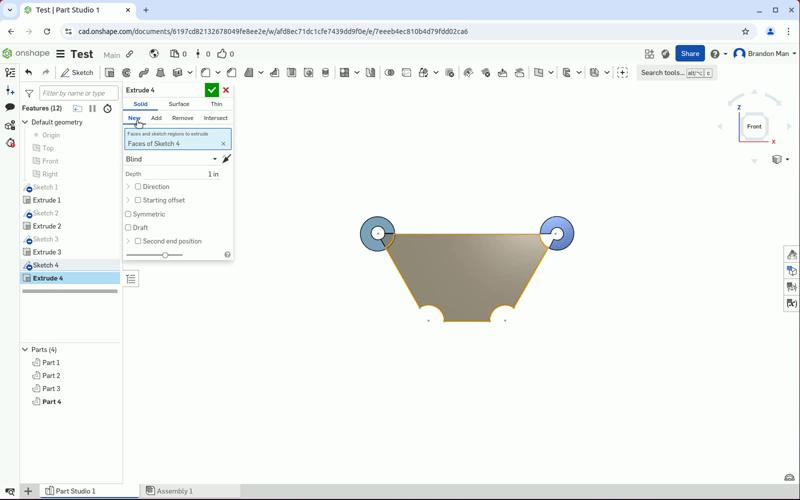
key(tab, 4)
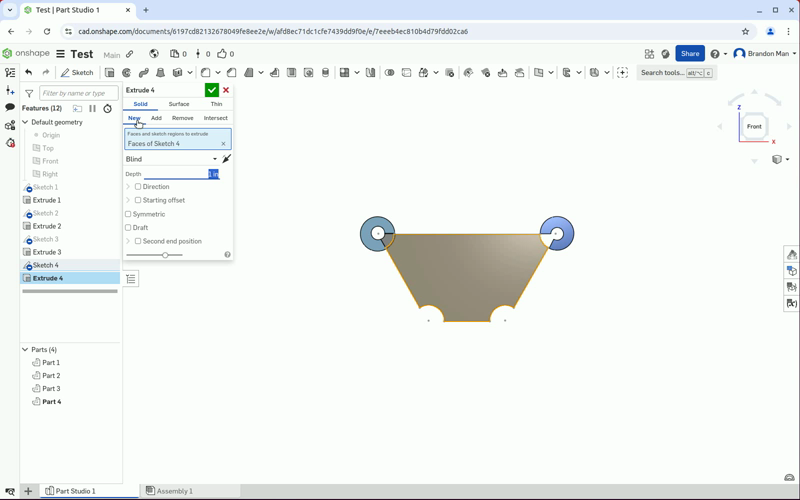
text(10.592)
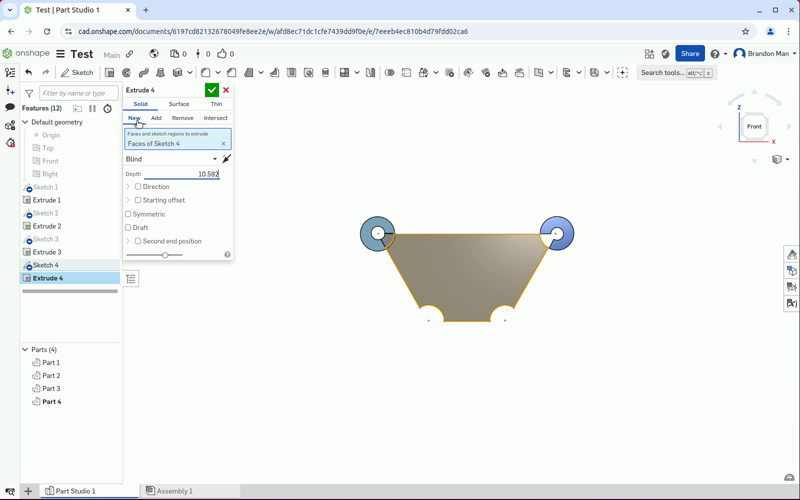
key(tab, 3)
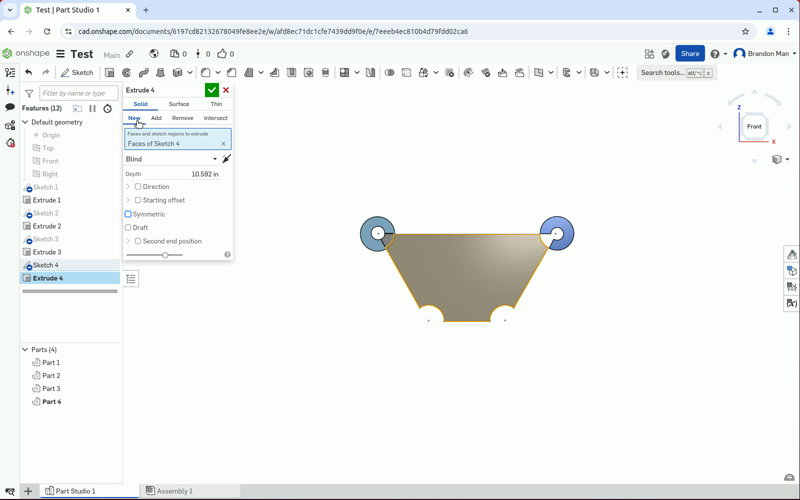
key(space)
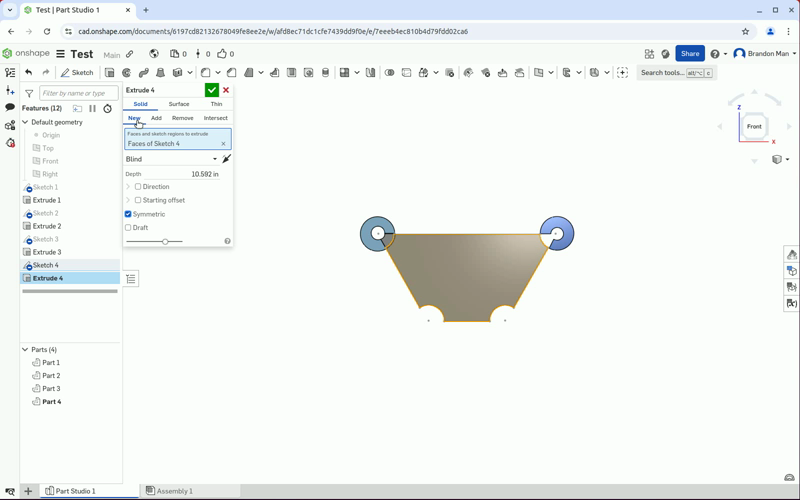
key(enter)
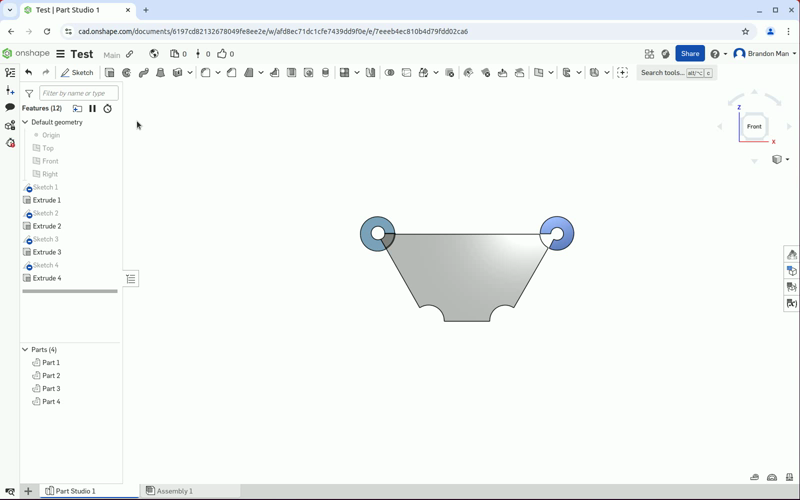
key(shift+h)
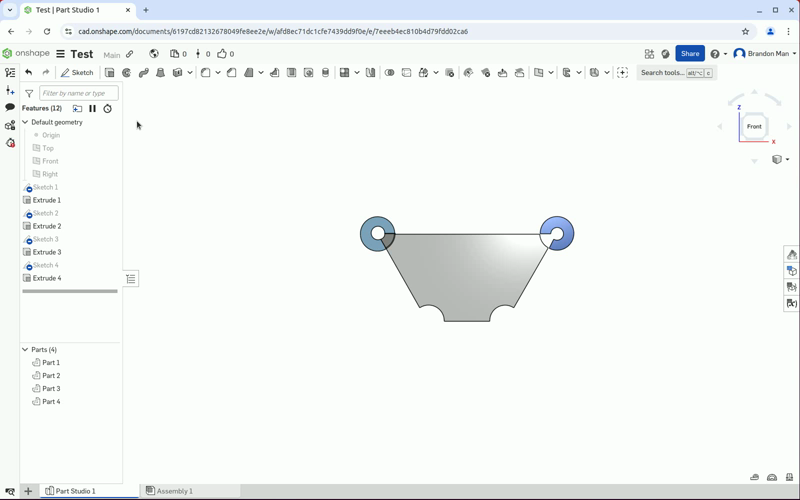
key(shift+h)
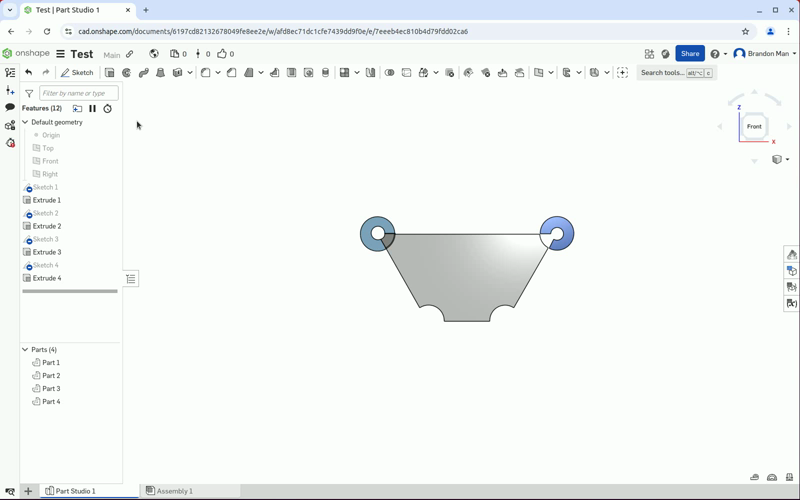
mouse_move(73, 189)
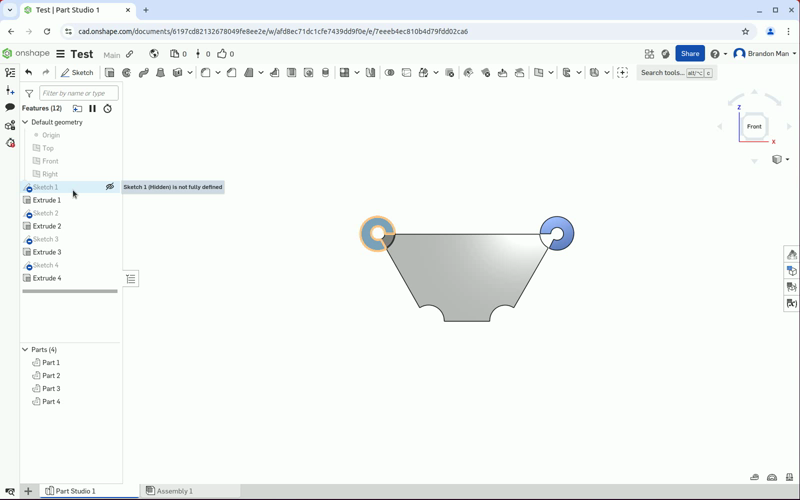
click(73, 189)
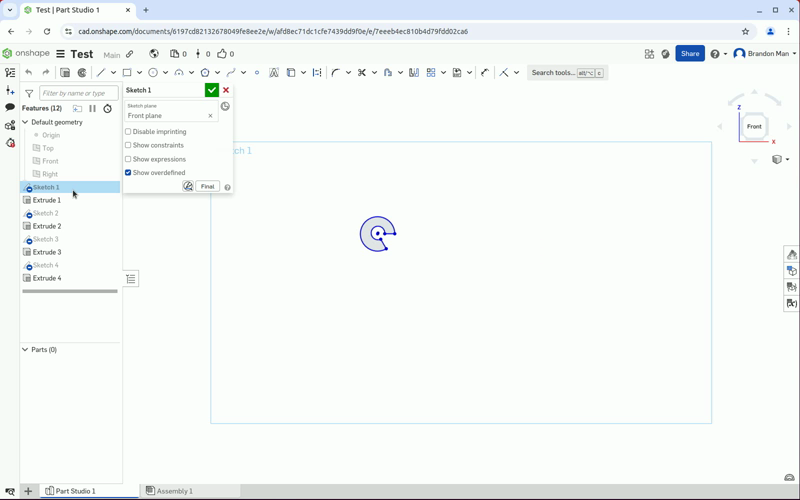
mouse_move(229, 92)
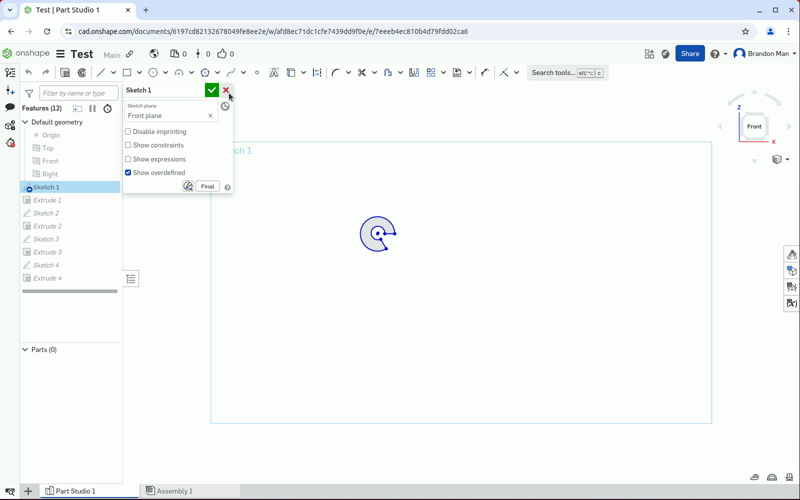
click(229, 92)
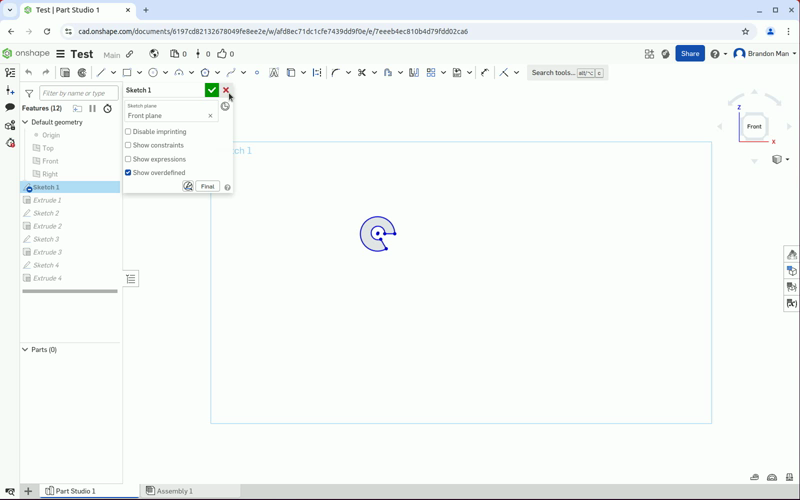
key(shift+s)
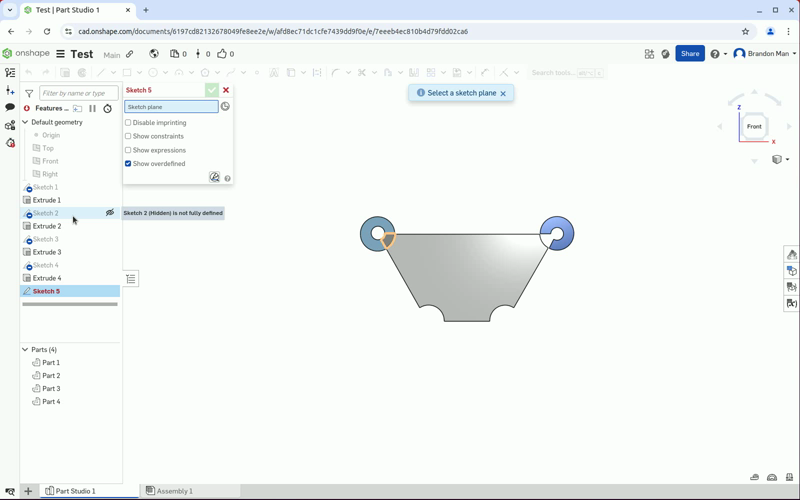
scroll(3)
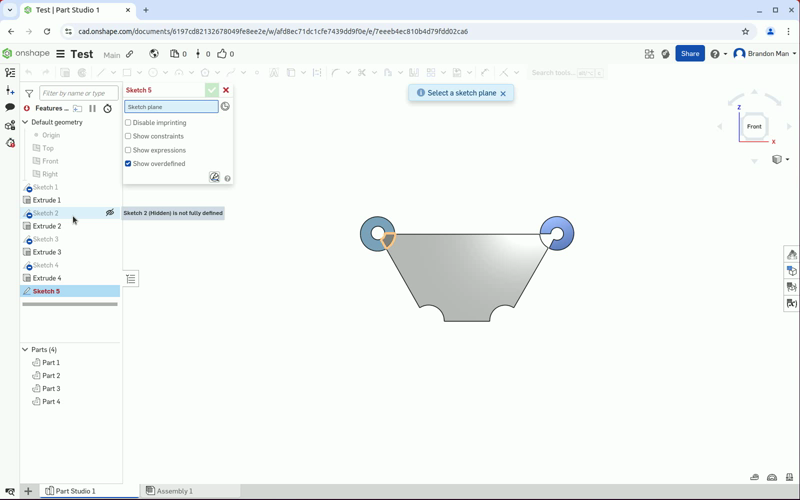
mouse_move(73, 163)
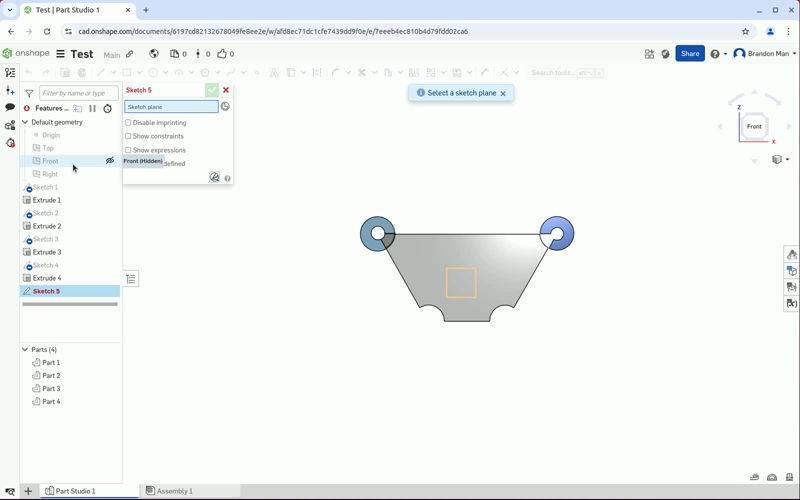
click(73, 163)
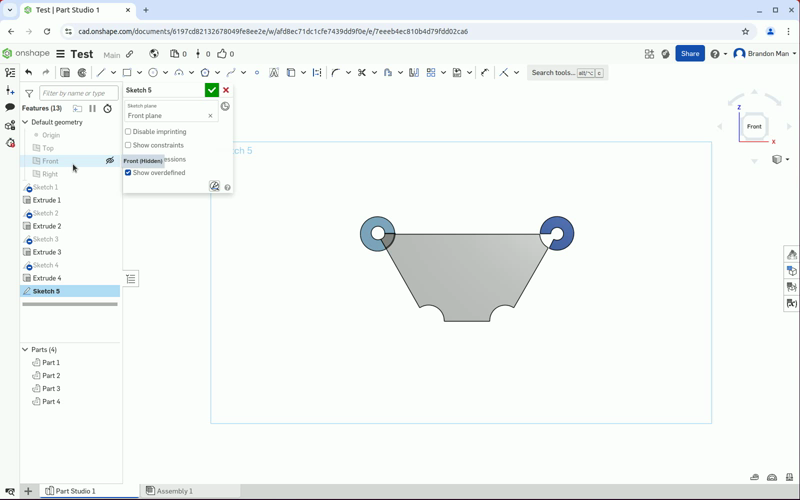
mouse_move(73, 352)
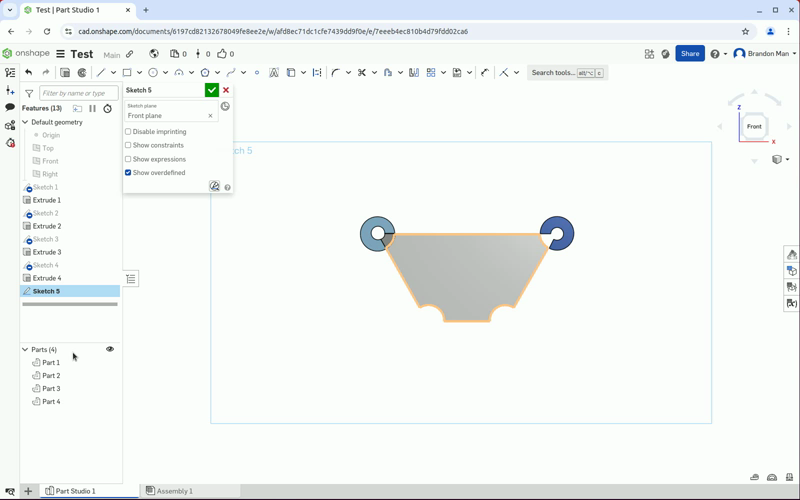
key(y)
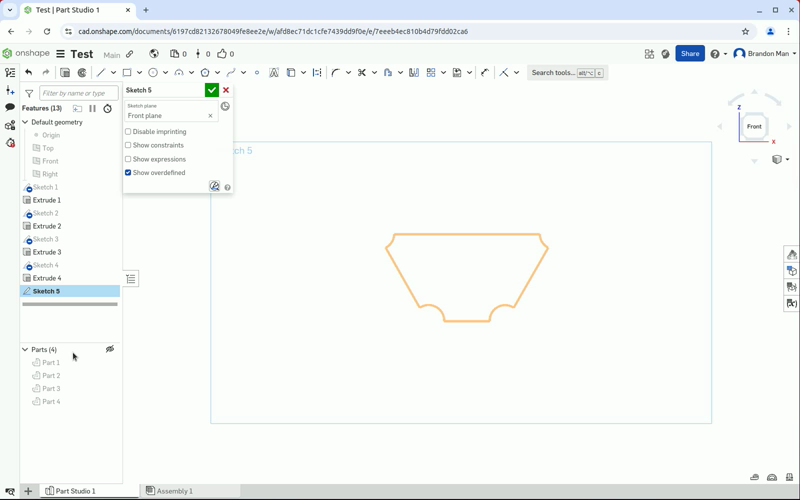
key(a)
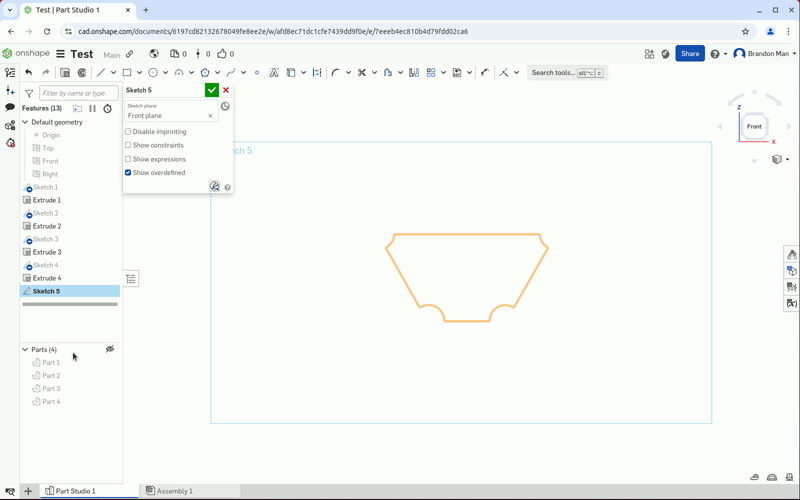
key_down(shift)
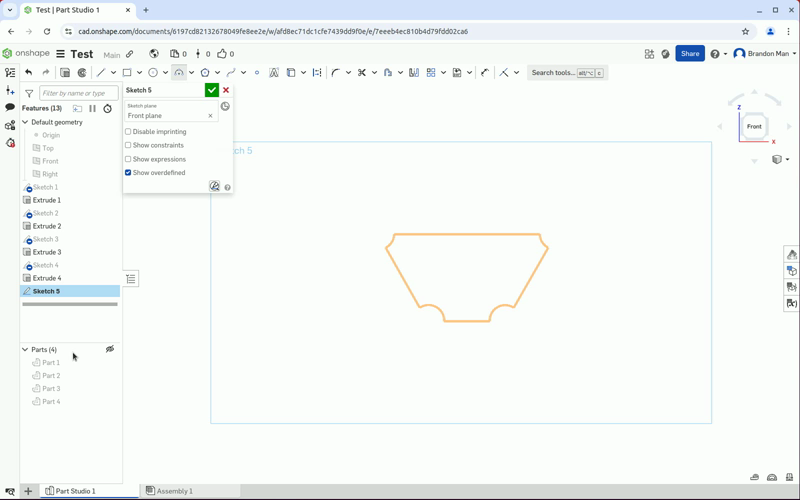
mouse_move(489, 321)
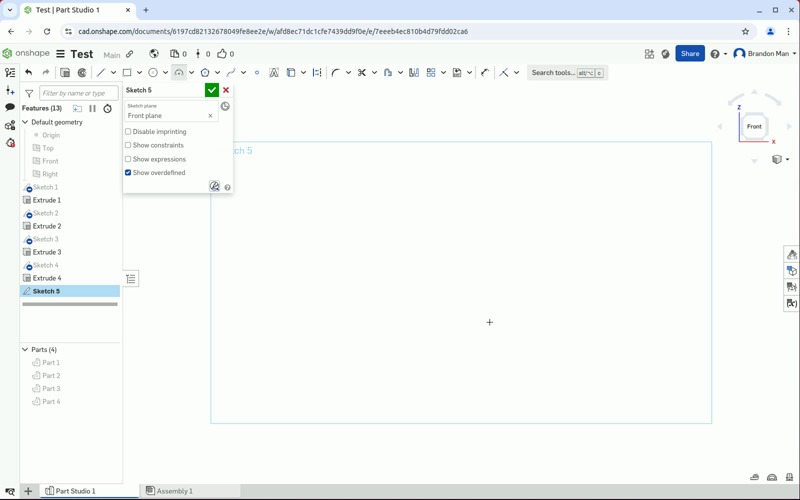
click(489, 321)
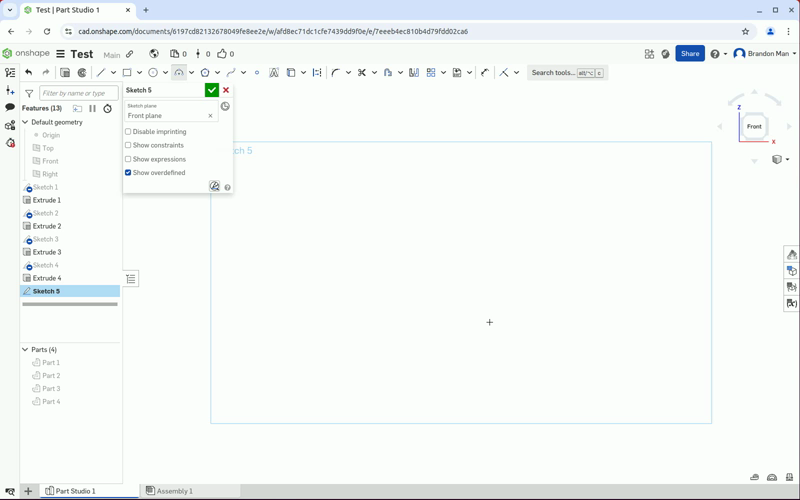
key_up(shift)
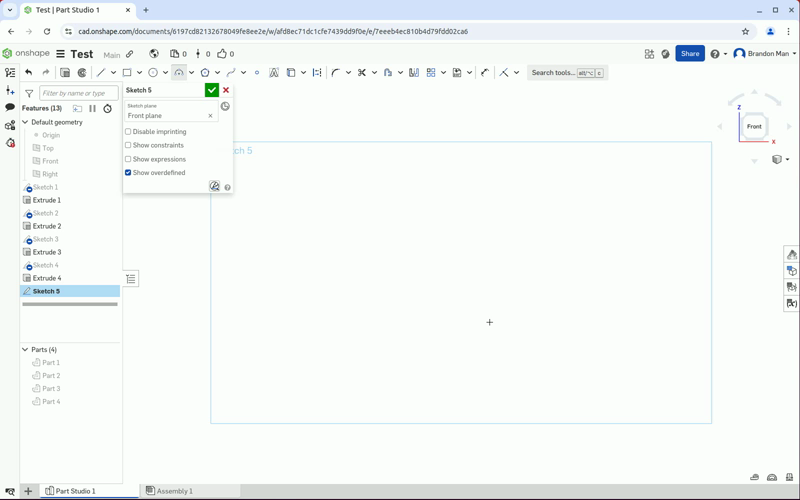
key_down(shift)
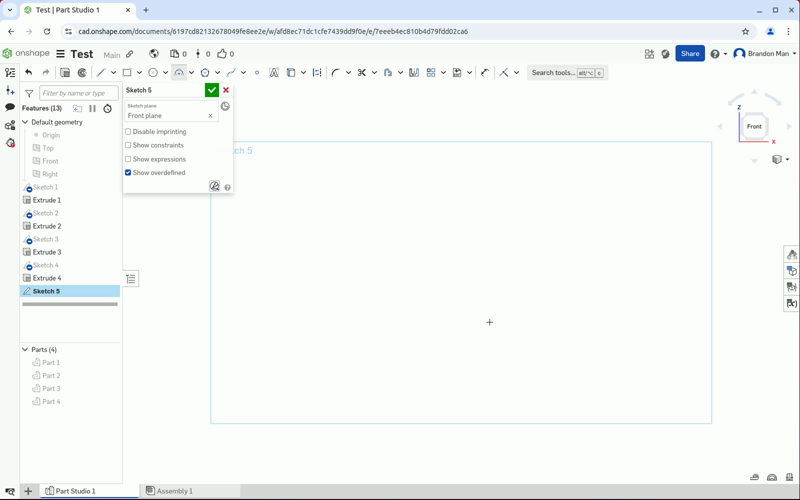
mouse_move(515, 307)
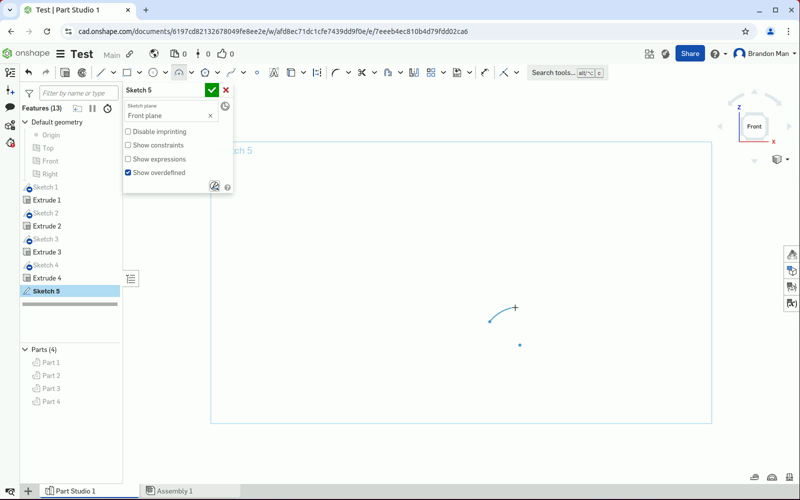
click(515, 307)
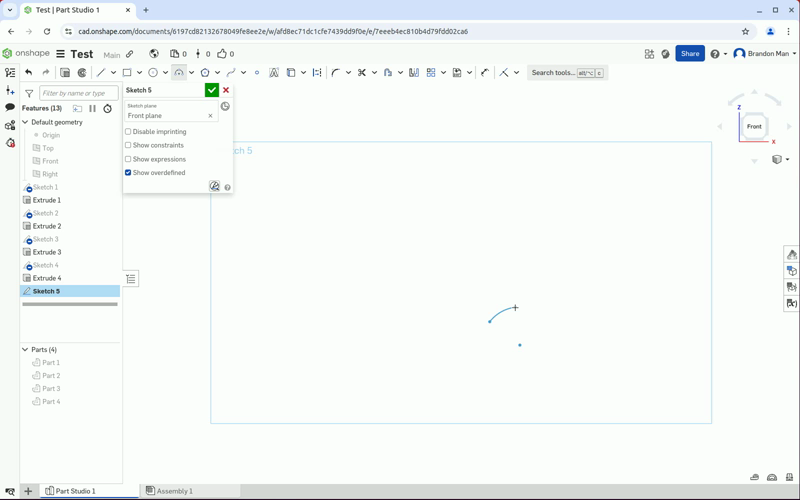
mouse_move(515, 336)
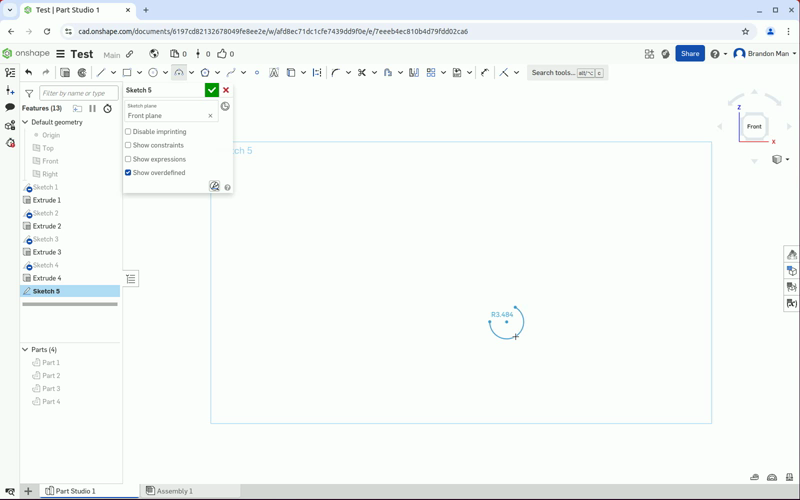
click(515, 336)
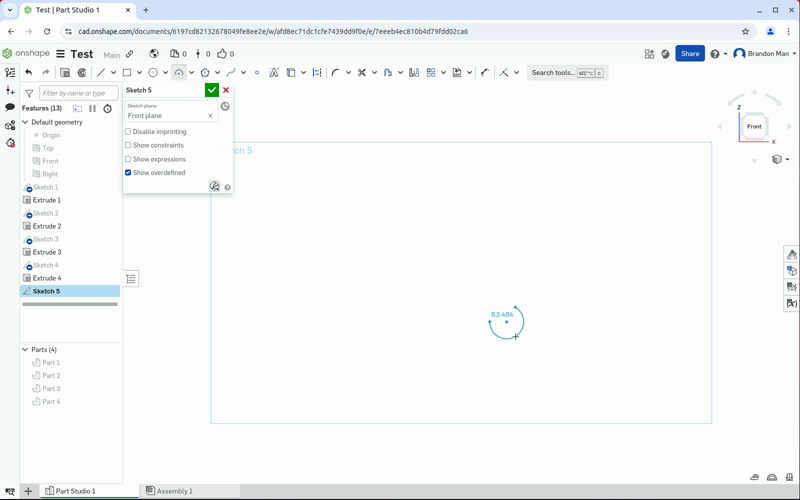
key_up(shift)
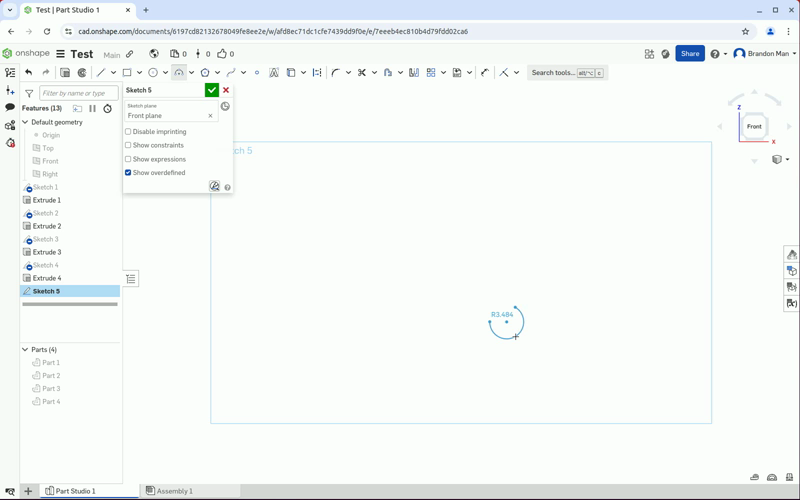
key(esc)
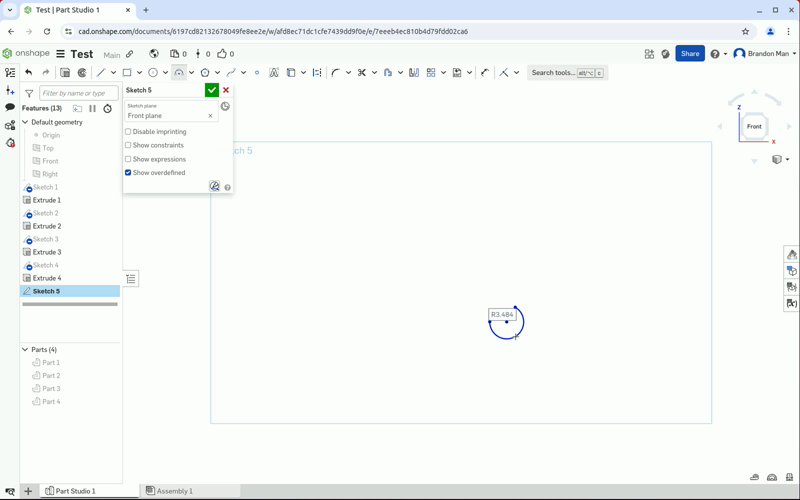
key(l)
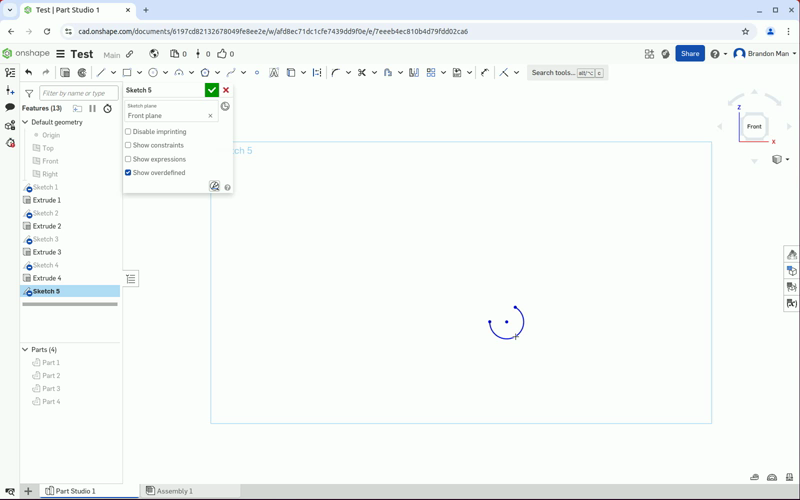
mouse_move(515, 307)
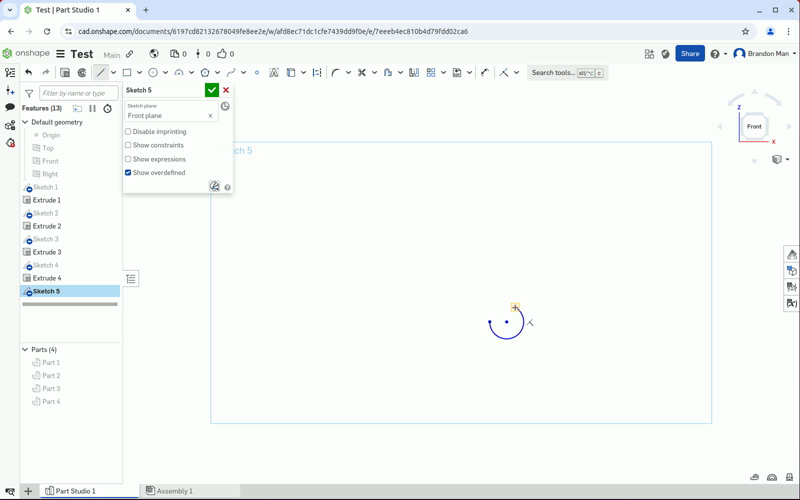
click(515, 307)
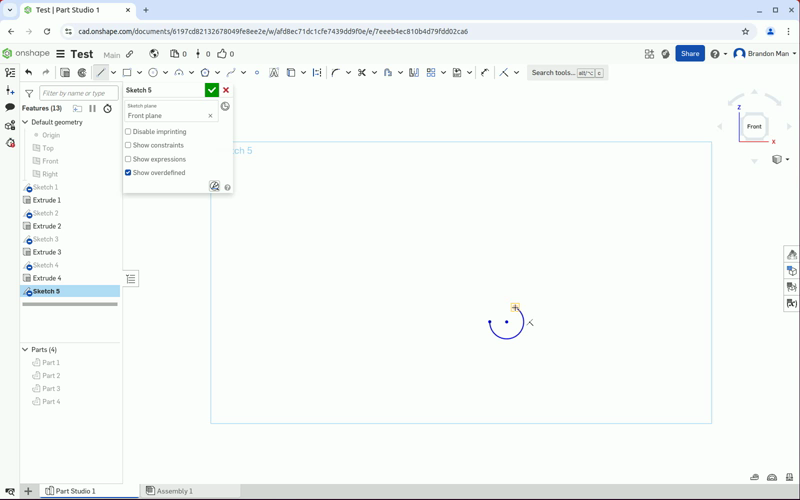
key_down(shift)
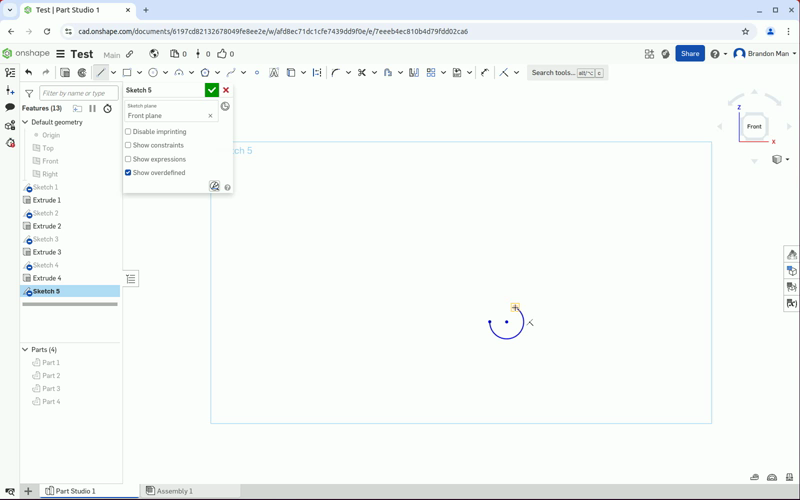
mouse_move(545, 307)
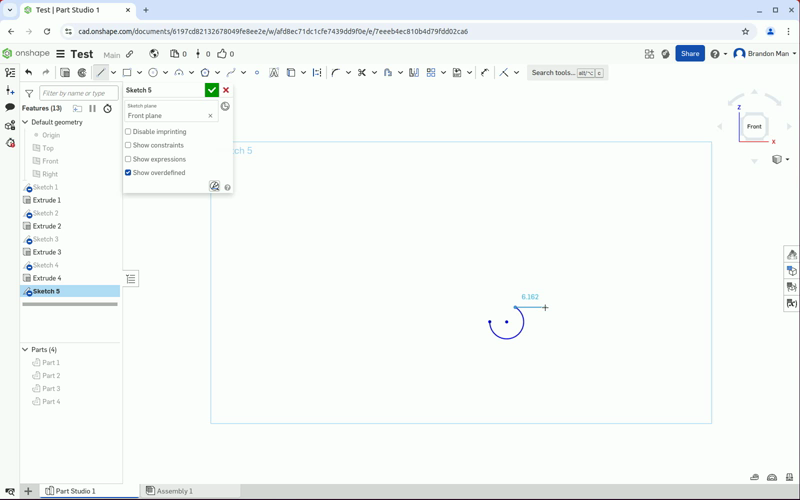
mouse_move(510, 315)
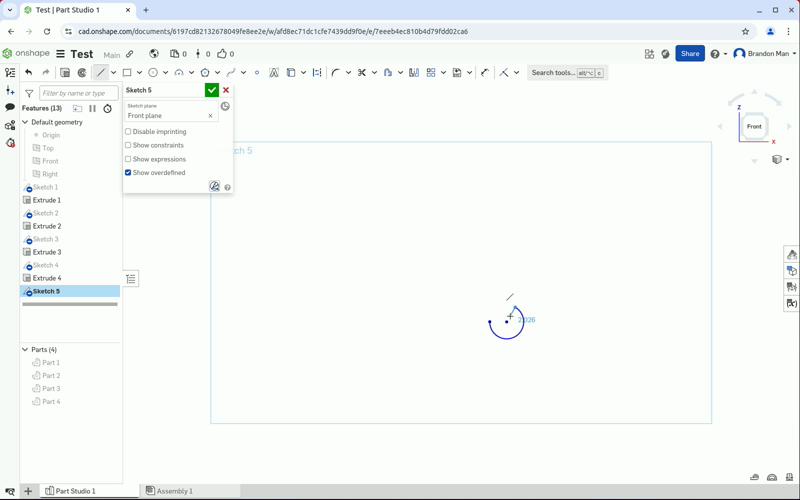
click(510, 315)
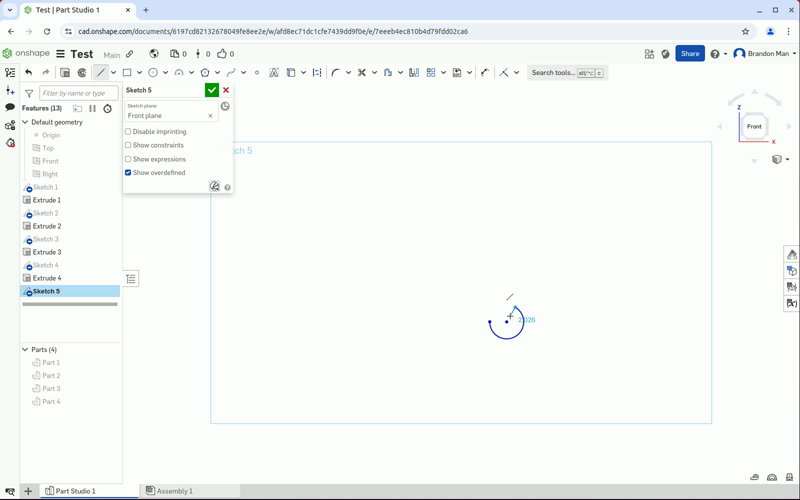
key_up(shift)
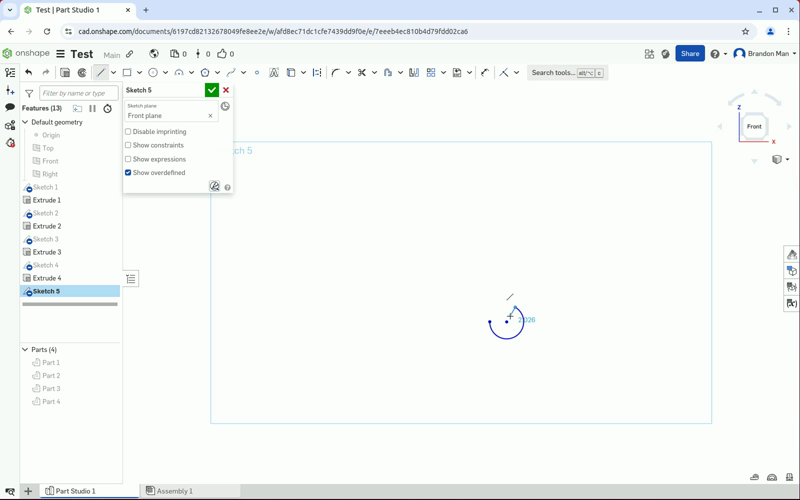
key(esc)
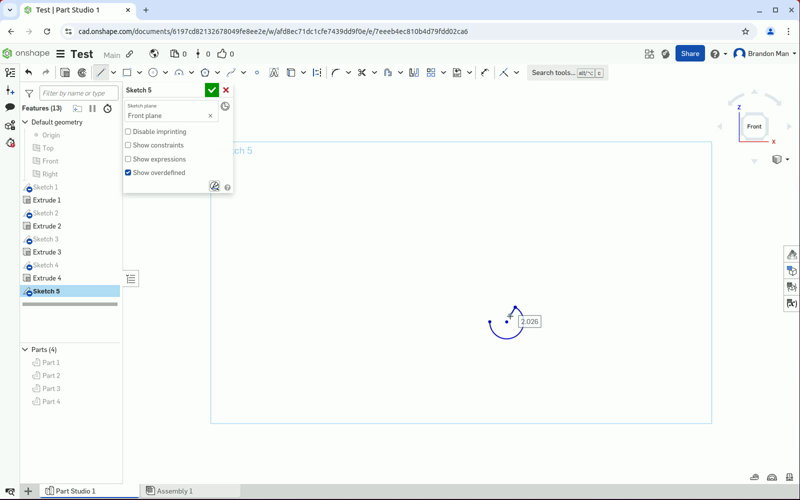
key(a)
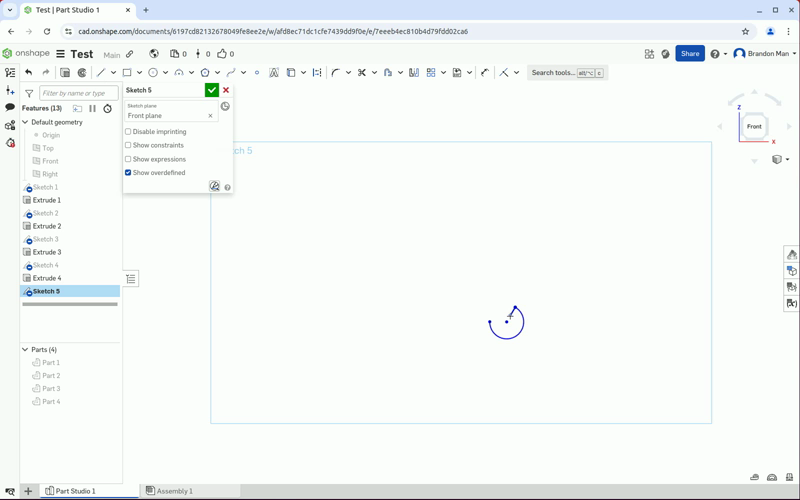
mouse_move(510, 315)
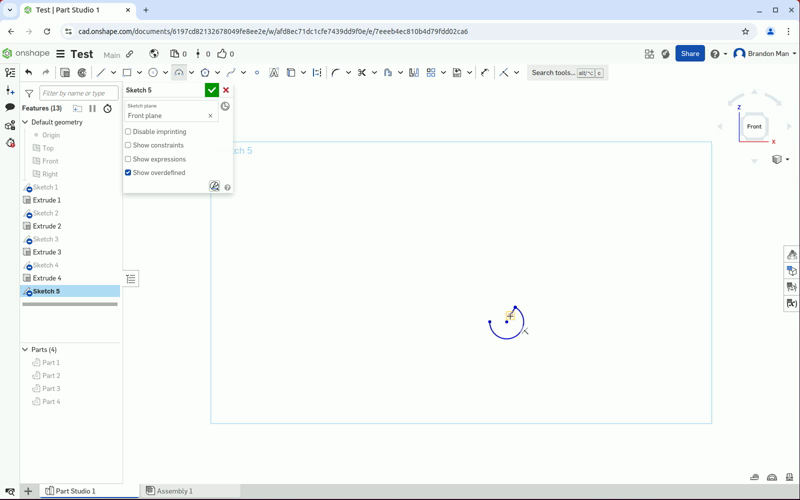
click(510, 315)
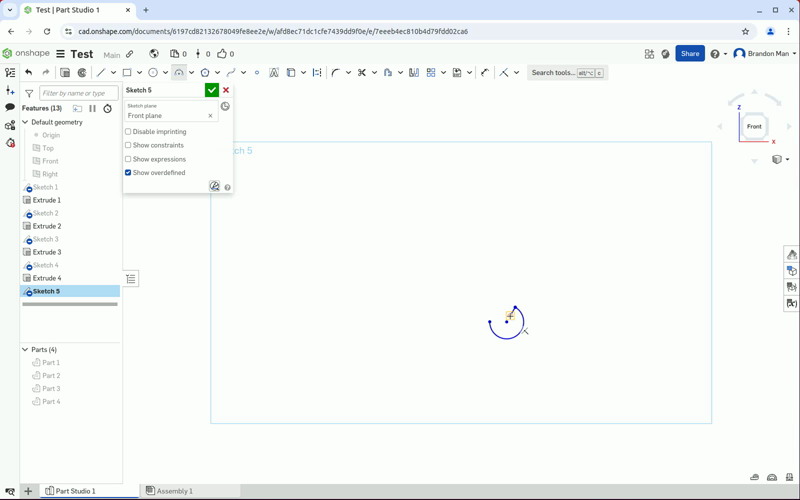
key_down(shift)
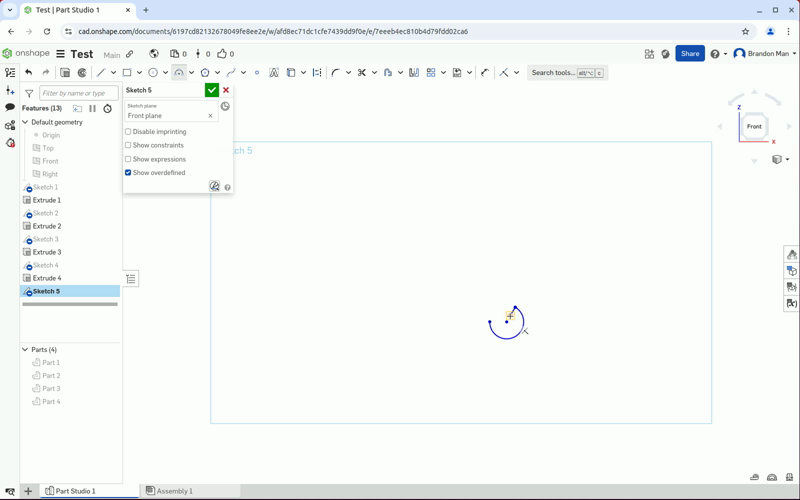
mouse_move(500, 321)
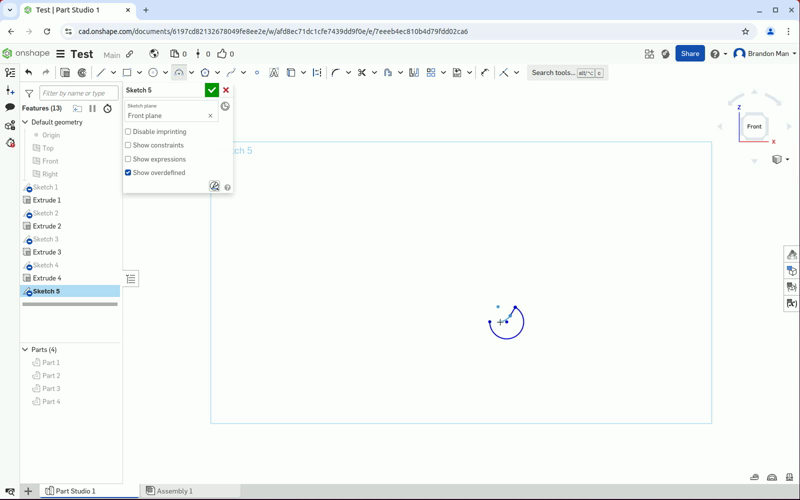
click(500, 321)
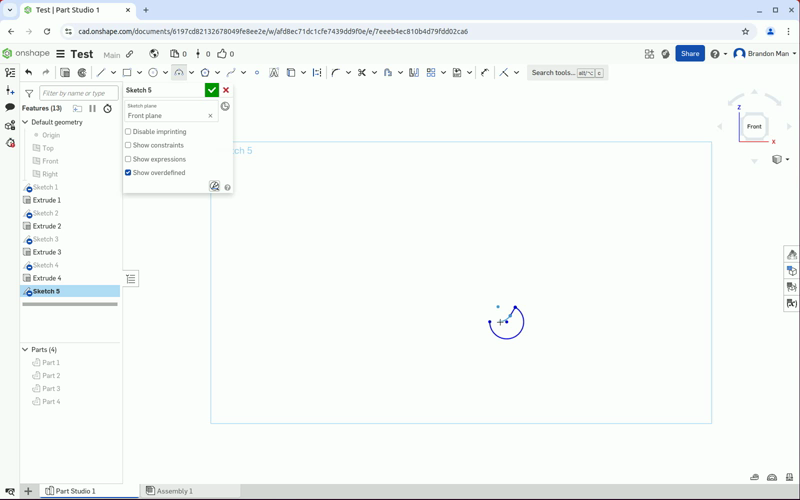
mouse_move(510, 327)
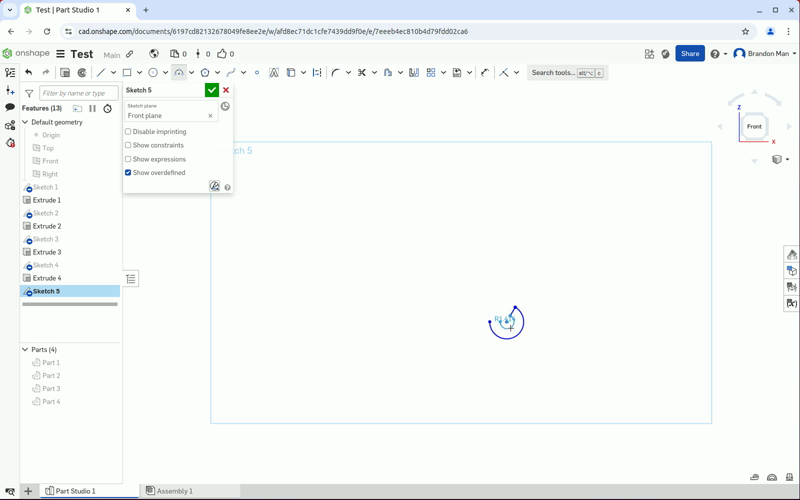
click(510, 327)
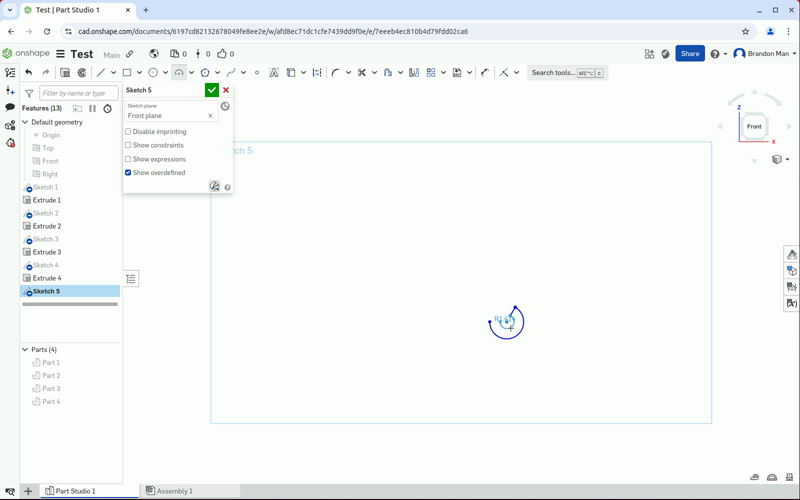
key_up(shift)
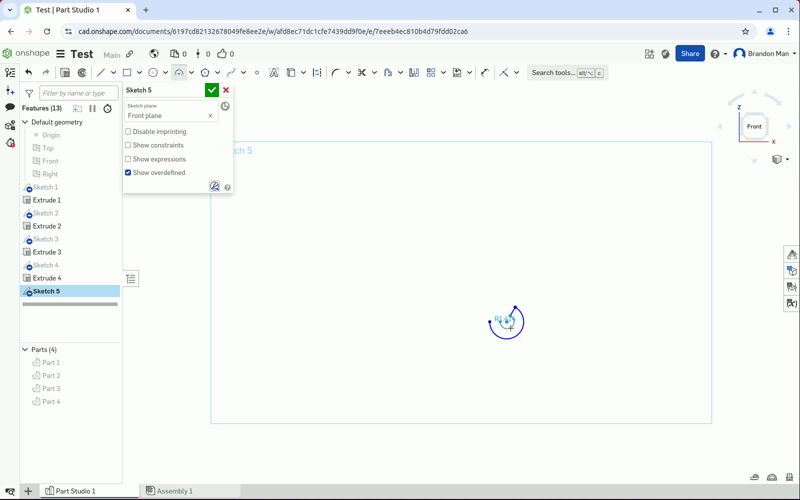
key(esc)
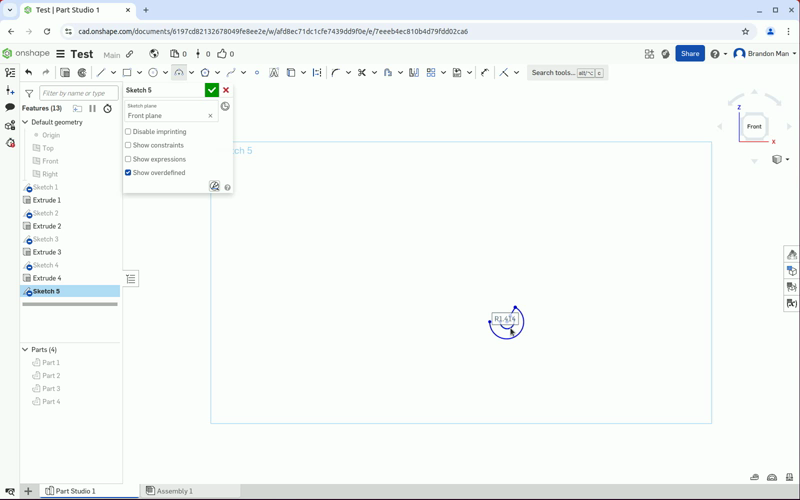
key(l)
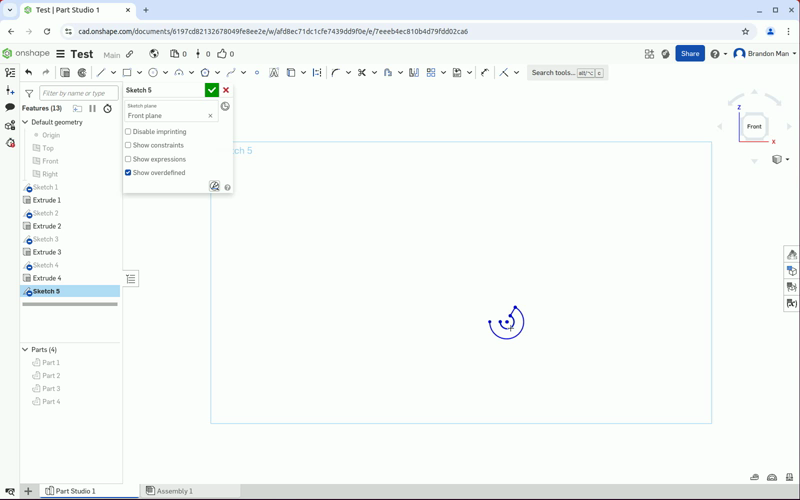
mouse_move(500, 321)
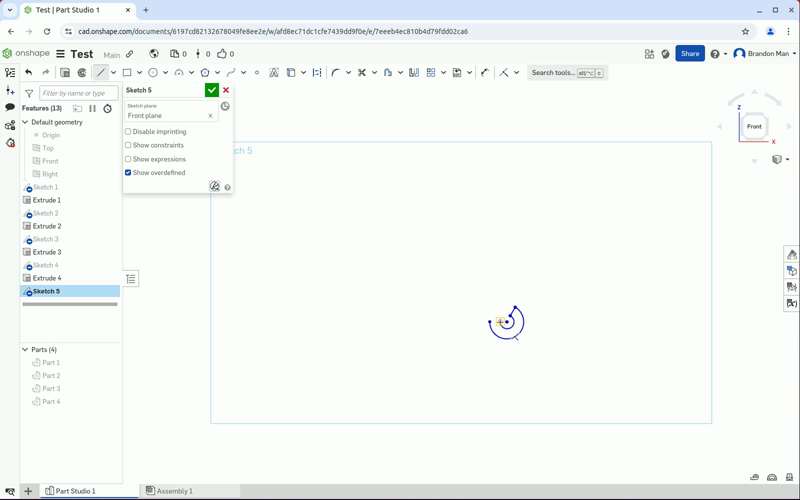
click(500, 321)
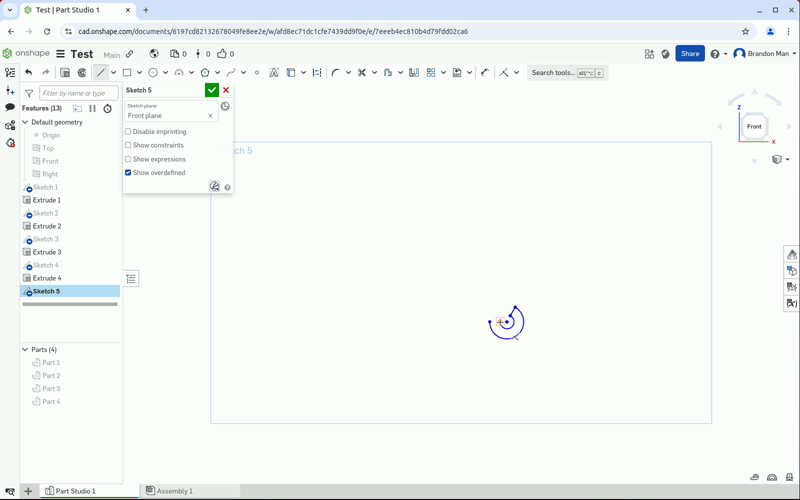
mouse_move(530, 321)
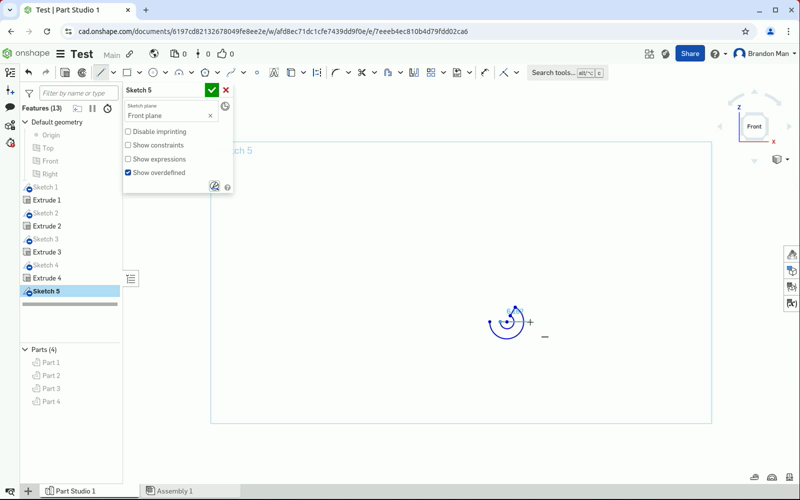
key_down(shift)
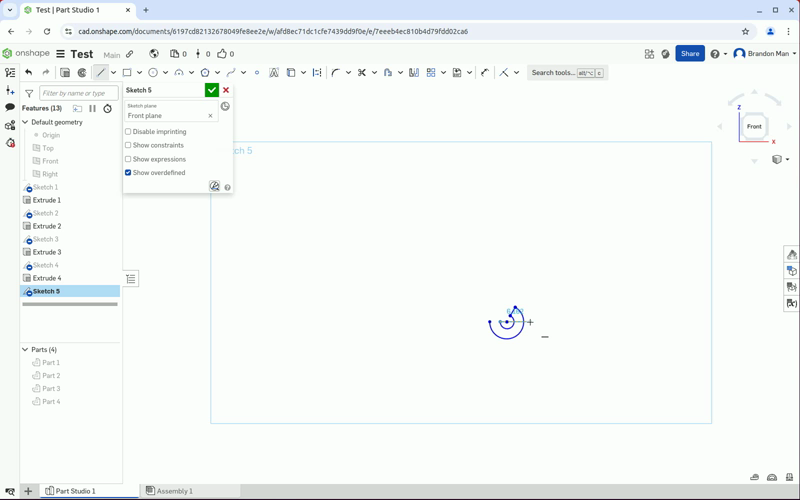
mouse_move(489, 321)
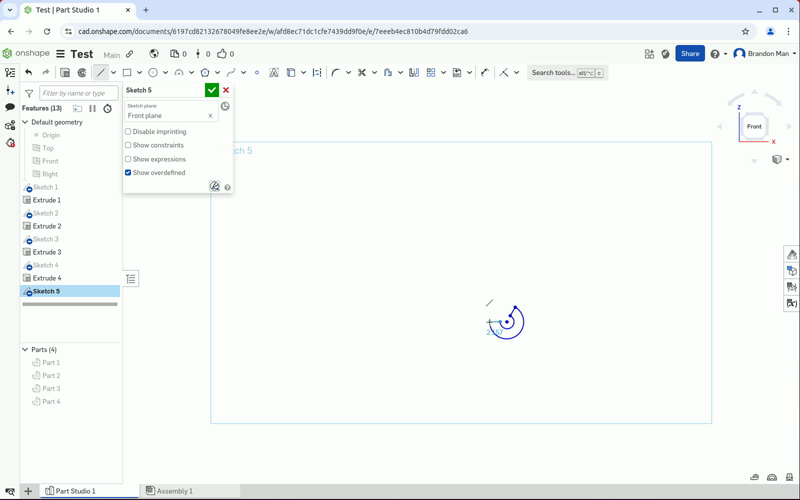
key_up(shift)
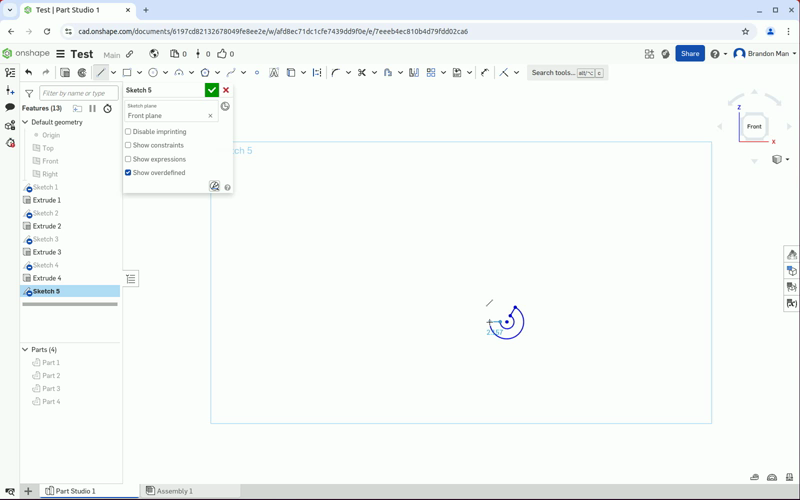
click(489, 321)
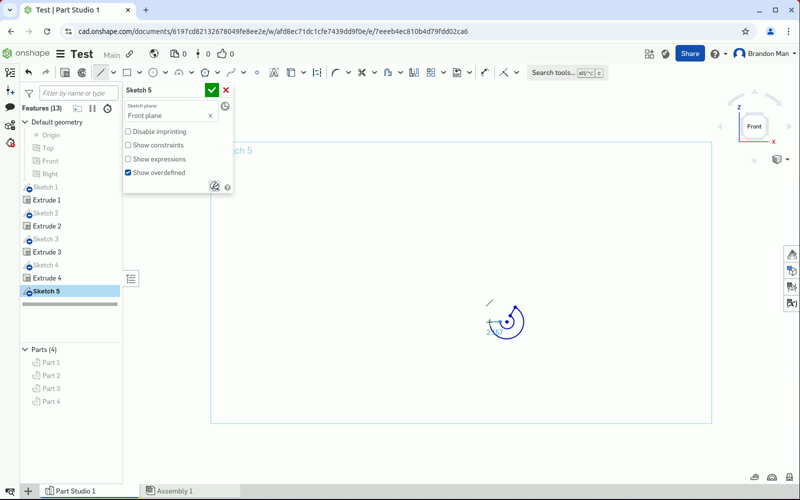
key(esc)
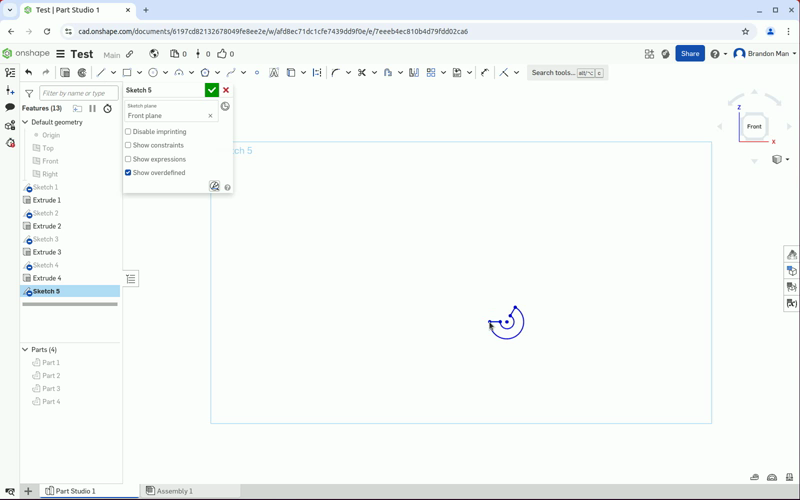
mouse_move(494, 330)
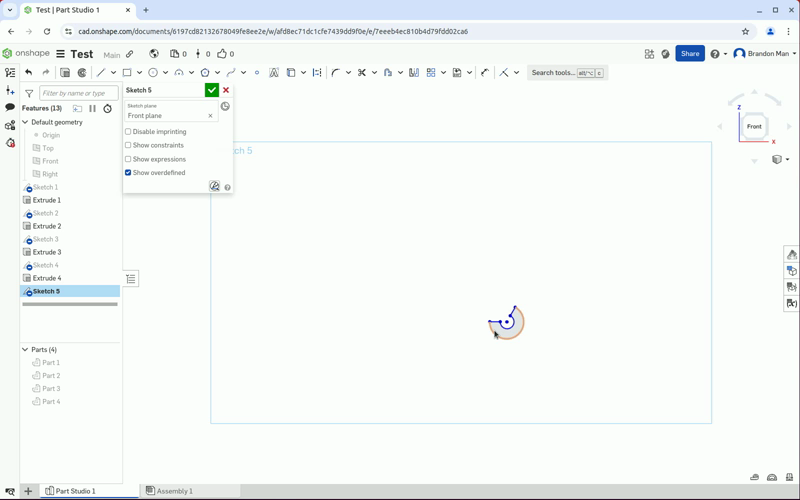
scroll(6)
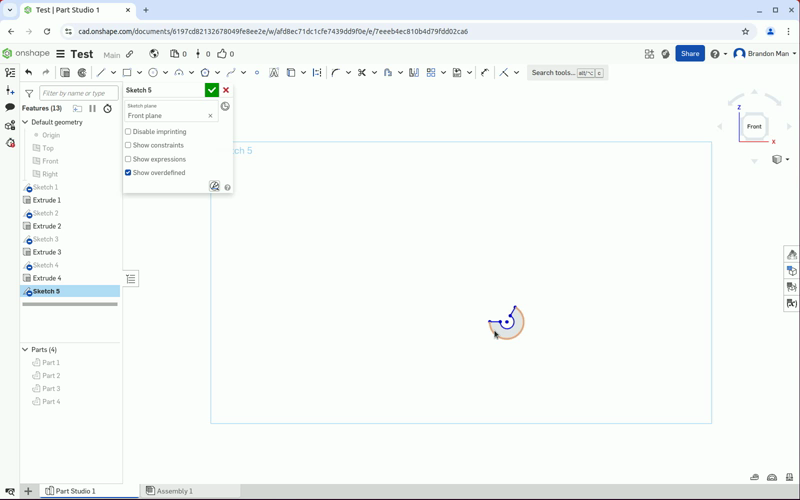
scroll(6)
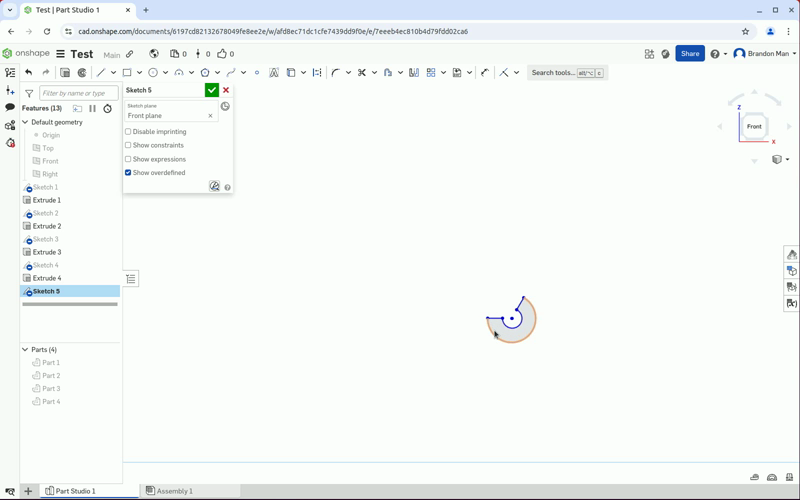
scroll(6)
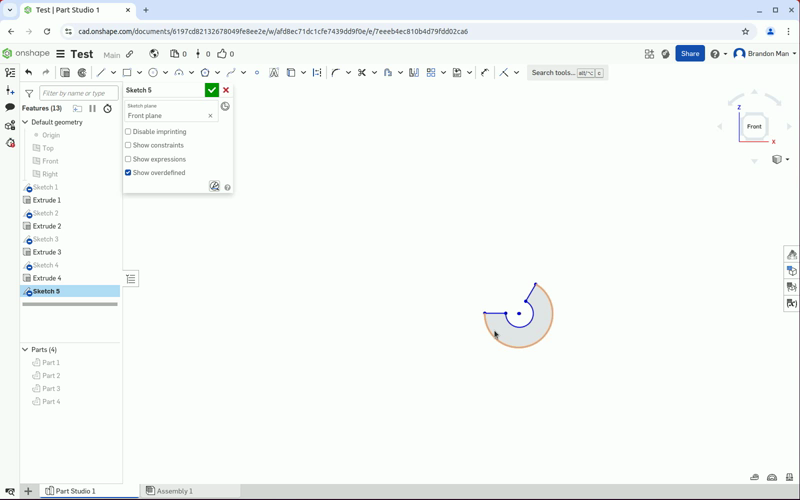
scroll(6)
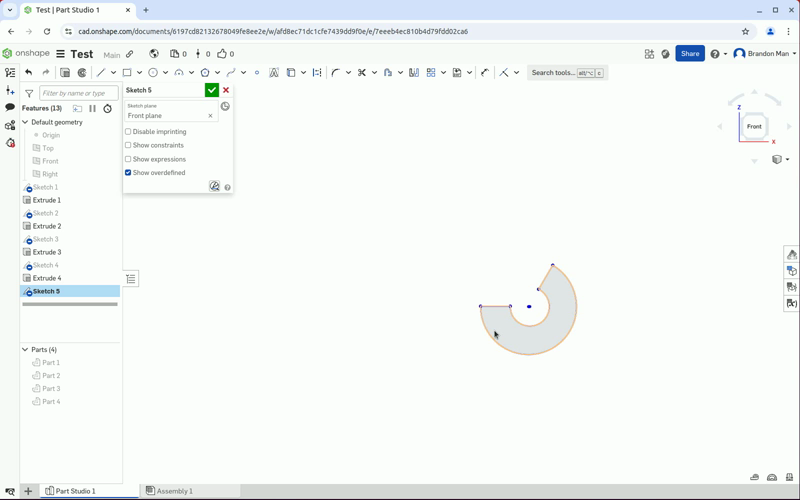
scroll(6)
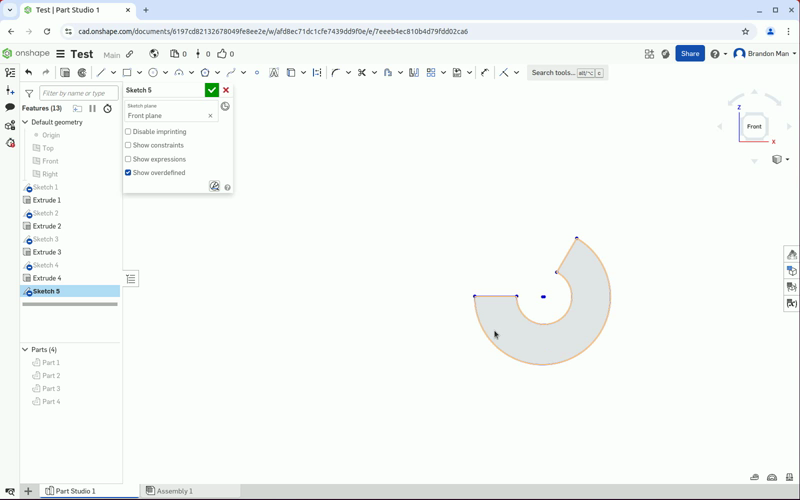
scroll(6)
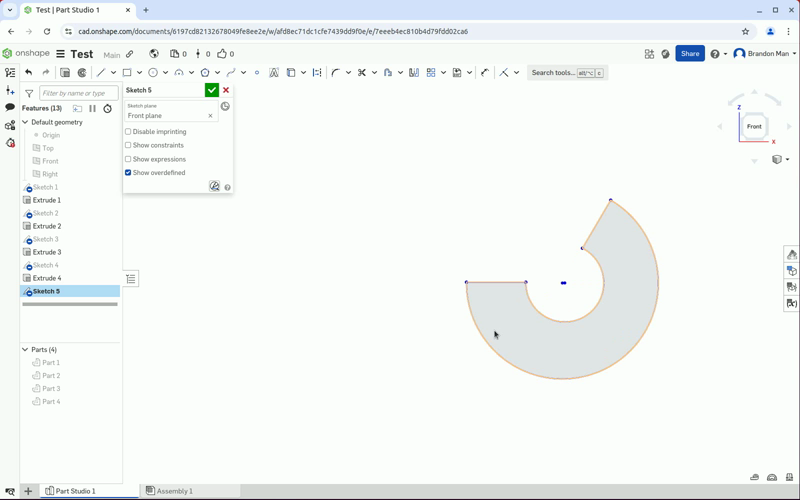
scroll(6)
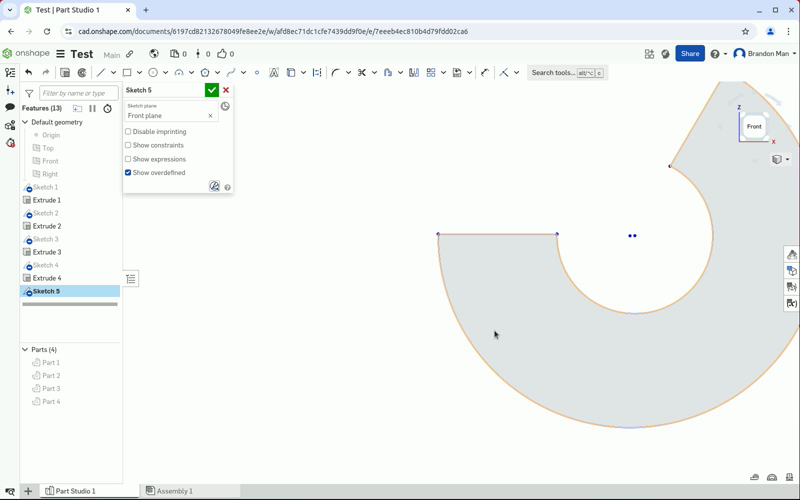
click(494, 330)
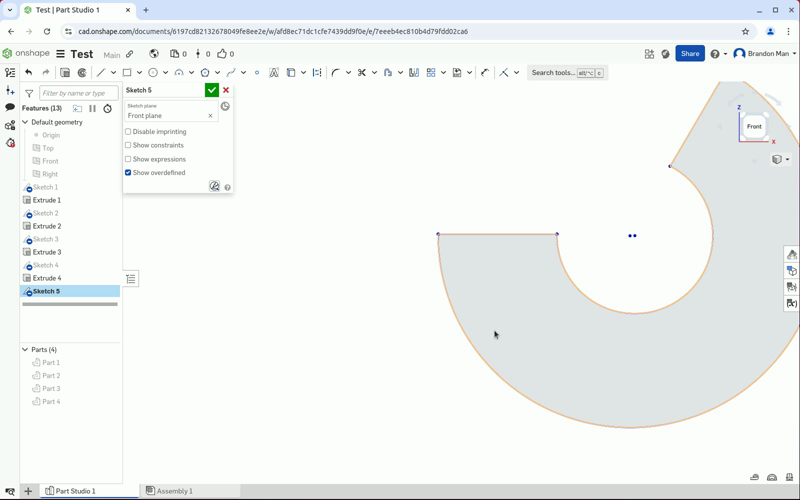
scroll(-6)
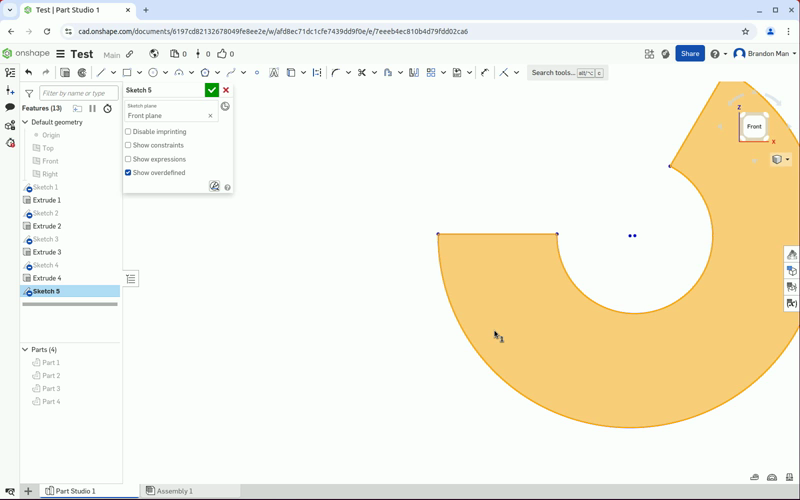
scroll(-6)
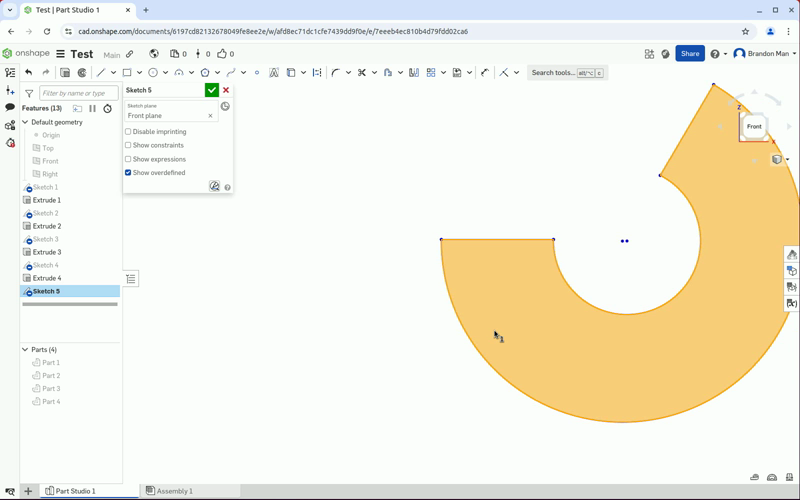
scroll(-6)
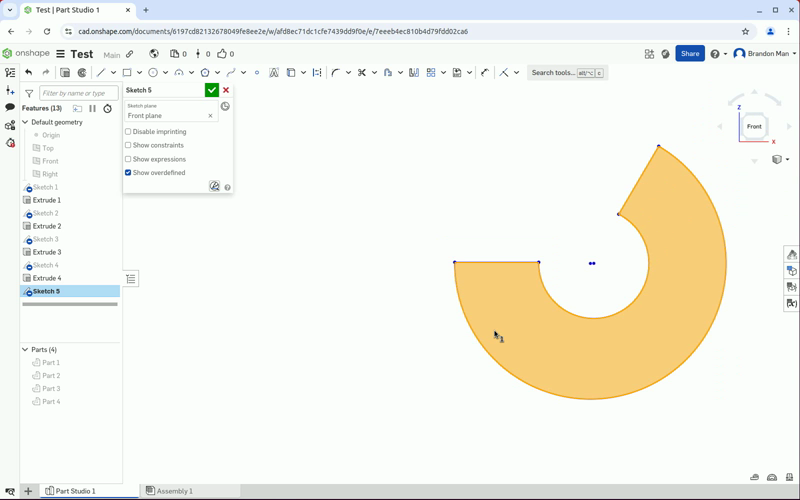
scroll(-6)
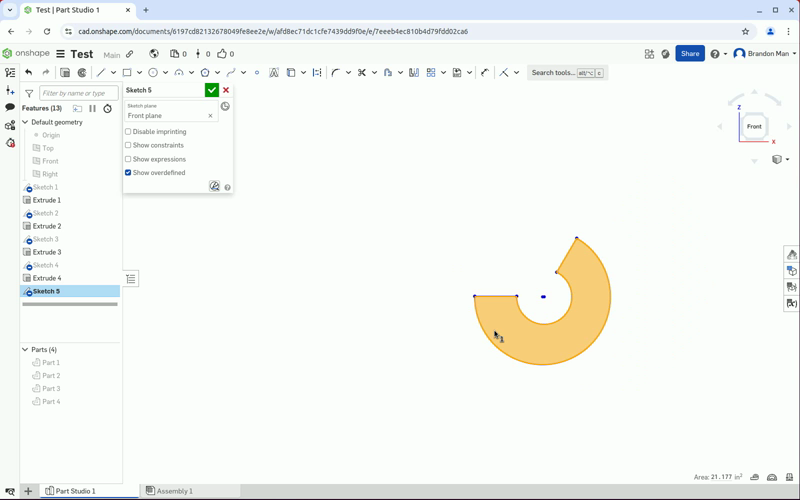
scroll(-6)
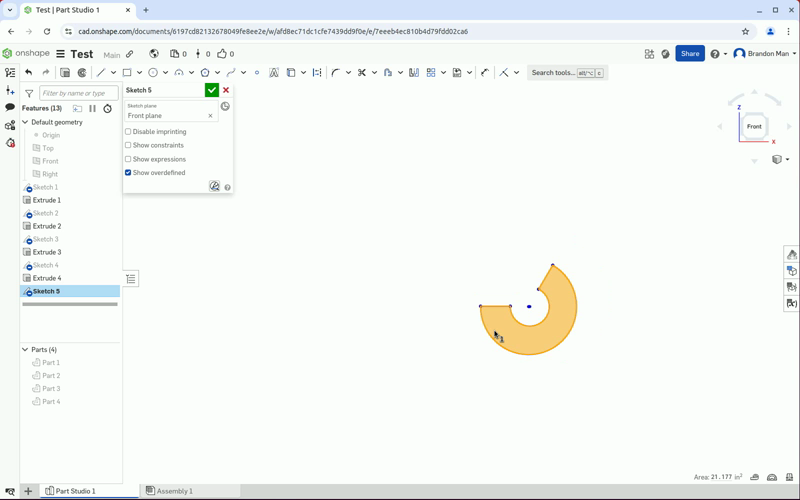
scroll(-6)
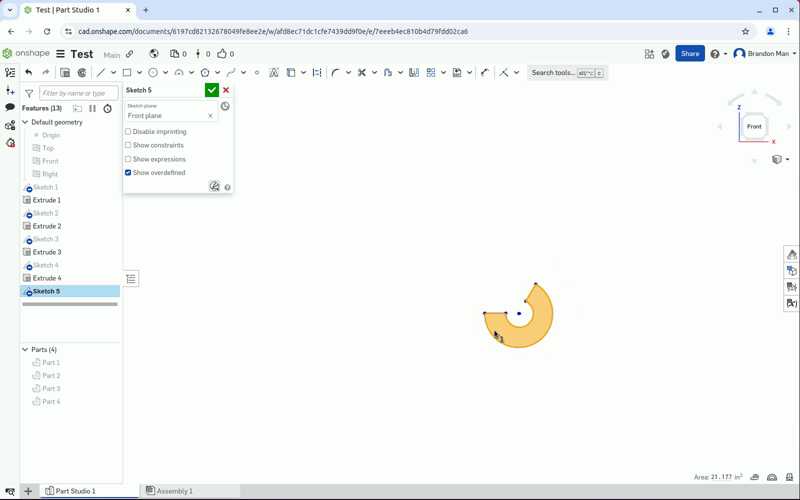
scroll(-6)
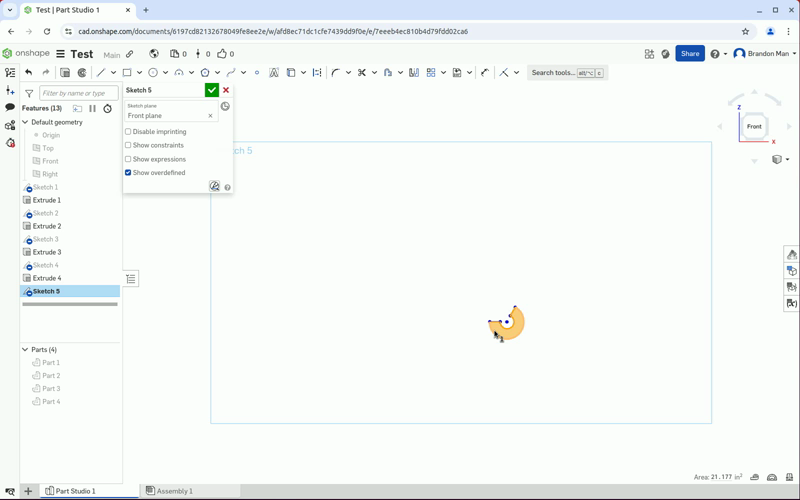
mouse_move(73, 352)
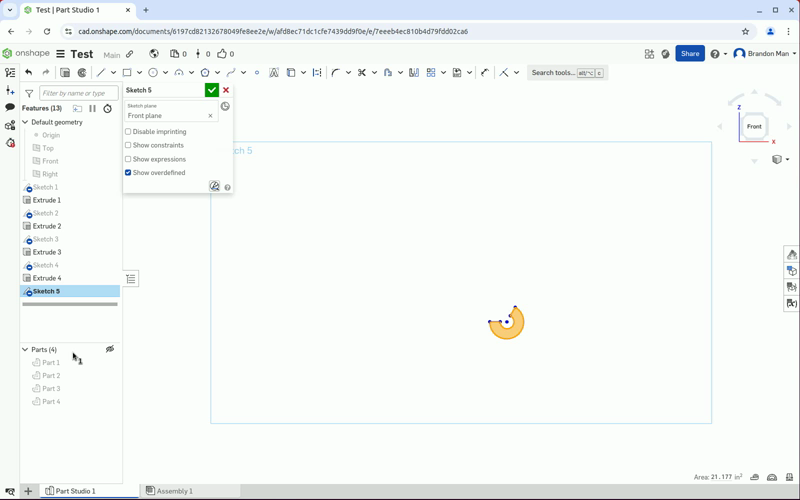
key(shift+y)
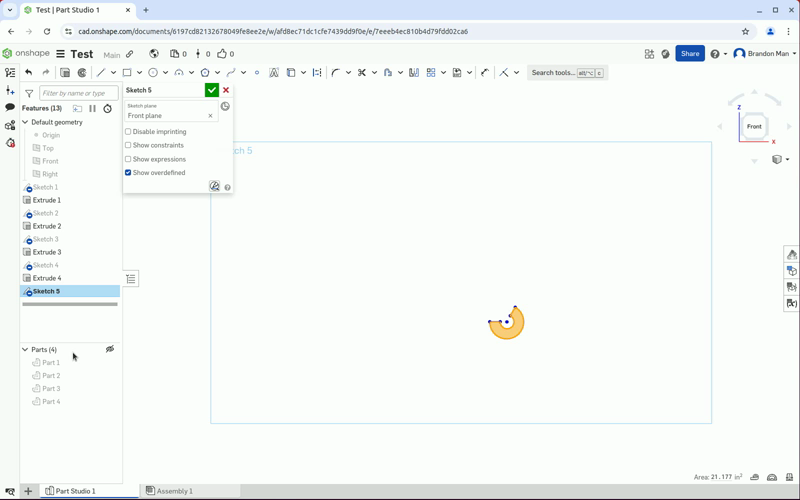
key(shift+e)
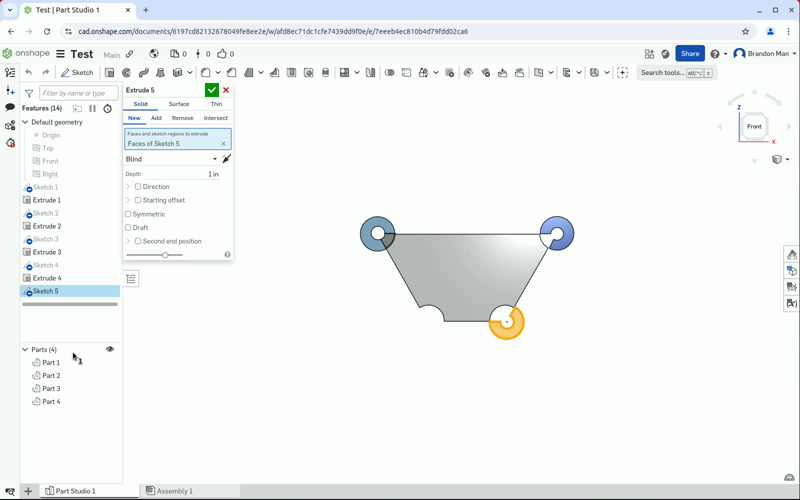
mouse_move(143, 106)
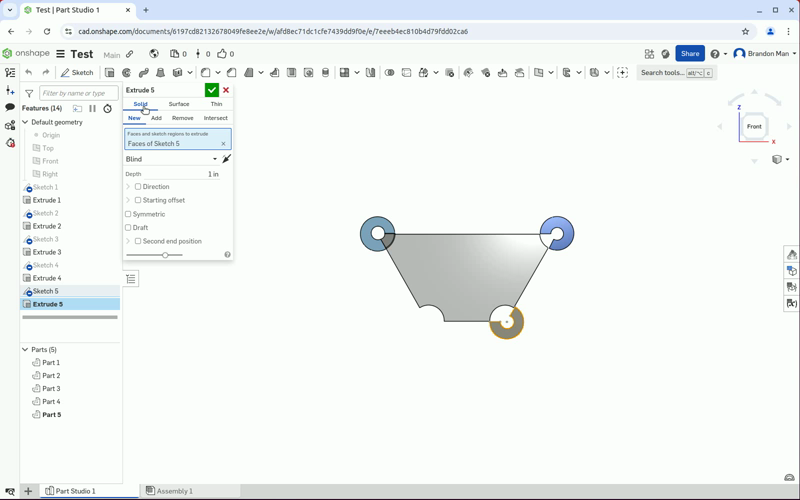
click(143, 106)
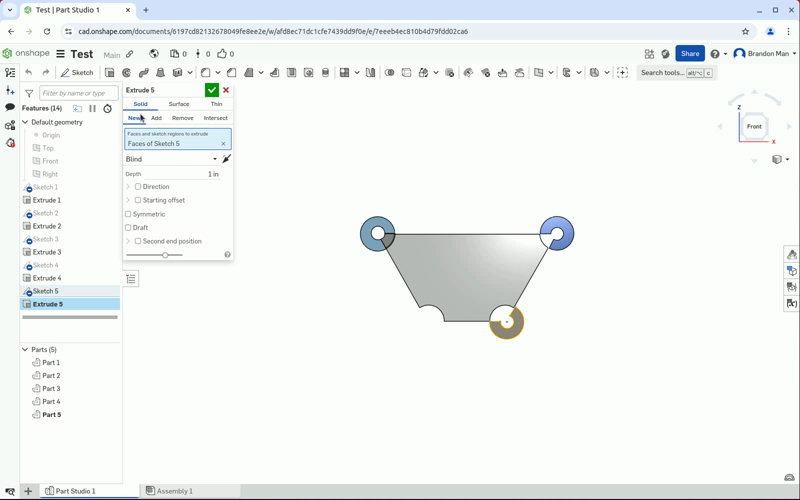
mouse_move(137, 120)
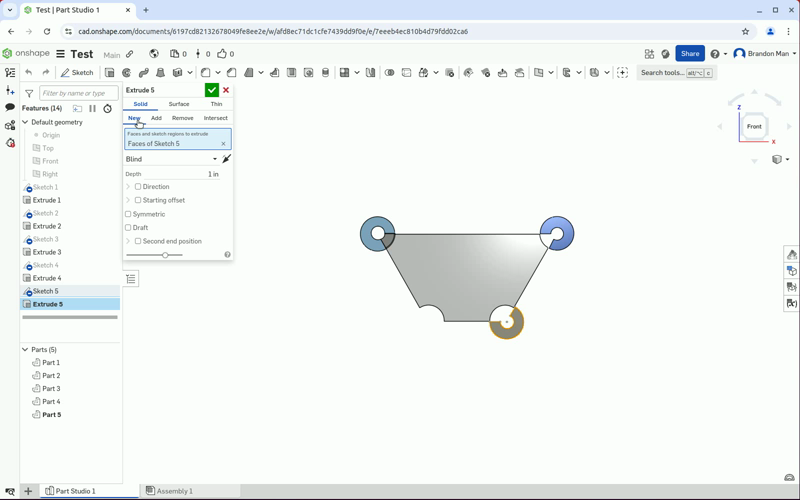
click(137, 120)
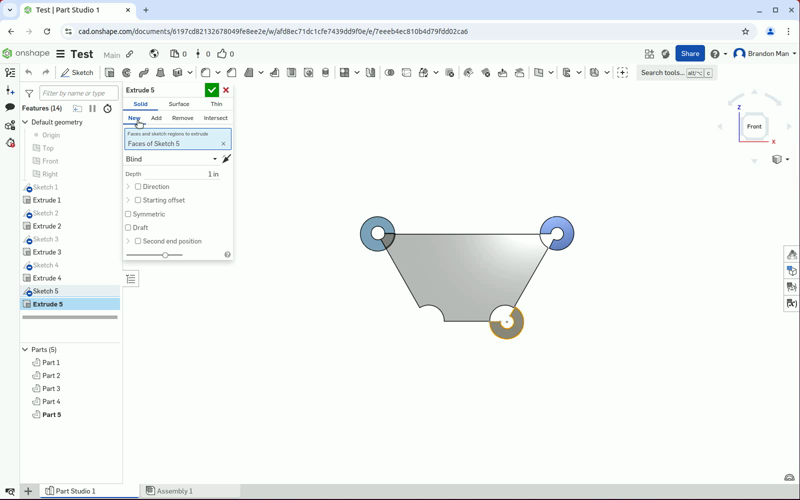
key(tab, 4)
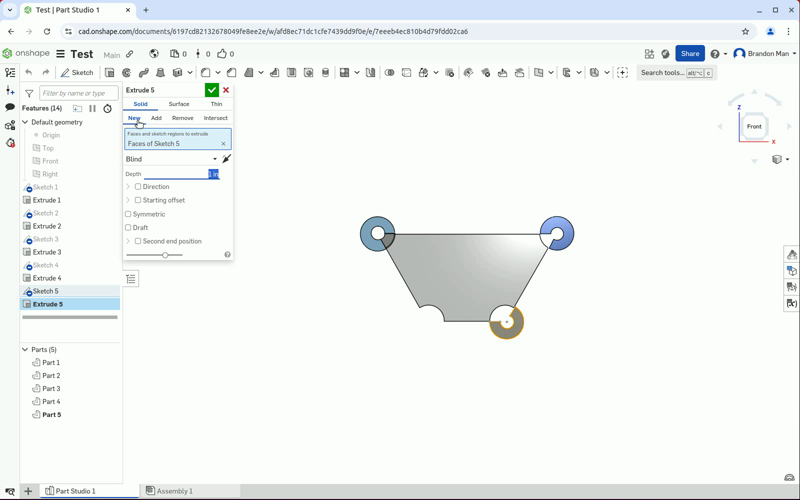
text(10.592)
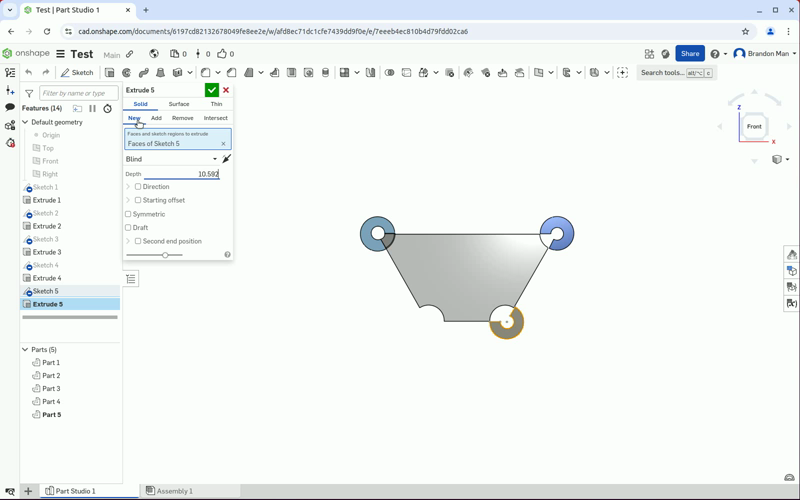
key(tab, 3)
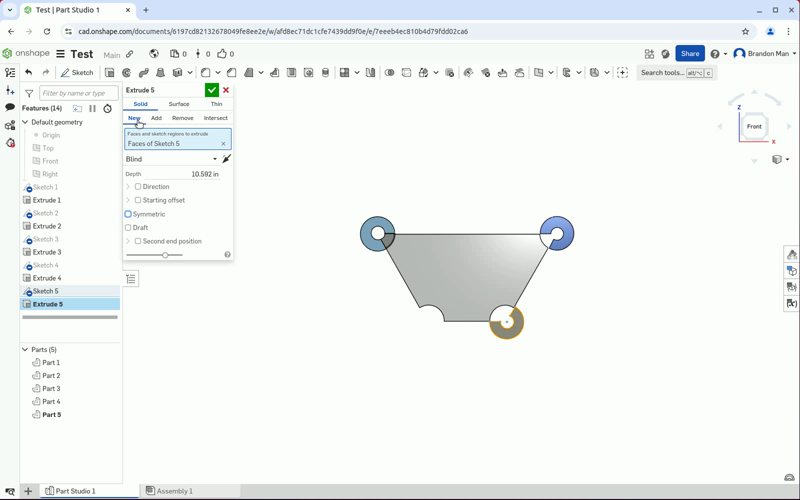
key(space)
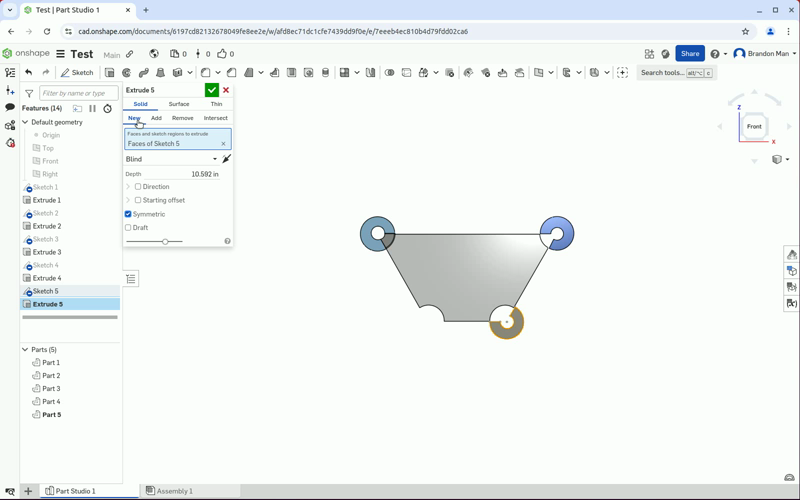
key(enter)
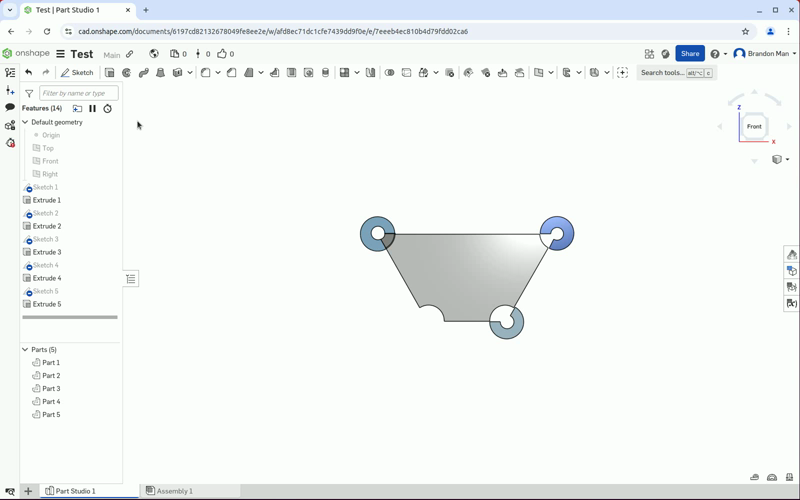
key(shift+h)
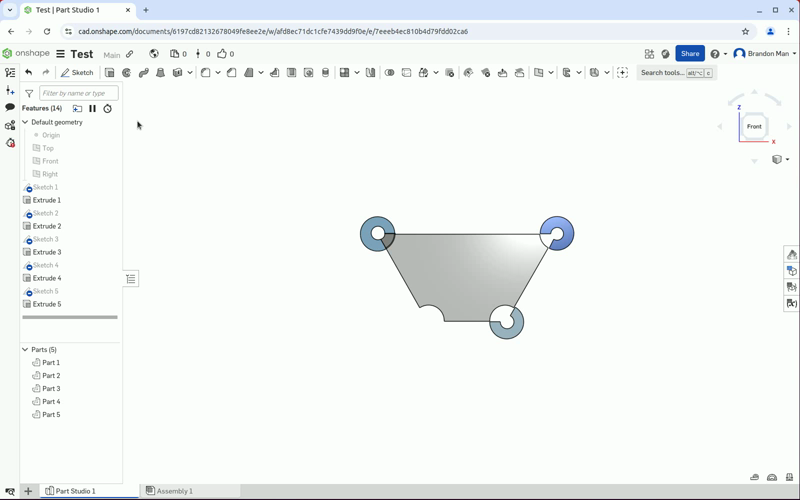
key(shift+h)
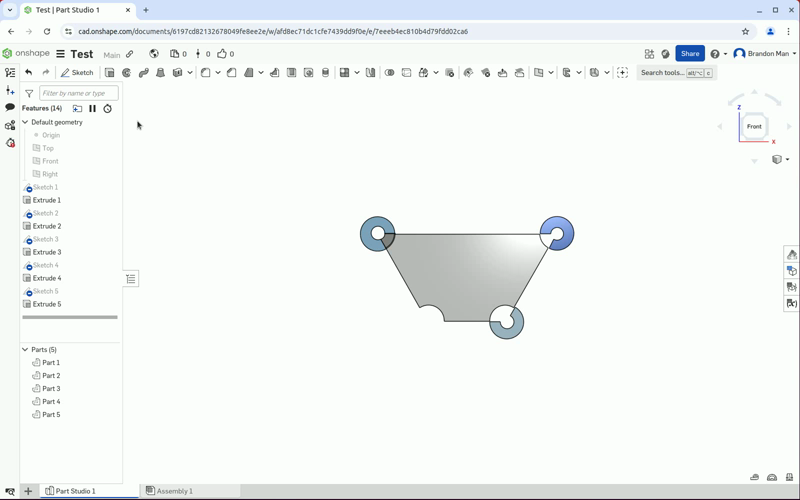
mouse_move(73, 189)
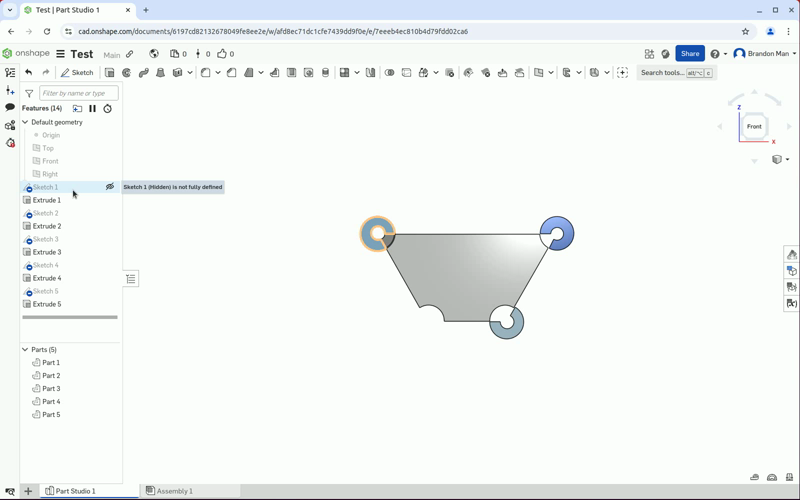
click(73, 189)
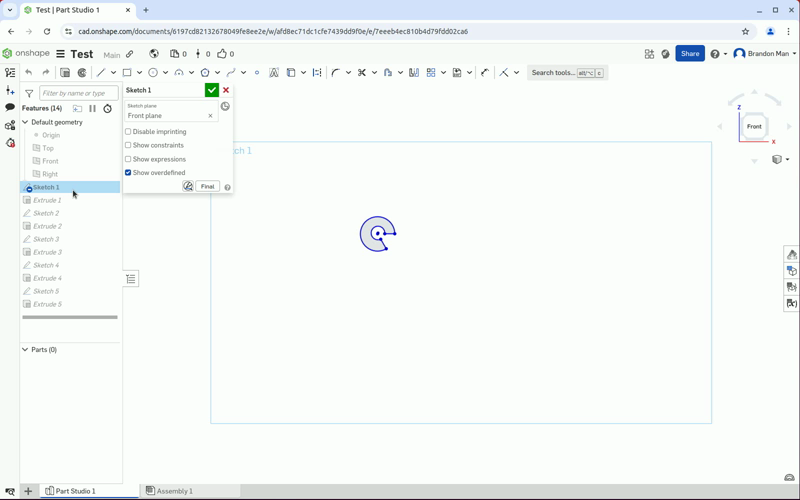
mouse_move(229, 92)
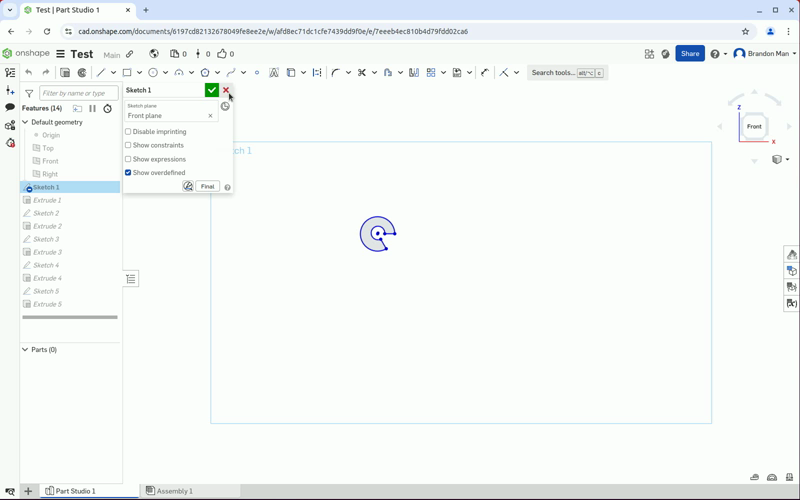
click(229, 92)
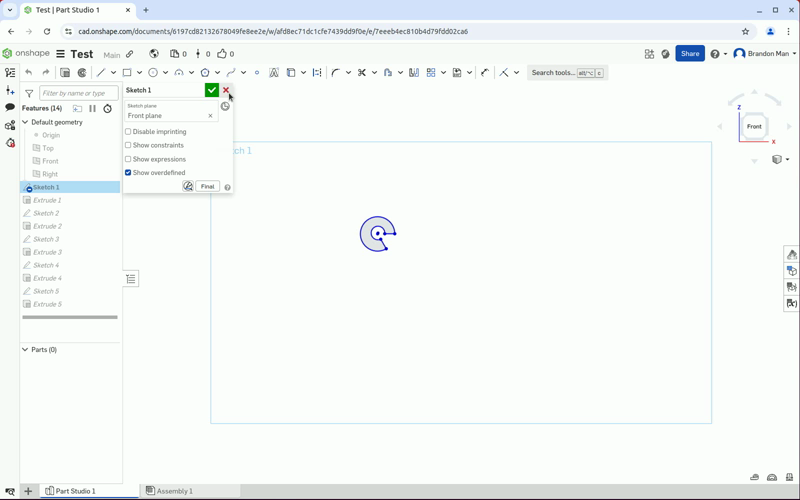
key(shift+s)
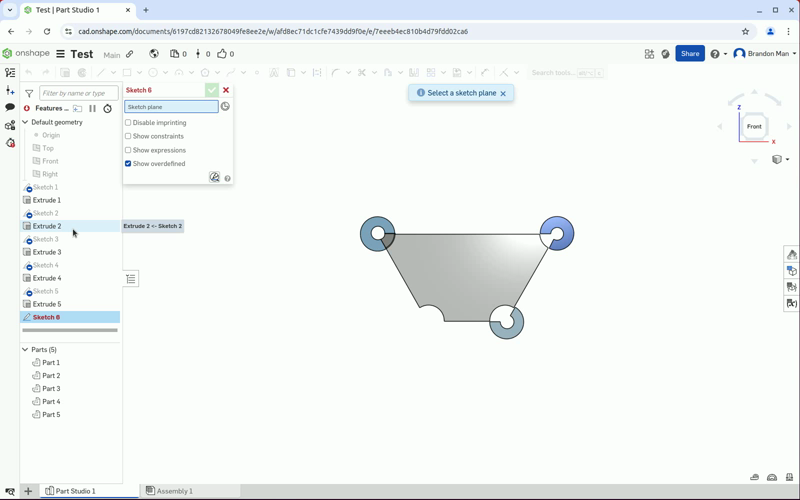
scroll(3)
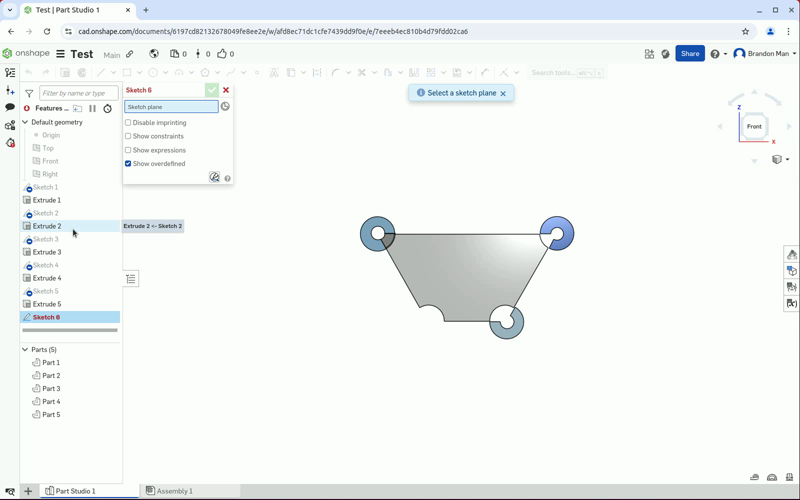
mouse_move(73, 163)
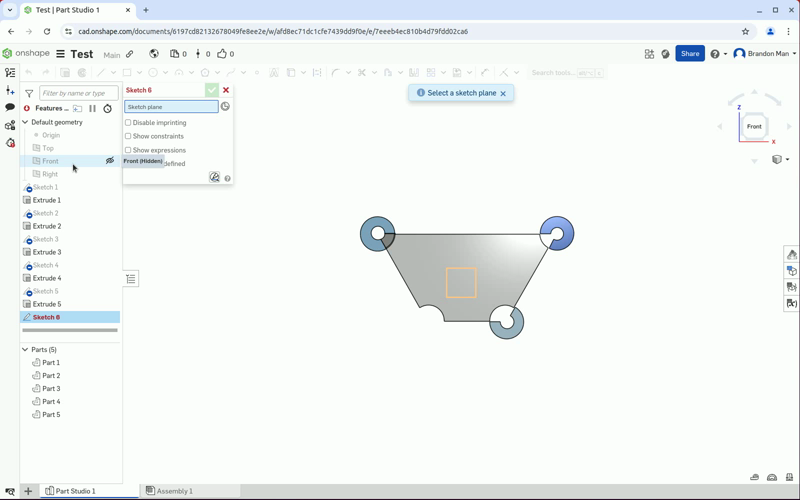
click(73, 163)
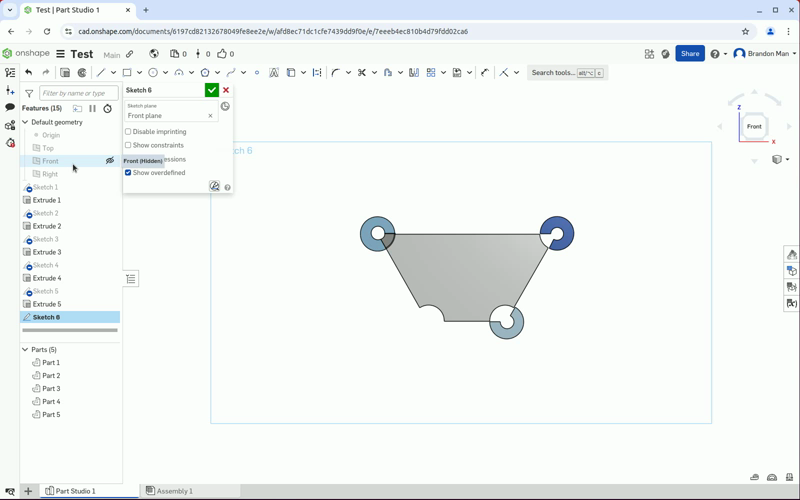
mouse_move(73, 352)
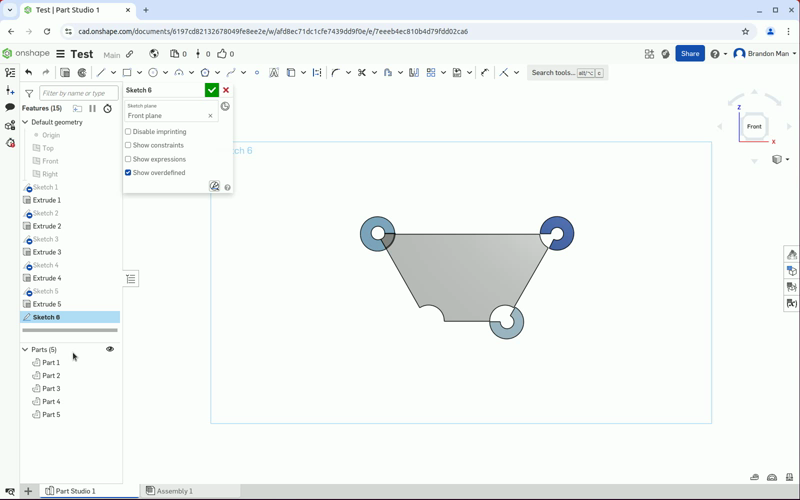
key(y)
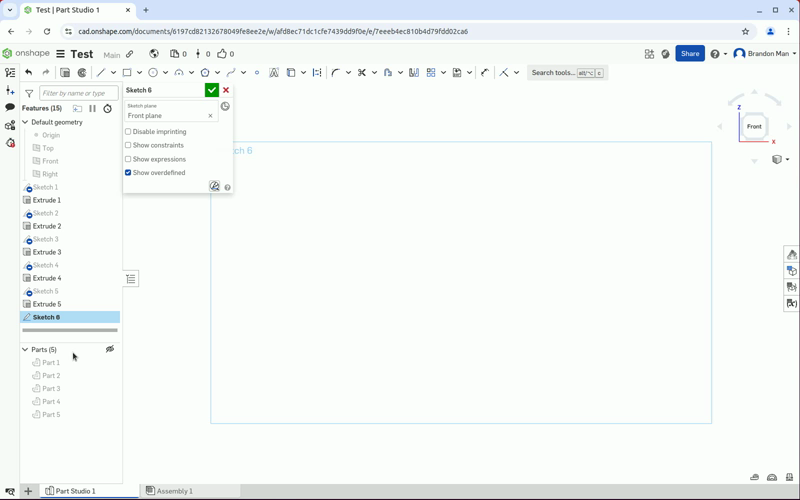
key(l)
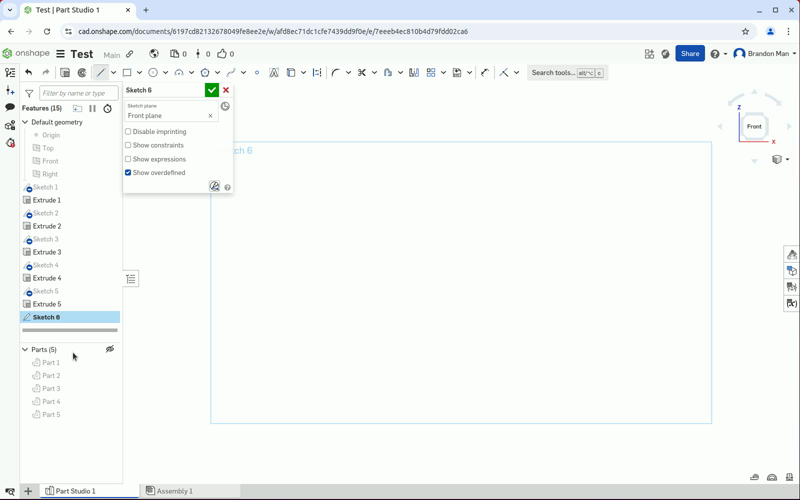
key_down(shift)
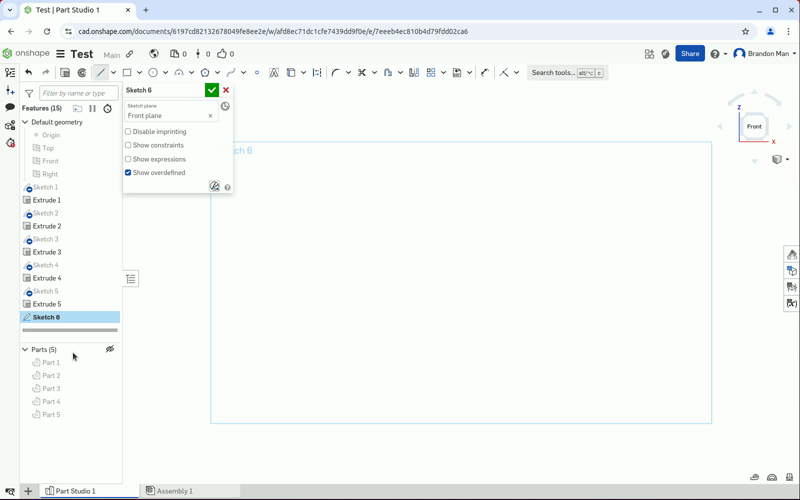
mouse_move(489, 321)
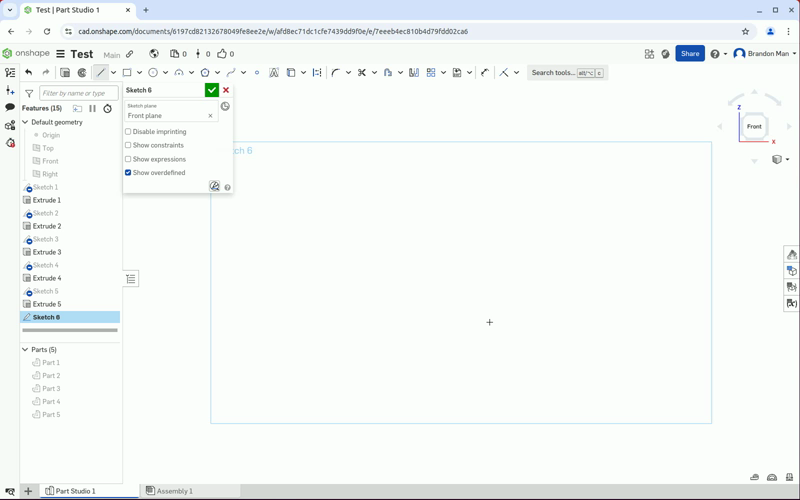
click(489, 321)
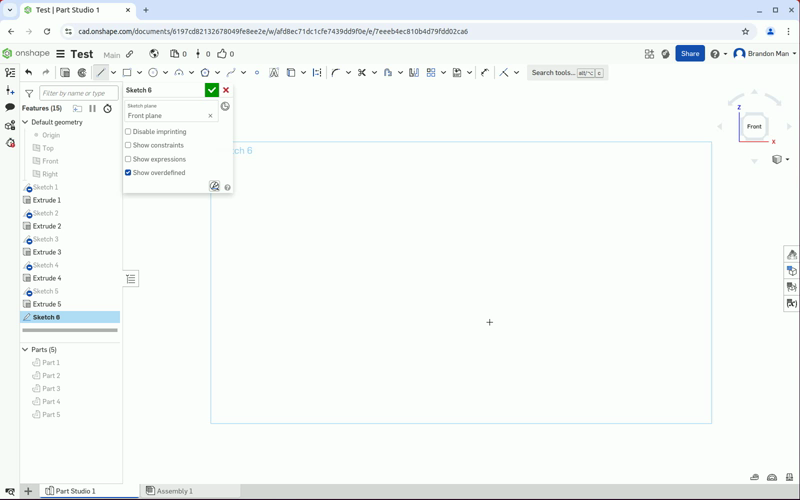
key_up(shift)
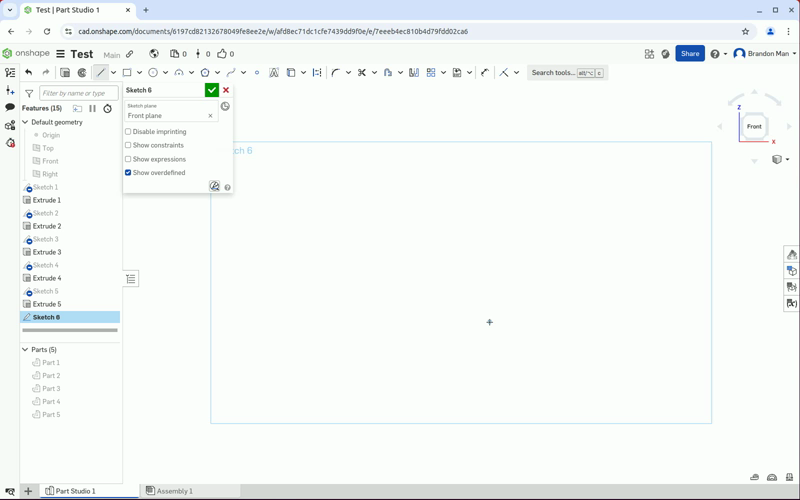
key_down(shift)
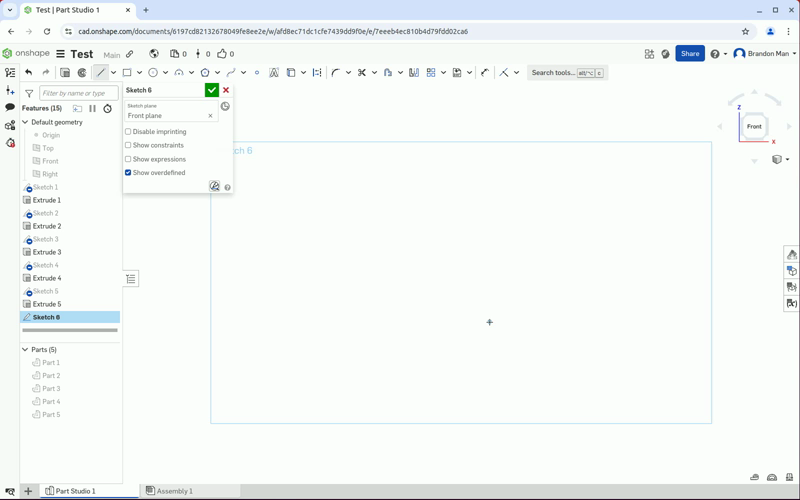
mouse_move(519, 321)
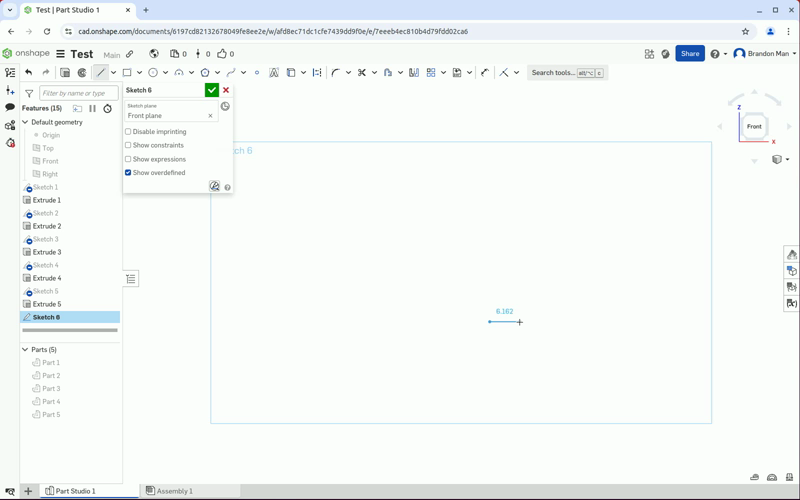
mouse_move(500, 321)
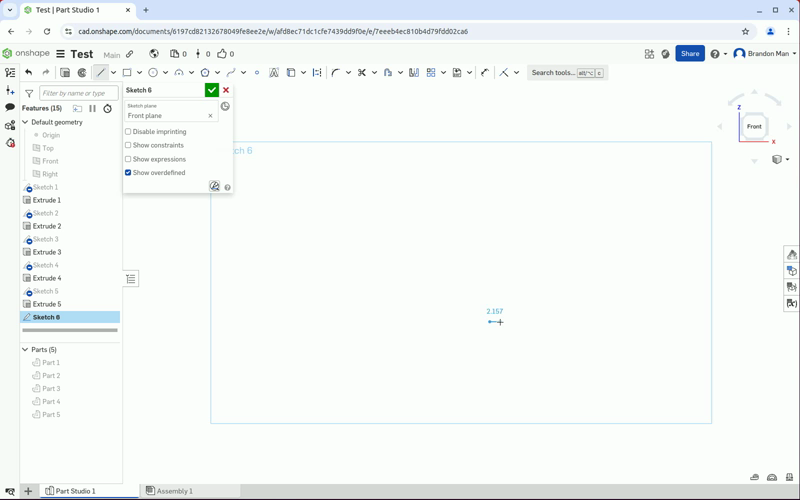
click(500, 321)
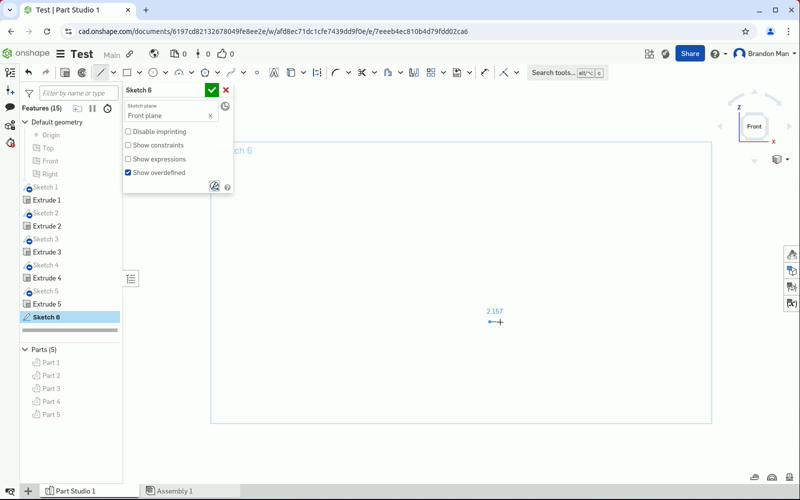
key_up(shift)
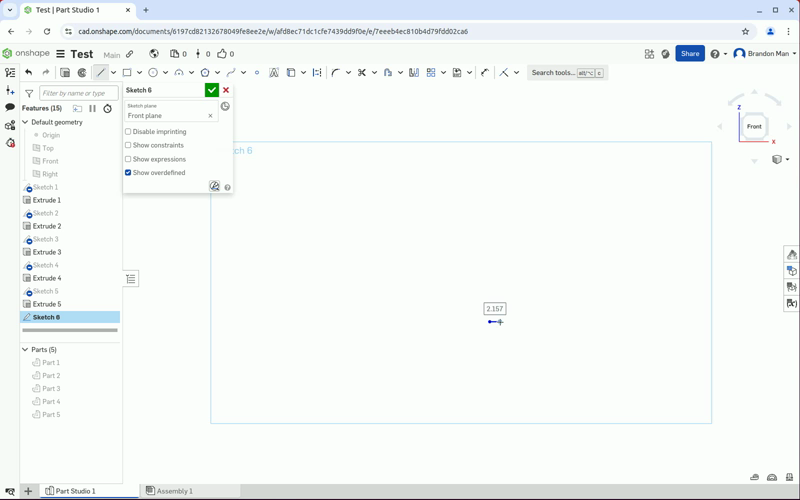
key(esc)
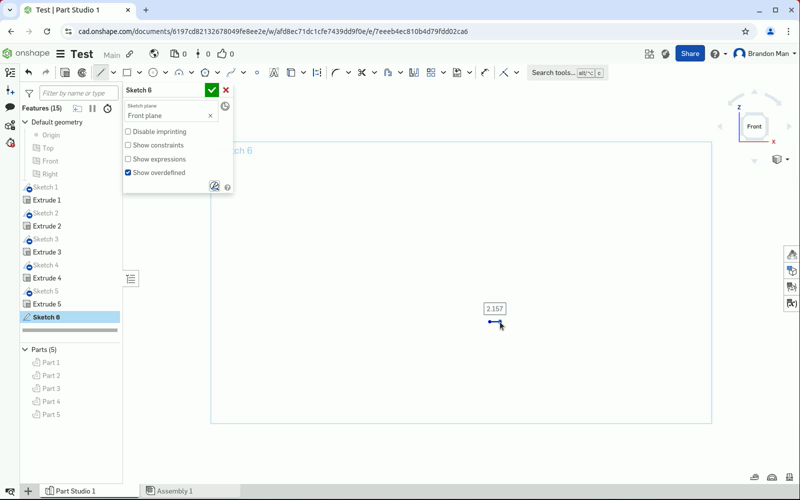
key(a)
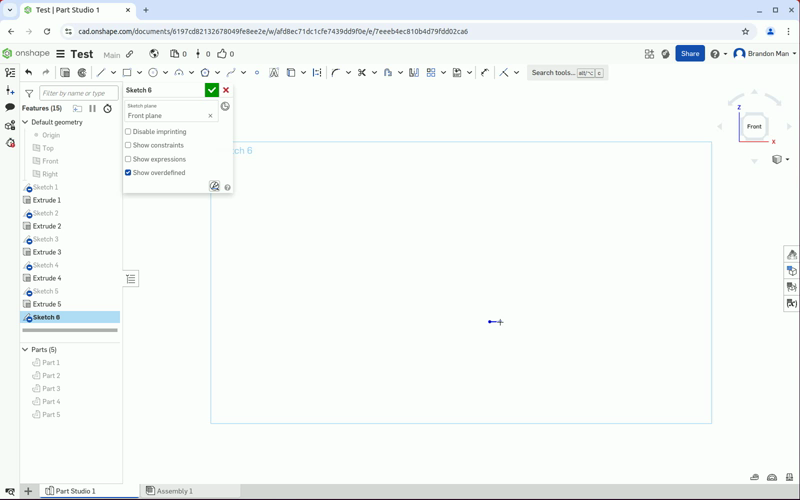
mouse_move(500, 321)
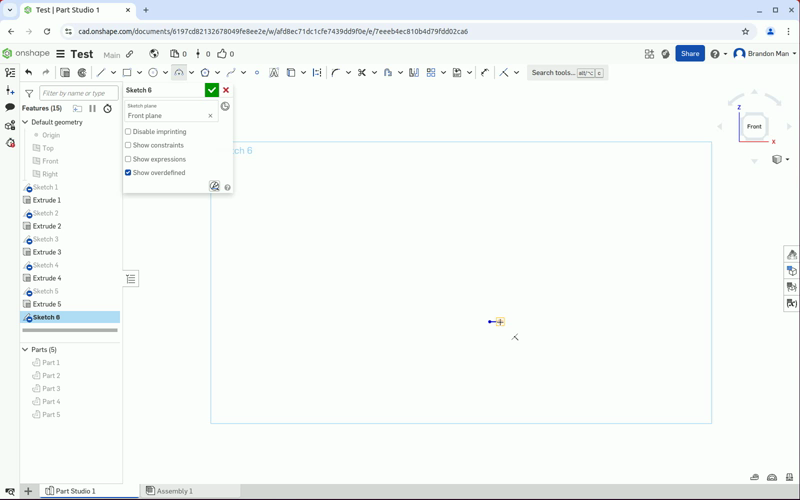
click(500, 321)
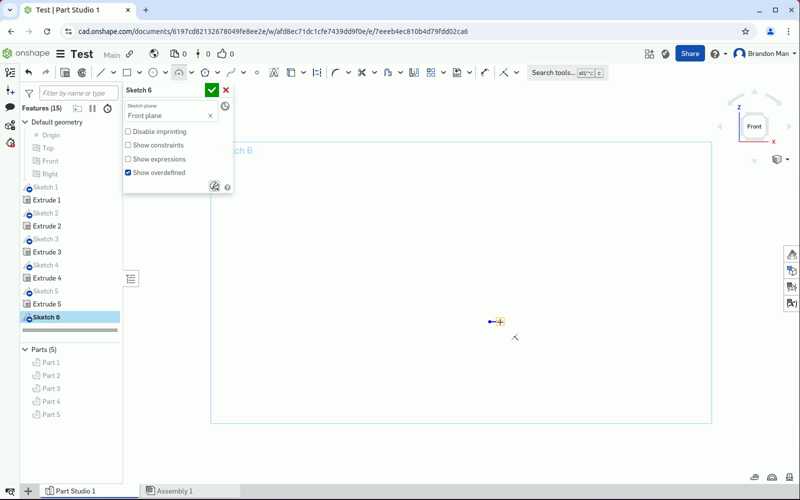
key_down(shift)
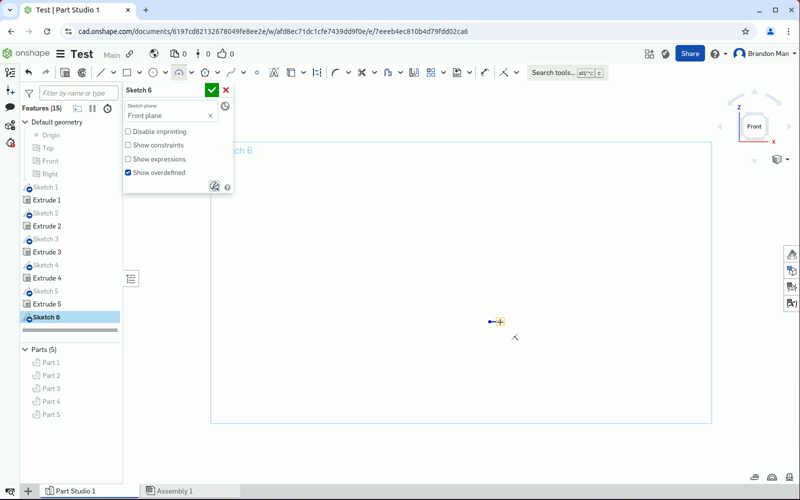
mouse_move(510, 315)
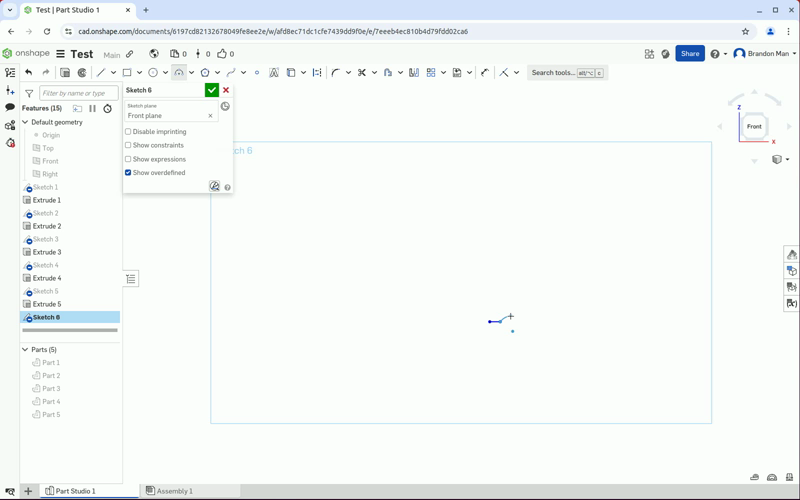
click(510, 315)
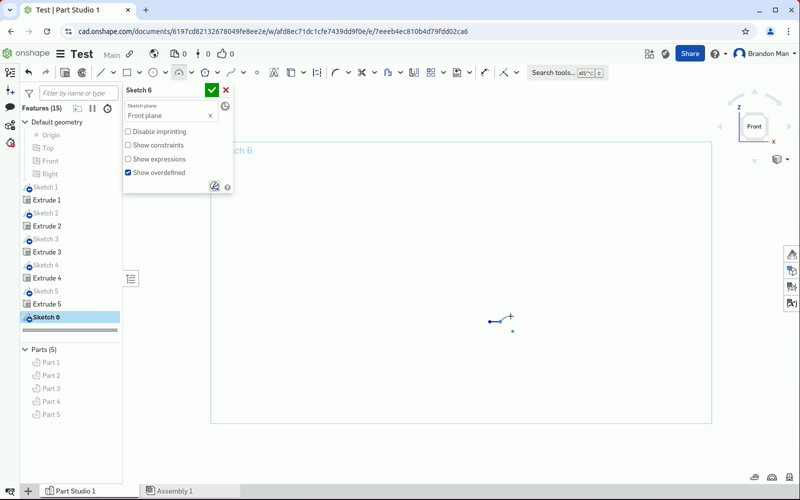
mouse_move(503, 315)
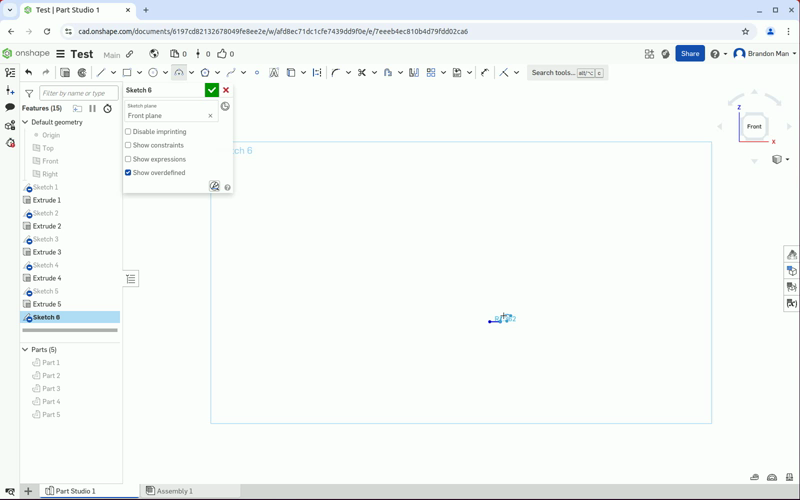
click(503, 315)
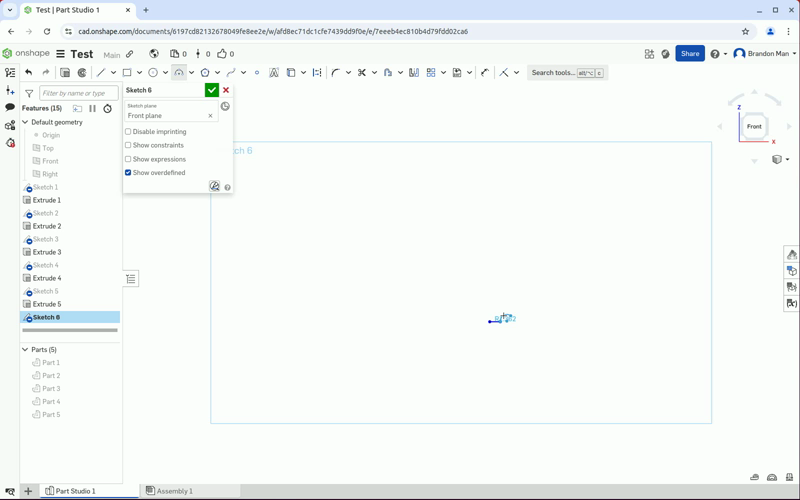
key_up(shift)
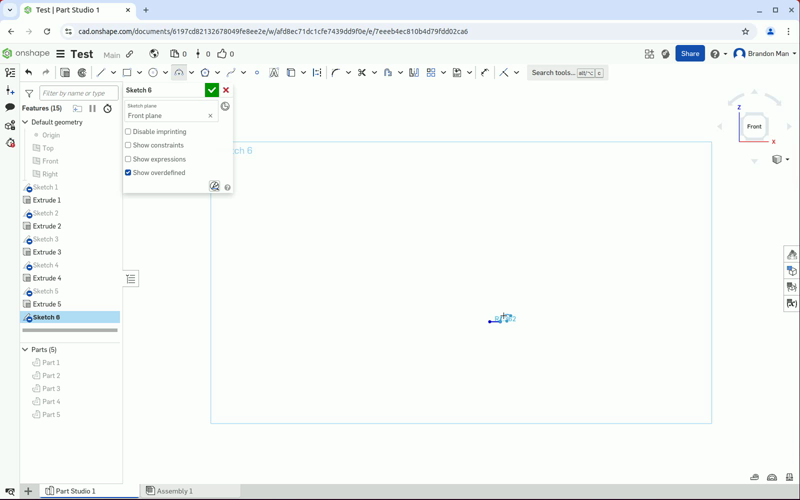
key(esc)
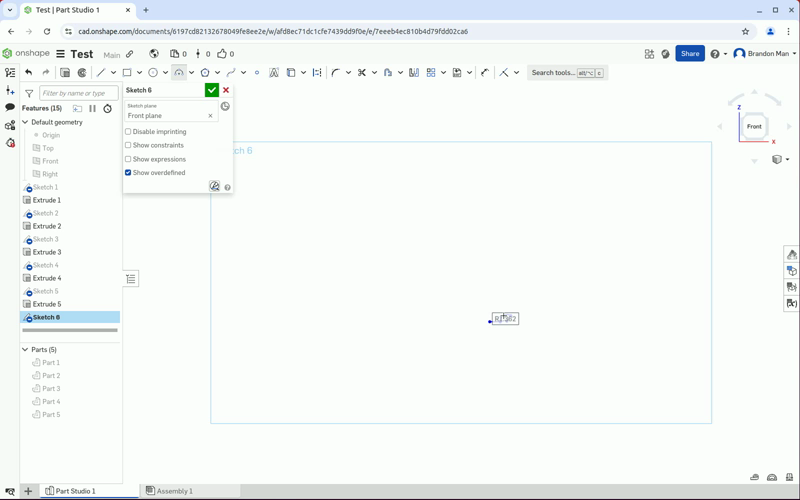
key(l)
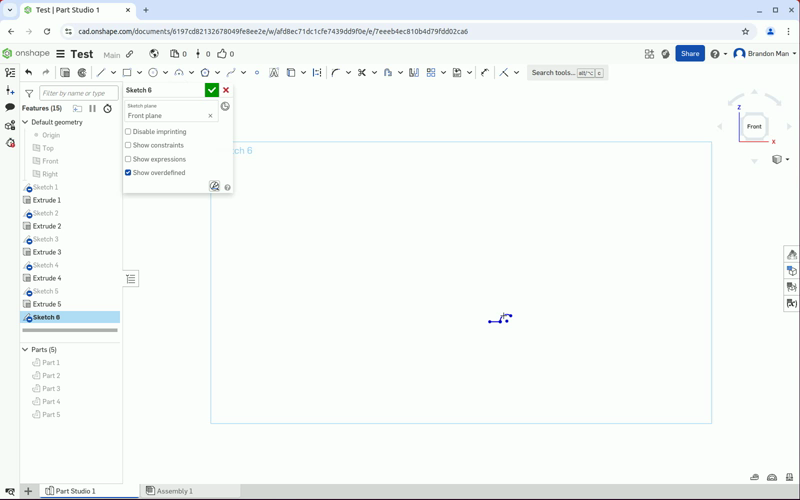
mouse_move(510, 315)
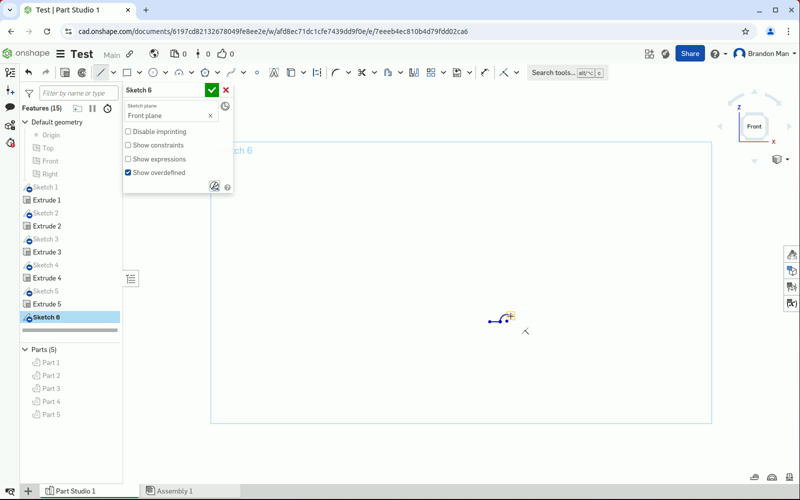
click(510, 315)
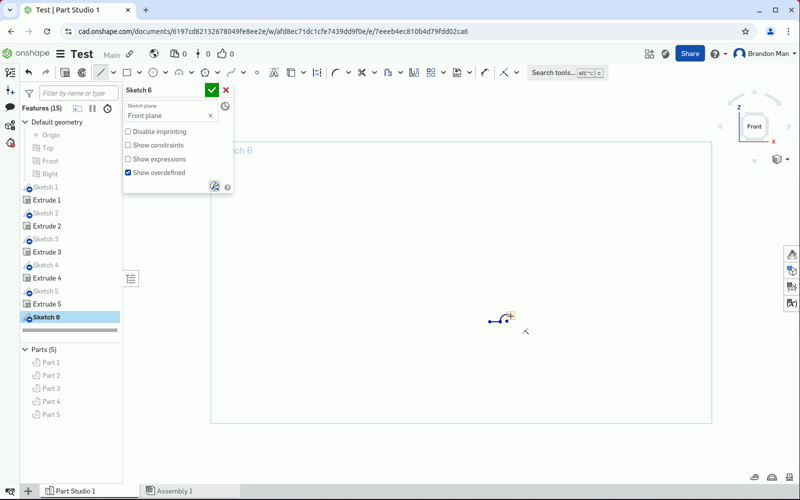
key_down(shift)
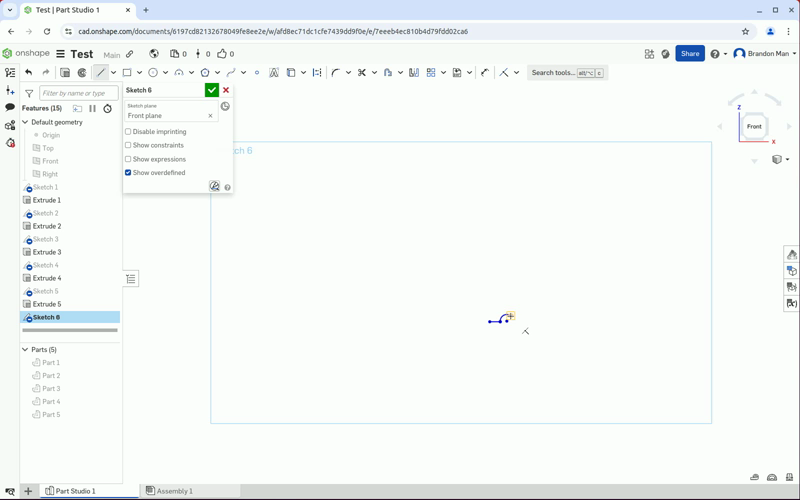
mouse_move(540, 315)
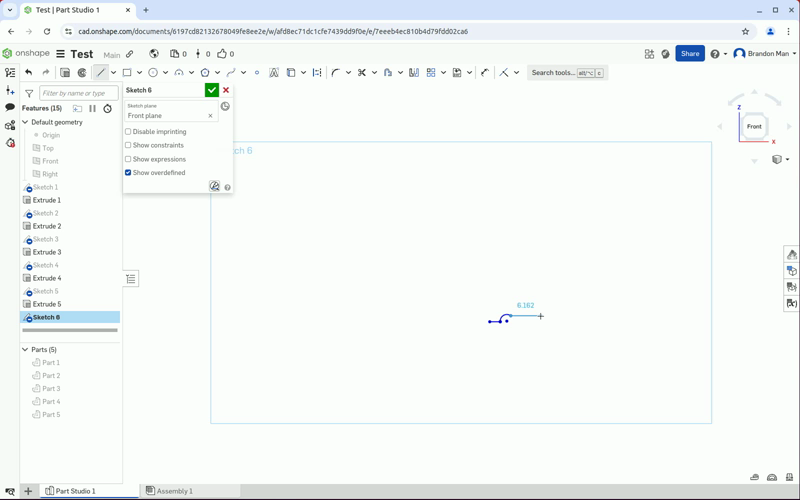
mouse_move(515, 306)
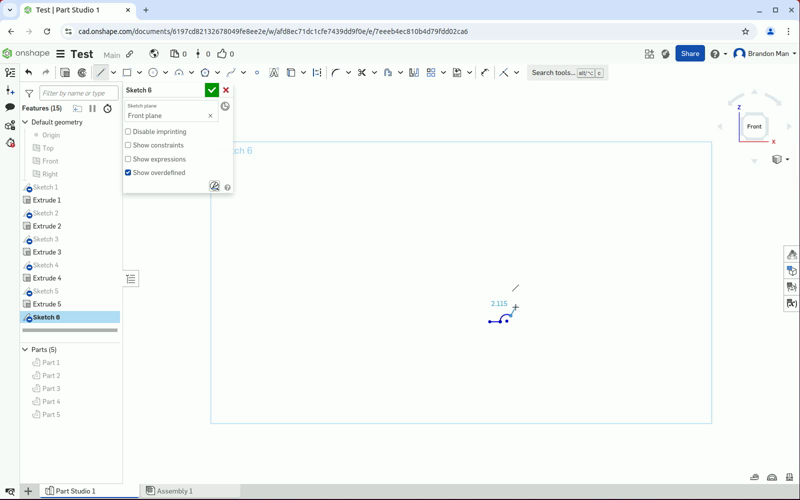
click(515, 306)
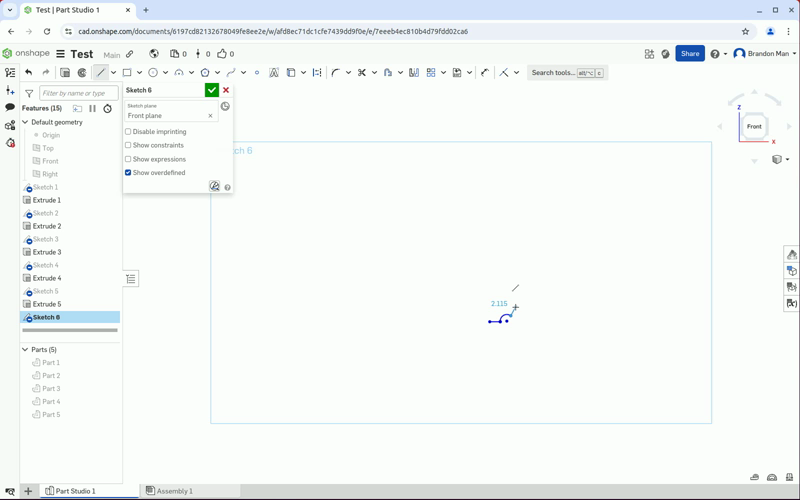
key_up(shift)
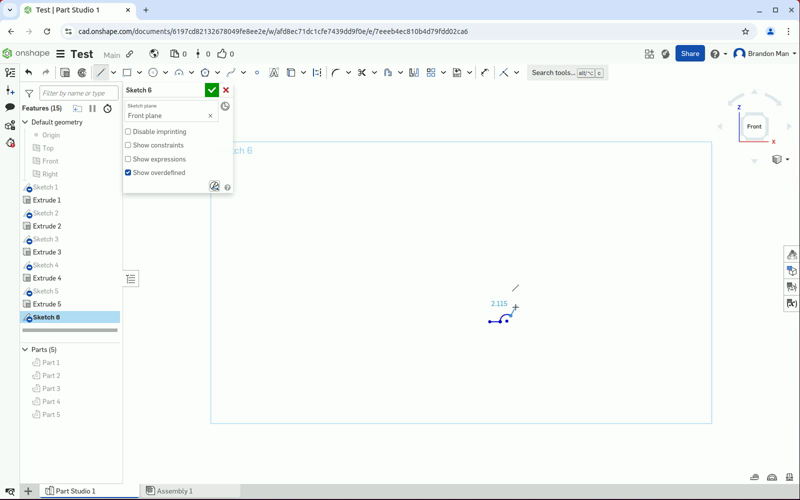
key(esc)
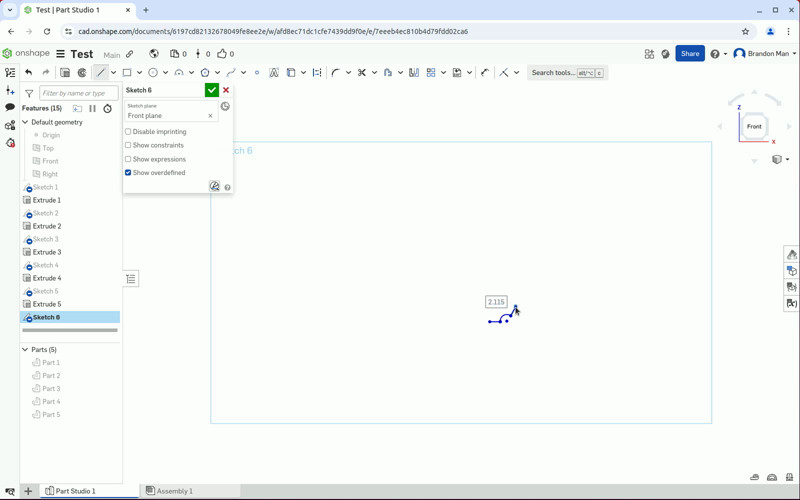
key(a)
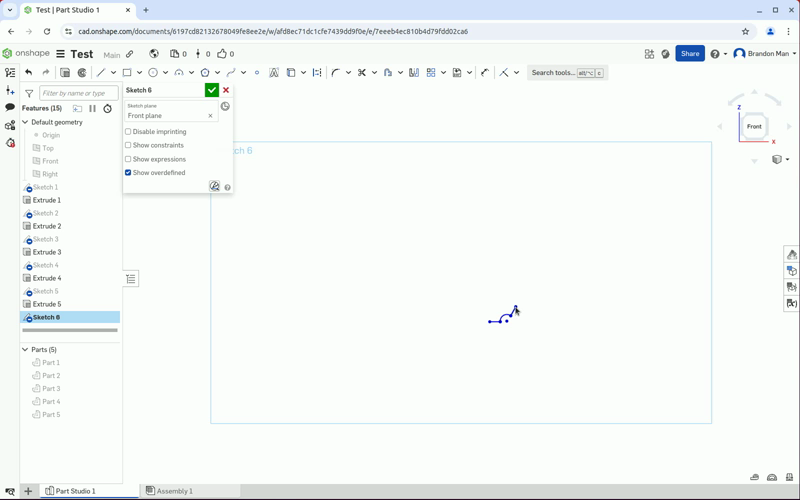
mouse_move(515, 306)
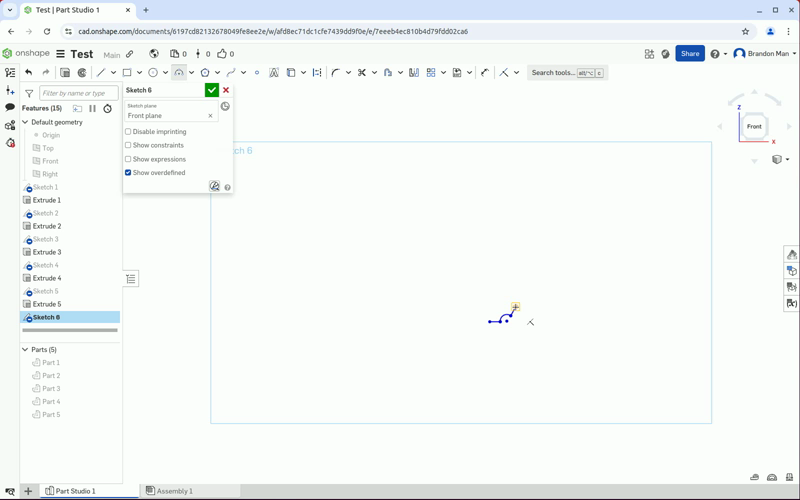
click(515, 306)
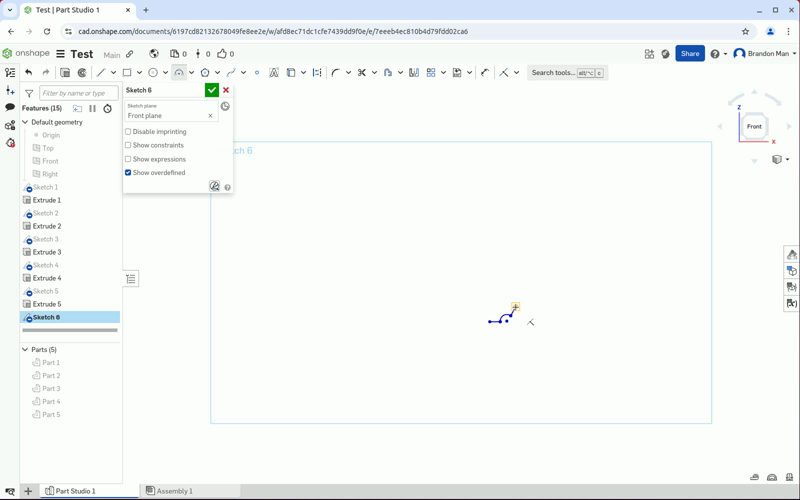
mouse_move(489, 321)
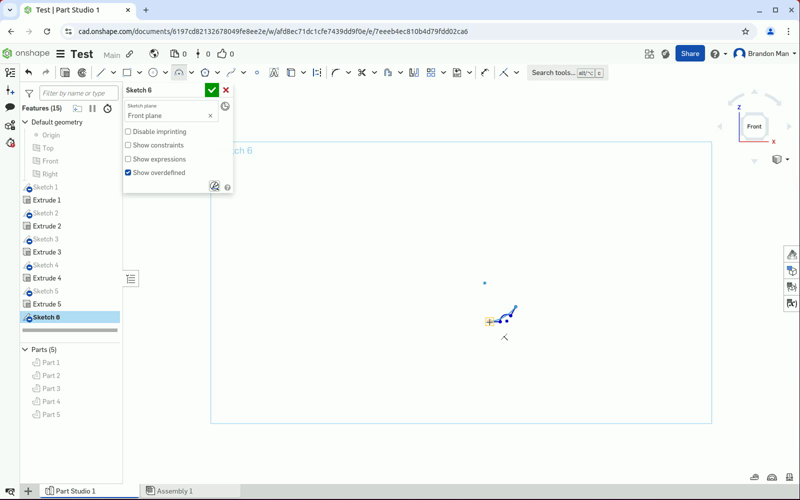
click(489, 321)
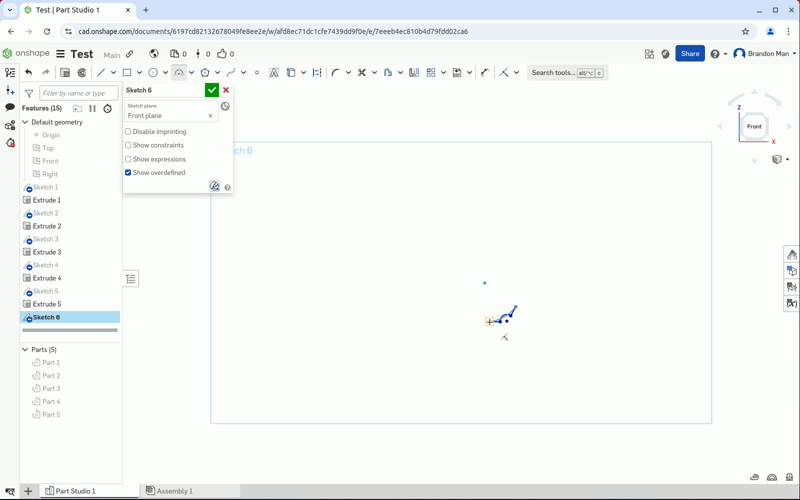
key_down(shift)
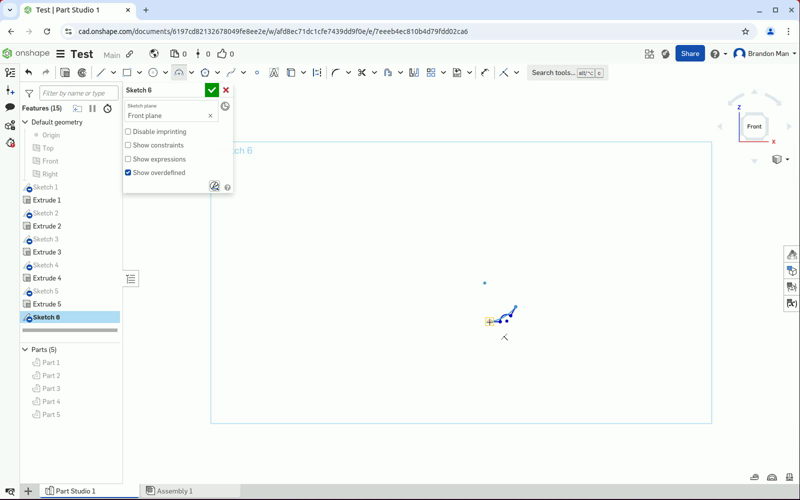
mouse_move(498, 306)
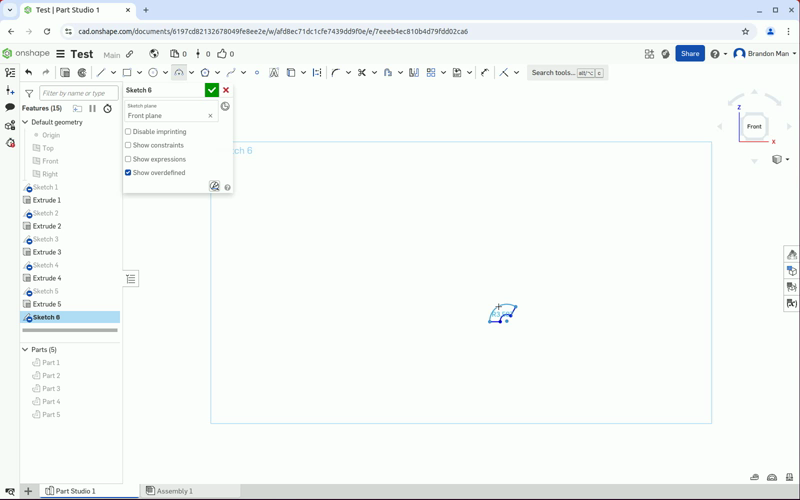
click(498, 306)
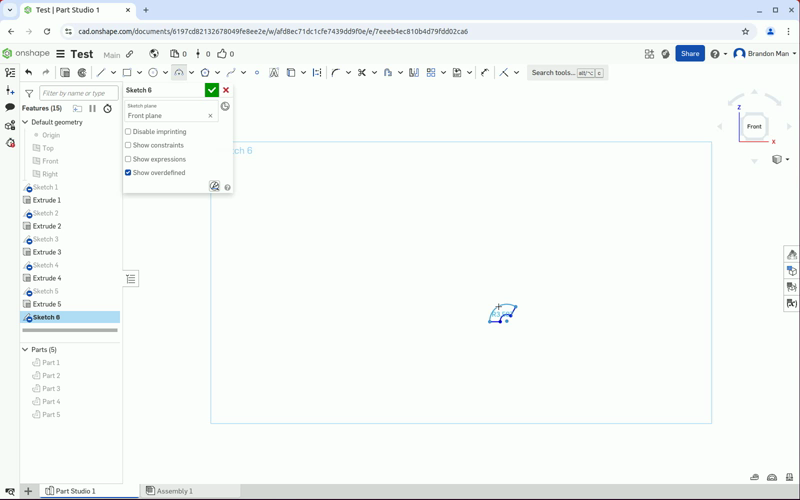
key_up(shift)
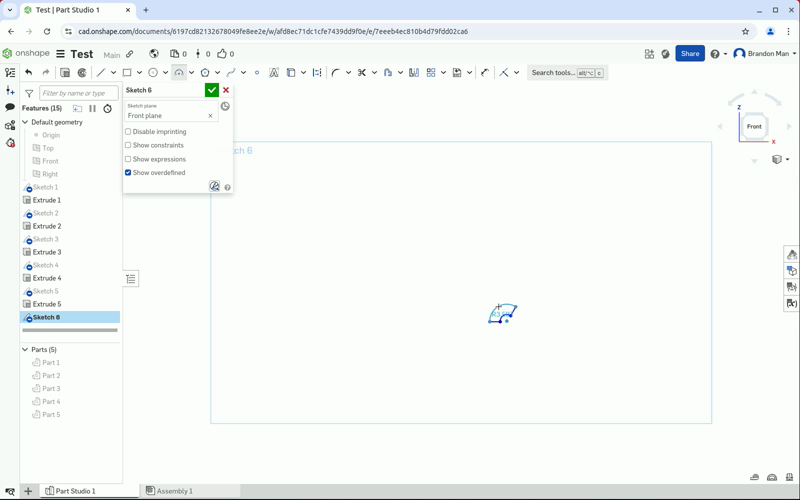
key(esc)
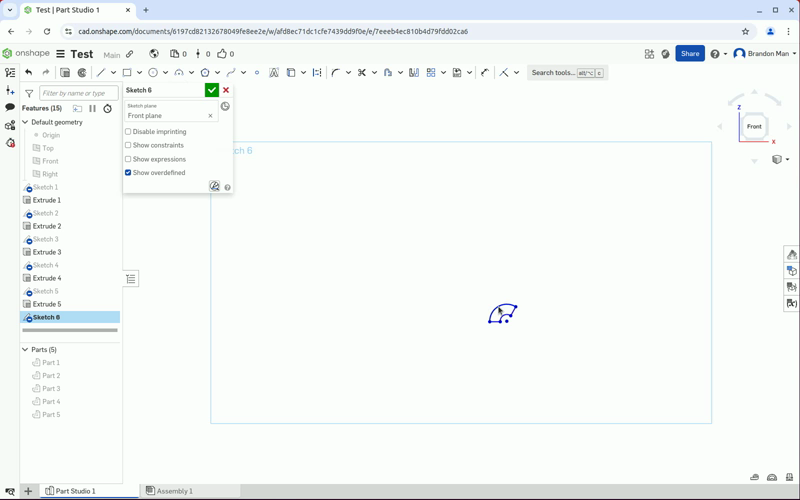
mouse_move(492, 319)
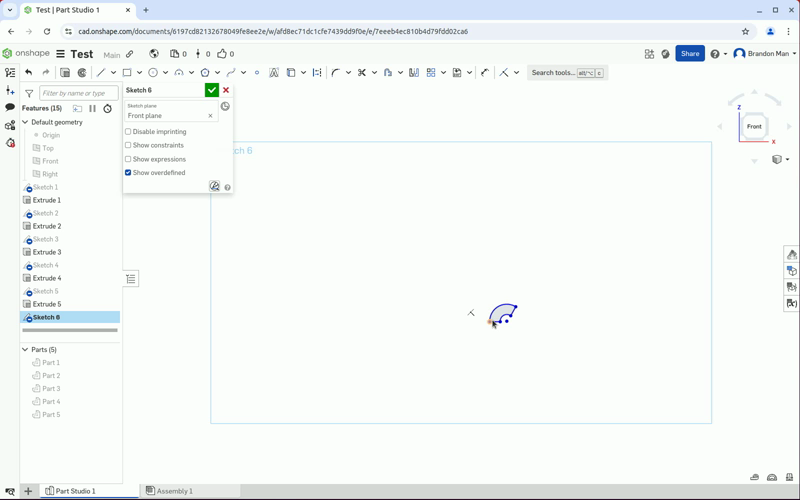
scroll(6)
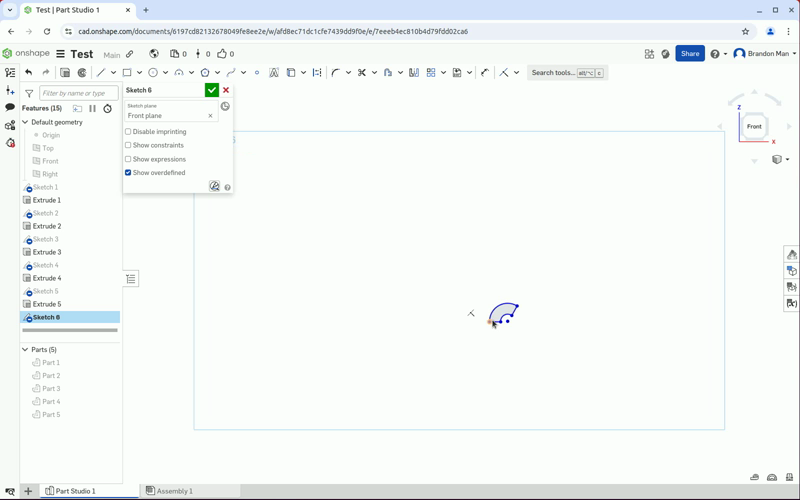
scroll(6)
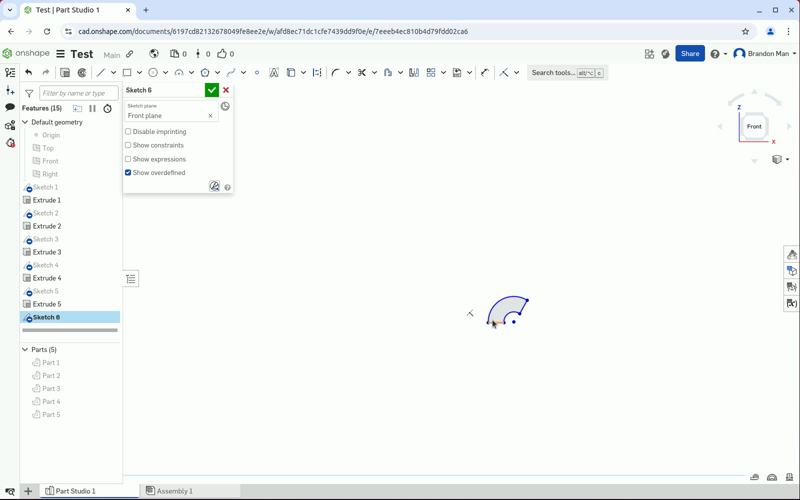
scroll(6)
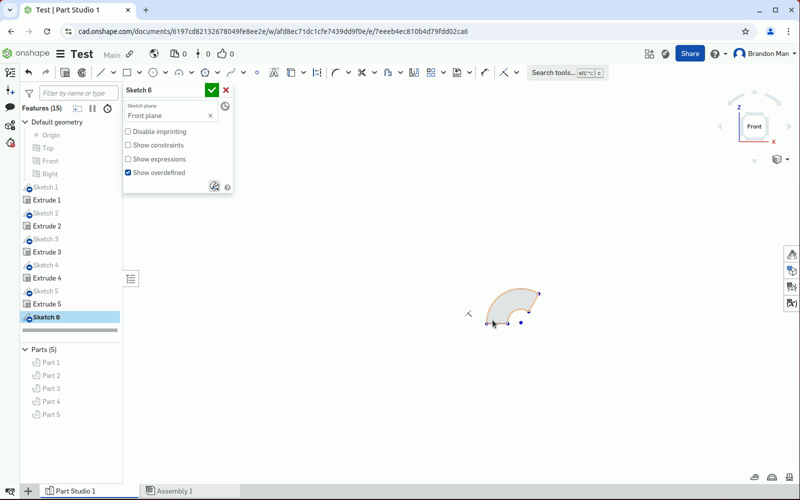
scroll(6)
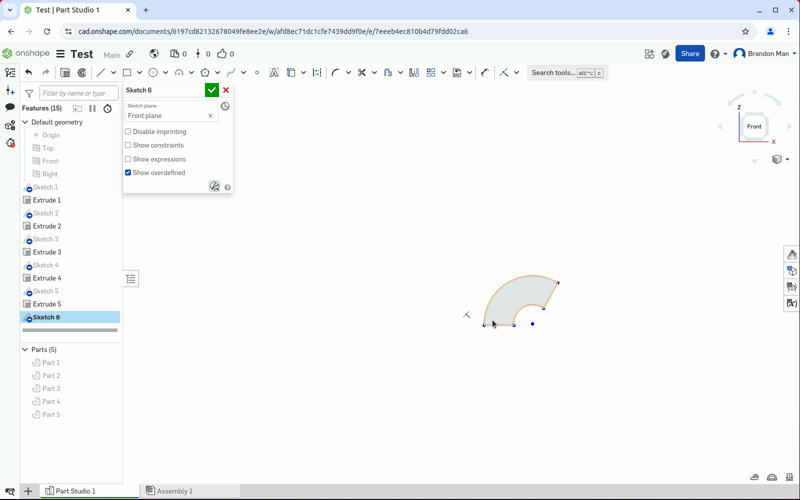
scroll(6)
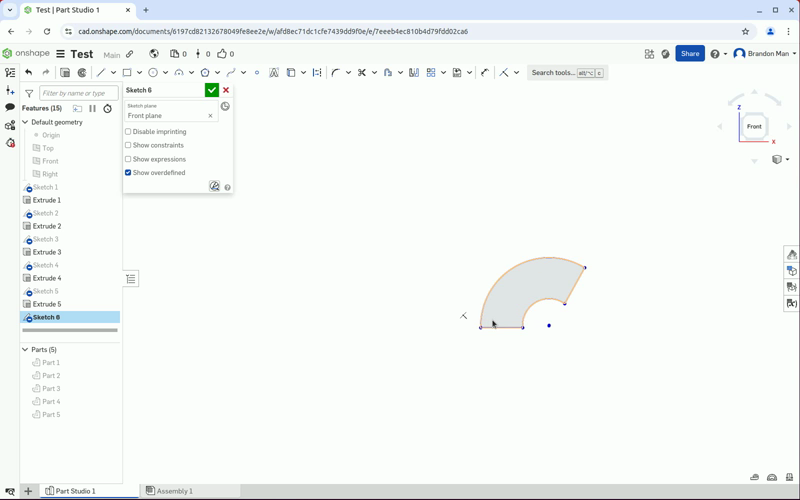
scroll(6)
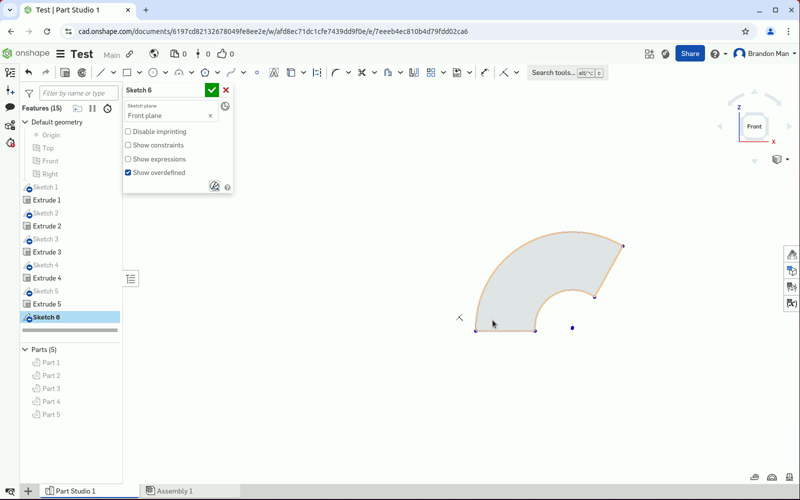
scroll(6)
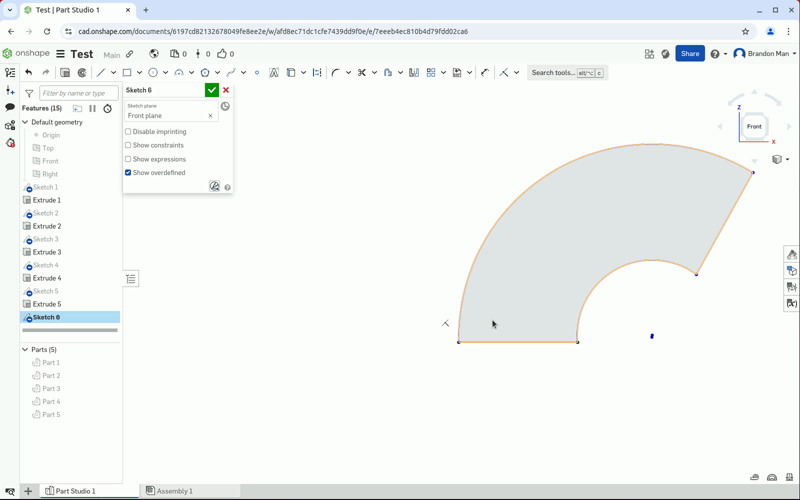
click(492, 319)
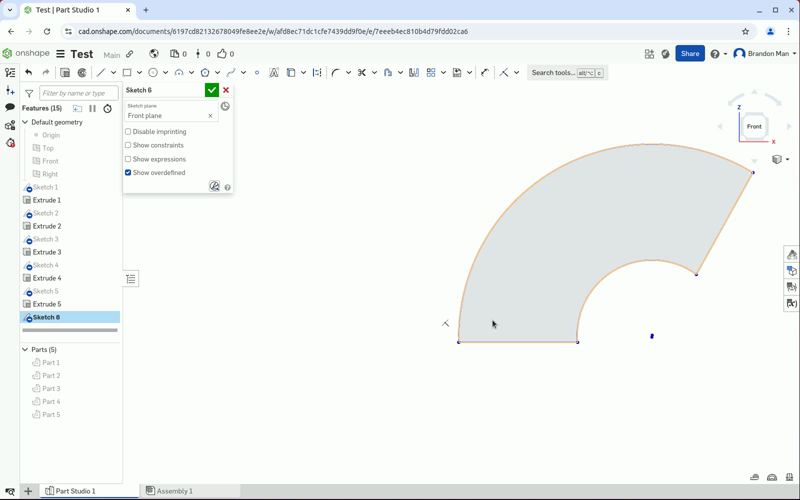
scroll(-6)
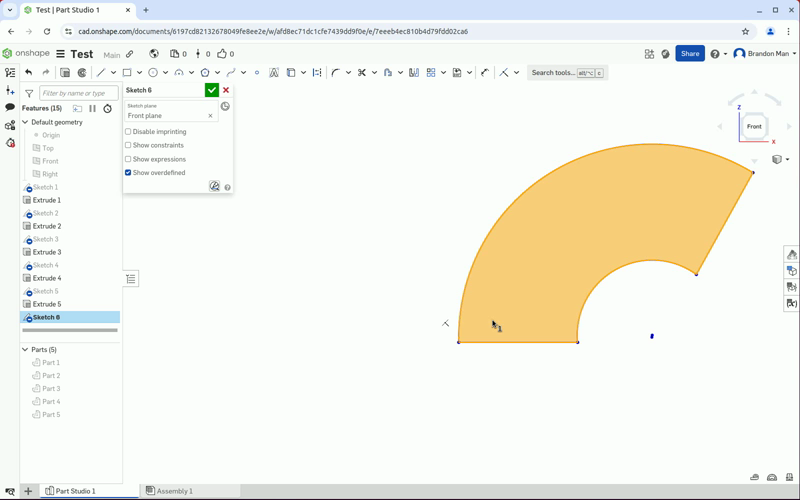
scroll(-6)
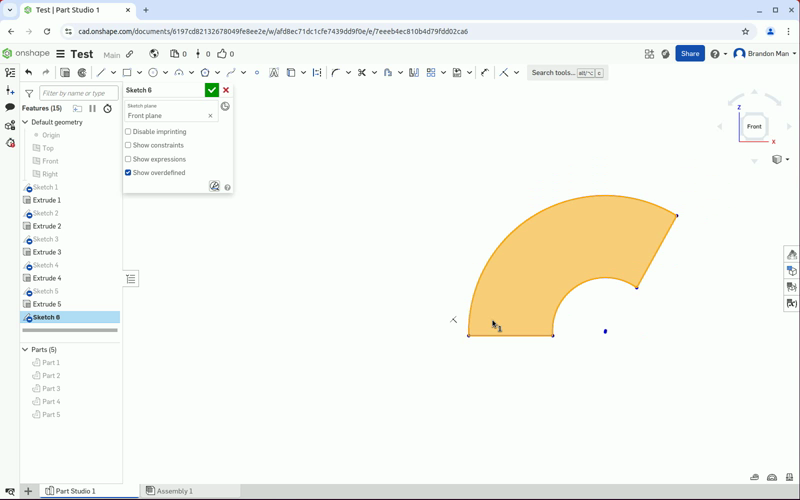
scroll(-6)
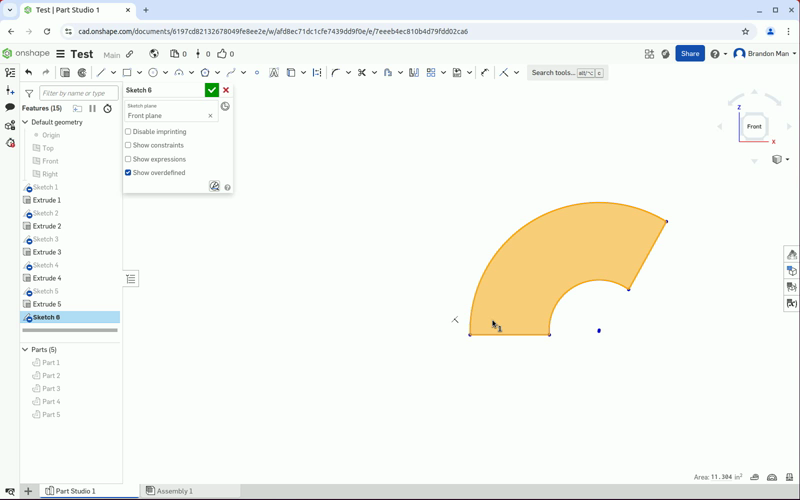
scroll(-6)
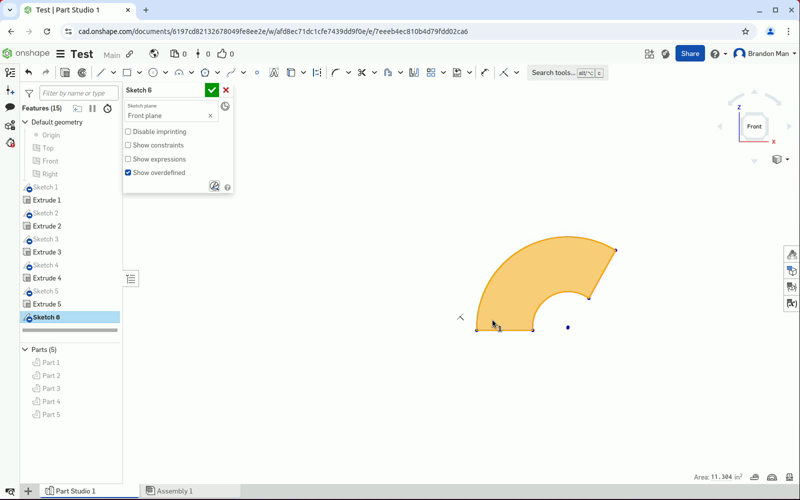
scroll(-6)
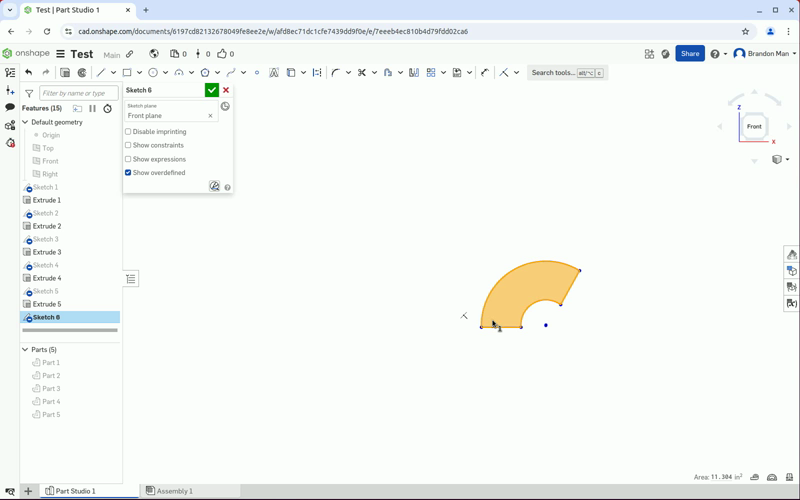
scroll(-6)
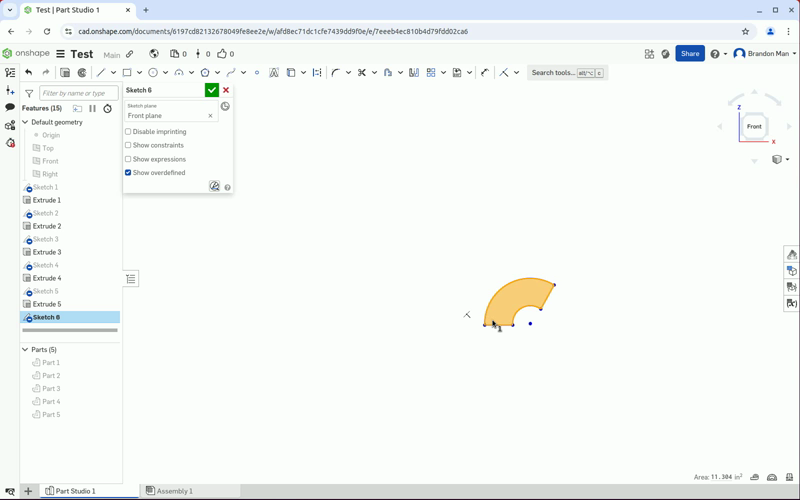
scroll(-6)
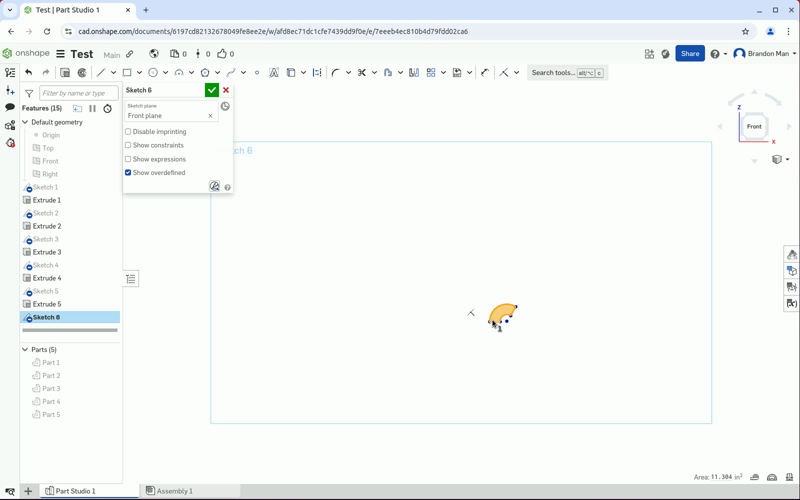
mouse_move(73, 352)
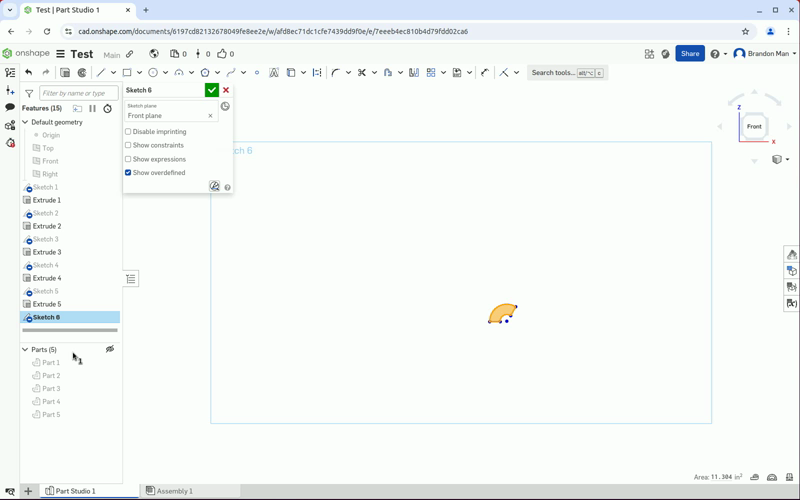
key(shift+y)
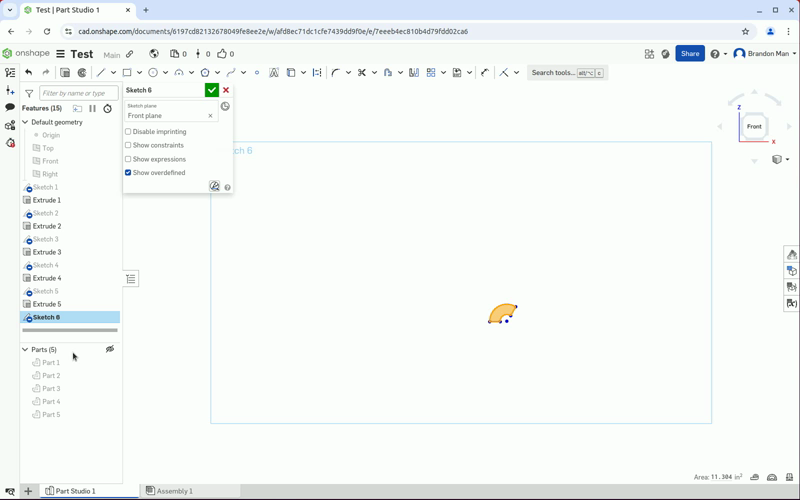
key(shift+e)
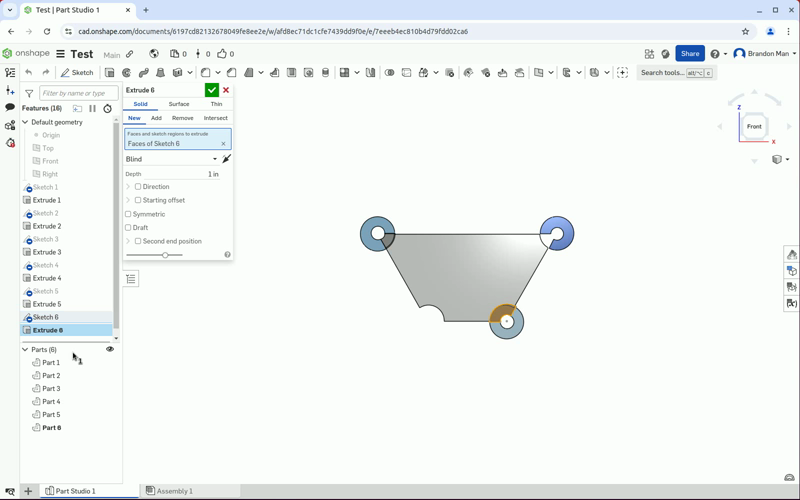
mouse_move(143, 106)
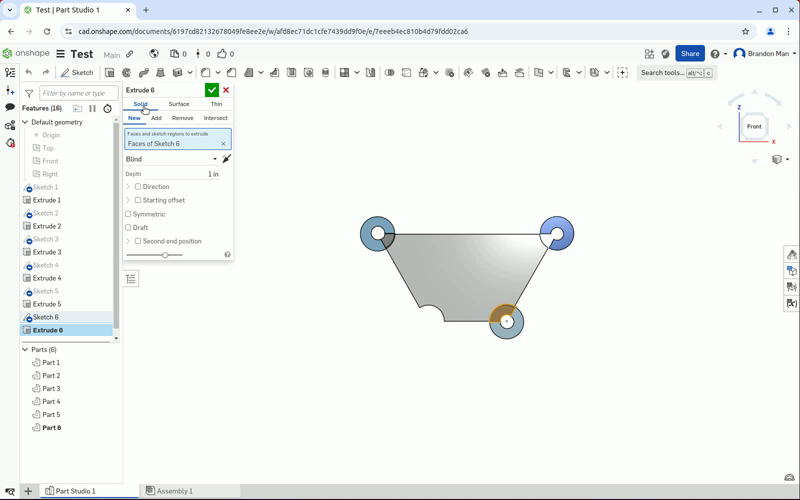
click(143, 106)
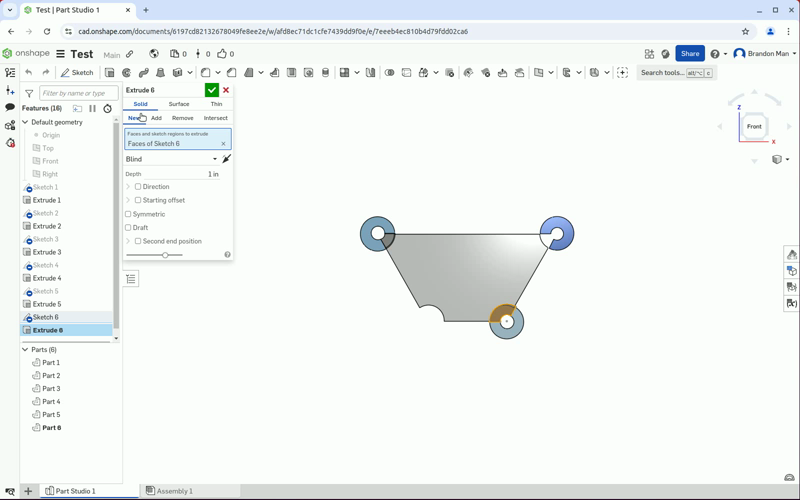
mouse_move(137, 120)
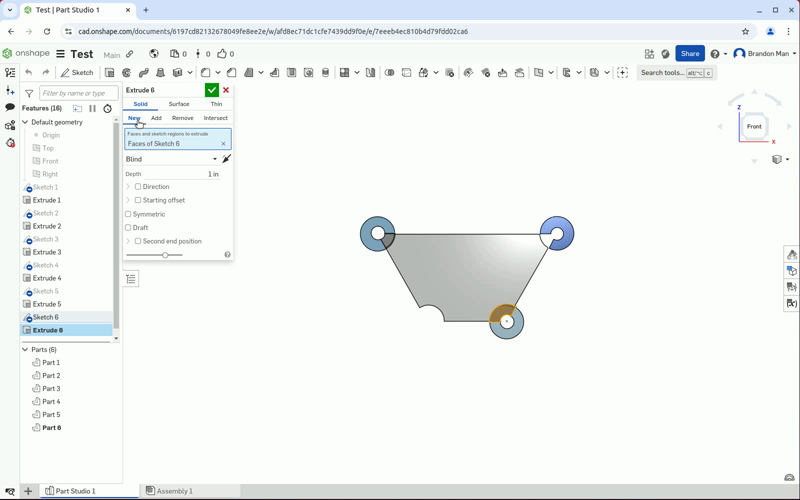
click(137, 120)
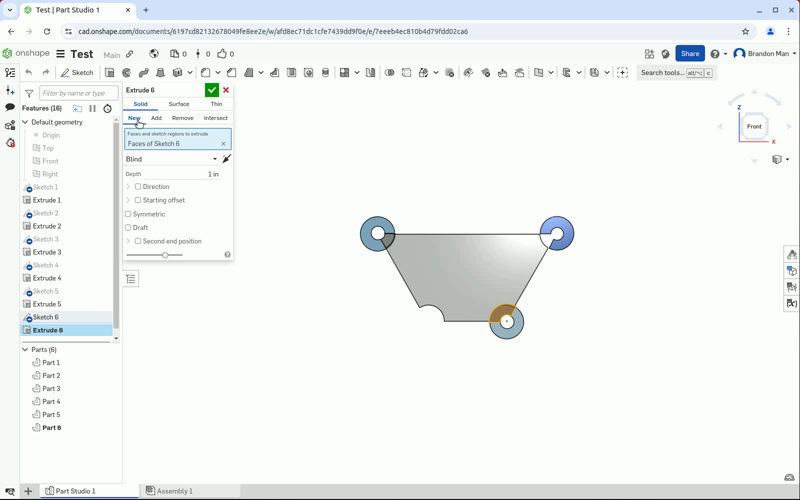
key(tab, 4)
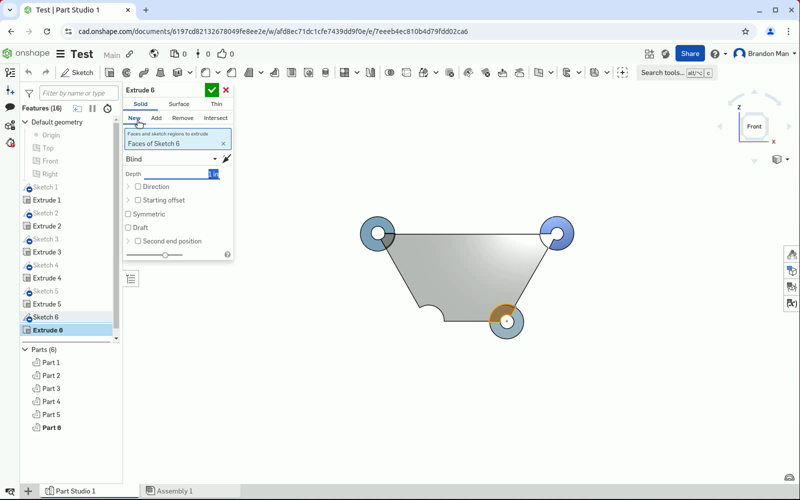
text(10.592)
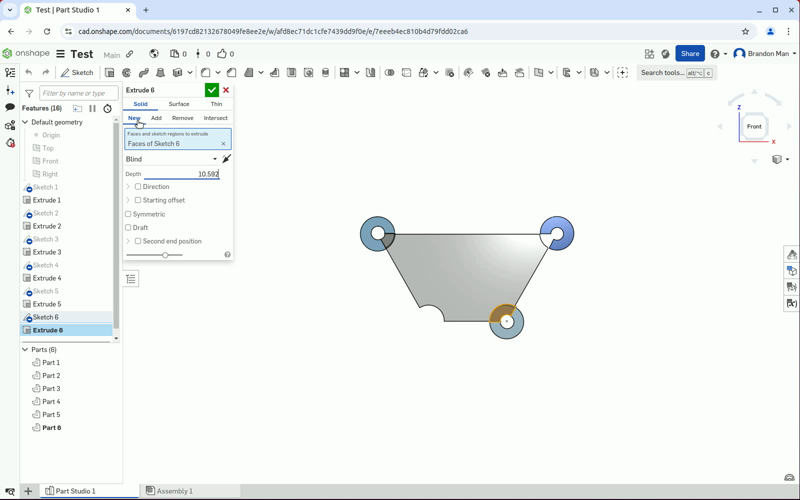
key(tab, 3)
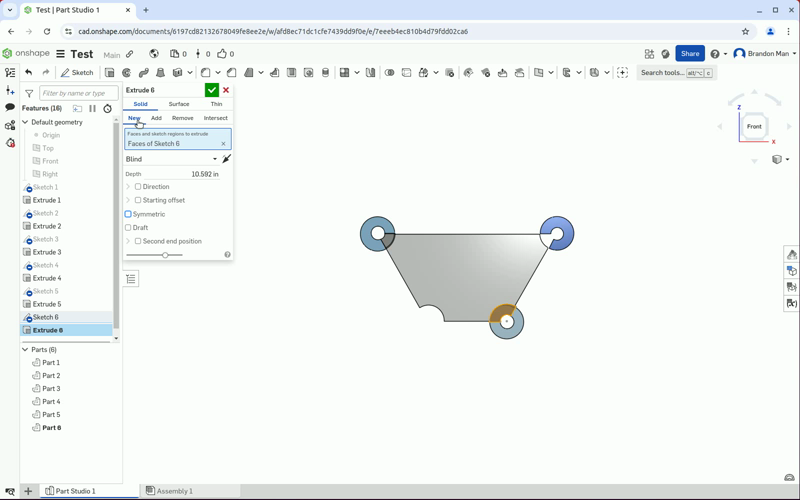
key(space)
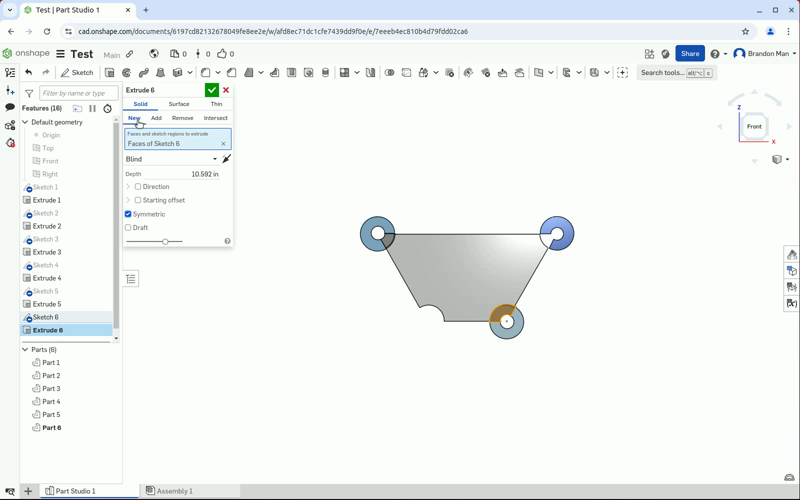
key(enter)
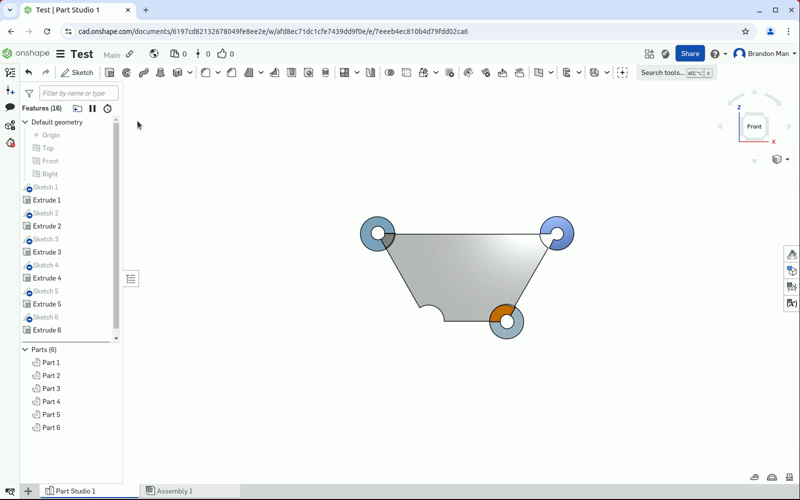
key(shift+h)
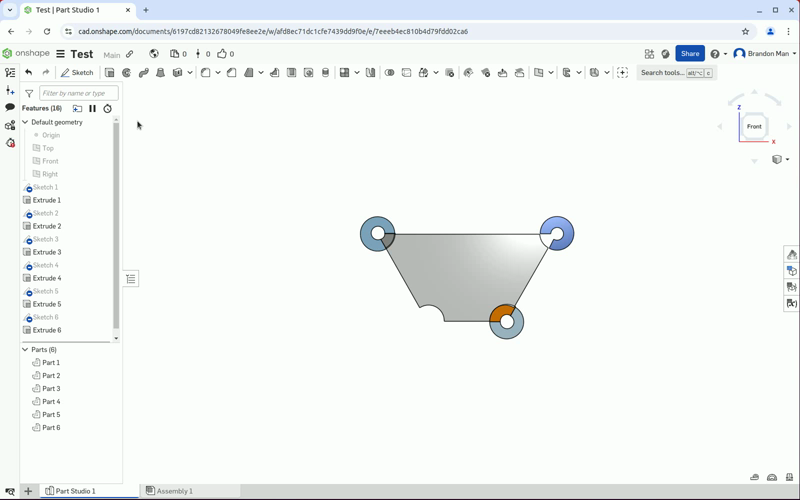
key(shift+h)
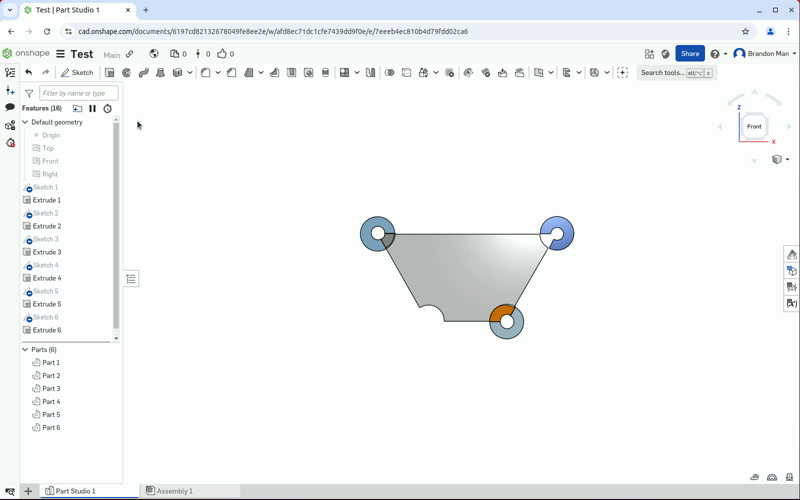
mouse_move(69, 189)
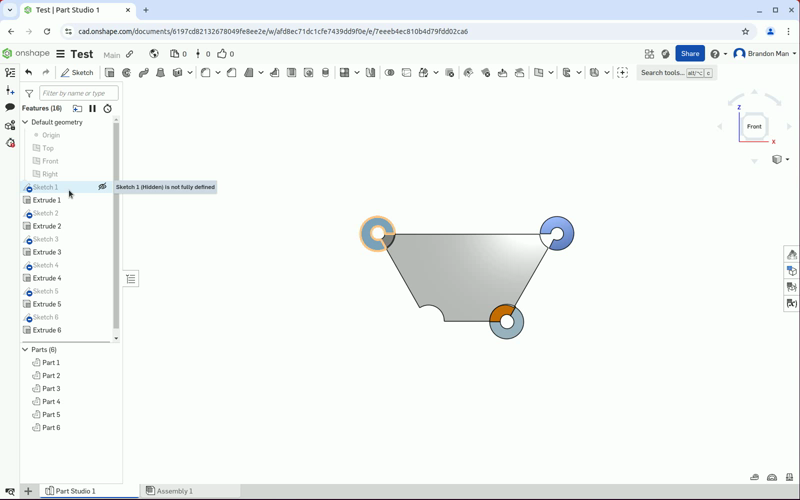
click(69, 189)
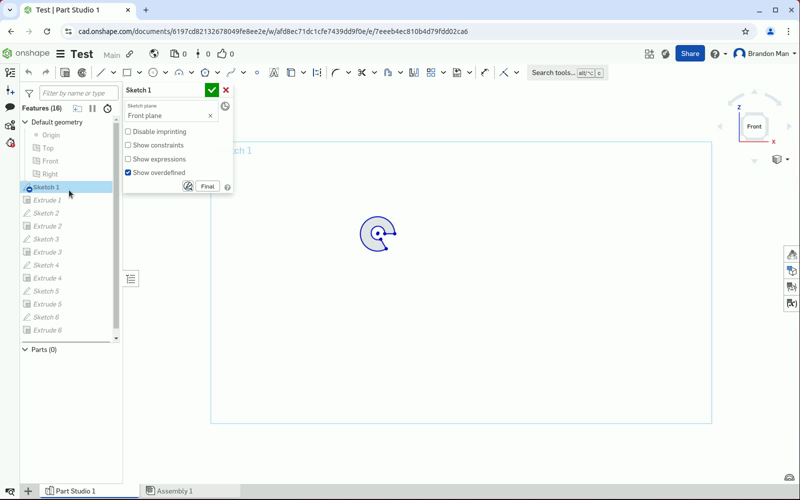
mouse_move(229, 92)
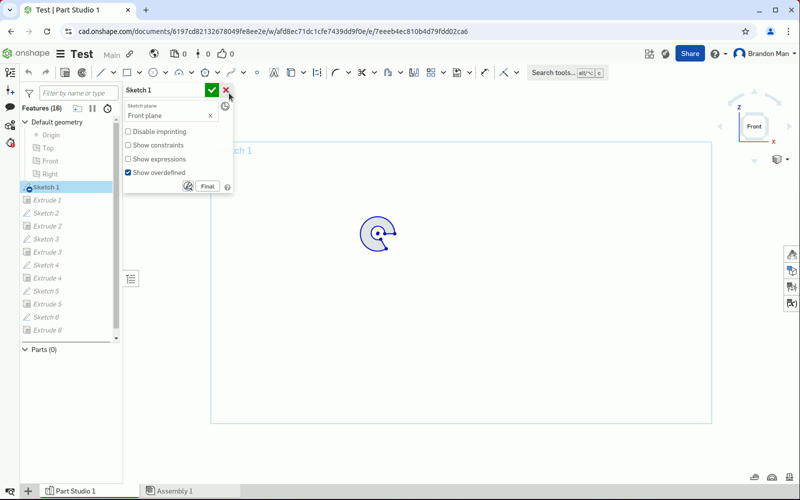
click(229, 92)
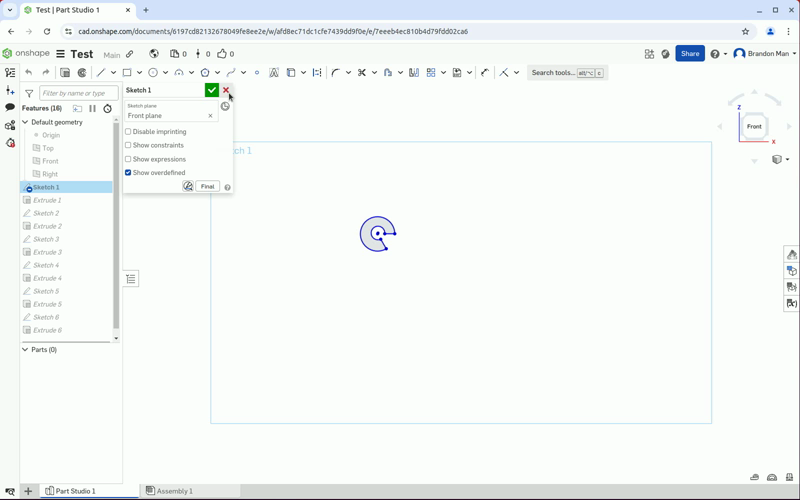
key(shift+s)
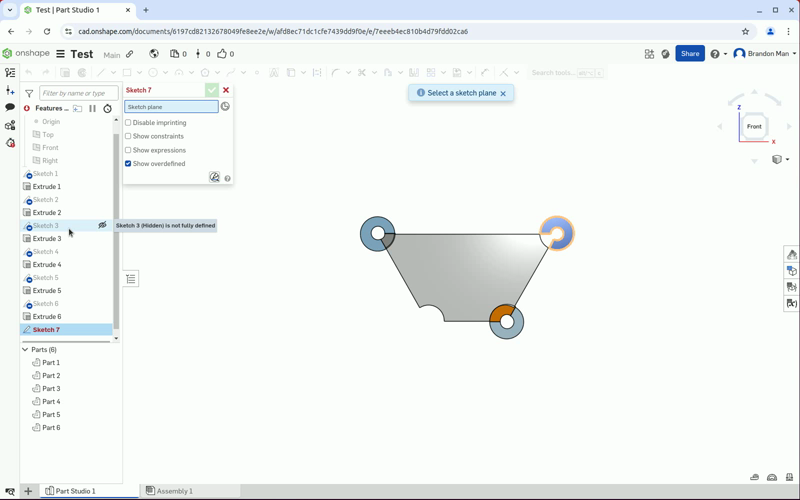
scroll(3)
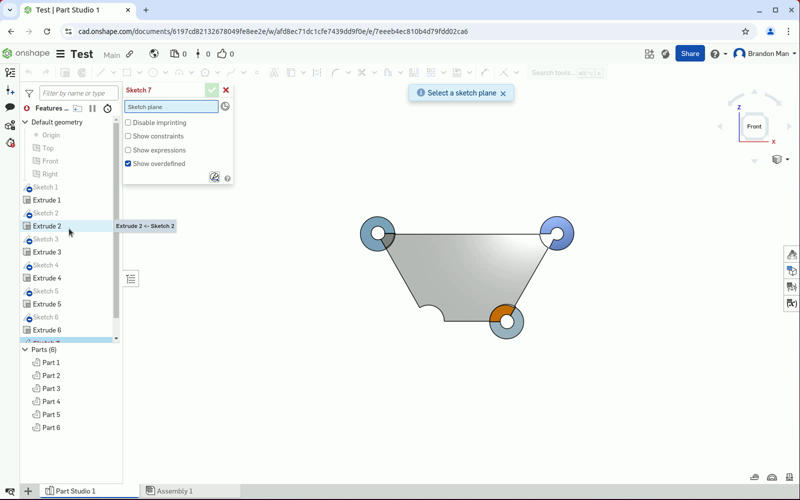
mouse_move(69, 163)
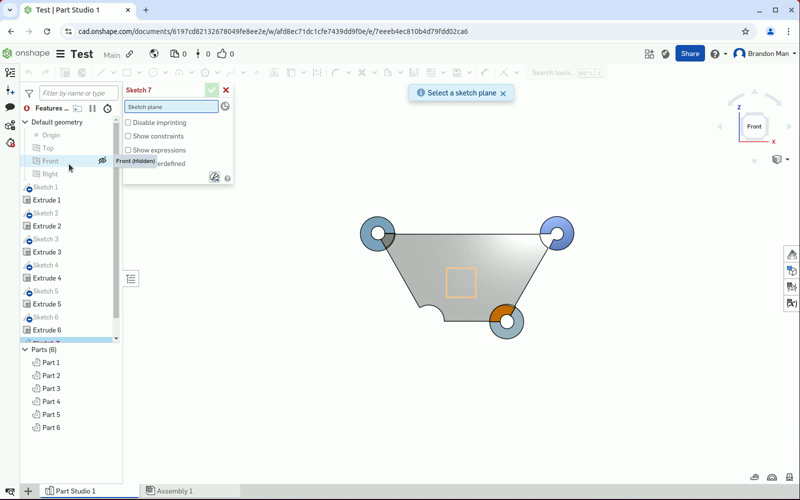
click(69, 163)
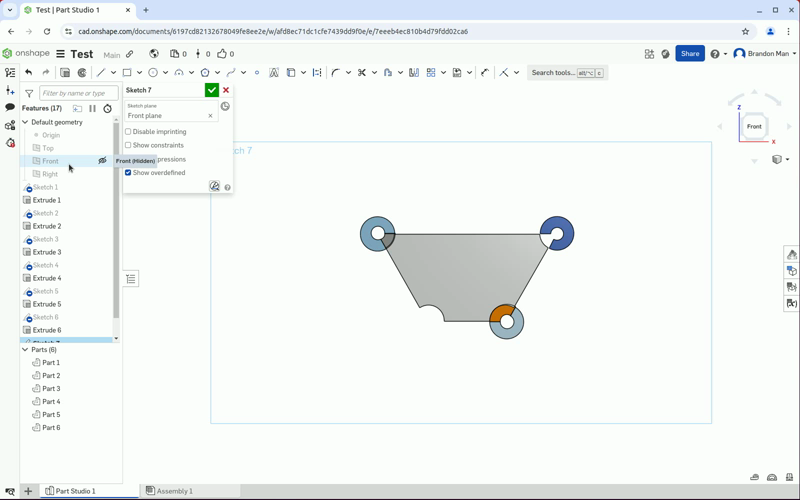
mouse_move(73, 352)
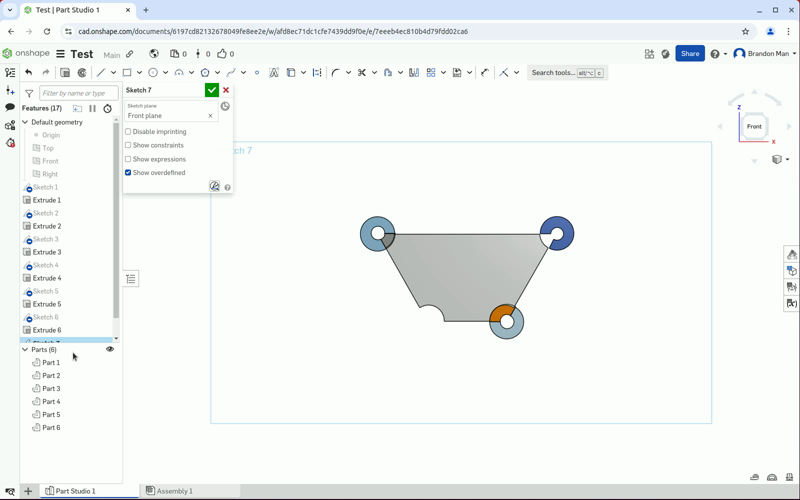
key(y)
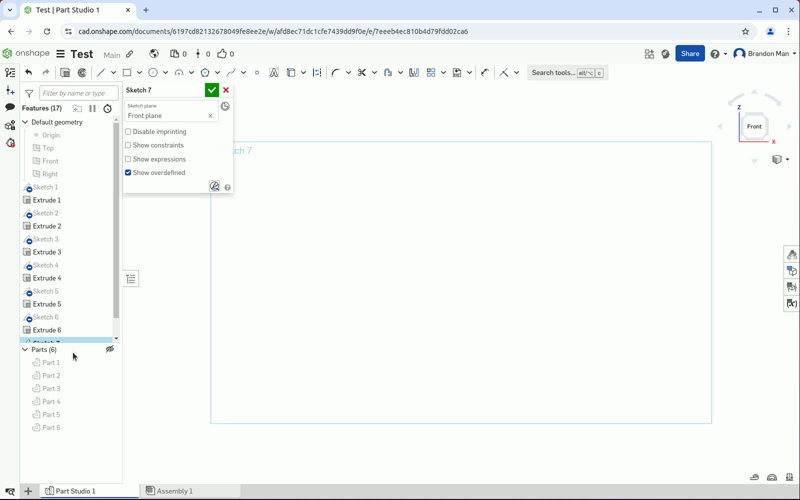
key(a)
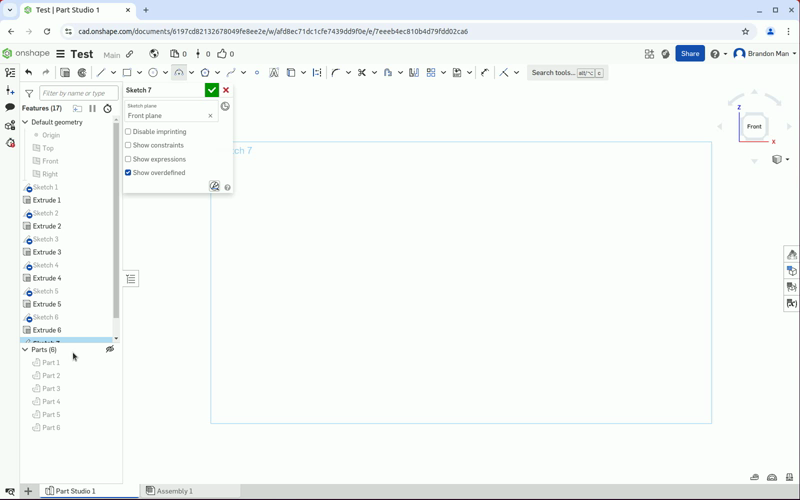
key_down(shift)
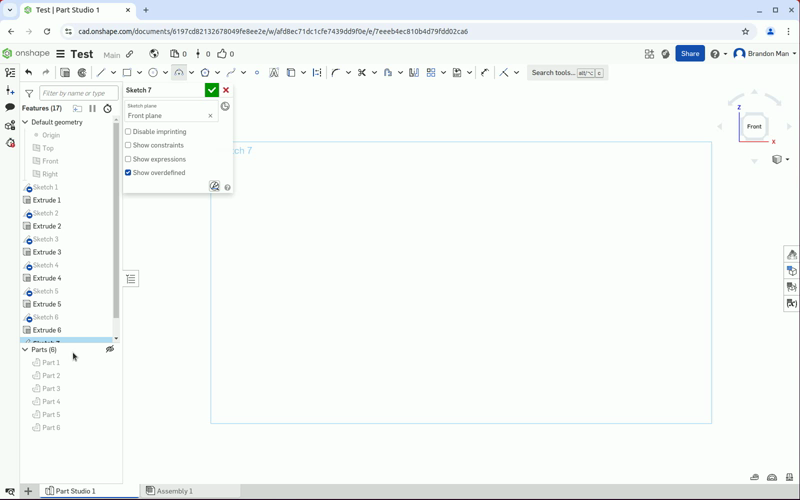
mouse_move(419, 307)
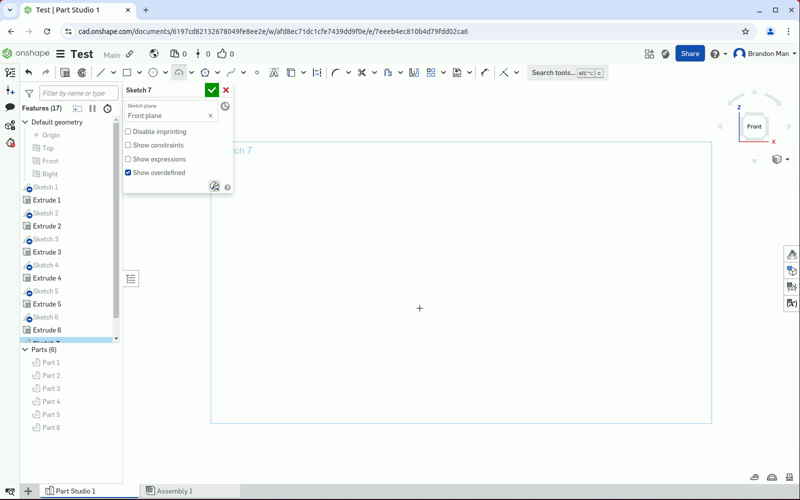
click(419, 307)
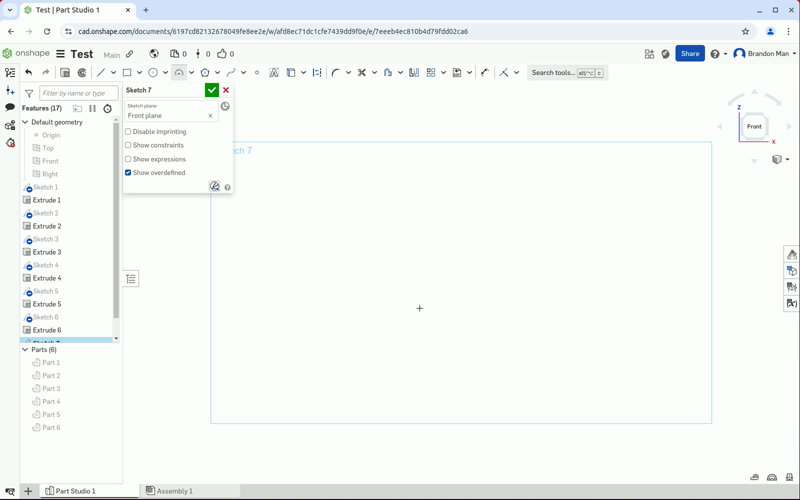
key_up(shift)
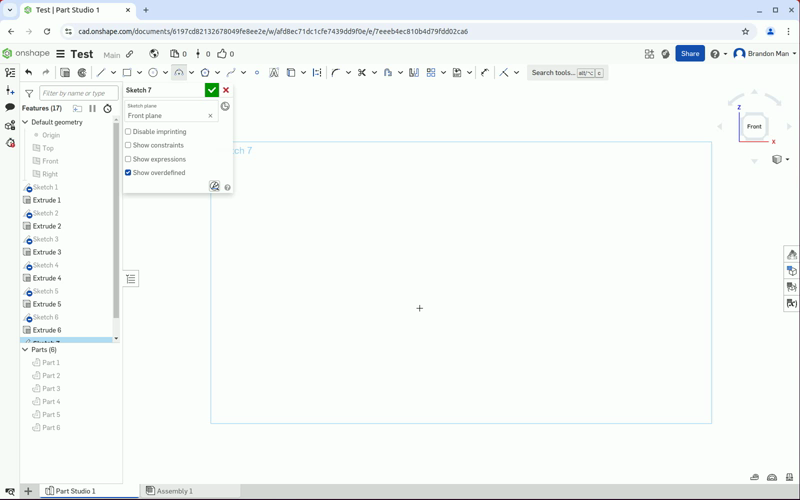
key_down(shift)
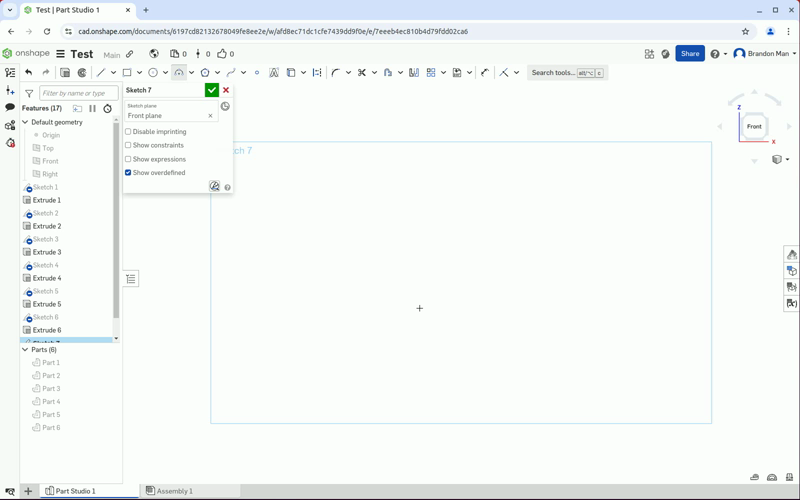
mouse_move(444, 321)
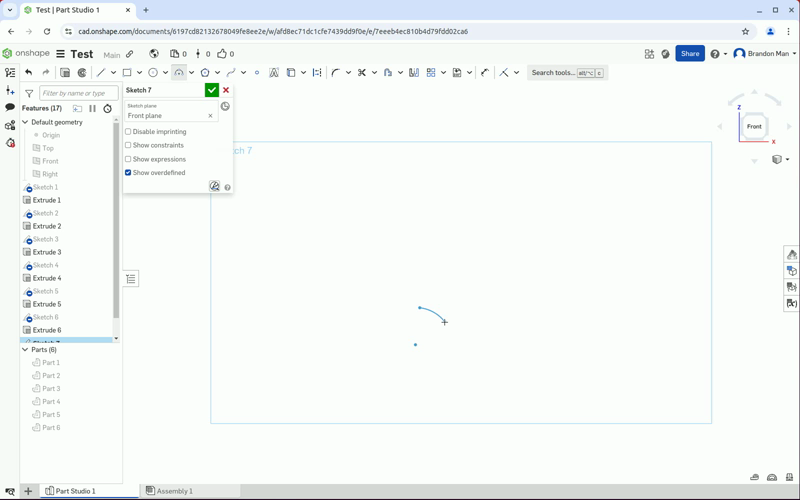
click(444, 321)
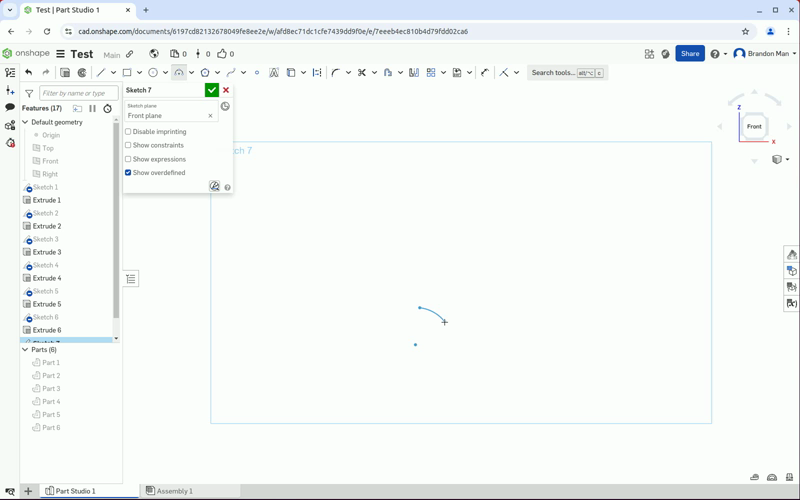
mouse_move(419, 336)
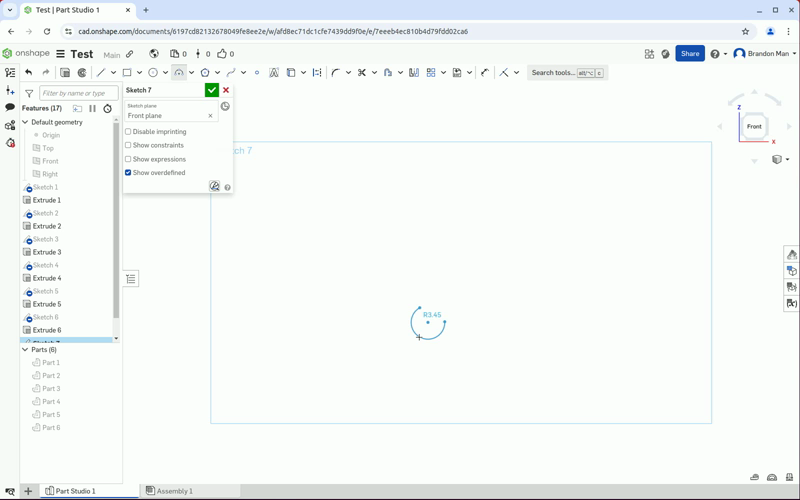
click(419, 336)
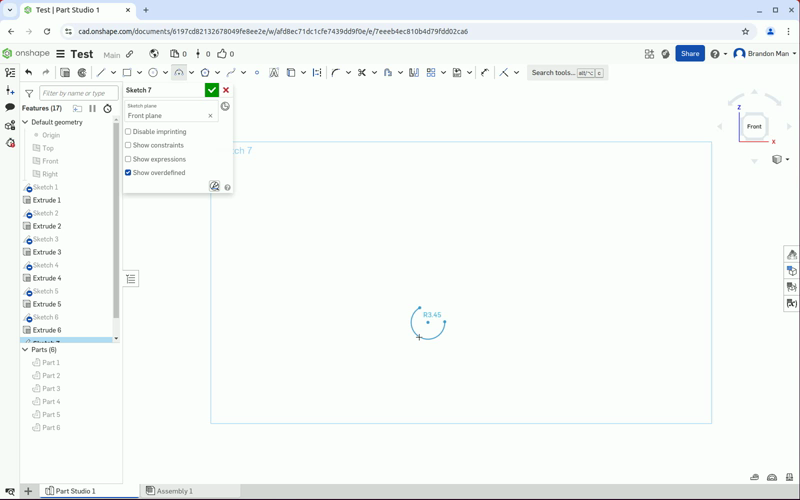
key_up(shift)
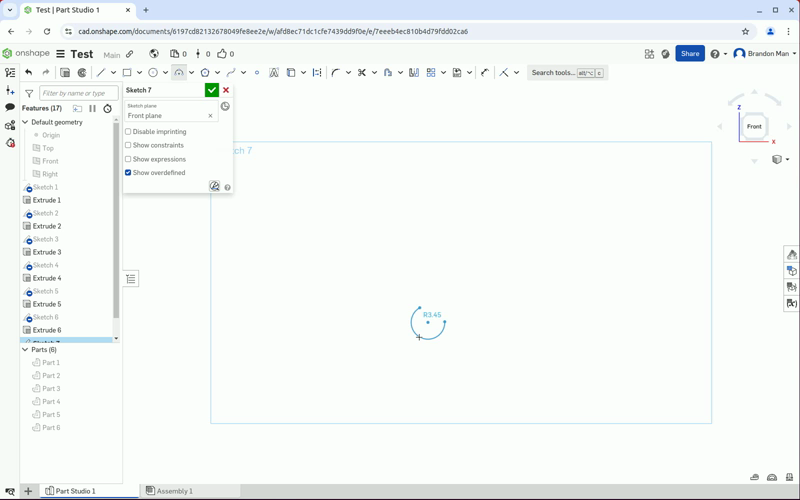
key(esc)
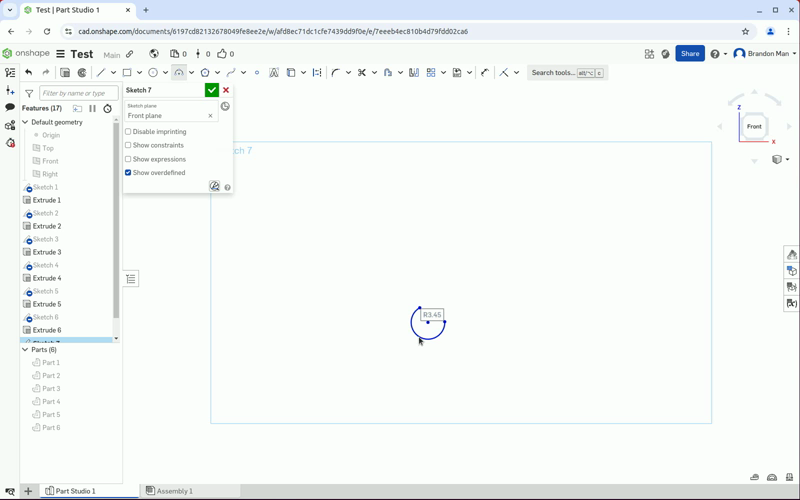
key(l)
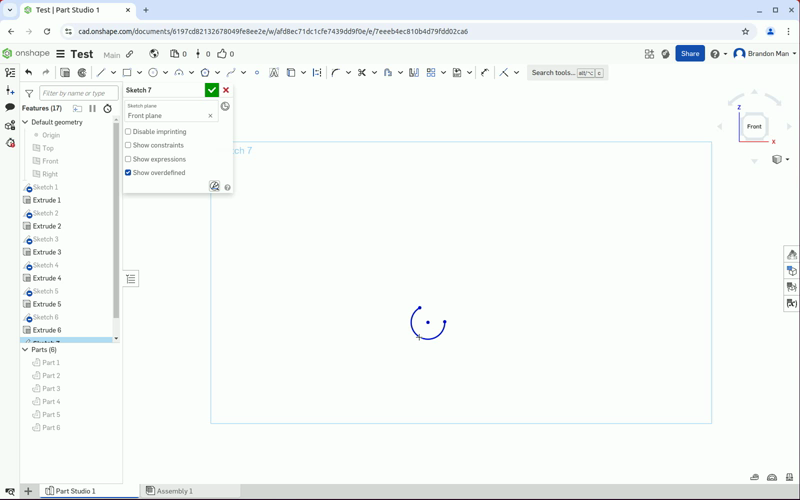
mouse_move(444, 321)
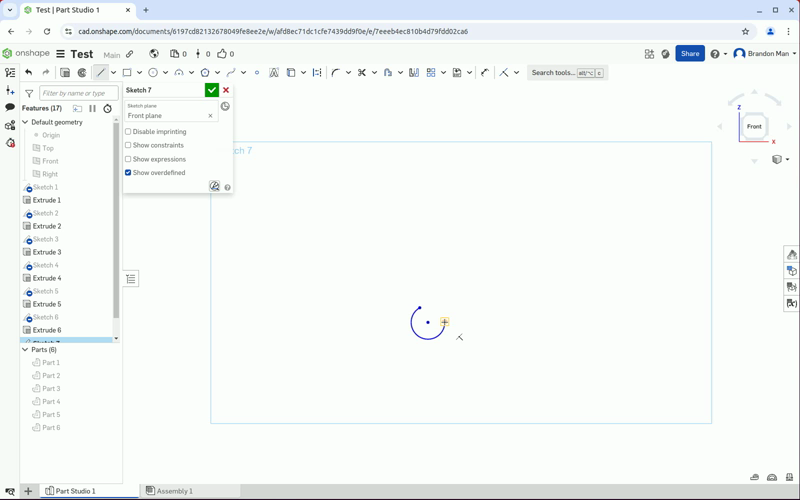
click(444, 321)
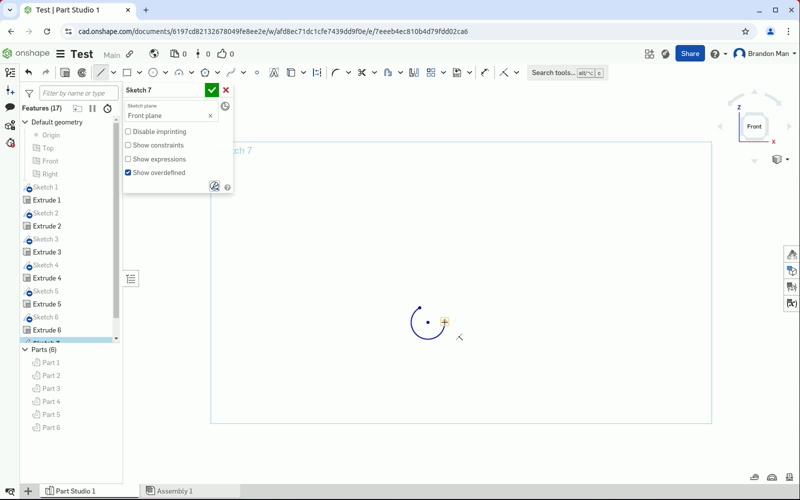
key_down(shift)
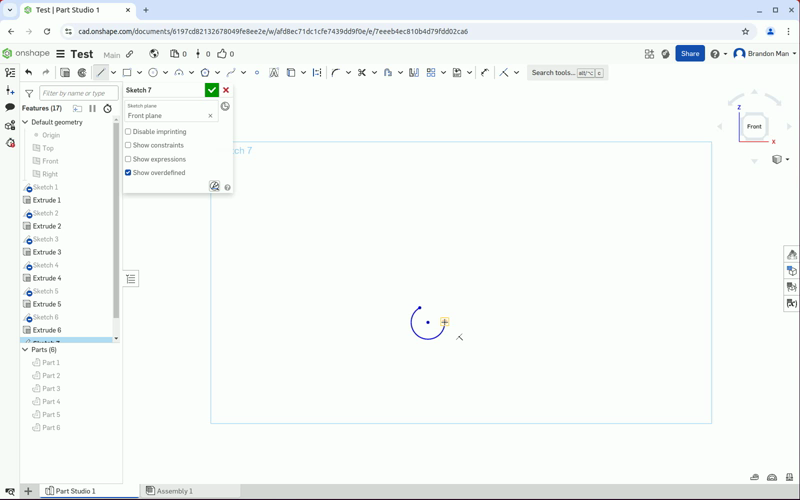
mouse_move(474, 321)
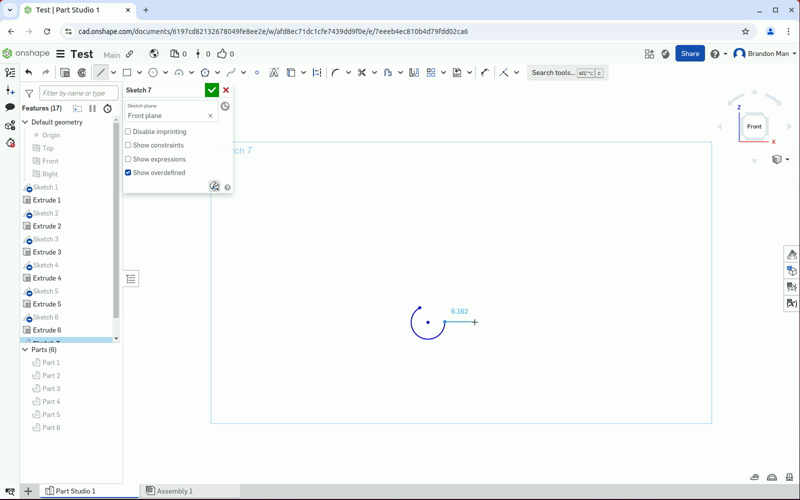
mouse_move(434, 321)
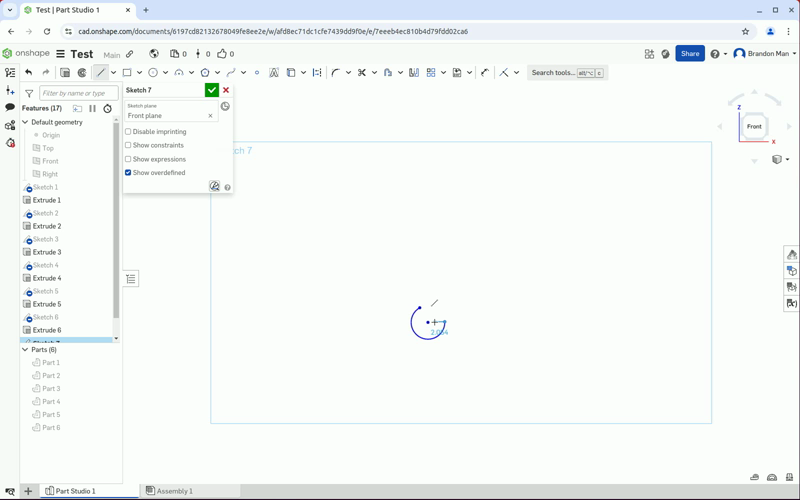
click(434, 321)
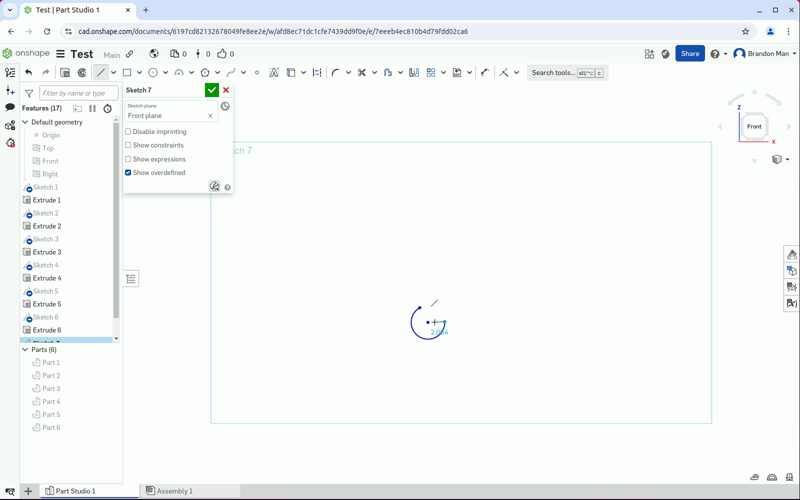
key_up(shift)
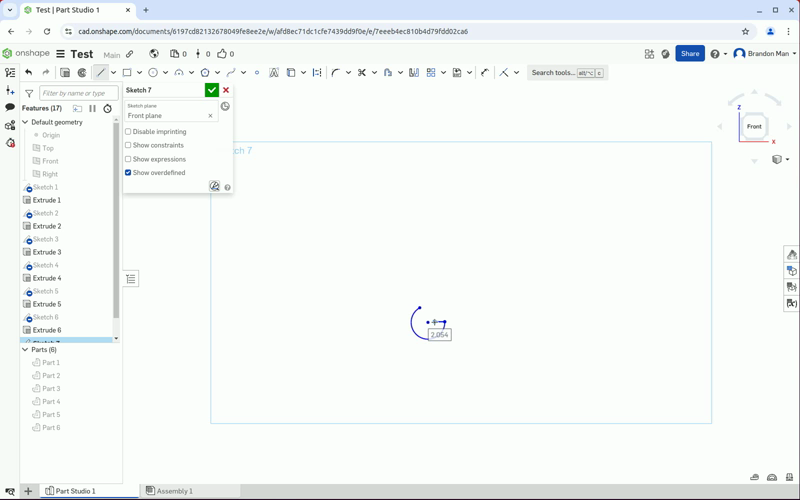
key(esc)
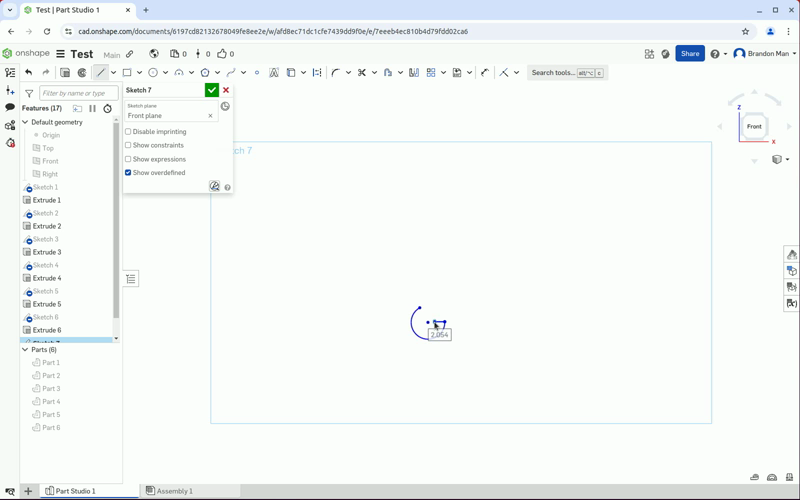
key(a)
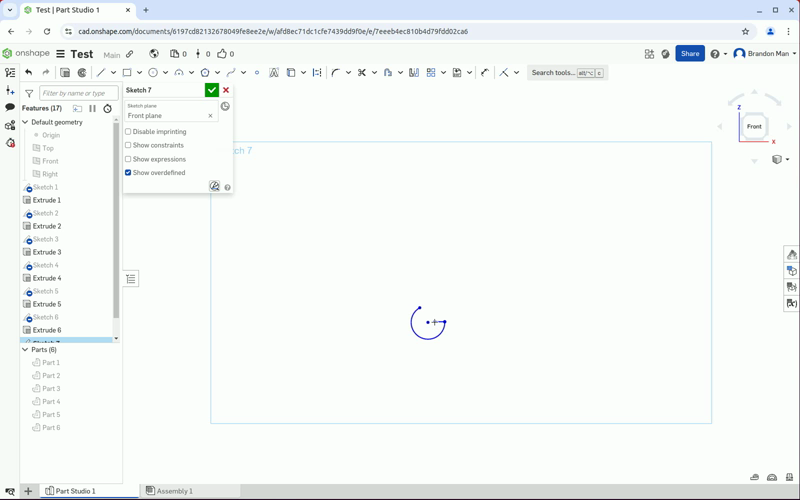
mouse_move(434, 321)
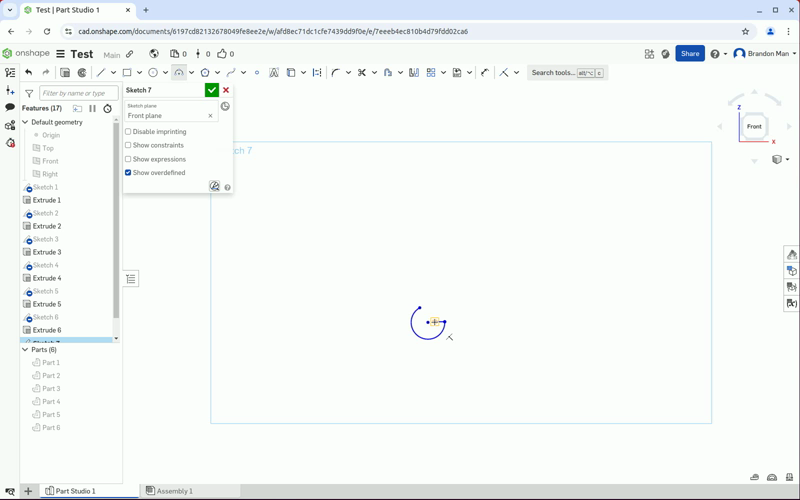
click(434, 321)
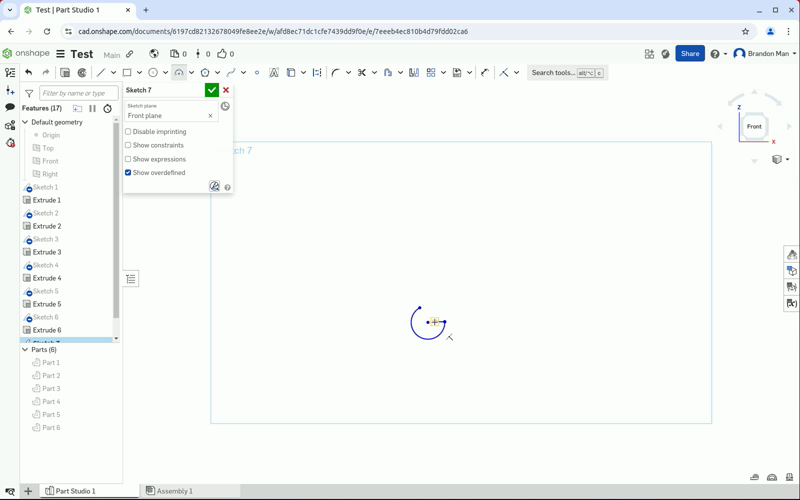
key_down(shift)
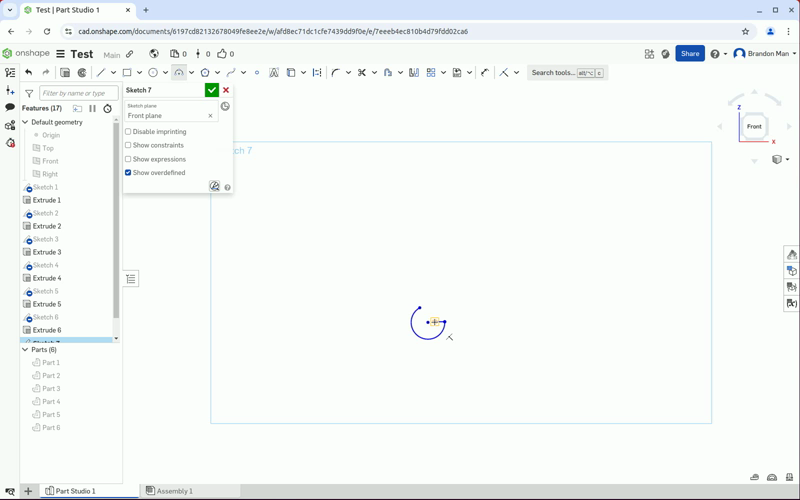
mouse_move(424, 316)
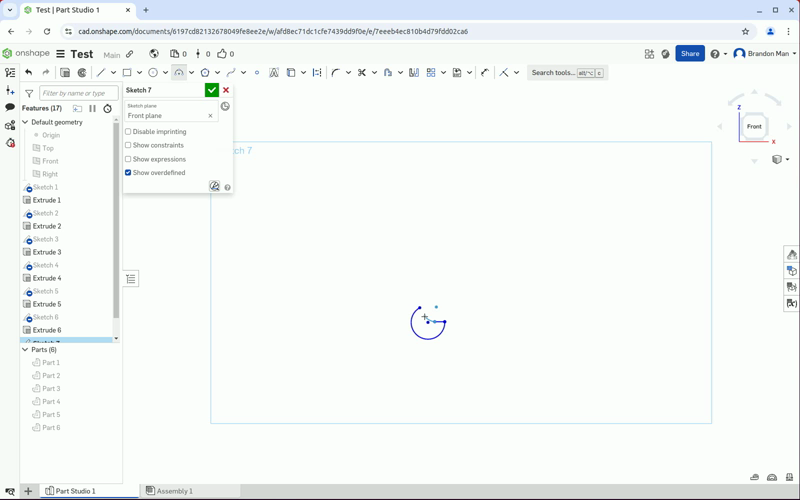
click(424, 316)
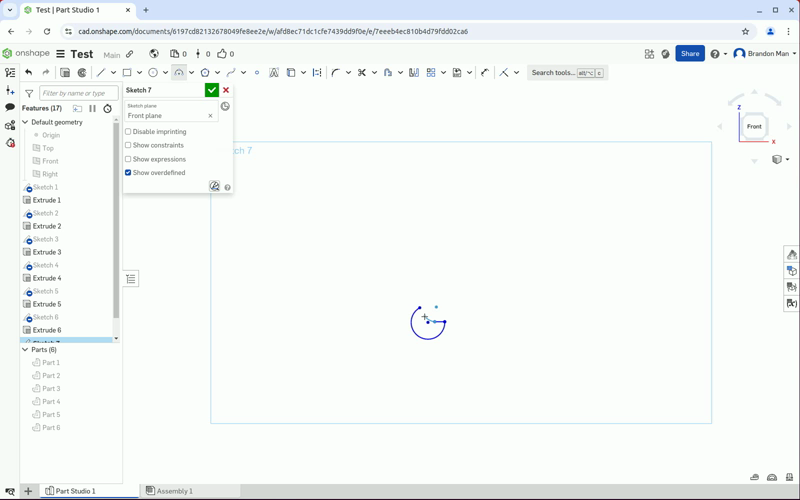
mouse_move(424, 327)
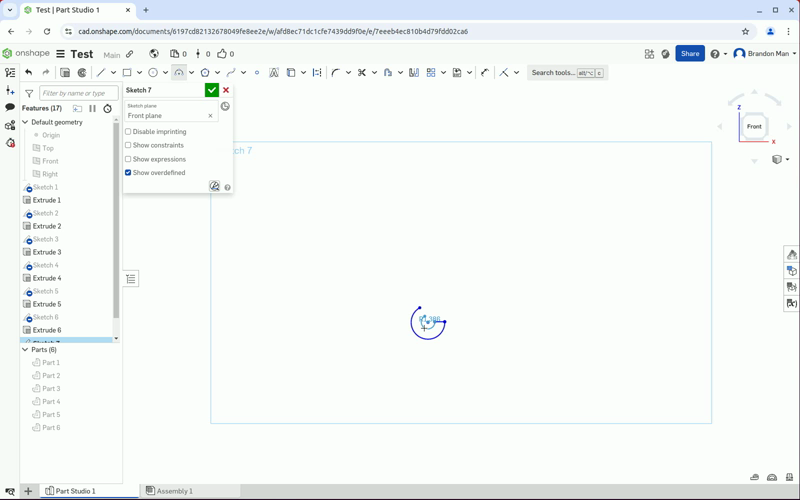
click(424, 327)
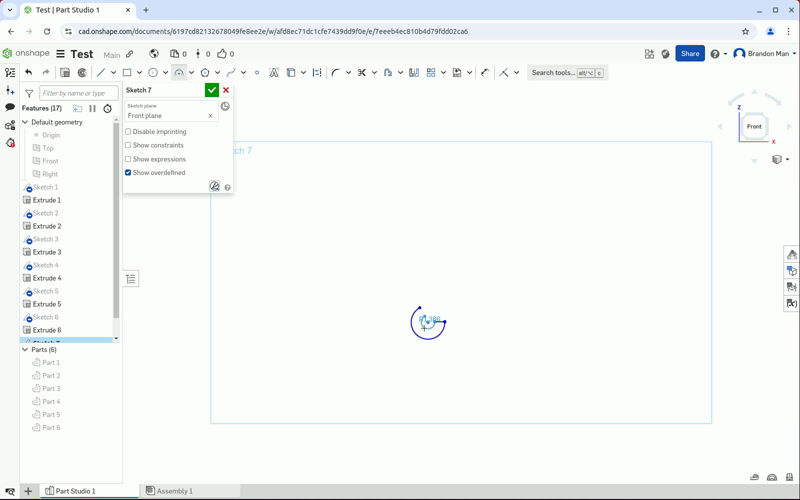
key_up(shift)
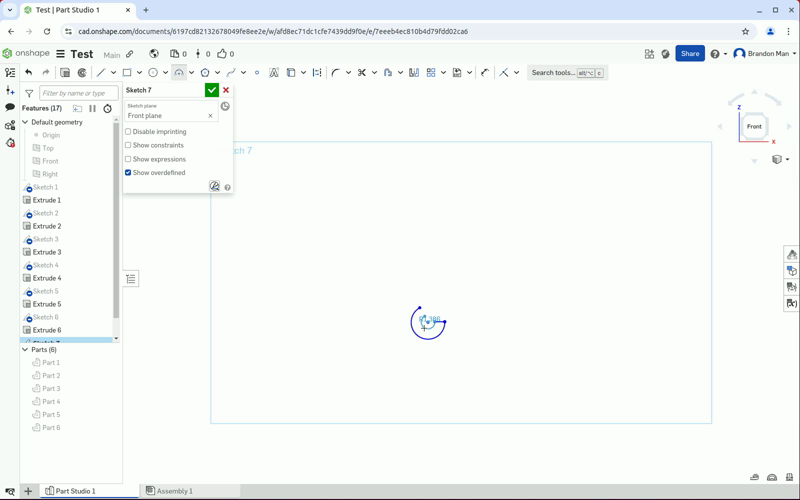
key(esc)
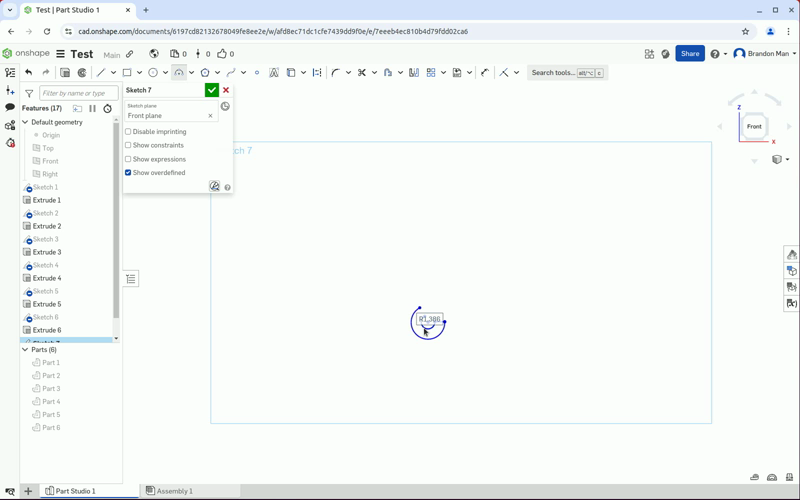
key(l)
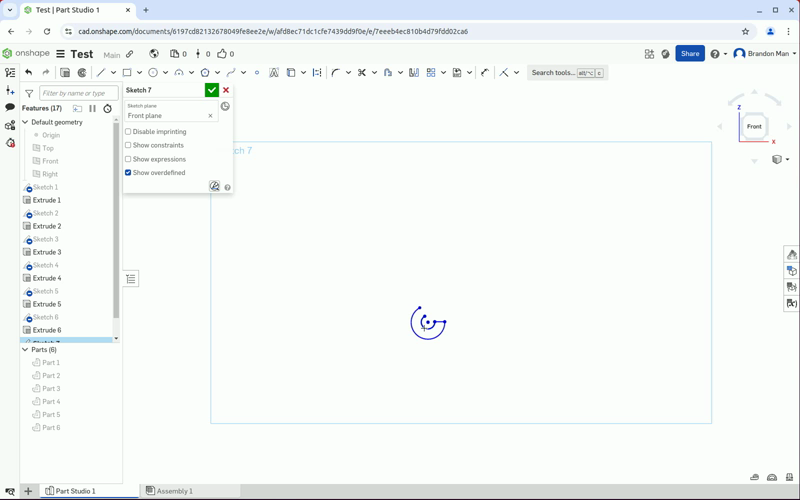
mouse_move(424, 316)
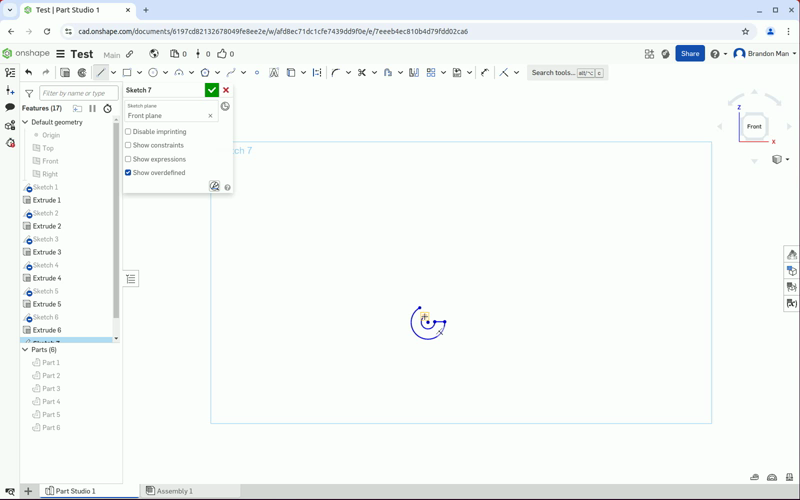
click(424, 316)
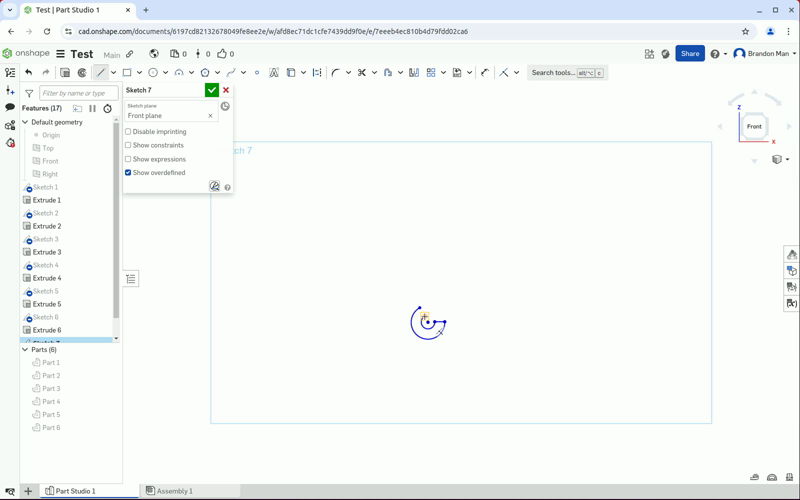
mouse_move(454, 316)
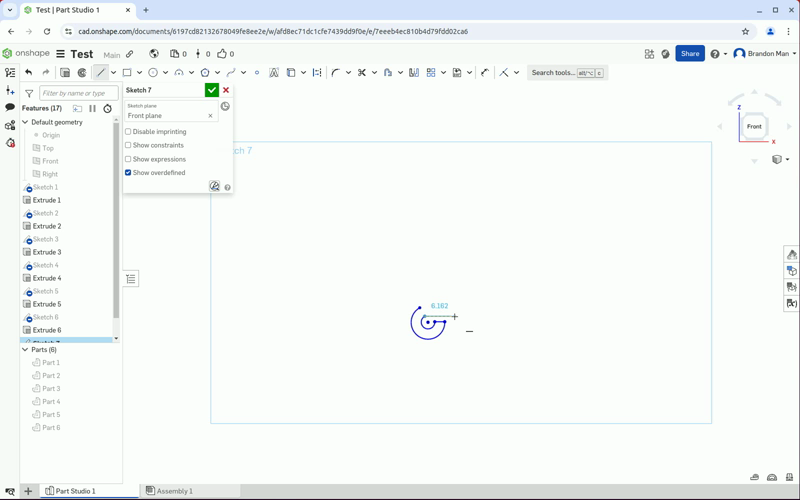
key_down(shift)
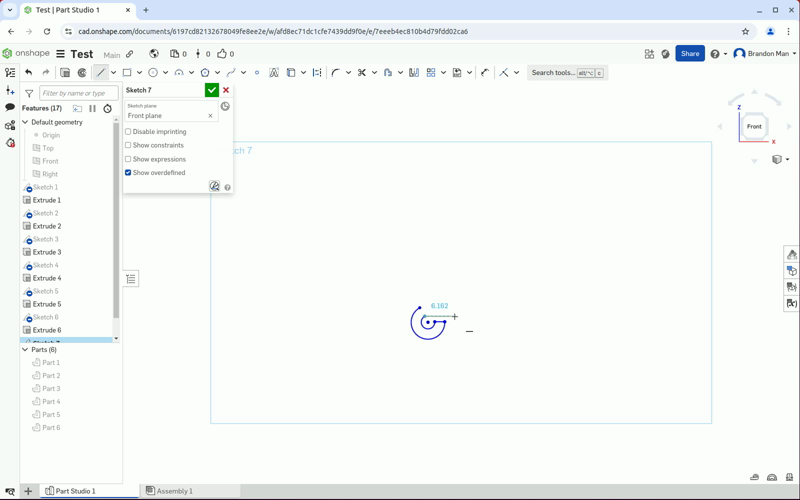
mouse_move(419, 307)
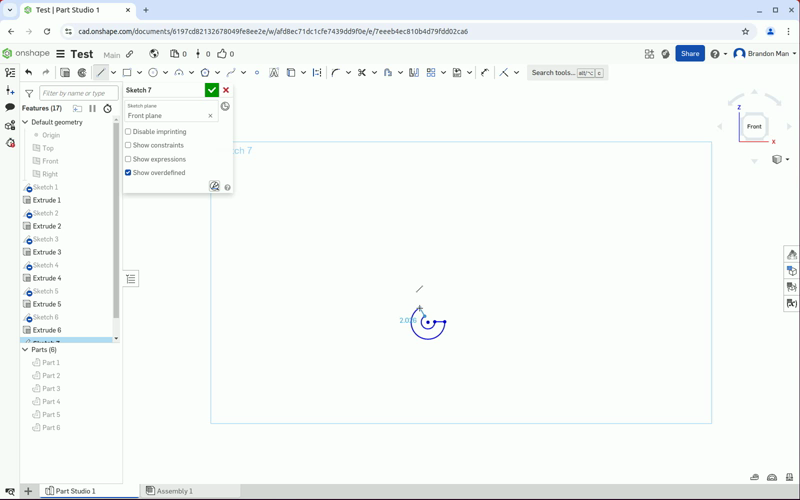
key_up(shift)
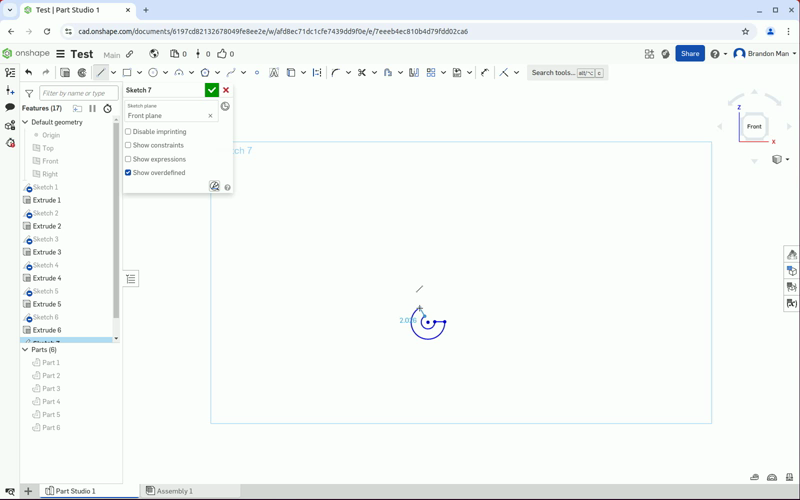
click(419, 307)
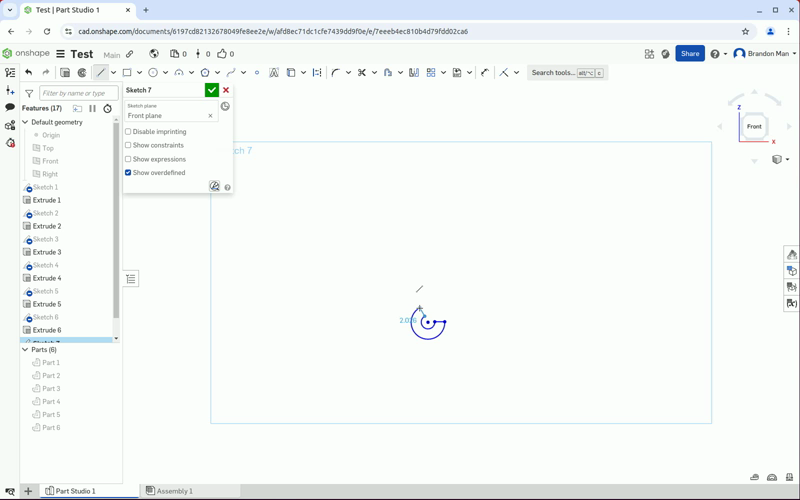
key(esc)
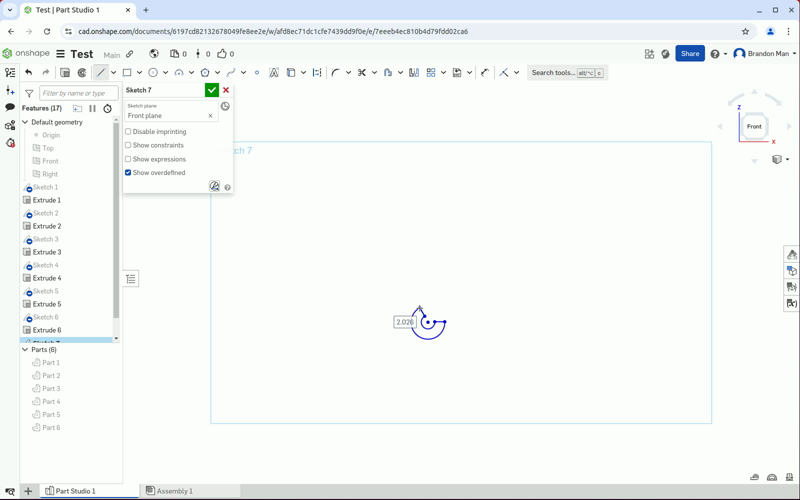
mouse_move(414, 317)
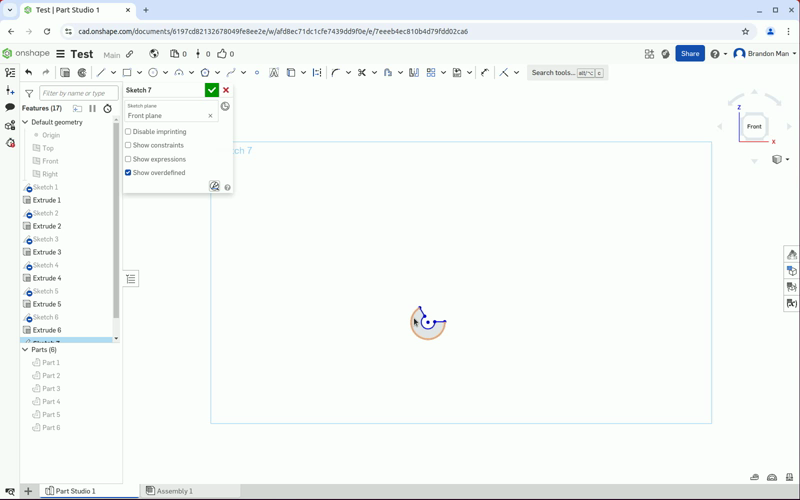
scroll(6)
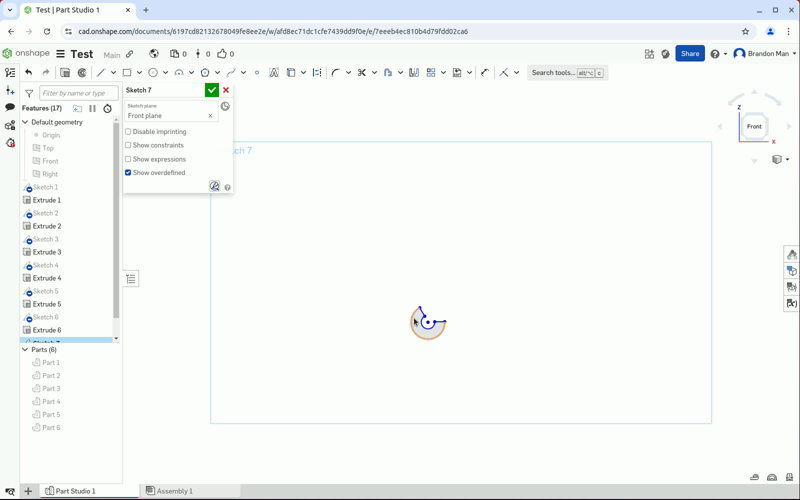
scroll(6)
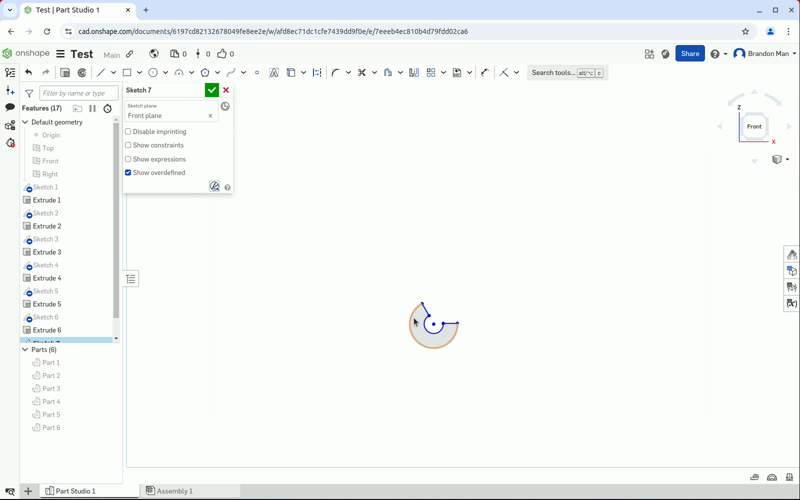
scroll(6)
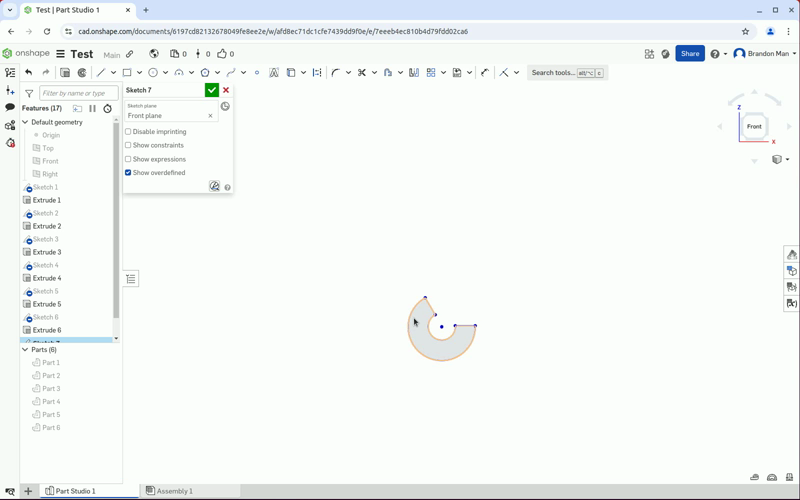
scroll(6)
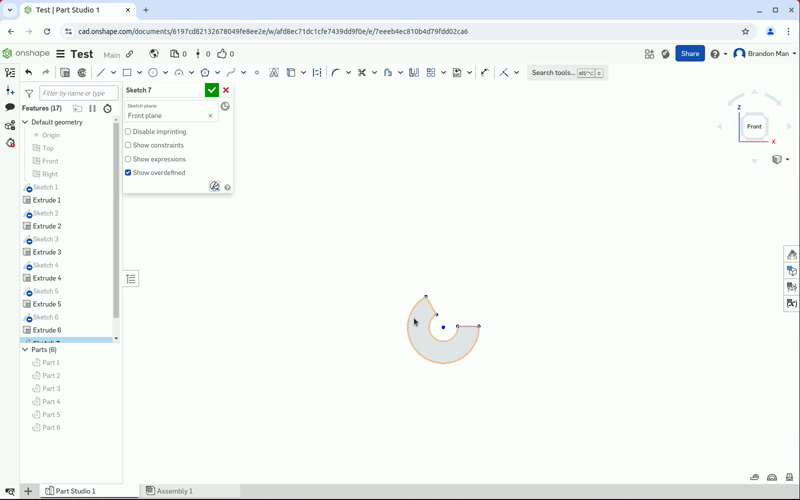
scroll(6)
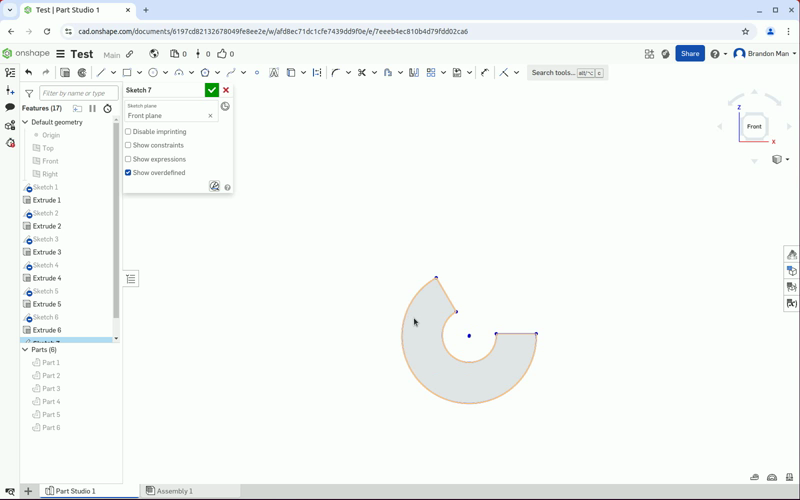
scroll(6)
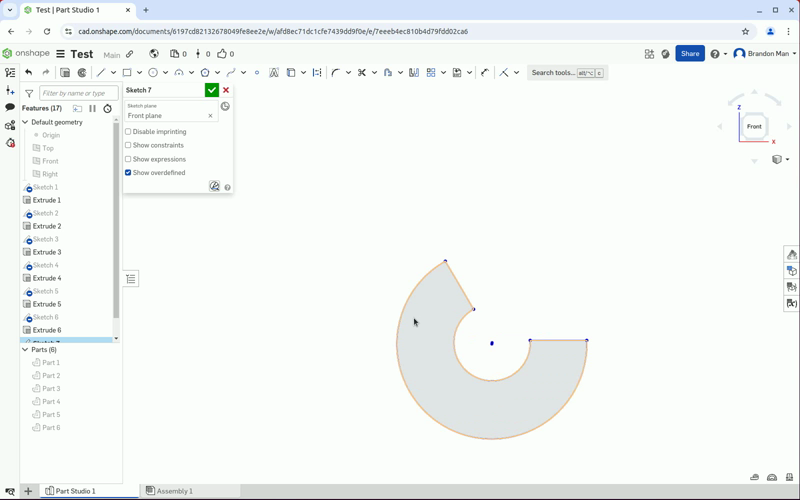
scroll(6)
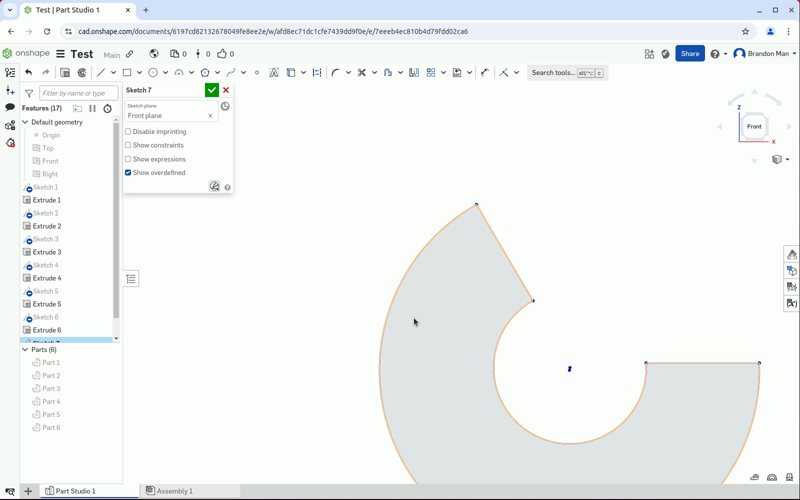
click(414, 317)
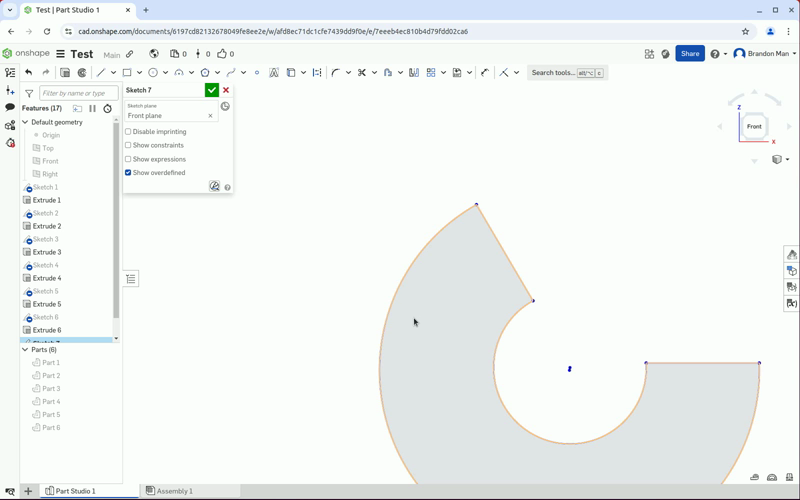
scroll(-6)
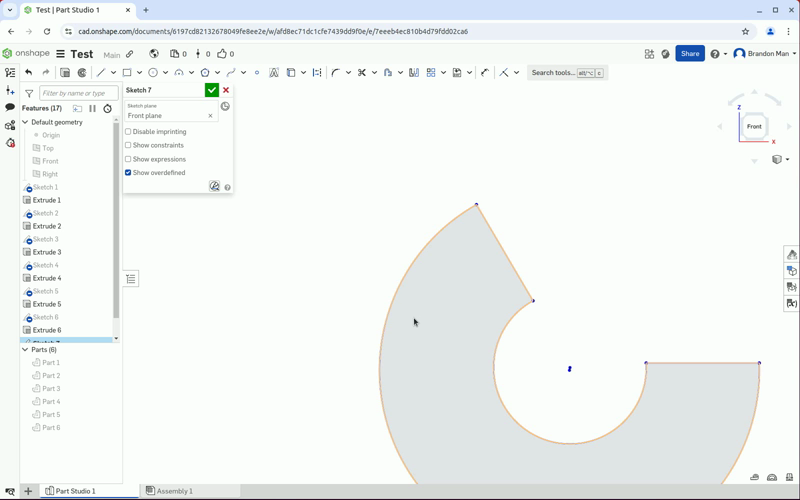
scroll(-6)
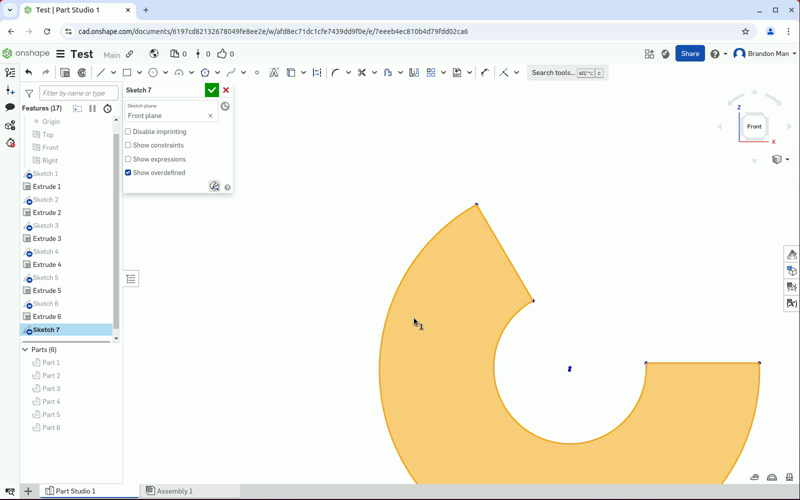
scroll(-6)
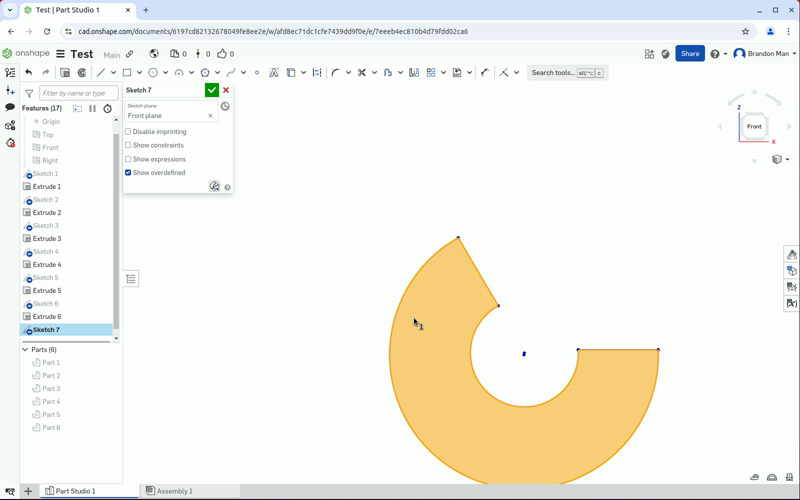
scroll(-6)
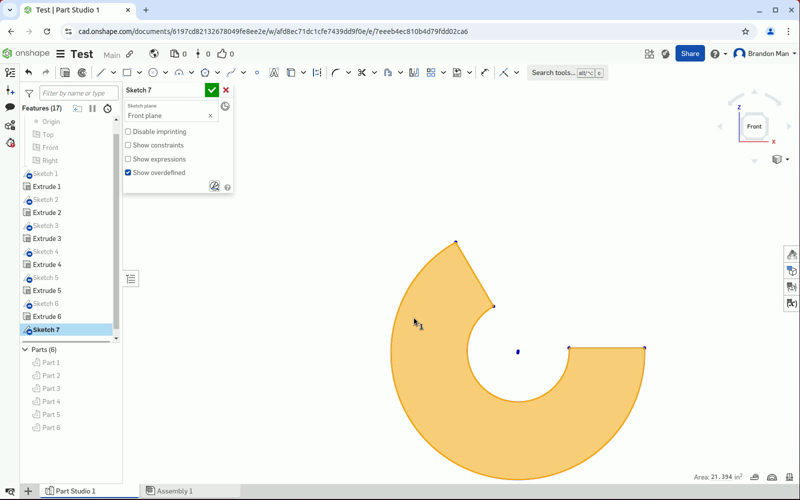
scroll(-6)
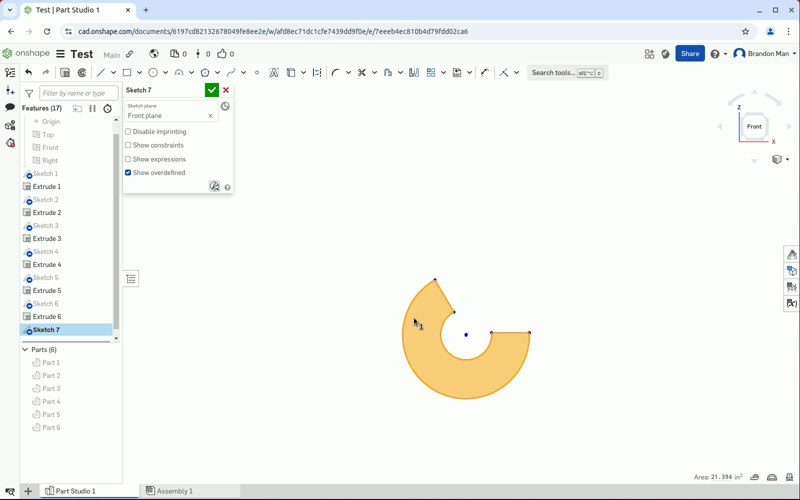
scroll(-6)
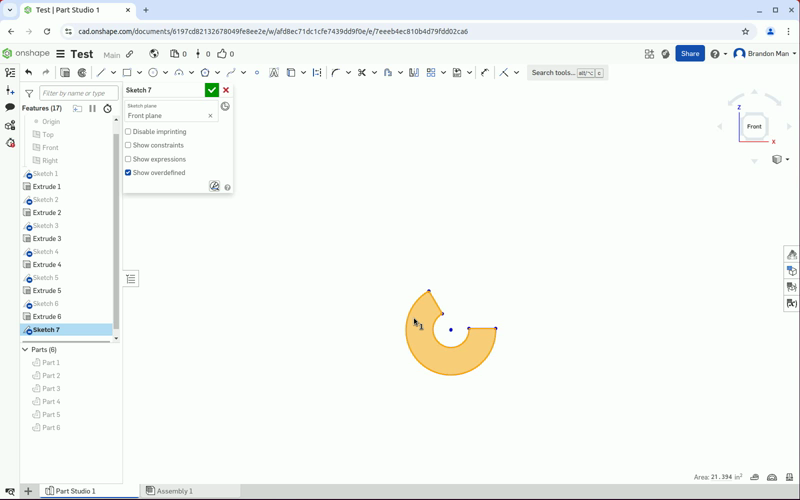
scroll(-6)
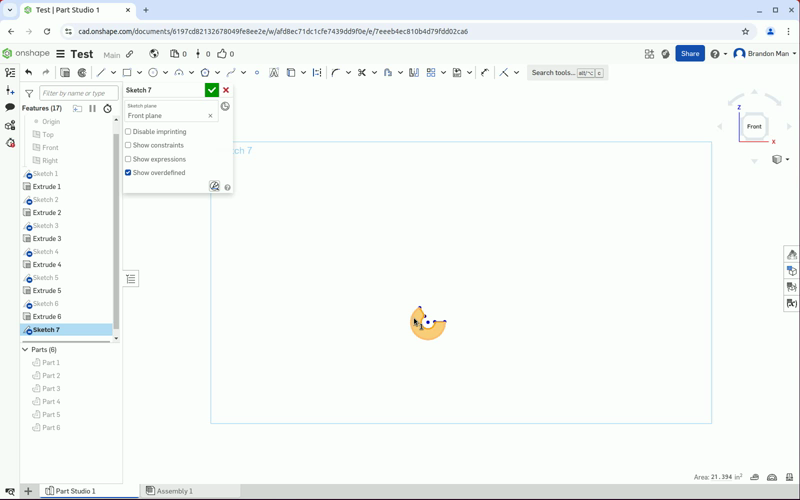
mouse_move(73, 352)
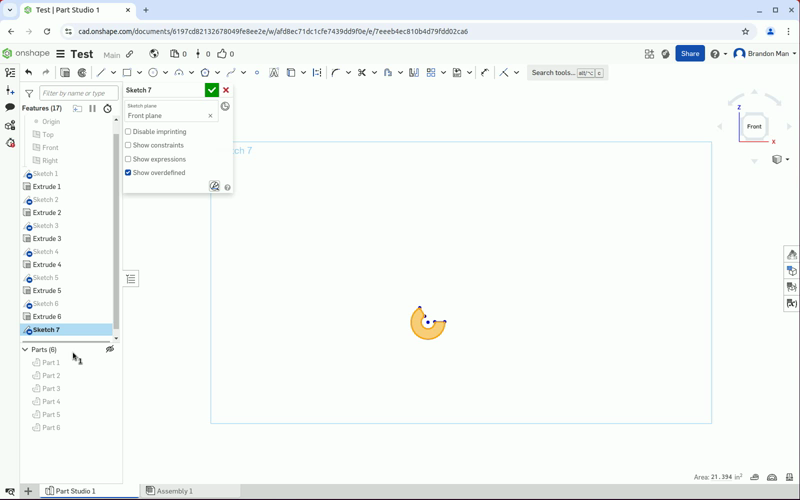
key(shift+y)
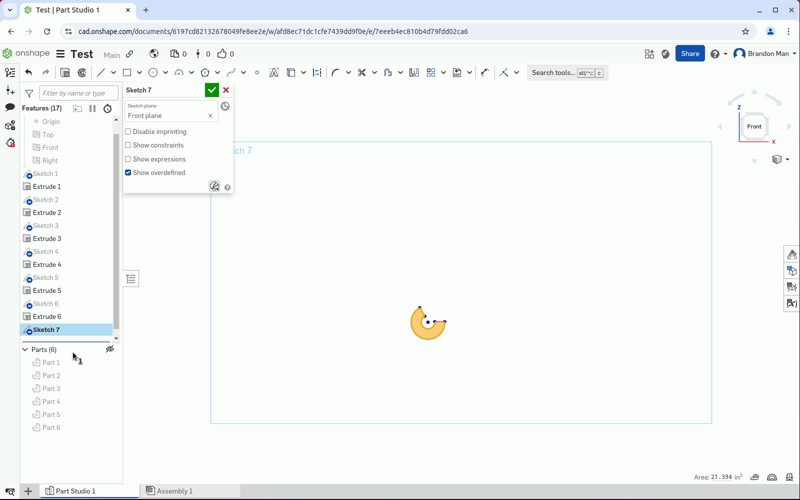
key(shift+e)
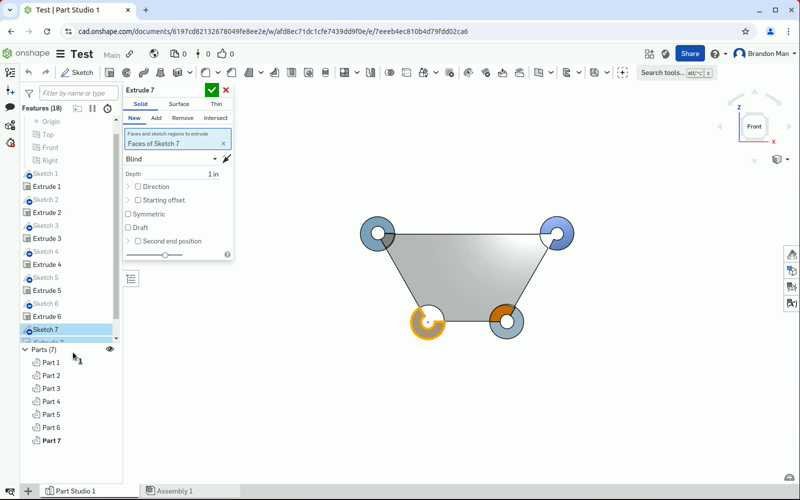
mouse_move(143, 106)
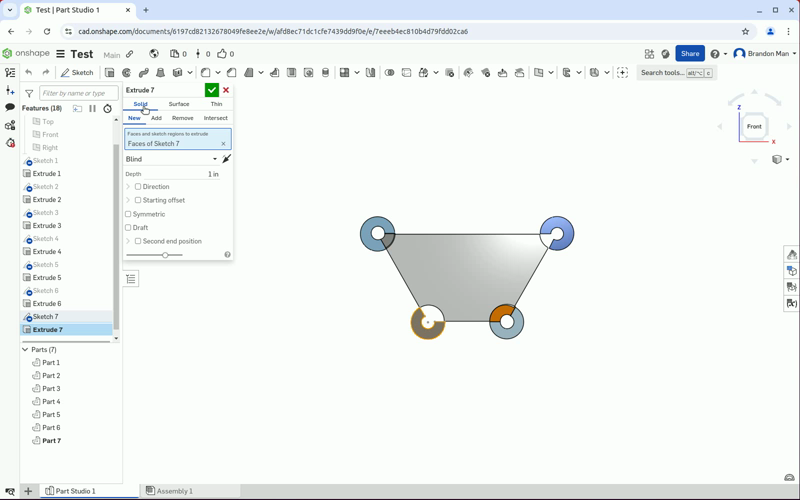
click(143, 106)
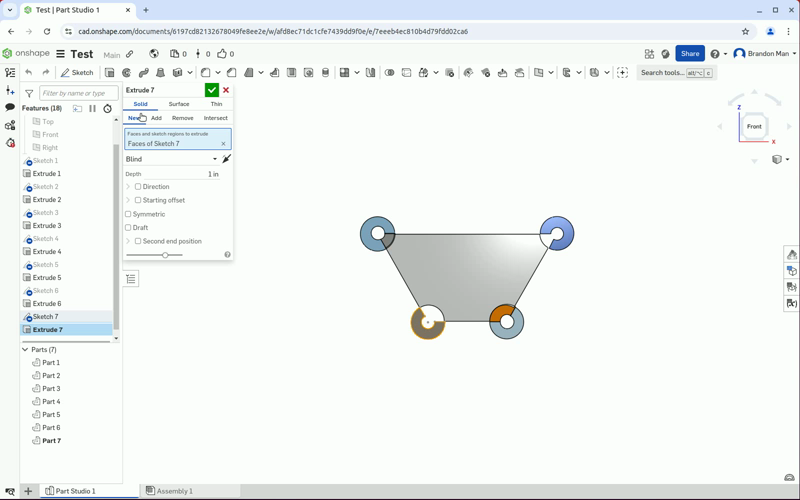
mouse_move(137, 120)
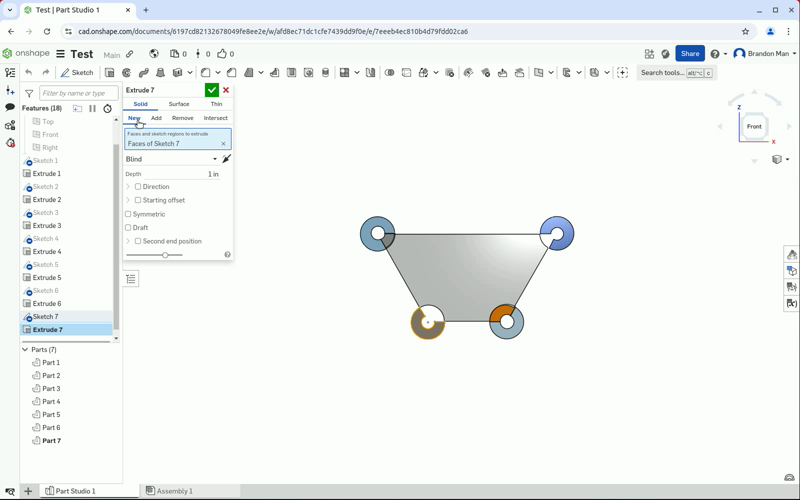
click(137, 120)
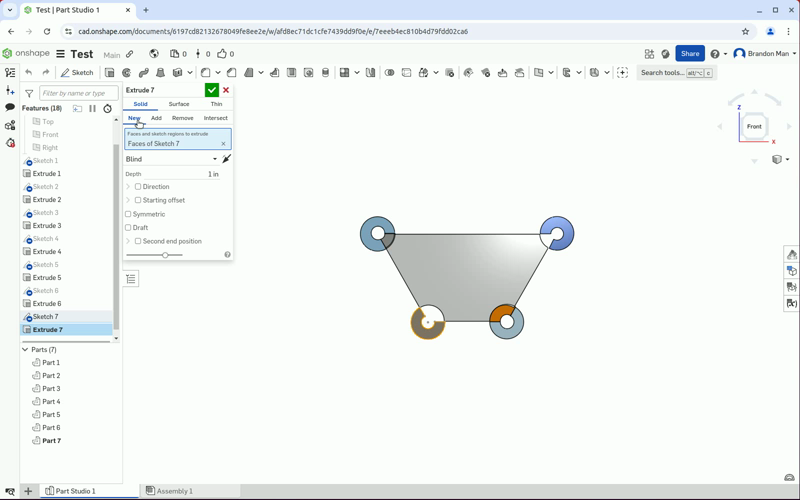
key(tab, 4)
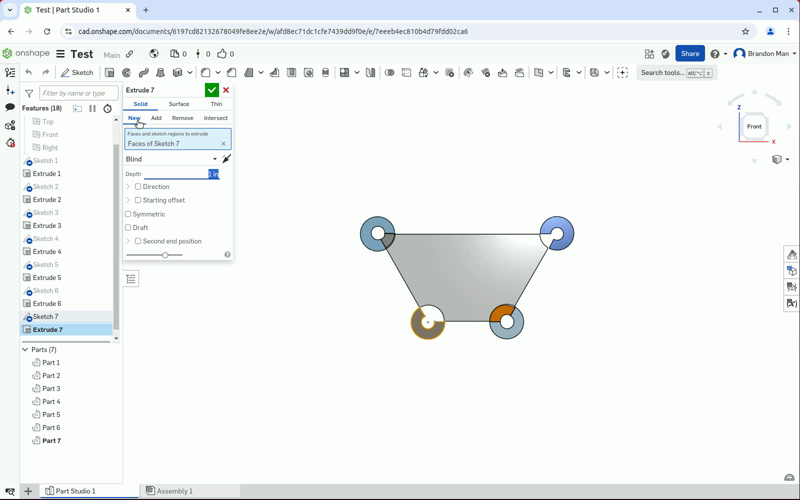
text(10.592)
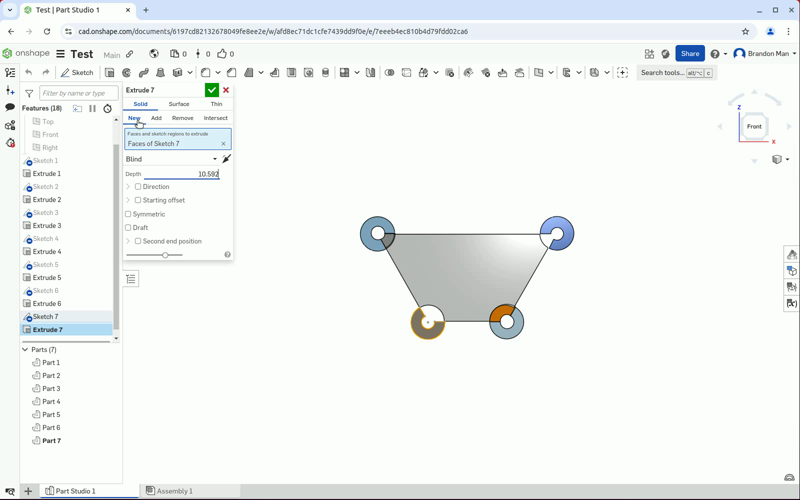
key(tab, 3)
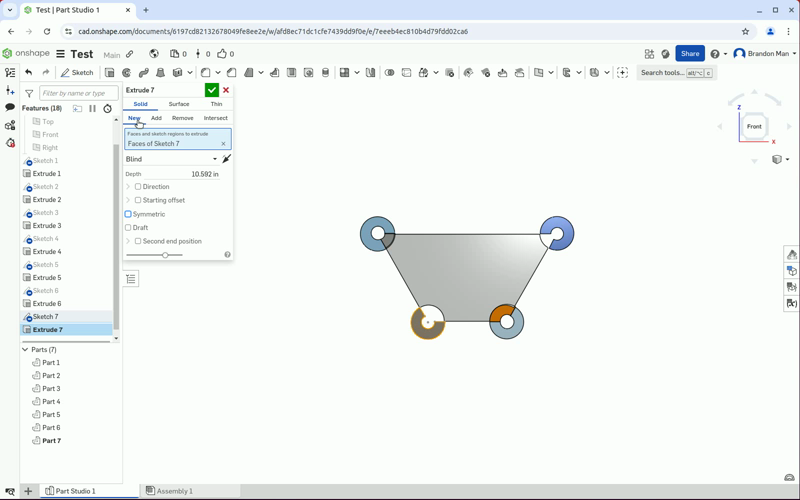
key(space)
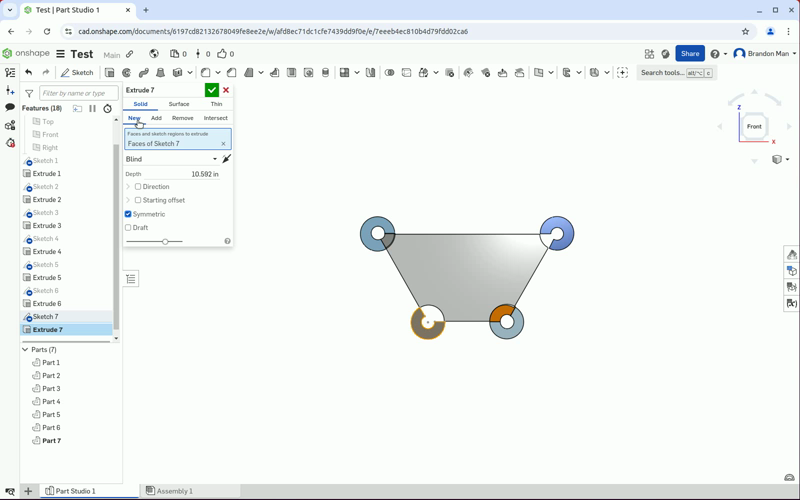
key(enter)
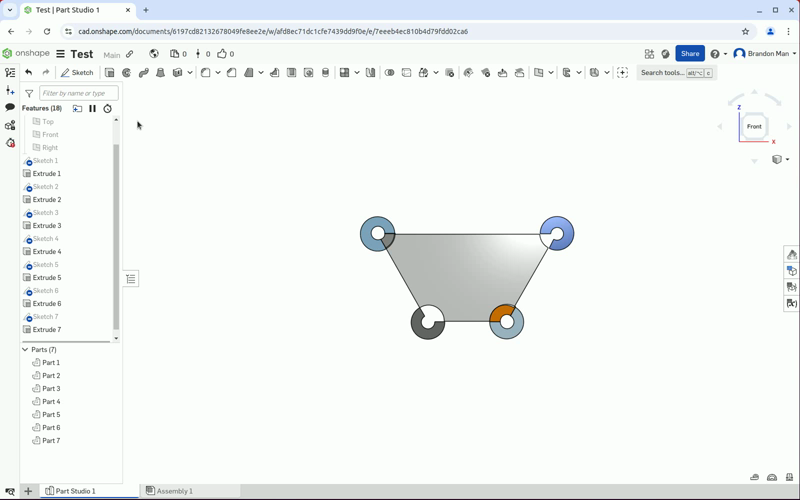
key(shift+h)
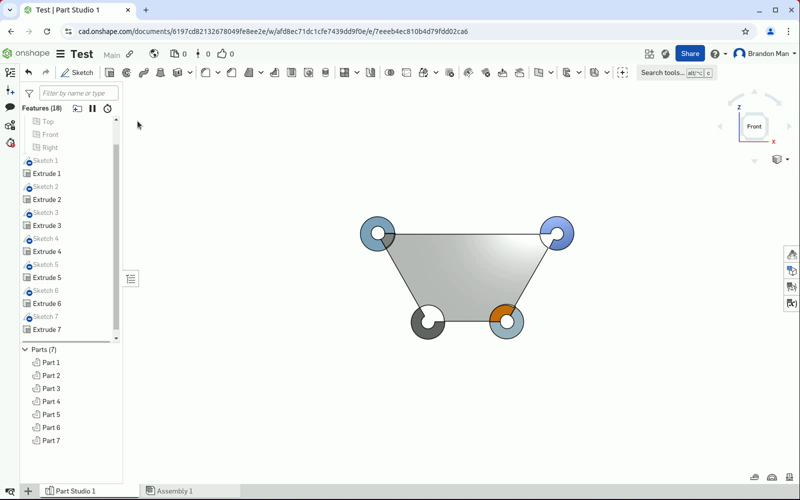
key(shift+h)
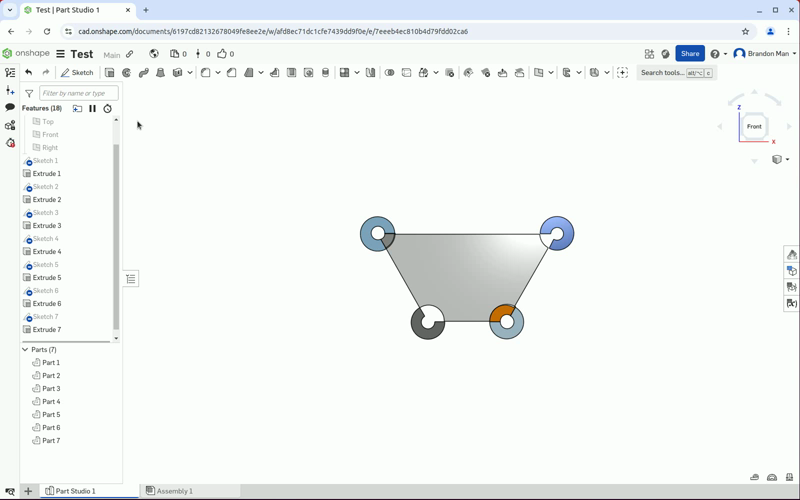
mouse_move(69, 163)
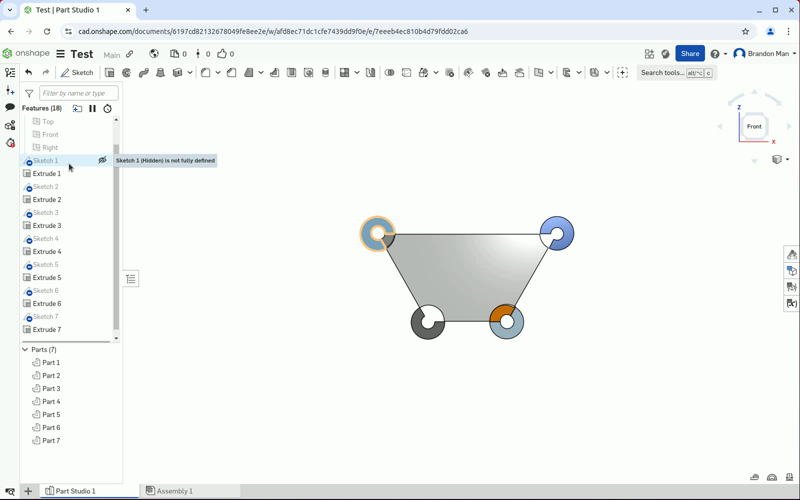
click(69, 163)
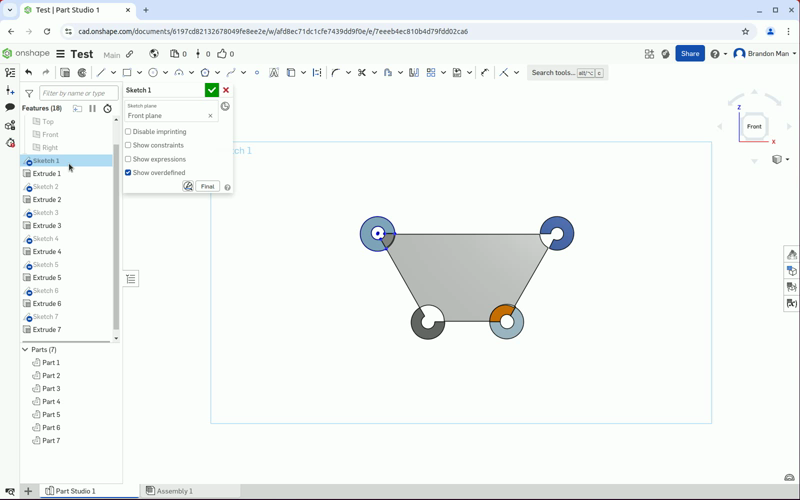
mouse_move(229, 92)
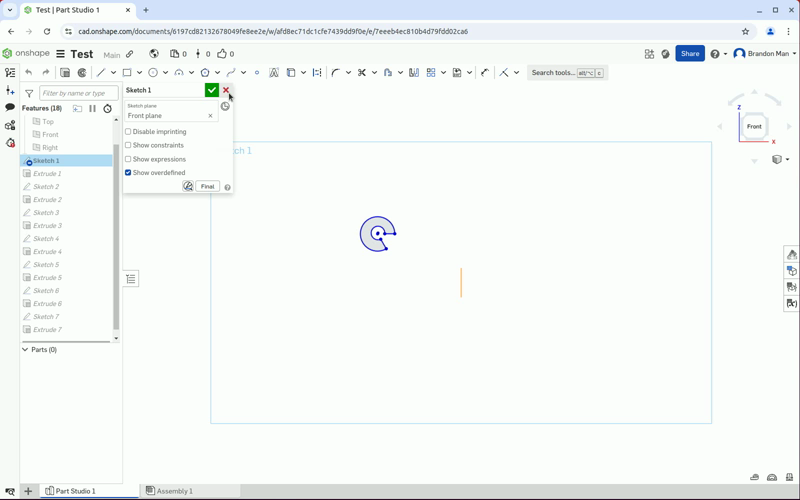
click(229, 92)
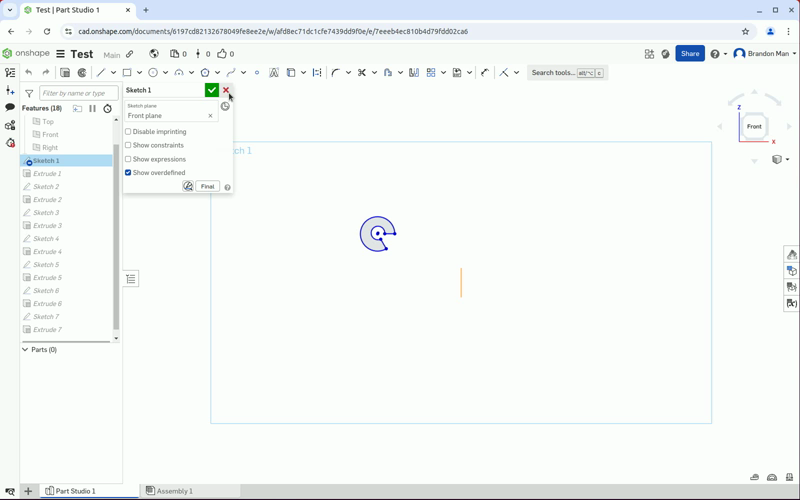
key(shift+s)
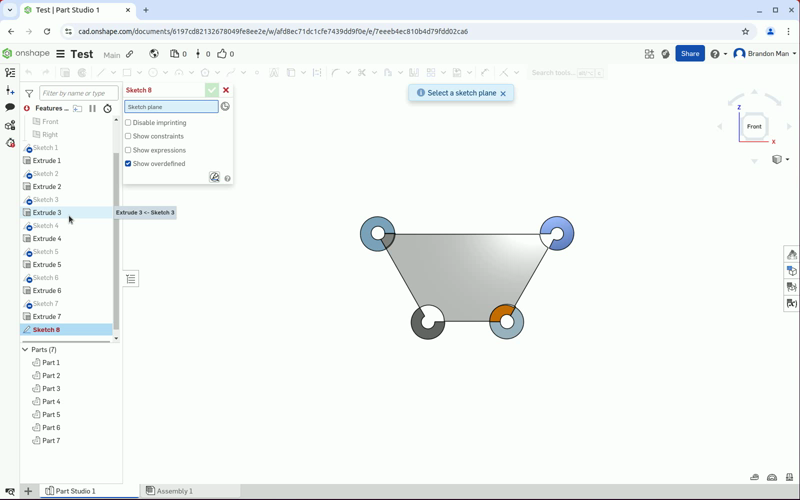
scroll(3)
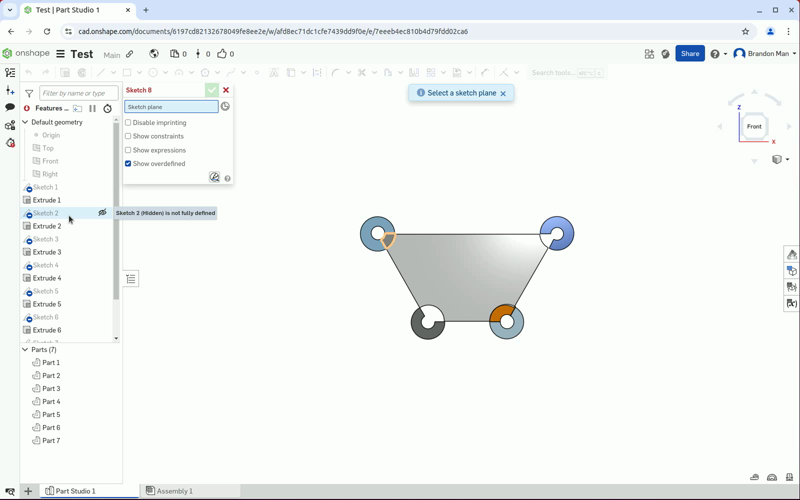
mouse_move(69, 163)
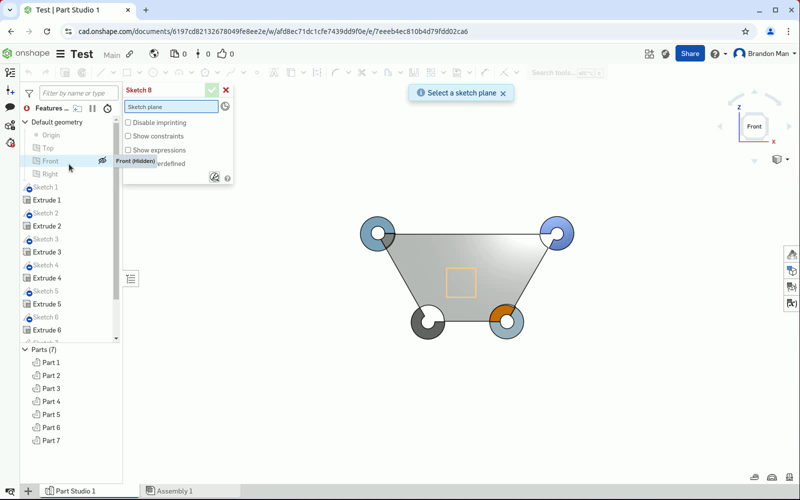
click(69, 163)
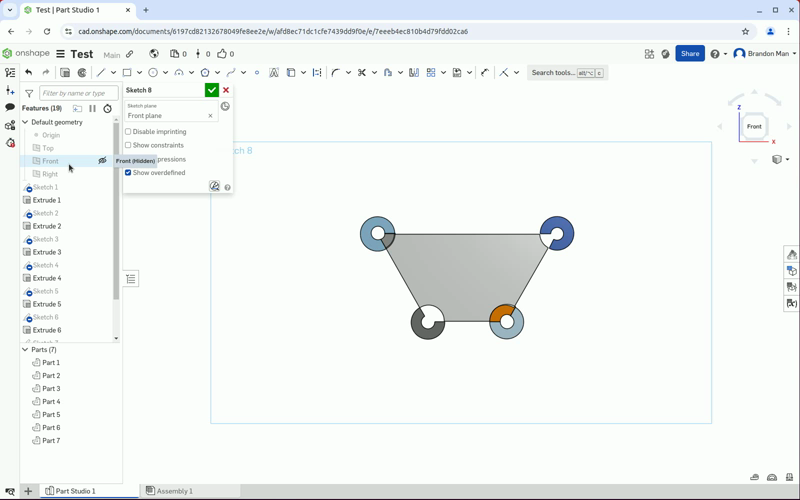
mouse_move(73, 352)
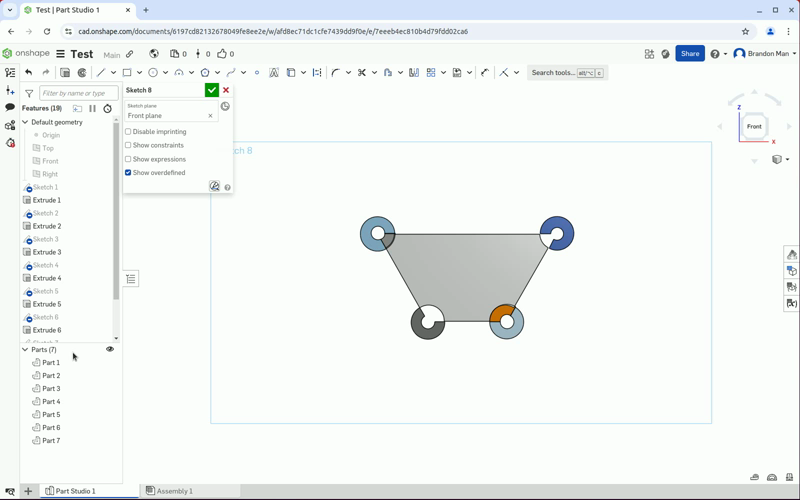
key(y)
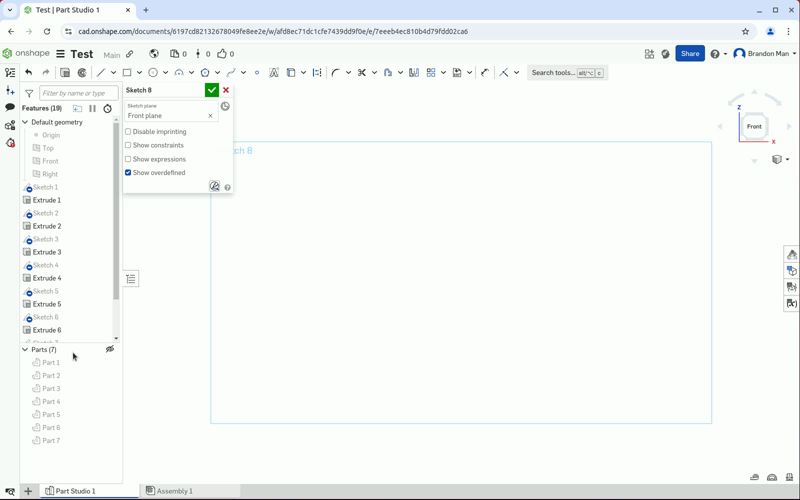
key(l)
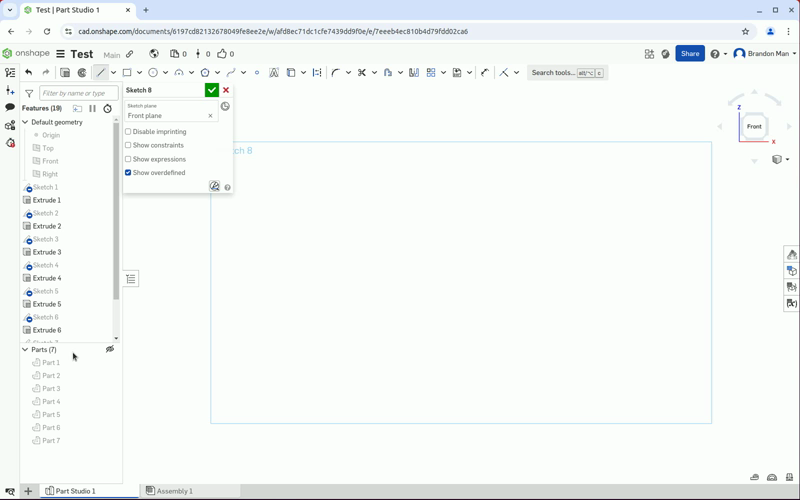
key_down(shift)
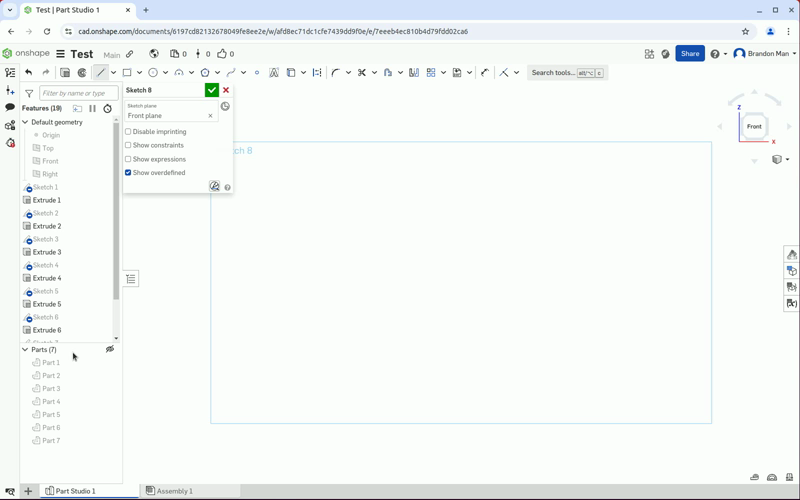
mouse_move(419, 307)
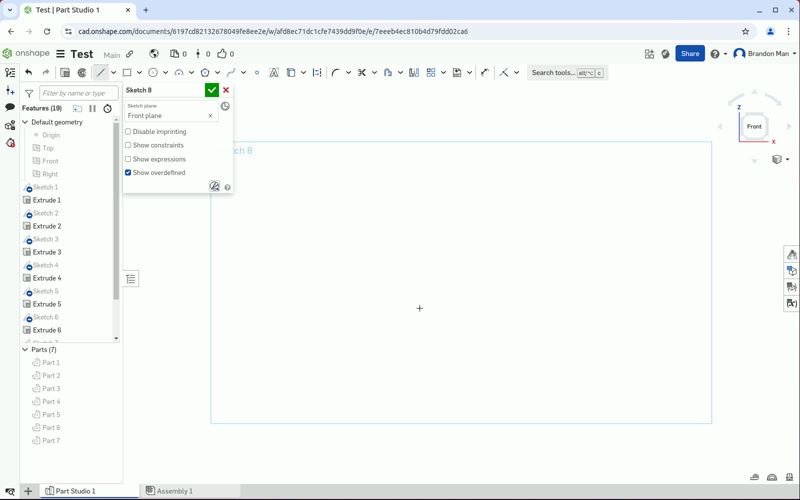
click(419, 307)
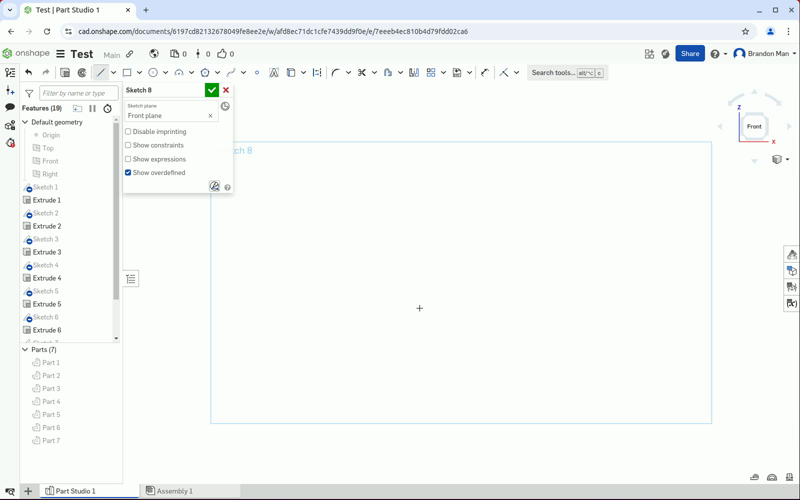
key_up(shift)
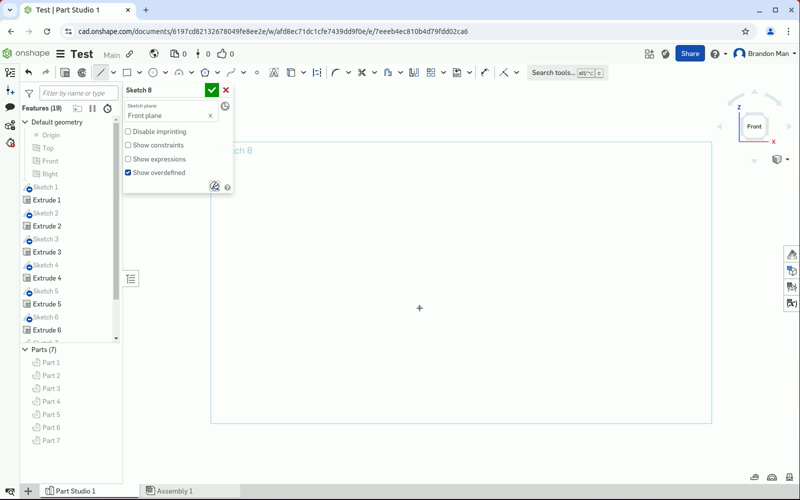
key_down(shift)
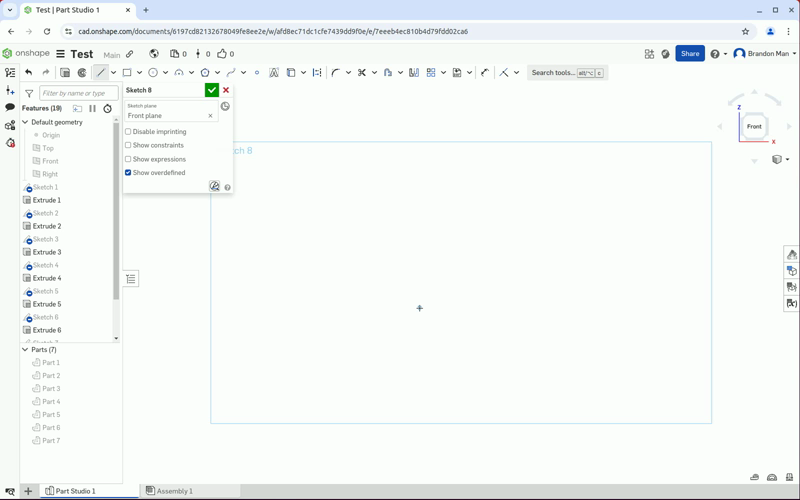
mouse_move(449, 307)
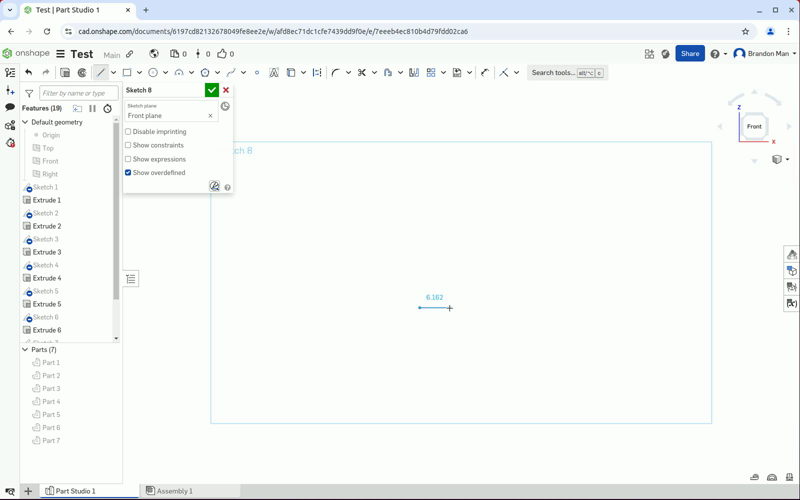
mouse_move(425, 316)
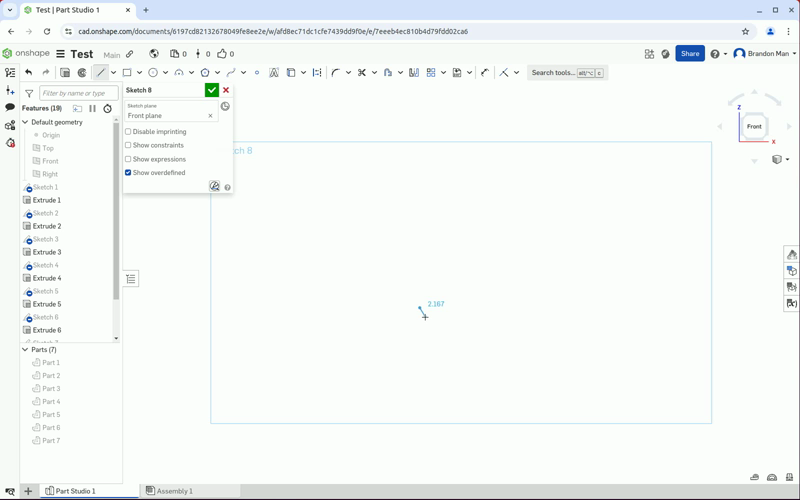
click(425, 316)
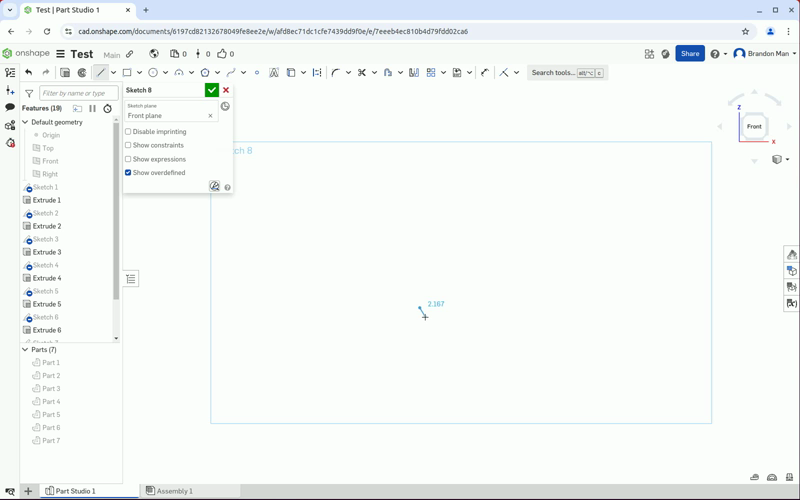
key_up(shift)
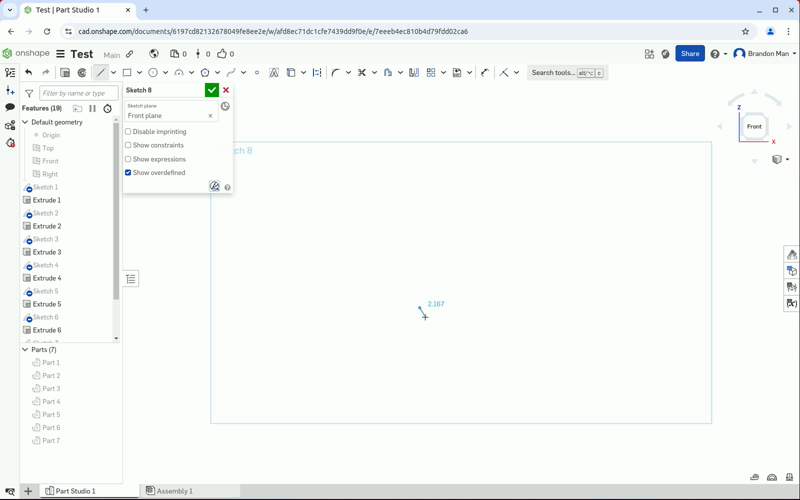
key(esc)
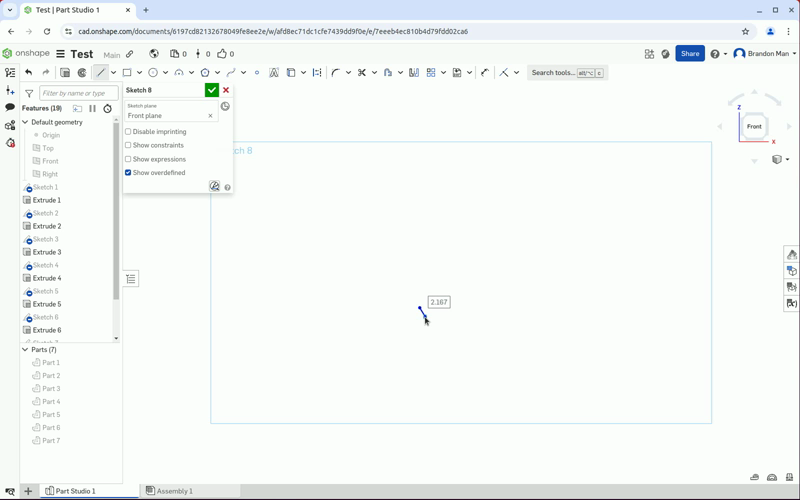
key(a)
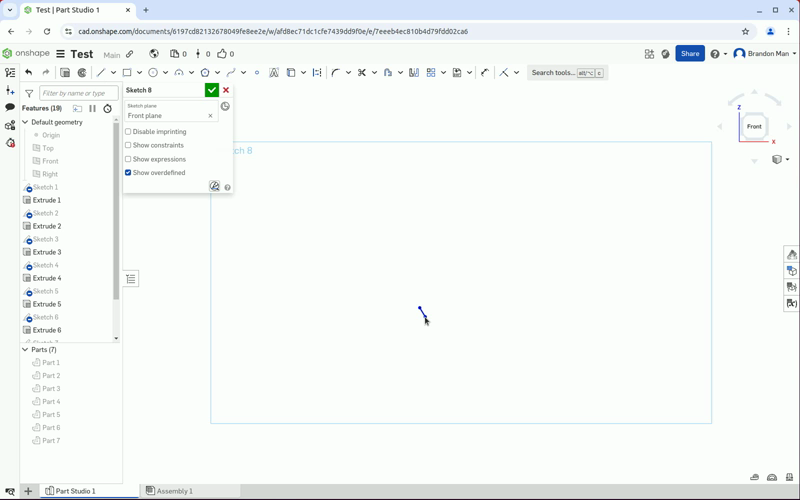
mouse_move(425, 316)
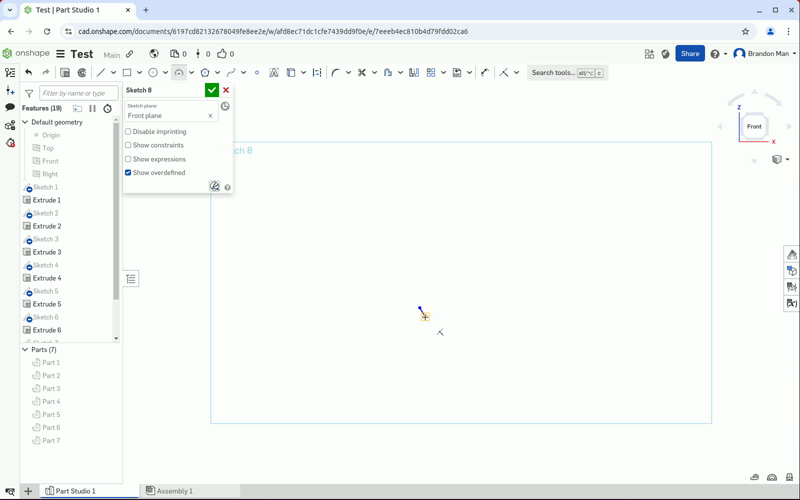
click(425, 316)
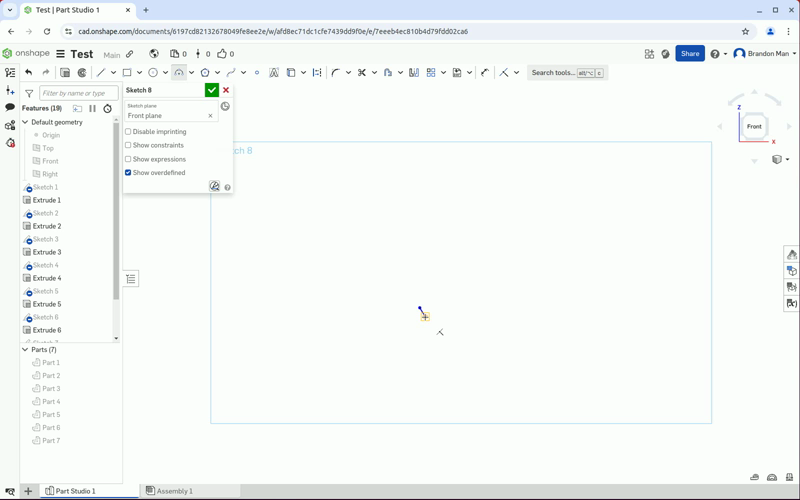
key_down(shift)
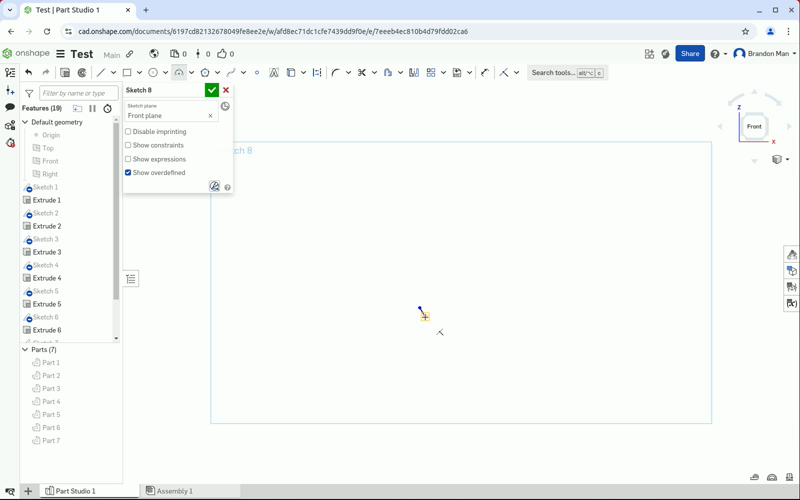
mouse_move(435, 322)
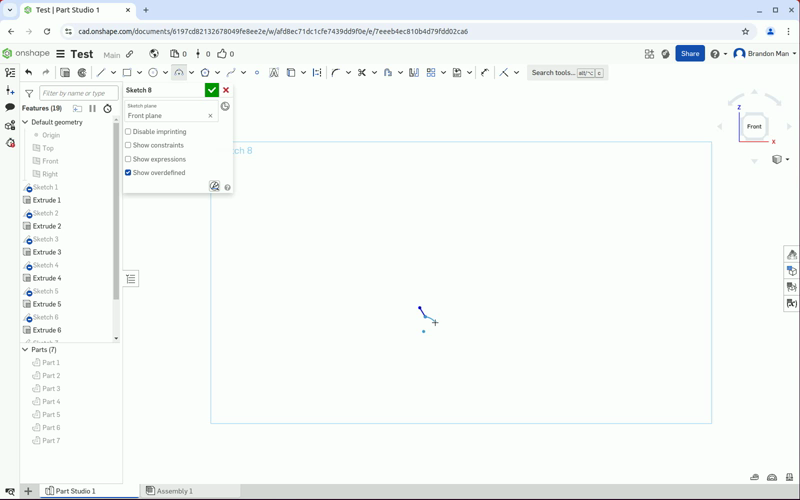
click(435, 322)
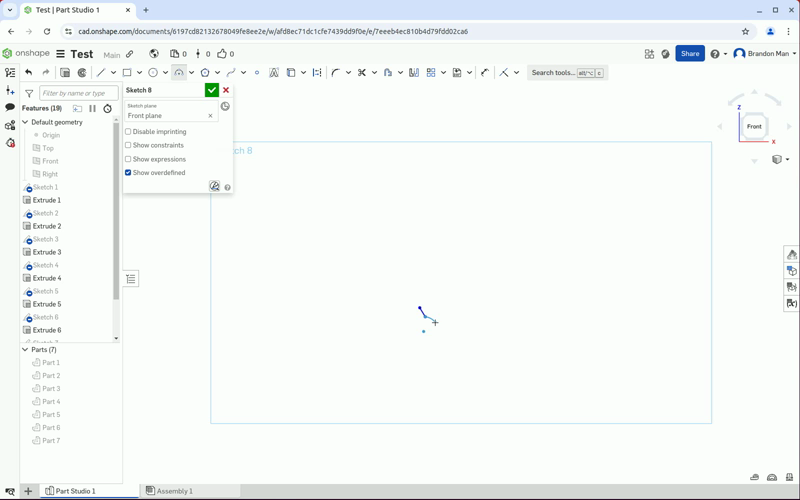
mouse_move(431, 315)
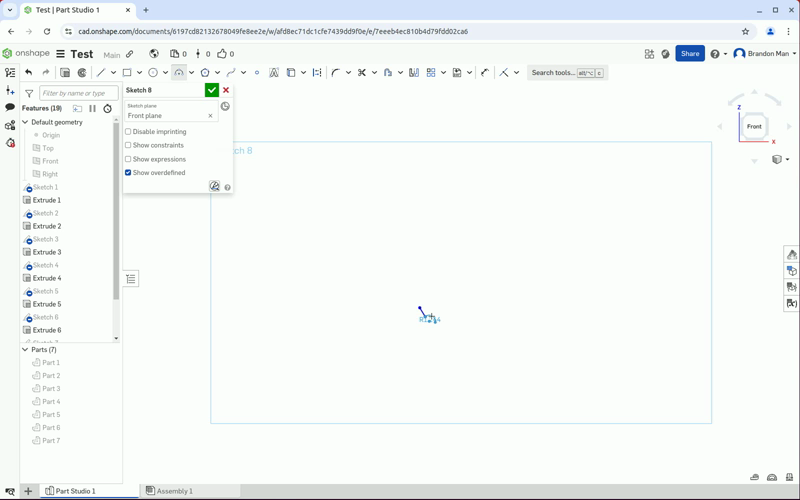
click(431, 315)
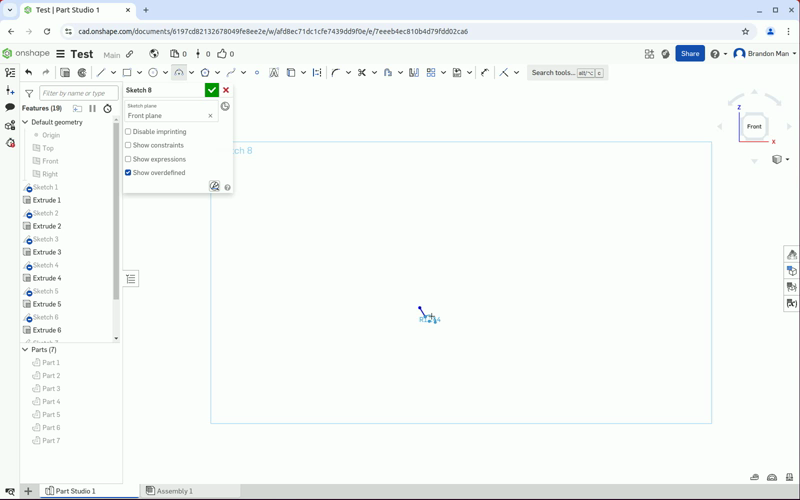
key_up(shift)
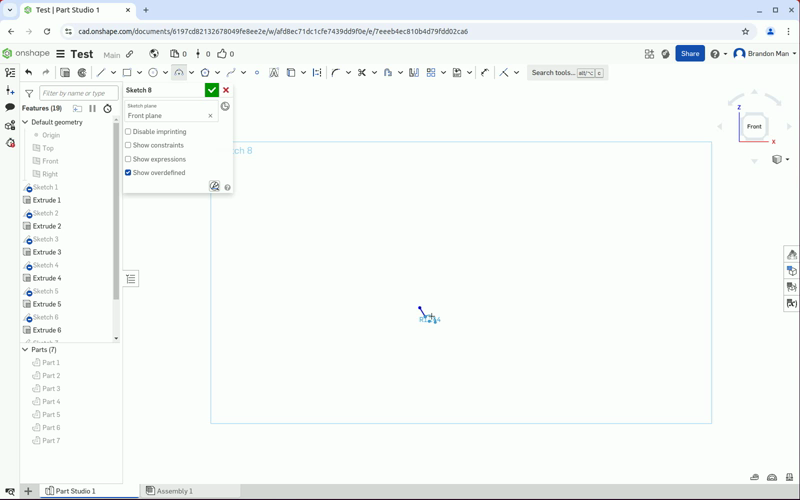
key(esc)
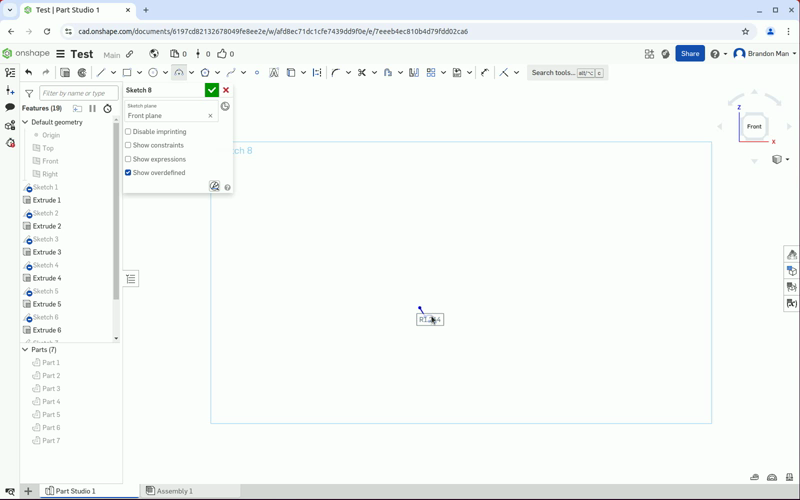
key(l)
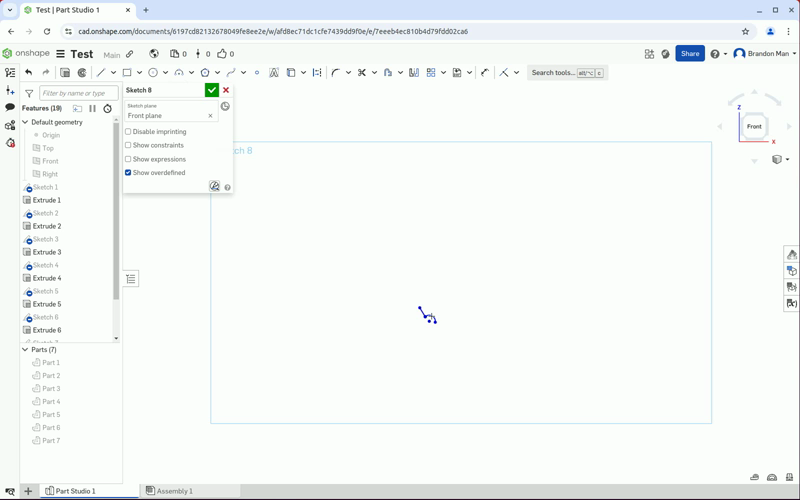
mouse_move(435, 322)
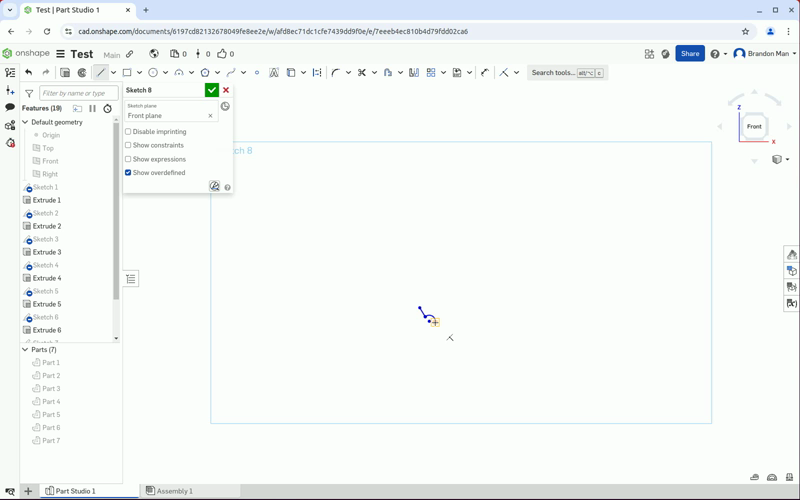
click(435, 322)
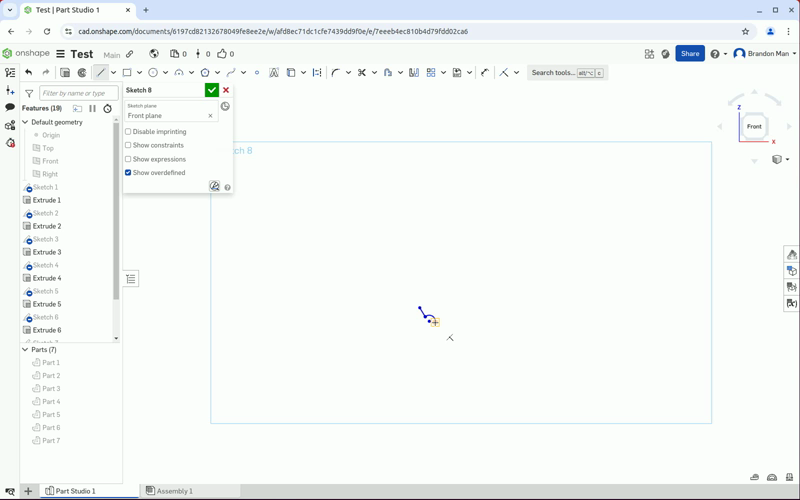
key_down(shift)
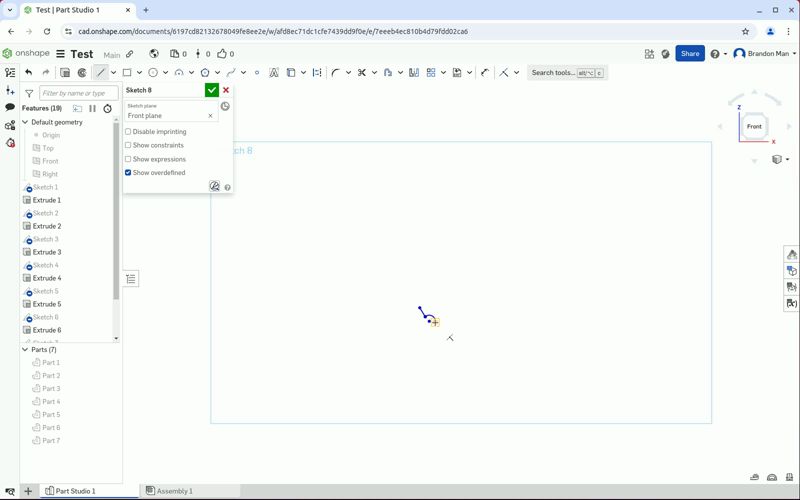
mouse_move(465, 322)
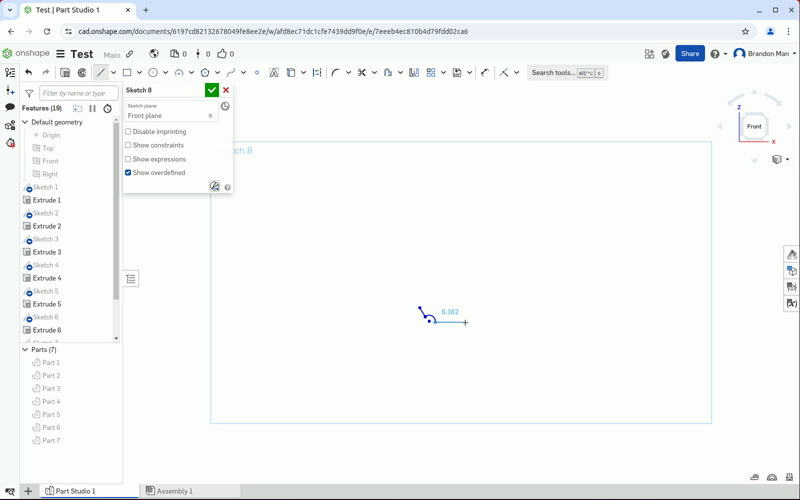
mouse_move(445, 322)
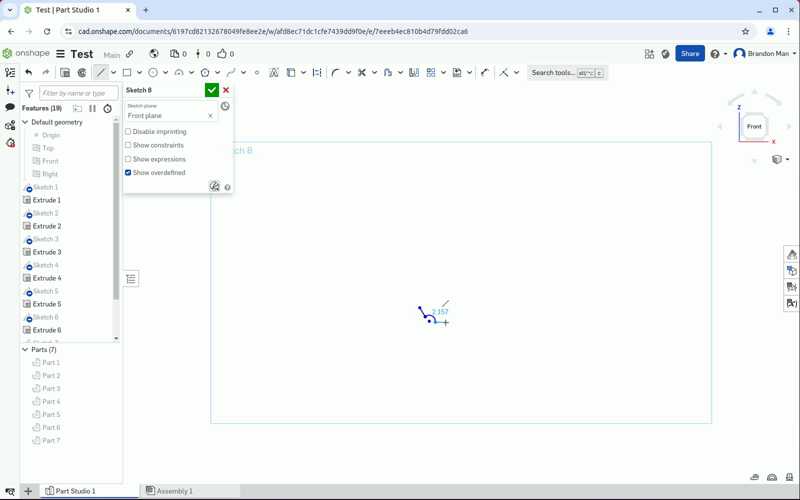
click(445, 322)
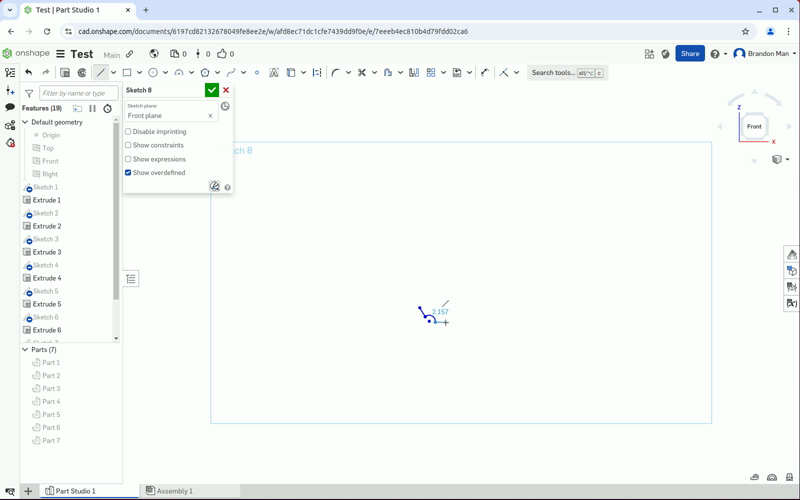
key_up(shift)
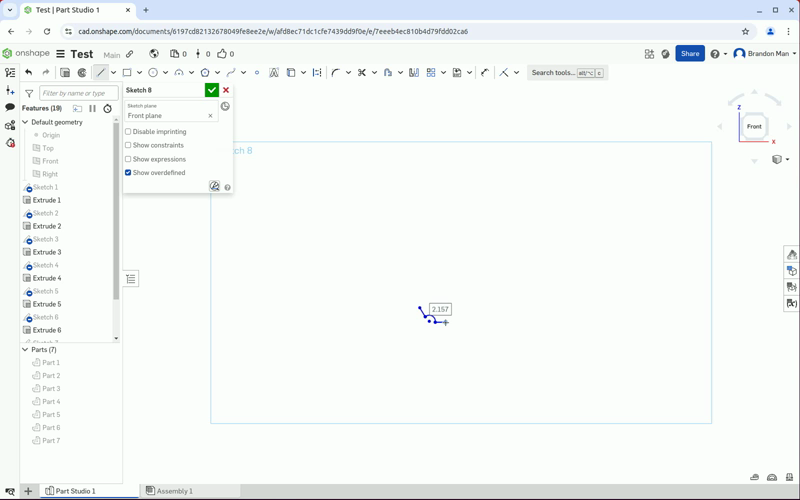
key(esc)
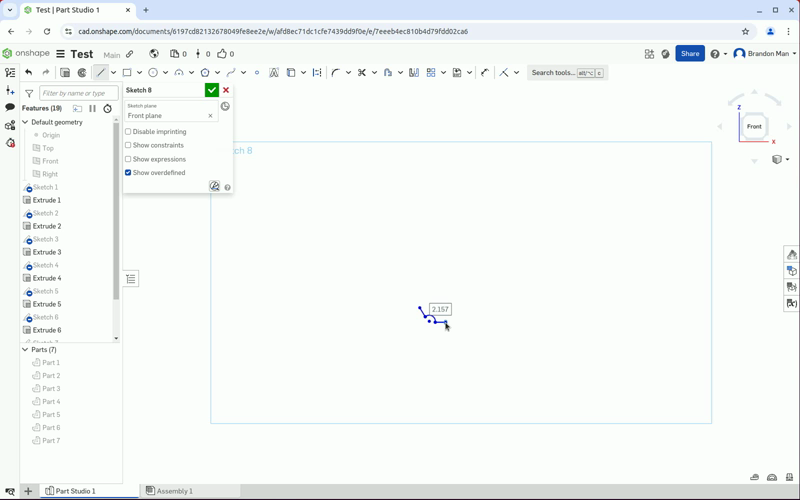
key(a)
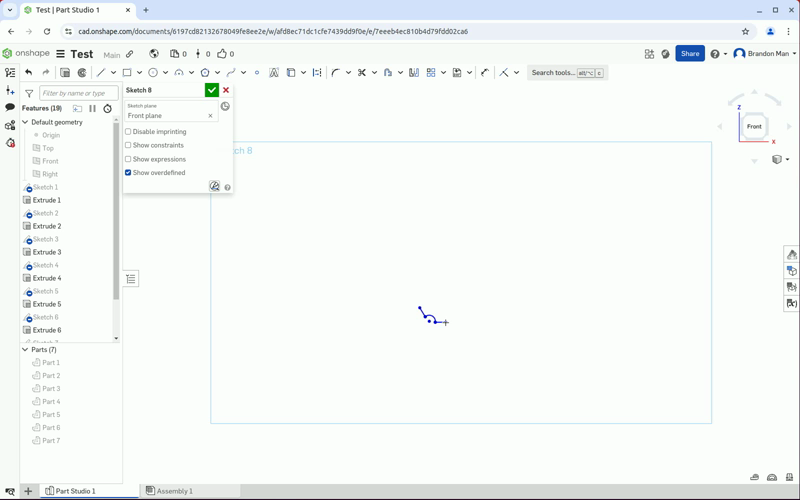
mouse_move(445, 322)
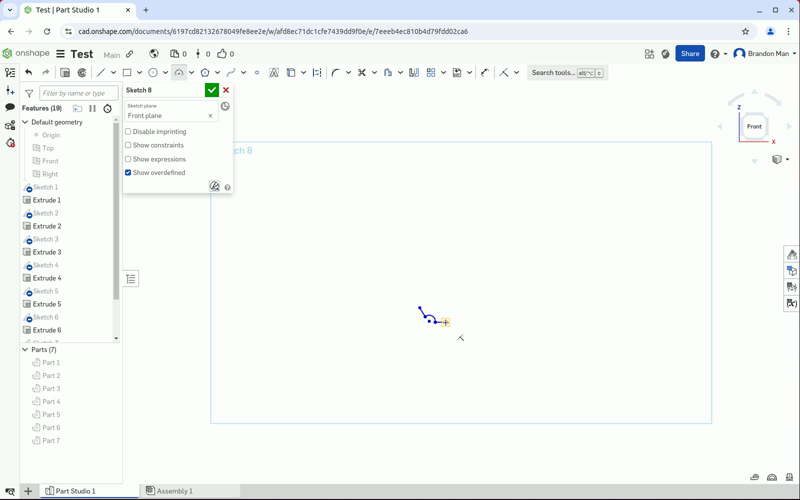
click(445, 322)
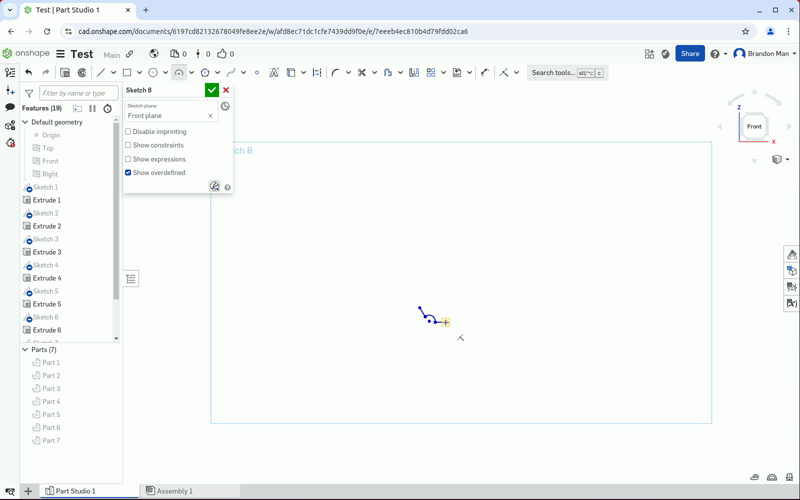
mouse_move(419, 307)
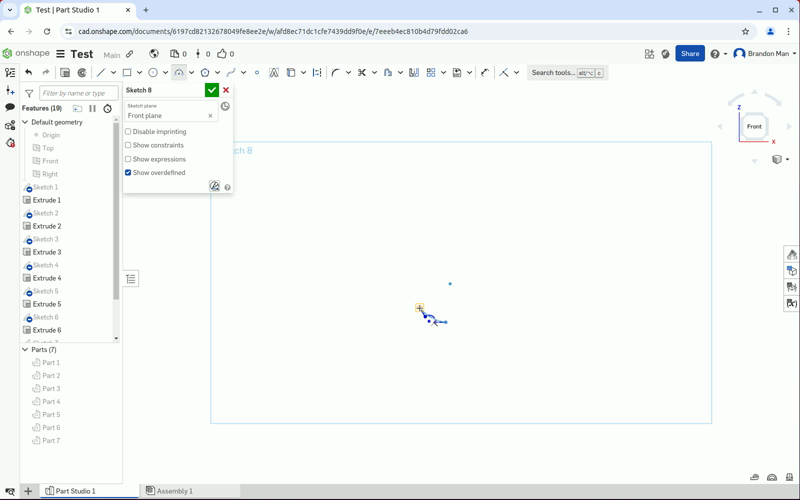
click(419, 307)
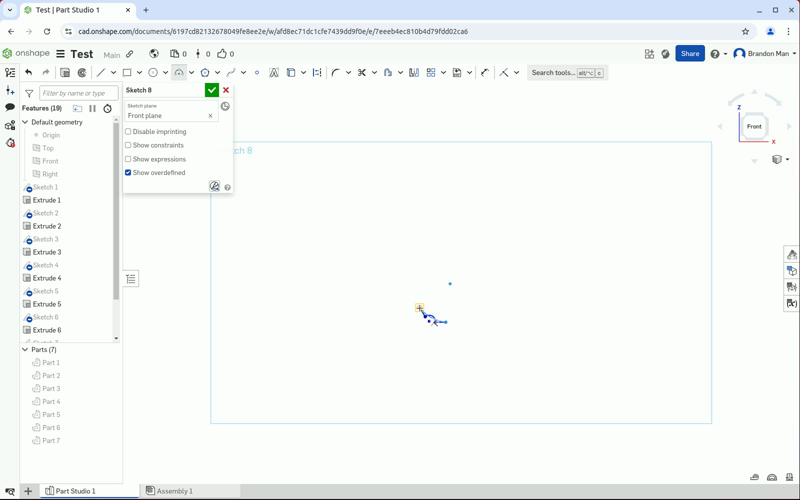
key_down(shift)
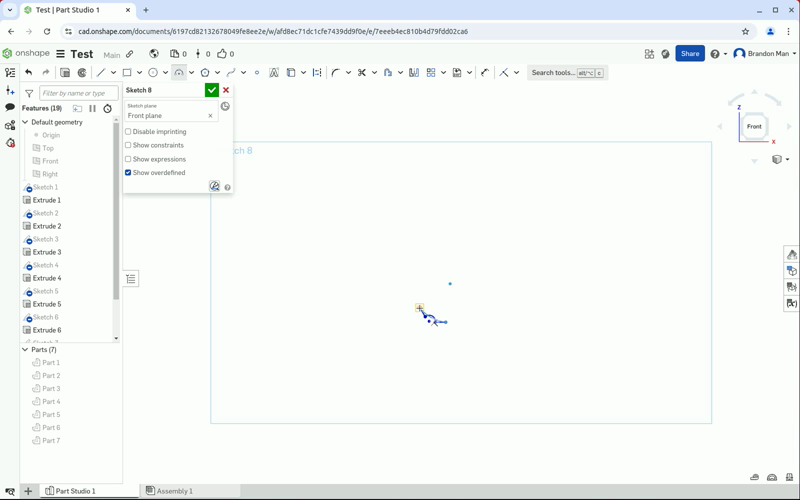
mouse_move(436, 306)
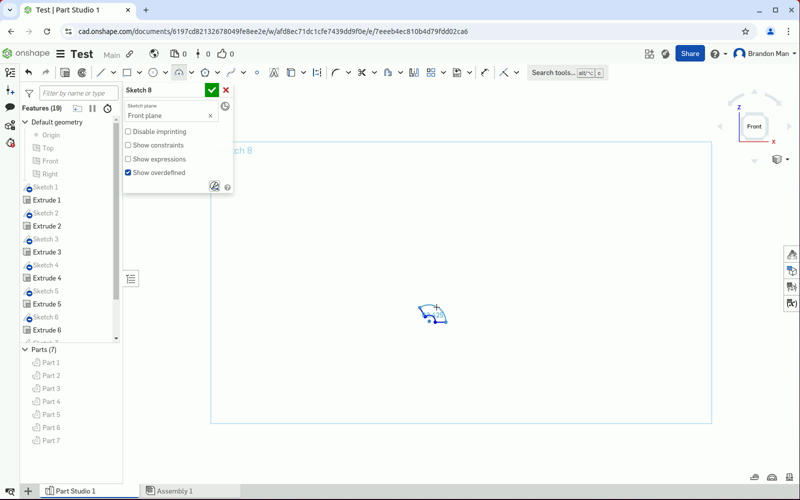
click(436, 306)
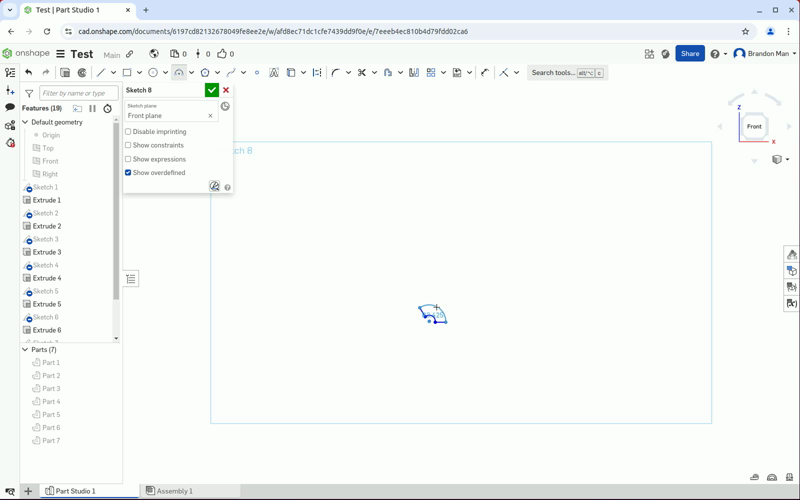
key_up(shift)
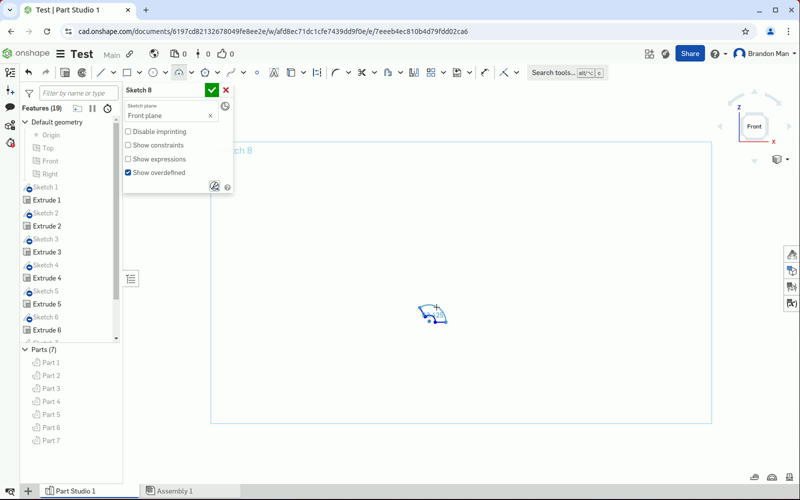
key(esc)
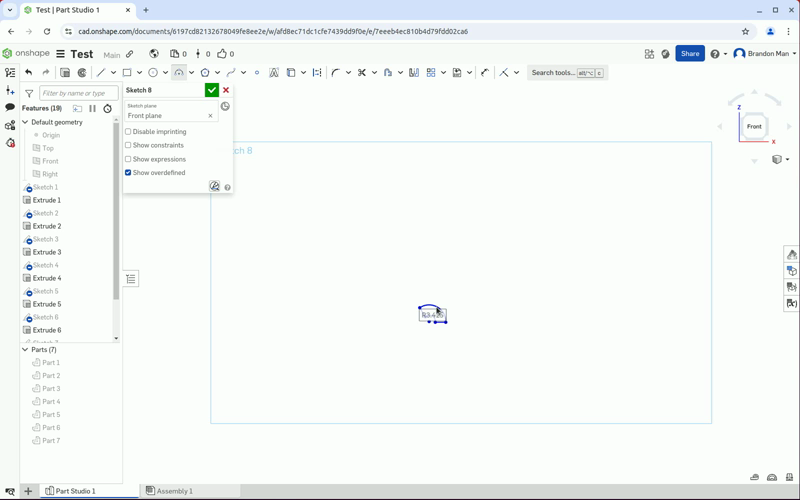
mouse_move(428, 305)
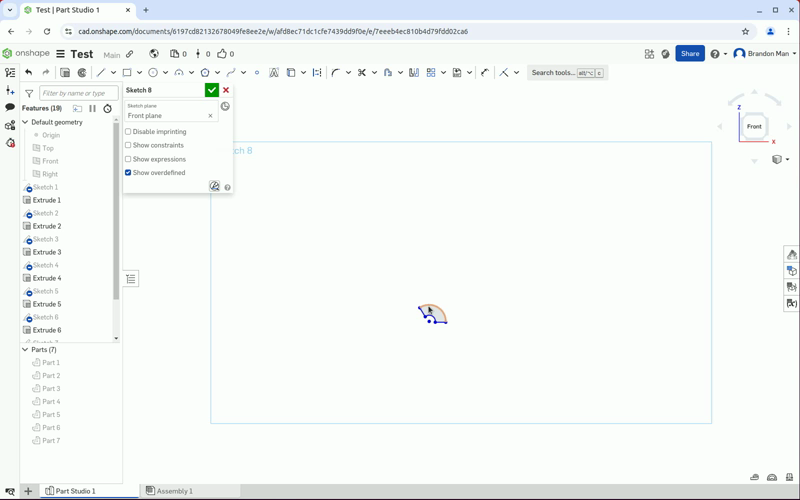
scroll(6)
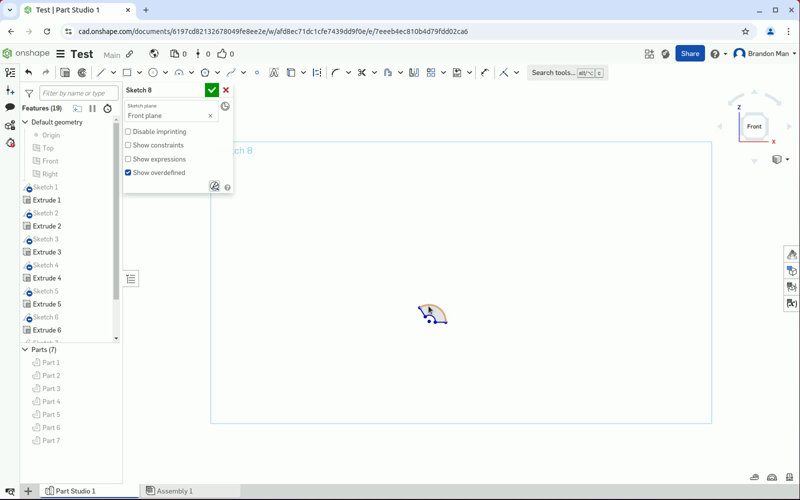
scroll(6)
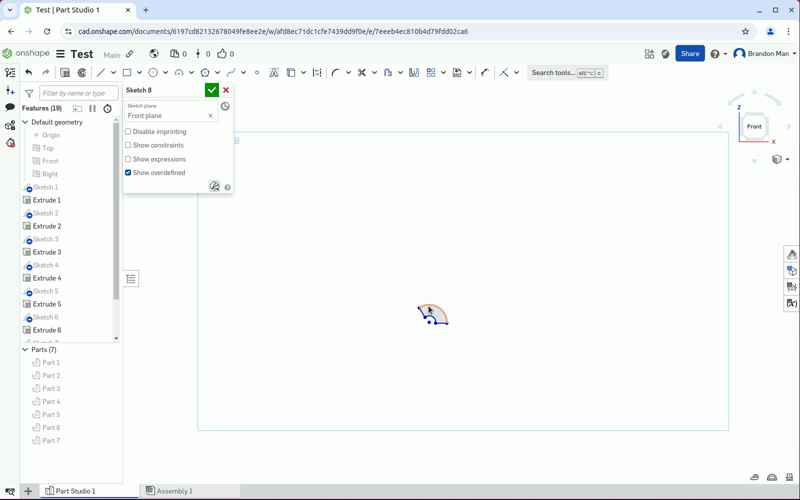
scroll(6)
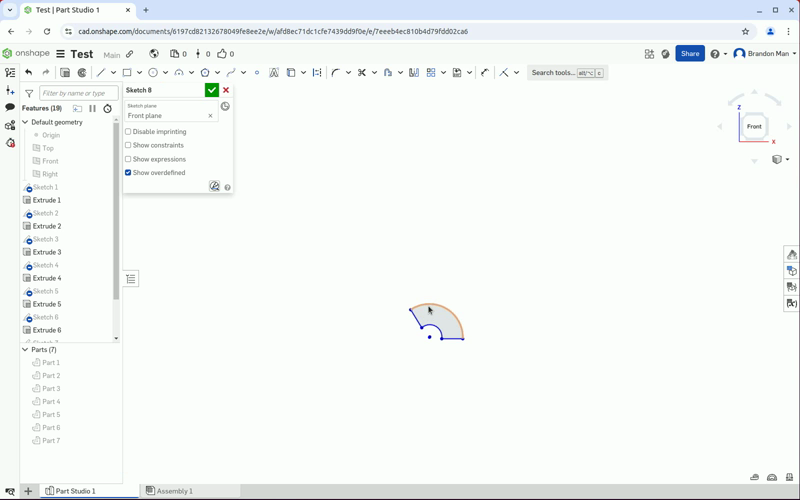
scroll(6)
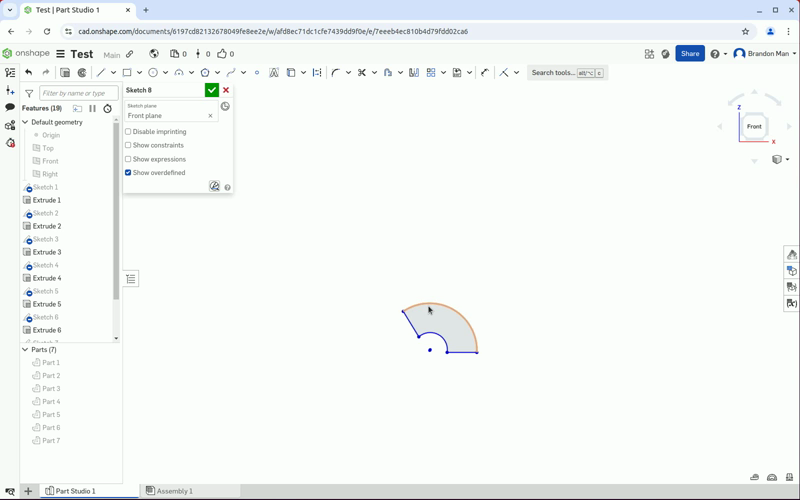
scroll(6)
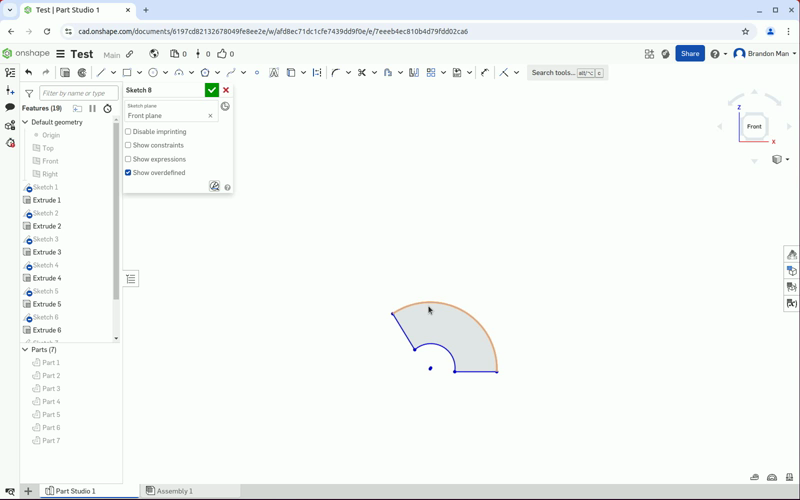
scroll(6)
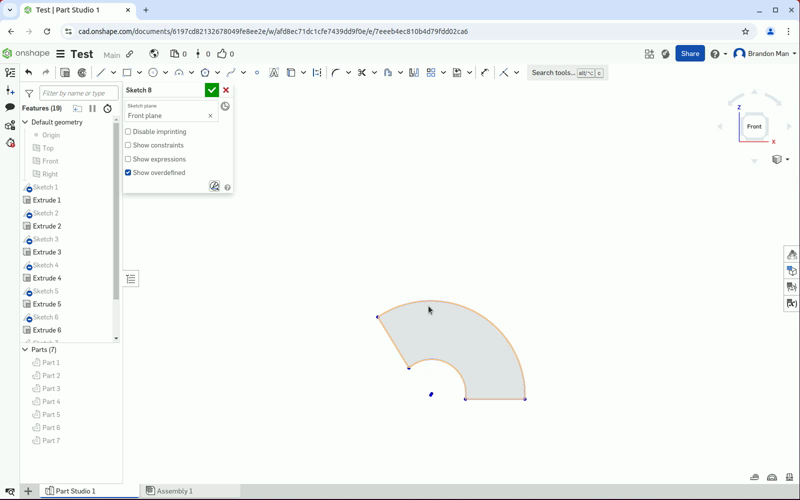
scroll(6)
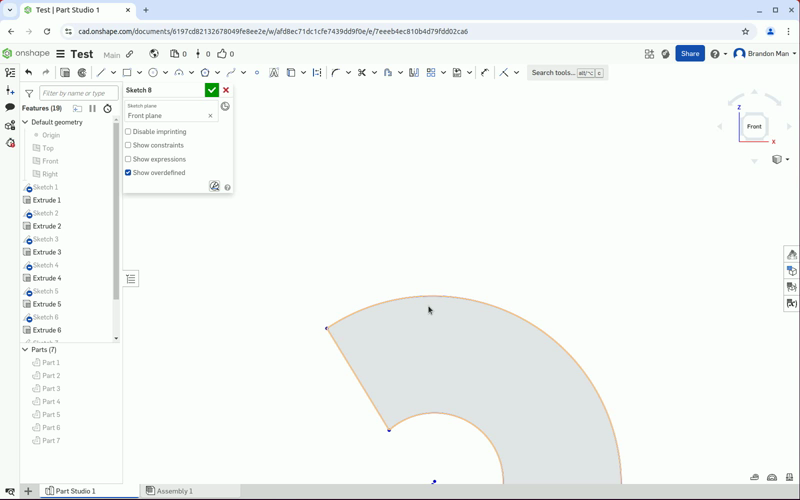
click(428, 305)
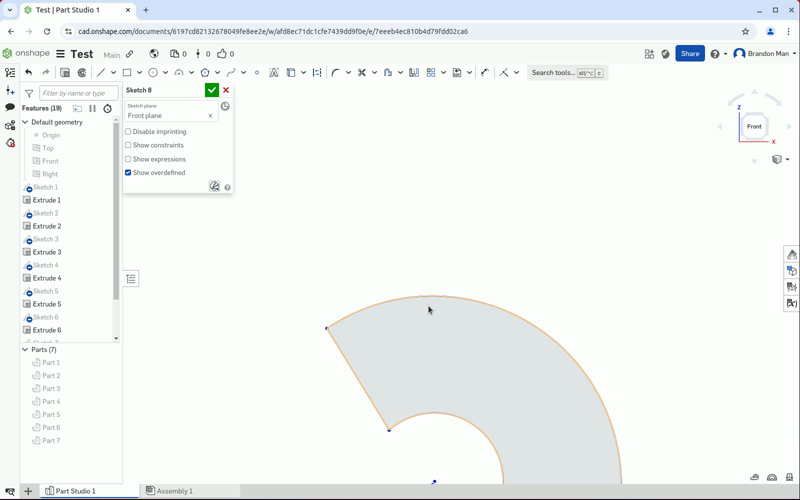
scroll(-6)
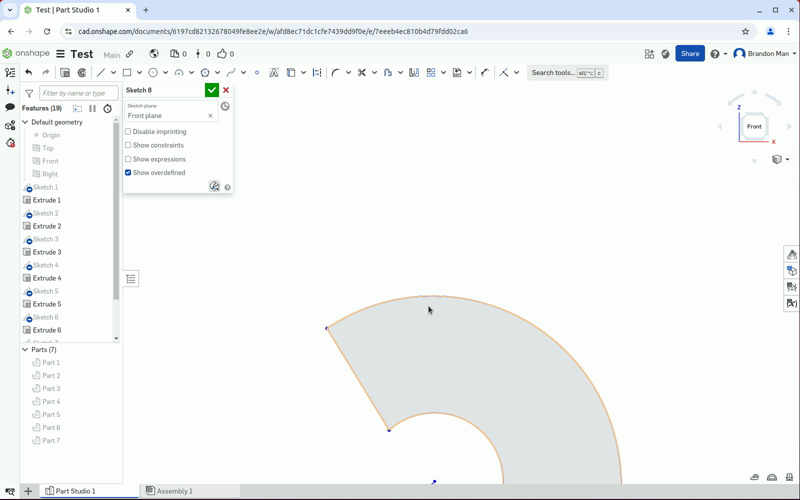
scroll(-6)
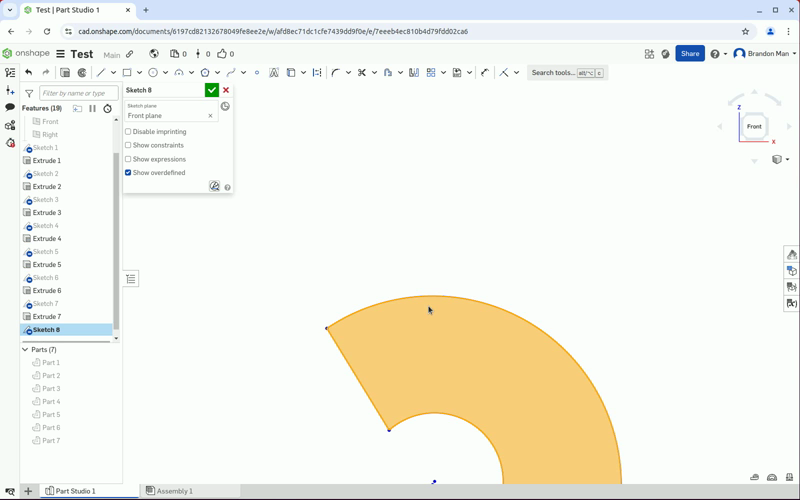
scroll(-6)
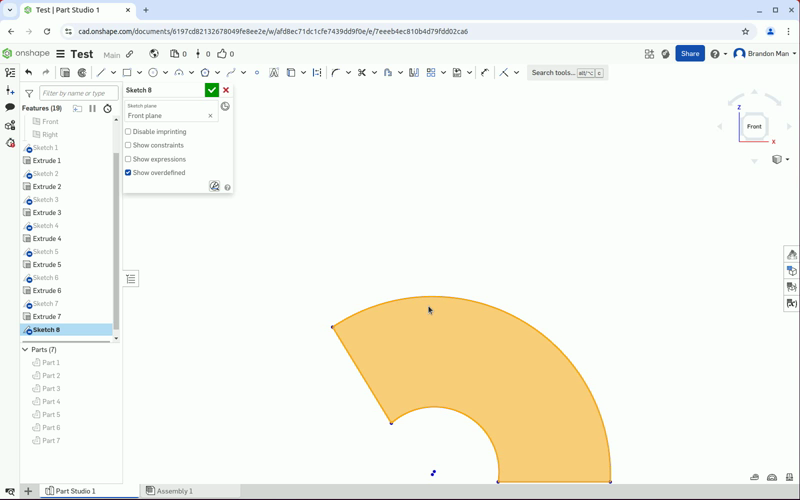
scroll(-6)
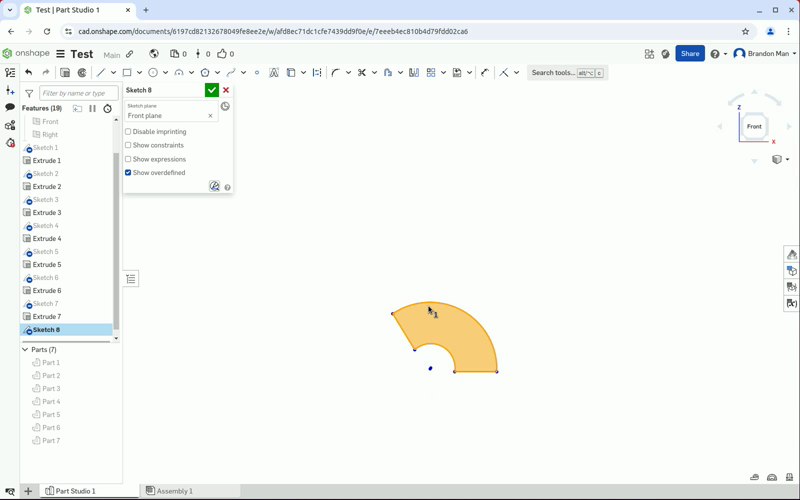
scroll(-6)
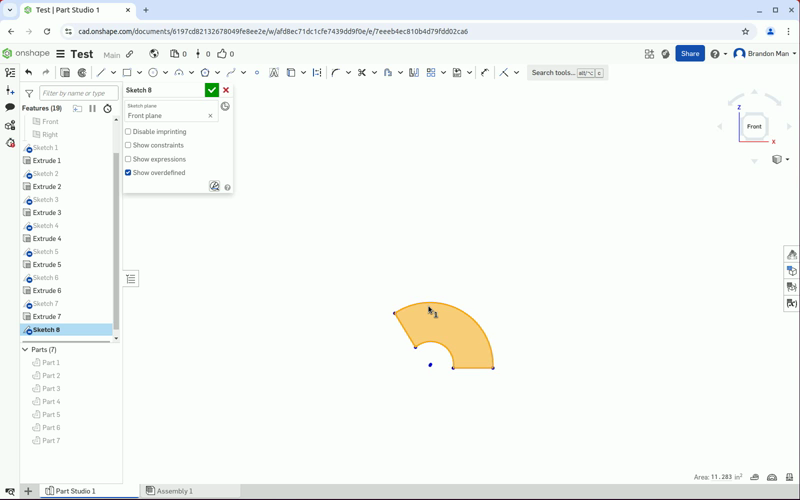
scroll(-6)
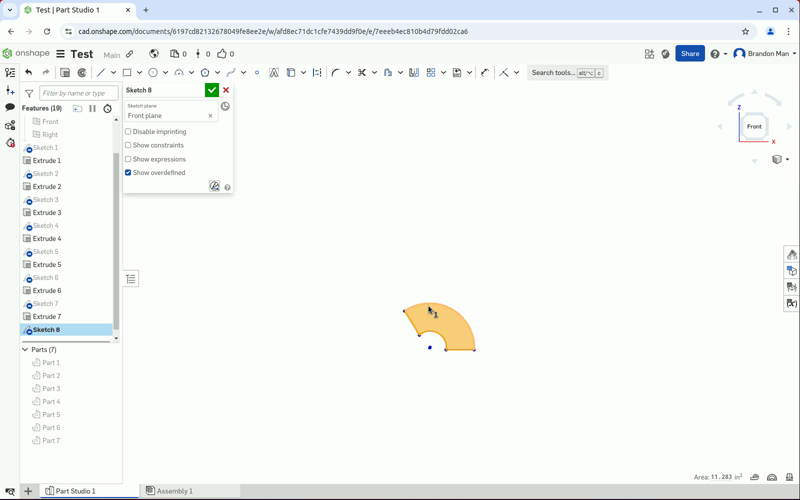
scroll(-6)
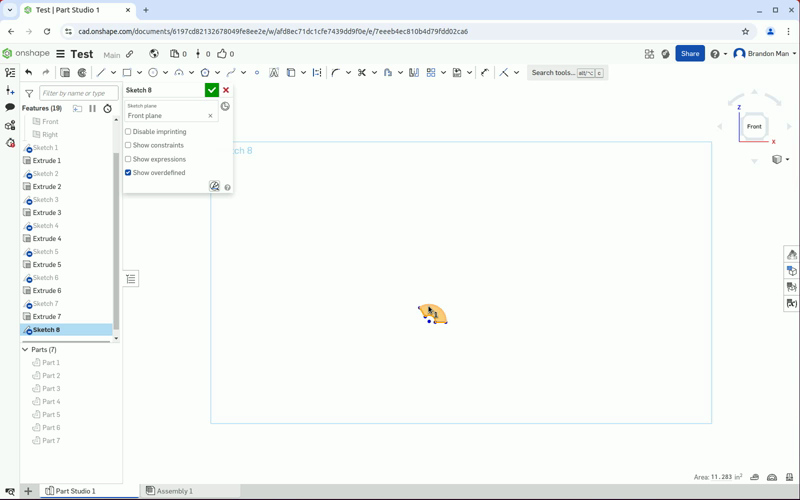
mouse_move(73, 352)
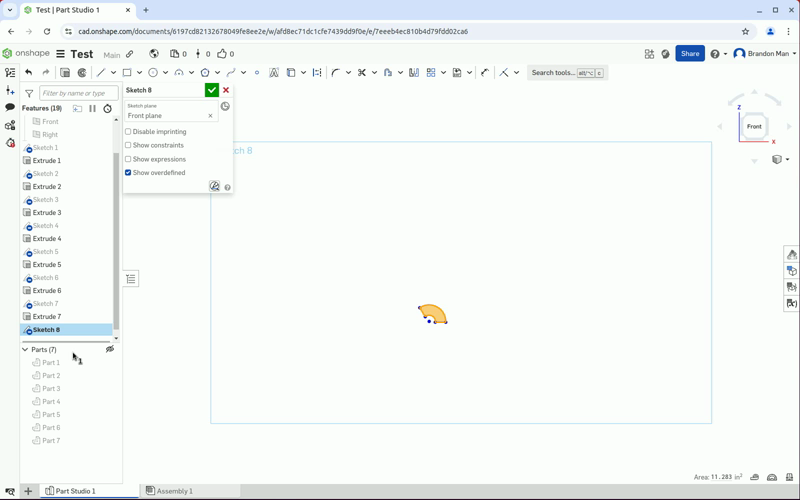
key(shift+y)
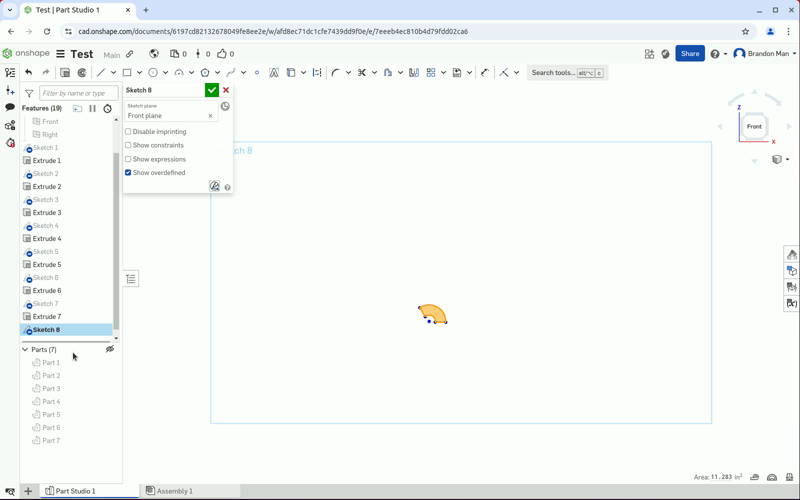
key(shift+e)
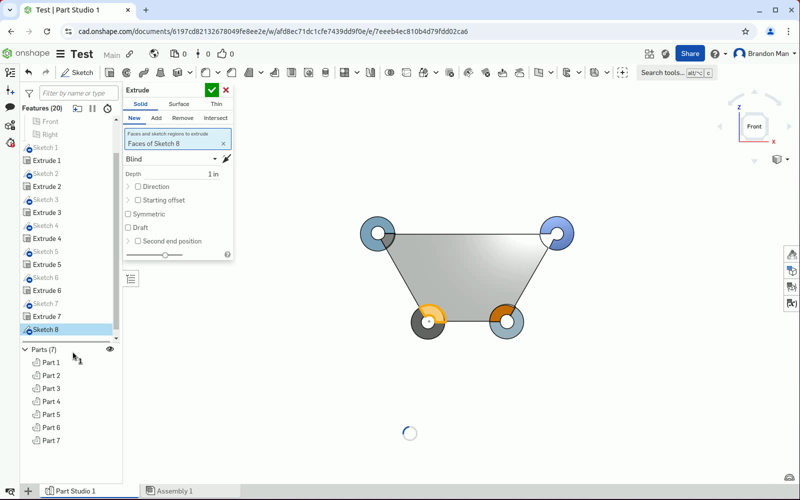
mouse_move(143, 106)
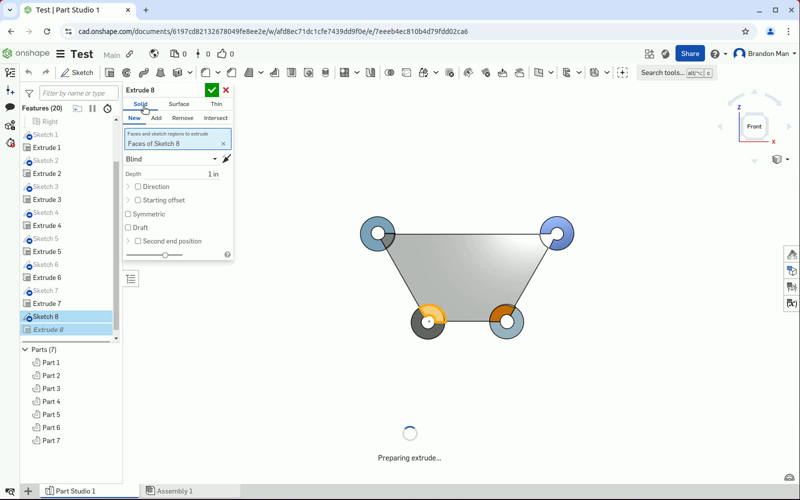
click(143, 106)
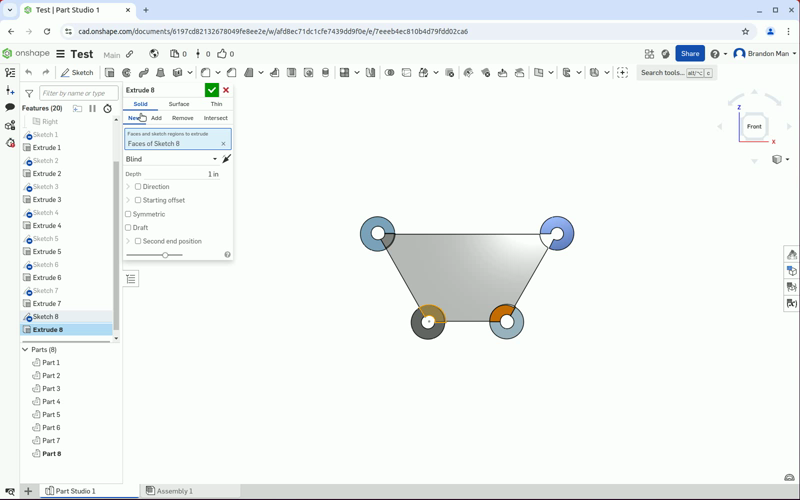
mouse_move(137, 120)
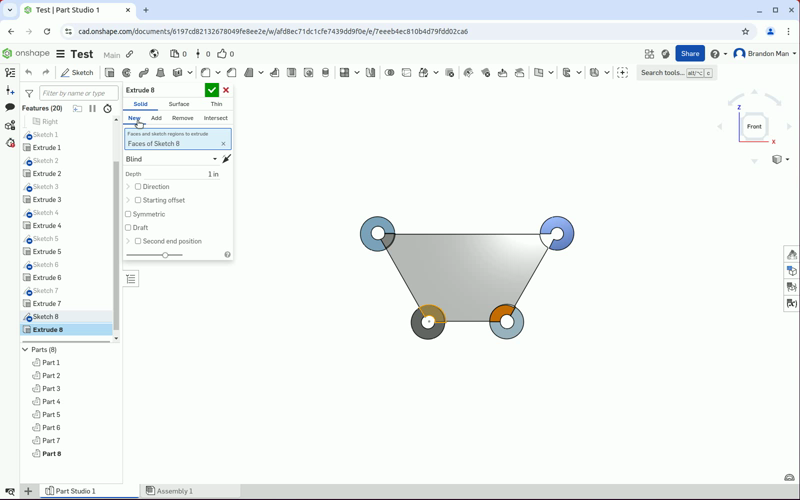
click(137, 120)
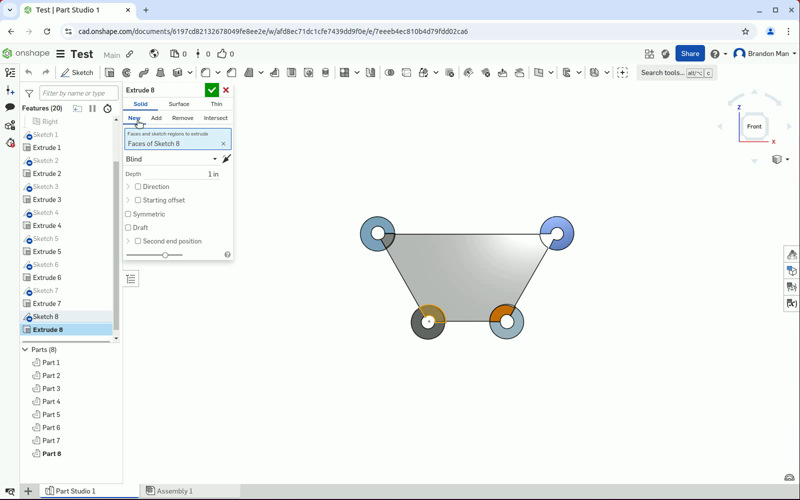
key(tab, 4)
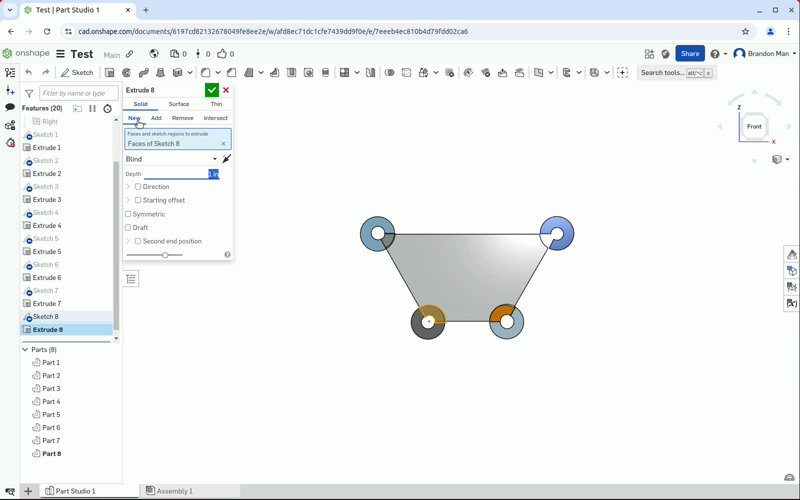
text(10.592)
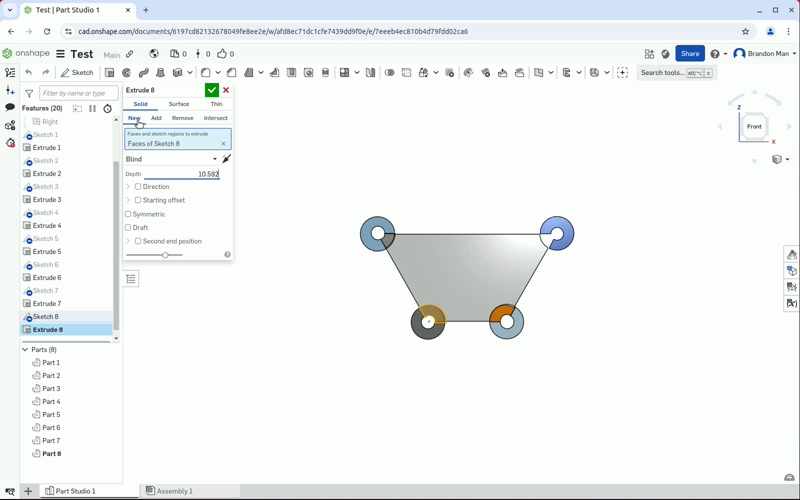
key(tab, 3)
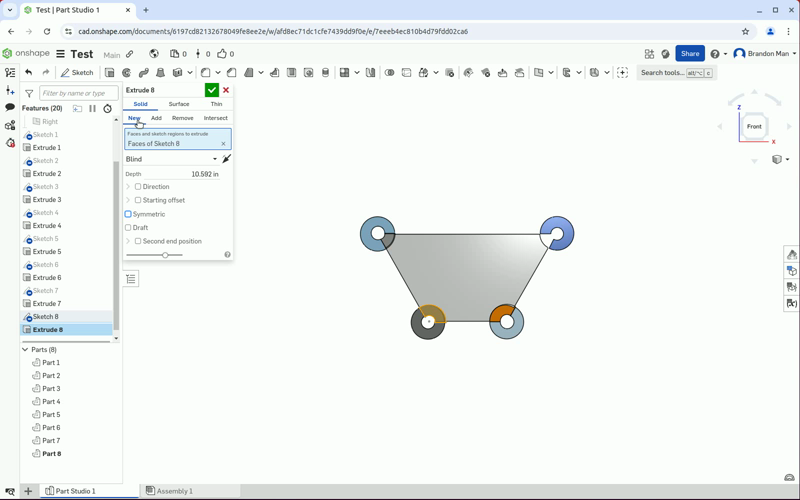
key(space)
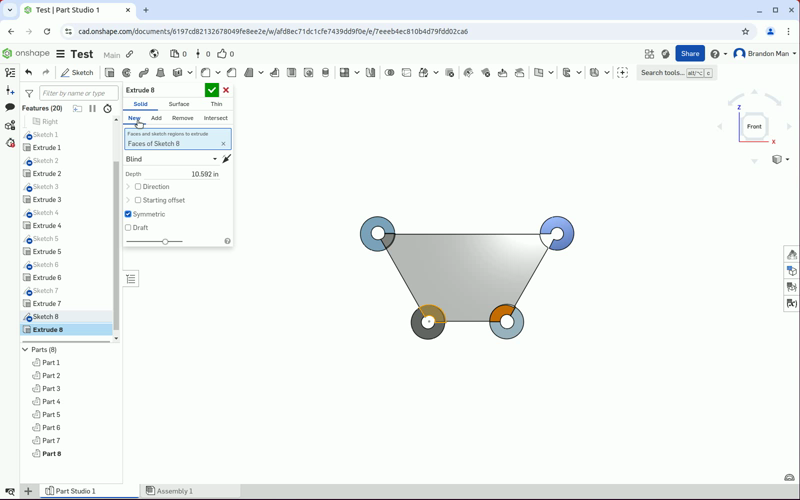
key(enter)
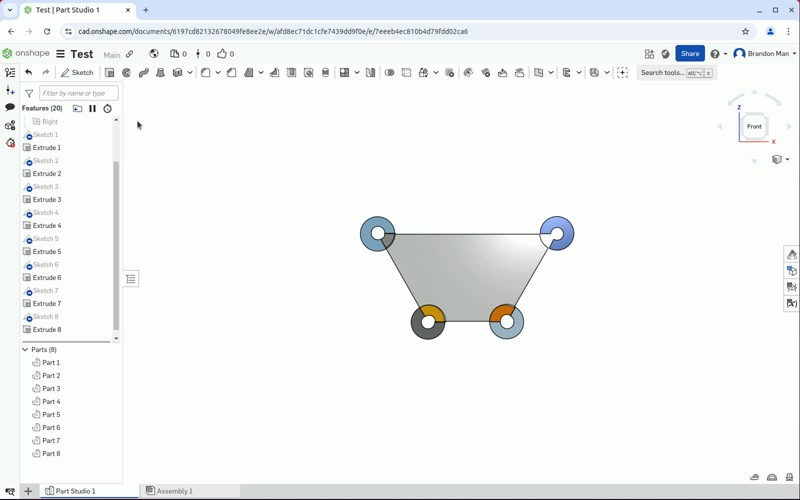
key(shift+h)
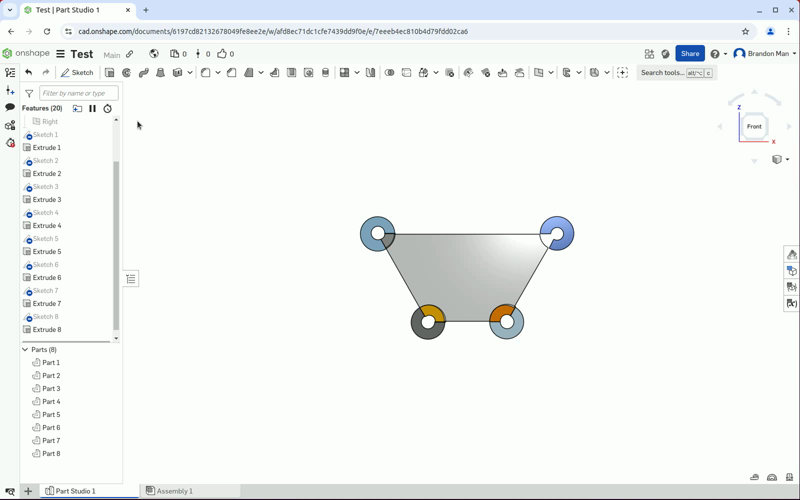
key(shift+h)
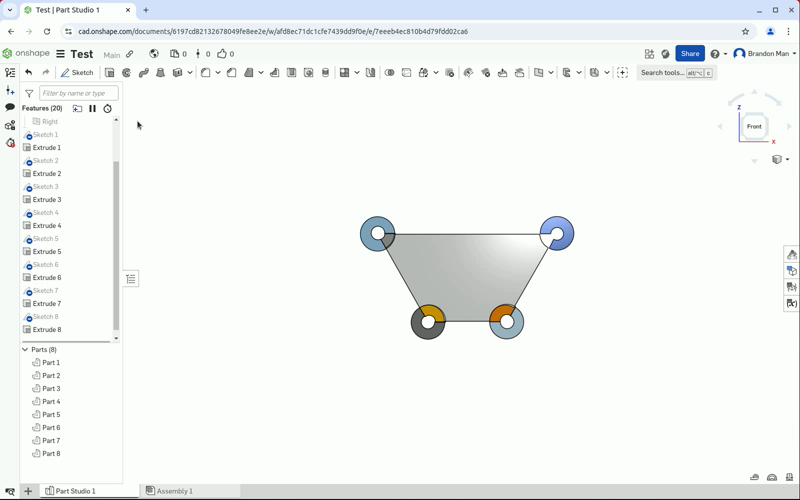
mouse_move(69, 137)
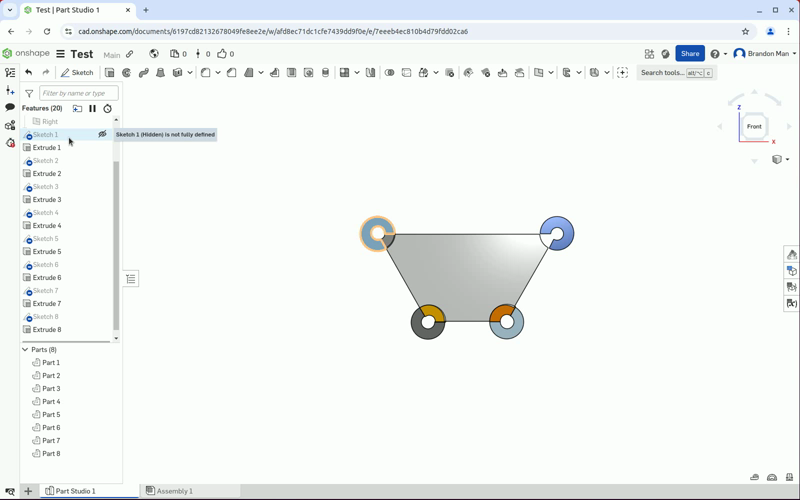
click(69, 137)
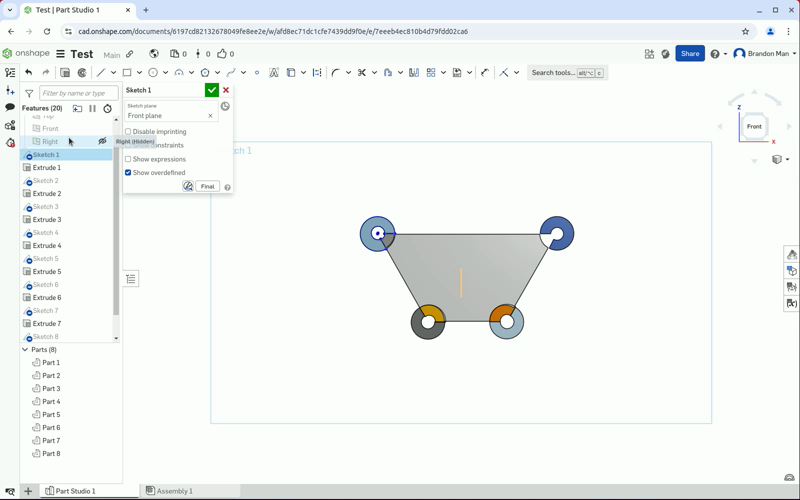
mouse_move(229, 92)
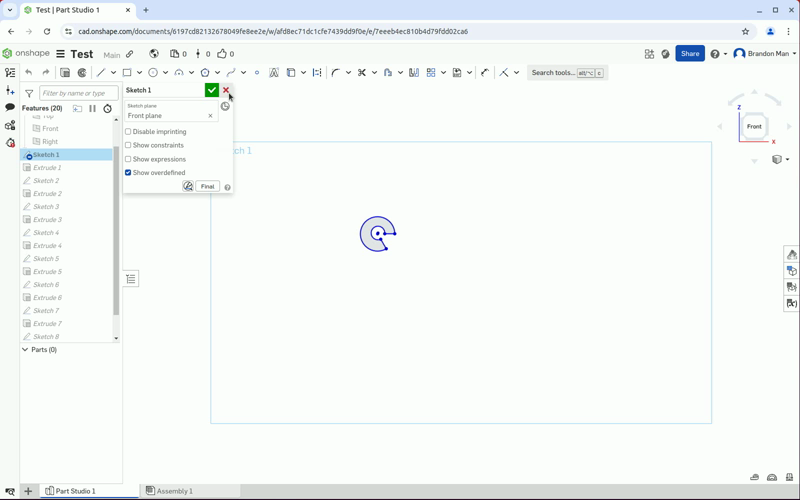
click(229, 92)
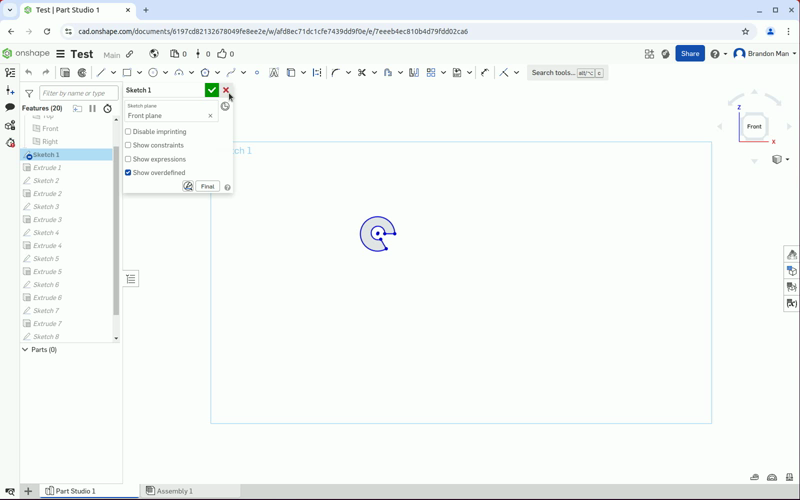
key(shift+s)
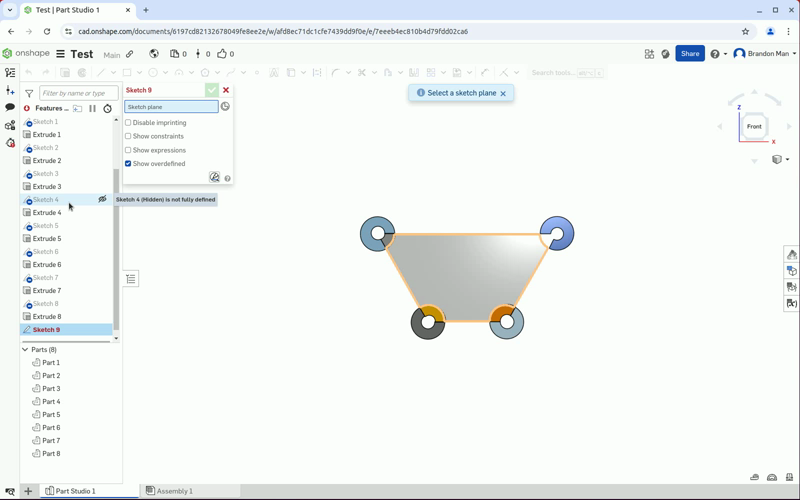
scroll(3)
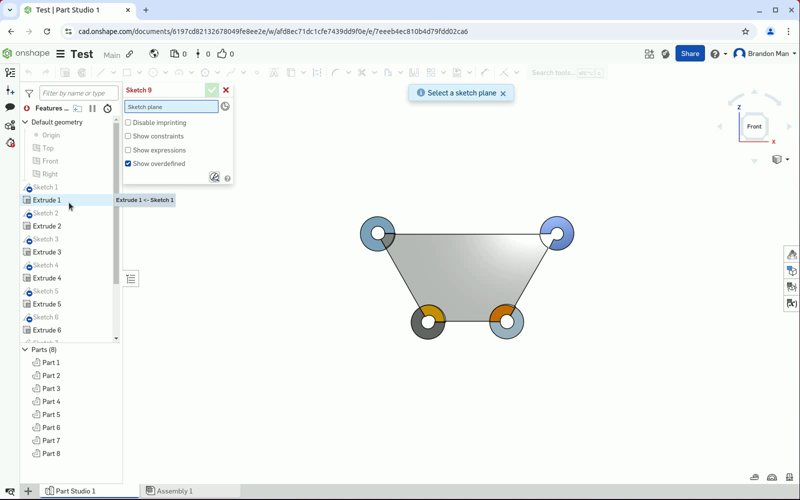
mouse_move(69, 163)
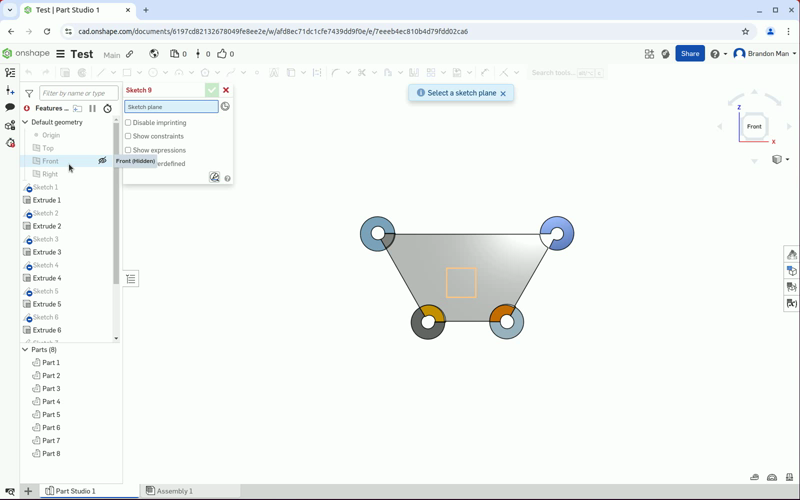
click(69, 163)
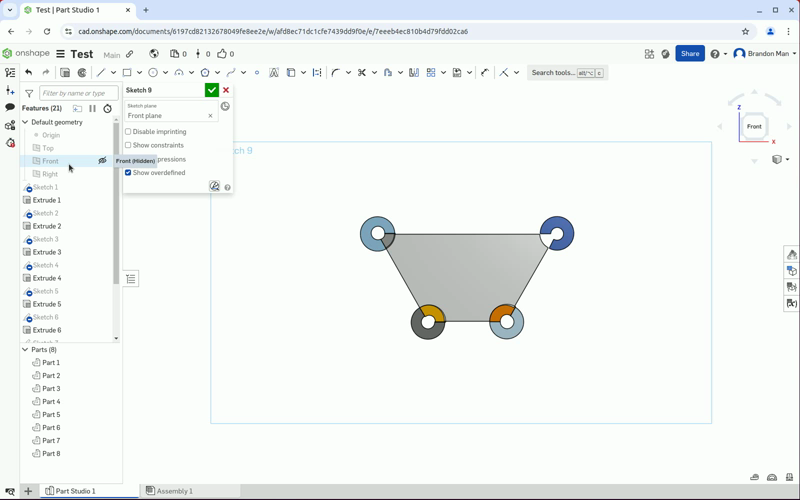
mouse_move(73, 352)
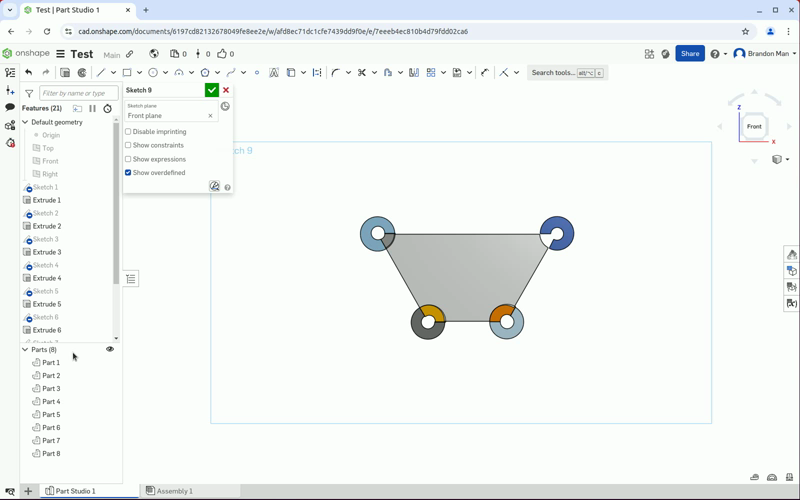
key(y)
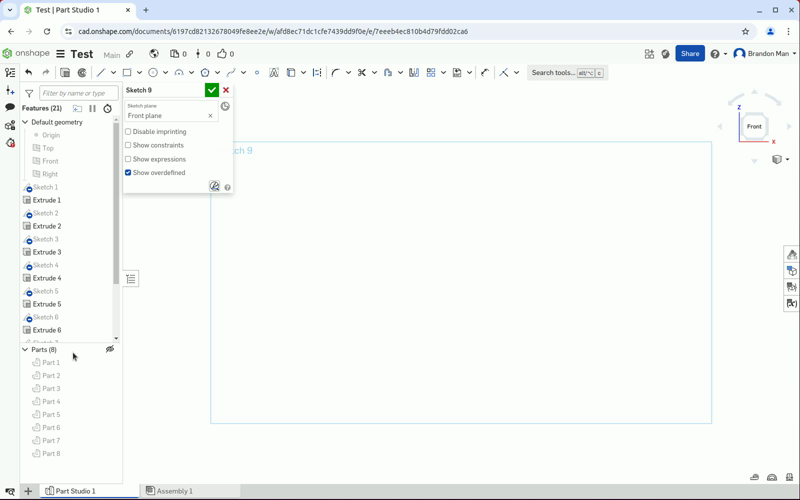
key(a)
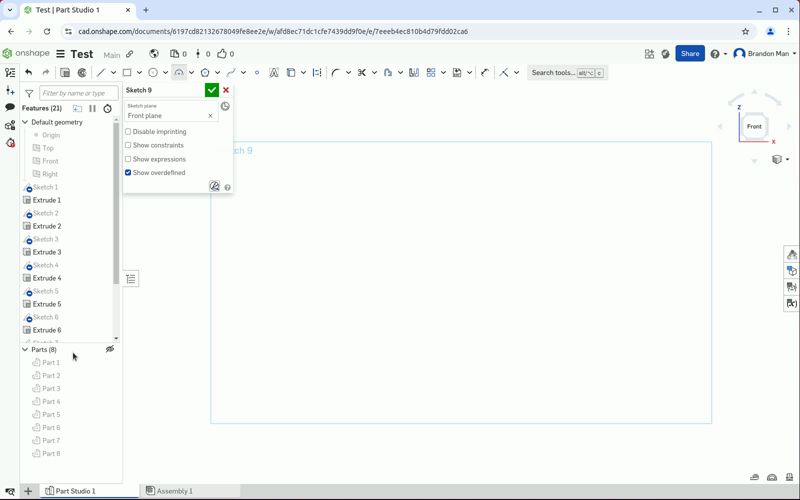
key_down(shift)
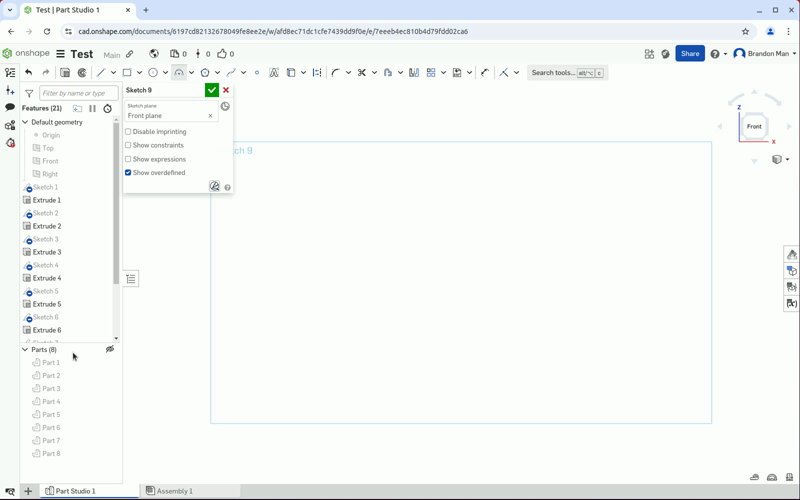
mouse_move(540, 233)
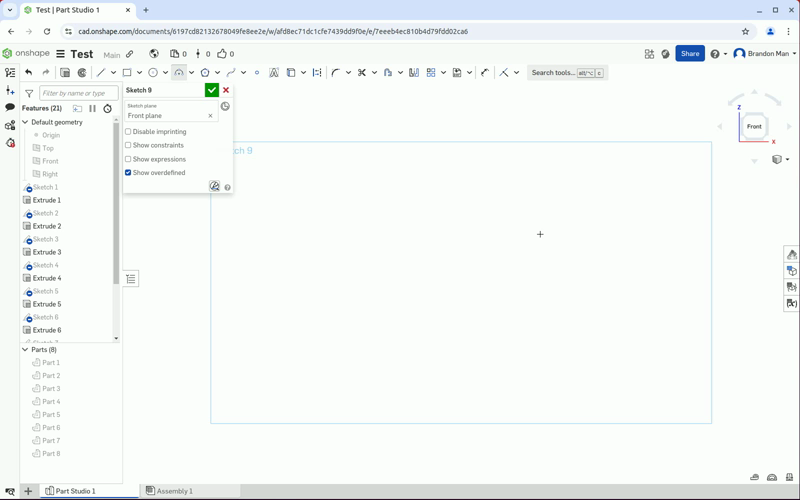
click(540, 233)
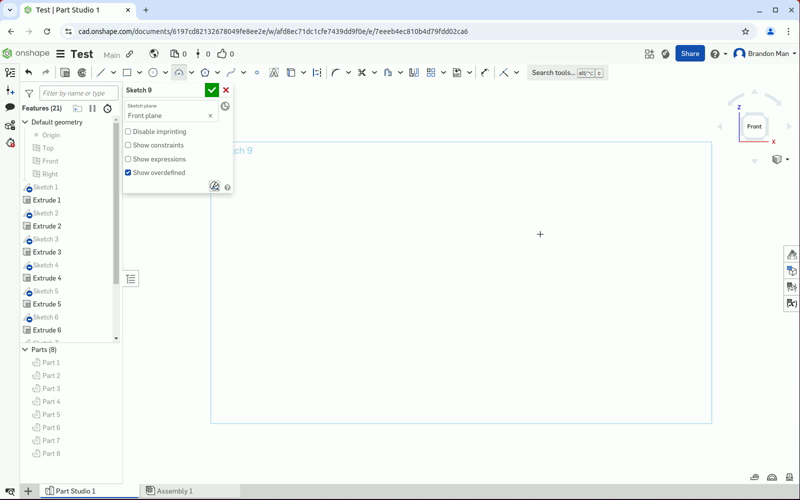
key_up(shift)
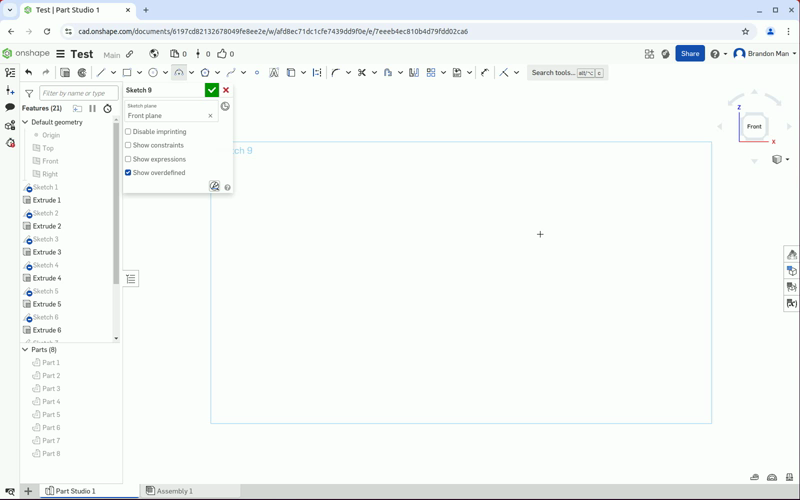
key_down(shift)
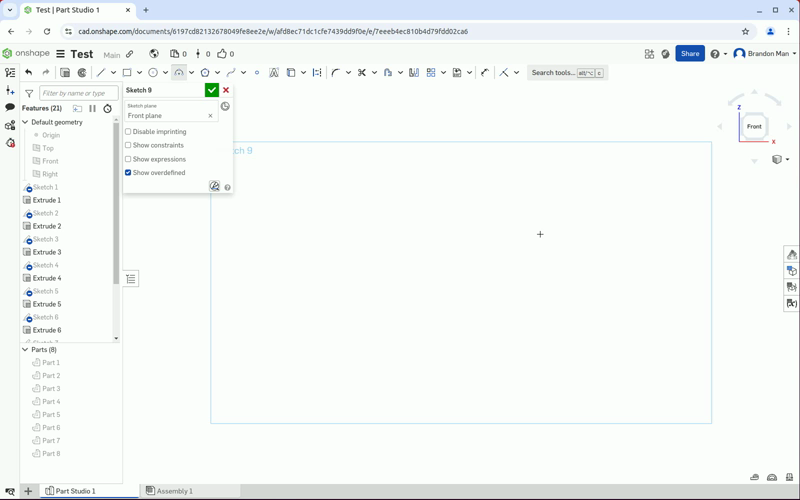
mouse_move(549, 248)
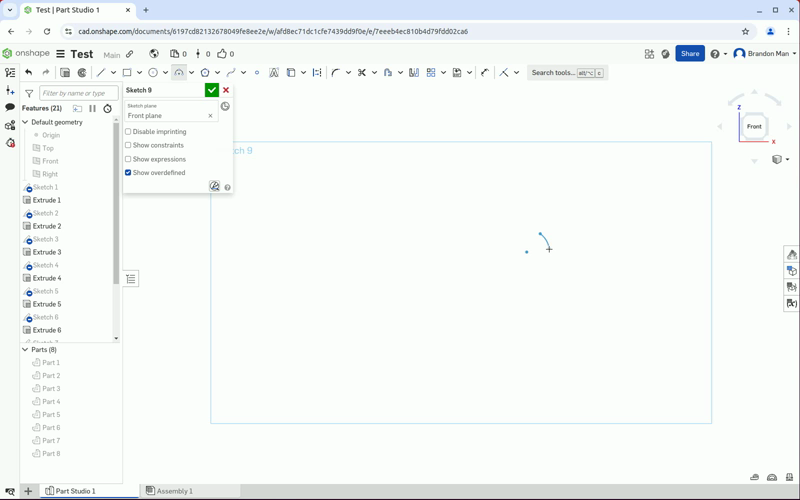
click(549, 248)
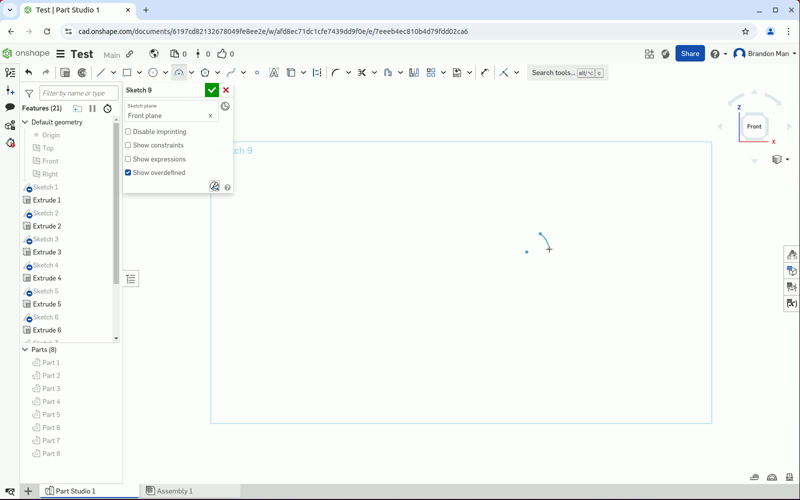
mouse_move(542, 242)
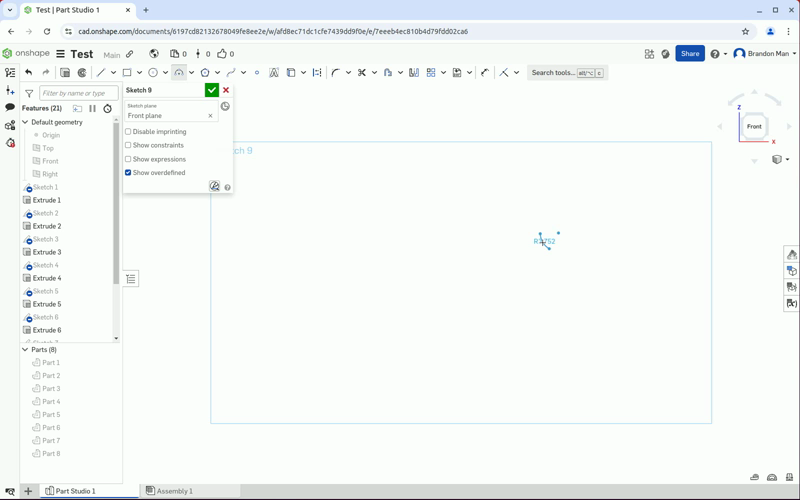
click(542, 242)
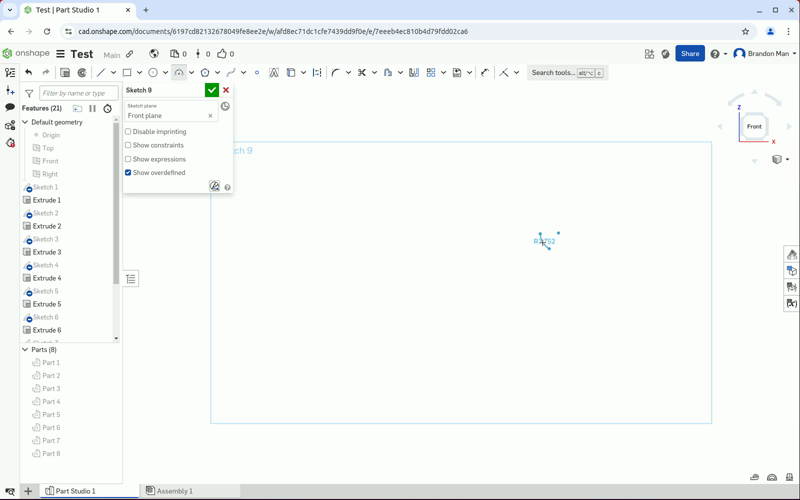
key_up(shift)
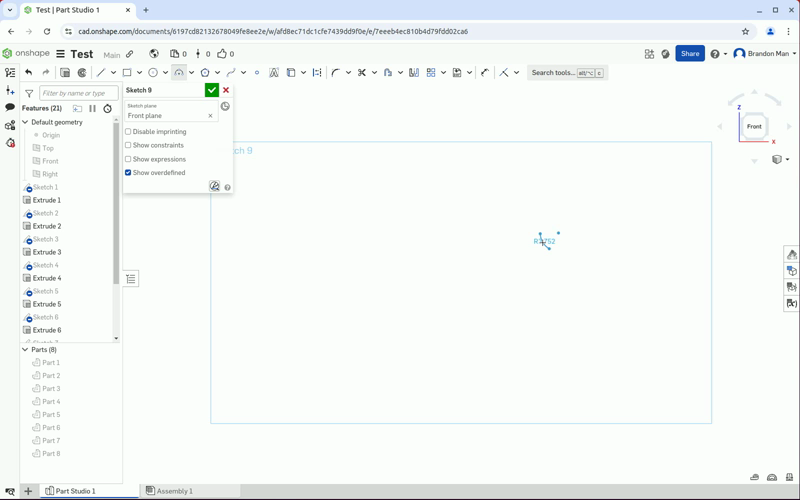
key(esc)
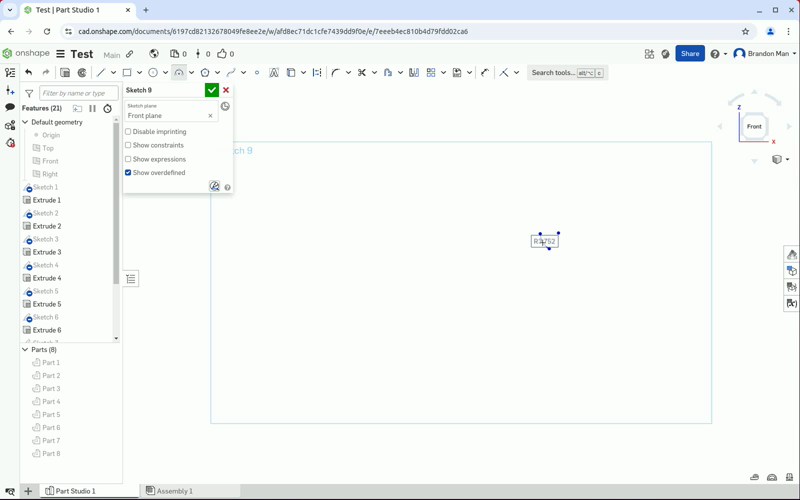
key(l)
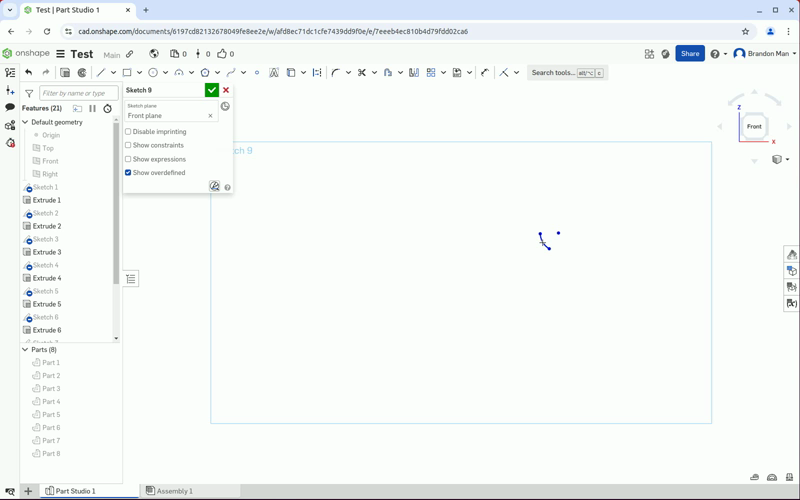
mouse_move(549, 248)
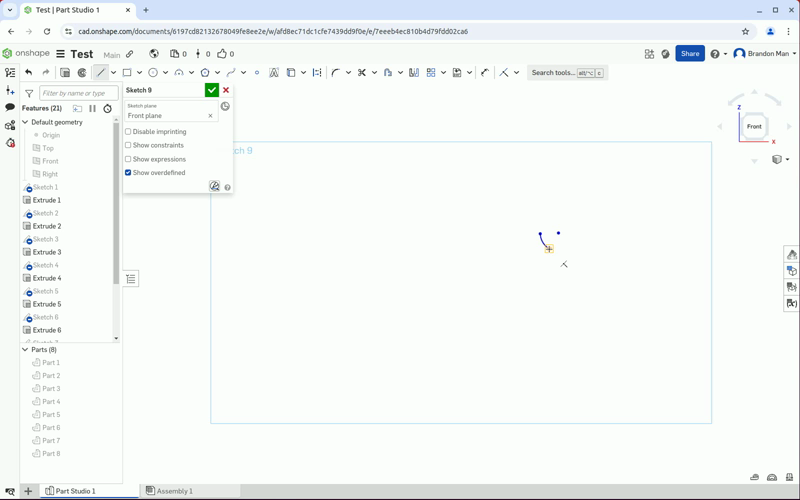
click(549, 248)
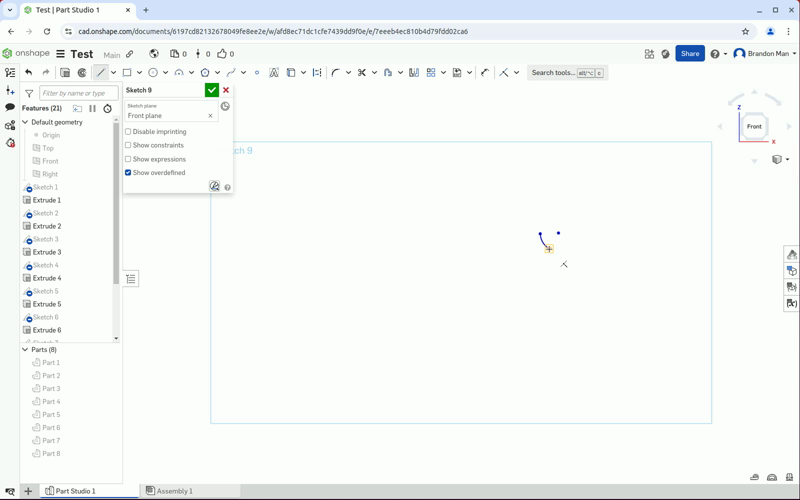
key_down(shift)
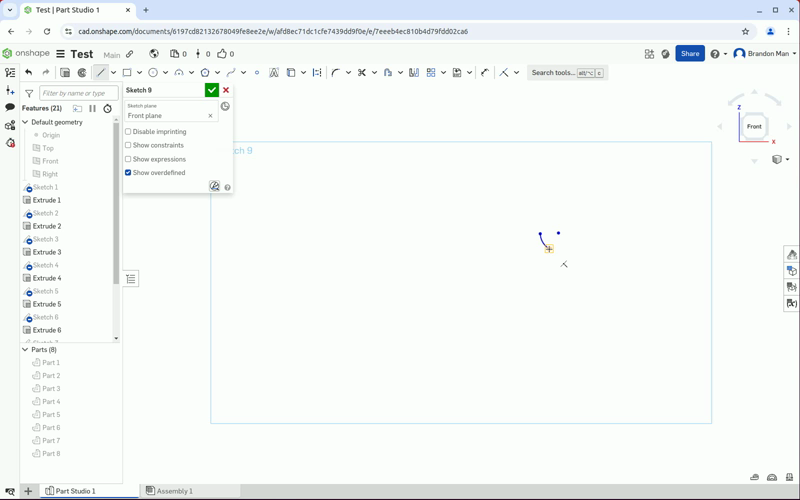
mouse_move(579, 248)
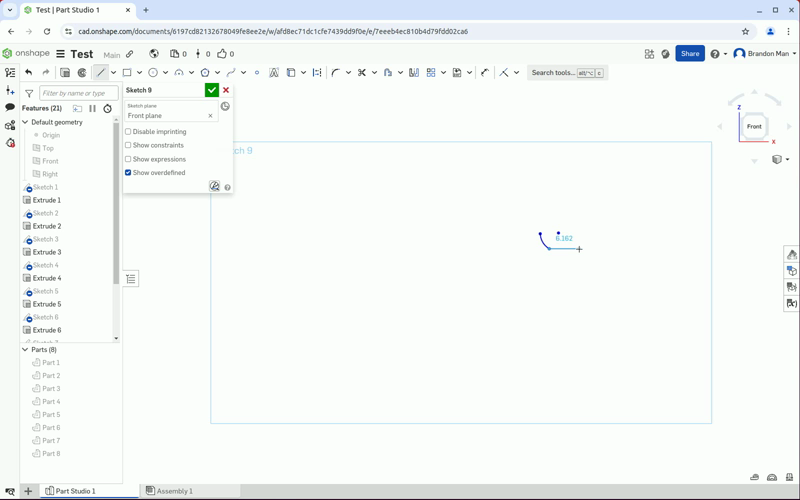
mouse_move(554, 239)
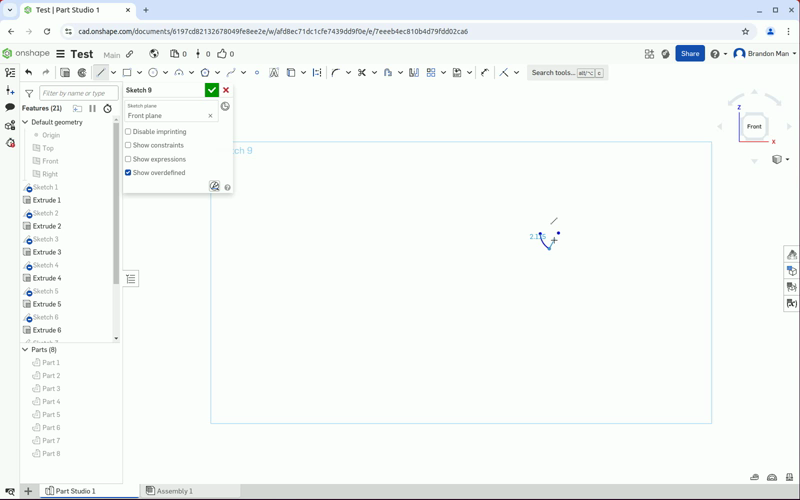
click(554, 239)
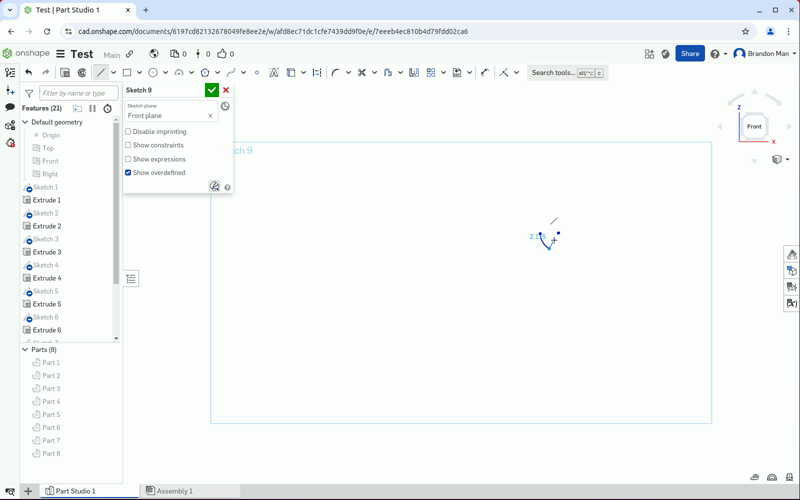
key_up(shift)
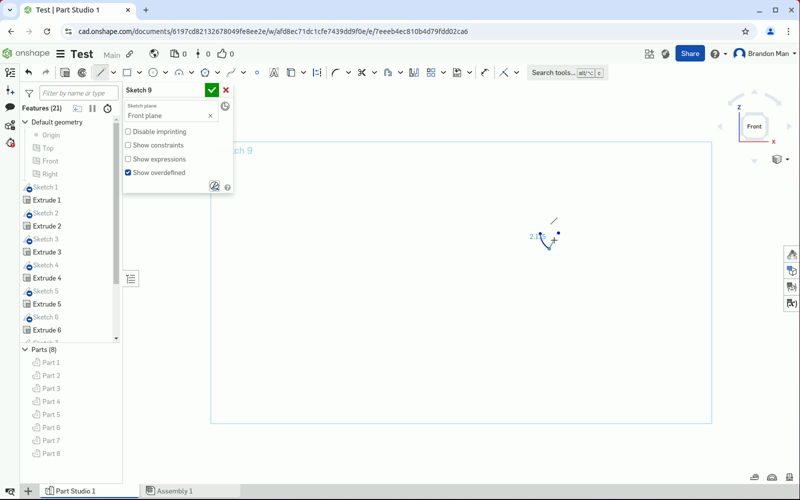
key(esc)
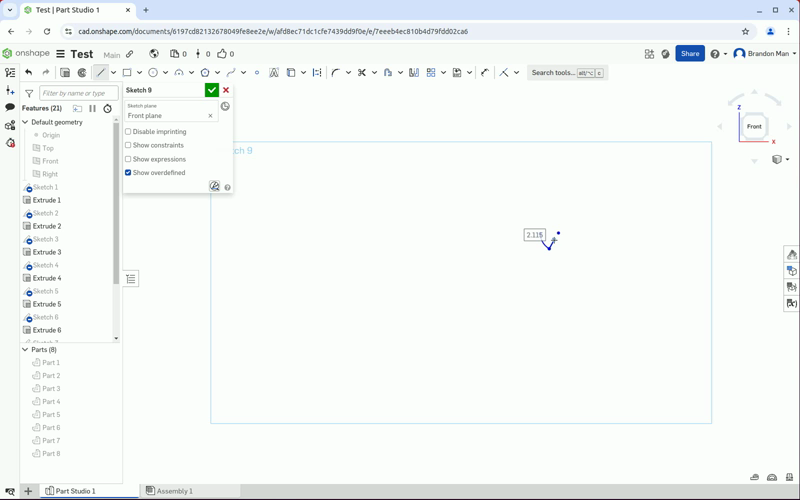
key(a)
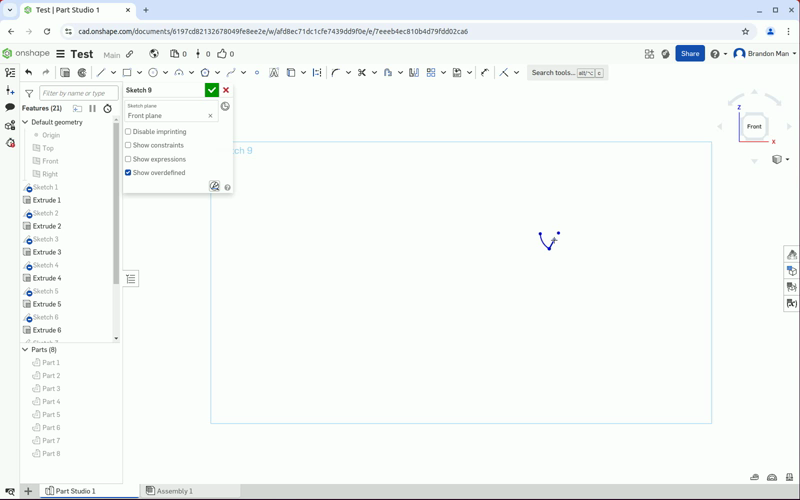
mouse_move(554, 239)
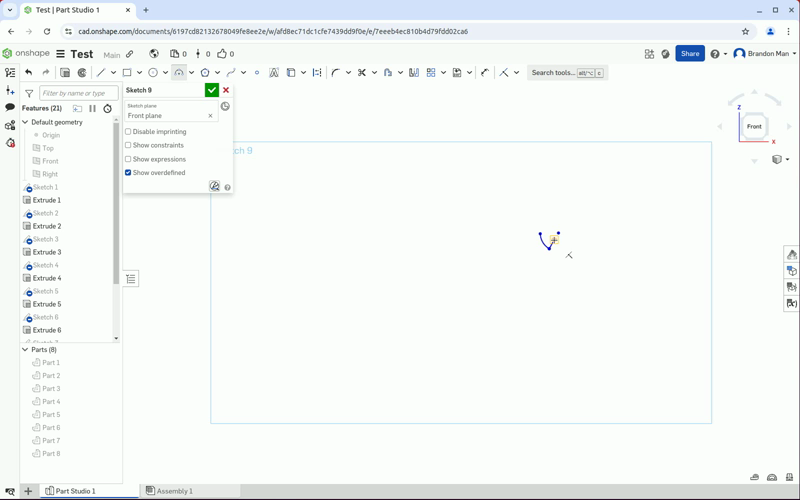
click(554, 239)
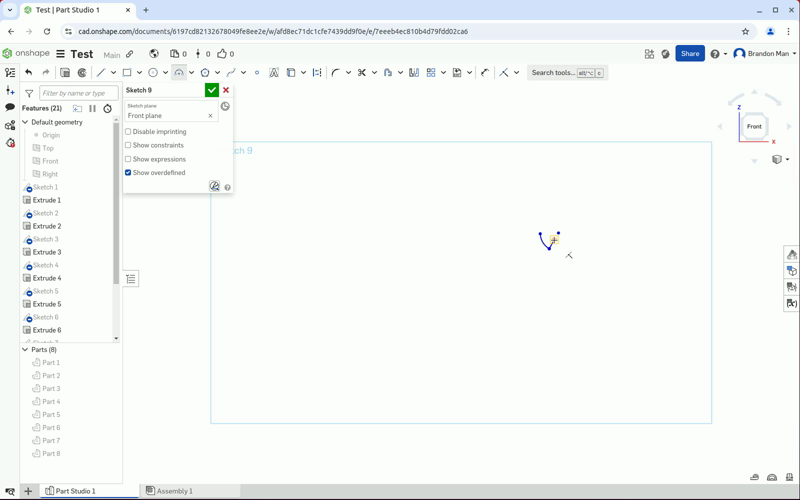
key_down(shift)
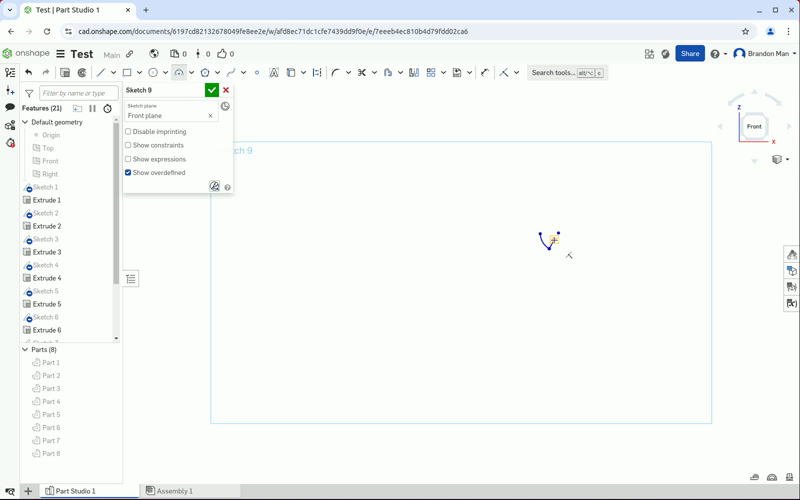
mouse_move(550, 233)
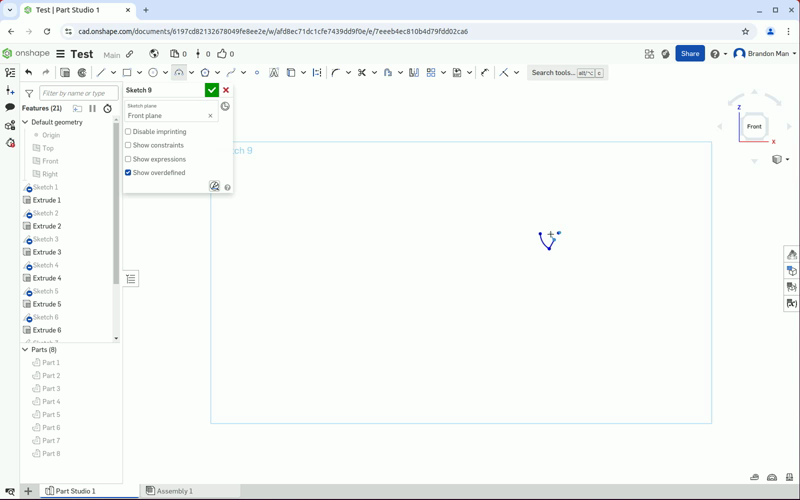
scroll(6)
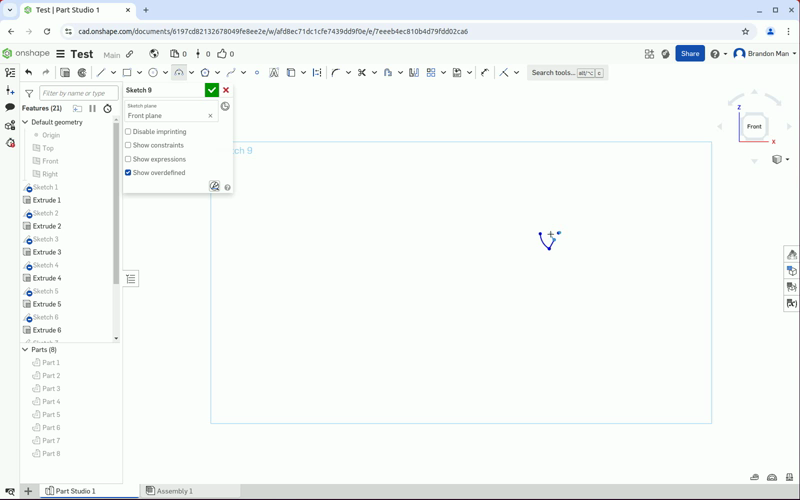
scroll(6)
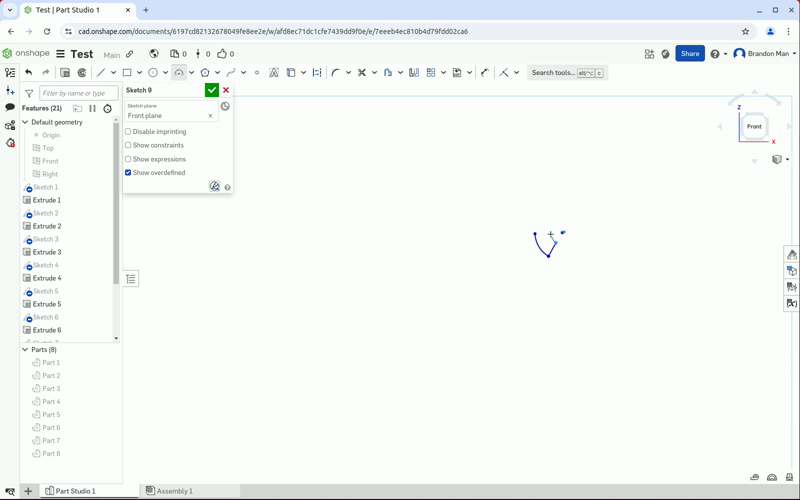
scroll(6)
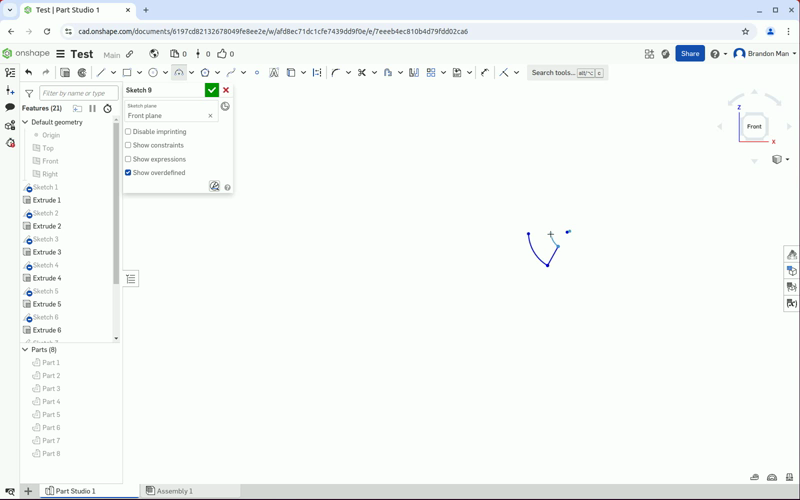
scroll(6)
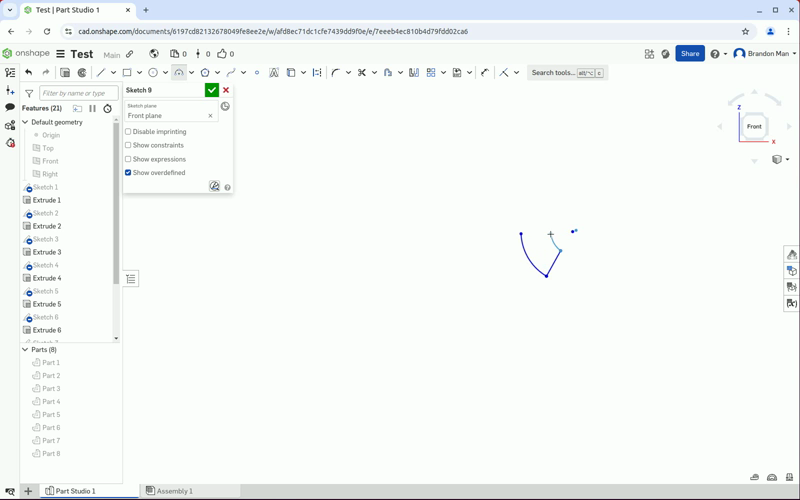
scroll(6)
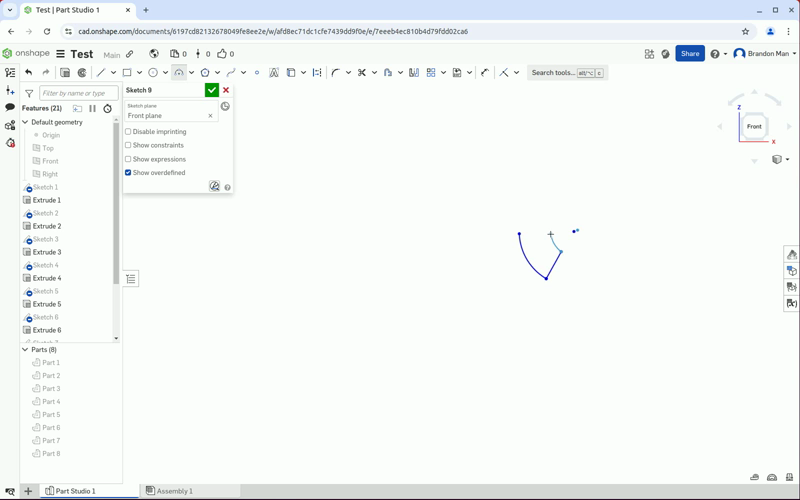
scroll(6)
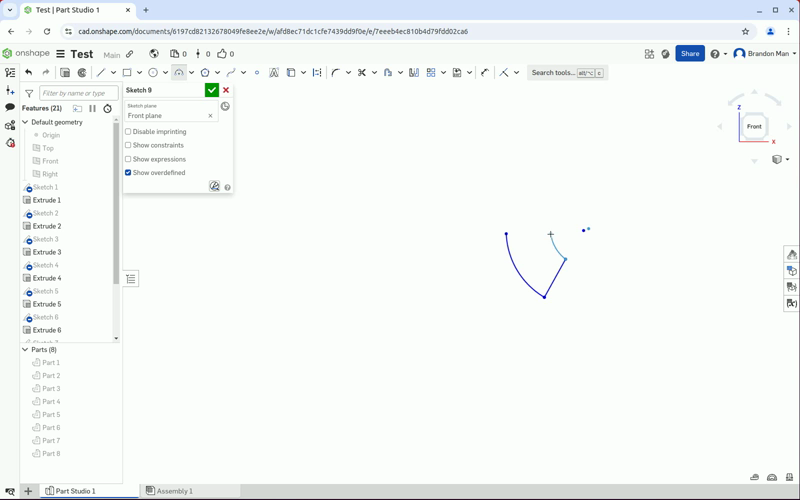
scroll(6)
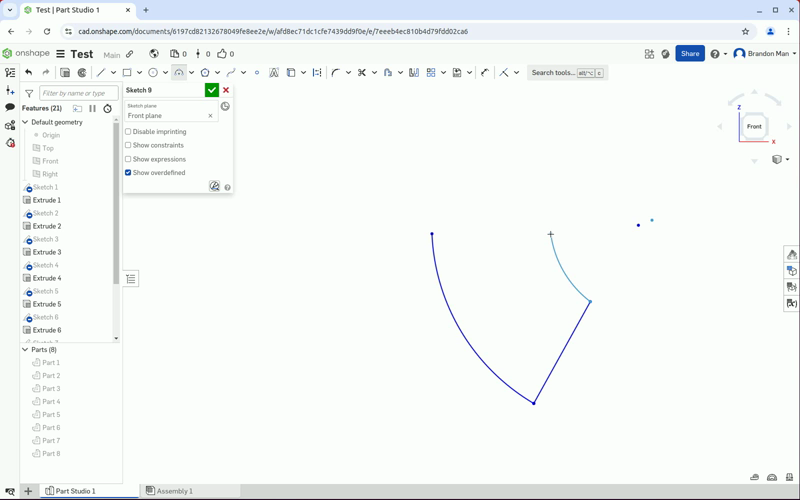
click(550, 233)
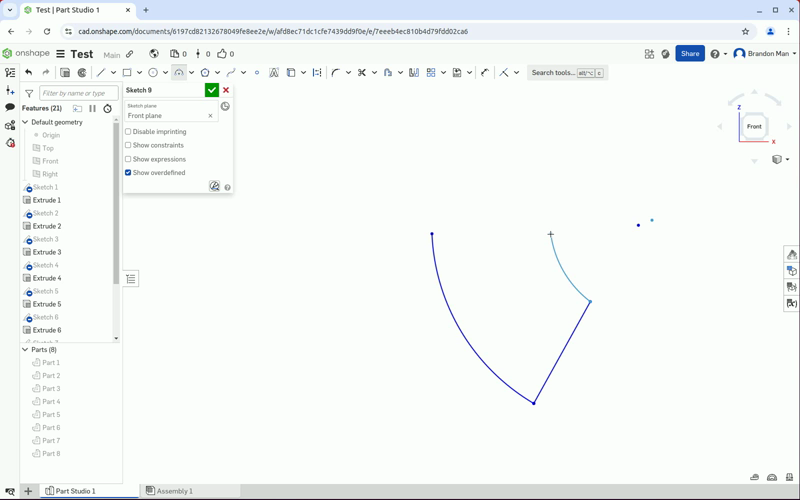
scroll(-6)
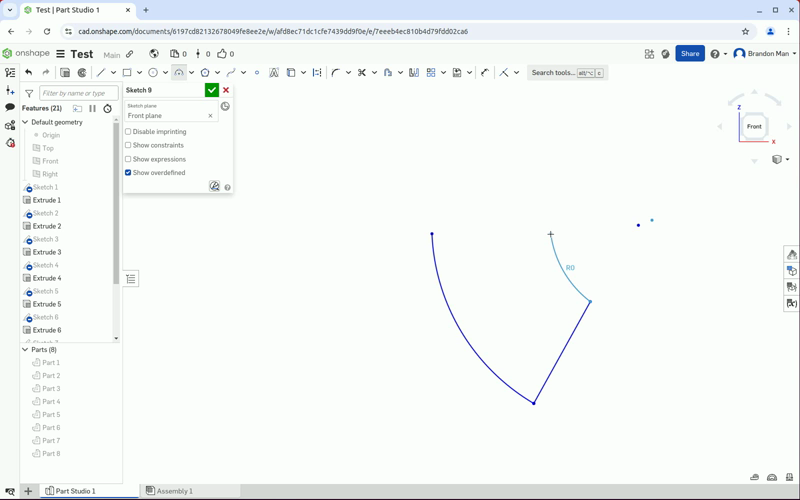
scroll(-6)
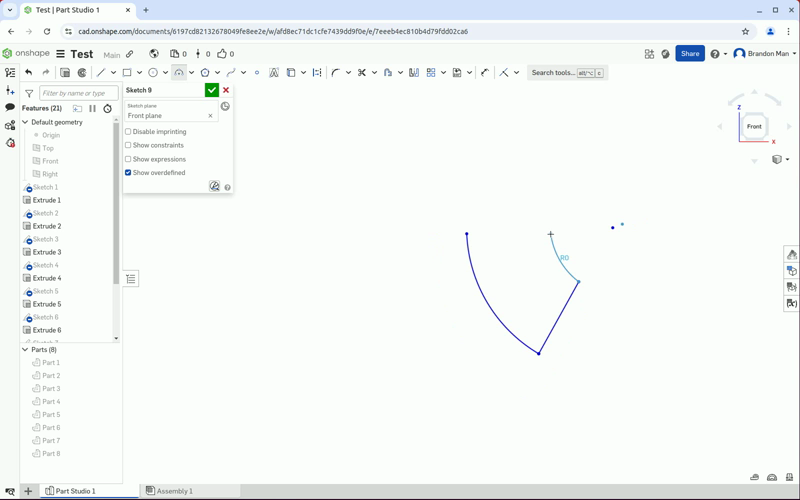
scroll(-6)
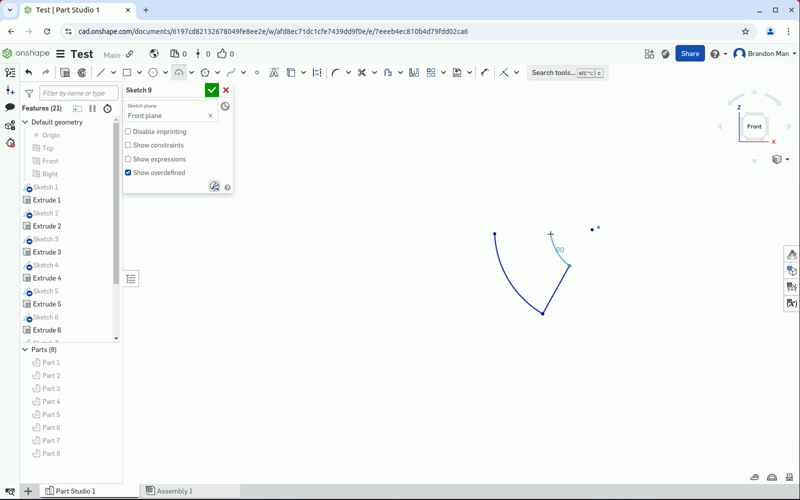
scroll(-6)
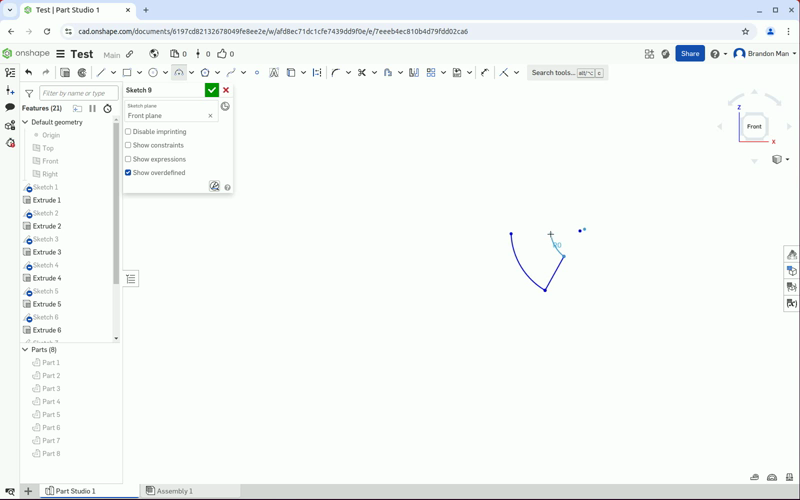
scroll(-6)
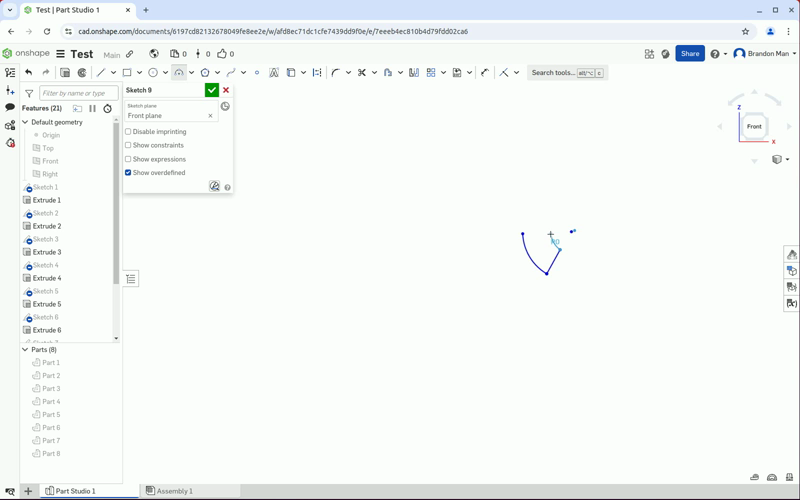
scroll(-6)
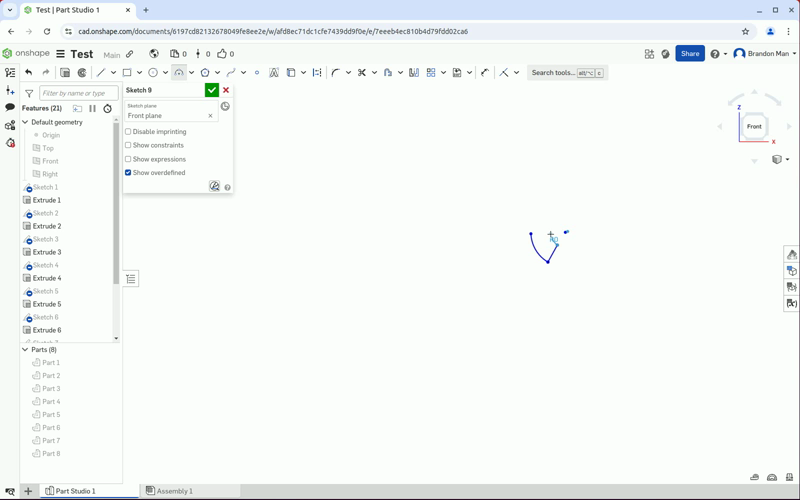
scroll(-6)
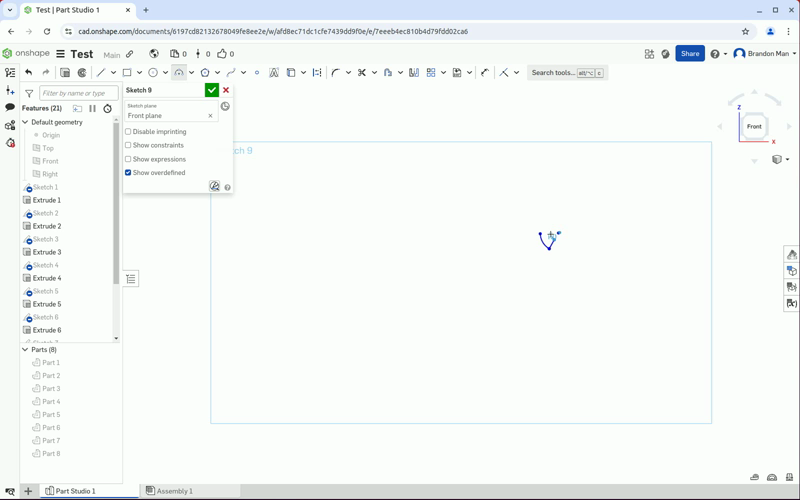
mouse_move(552, 237)
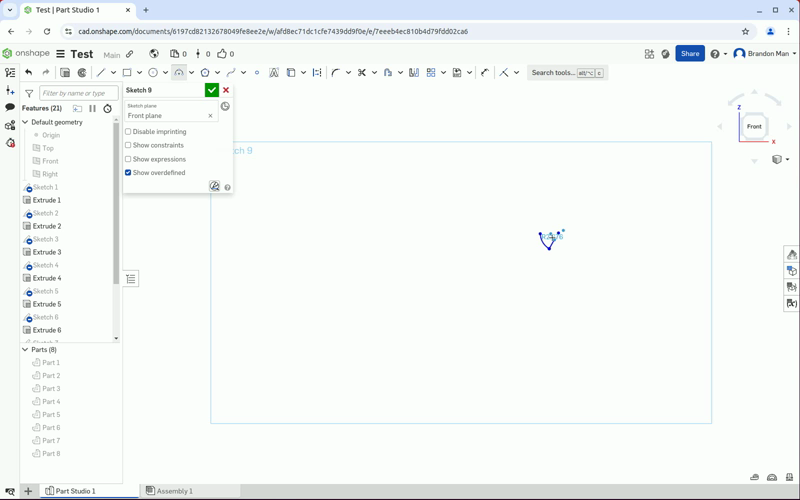
scroll(6)
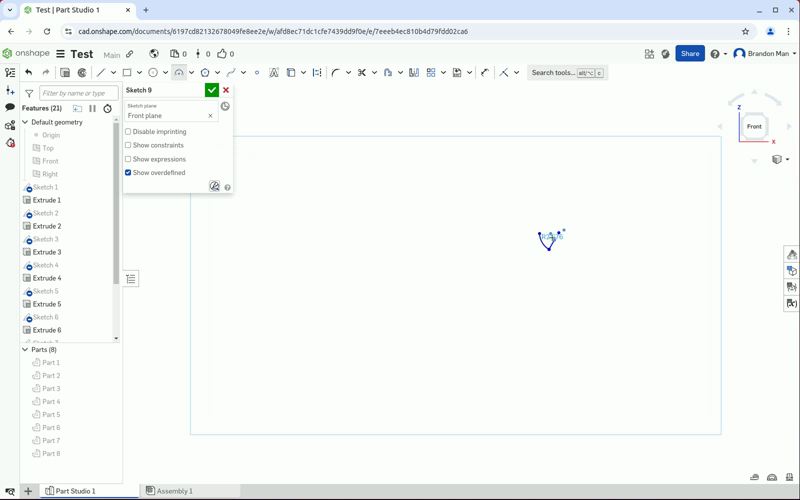
scroll(6)
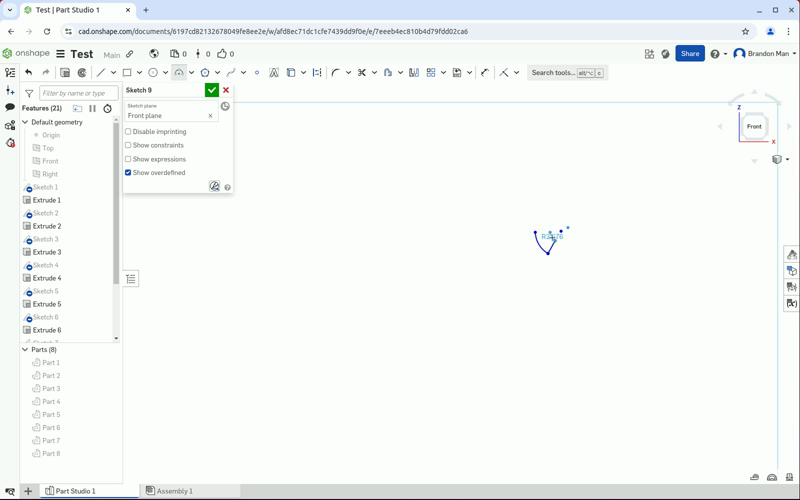
scroll(6)
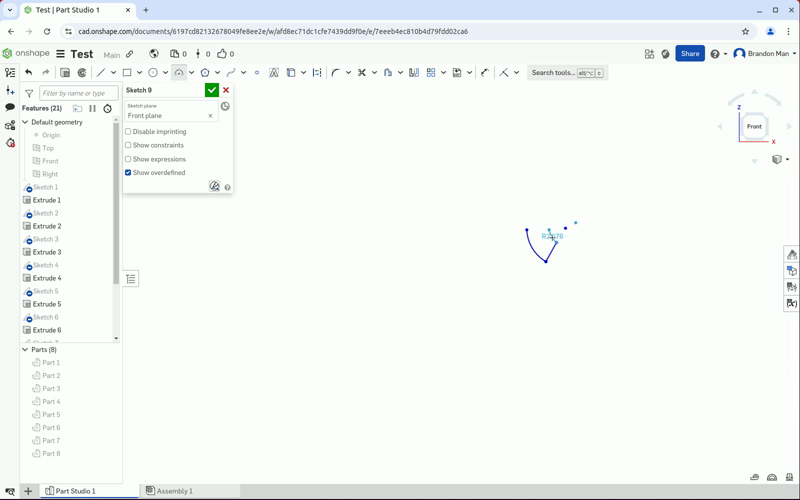
scroll(6)
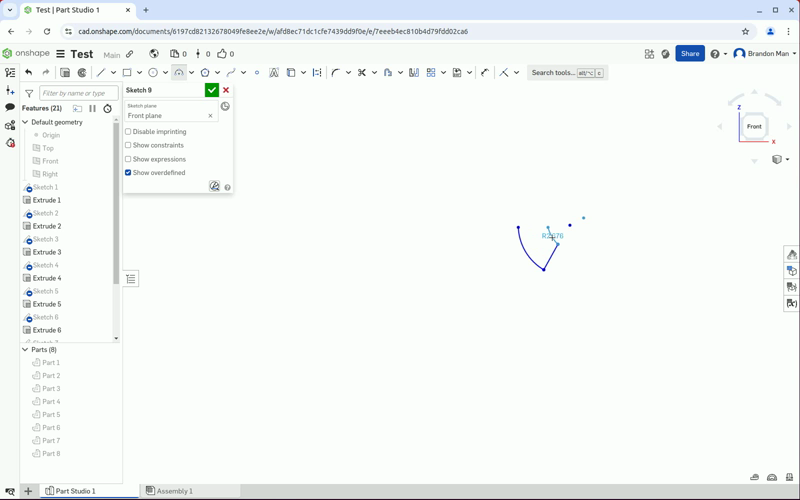
scroll(6)
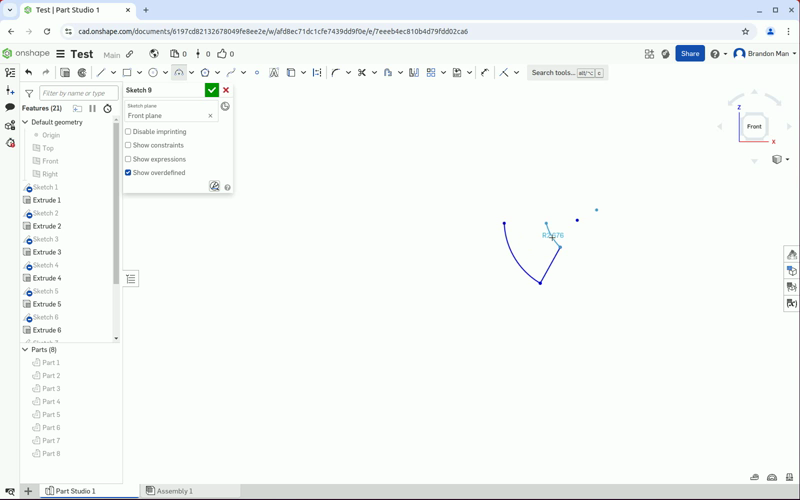
scroll(6)
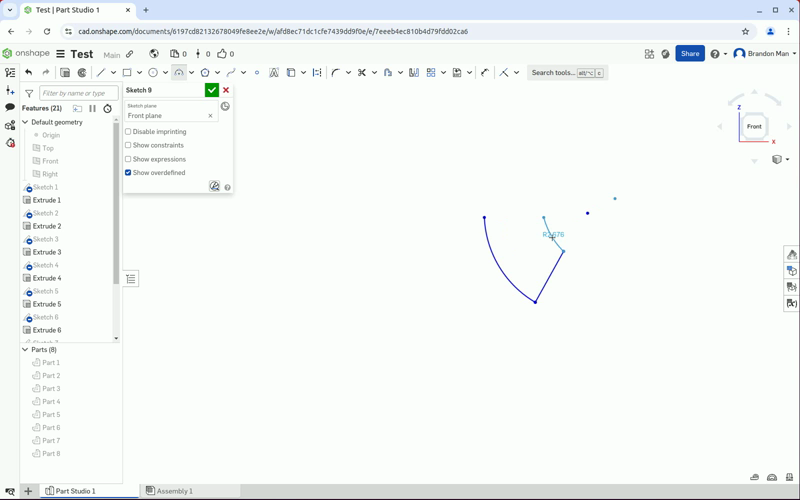
scroll(6)
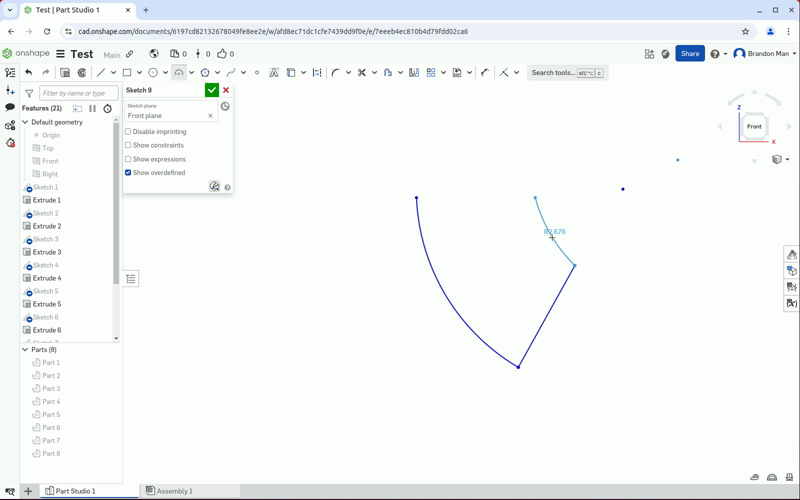
click(552, 237)
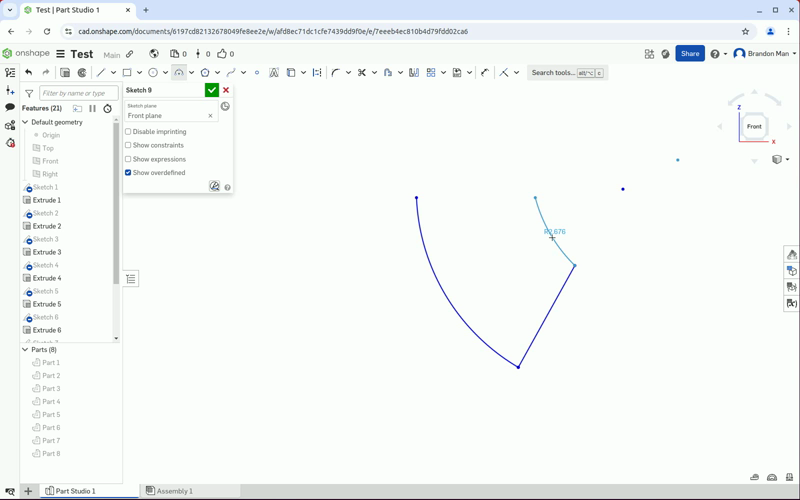
scroll(-6)
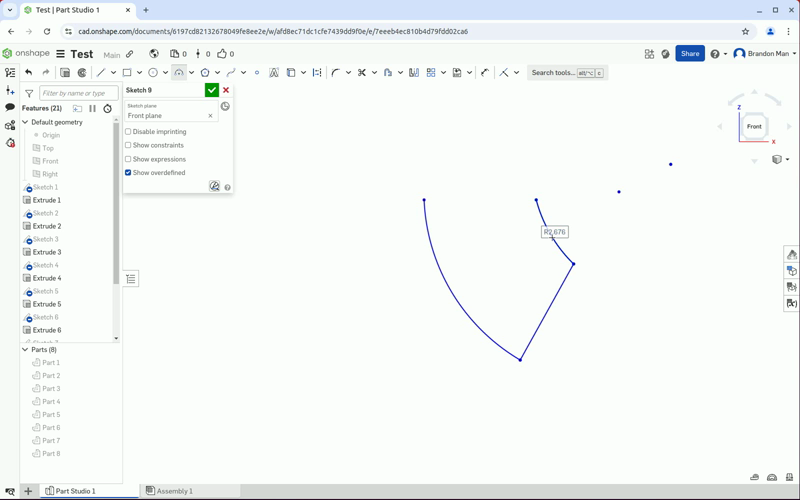
scroll(-6)
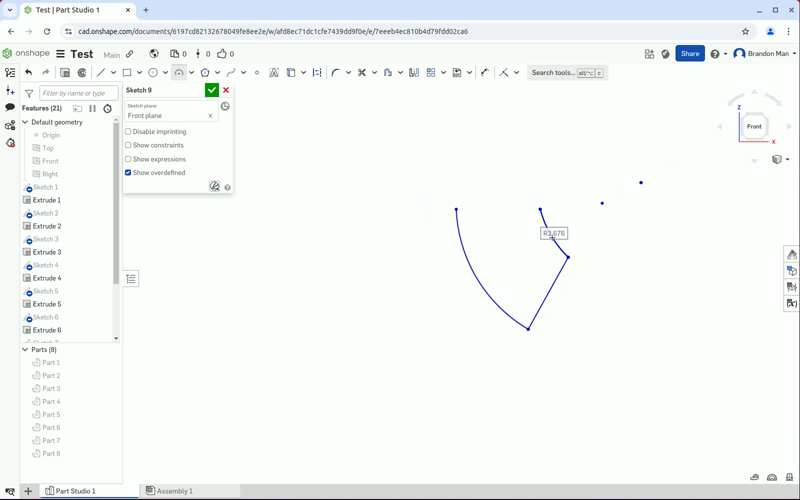
scroll(-6)
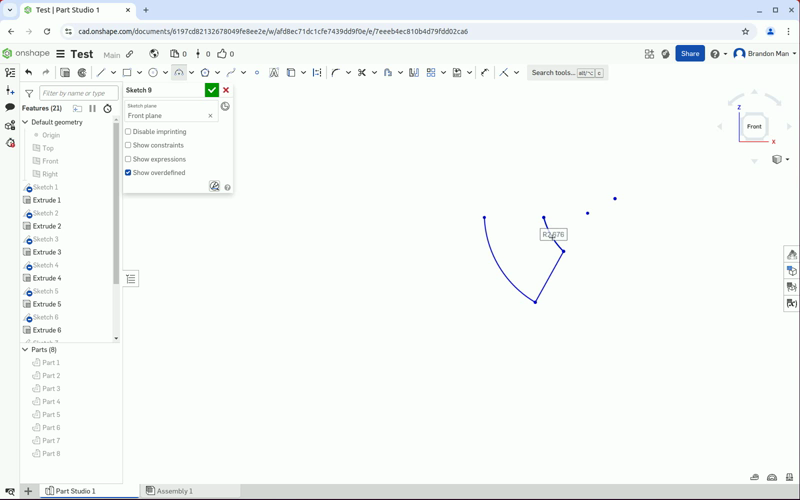
scroll(-6)
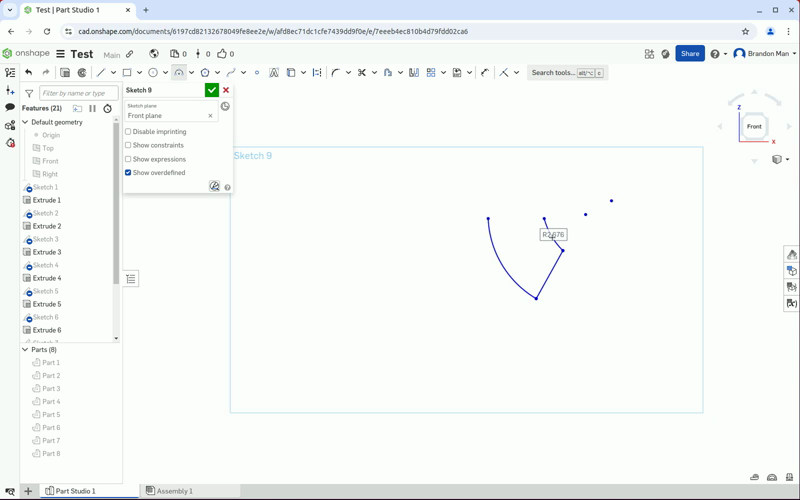
scroll(-6)
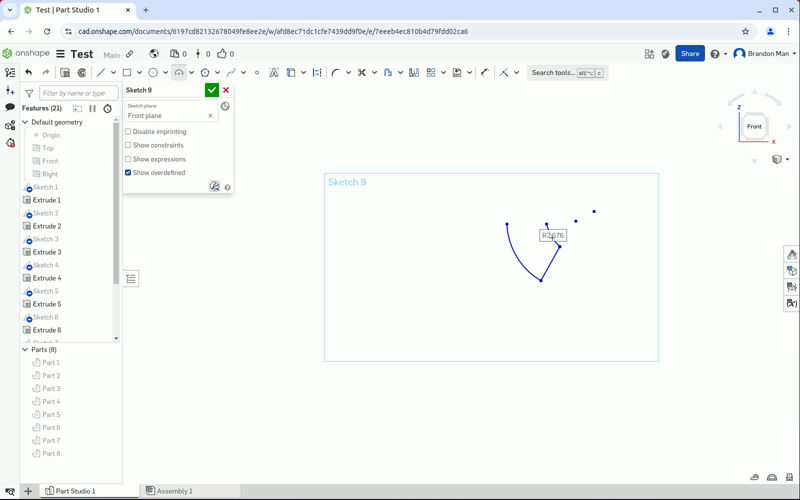
scroll(-6)
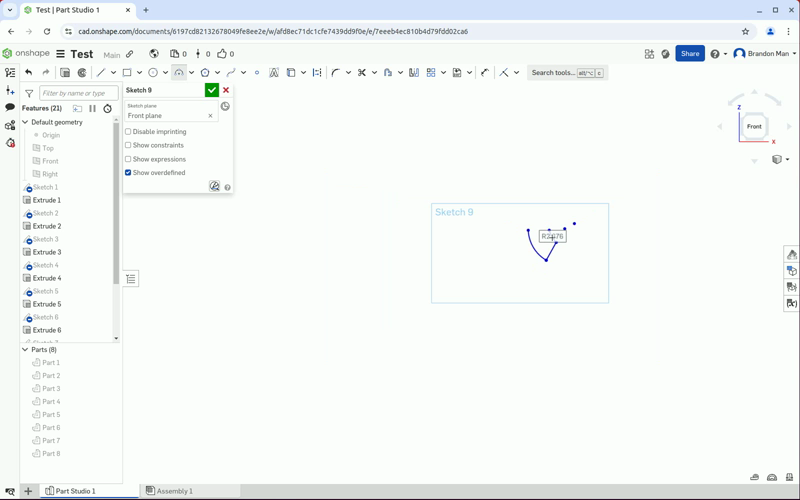
scroll(-6)
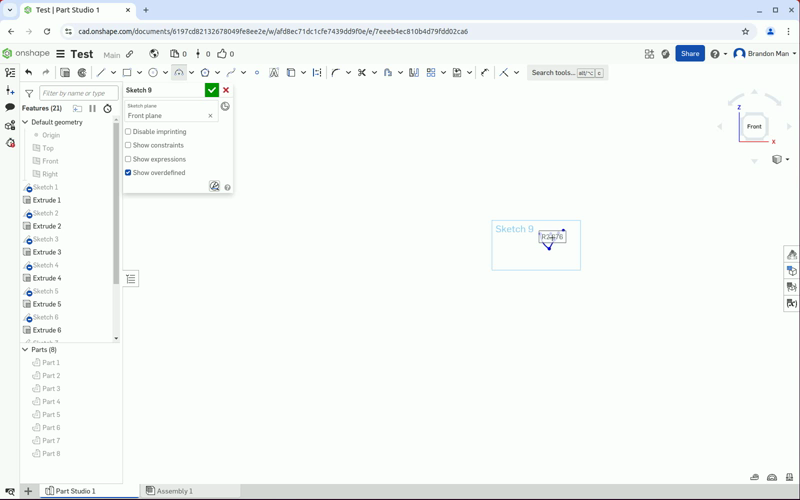
key_up(shift)
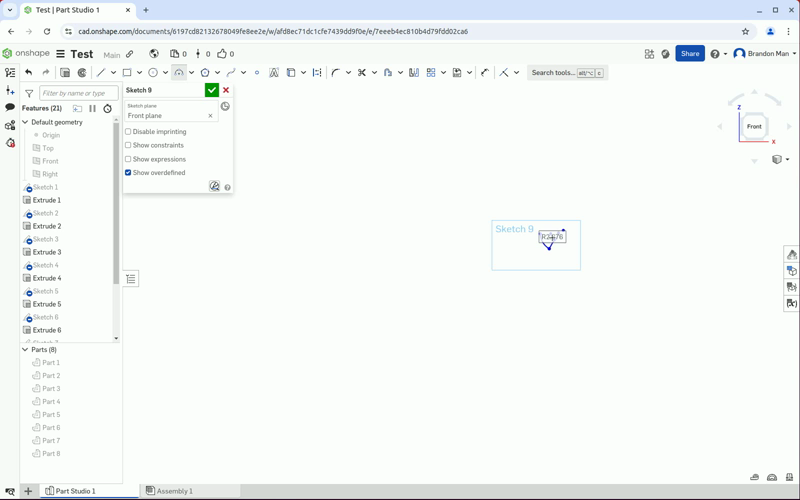
key(esc)
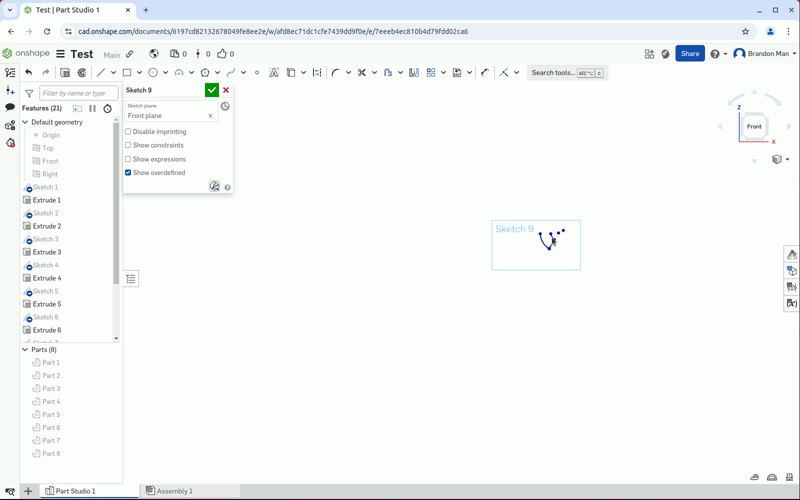
key(l)
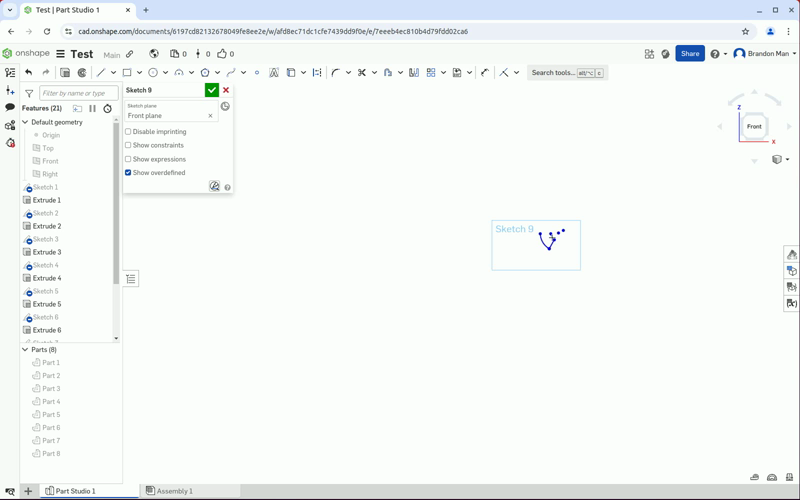
mouse_move(550, 233)
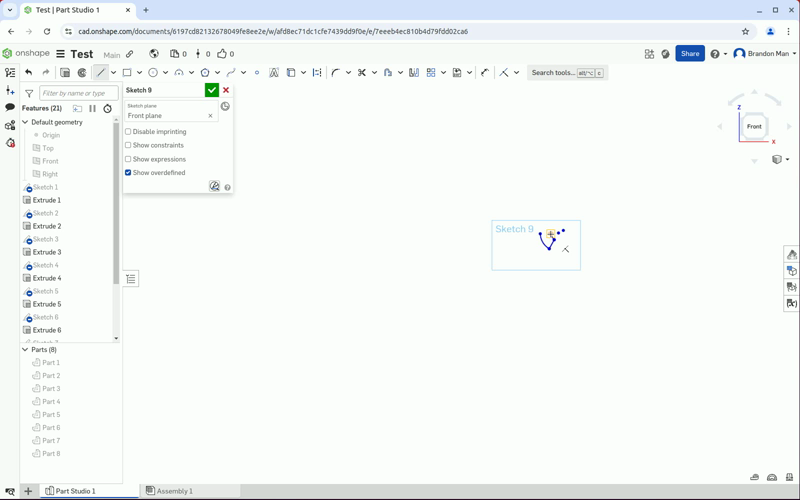
scroll(6)
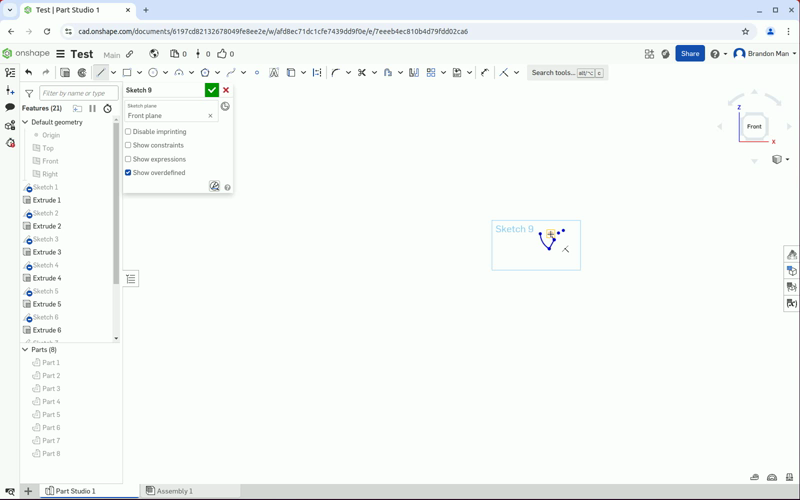
scroll(6)
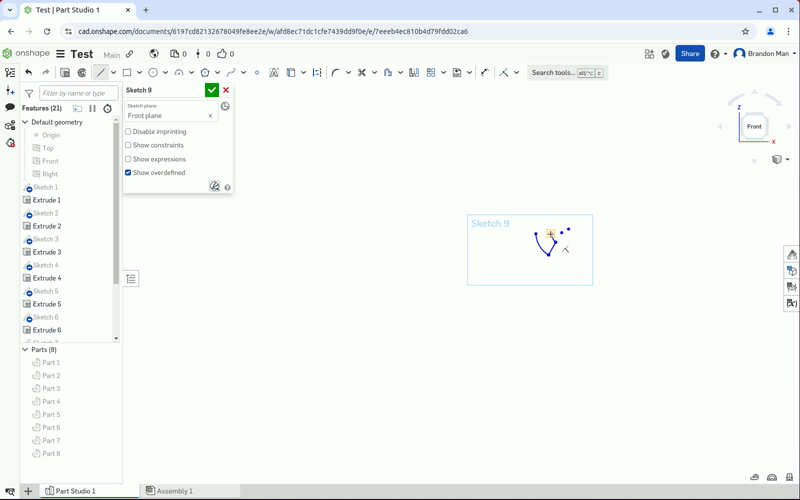
scroll(6)
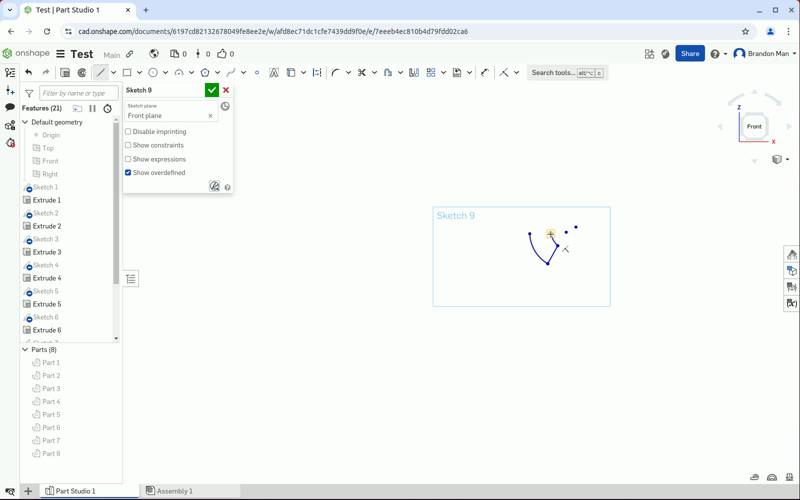
scroll(6)
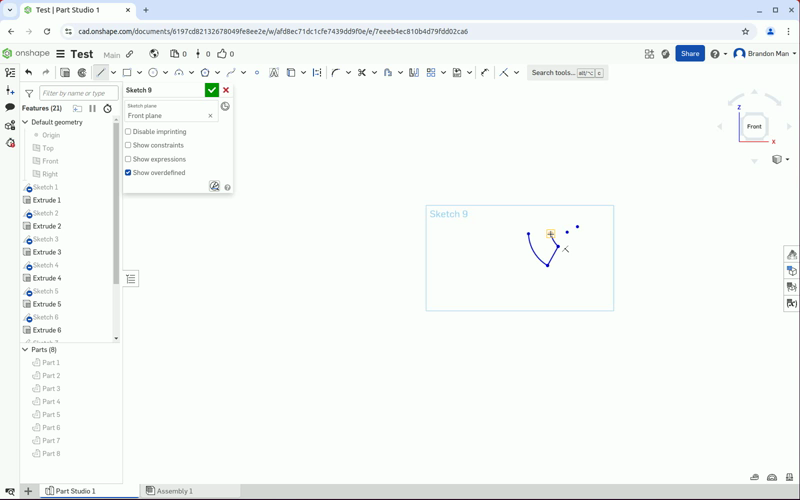
scroll(6)
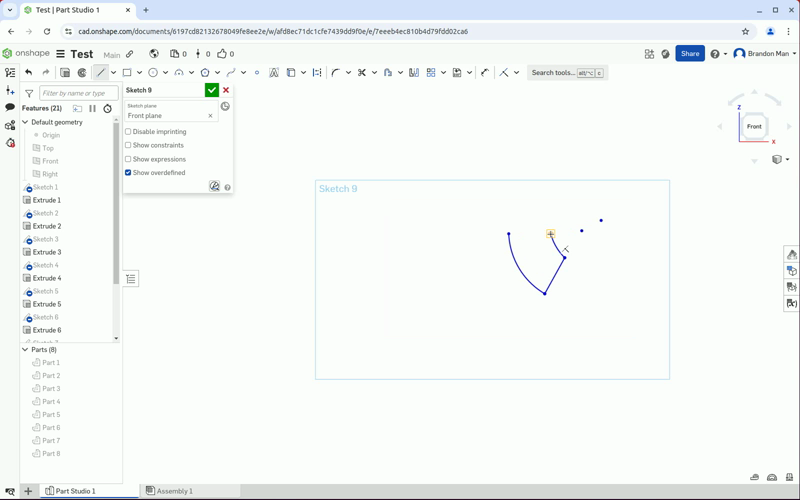
scroll(6)
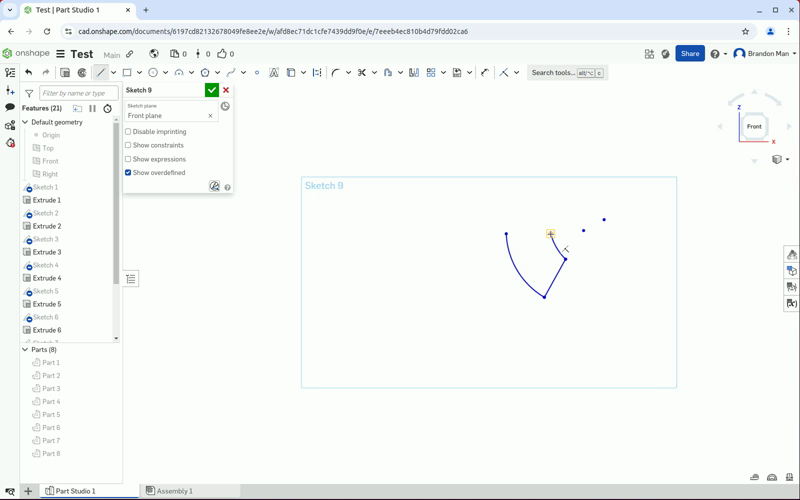
scroll(6)
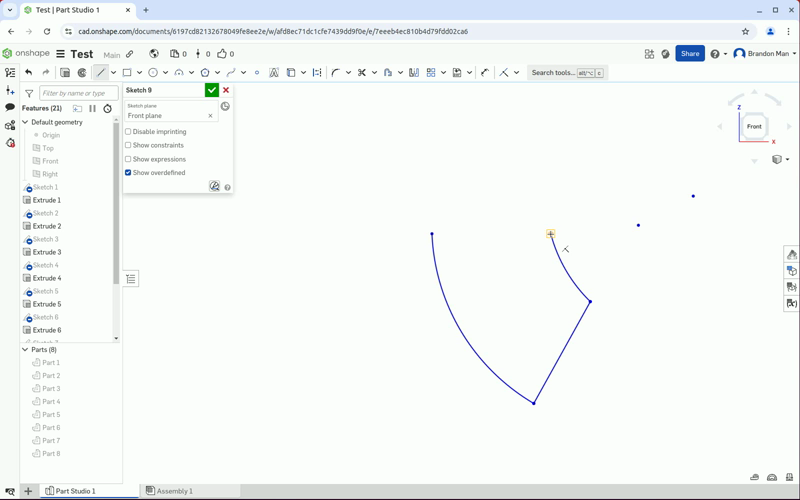
click(550, 233)
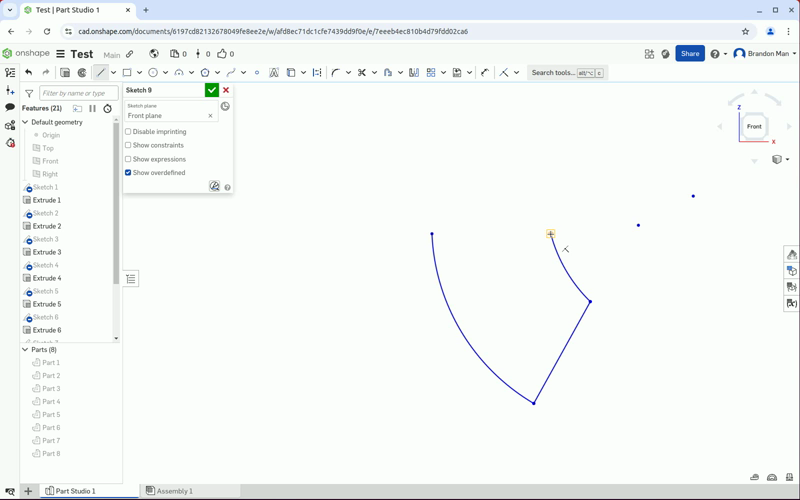
scroll(-6)
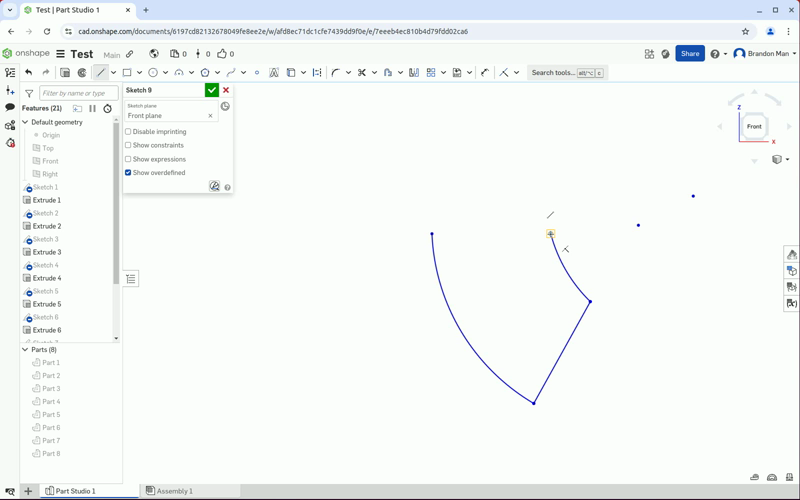
scroll(-6)
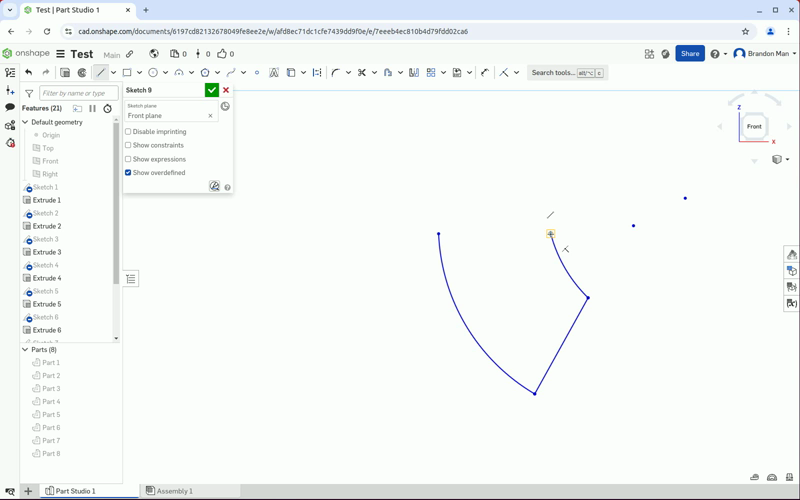
scroll(-6)
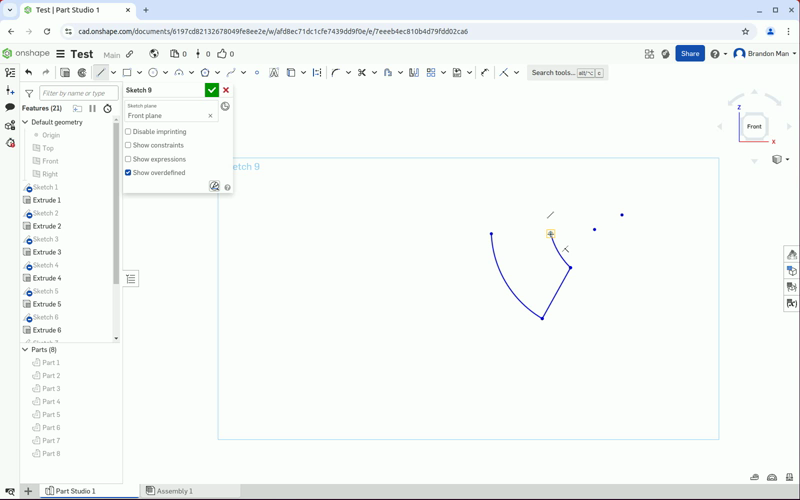
scroll(-6)
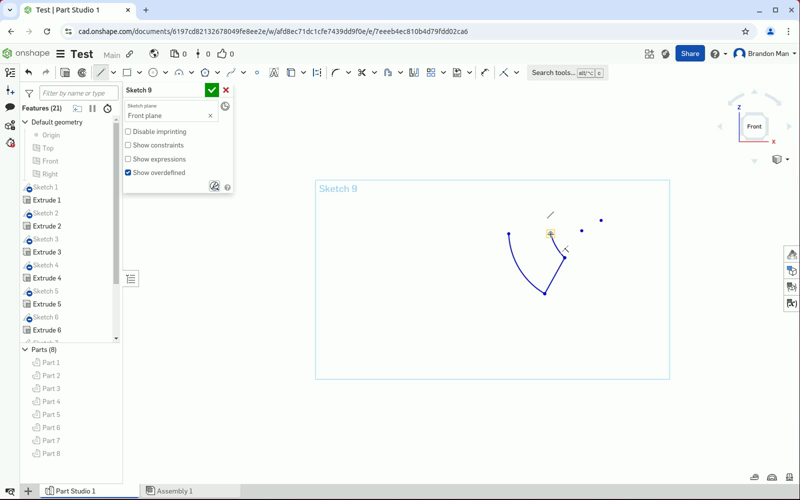
scroll(-6)
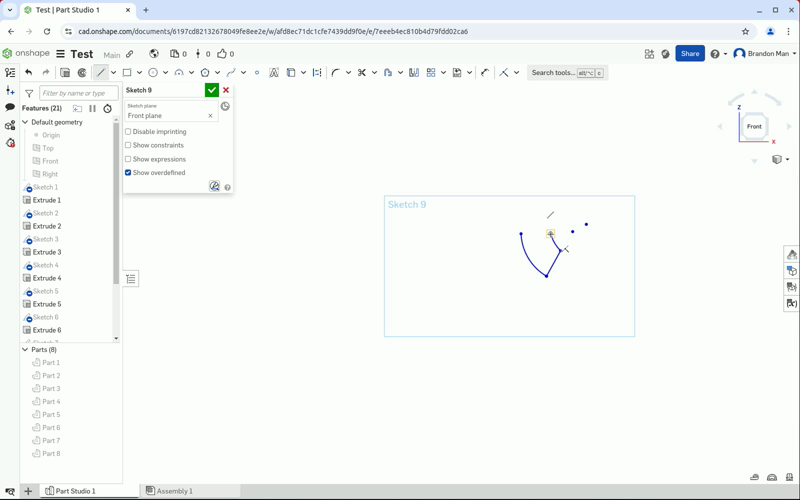
scroll(-6)
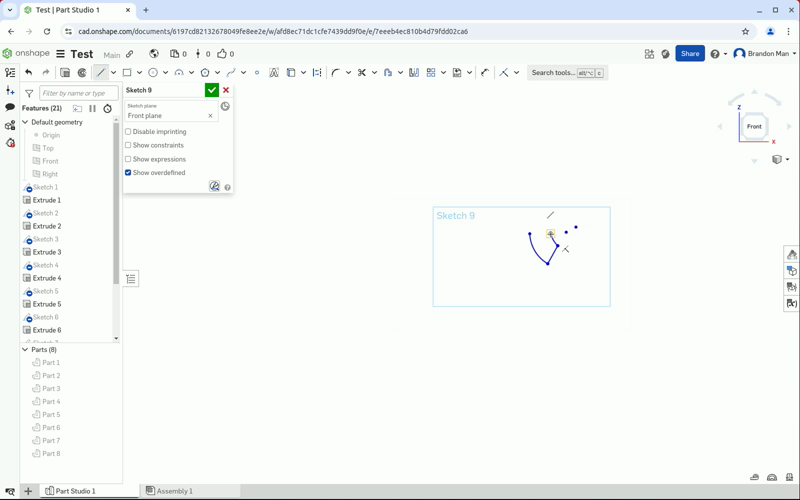
scroll(-6)
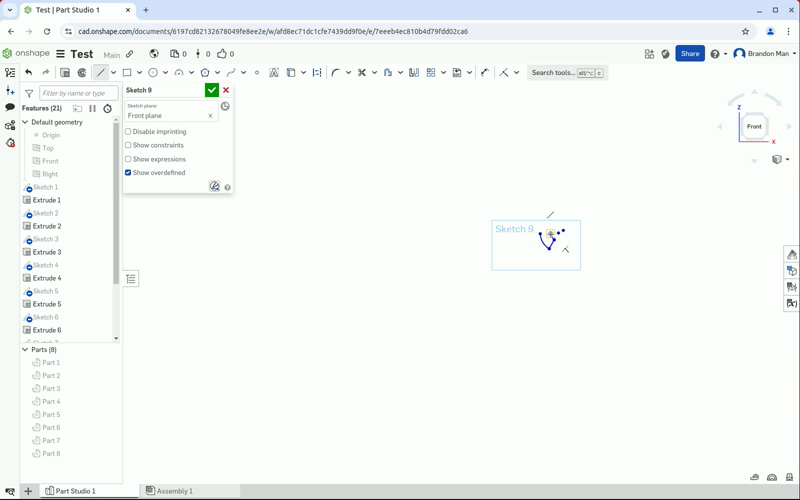
mouse_move(580, 233)
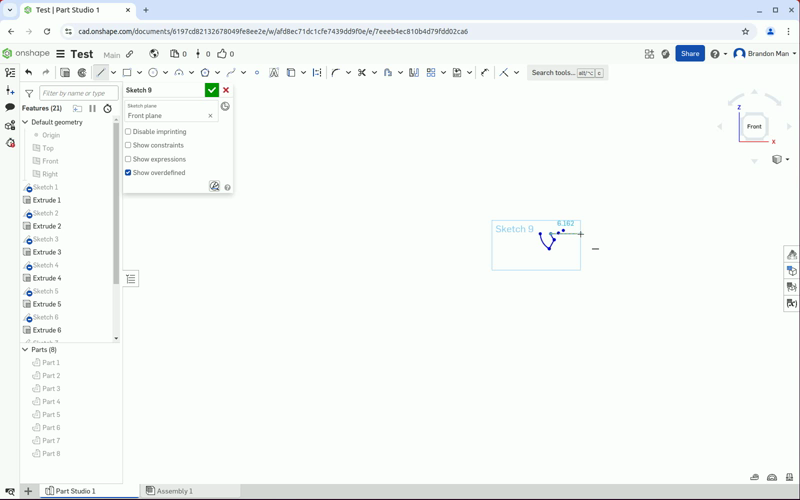
key_down(shift)
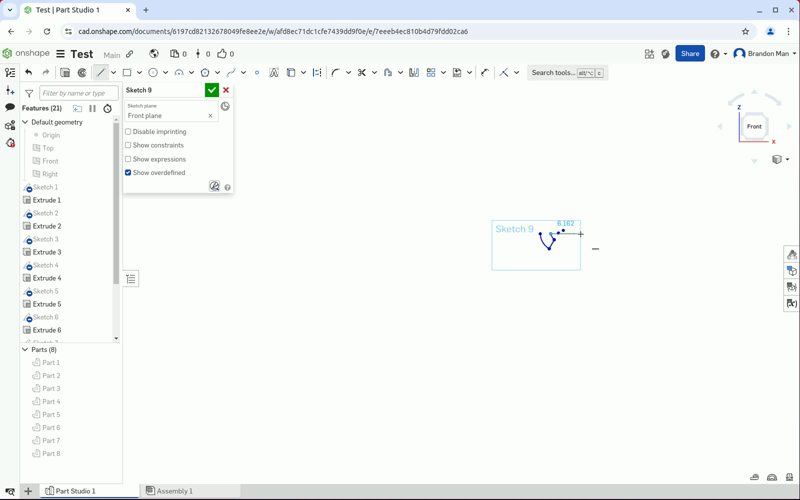
mouse_move(540, 233)
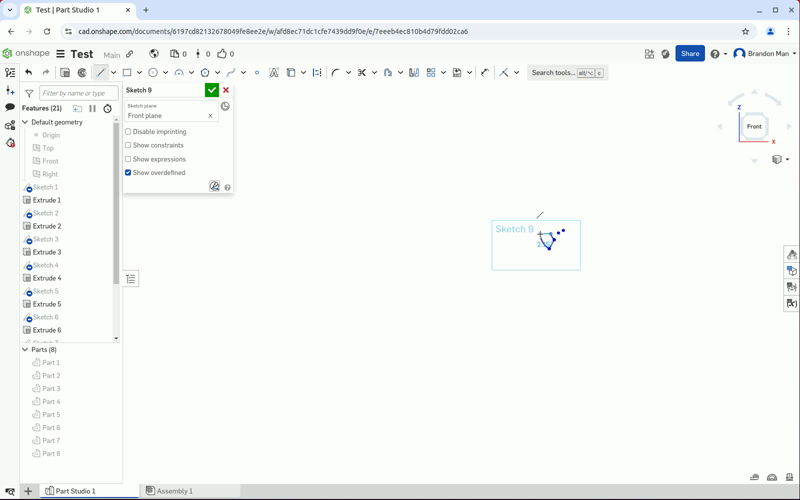
key_up(shift)
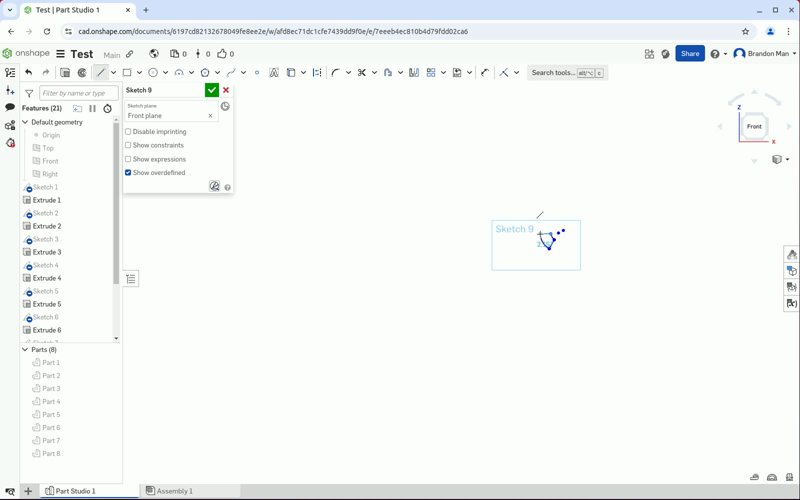
click(540, 233)
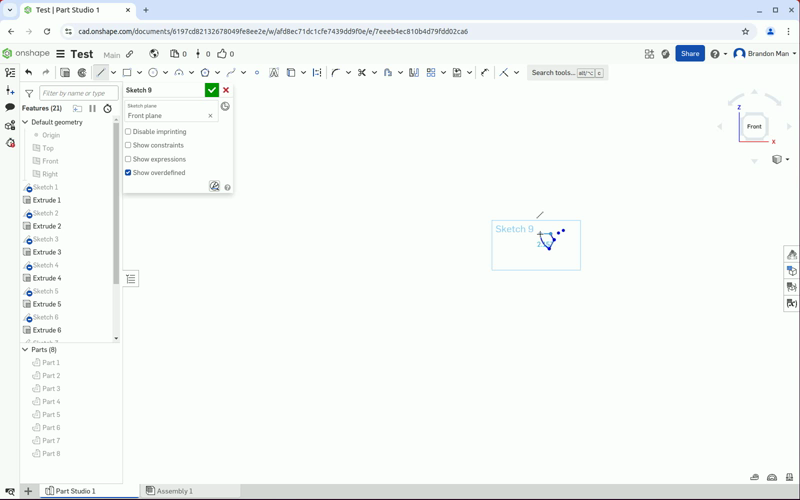
key(esc)
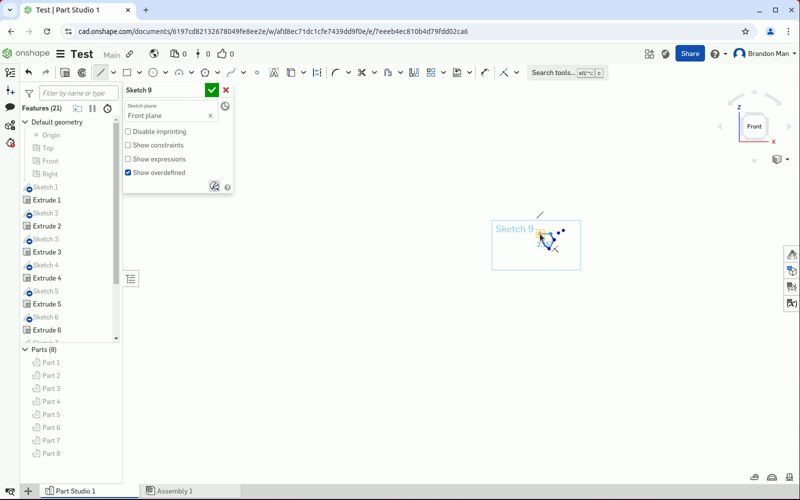
mouse_move(551, 240)
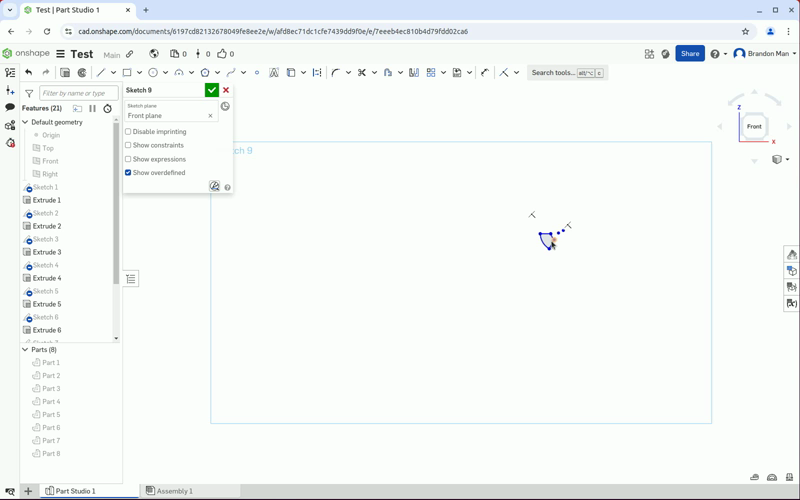
scroll(6)
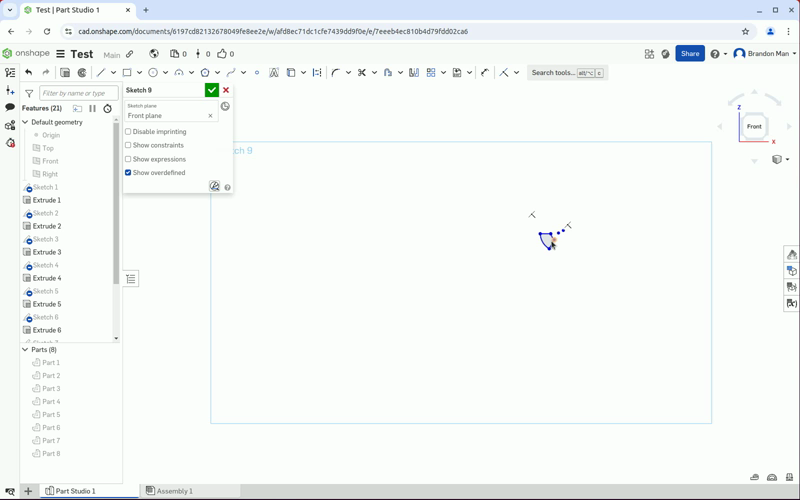
scroll(6)
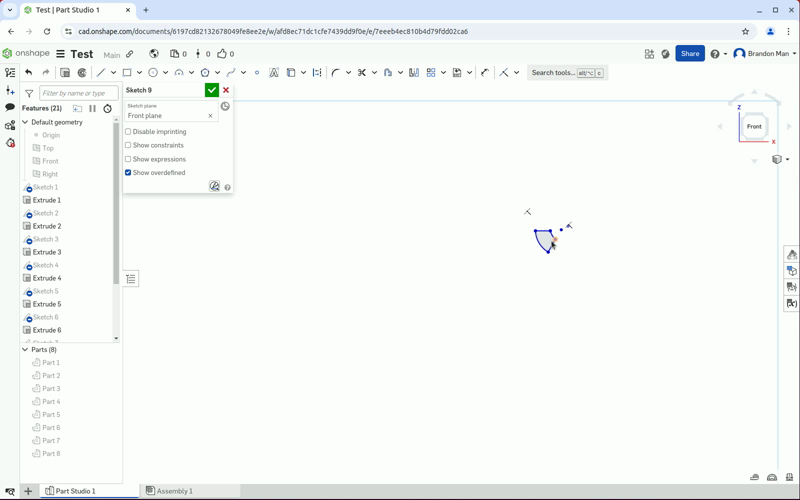
scroll(6)
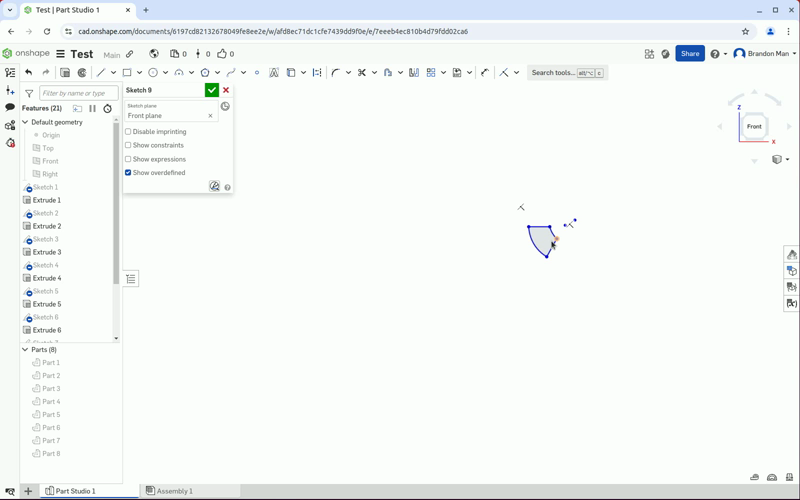
scroll(6)
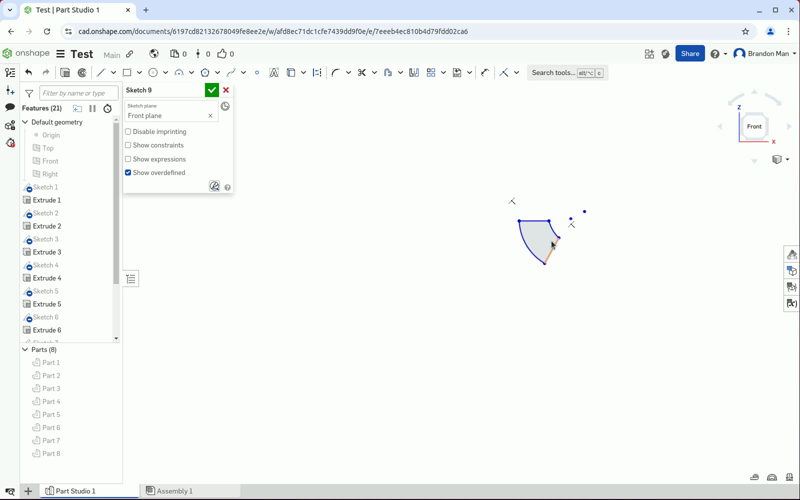
scroll(6)
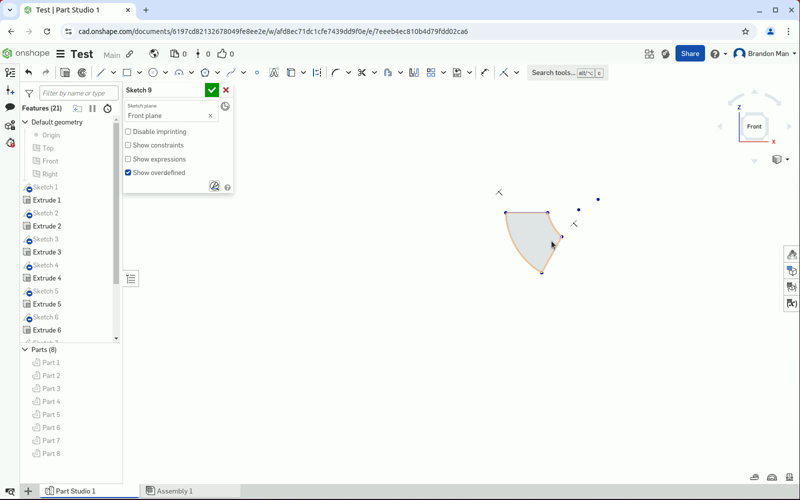
scroll(6)
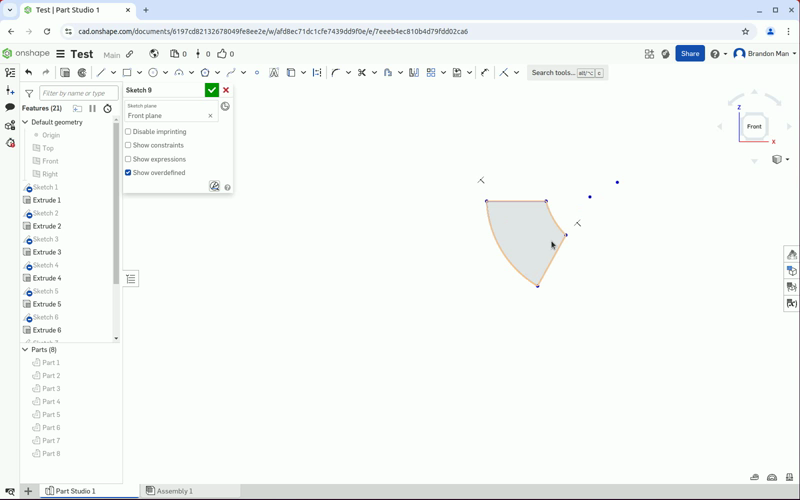
scroll(6)
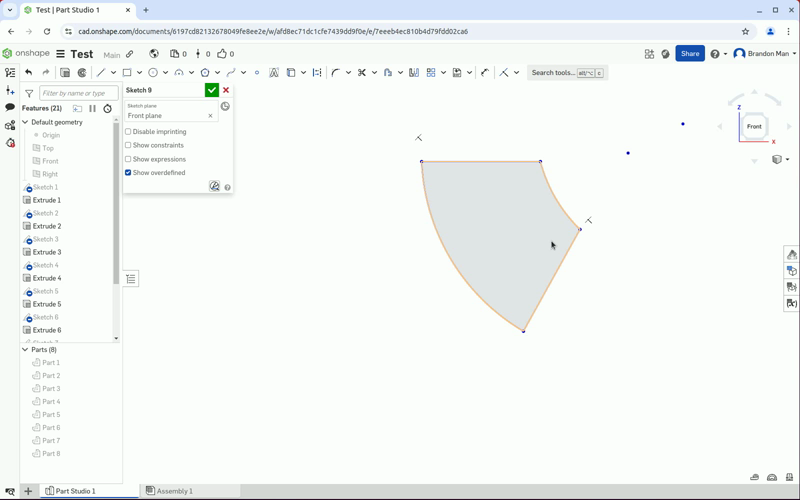
click(551, 240)
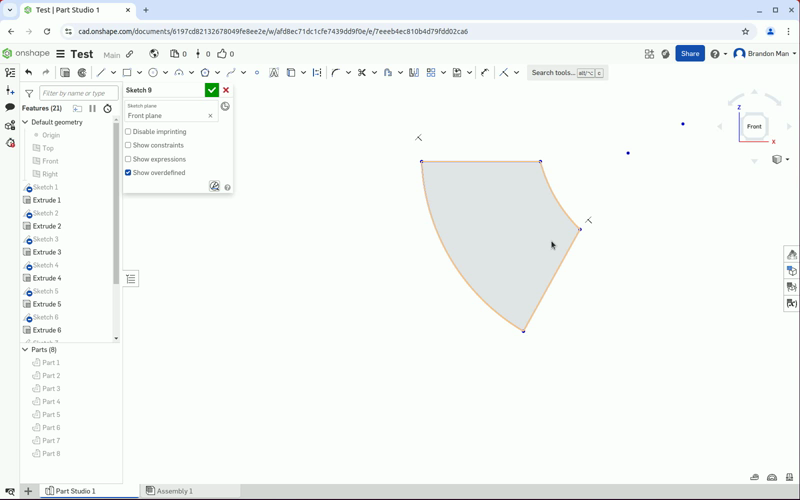
scroll(-6)
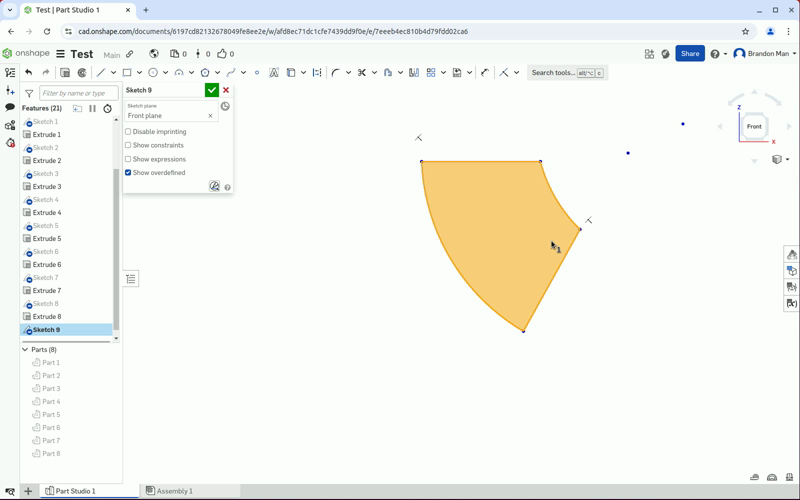
scroll(-6)
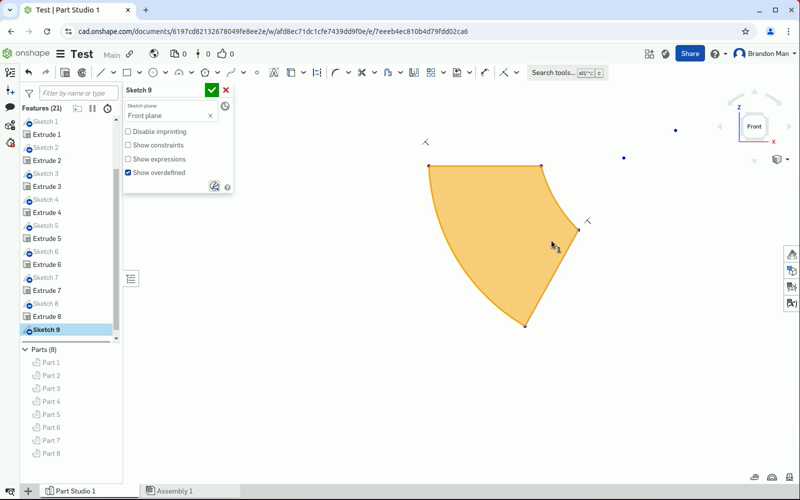
scroll(-6)
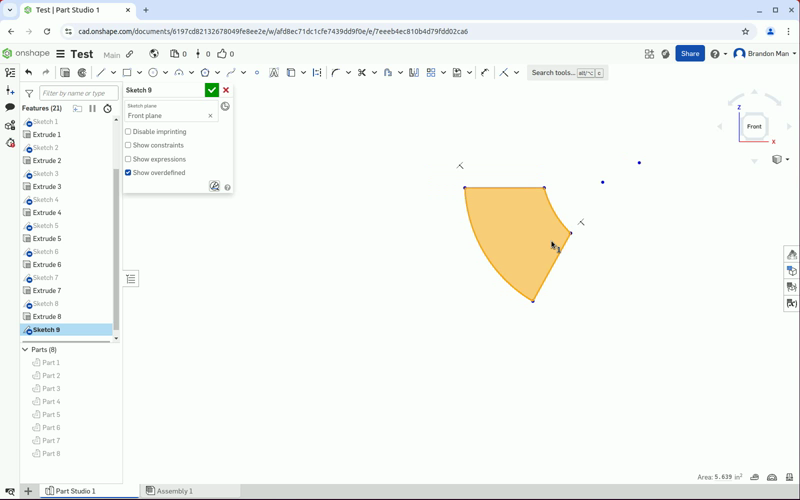
scroll(-6)
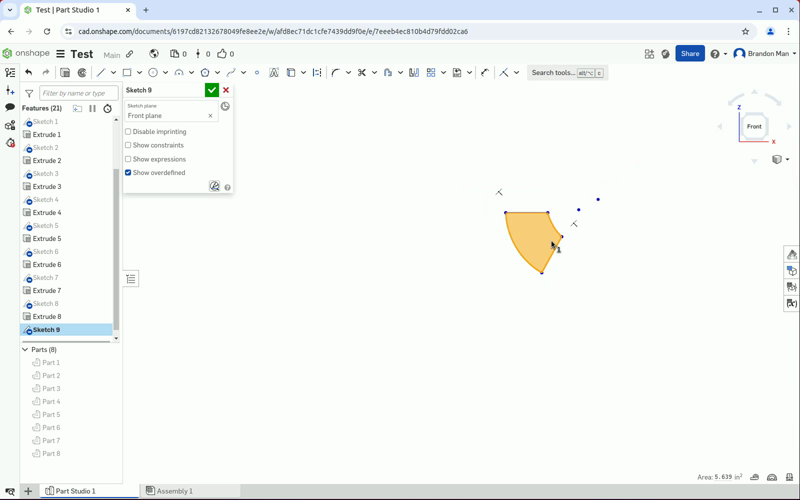
scroll(-6)
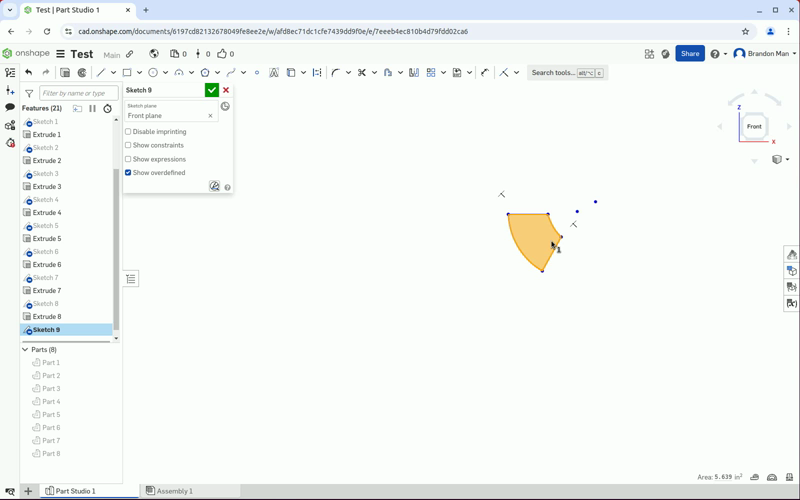
scroll(-6)
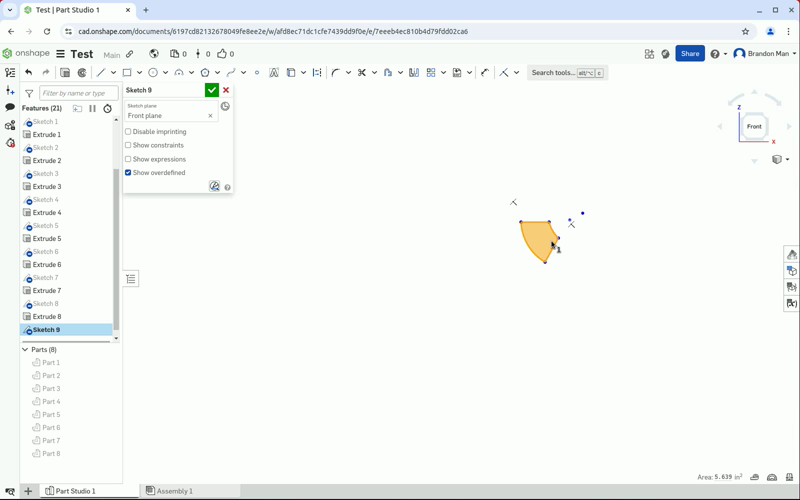
scroll(-6)
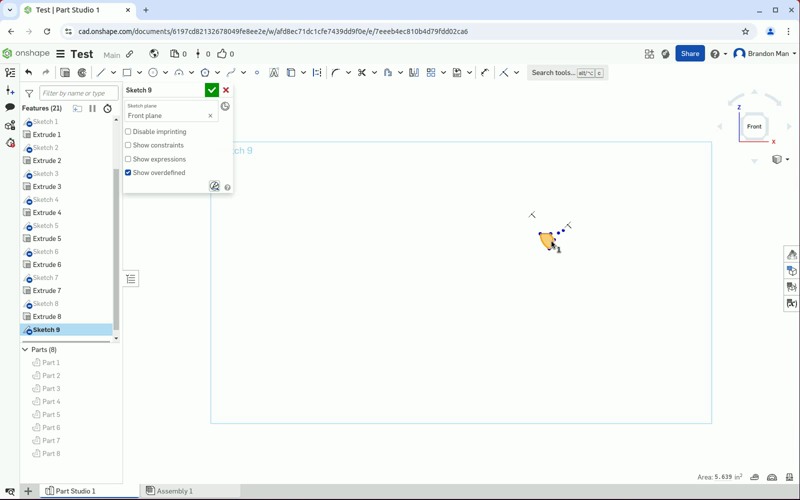
mouse_move(73, 352)
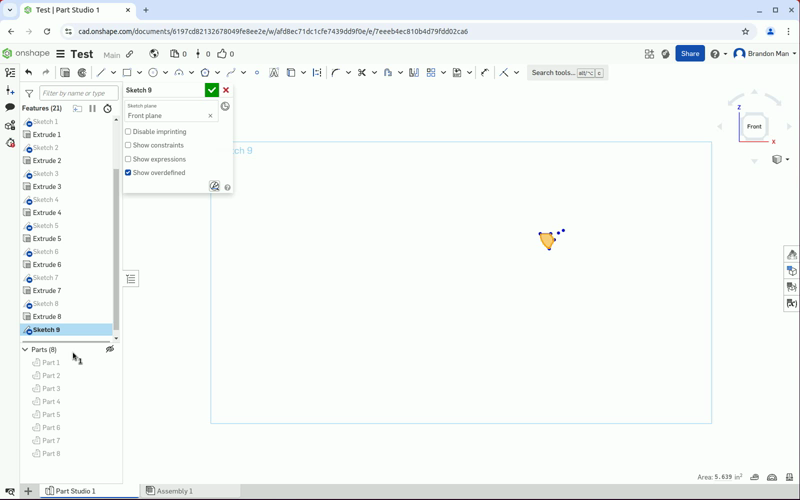
key(shift+y)
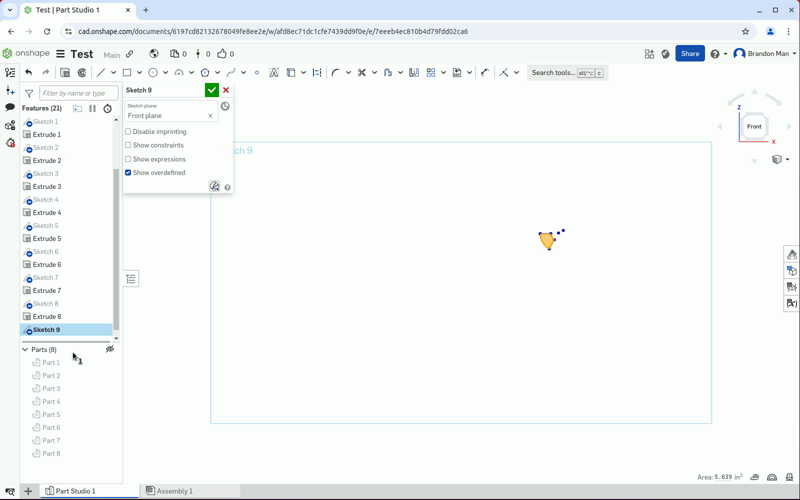
key(shift+e)
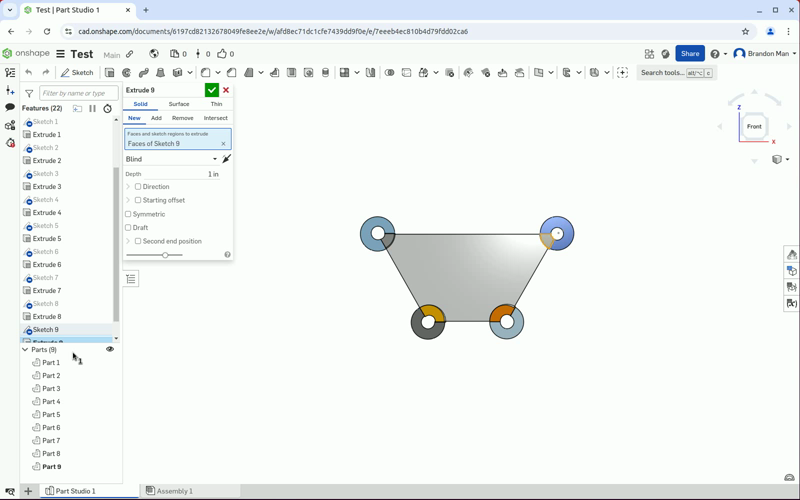
mouse_move(143, 106)
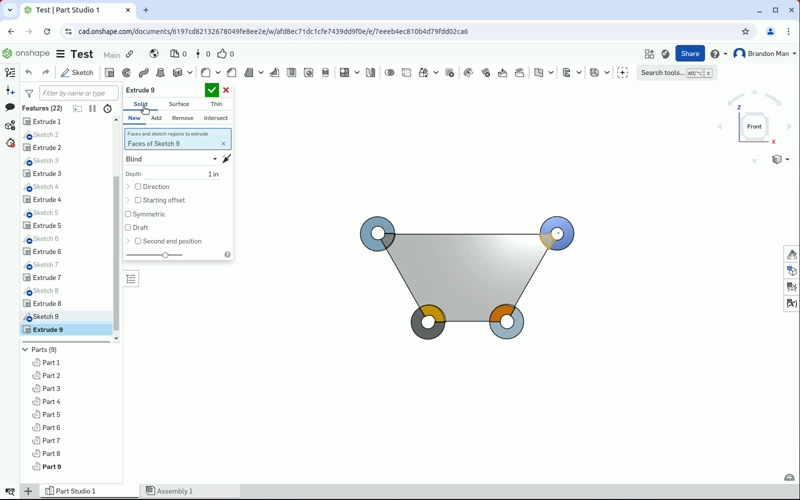
click(143, 106)
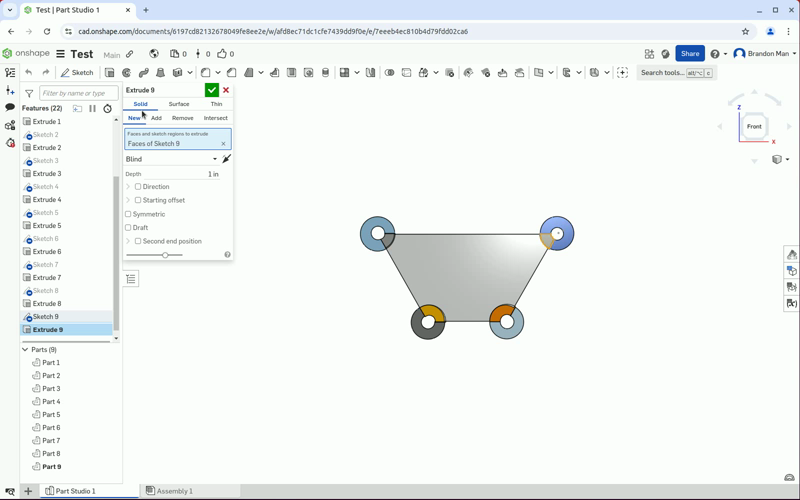
mouse_move(137, 120)
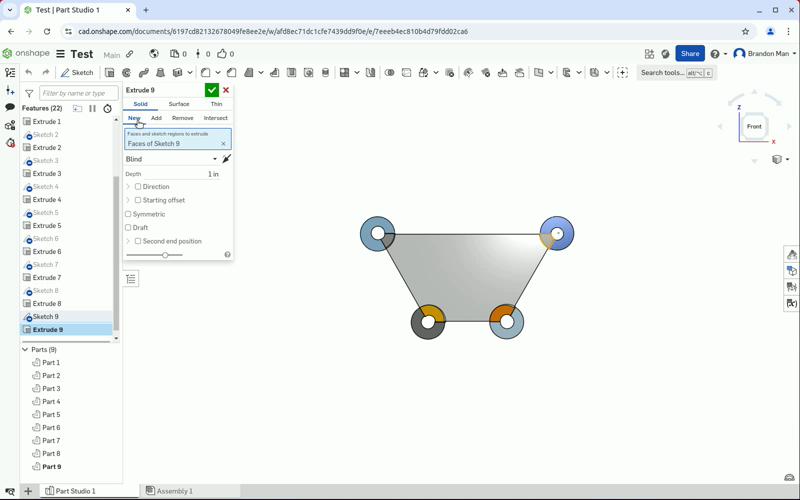
click(137, 120)
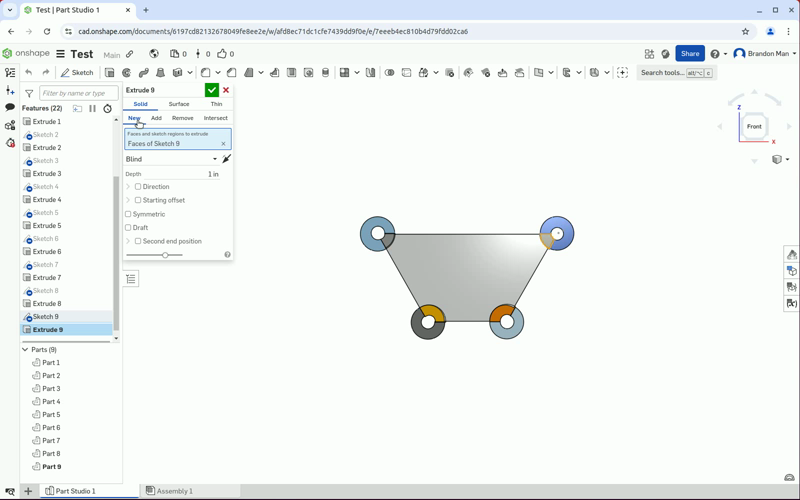
key(tab, 4)
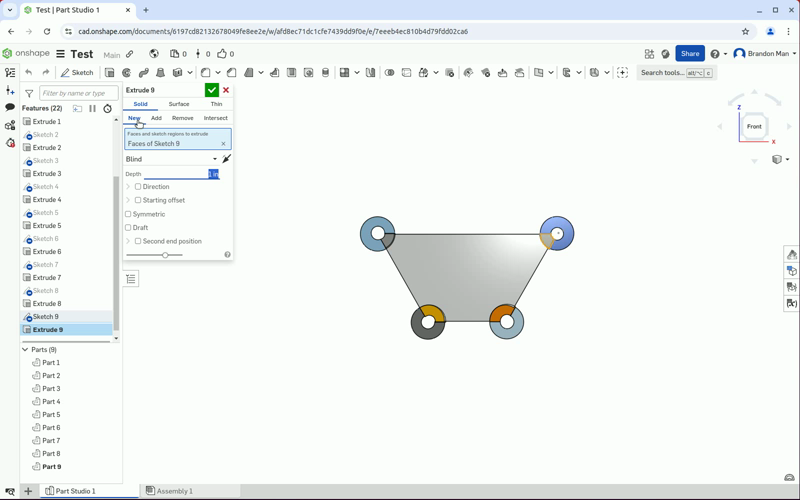
text(10.592)
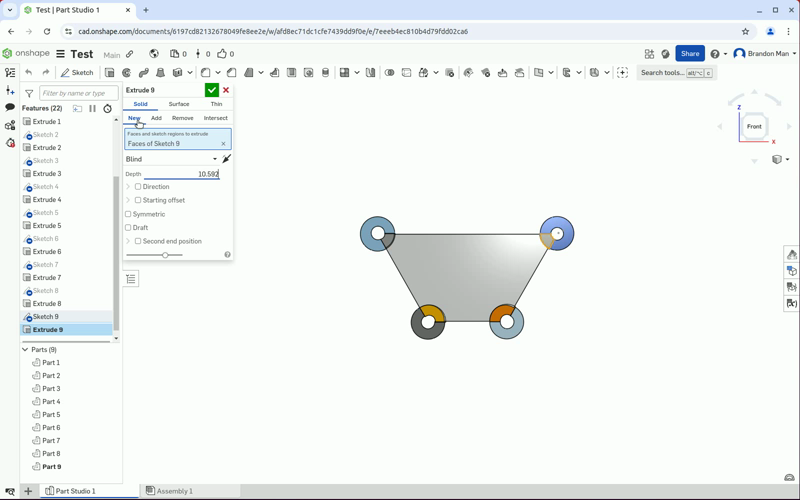
key(tab, 3)
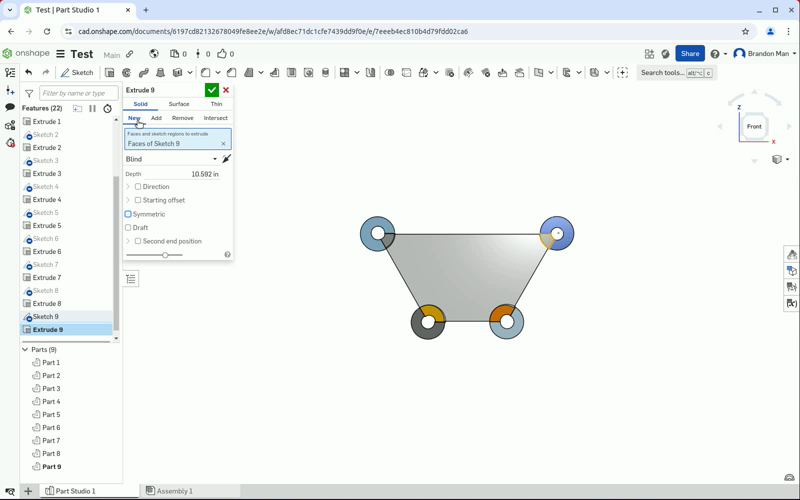
key(space)
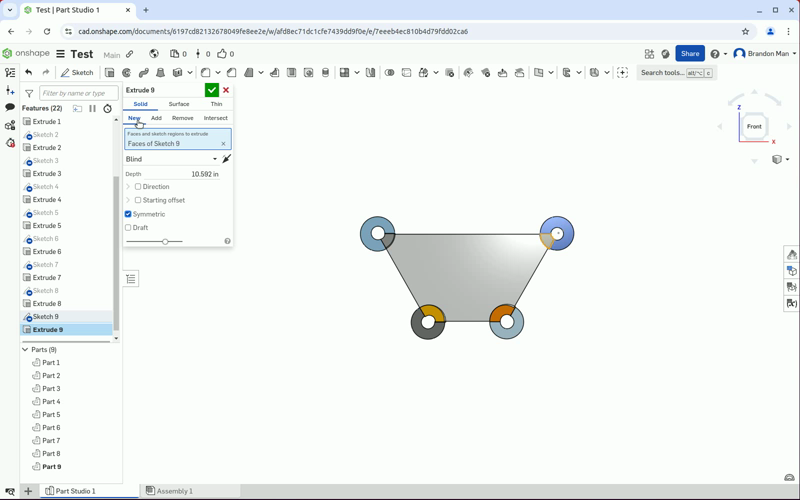
key(enter)
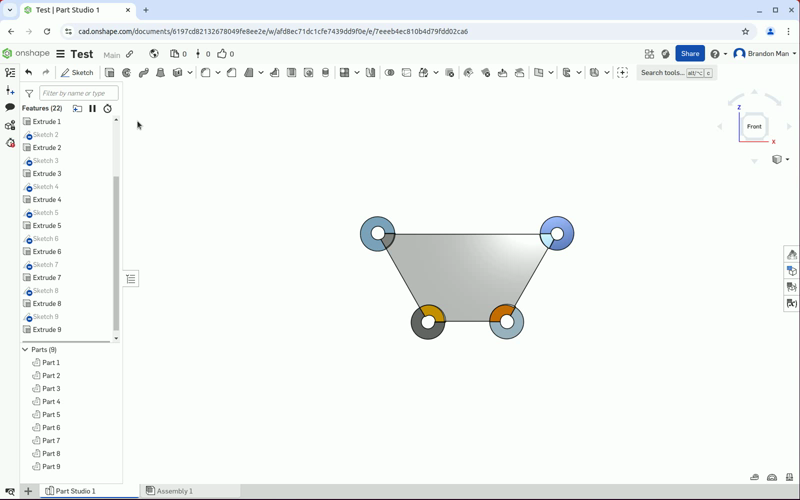
key(shift+h)
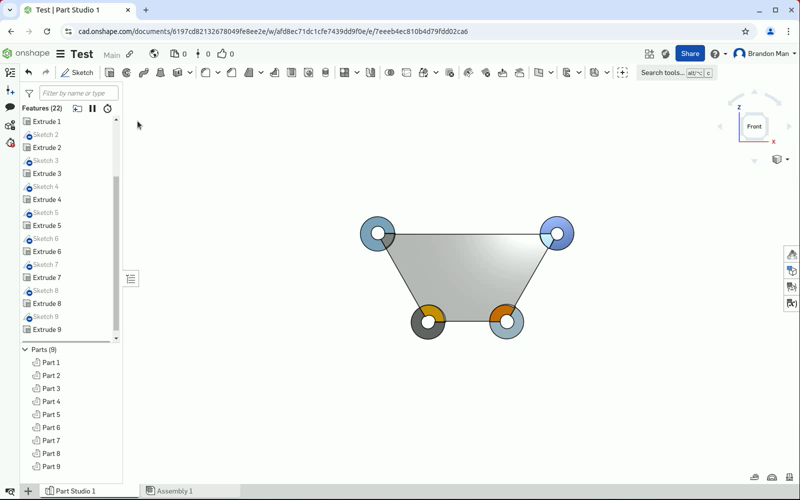
key(shift+h)
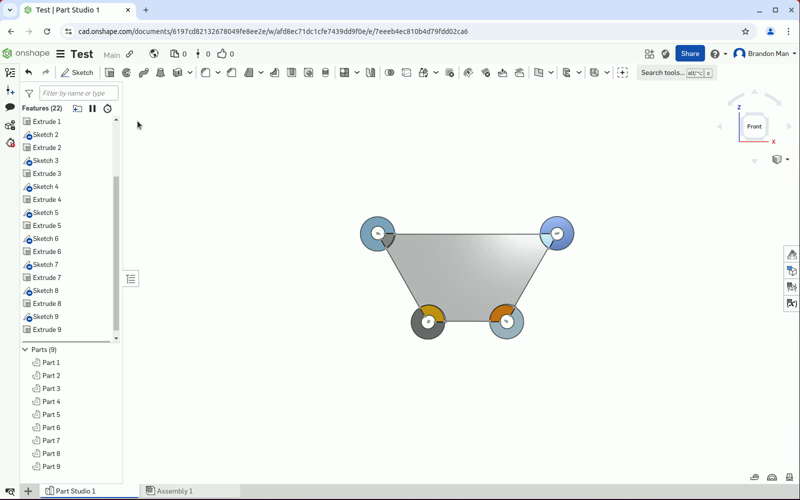
key(shift+7)
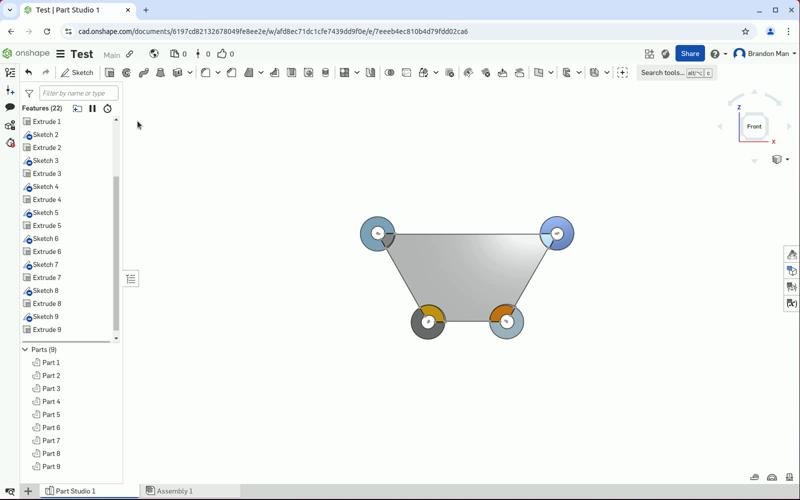
key(left, 2)
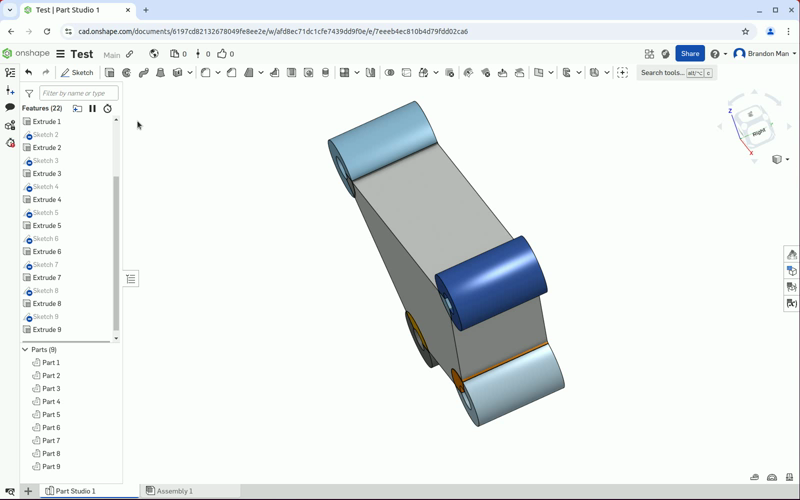
key(down, 2)
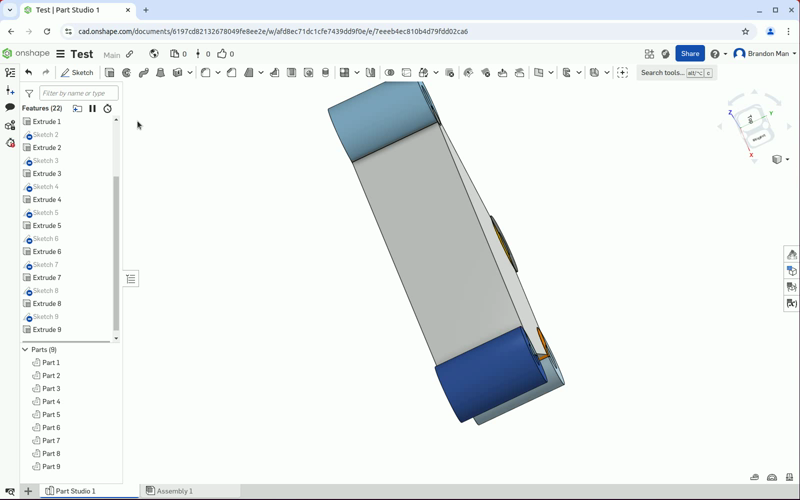
key(up, 2)
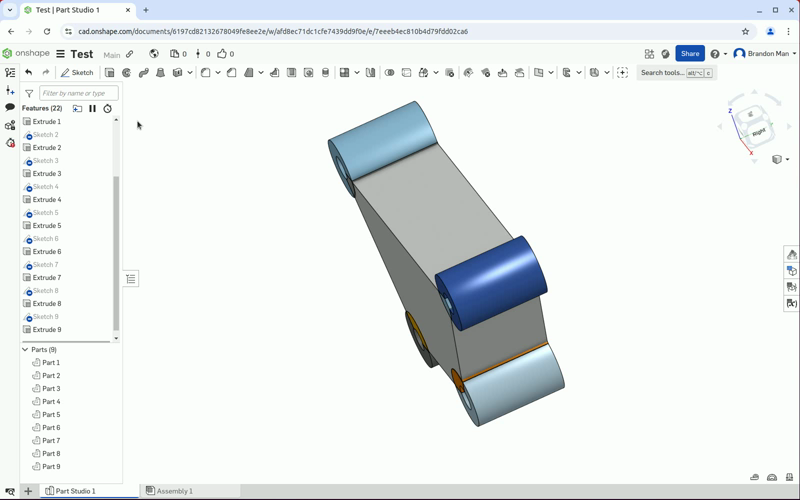
key(right, 2)
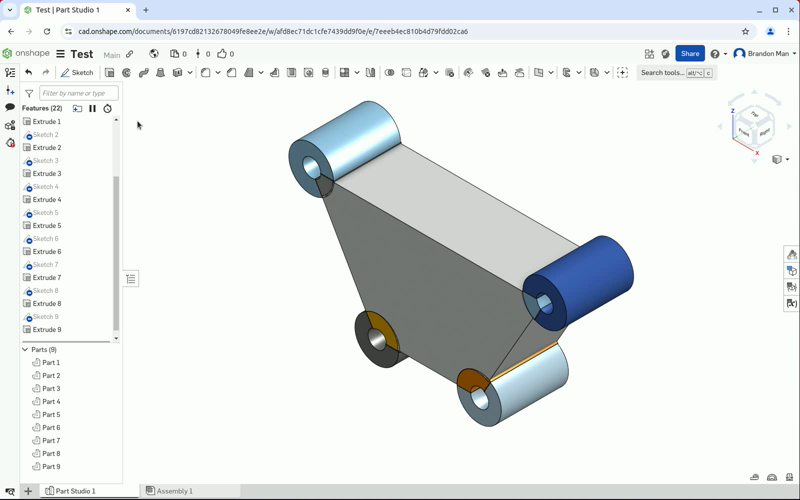
mouse_move(69, 111)
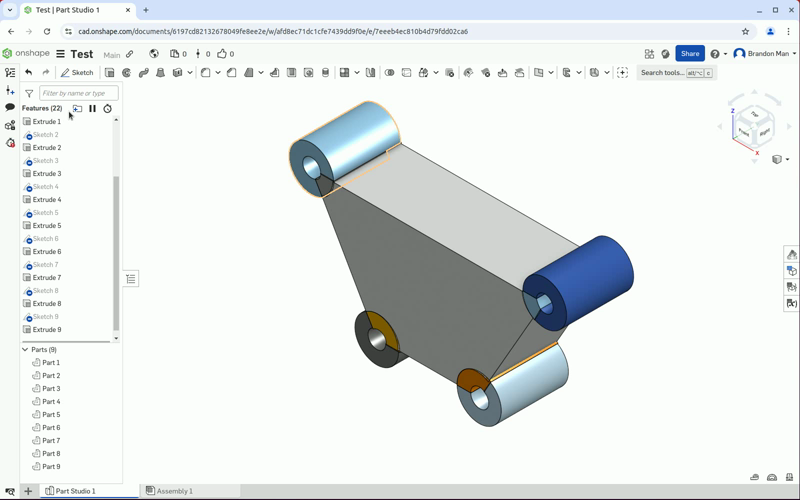
click(69, 111)